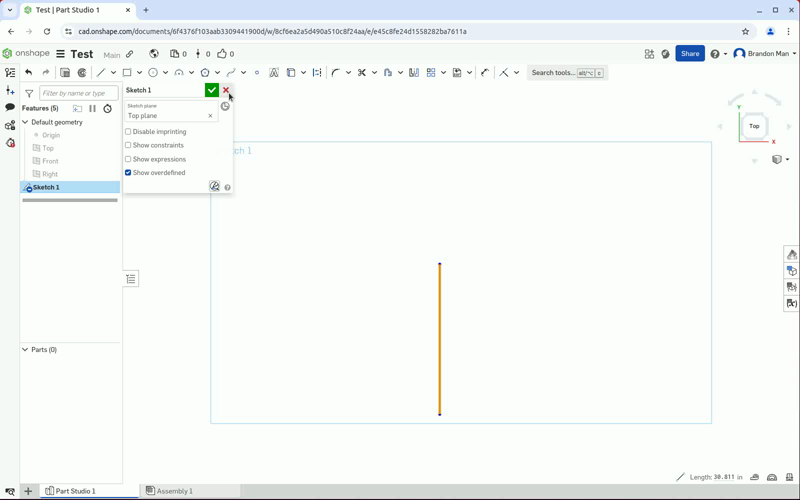
key(shift+h)
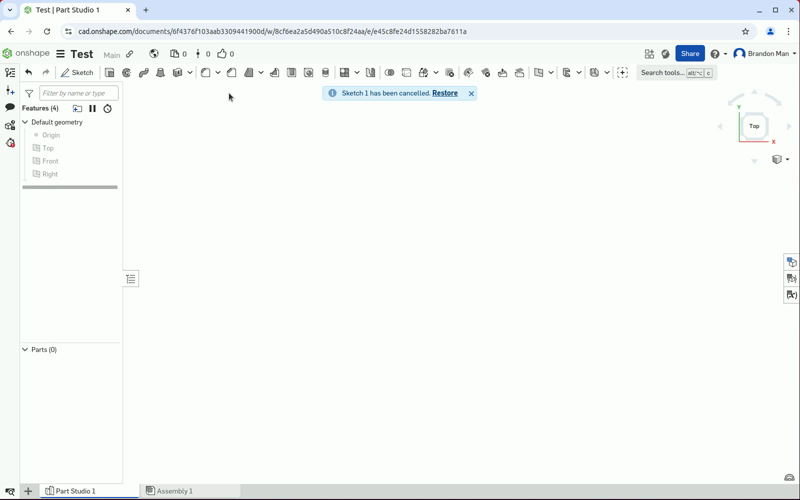
mouse_move(73, 352)
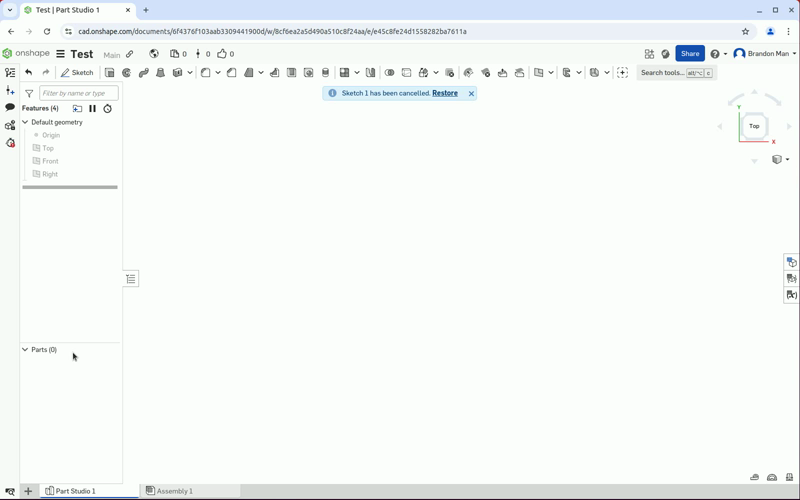
key(y)
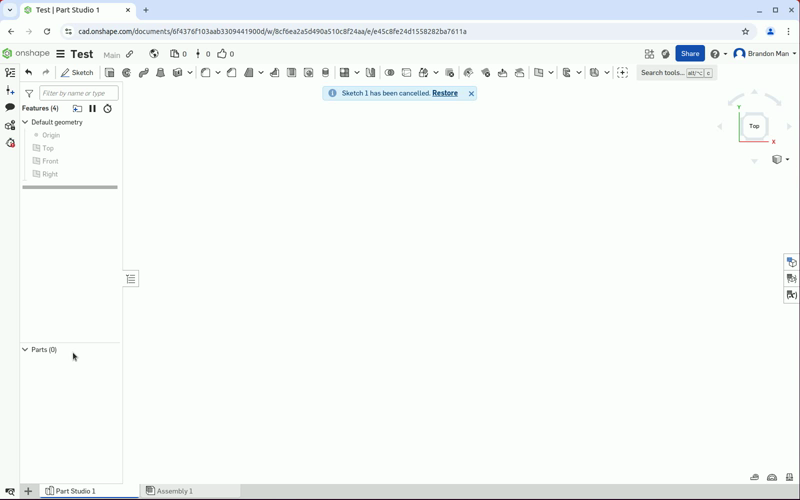
key(shift+p)
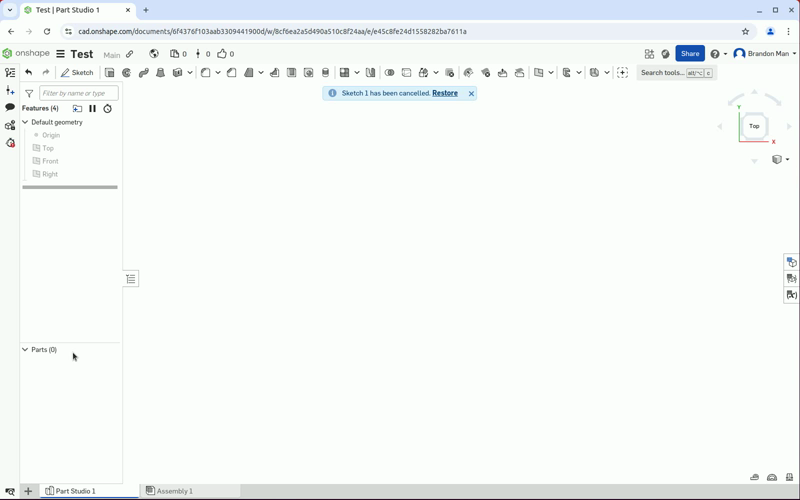
key(space)
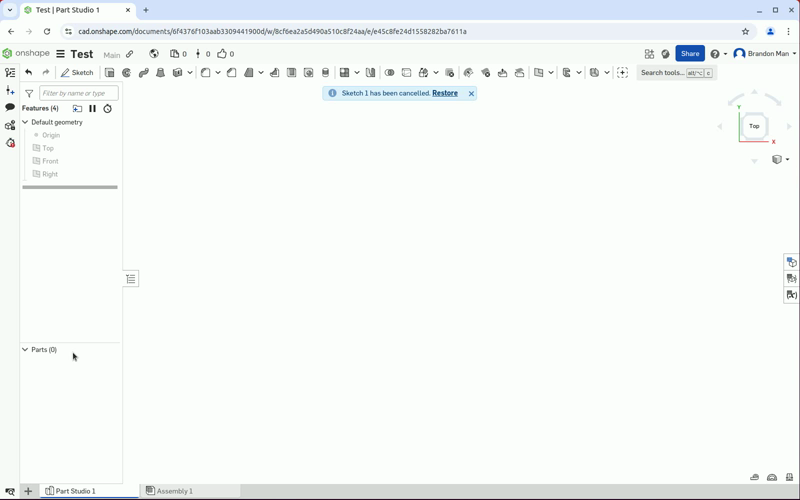
key_down(shift)
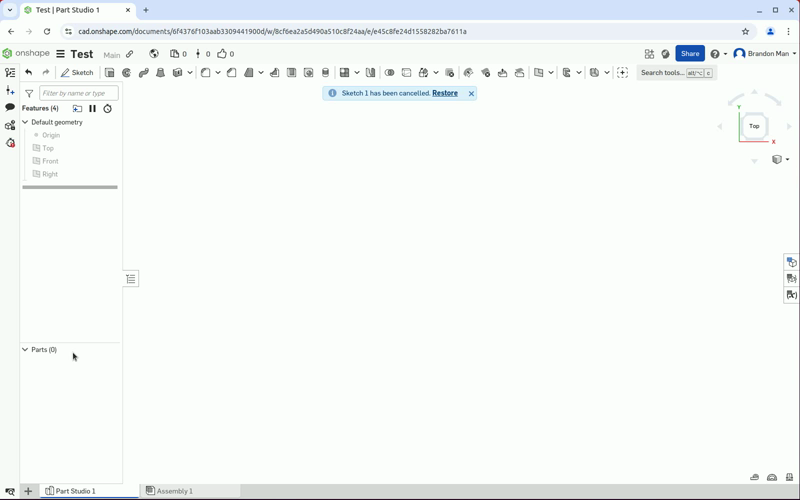
key(up)
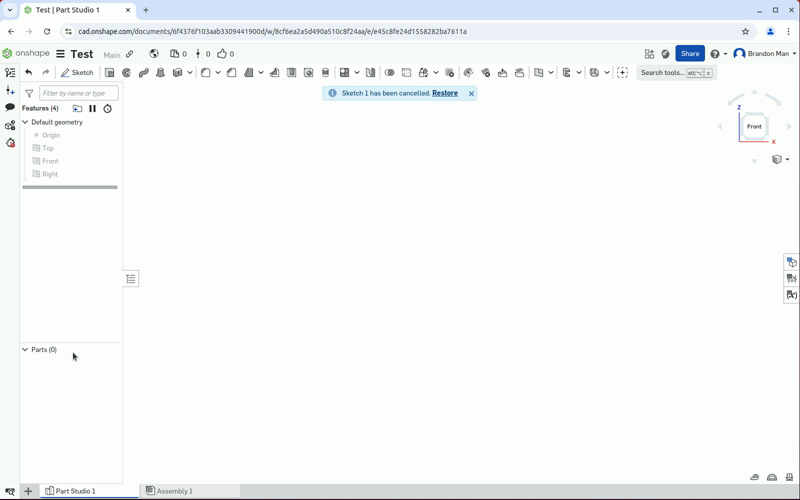
key_up(shift)
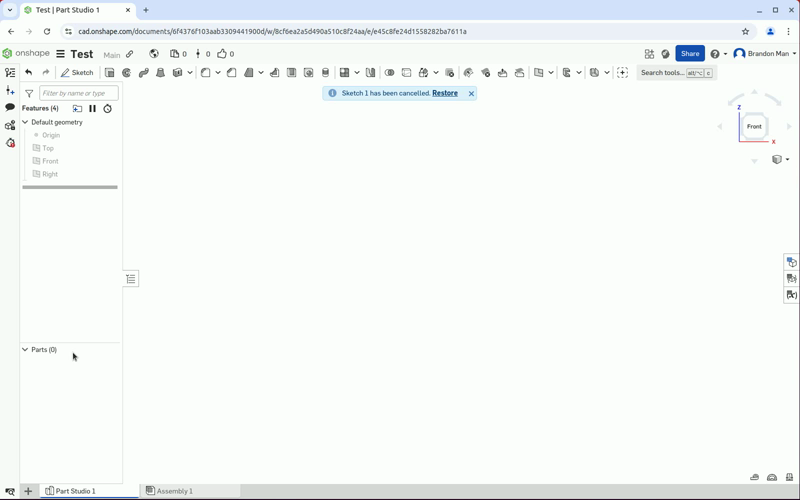
mouse_move(73, 352)
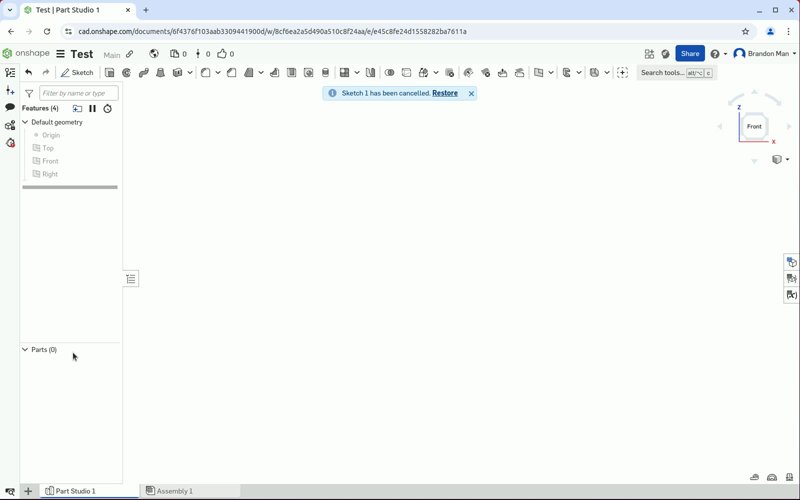
key(shift+y)
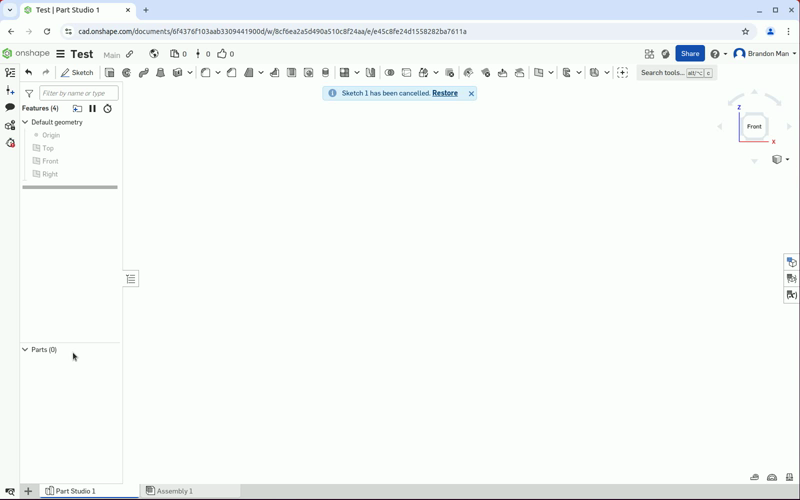
key(shift+s)
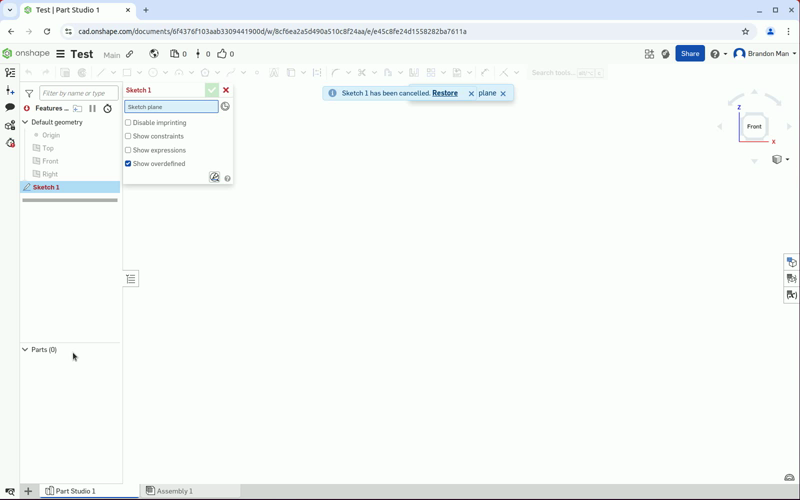
mouse_move(73, 163)
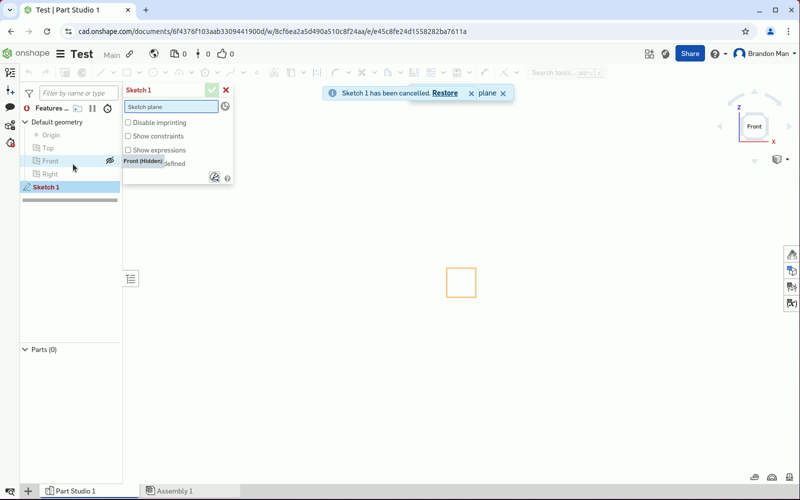
click(73, 163)
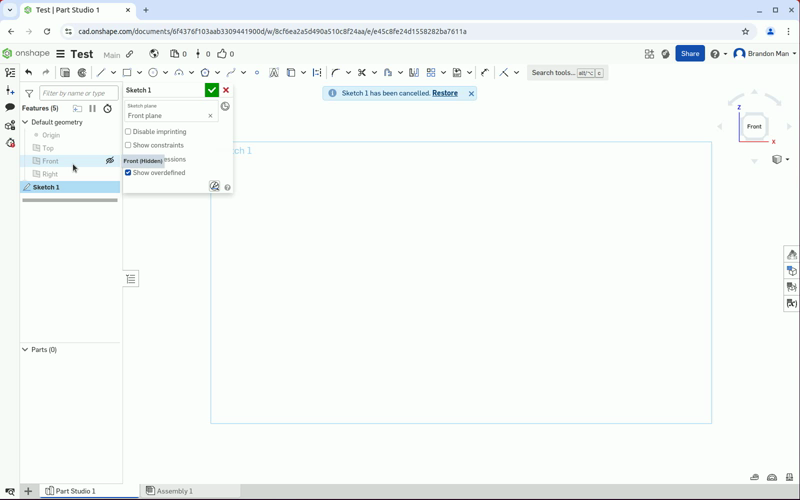
mouse_move(73, 352)
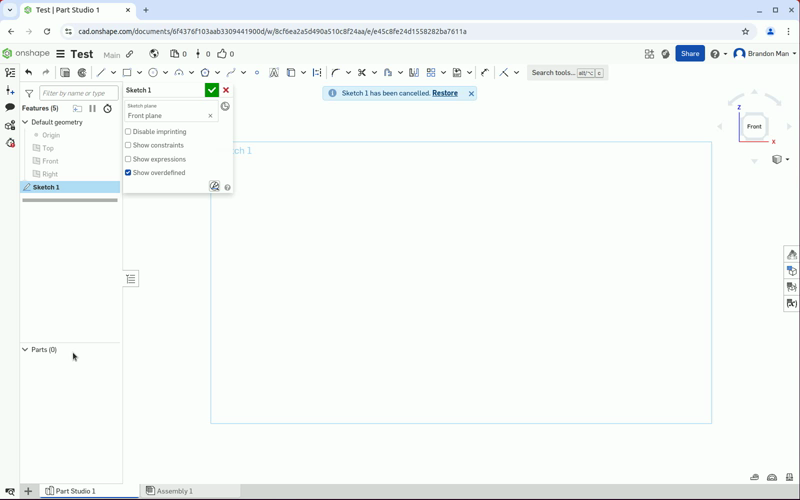
key(y)
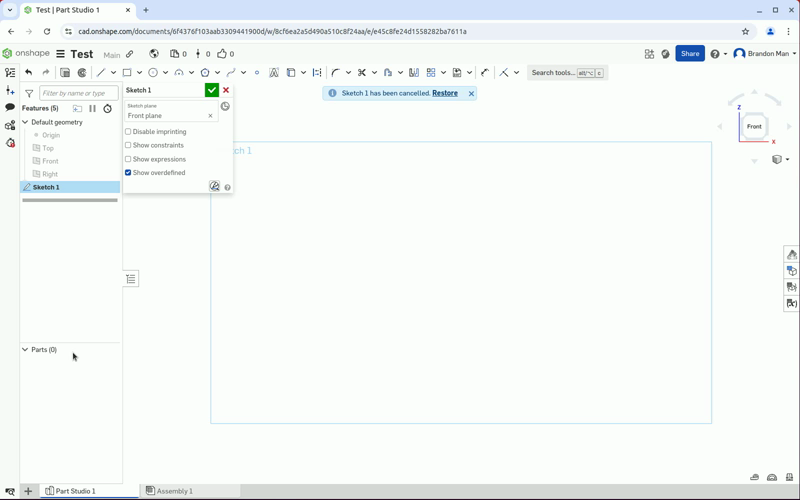
key(l)
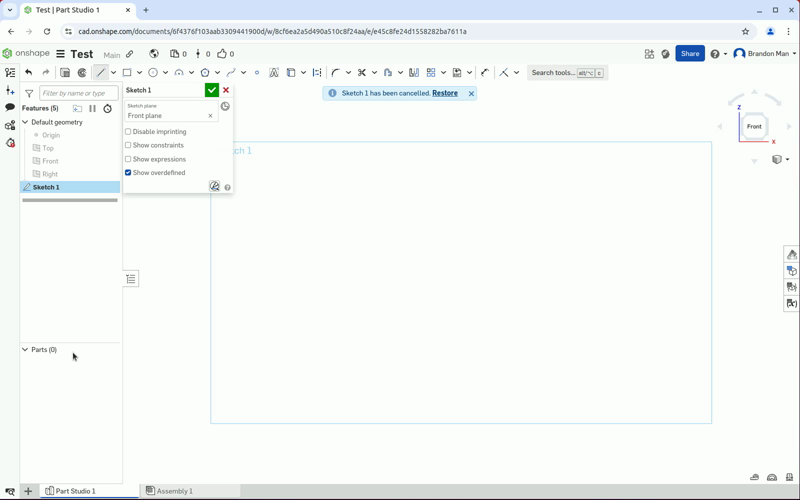
key_down(shift)
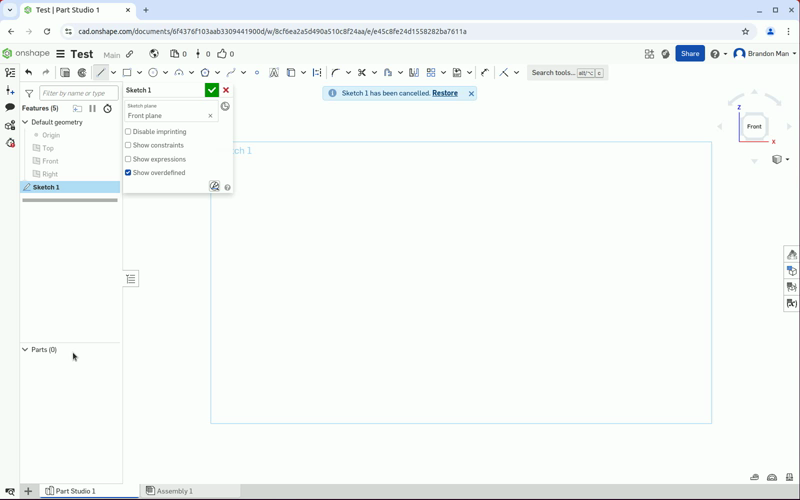
mouse_move(443, 282)
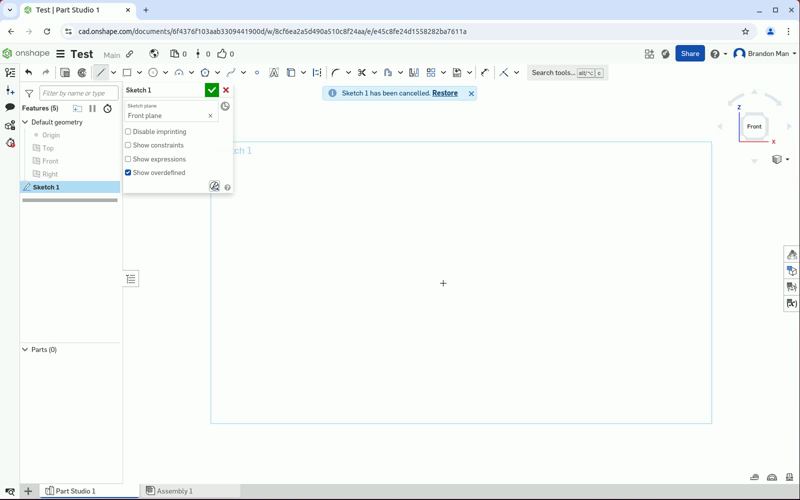
click(443, 282)
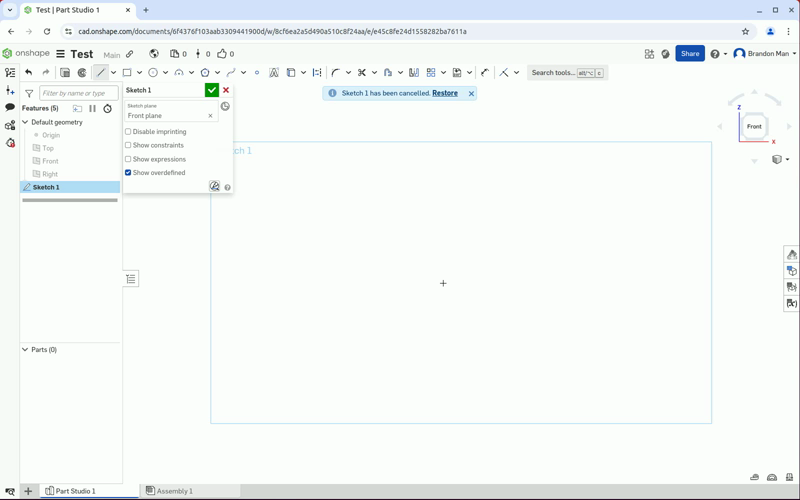
key_up(shift)
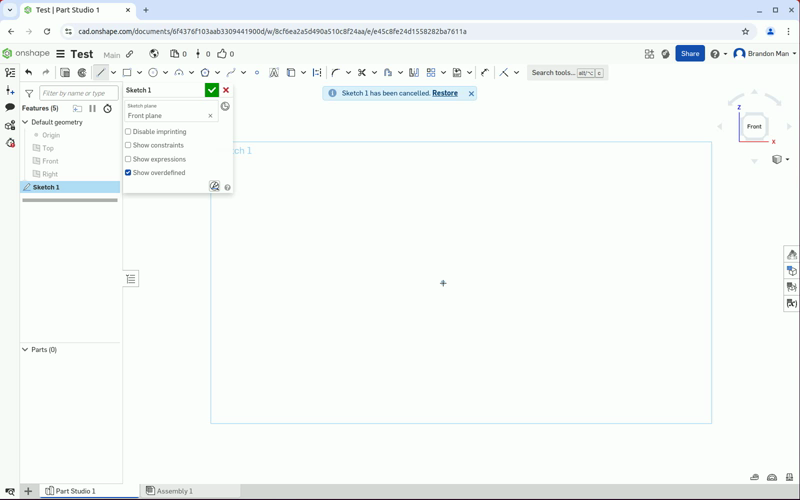
key_down(shift)
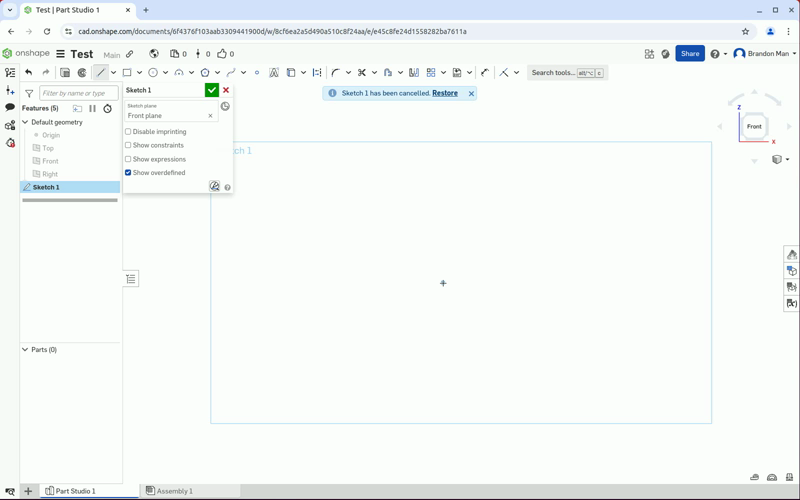
mouse_move(473, 282)
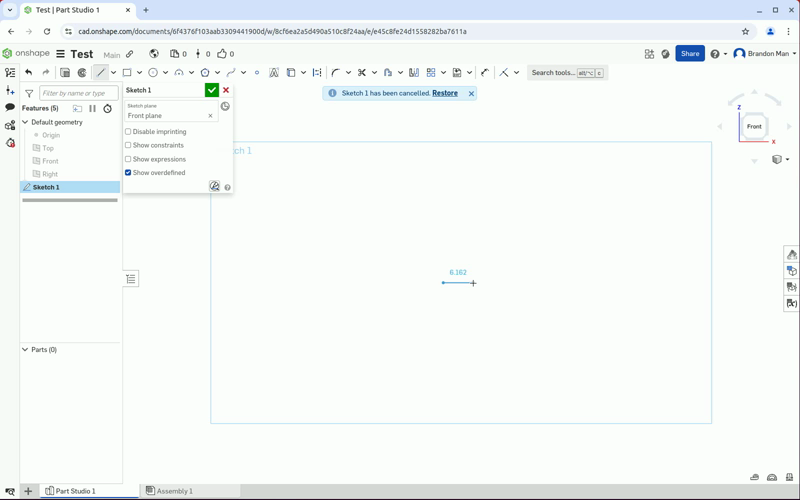
mouse_move(466, 282)
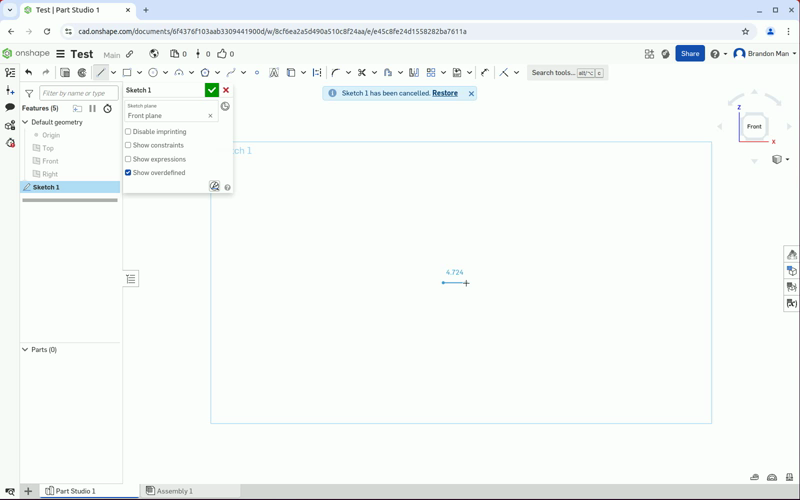
click(466, 282)
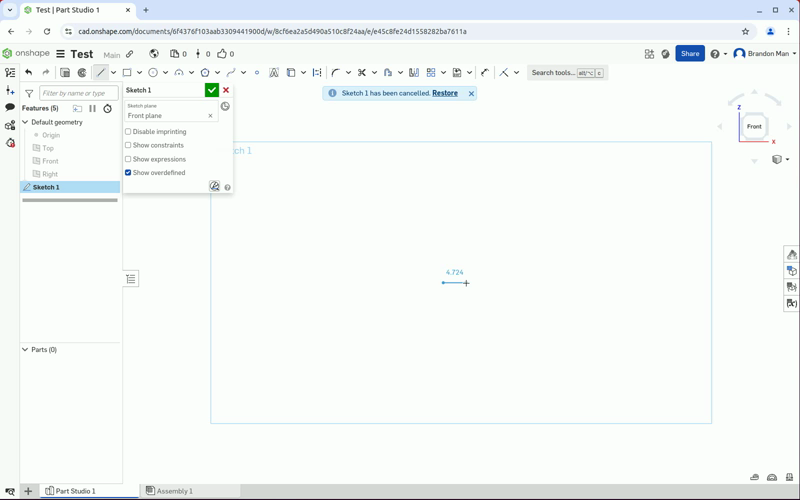
key_up(shift)
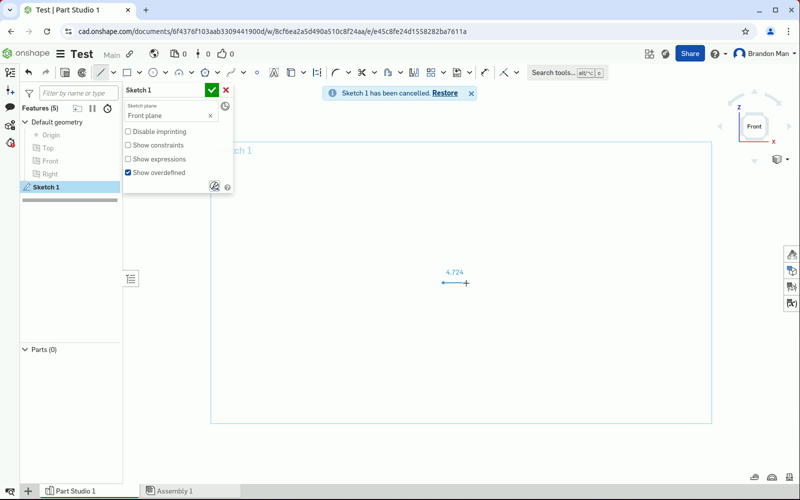
key_down(shift)
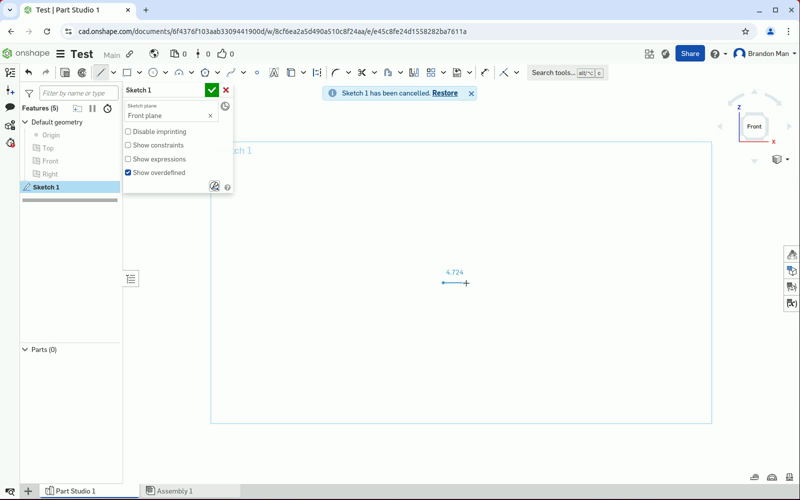
mouse_move(496, 282)
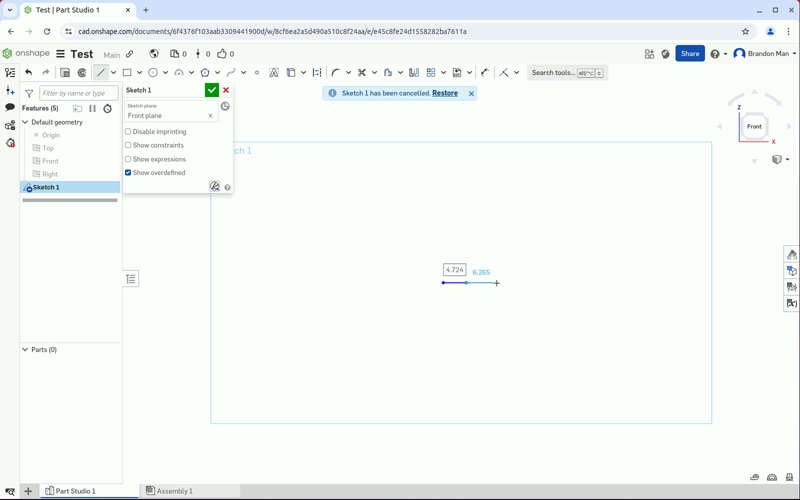
mouse_move(466, 259)
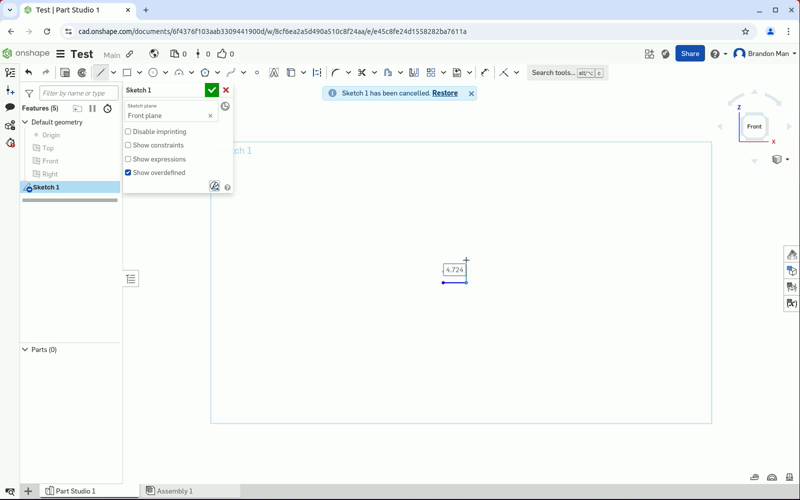
click(466, 259)
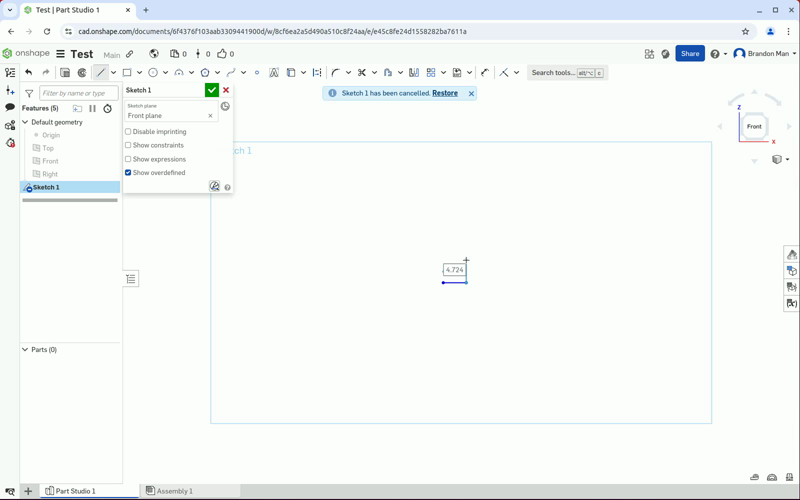
key_up(shift)
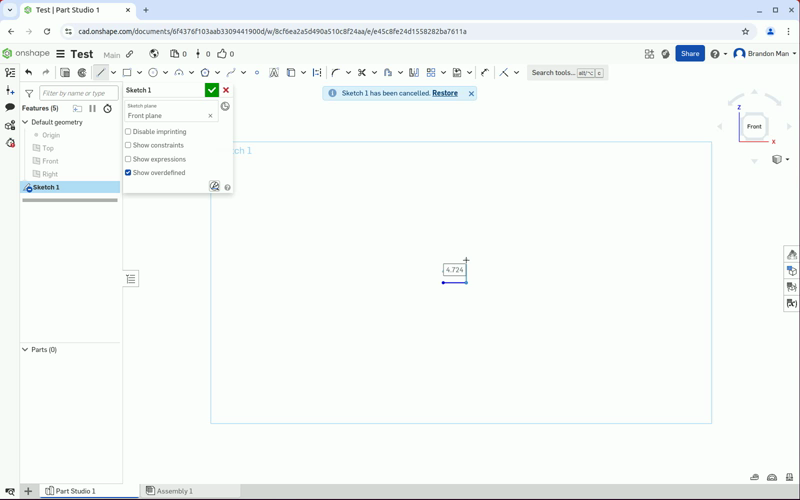
key_down(shift)
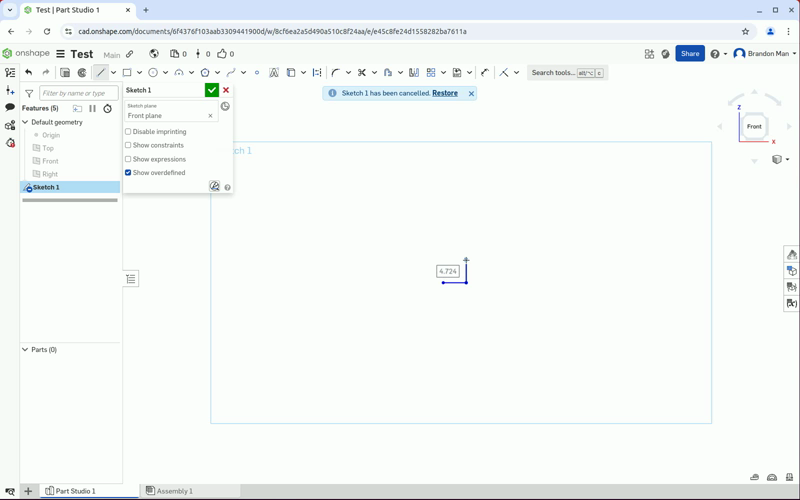
mouse_move(496, 259)
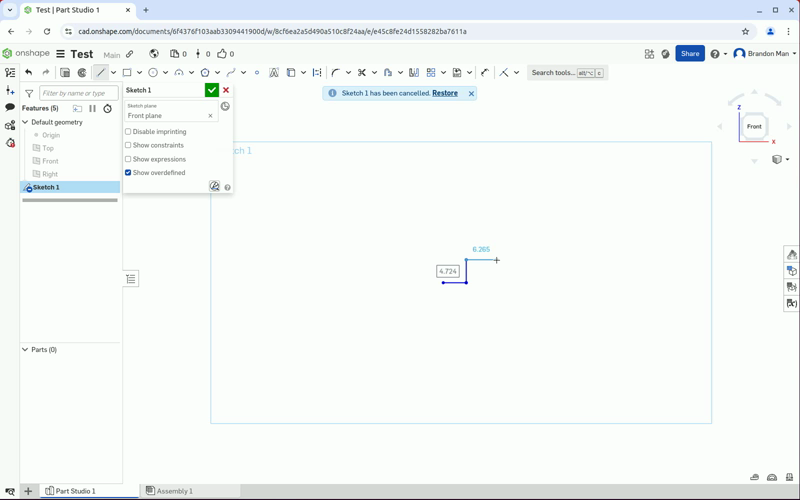
mouse_move(443, 259)
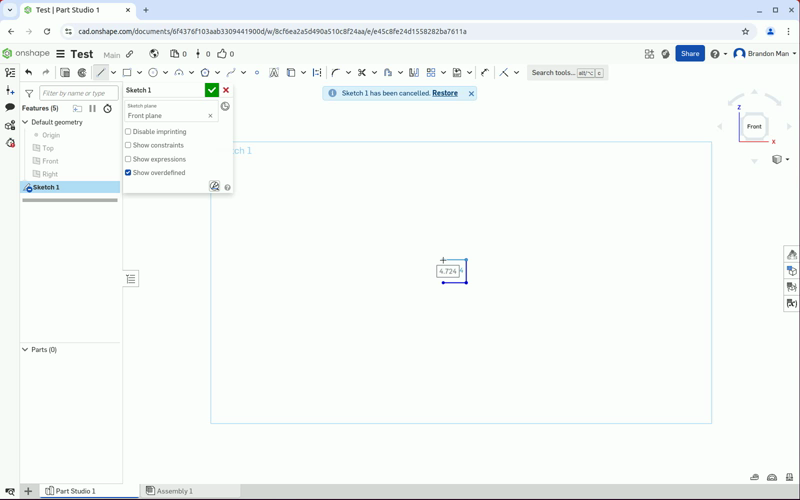
click(443, 259)
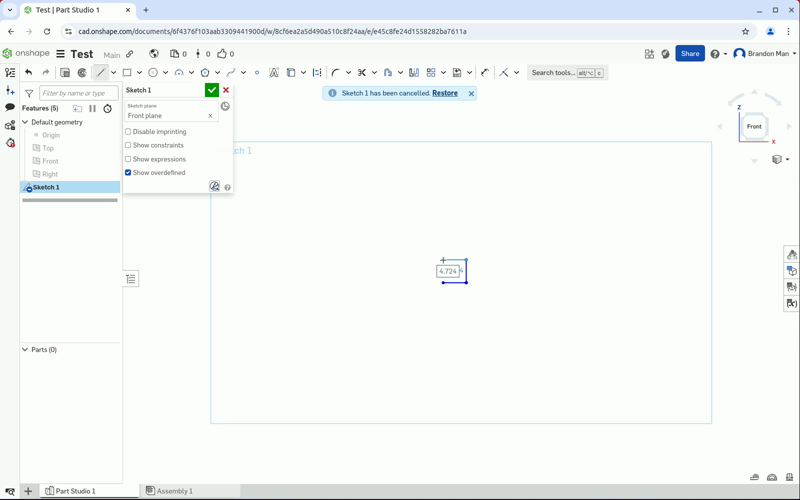
key_up(shift)
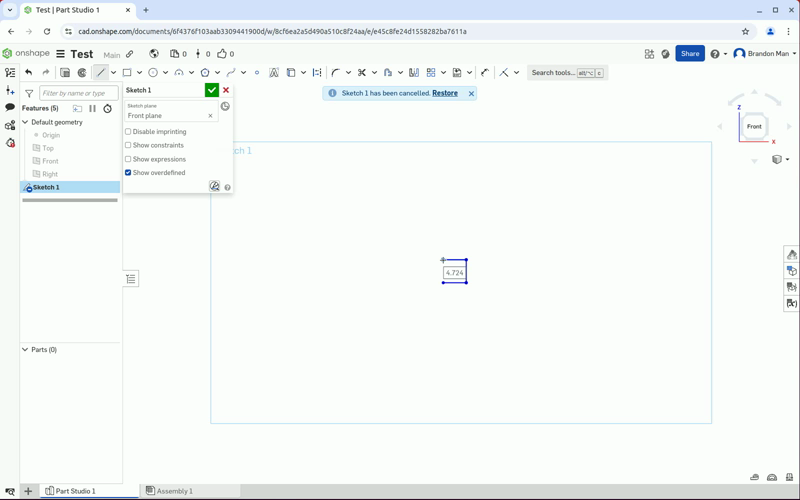
mouse_move(473, 259)
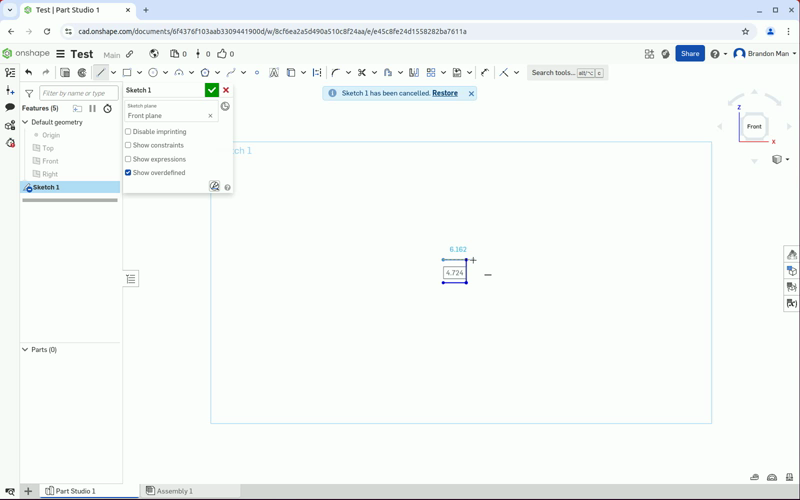
key_down(shift)
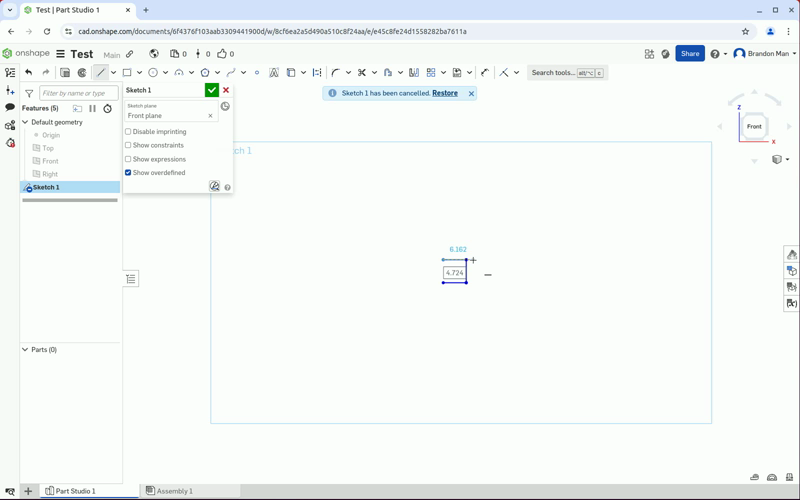
mouse_move(443, 282)
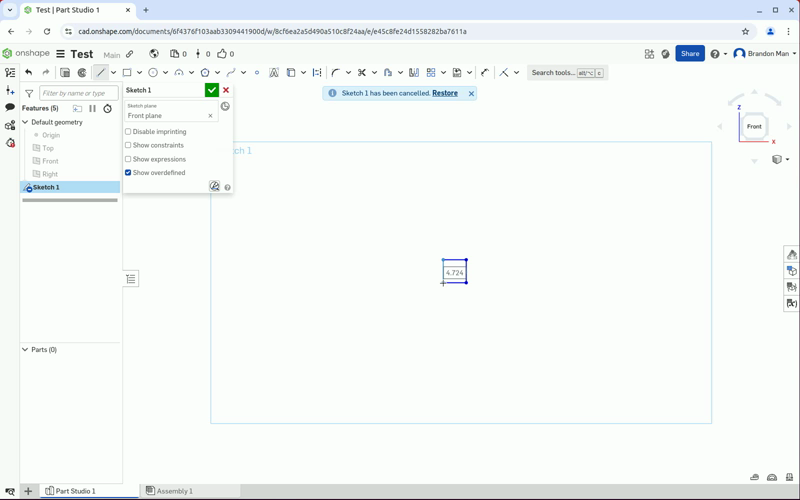
key_up(shift)
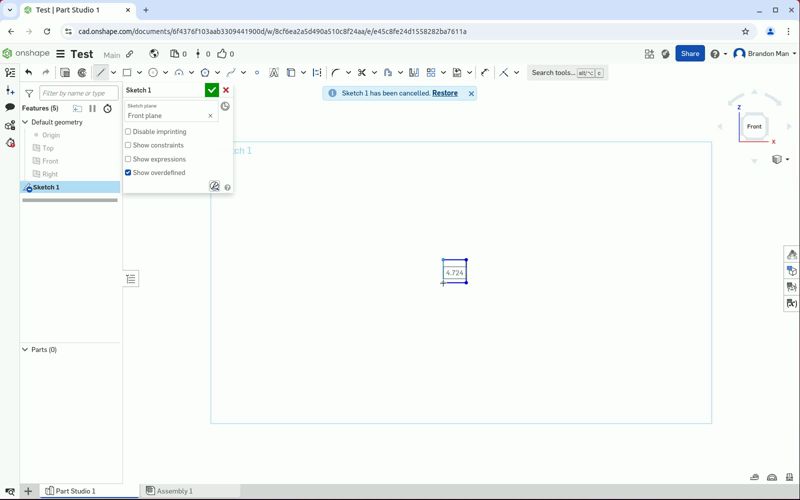
click(443, 282)
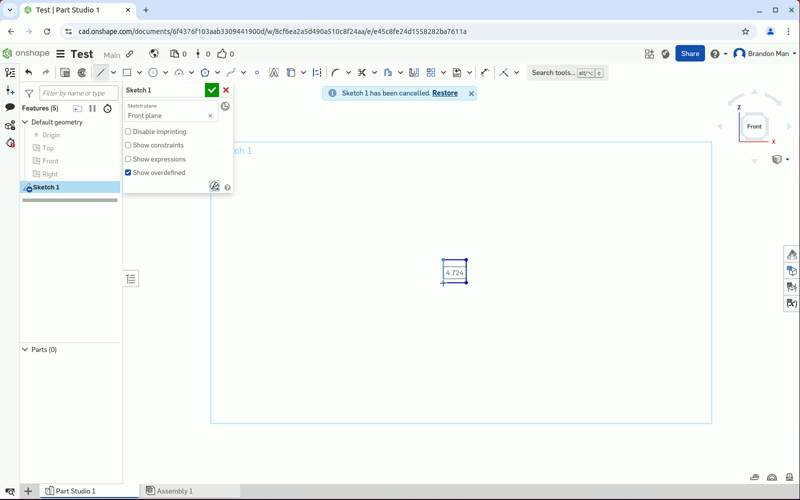
key(esc)
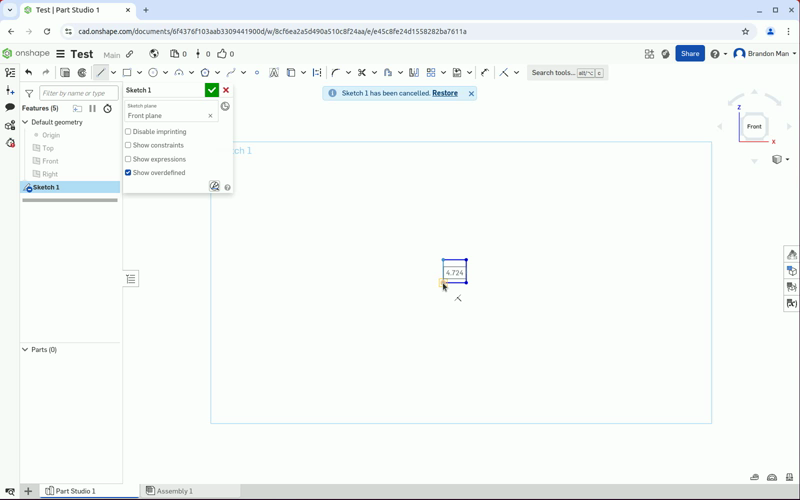
mouse_move(457, 266)
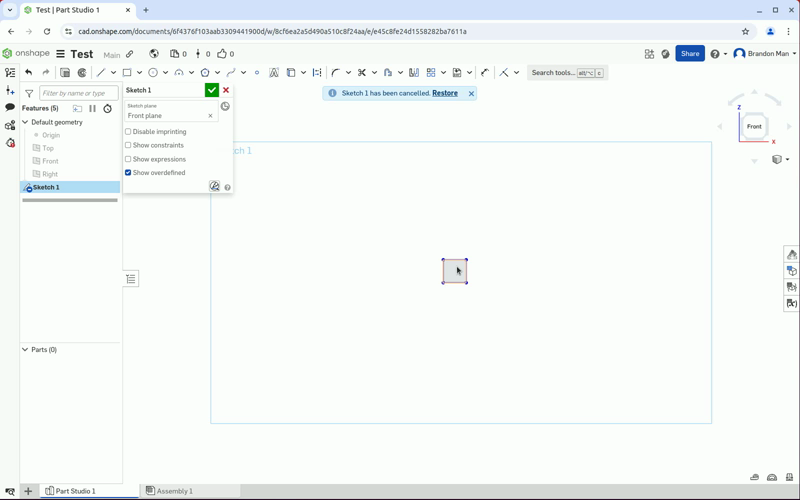
scroll(6)
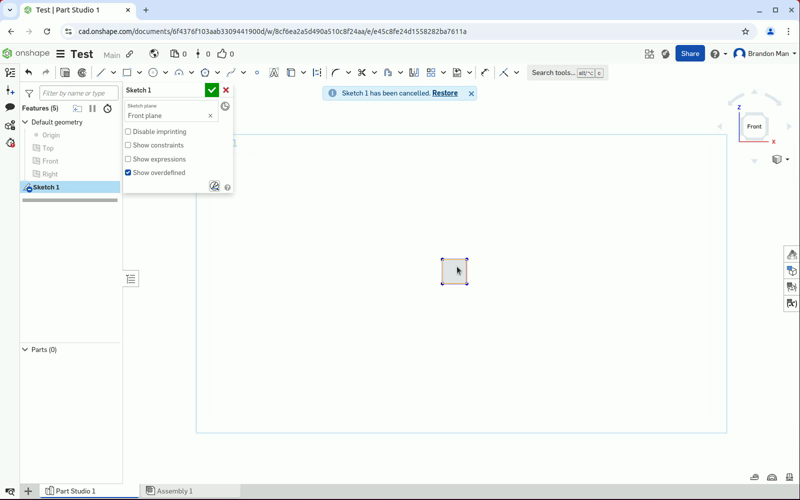
scroll(6)
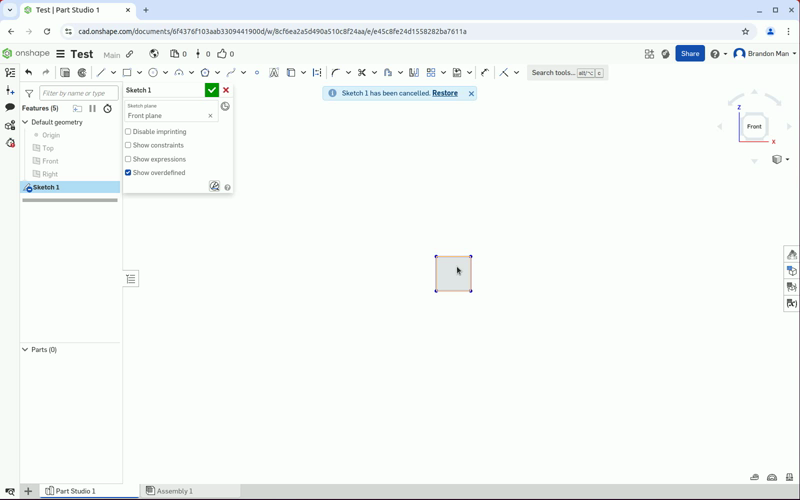
scroll(6)
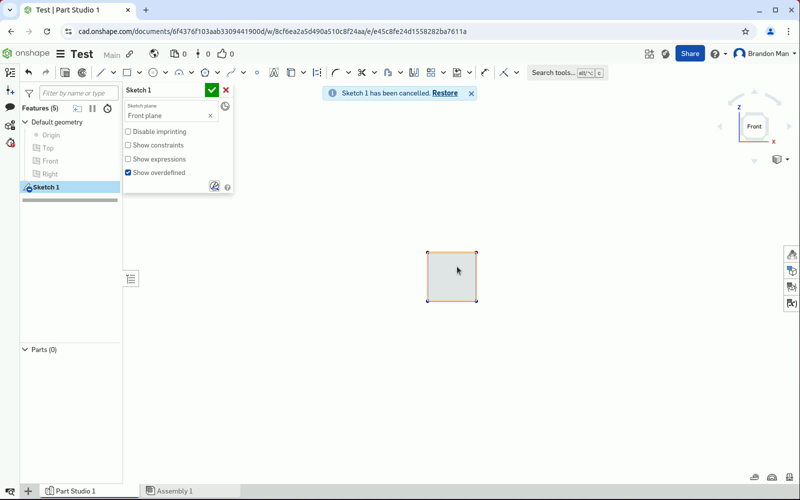
scroll(6)
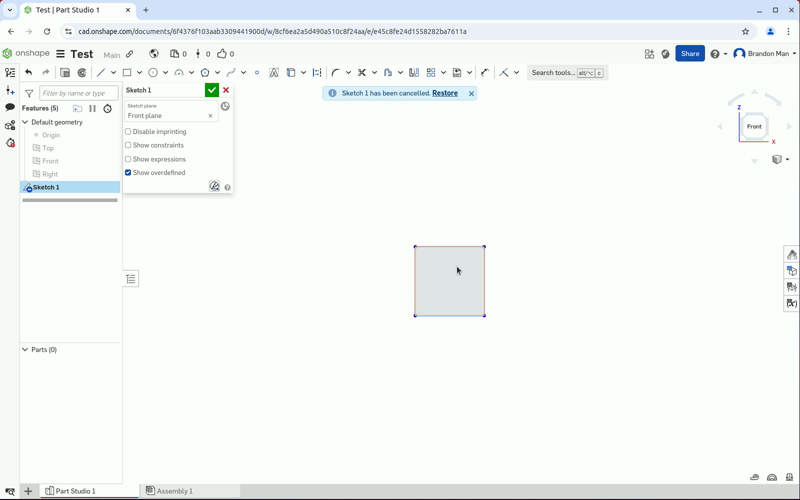
scroll(6)
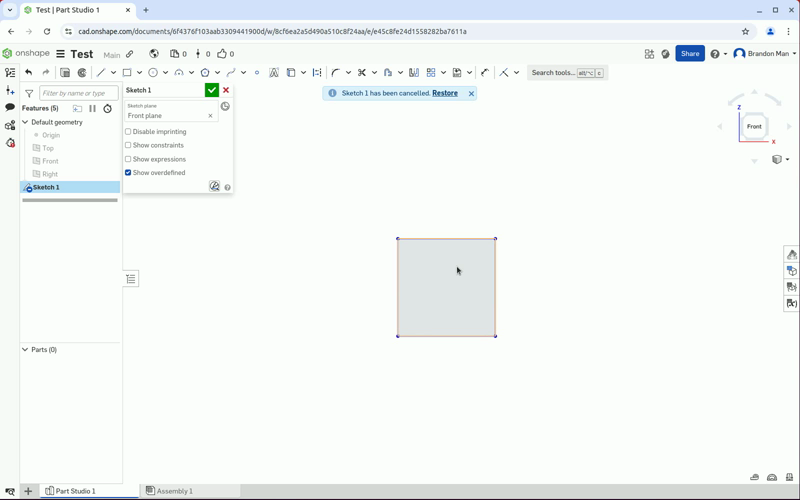
scroll(6)
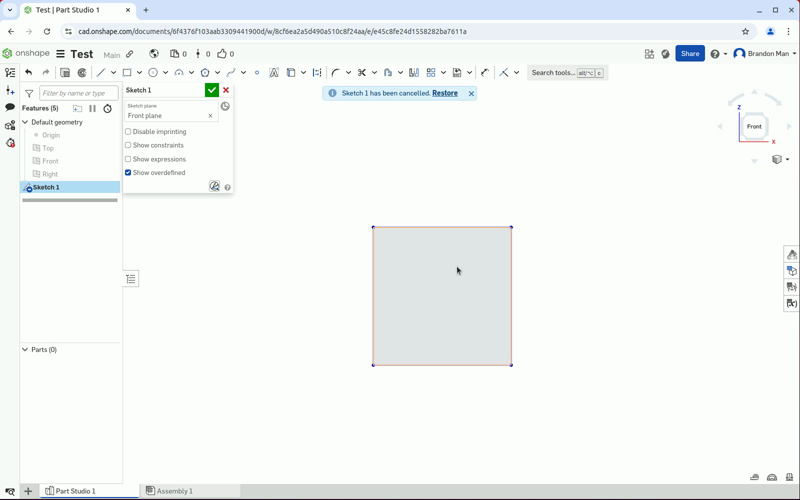
scroll(6)
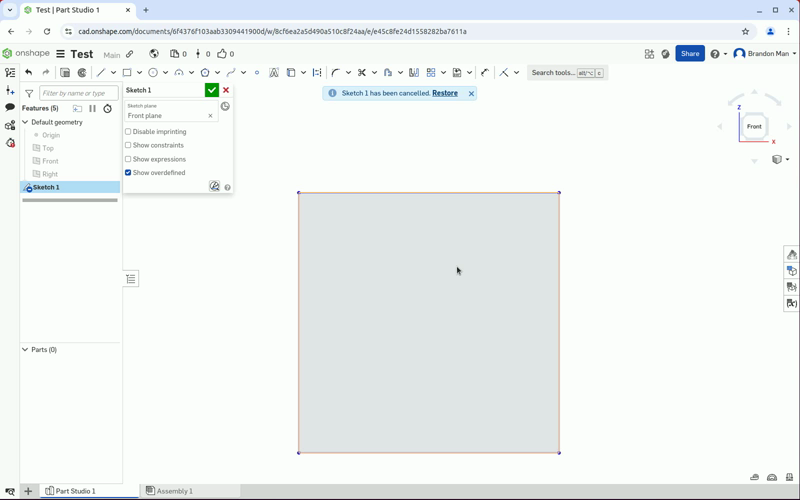
click(457, 266)
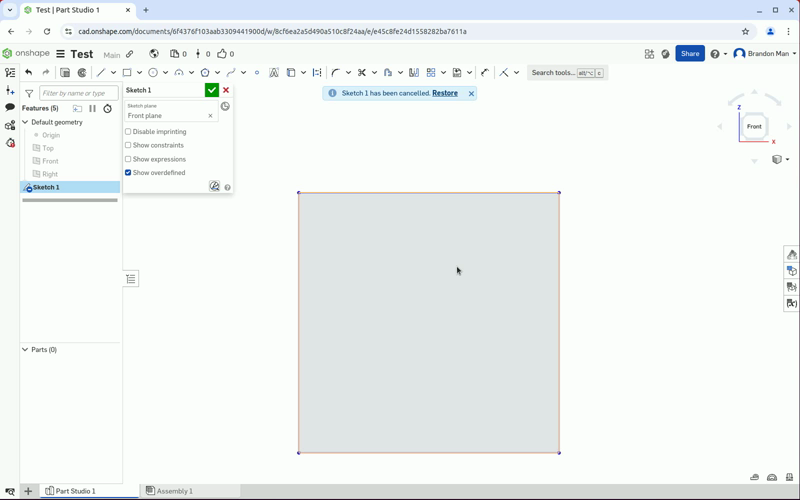
scroll(-6)
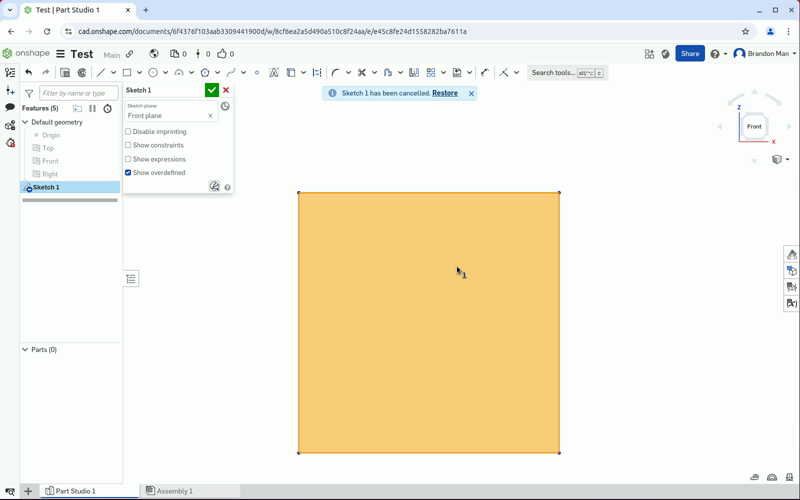
scroll(-6)
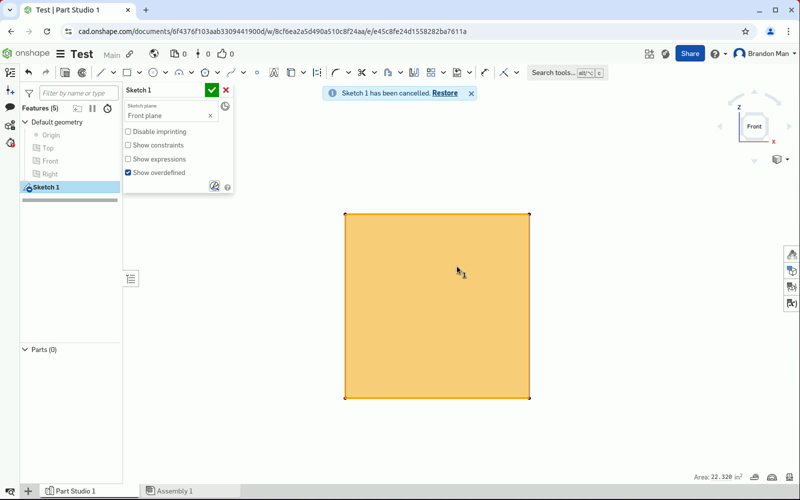
scroll(-6)
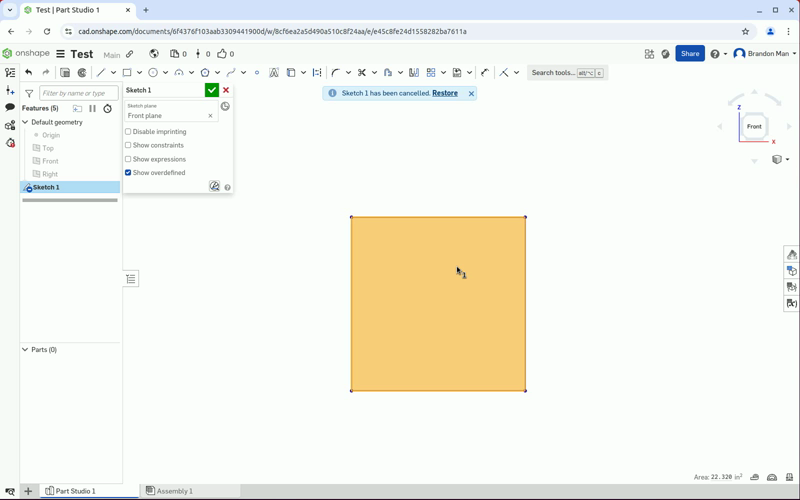
scroll(-6)
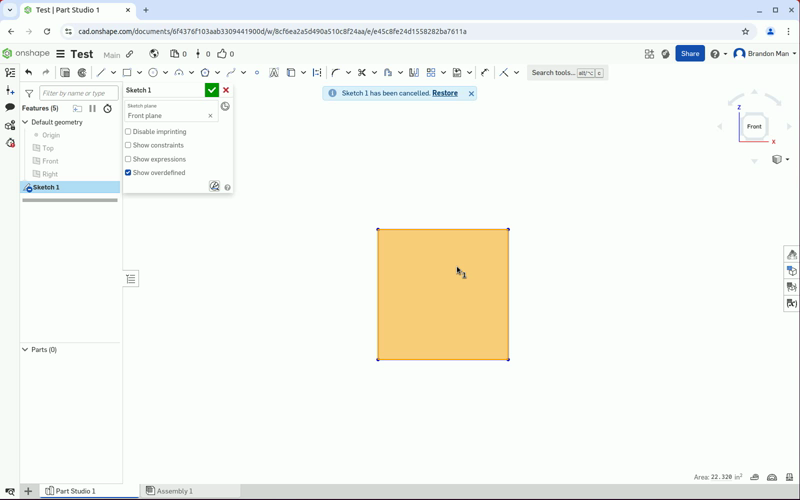
scroll(-6)
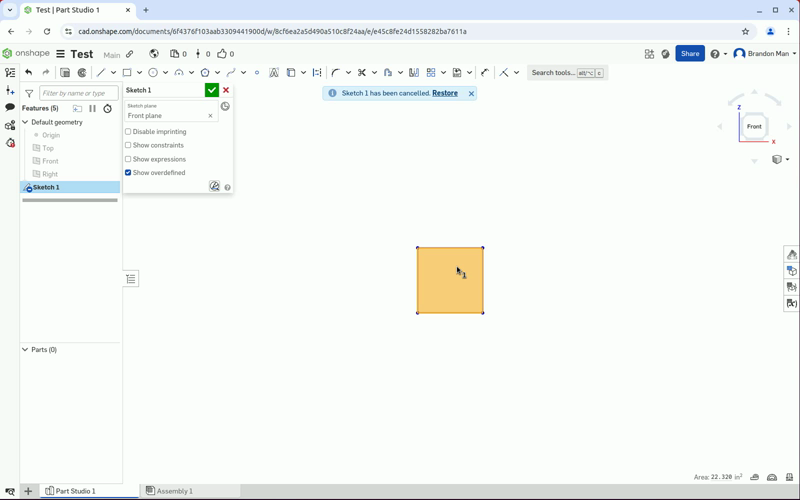
scroll(-6)
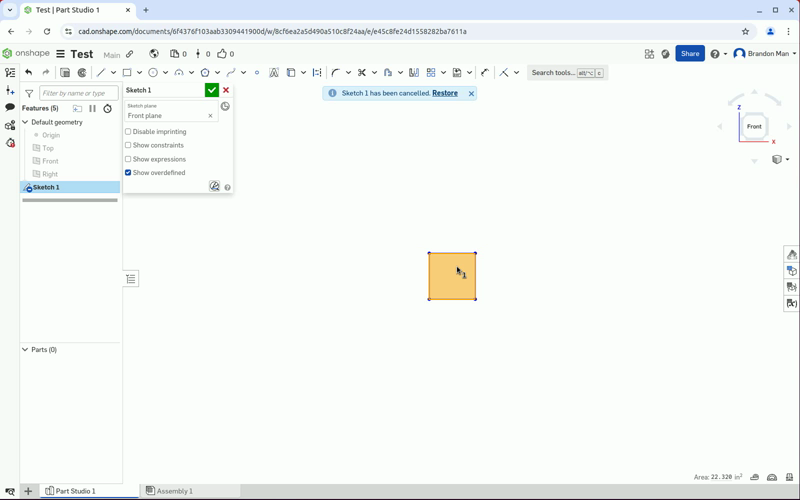
scroll(-6)
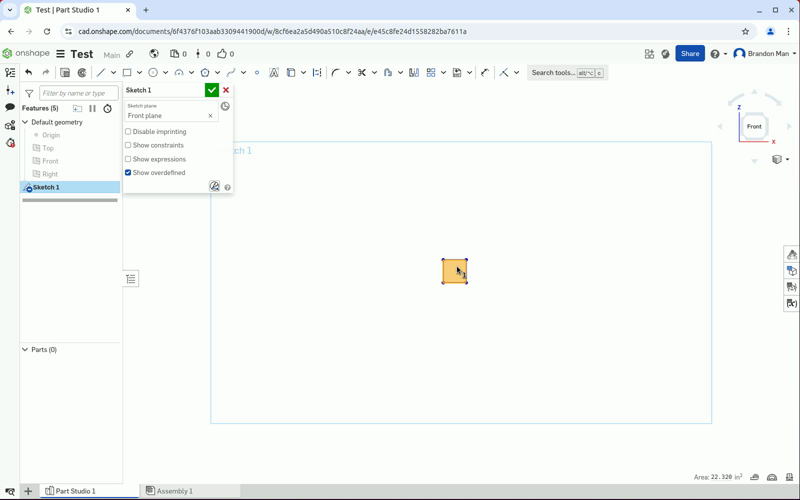
mouse_move(73, 352)
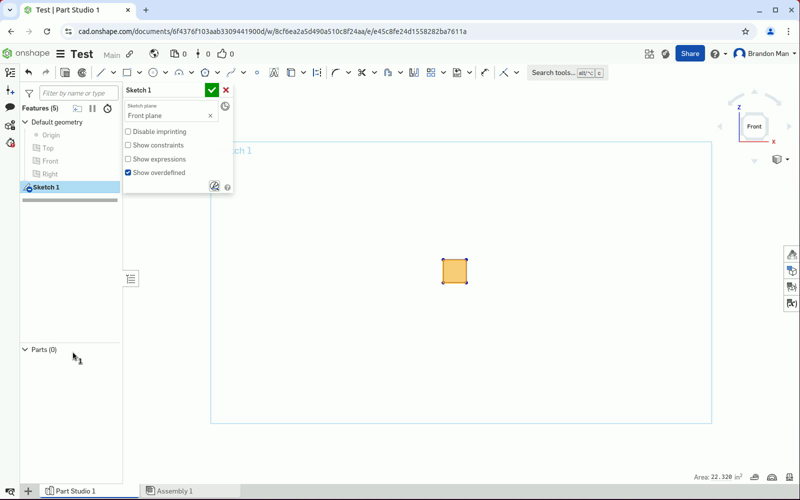
key(shift+y)
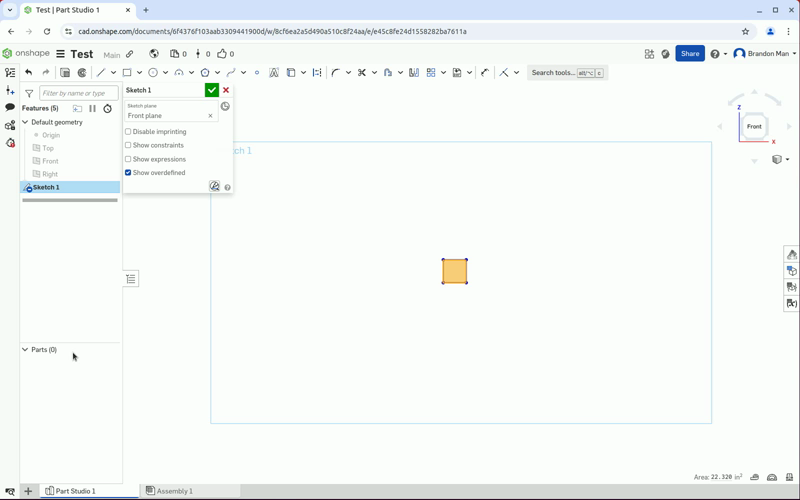
key(shift+e)
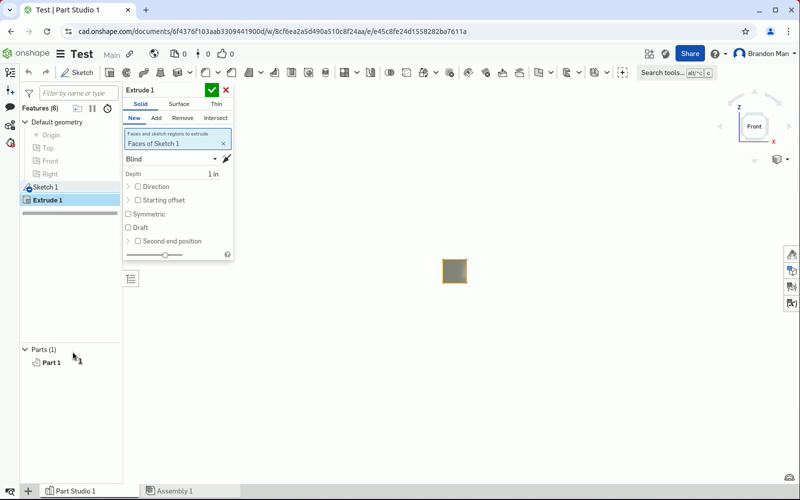
mouse_move(143, 106)
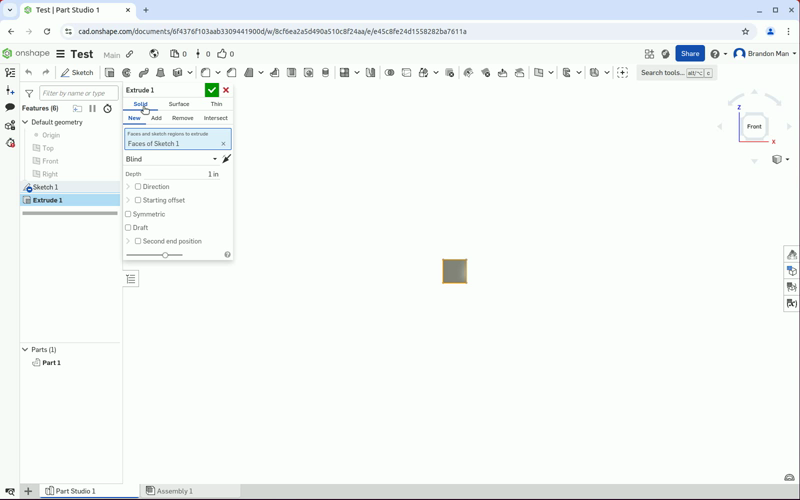
click(143, 106)
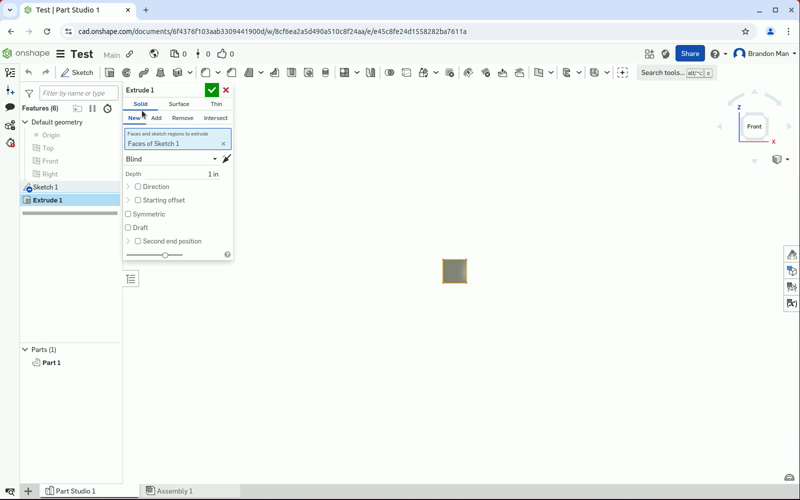
mouse_move(137, 120)
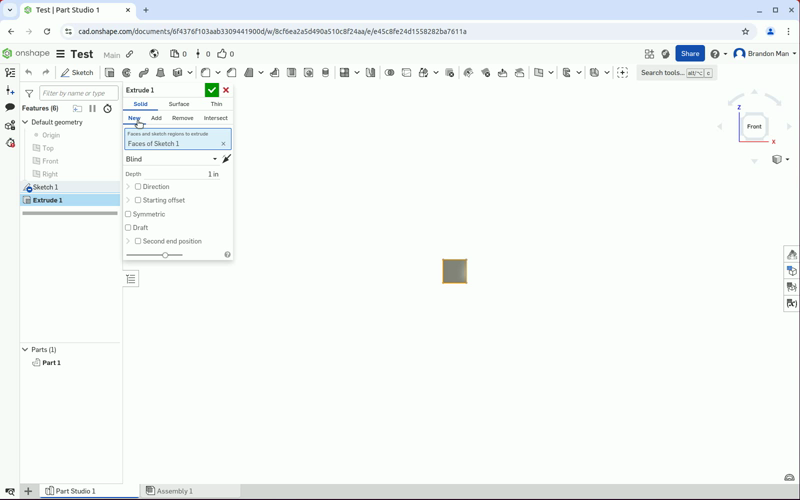
click(137, 120)
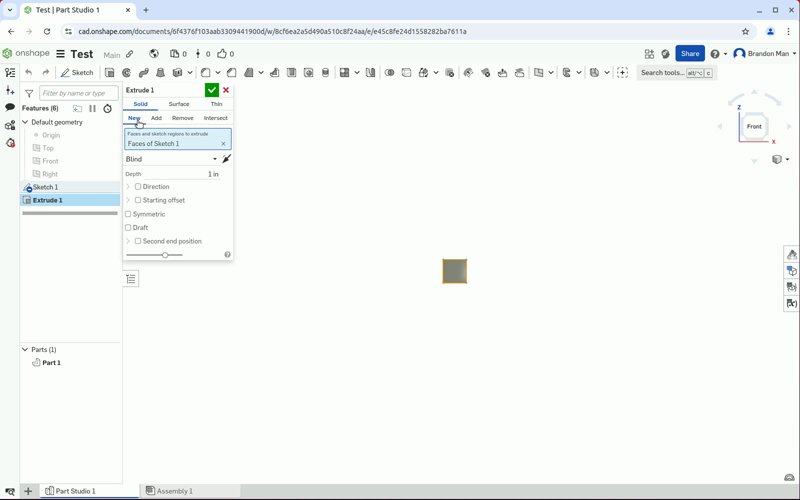
key(tab, 4)
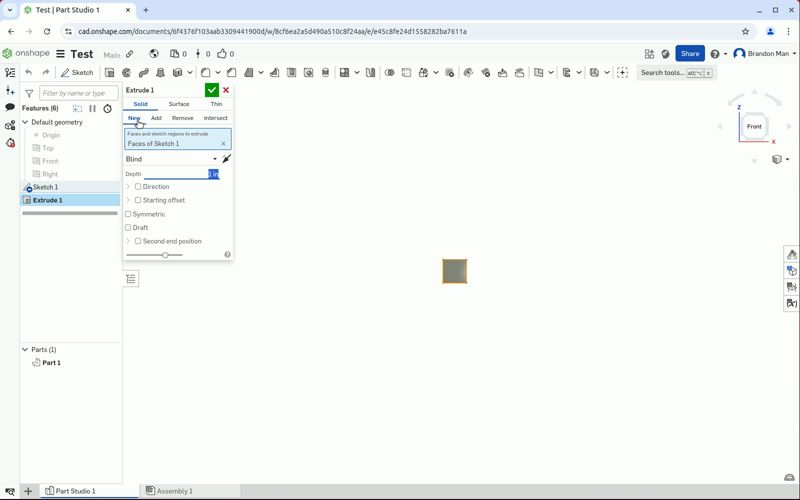
text(23.108)
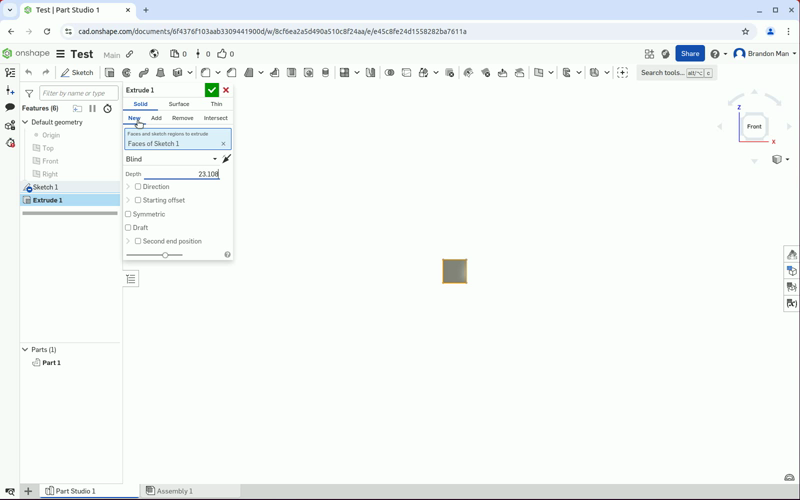
key(enter)
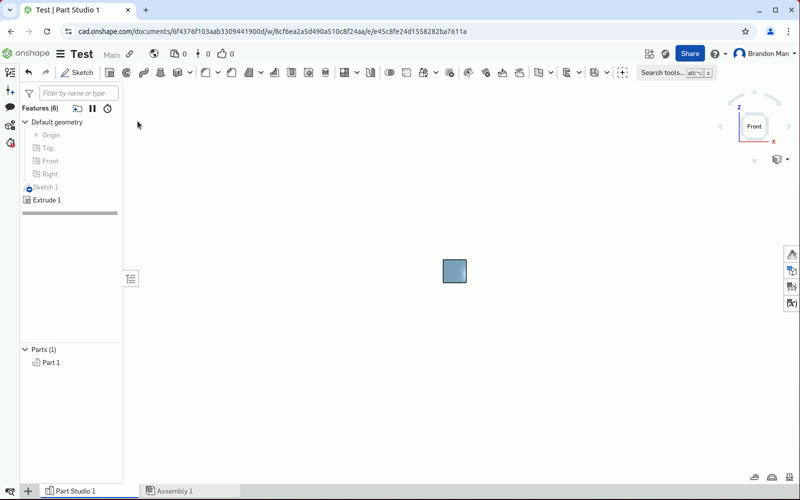
key(shift+h)
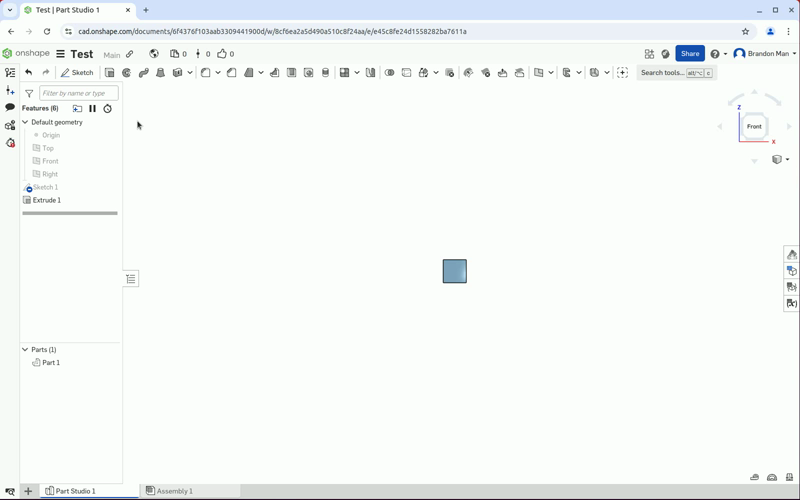
key(shift+h)
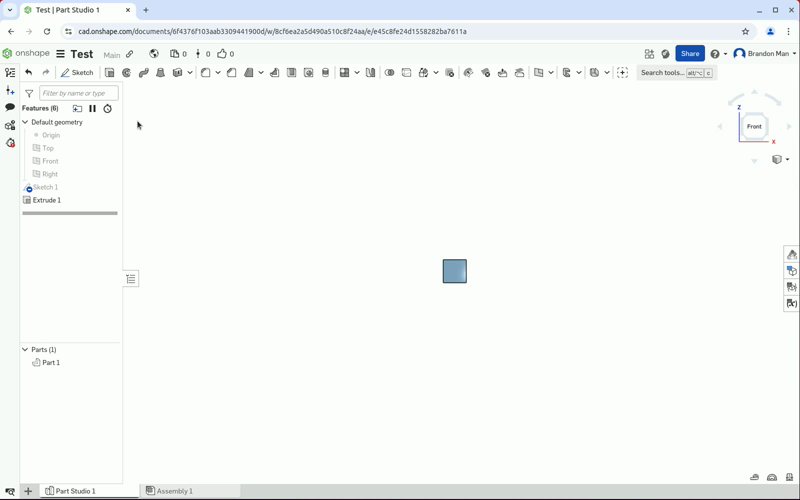
mouse_move(73, 189)
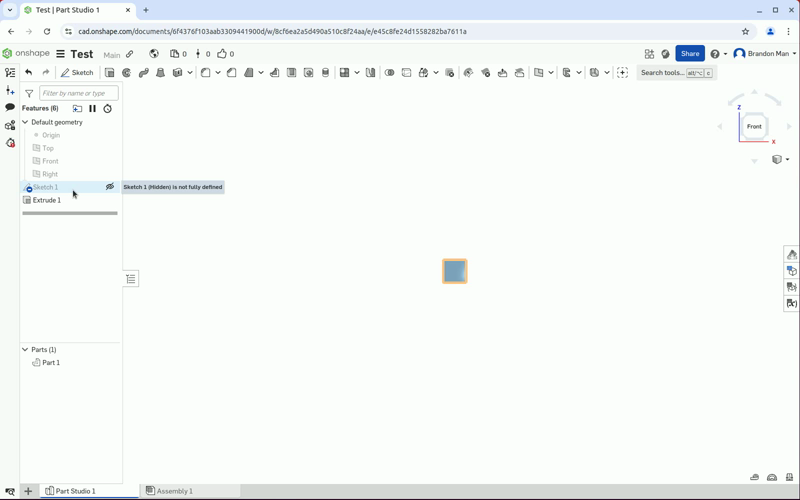
click(73, 189)
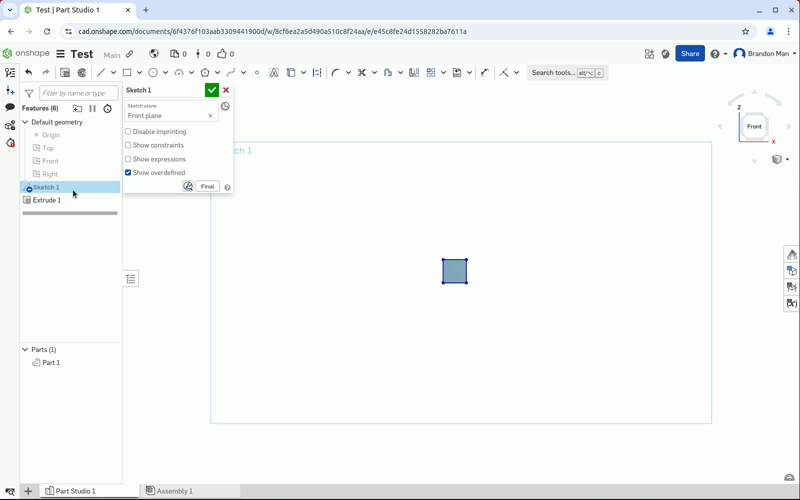
mouse_move(229, 92)
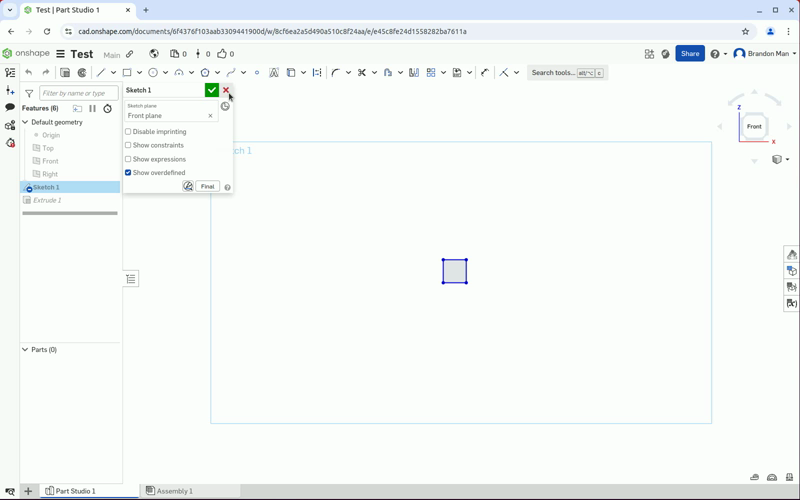
click(229, 92)
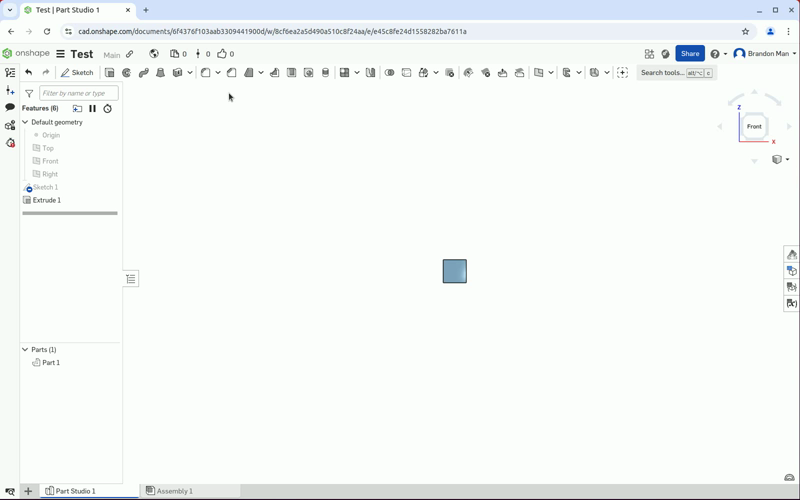
mouse_move(541, 75)
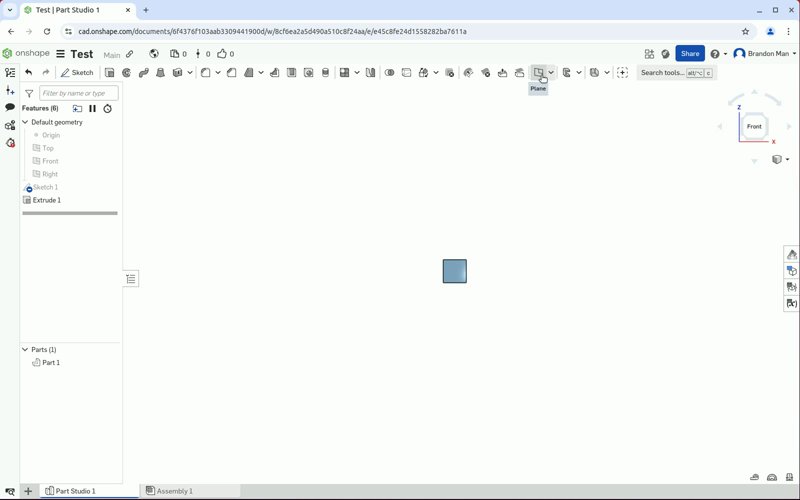
click(541, 75)
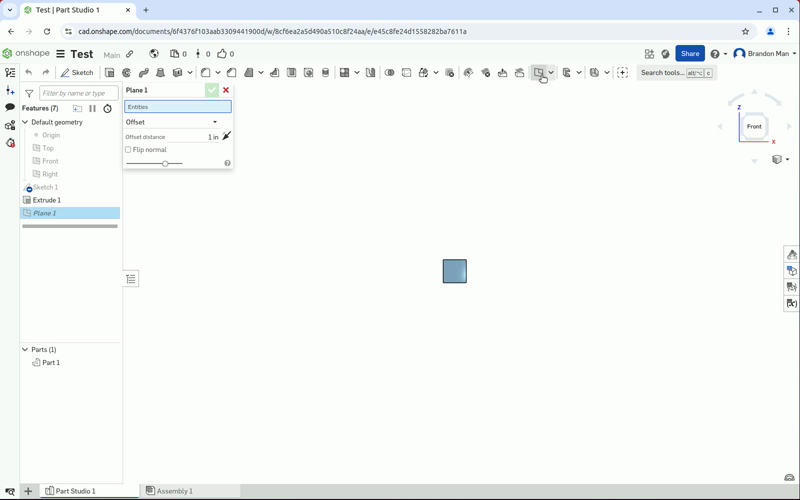
mouse_move(73, 163)
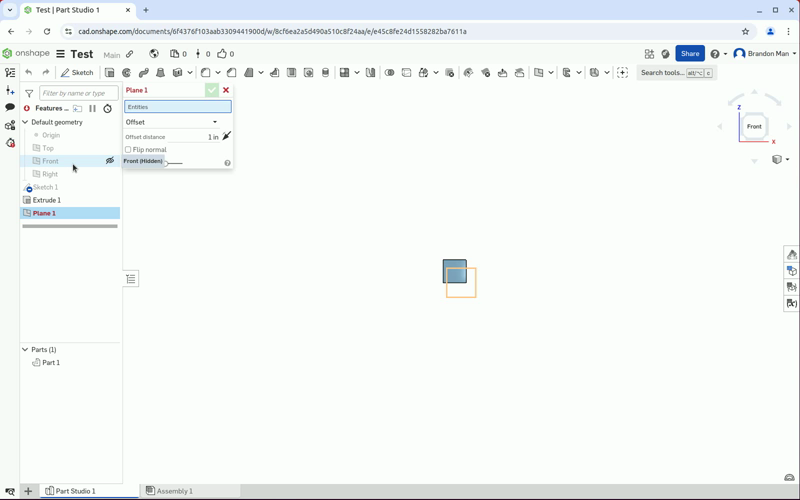
click(73, 163)
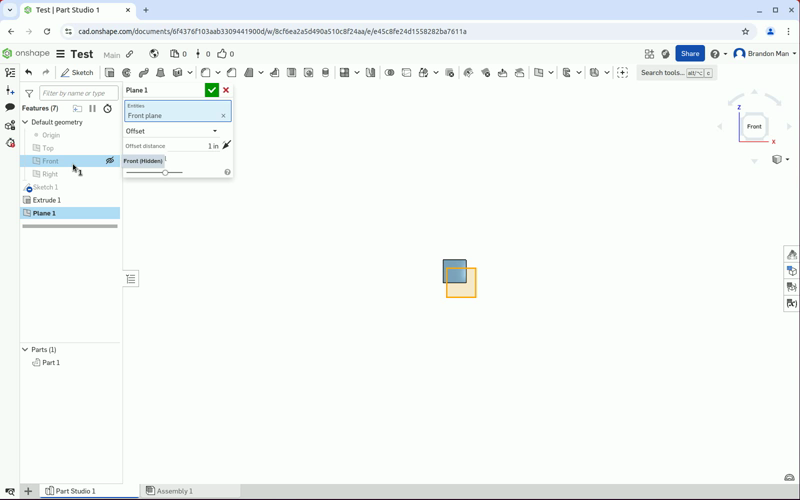
key(tab, 2)
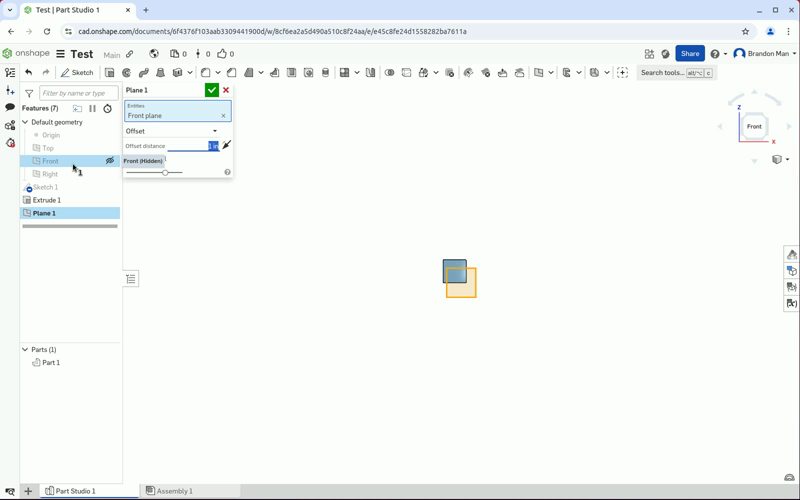
text(23.108)
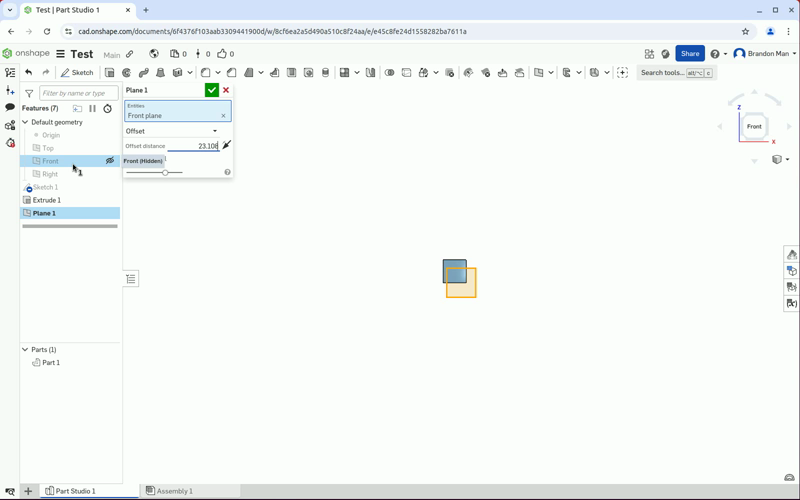
key(enter, 2)
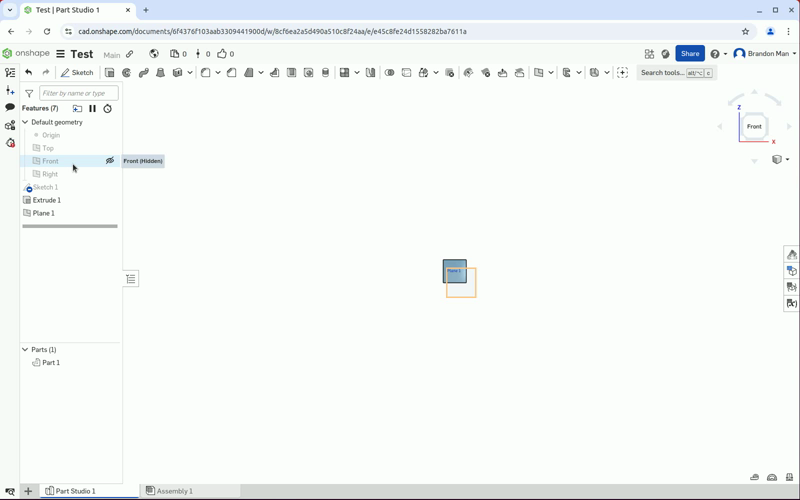
key(shift+s)
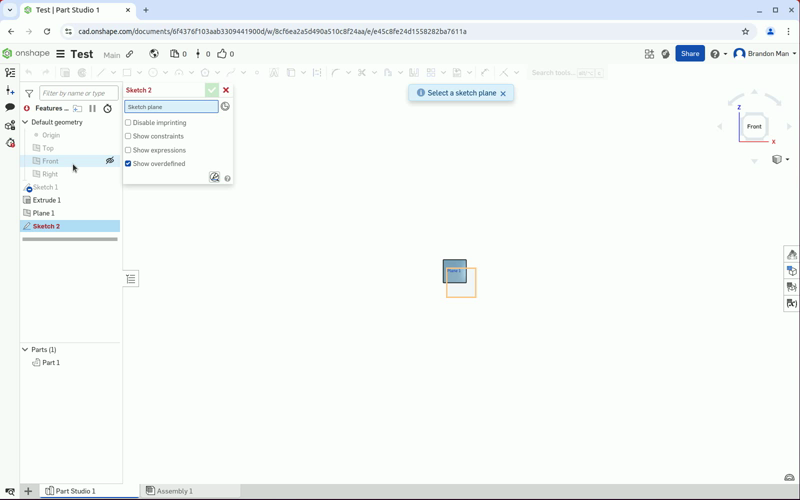
mouse_move(73, 215)
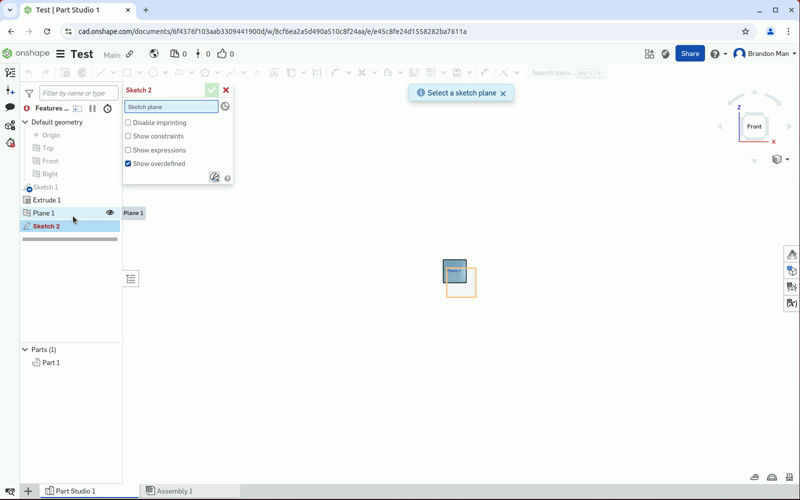
click(73, 215)
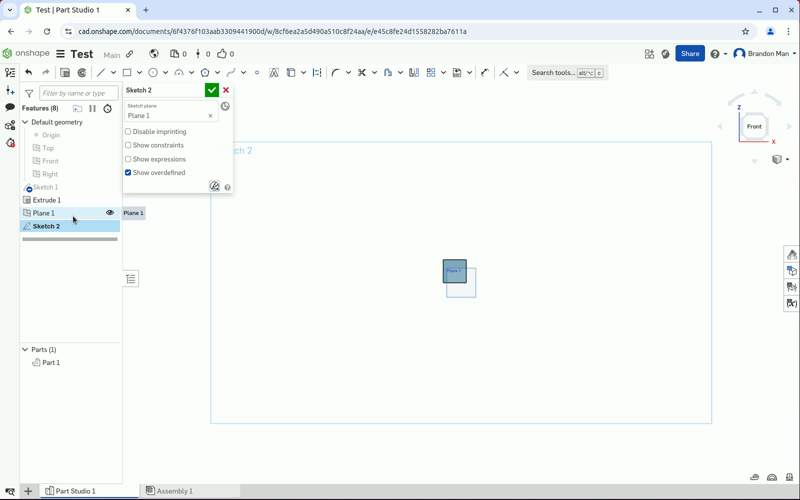
mouse_move(73, 352)
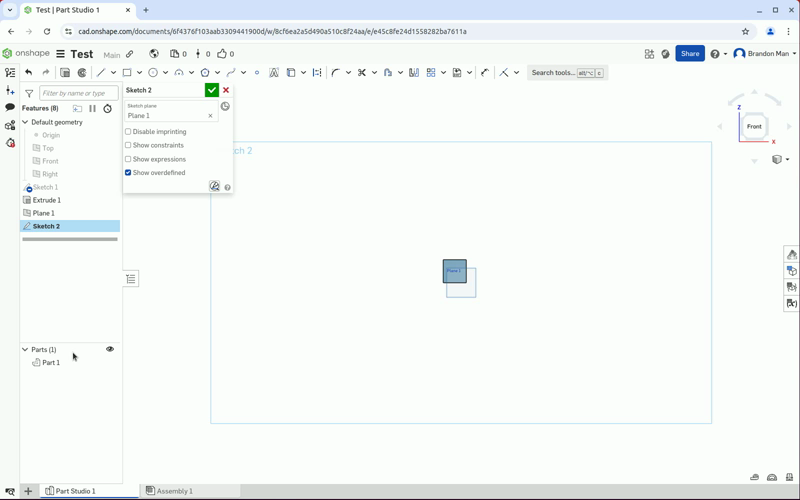
key(y)
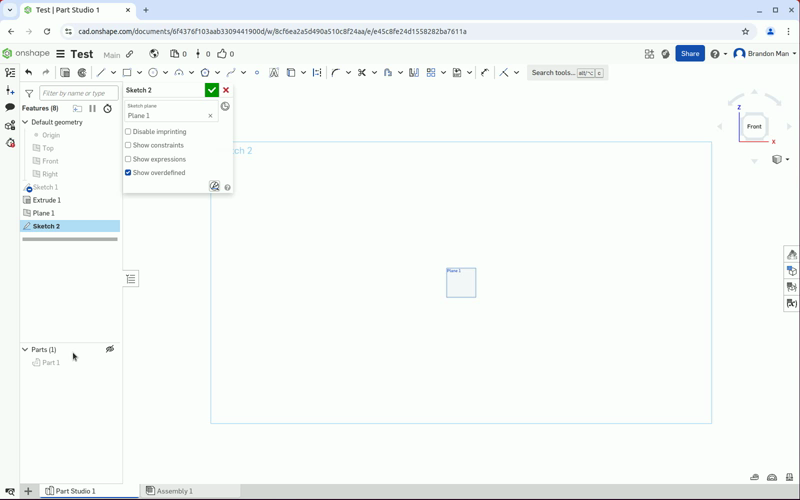
key(a)
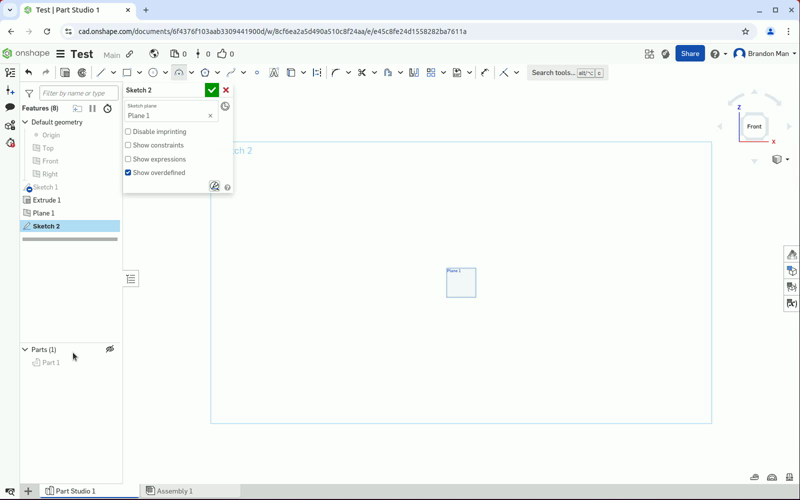
key_down(shift)
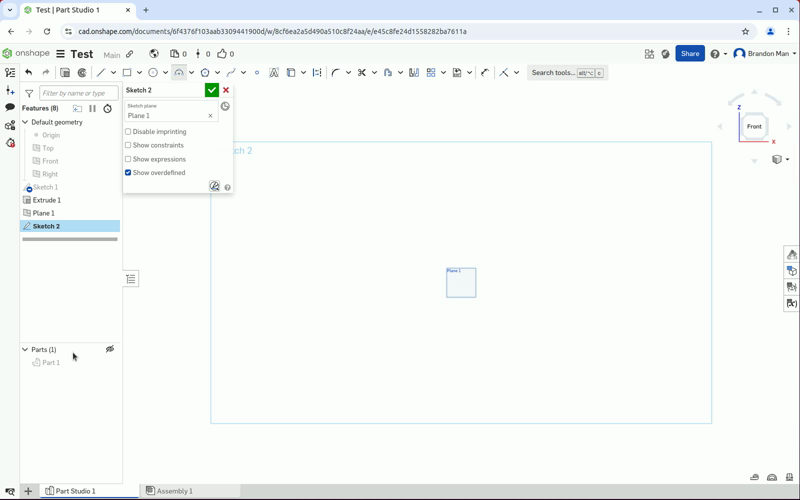
mouse_move(446, 282)
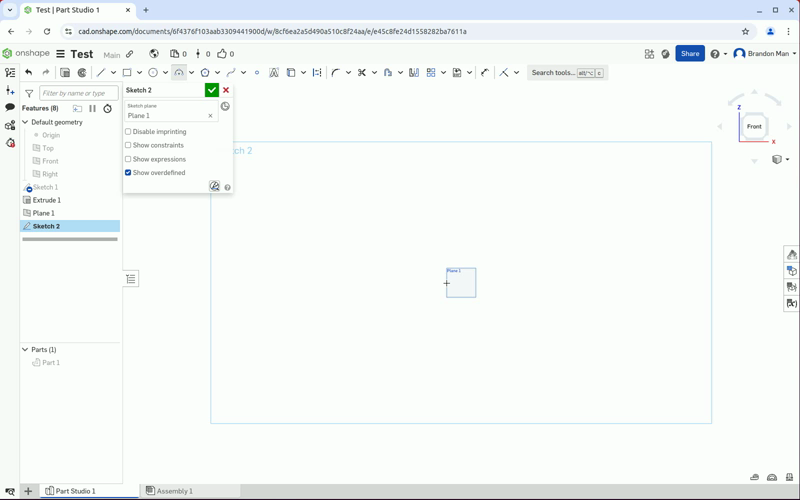
click(446, 282)
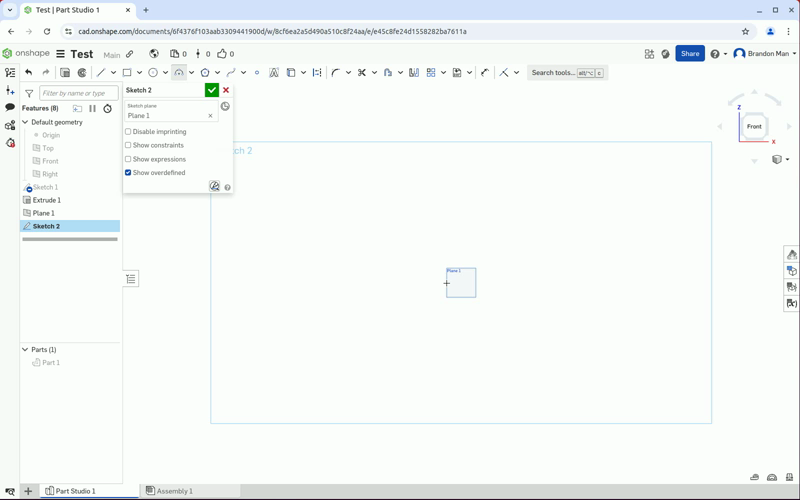
key_up(shift)
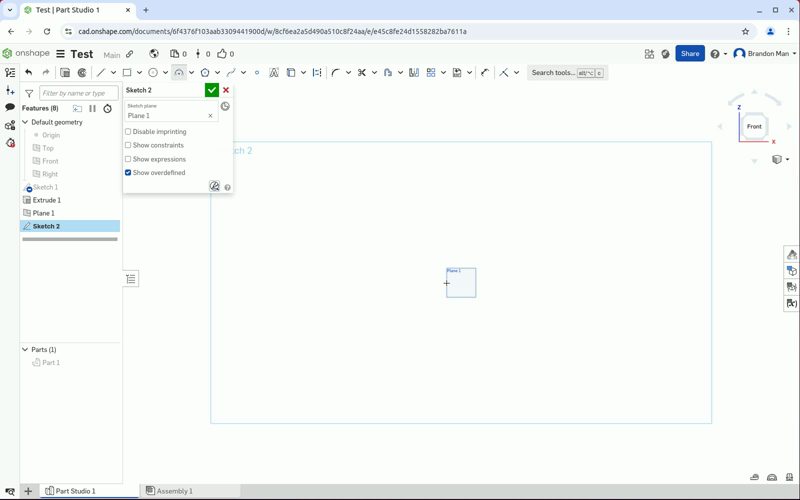
key_down(shift)
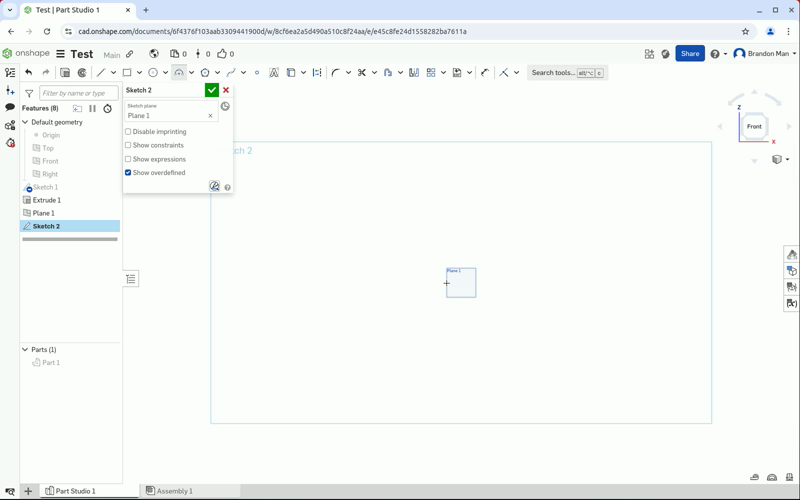
mouse_move(462, 282)
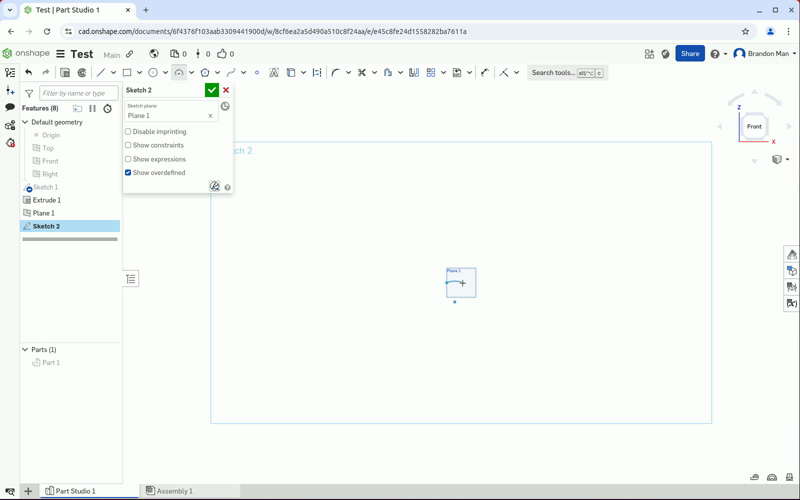
click(462, 282)
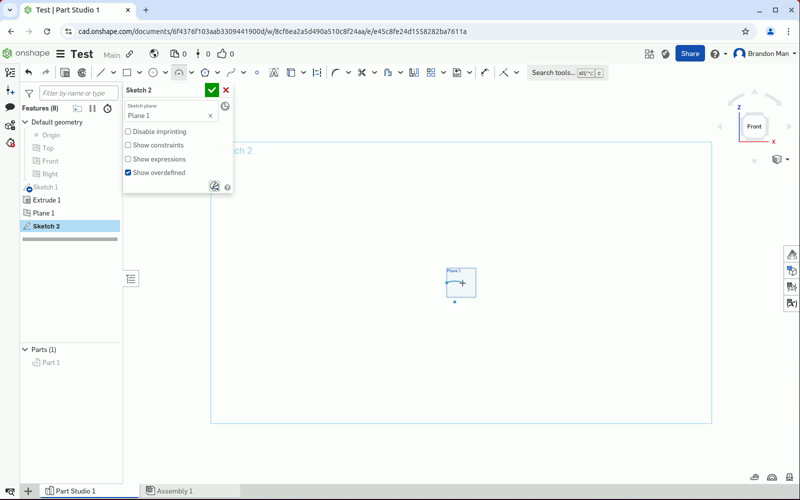
mouse_move(454, 291)
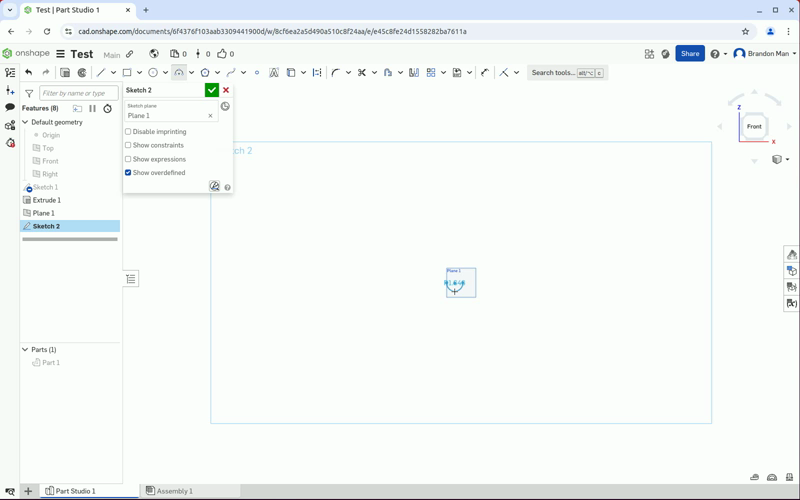
click(454, 291)
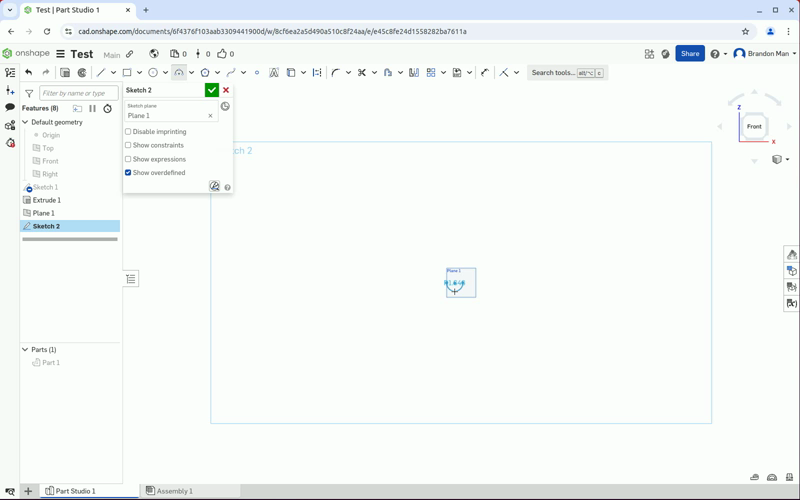
key_up(shift)
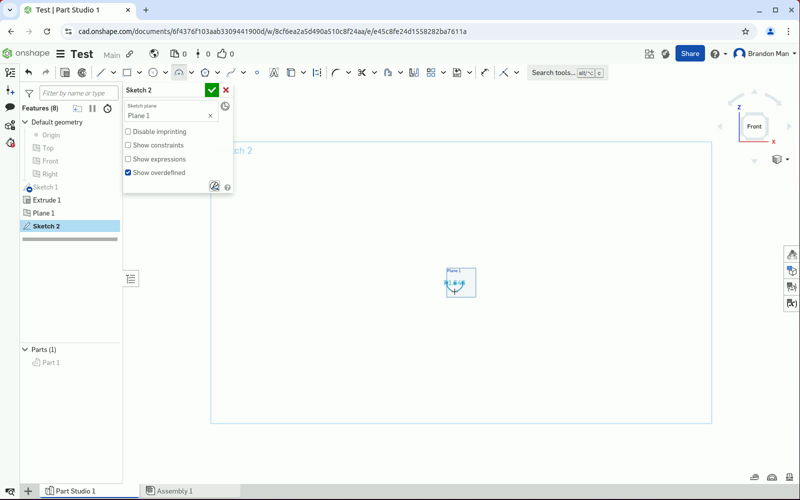
key(esc)
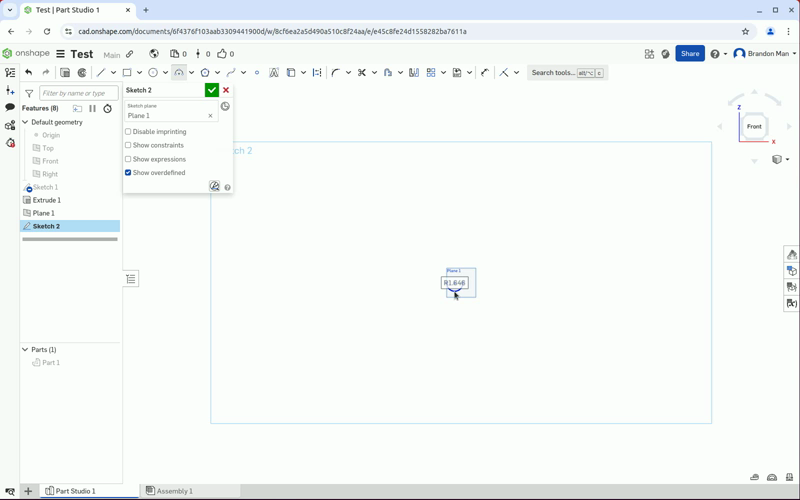
key(l)
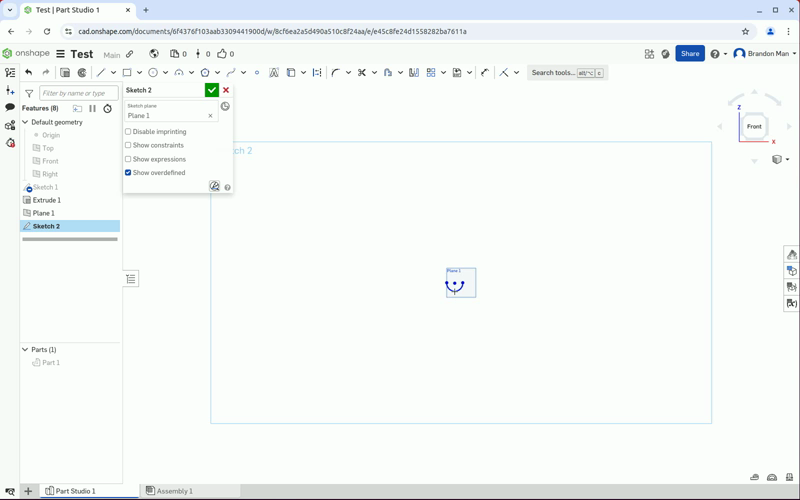
mouse_move(462, 282)
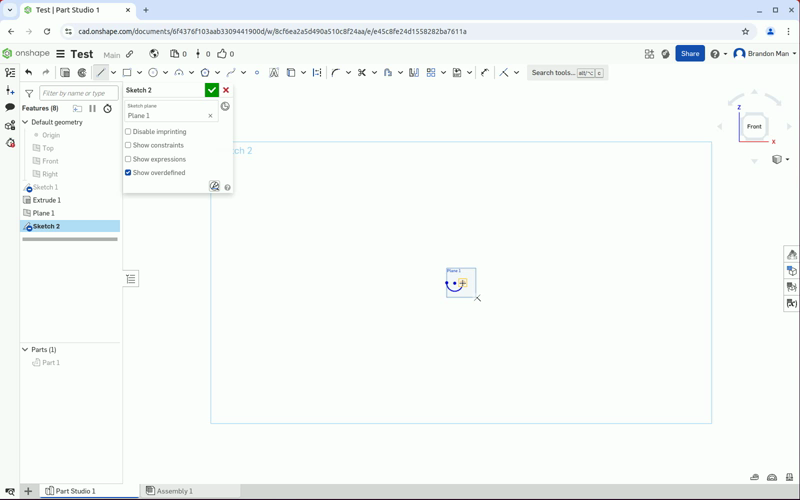
click(462, 282)
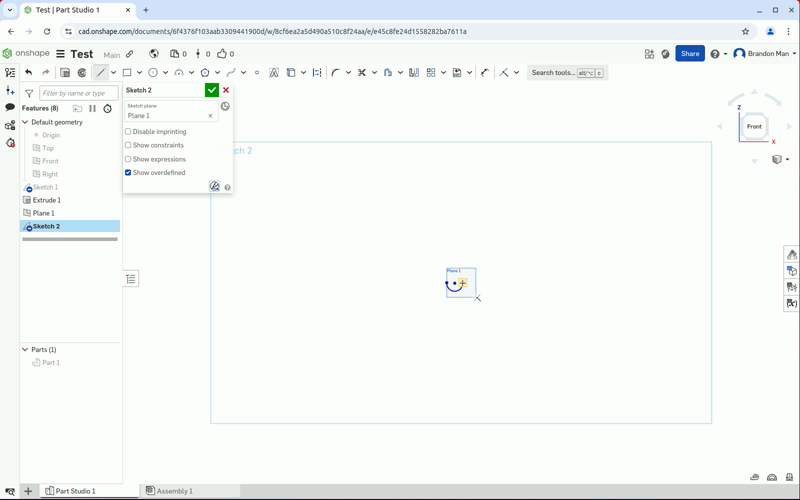
mouse_move(492, 282)
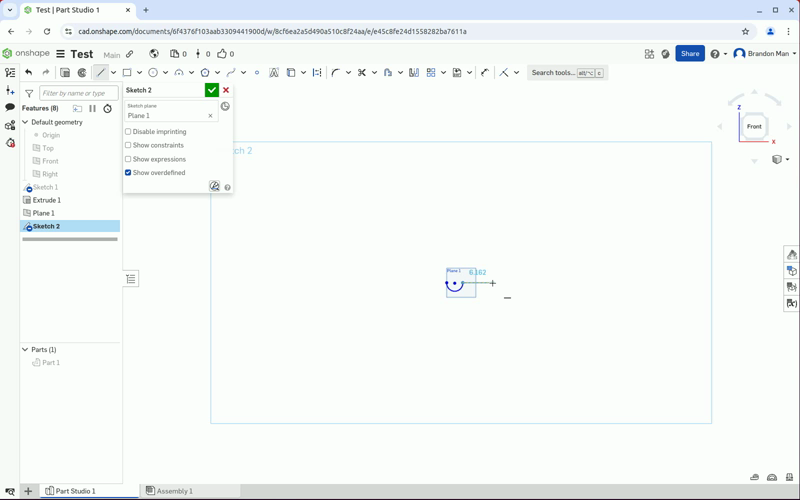
key_down(shift)
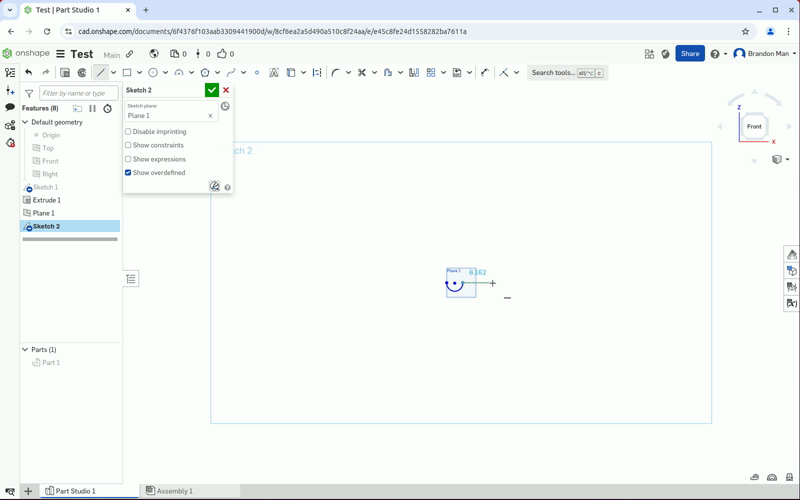
mouse_move(446, 282)
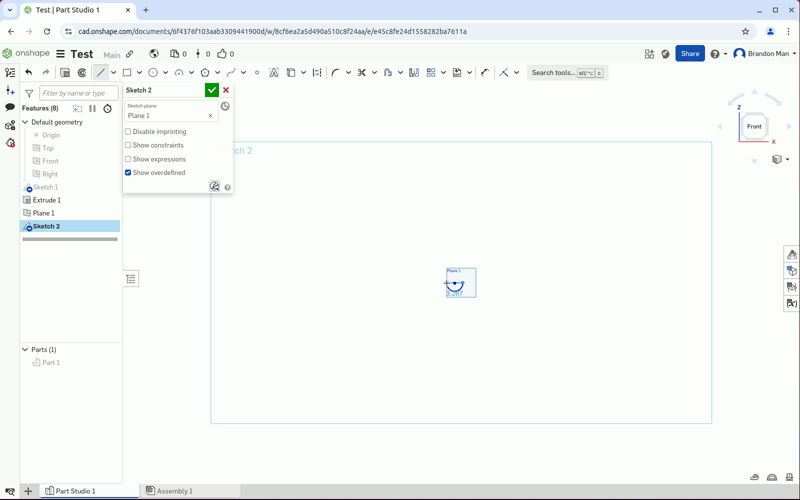
key_up(shift)
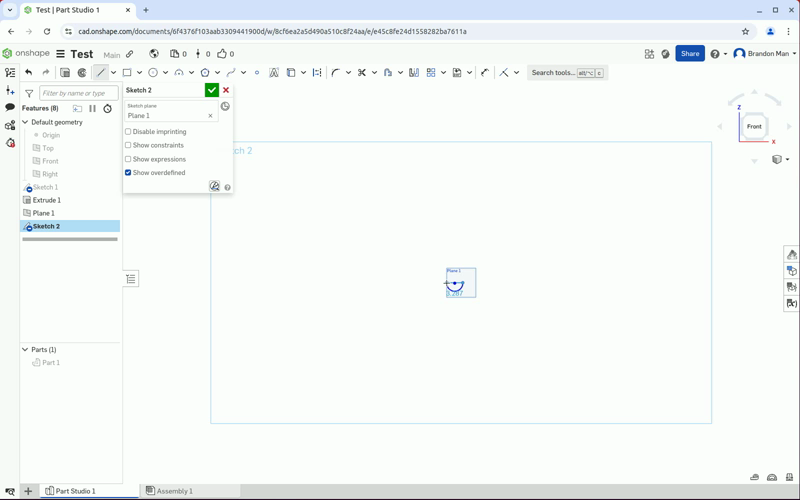
click(446, 282)
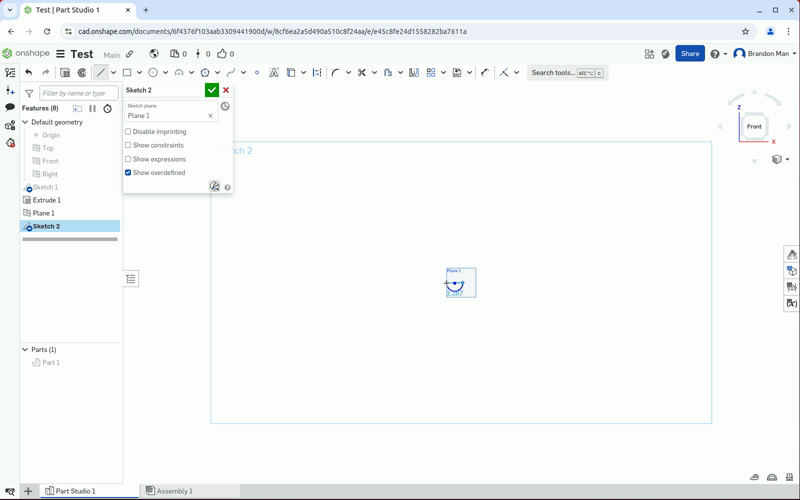
key(esc)
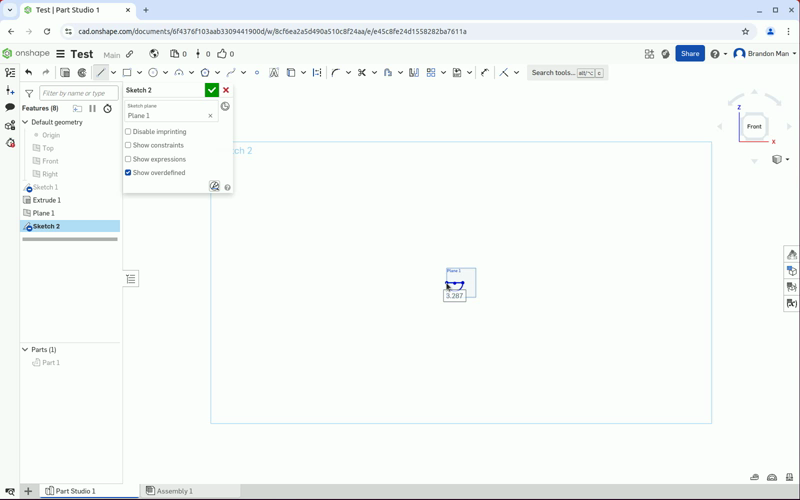
mouse_move(449, 284)
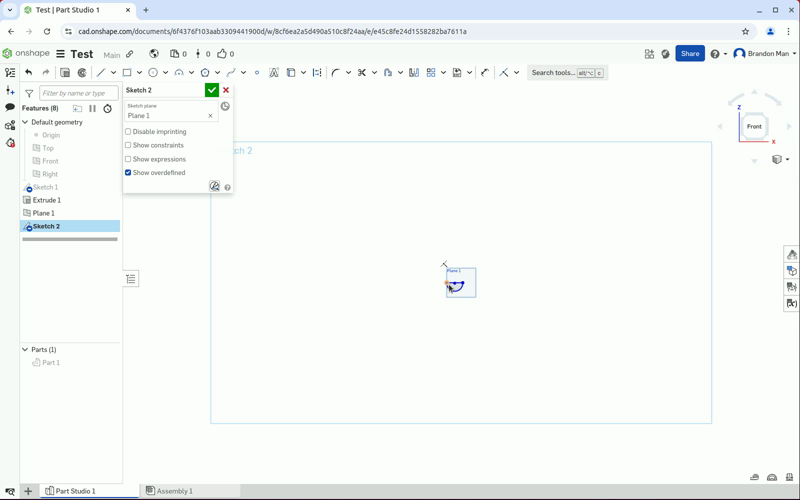
scroll(6)
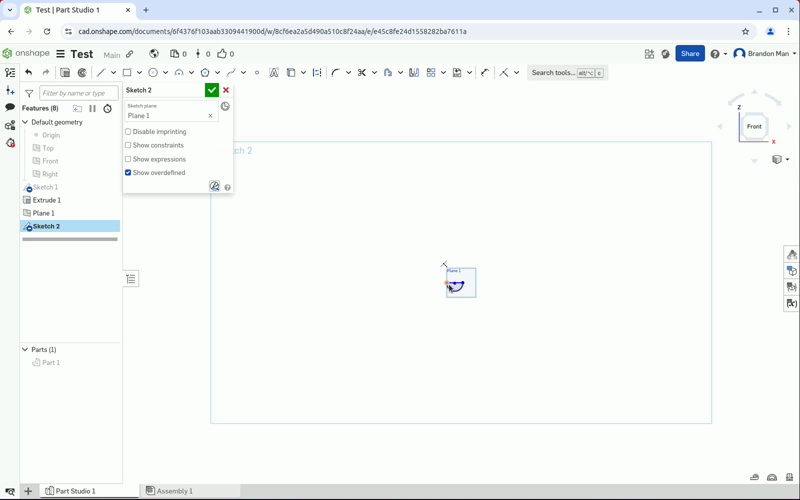
scroll(6)
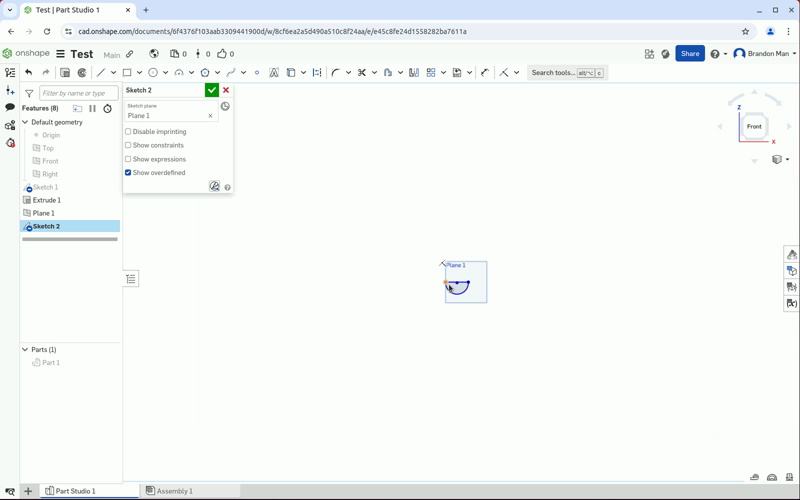
scroll(6)
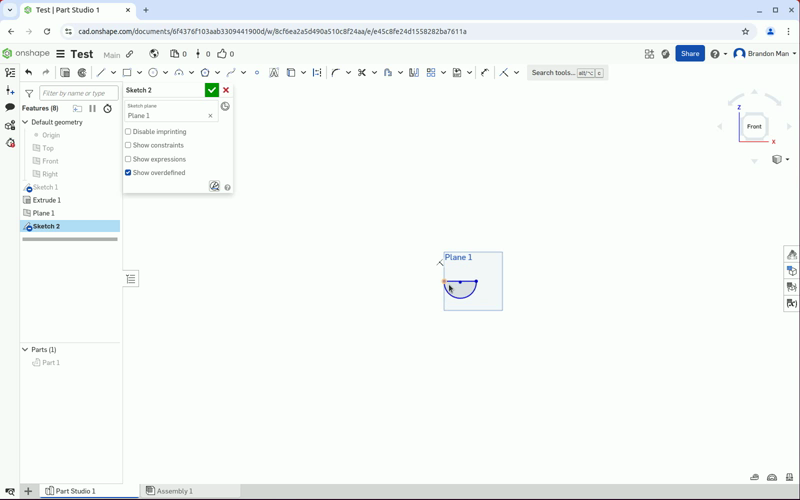
scroll(6)
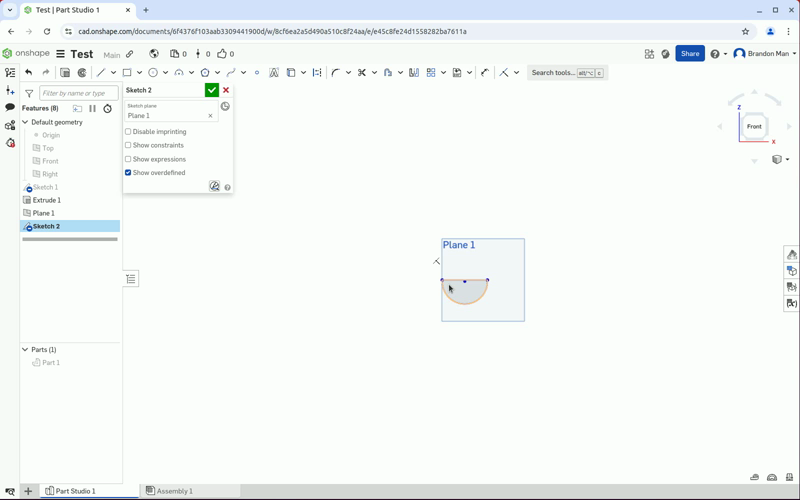
scroll(6)
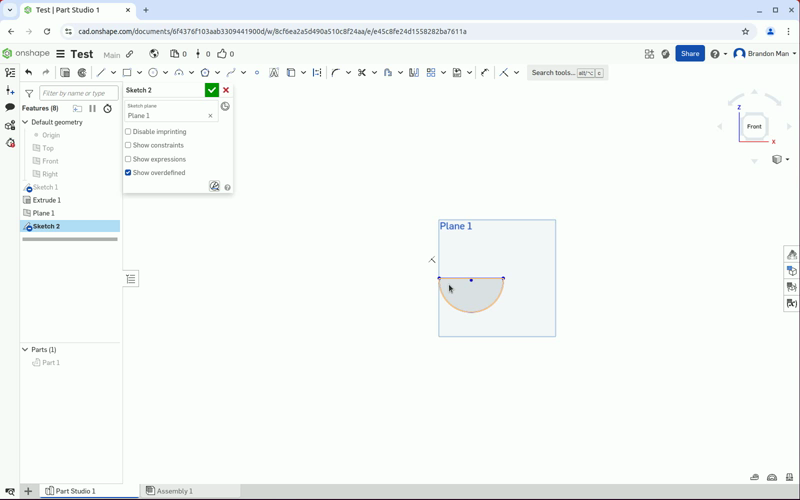
scroll(6)
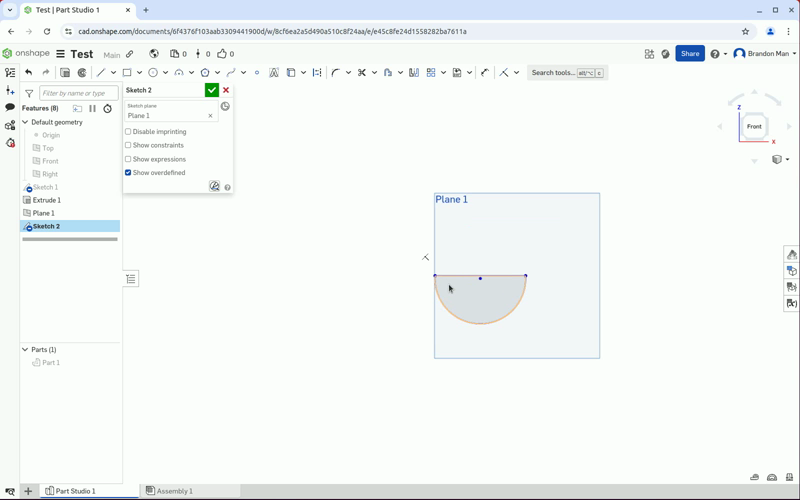
scroll(6)
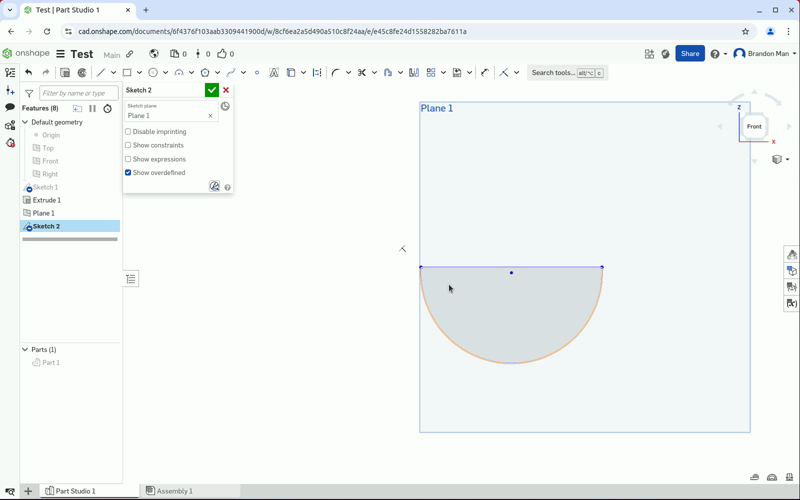
click(449, 284)
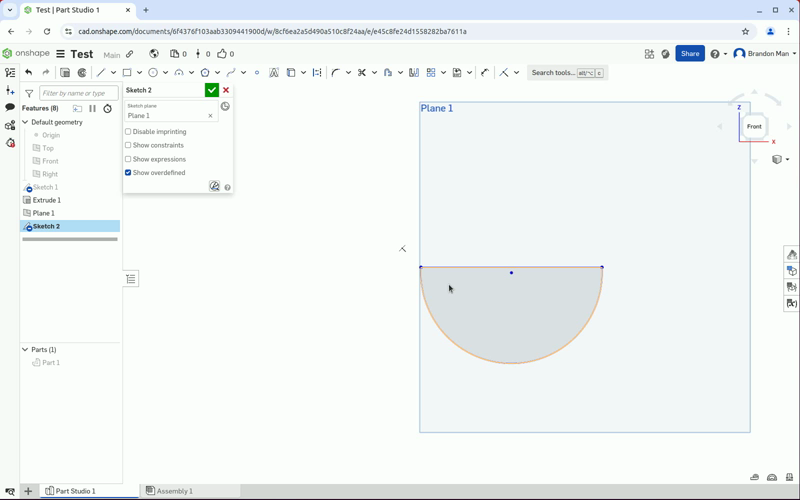
scroll(-6)
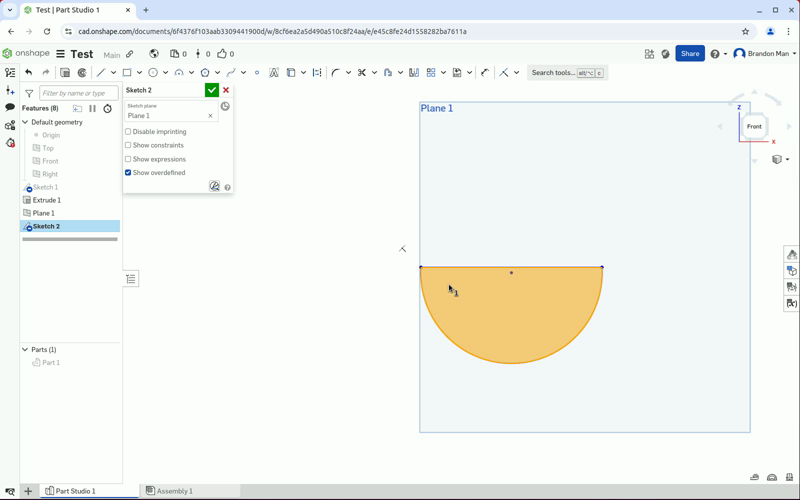
scroll(-6)
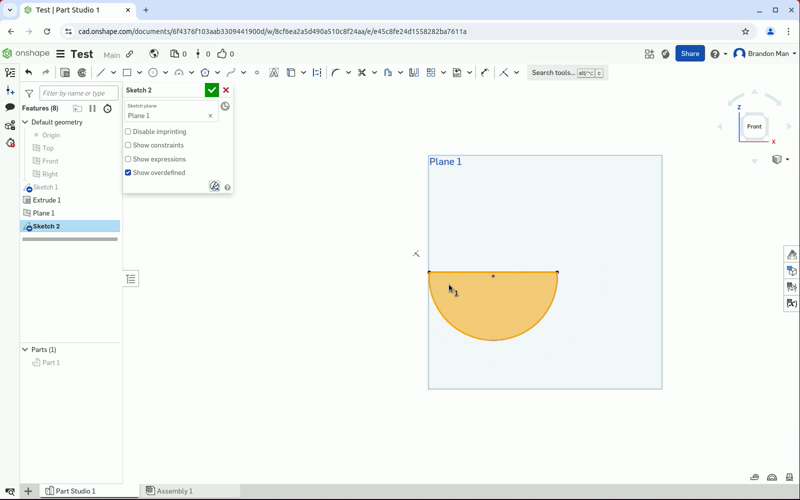
scroll(-6)
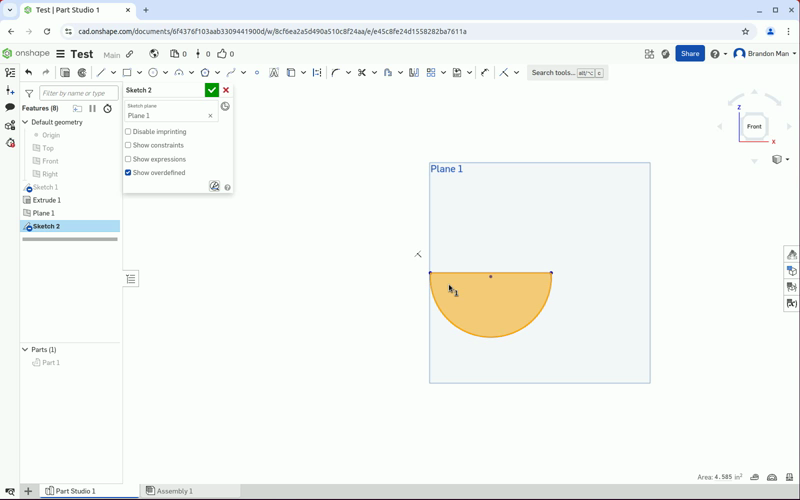
scroll(-6)
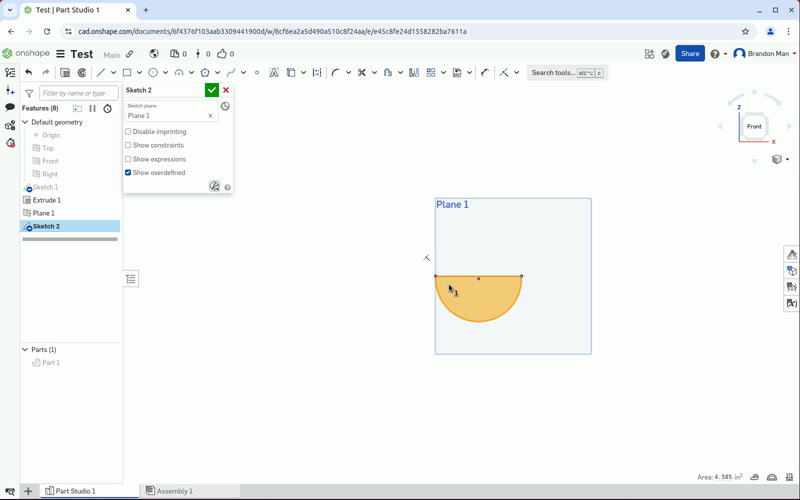
scroll(-6)
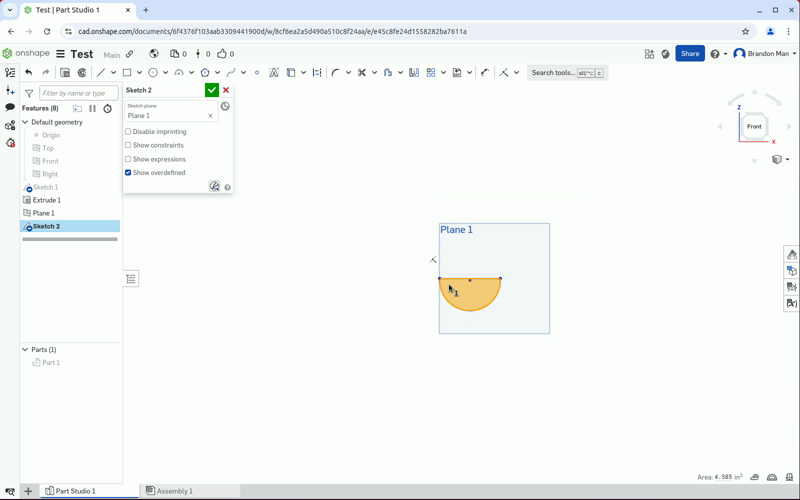
scroll(-6)
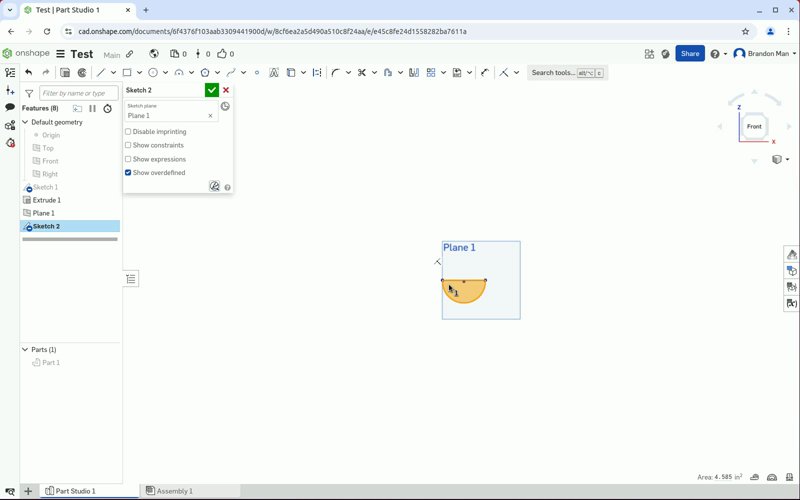
scroll(-6)
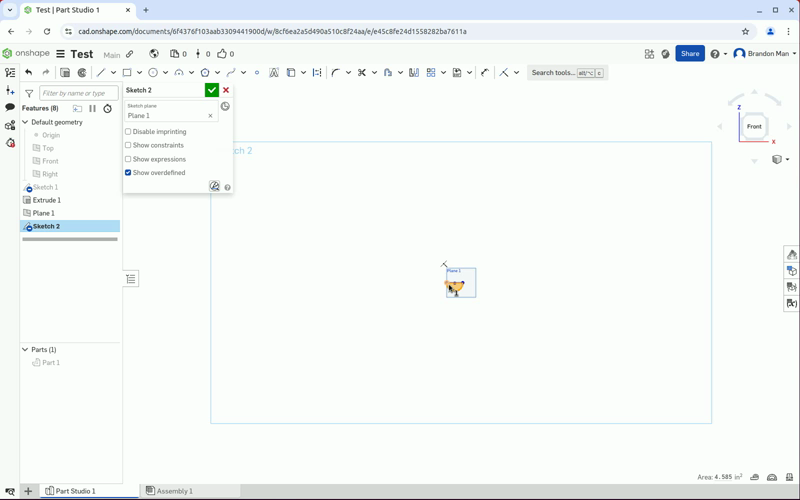
mouse_move(73, 352)
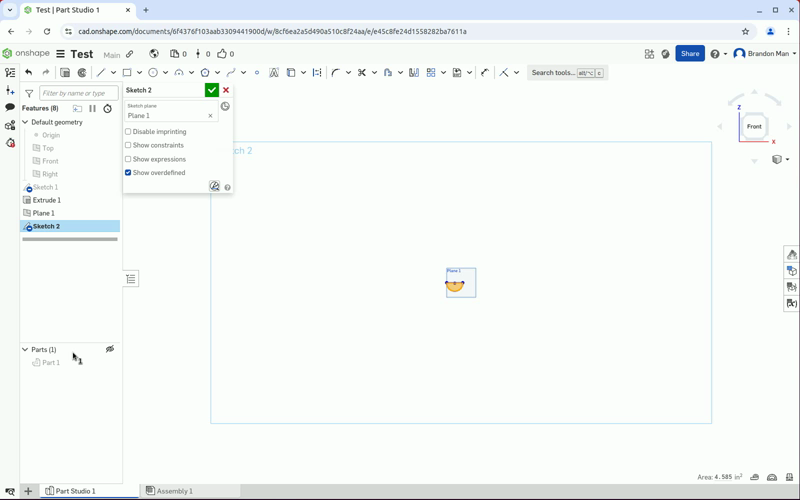
key(shift+y)
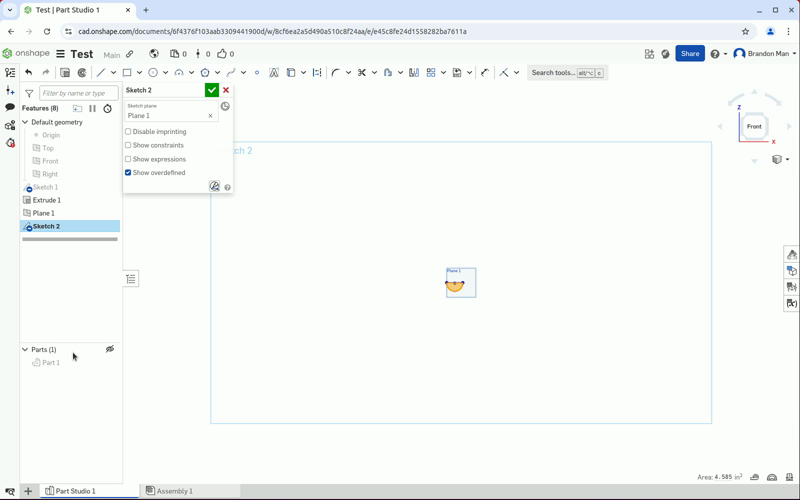
key(shift+e)
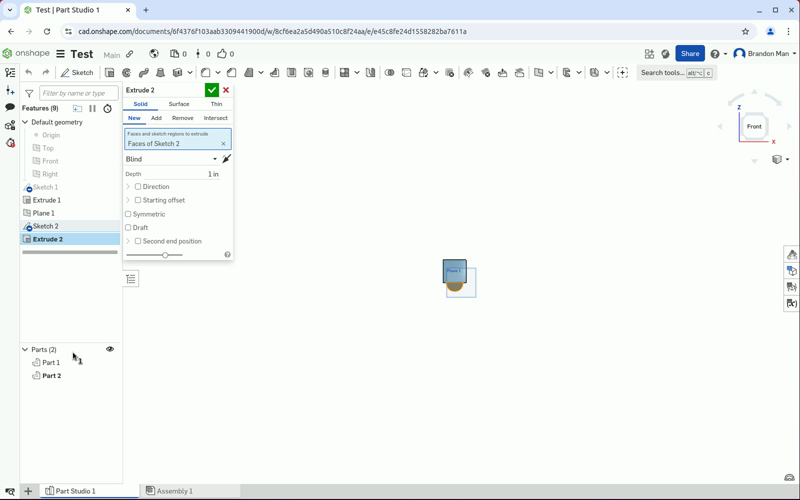
mouse_move(143, 106)
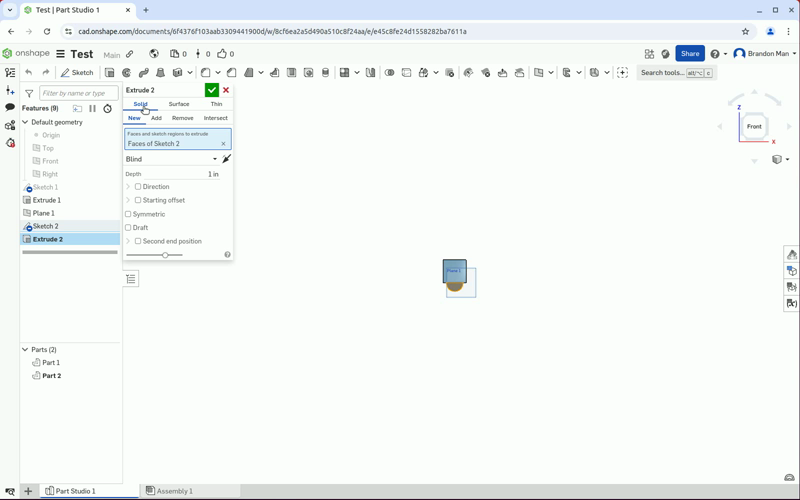
click(143, 106)
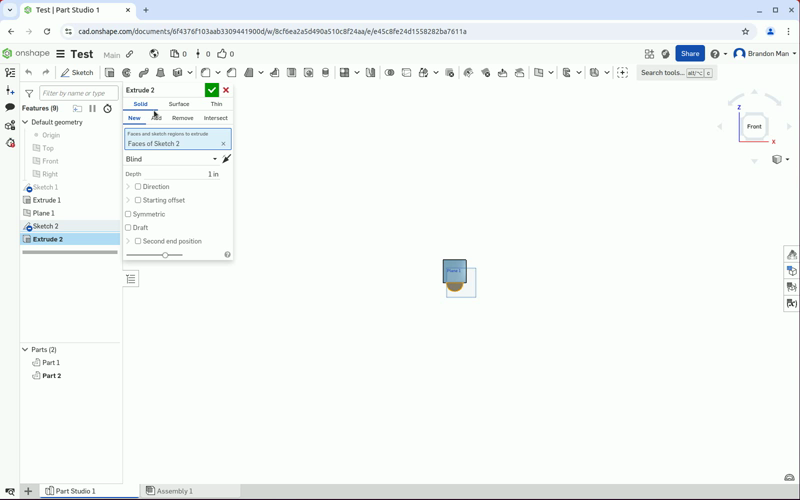
mouse_move(186, 120)
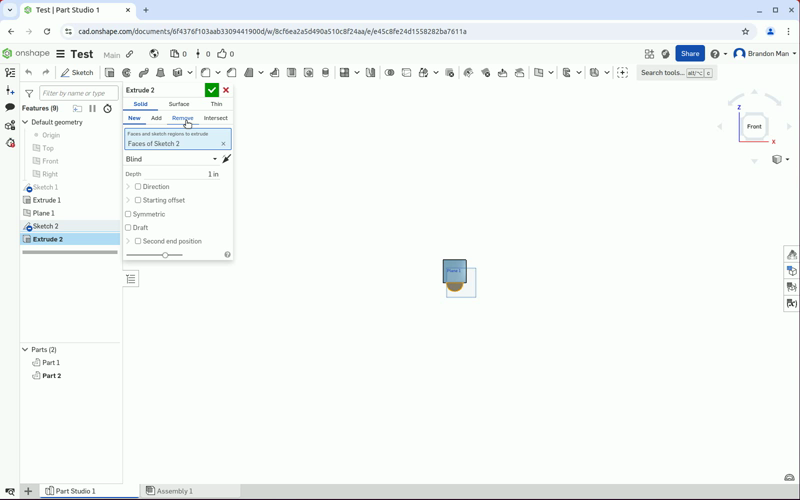
click(186, 120)
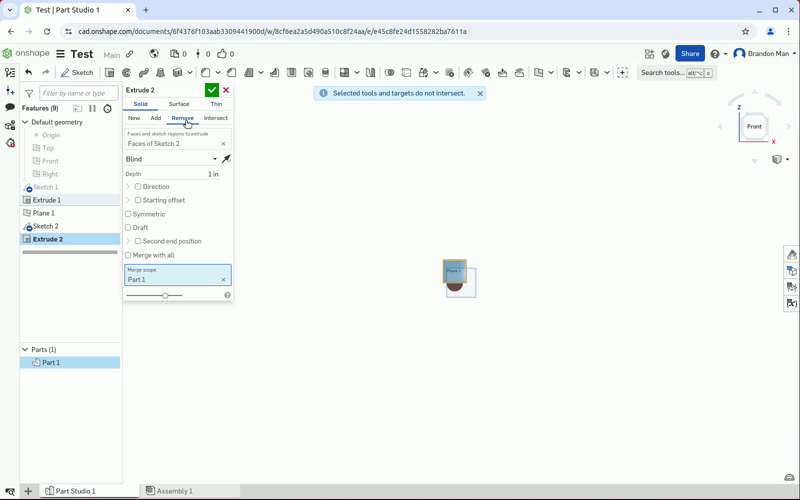
key(tab, 4)
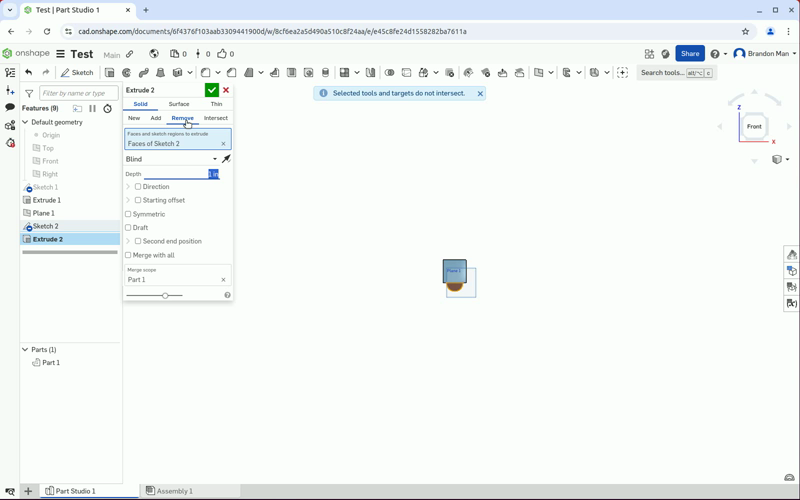
text(30.811)
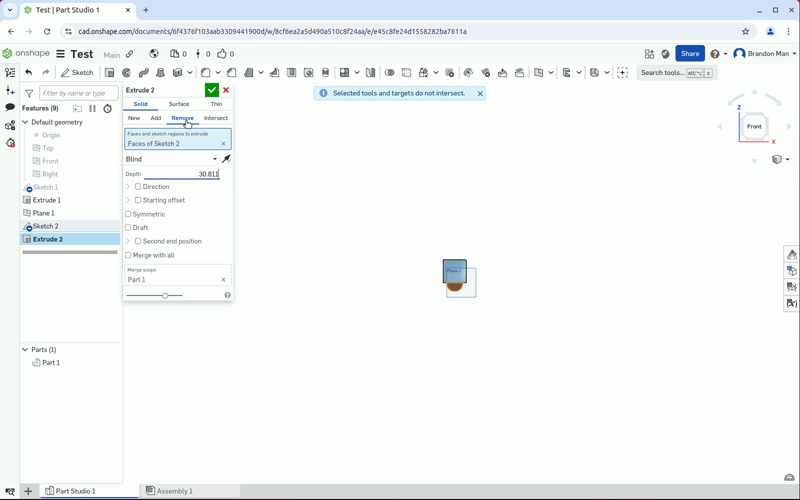
key(tab, 6)
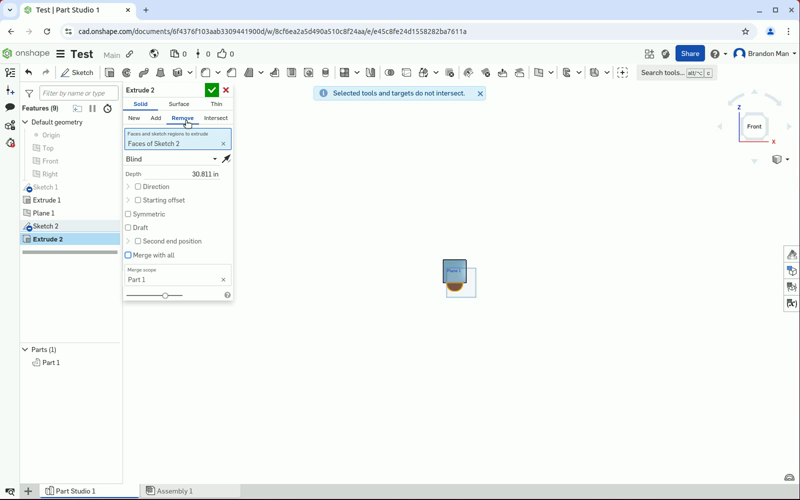
key(space)
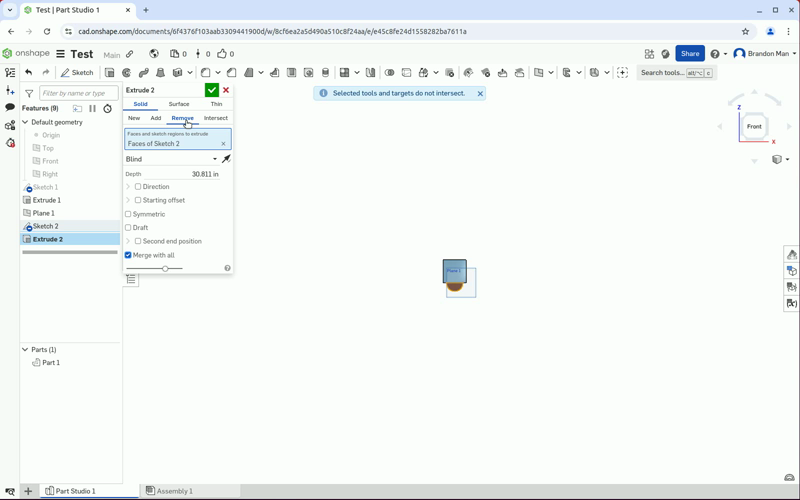
key(enter)
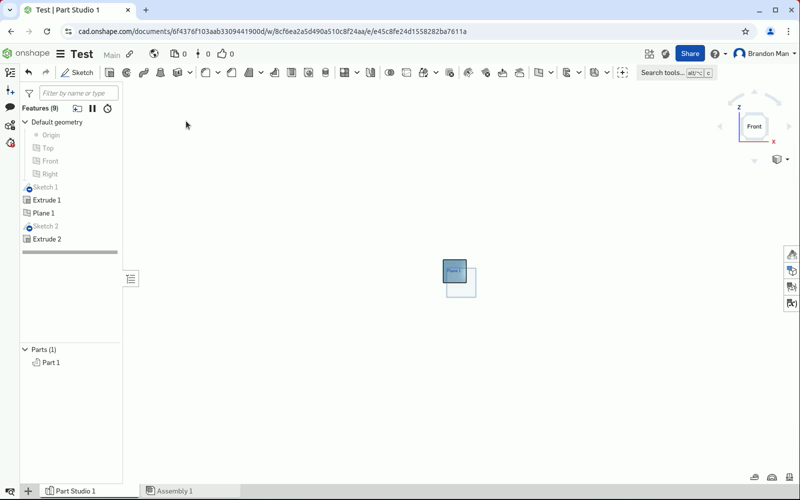
key(shift+h)
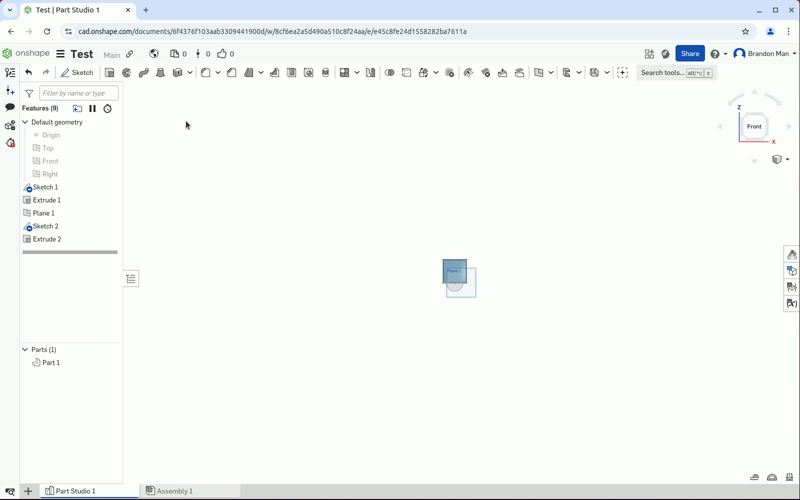
key(shift+h)
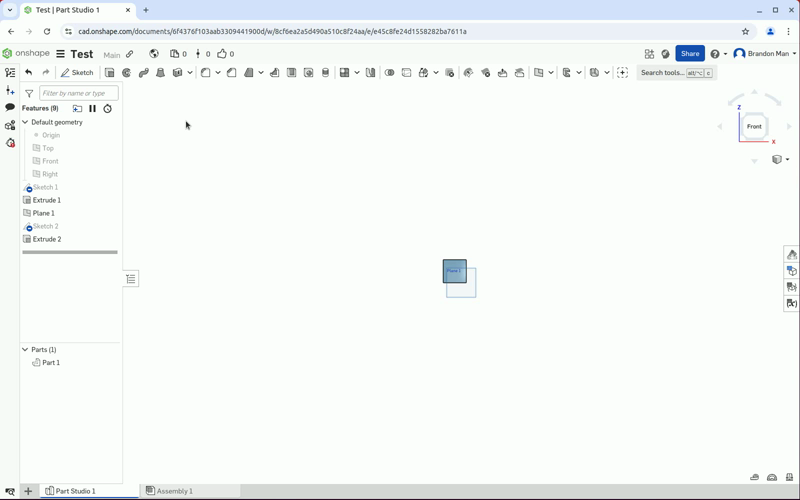
mouse_move(73, 189)
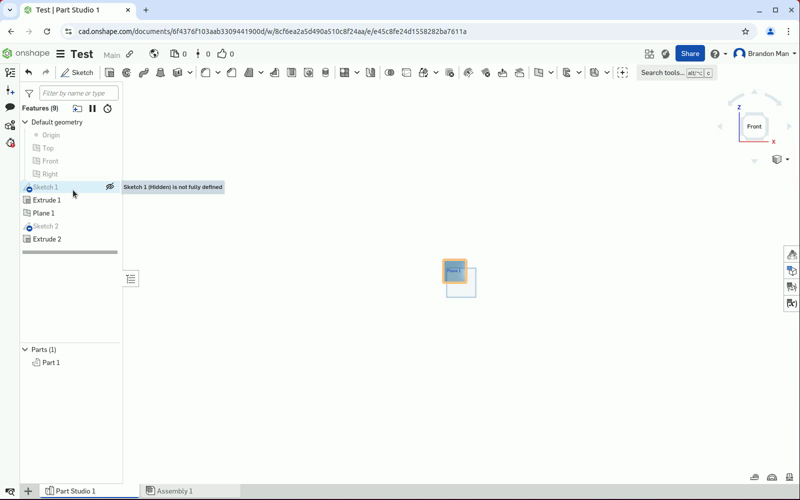
click(73, 189)
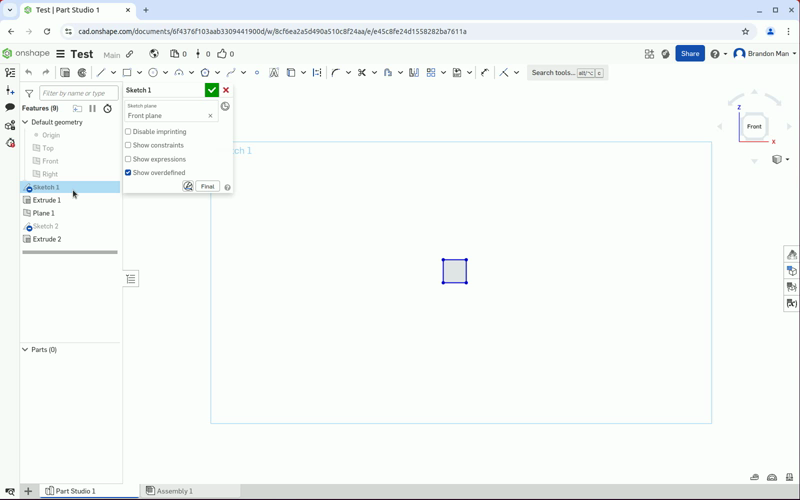
mouse_move(229, 92)
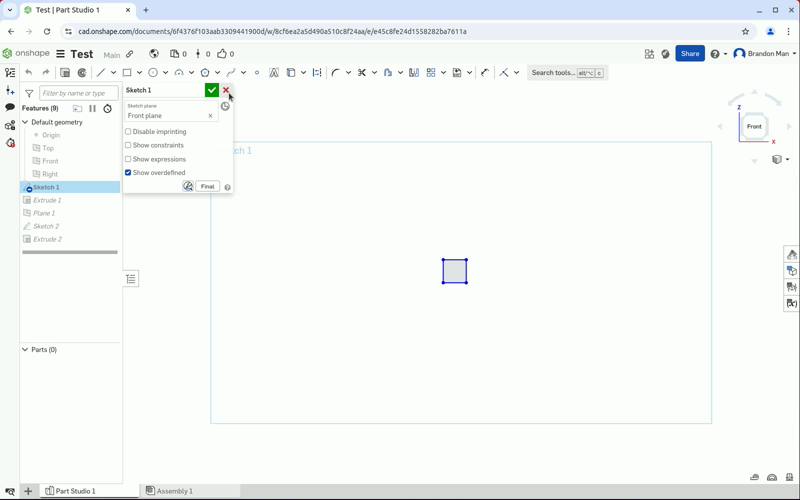
click(229, 92)
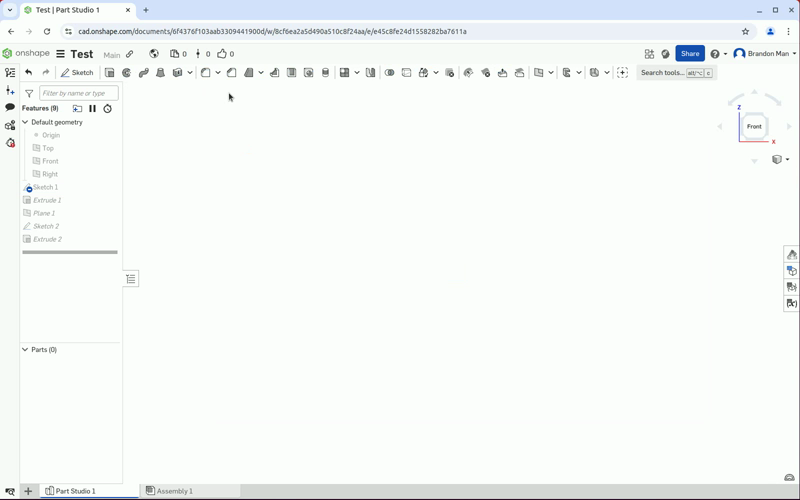
key(shift+s)
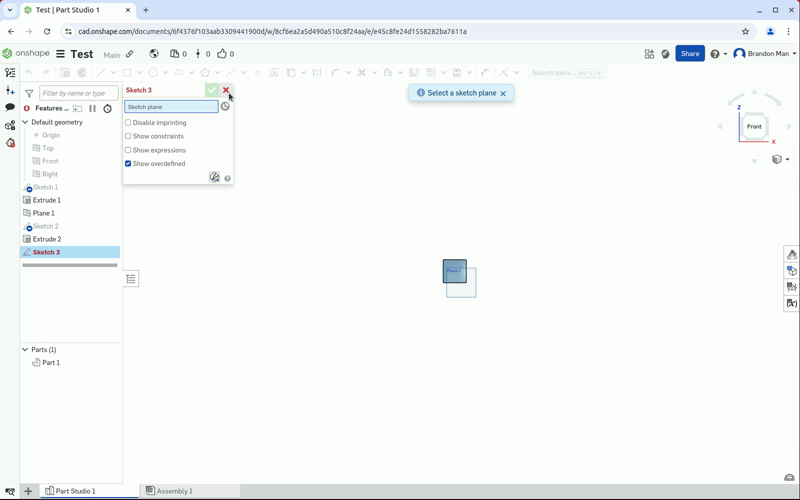
mouse_move(73, 215)
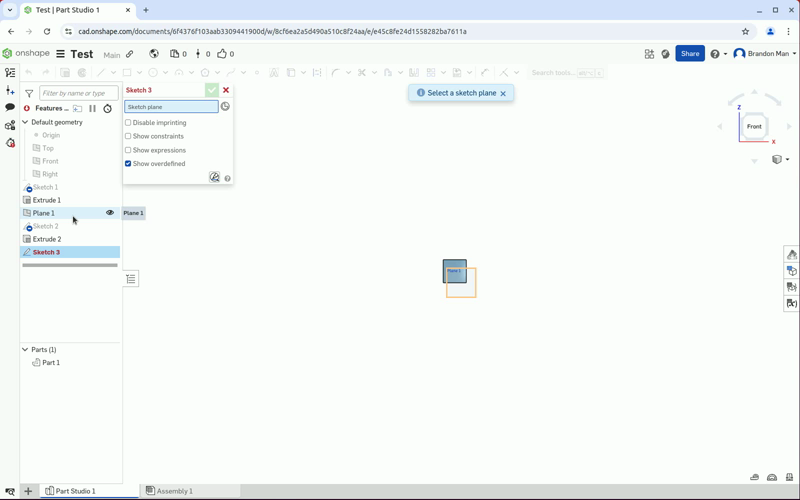
click(73, 215)
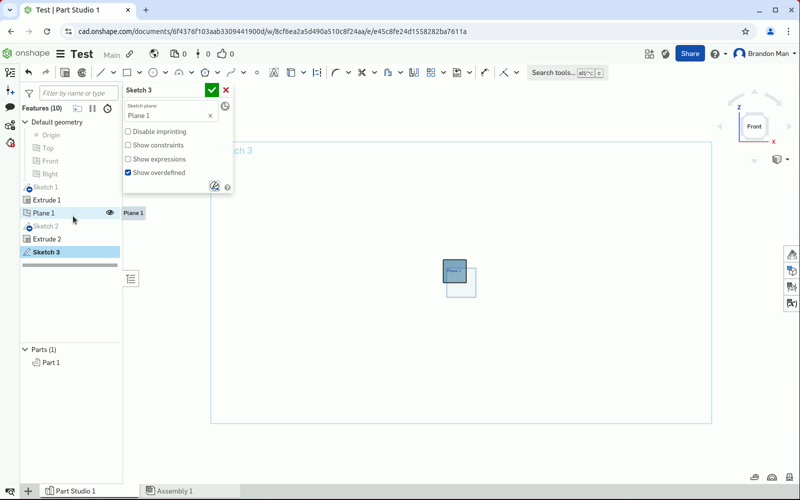
mouse_move(73, 352)
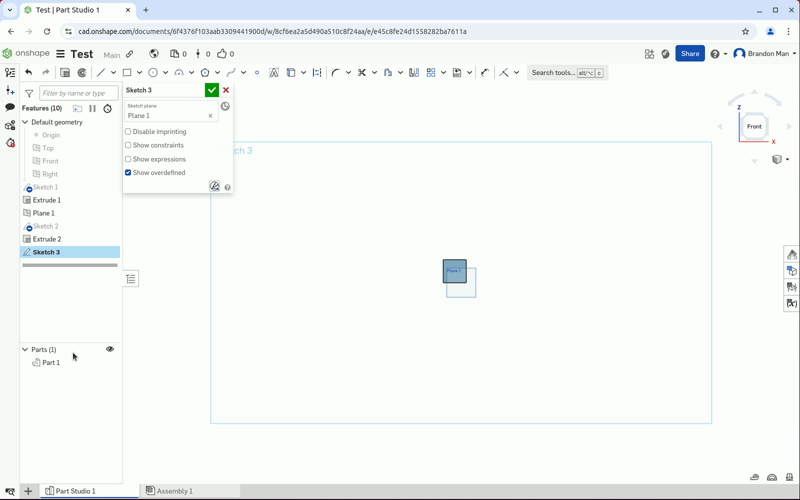
key(y)
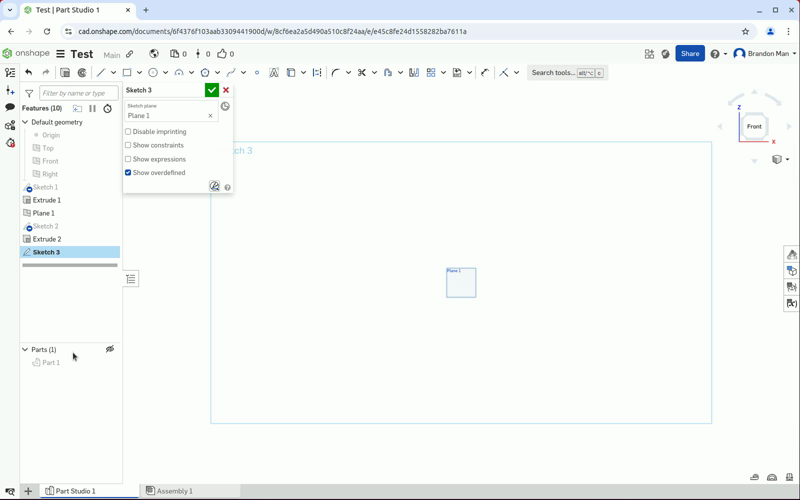
key(a)
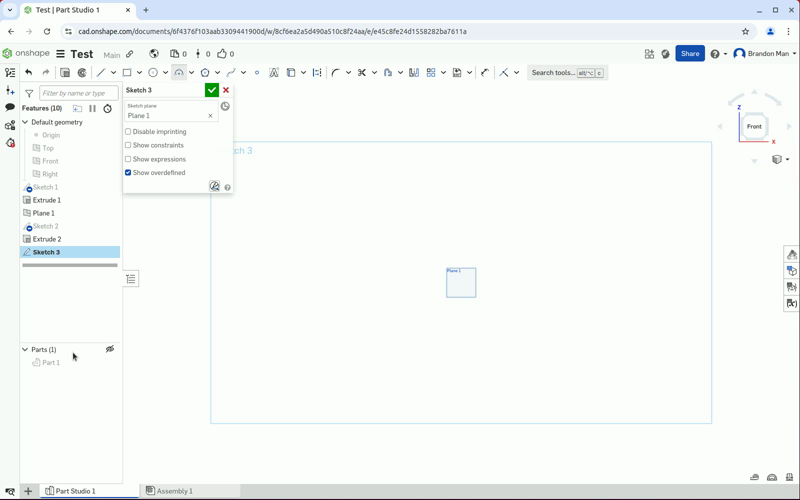
key_down(shift)
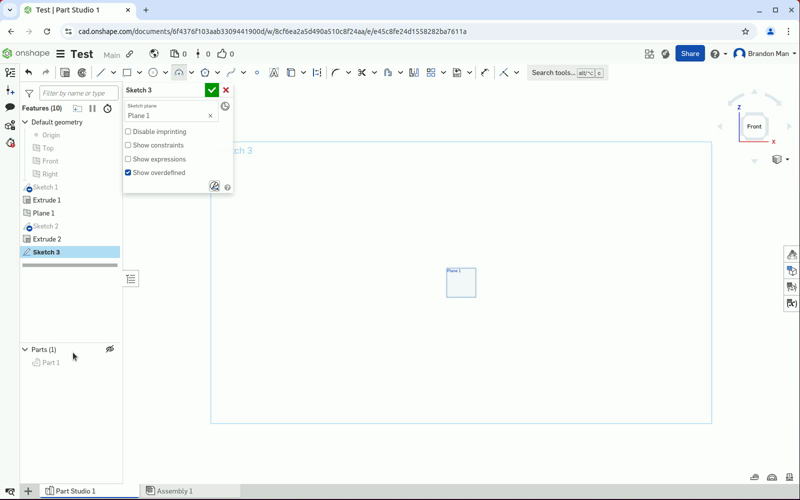
mouse_move(446, 282)
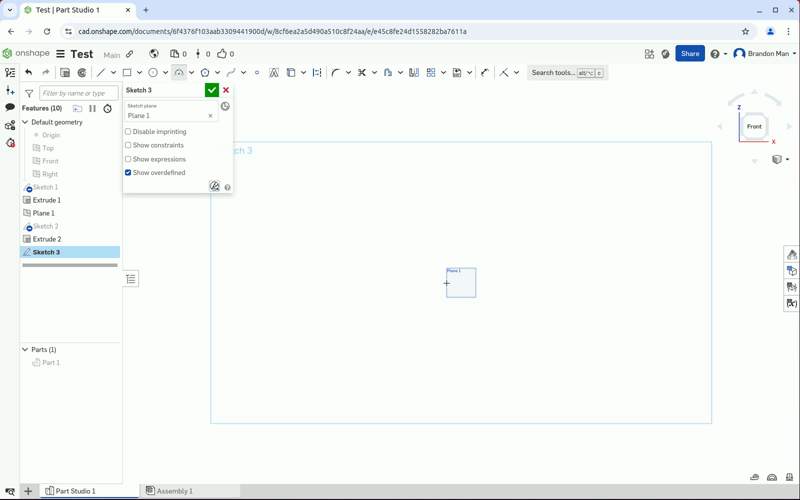
click(446, 282)
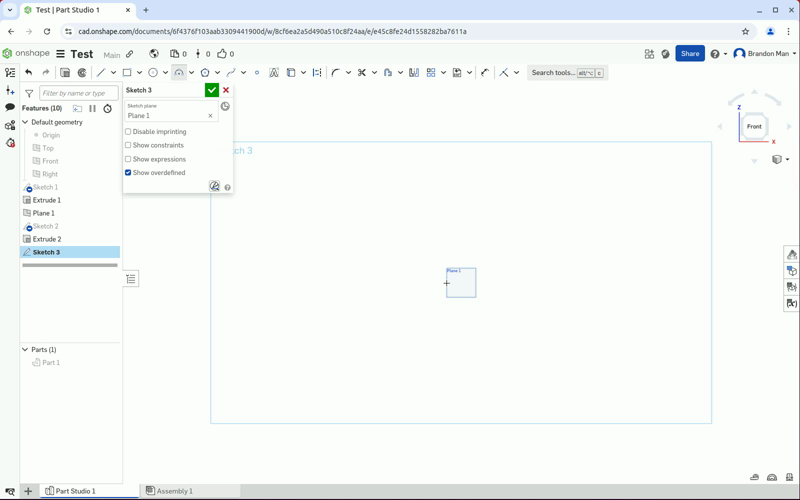
key_up(shift)
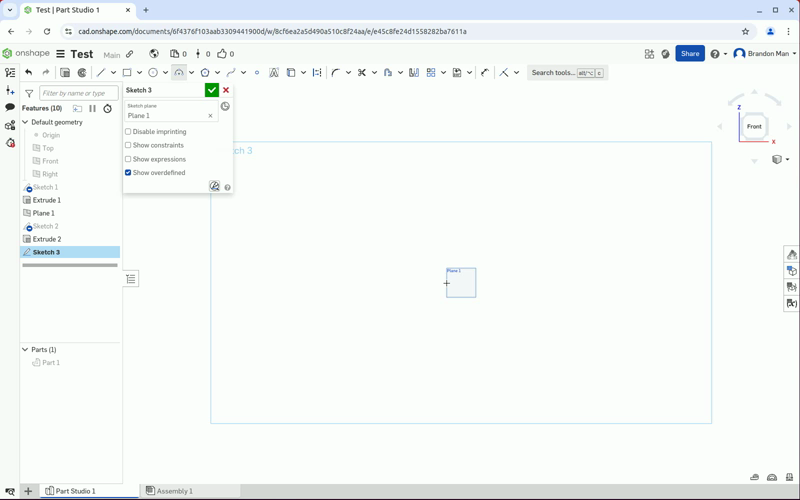
key_down(shift)
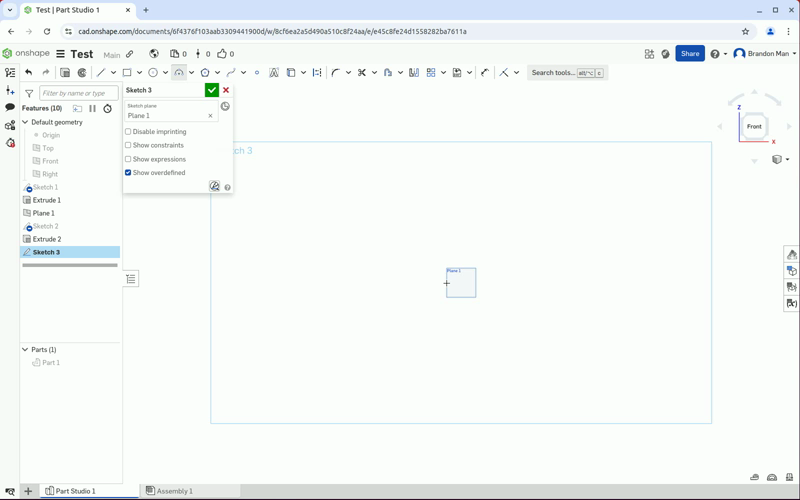
mouse_move(462, 282)
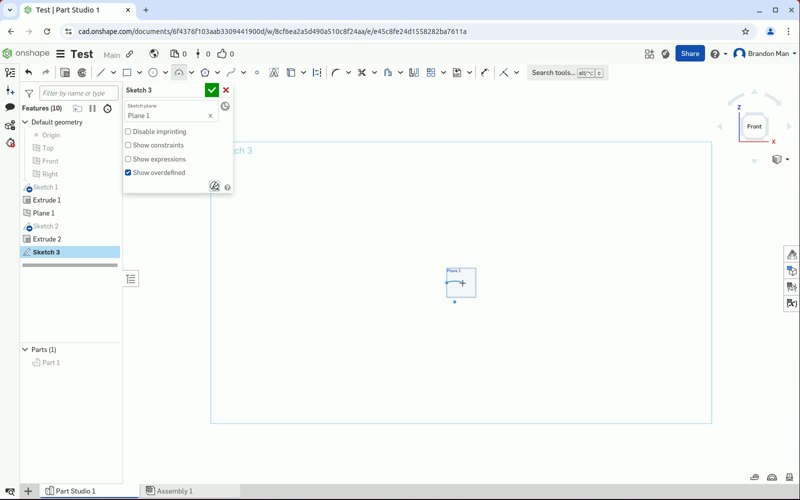
click(462, 282)
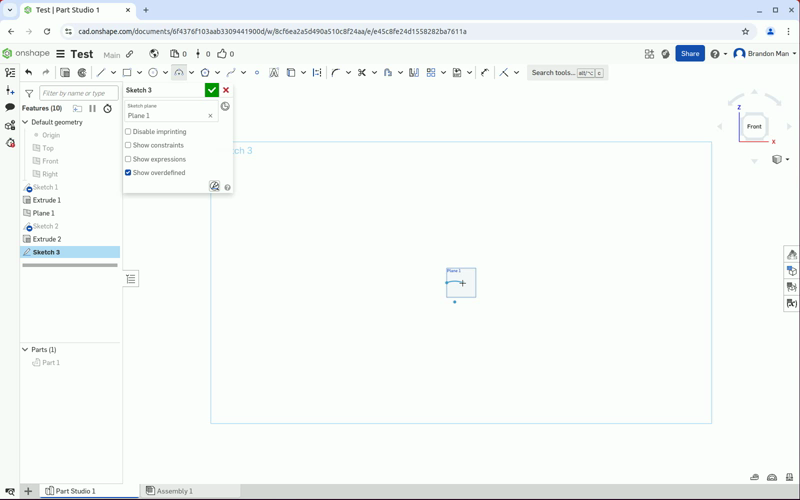
mouse_move(454, 291)
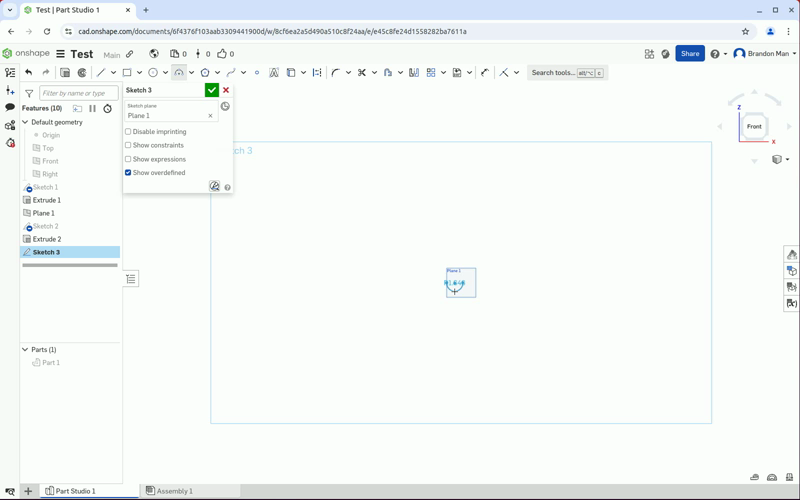
click(454, 291)
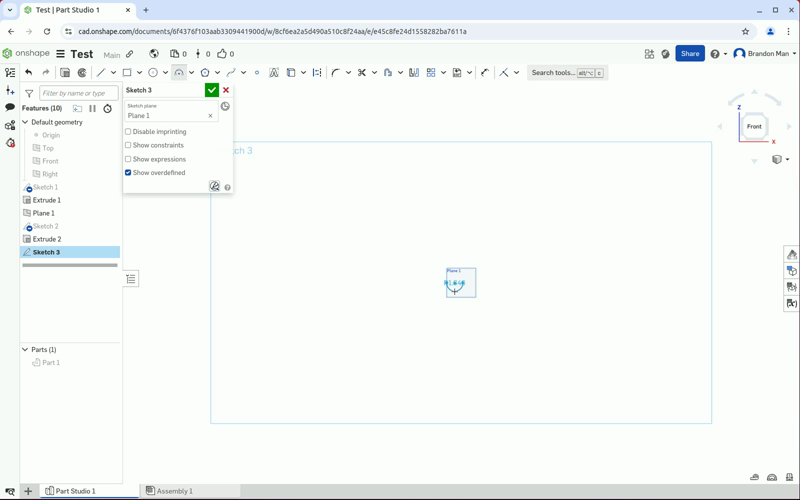
key_up(shift)
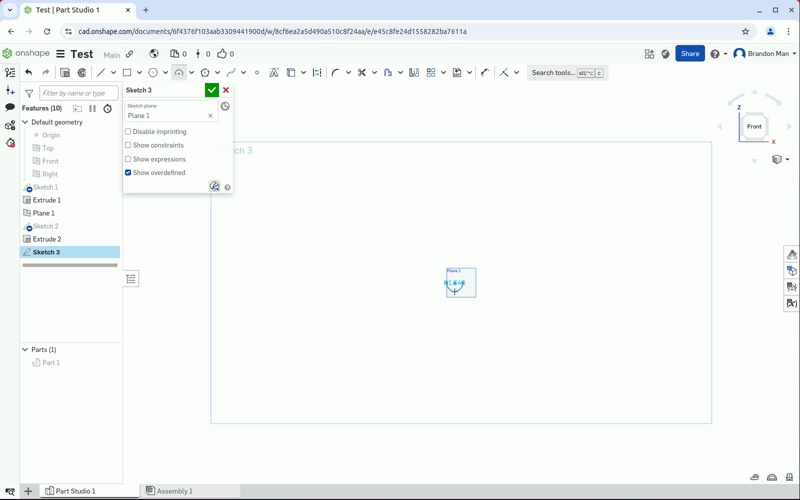
key(esc)
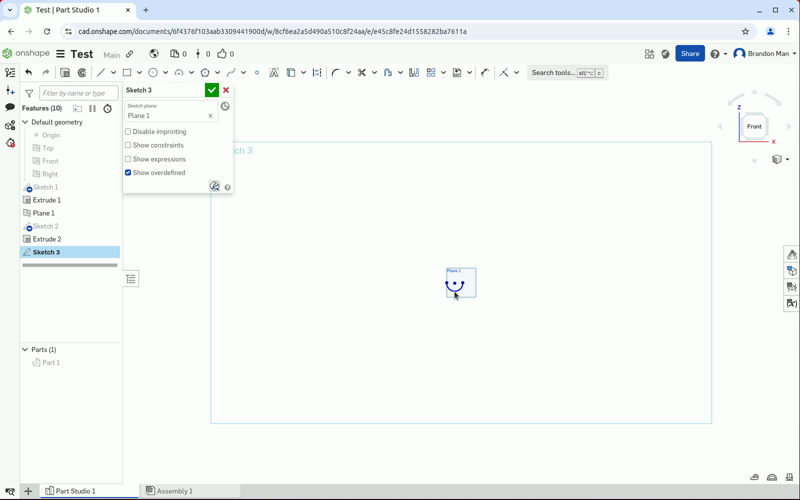
key(l)
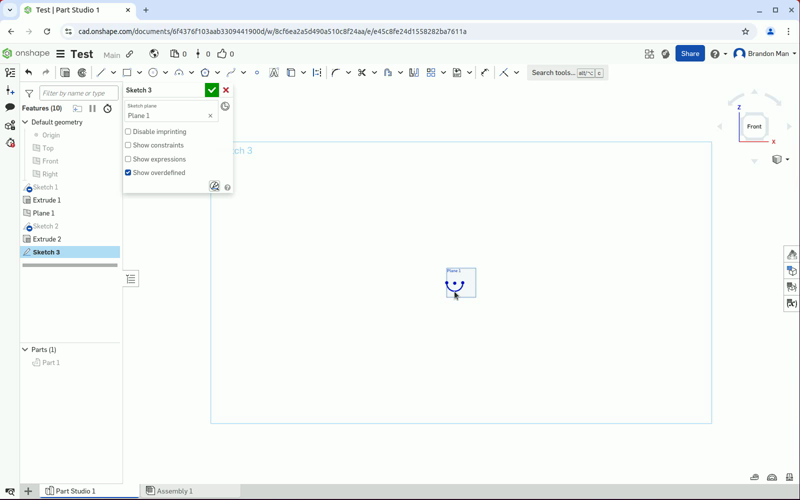
mouse_move(462, 282)
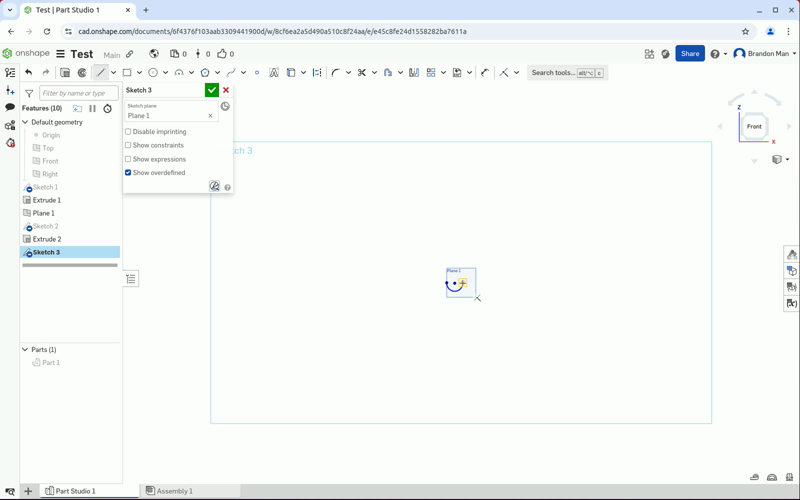
click(462, 282)
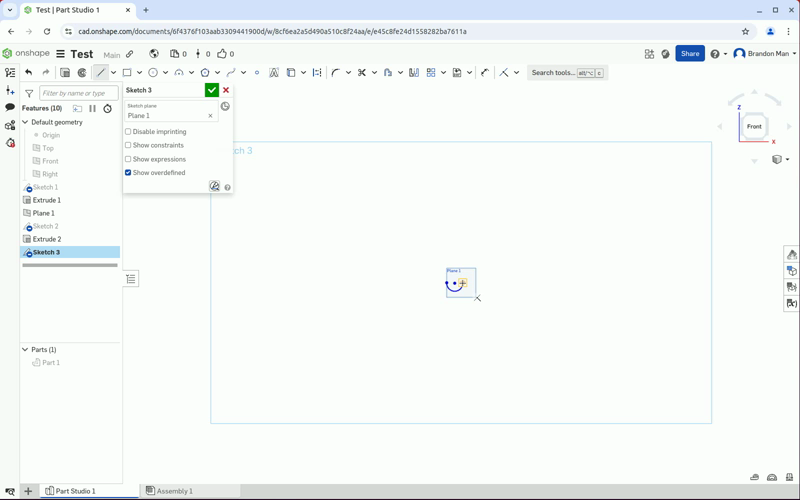
mouse_move(492, 282)
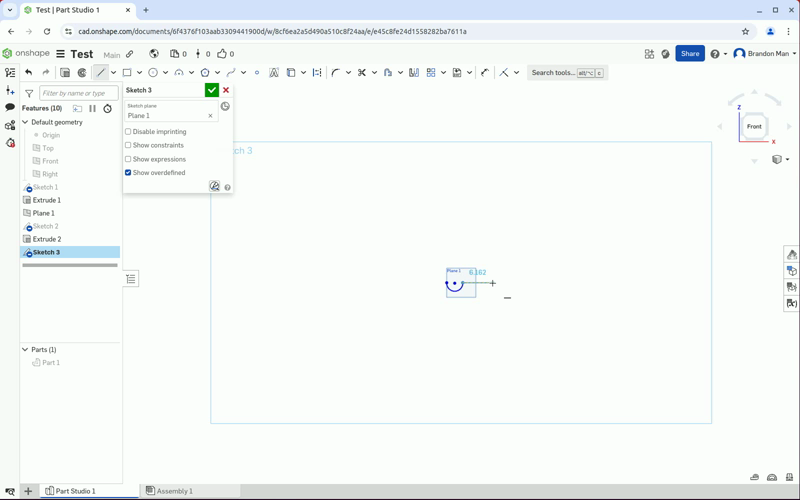
key_down(shift)
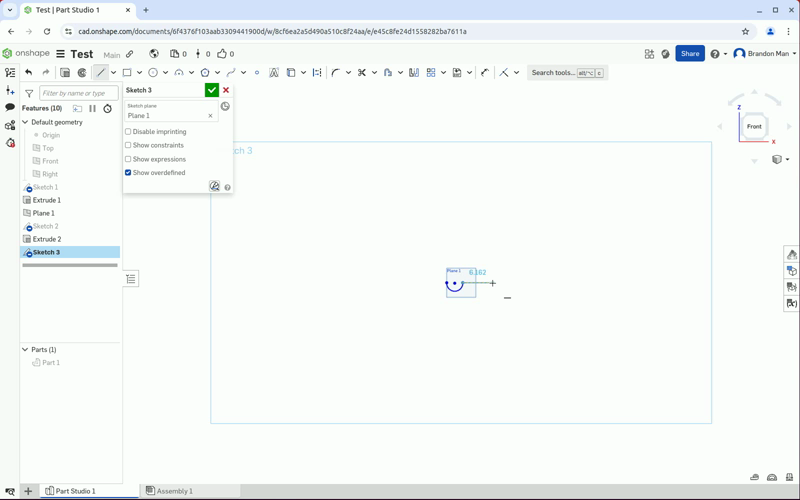
mouse_move(446, 282)
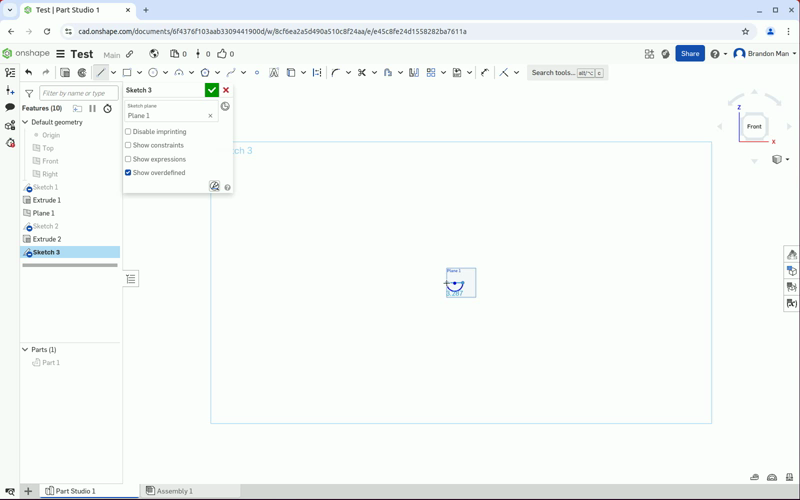
key_up(shift)
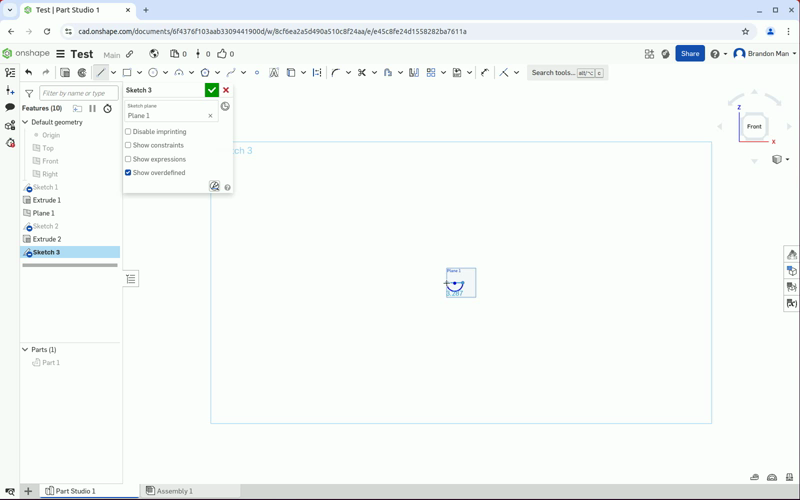
click(446, 282)
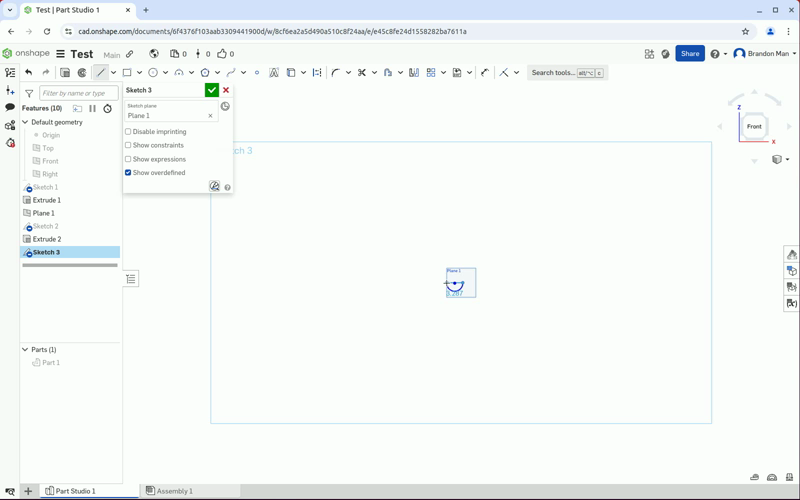
key(esc)
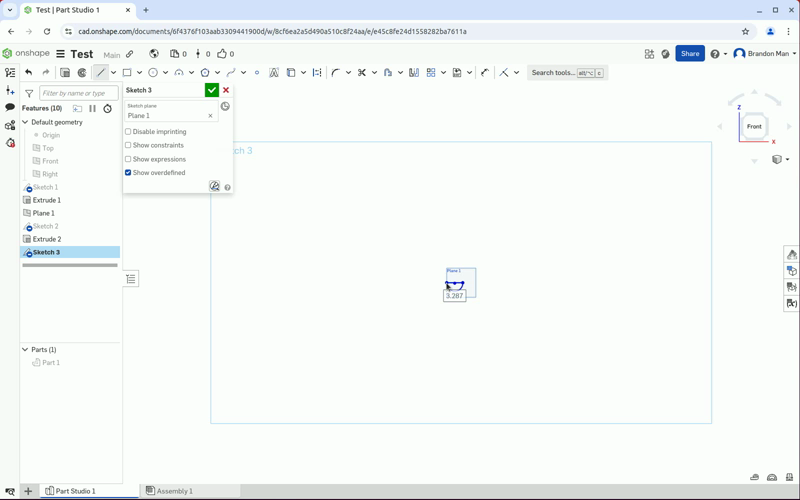
mouse_move(458, 283)
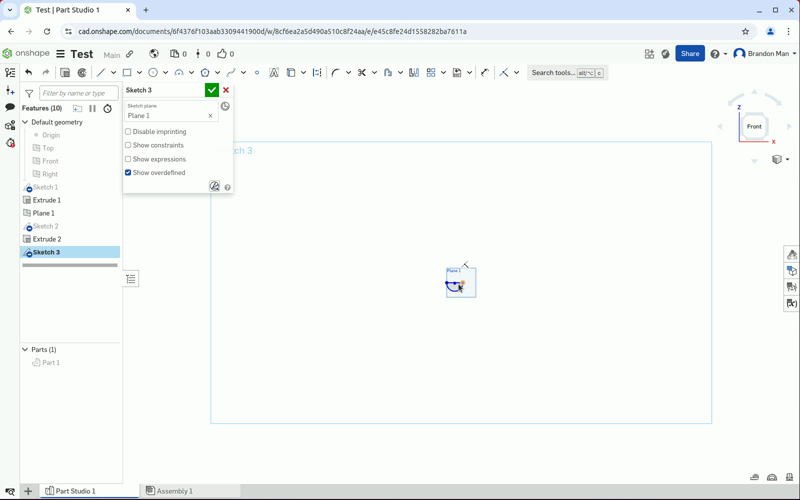
scroll(6)
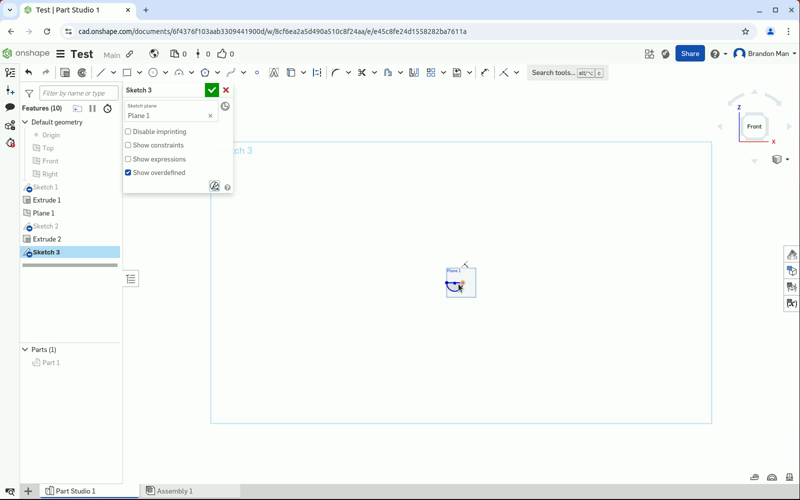
scroll(6)
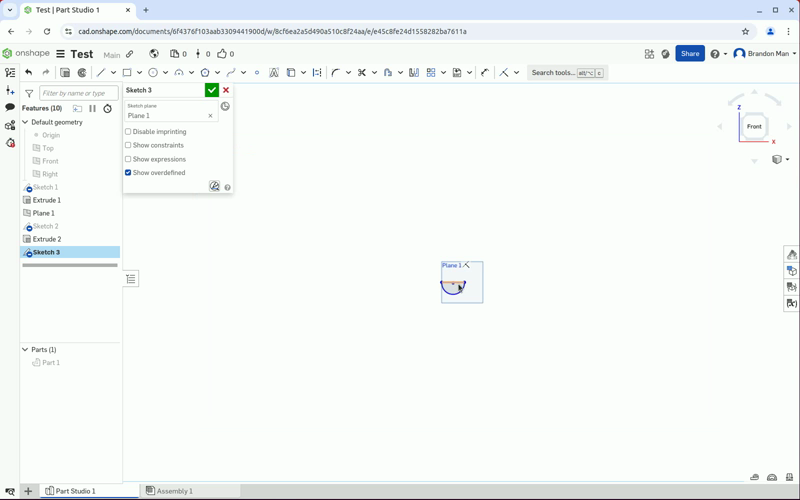
scroll(6)
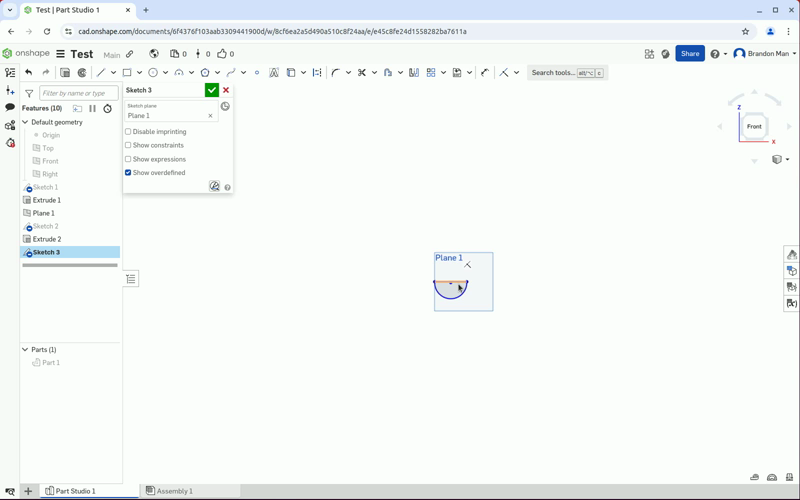
scroll(6)
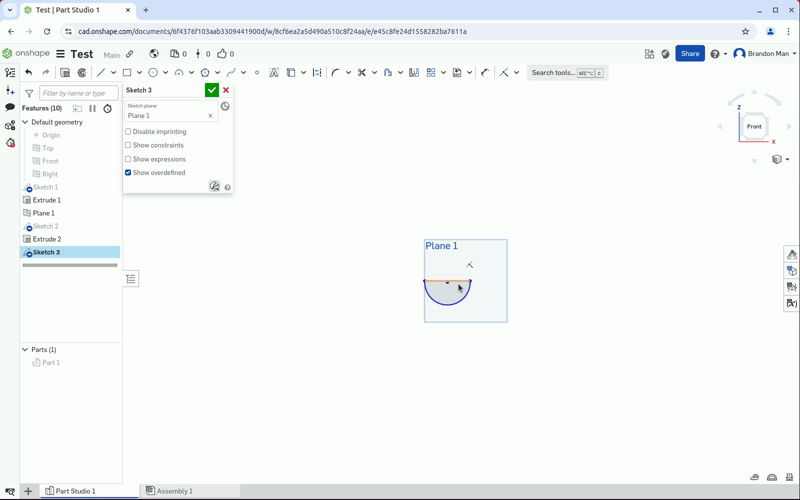
scroll(6)
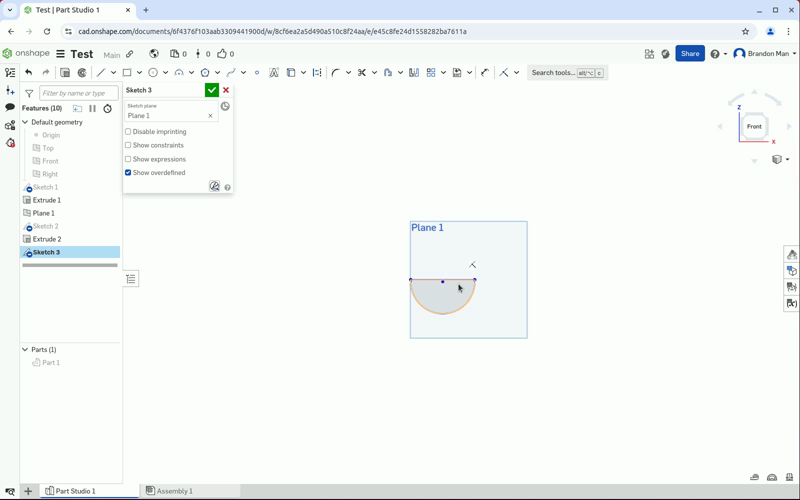
scroll(6)
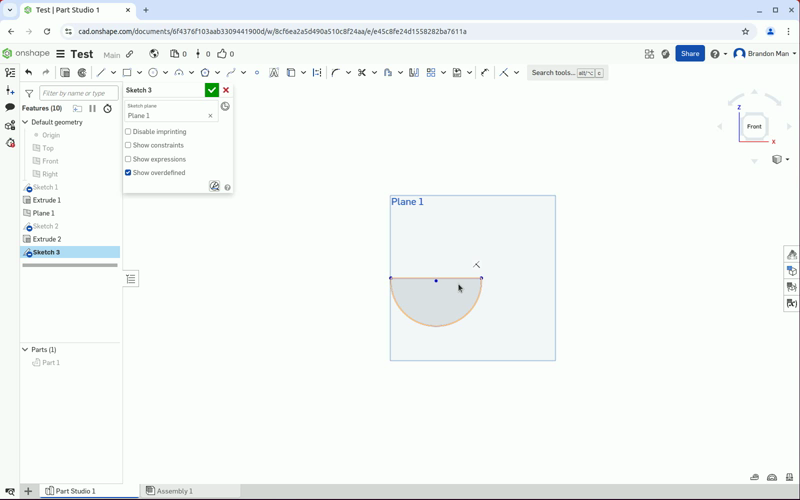
scroll(6)
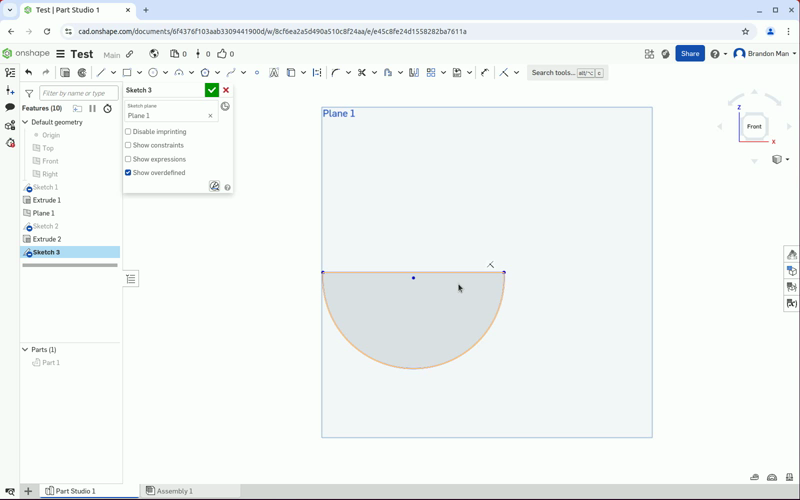
click(458, 283)
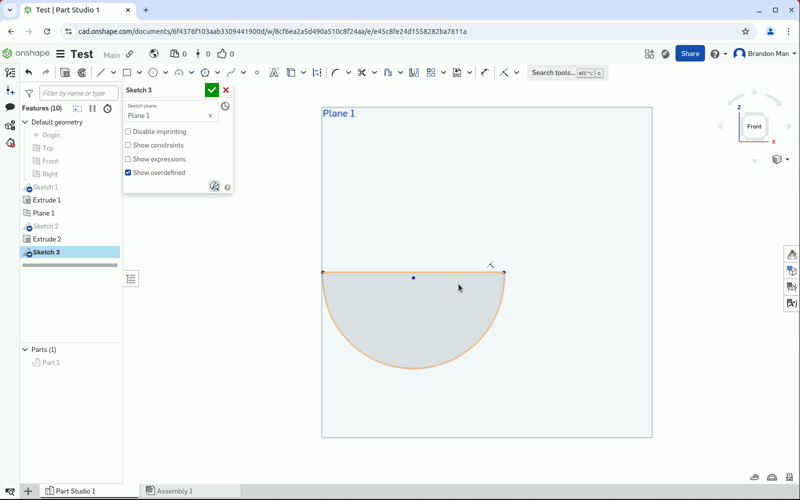
scroll(-6)
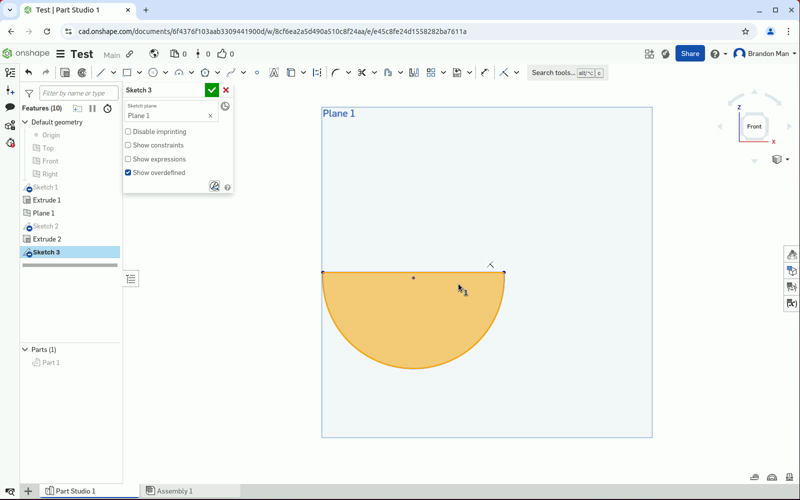
scroll(-6)
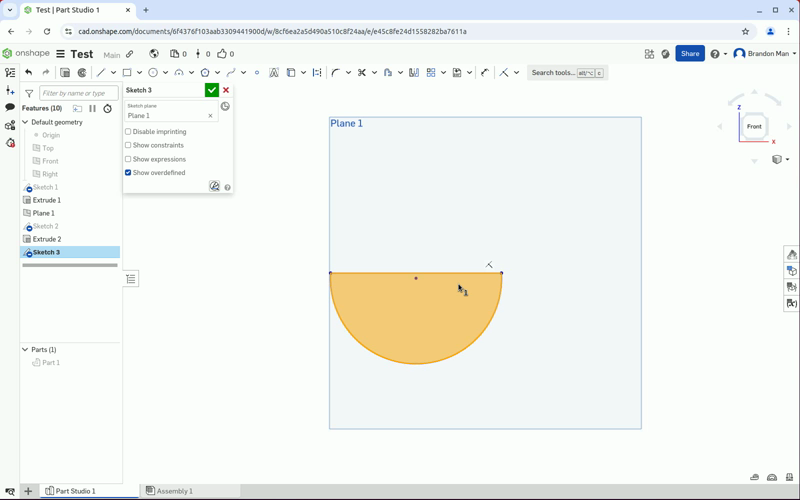
scroll(-6)
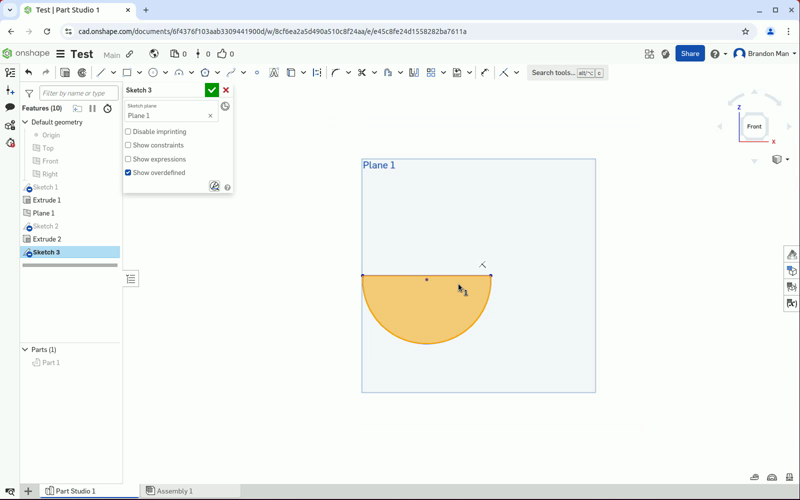
scroll(-6)
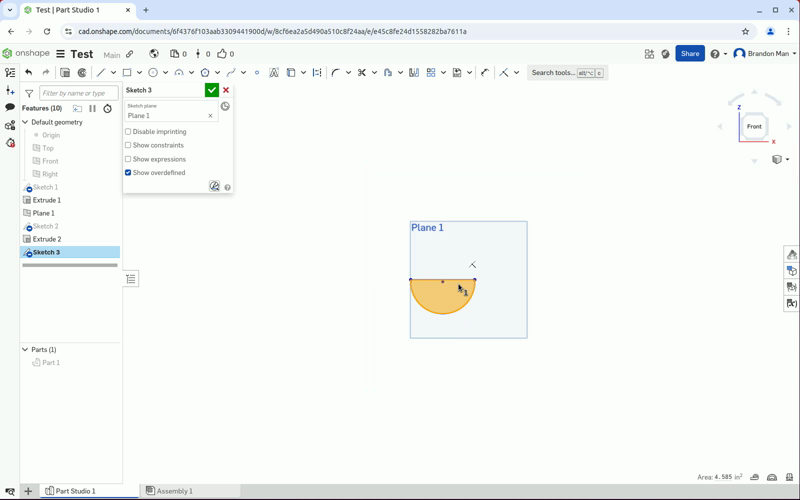
scroll(-6)
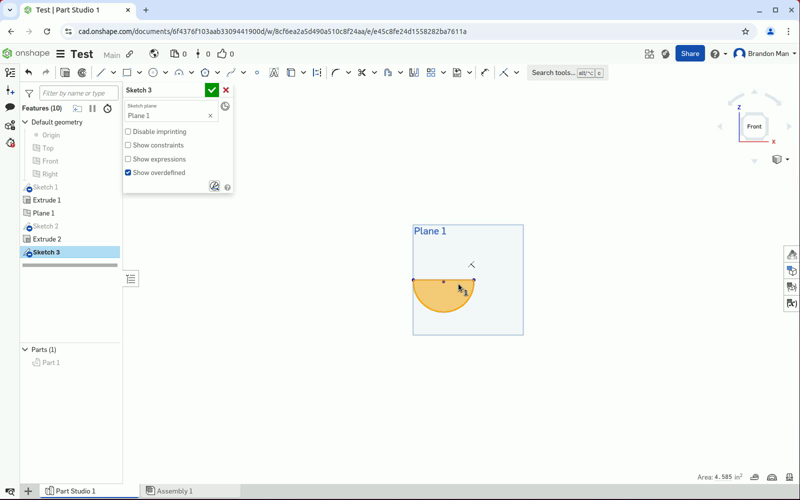
scroll(-6)
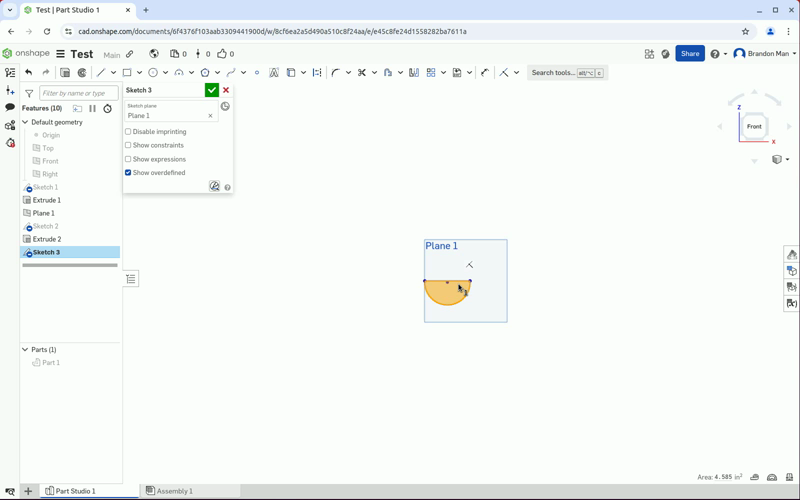
scroll(-6)
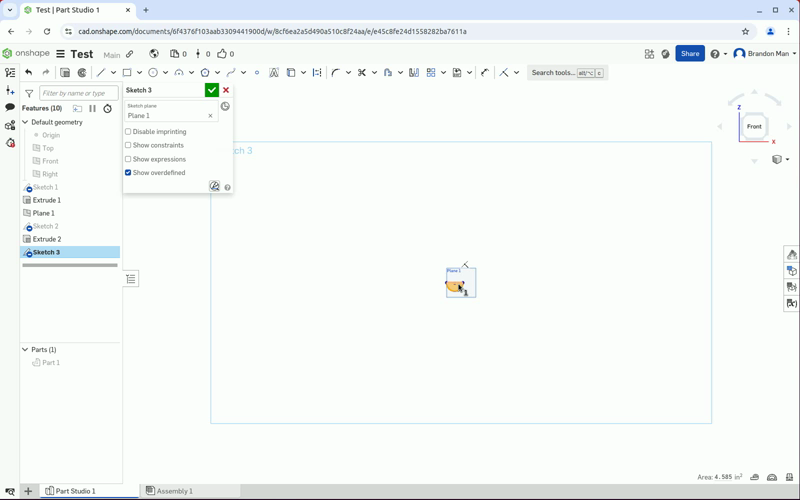
mouse_move(73, 352)
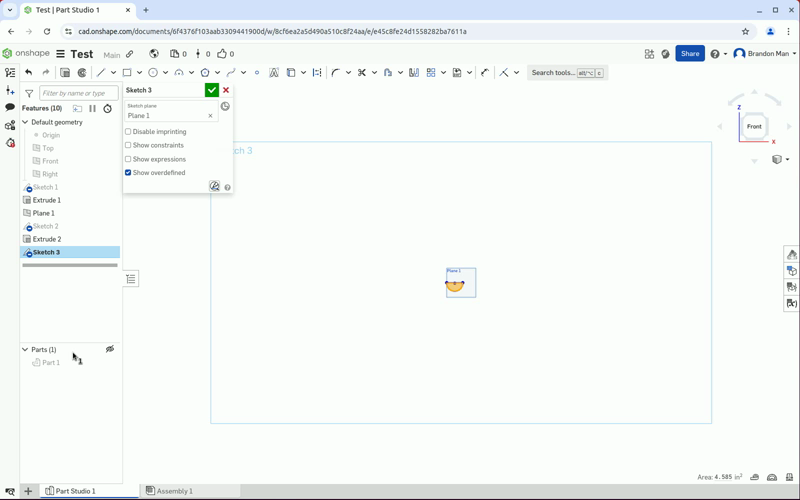
key(shift+y)
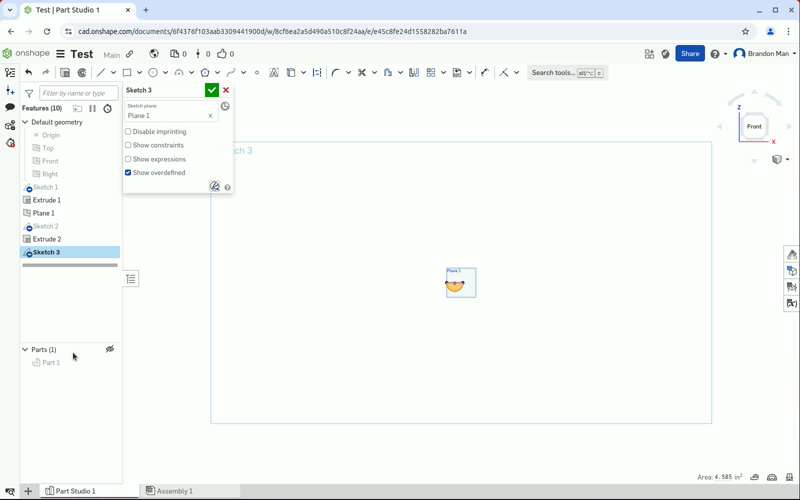
key(shift+e)
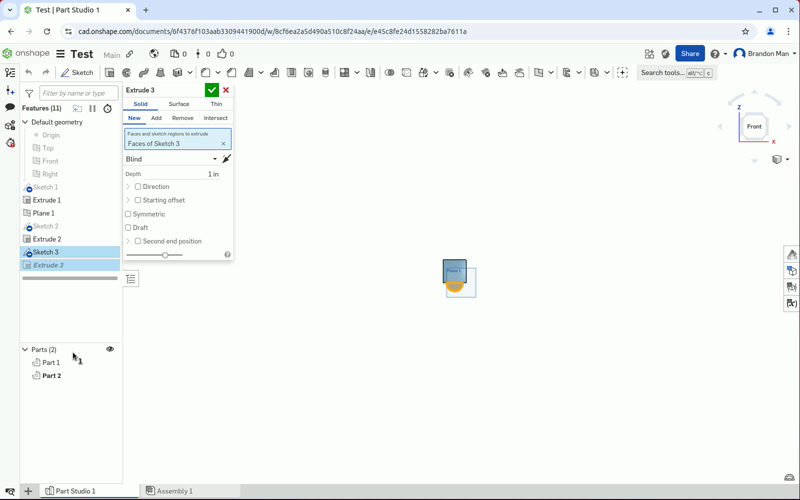
mouse_move(143, 106)
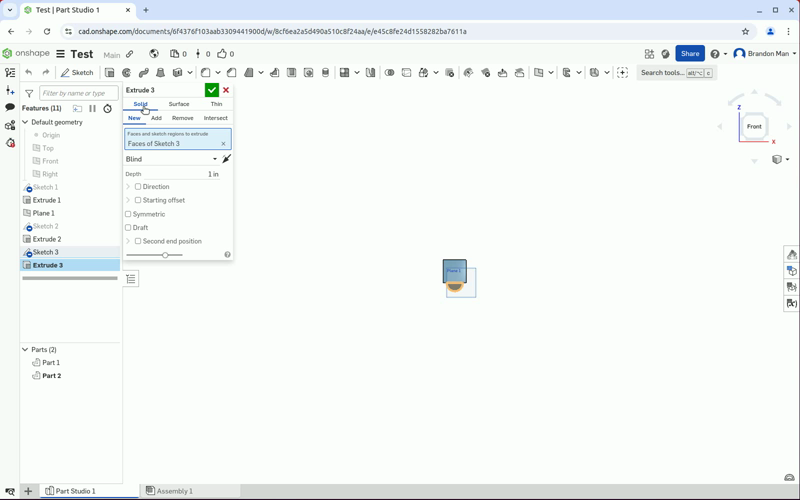
click(143, 106)
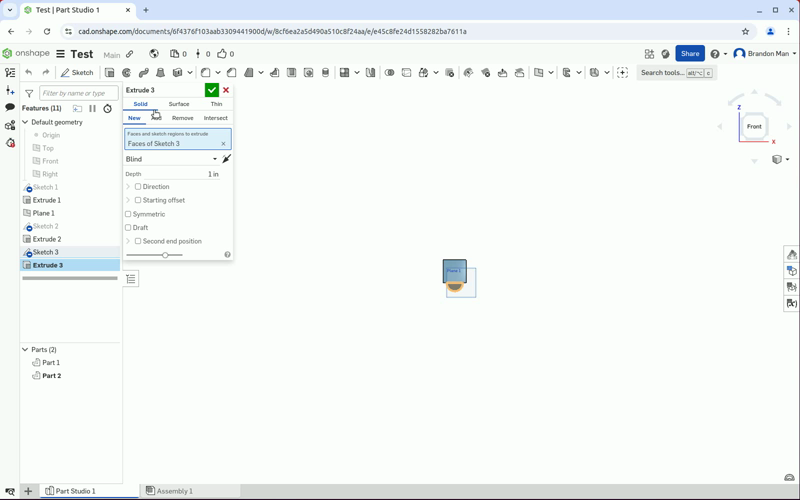
mouse_move(186, 120)
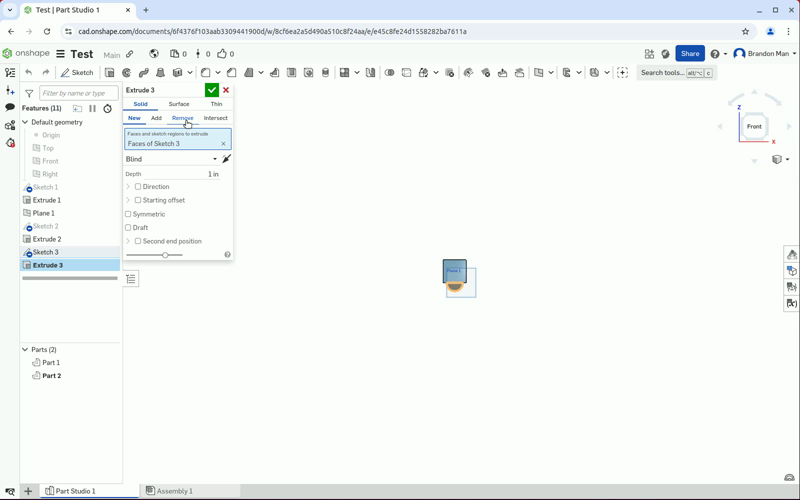
click(186, 120)
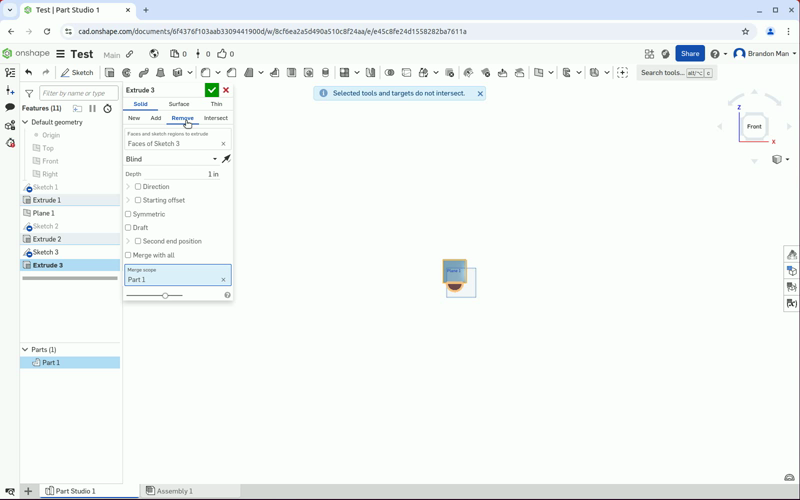
key(tab, 4)
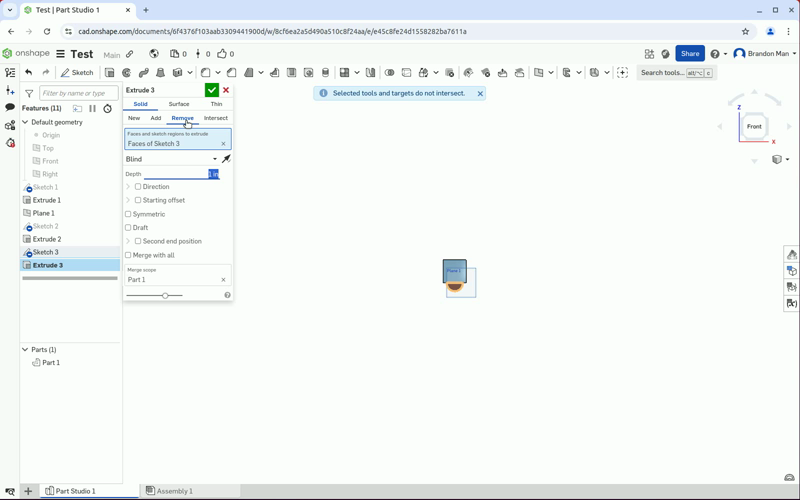
text(30.811)
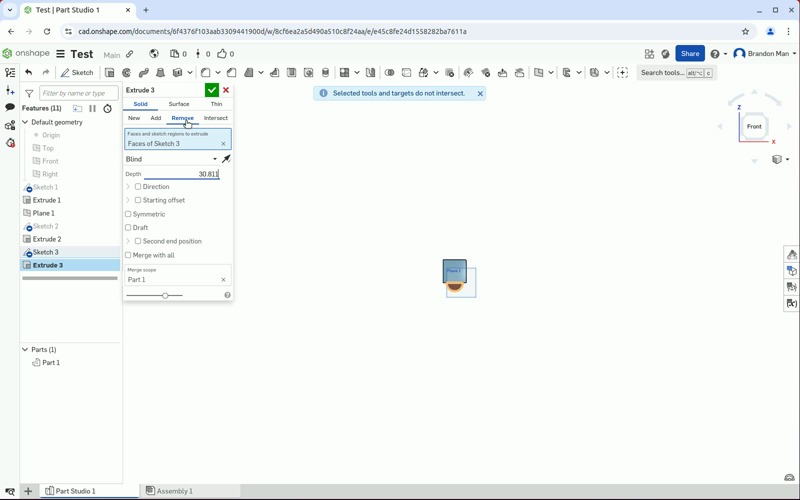
key(tab, 6)
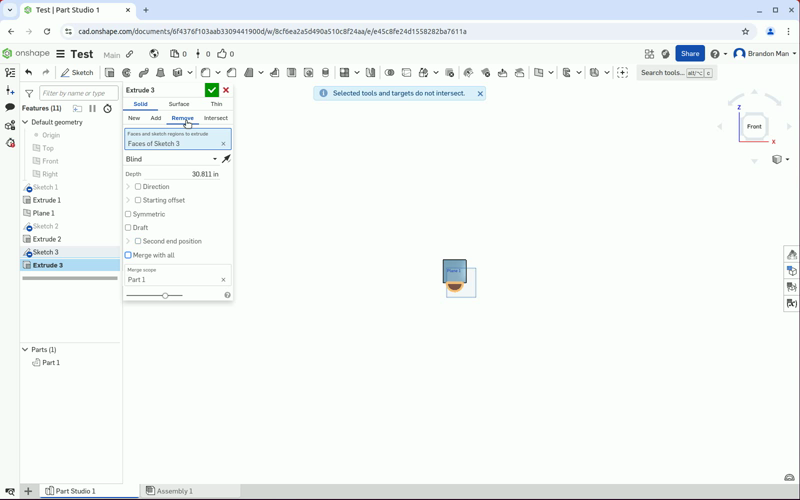
key(space)
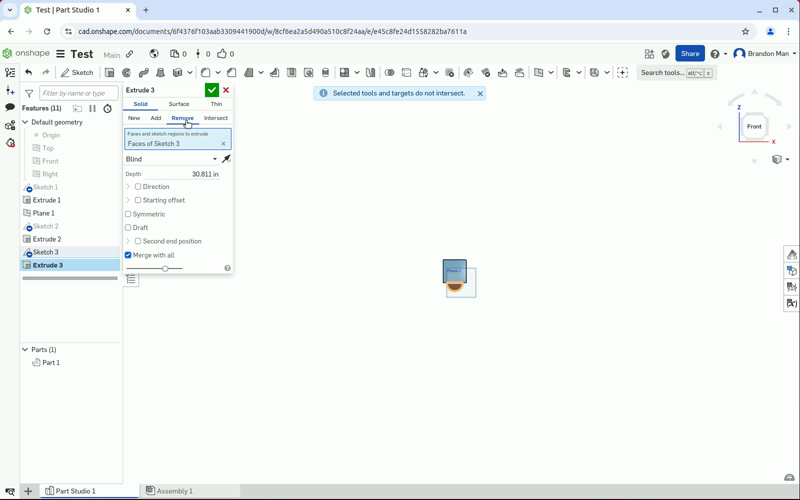
key(enter)
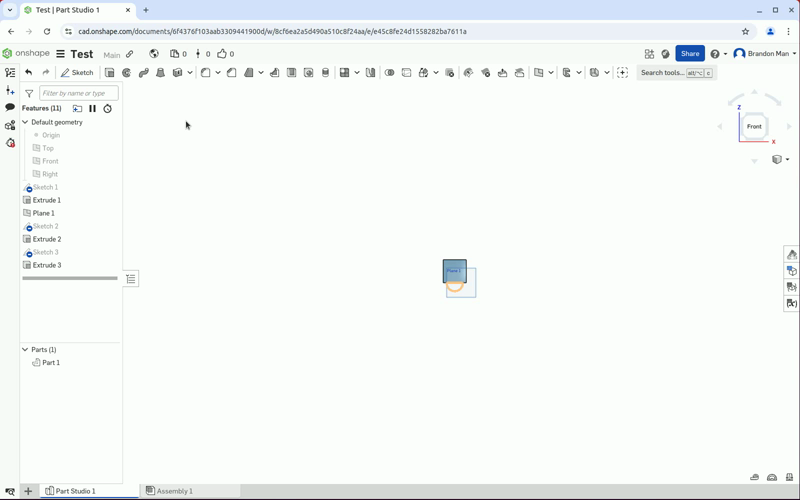
key(shift+h)
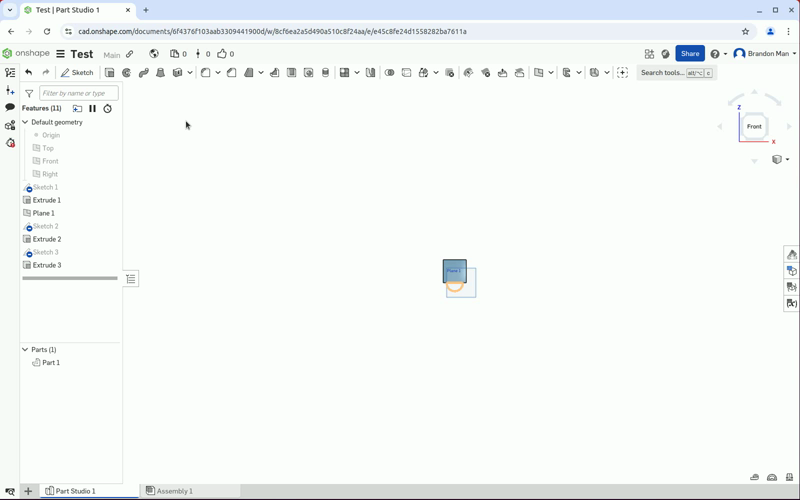
key(shift+h)
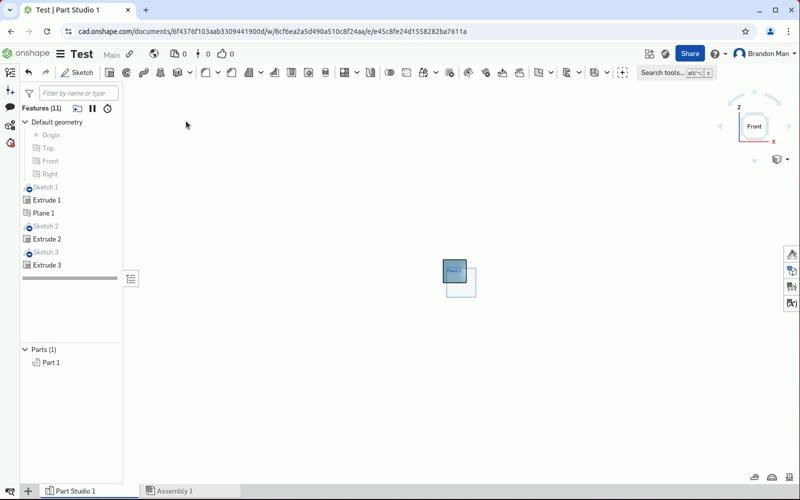
mouse_move(73, 189)
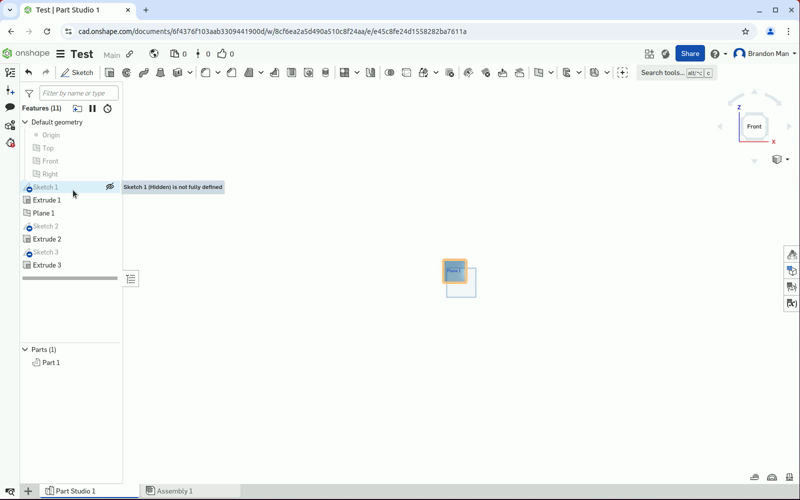
click(73, 189)
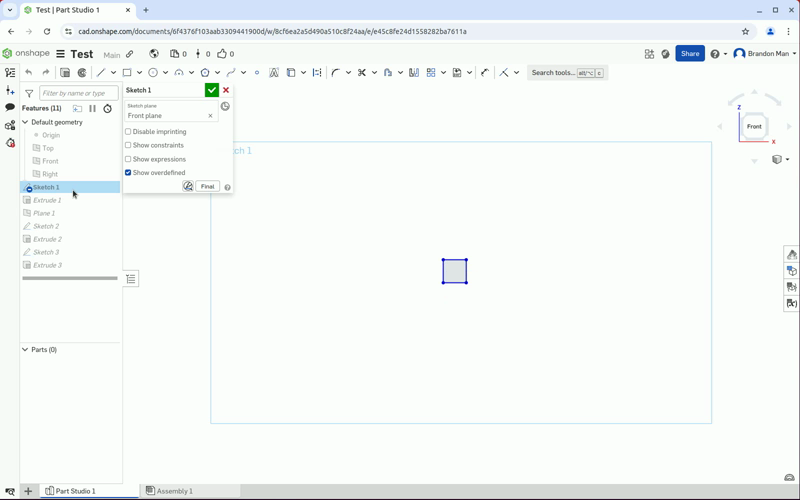
mouse_move(229, 92)
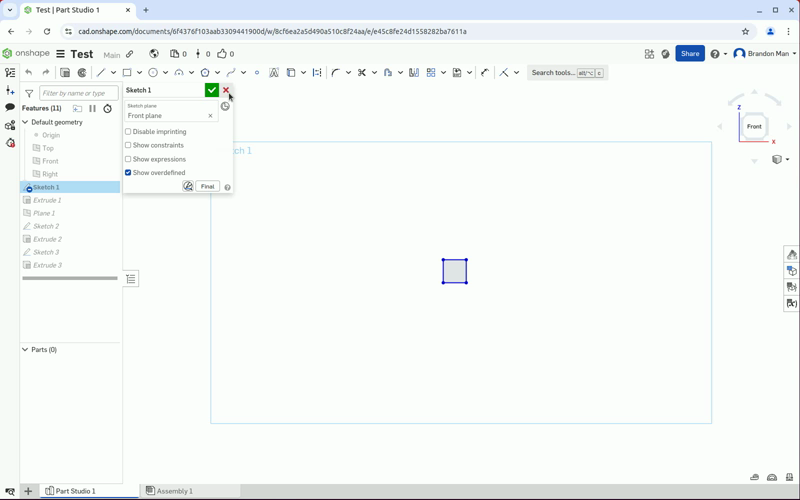
click(229, 92)
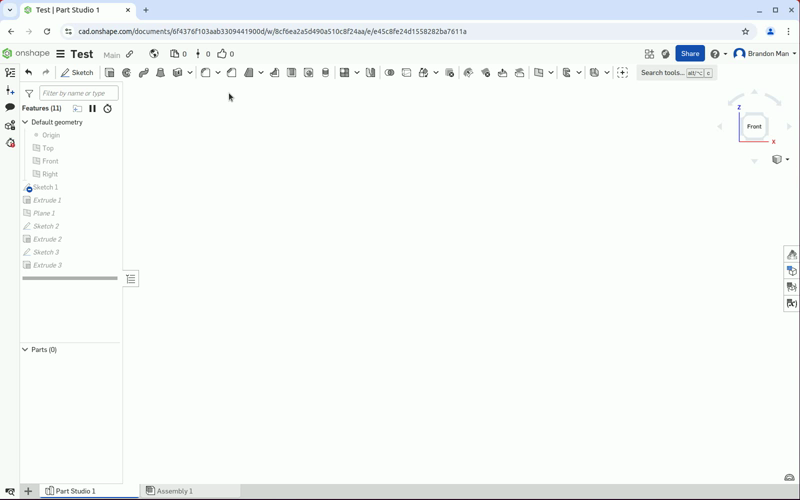
key(shift+s)
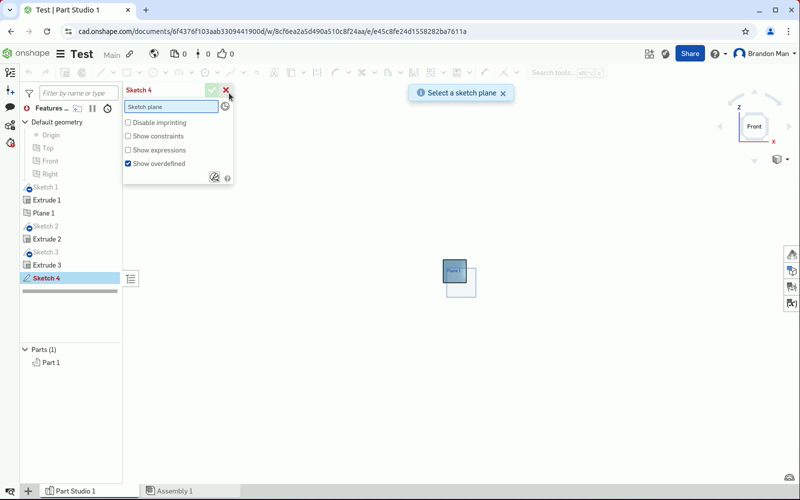
mouse_move(73, 215)
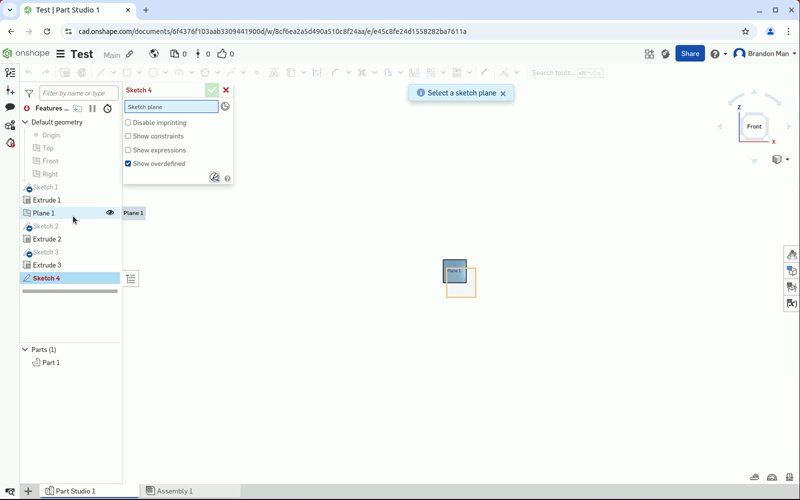
click(73, 215)
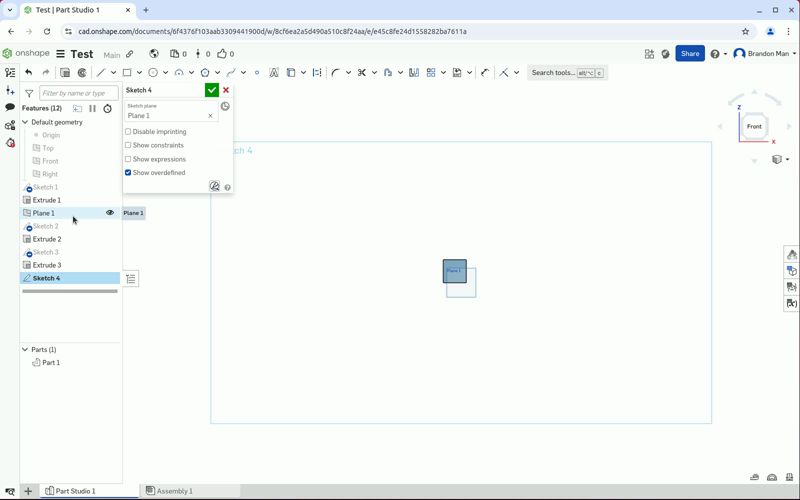
mouse_move(73, 352)
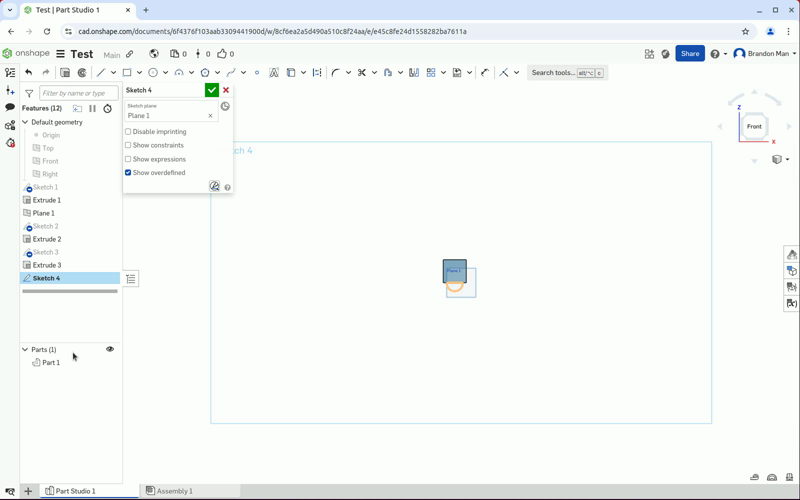
key(y)
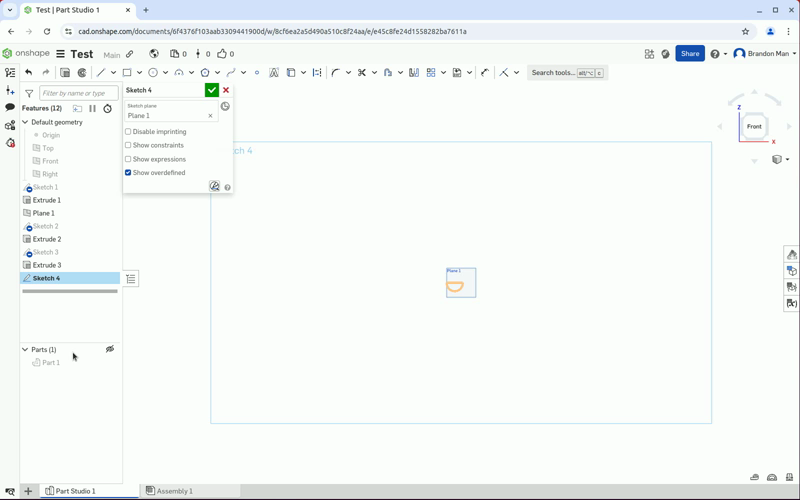
key(l)
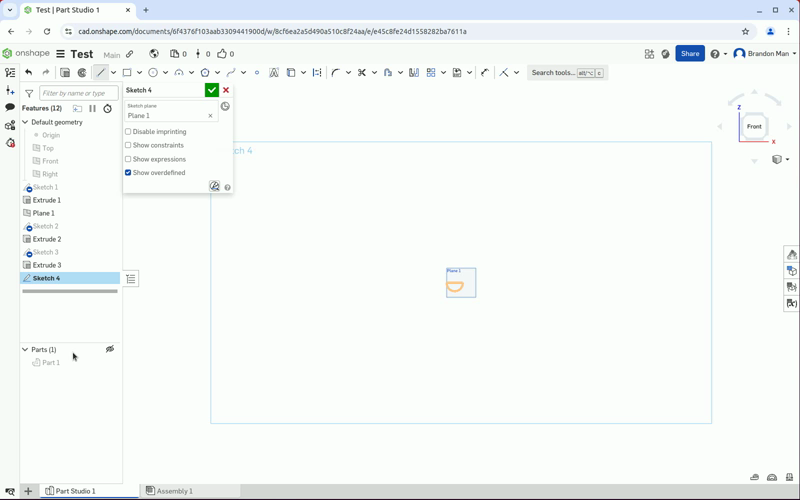
key_down(shift)
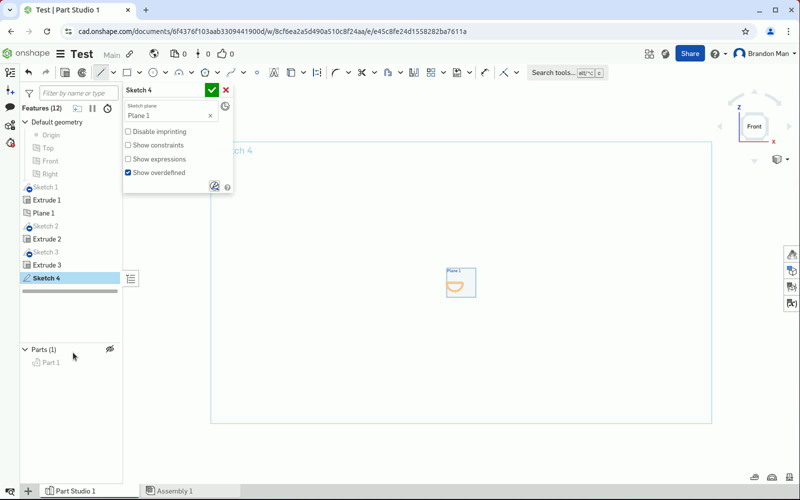
mouse_move(440, 273)
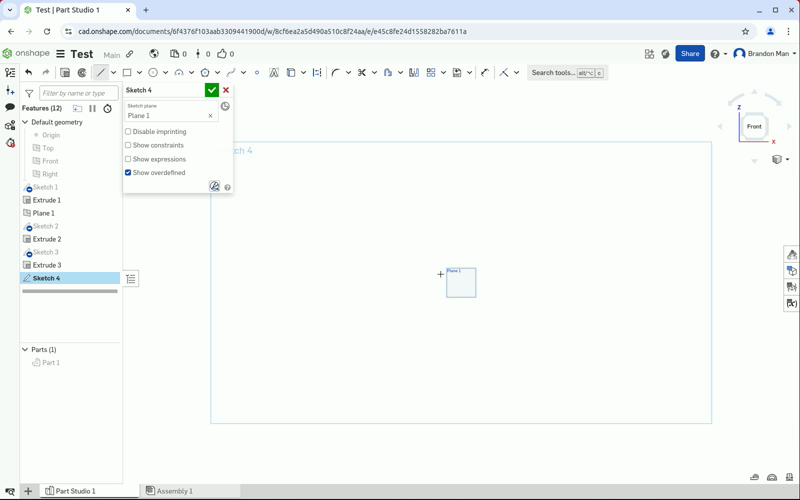
click(440, 273)
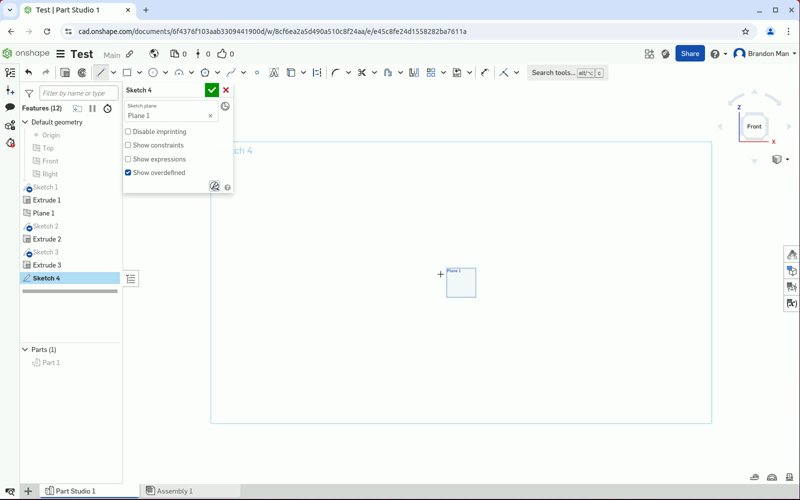
key_up(shift)
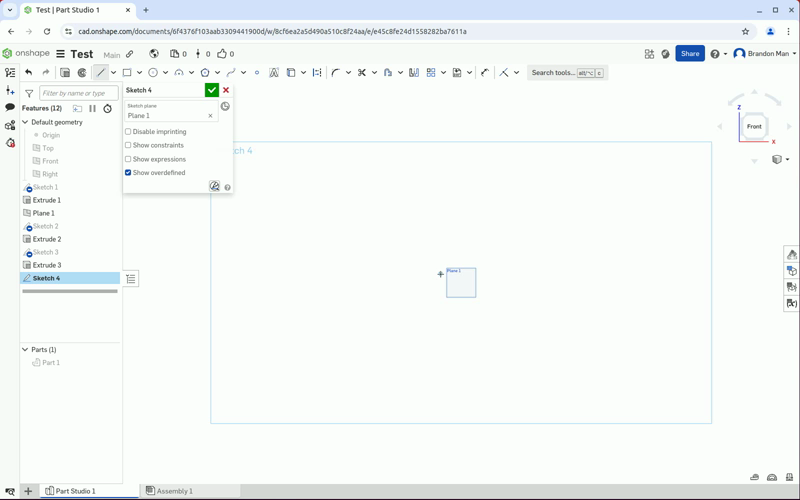
key_down(shift)
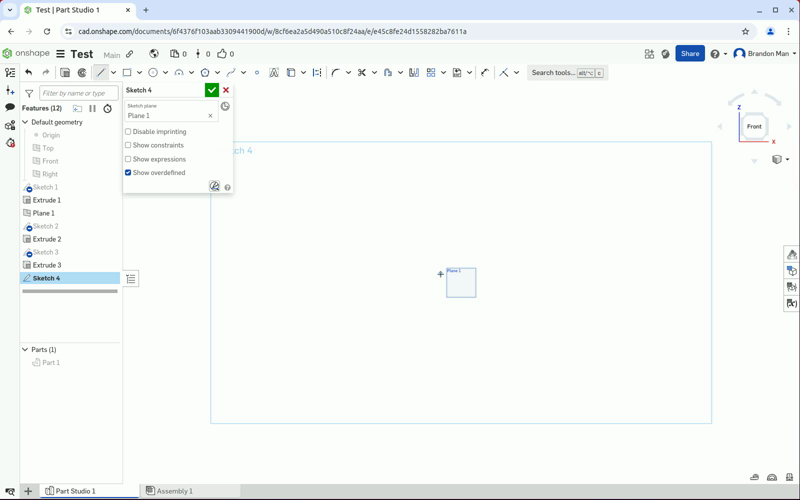
mouse_move(470, 273)
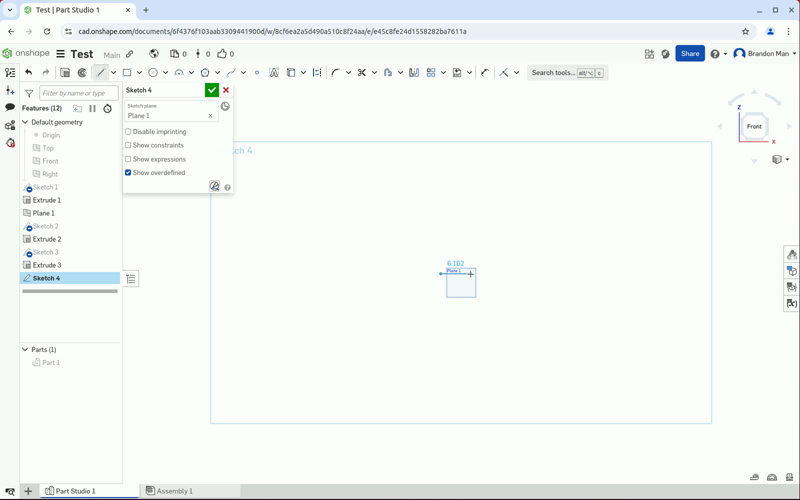
mouse_move(443, 273)
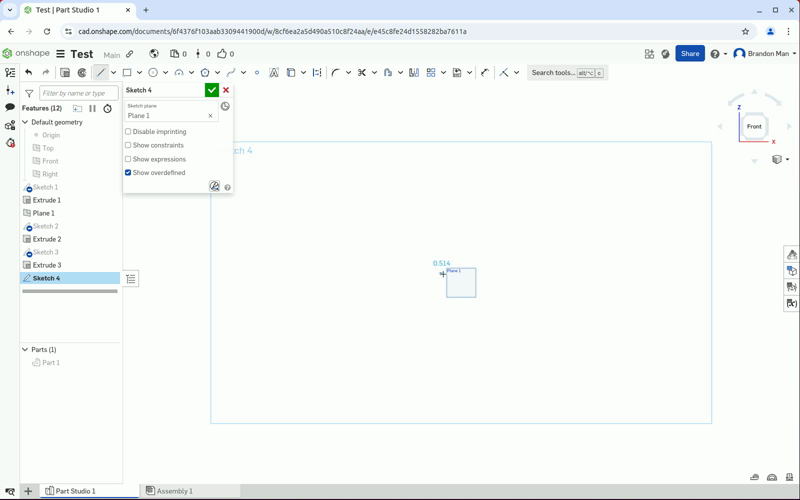
scroll(6)
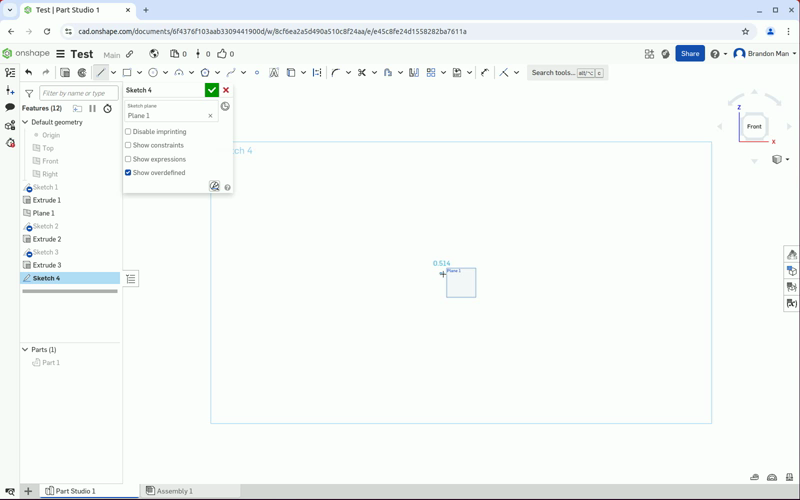
scroll(6)
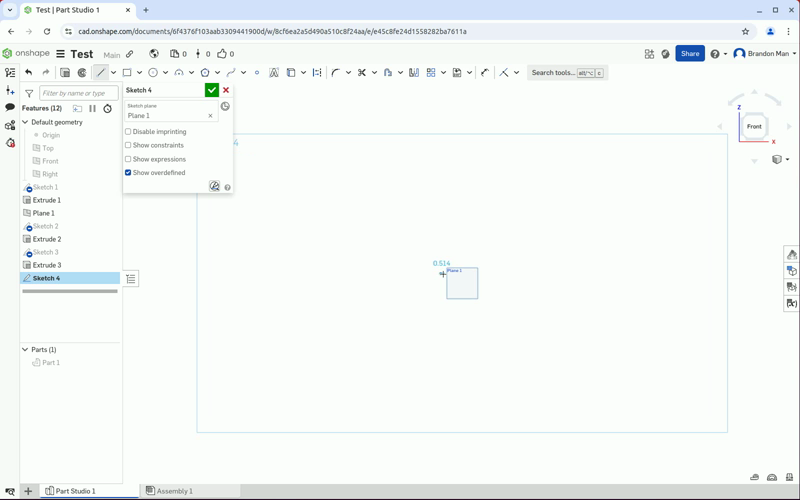
scroll(6)
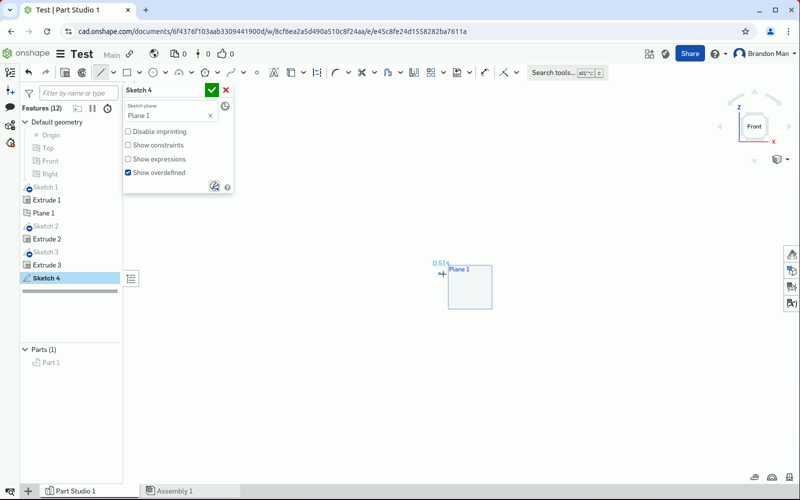
scroll(6)
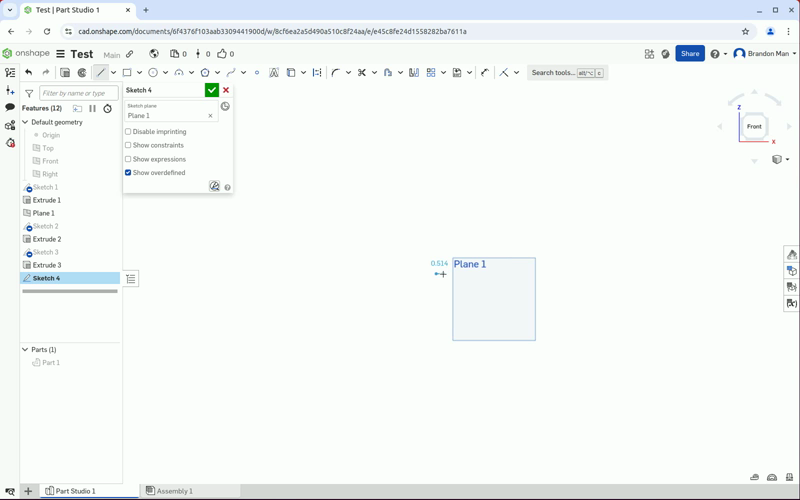
scroll(6)
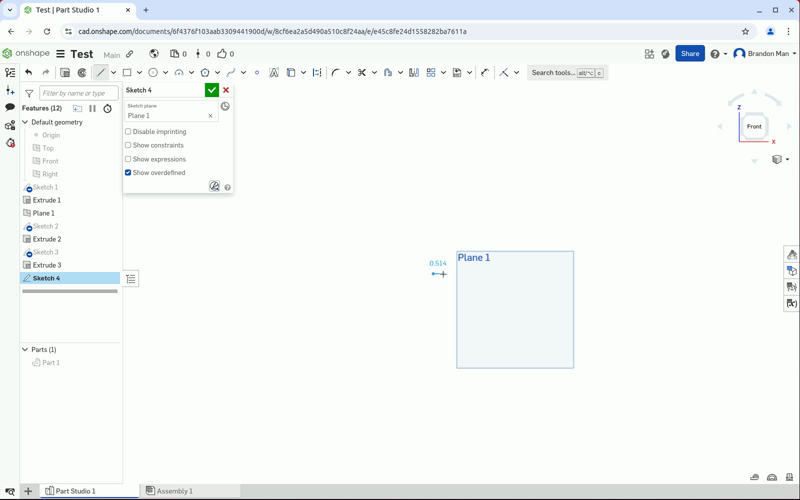
scroll(6)
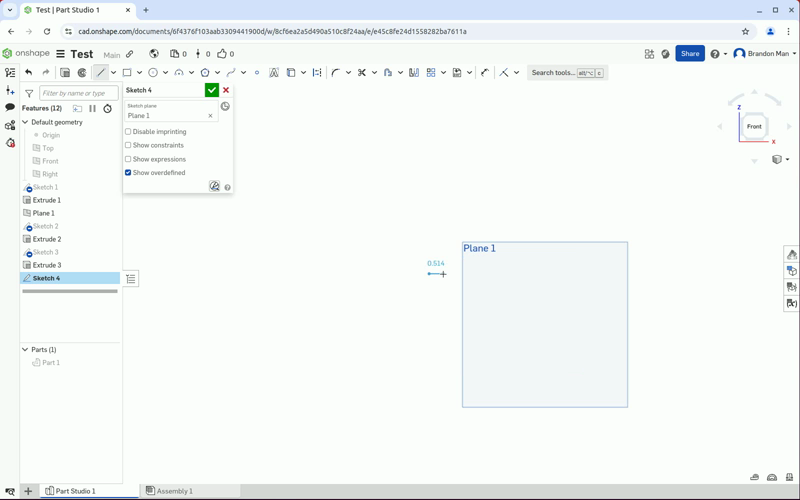
scroll(6)
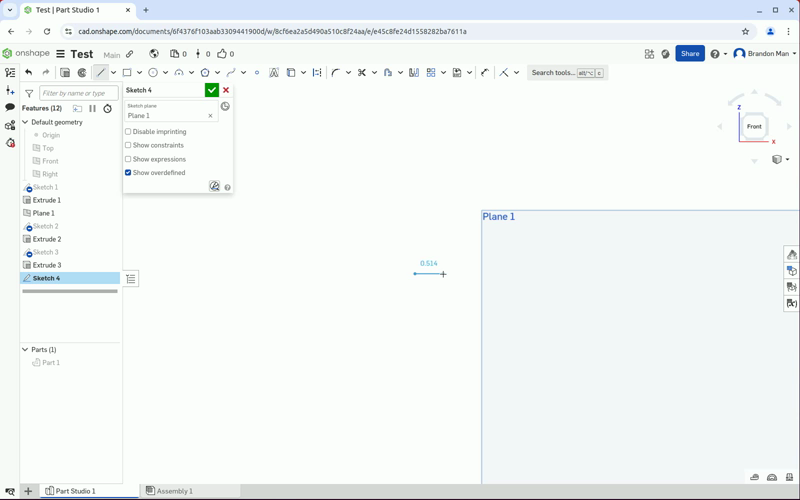
click(443, 273)
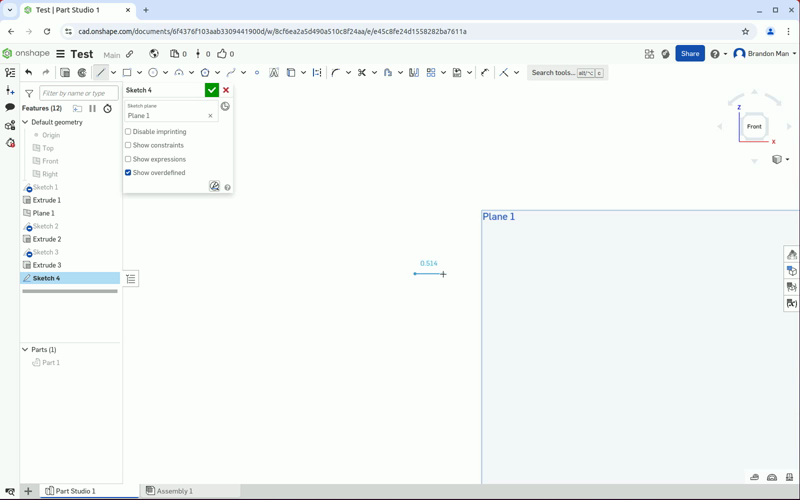
scroll(-6)
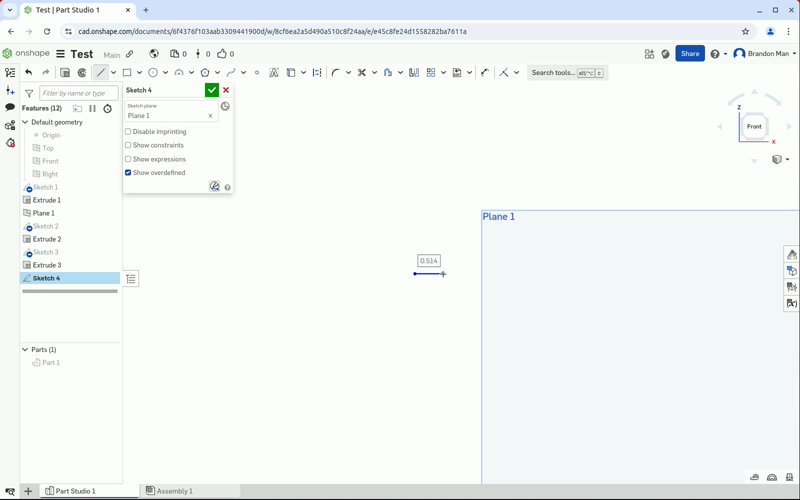
scroll(-6)
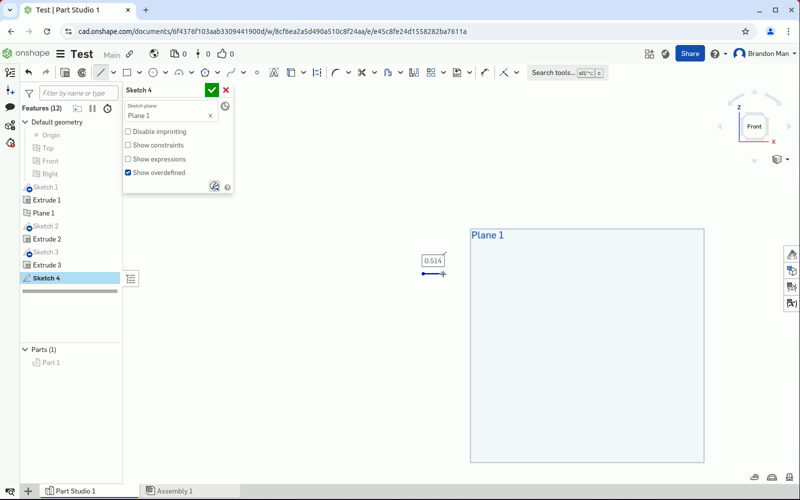
scroll(-6)
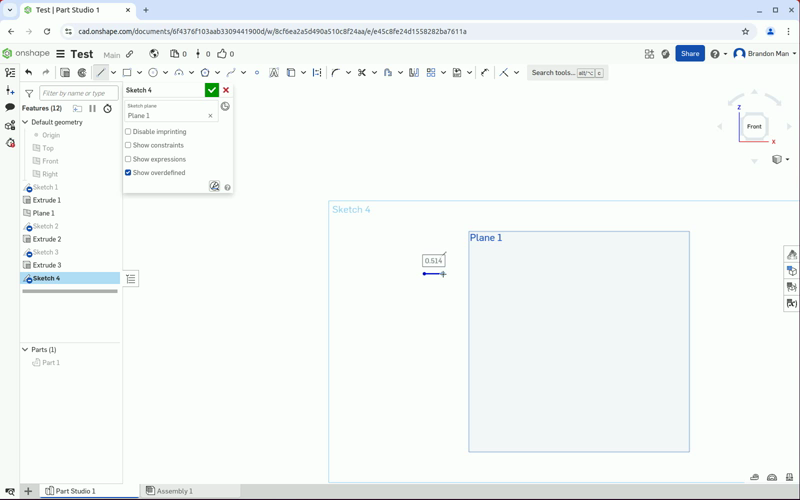
scroll(-6)
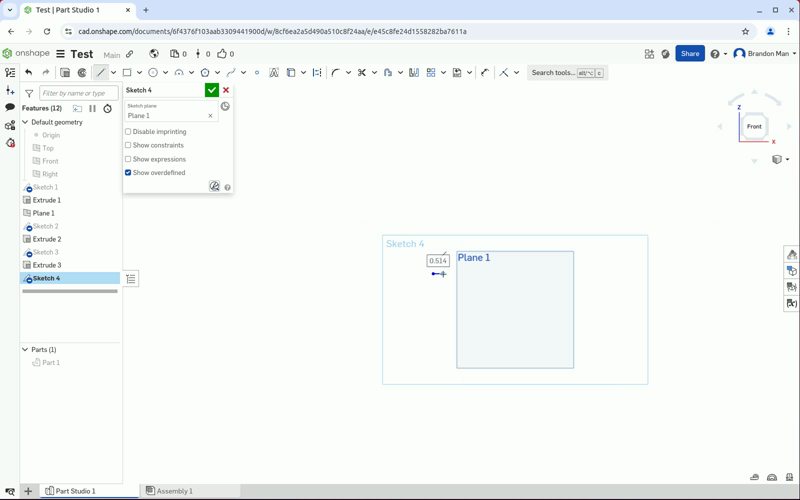
scroll(-6)
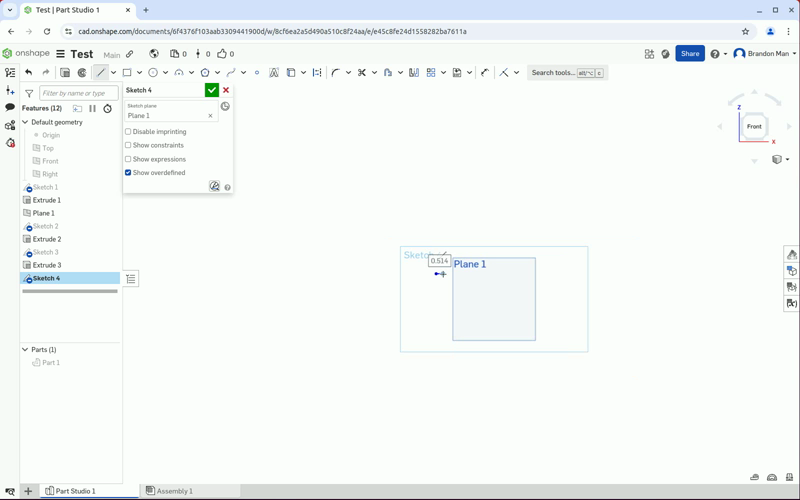
scroll(-6)
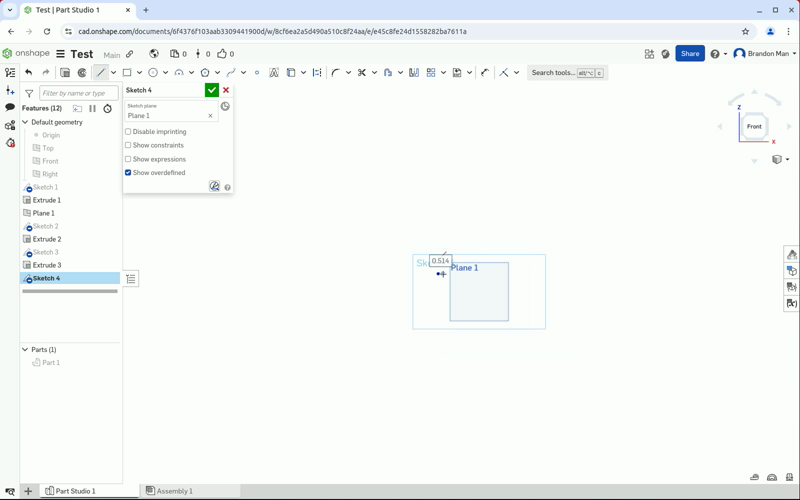
scroll(-6)
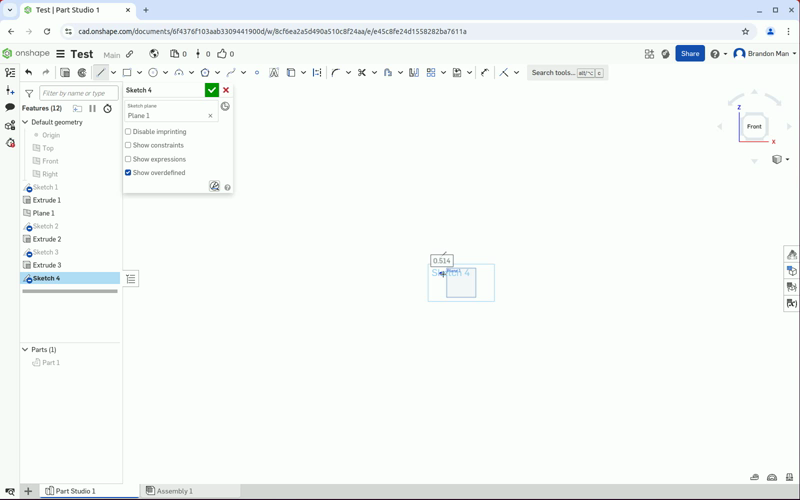
key_up(shift)
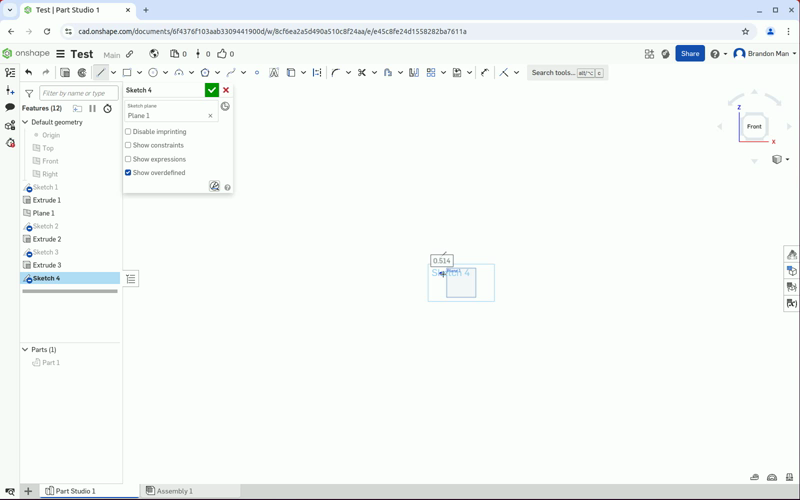
key_down(shift)
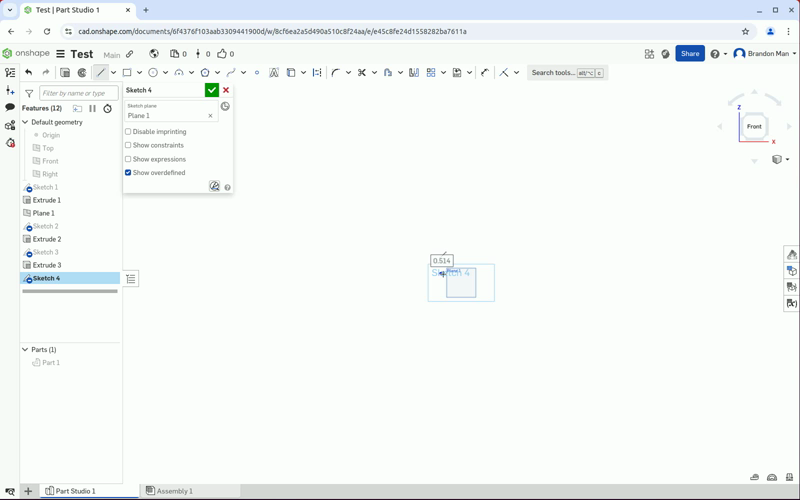
mouse_move(473, 273)
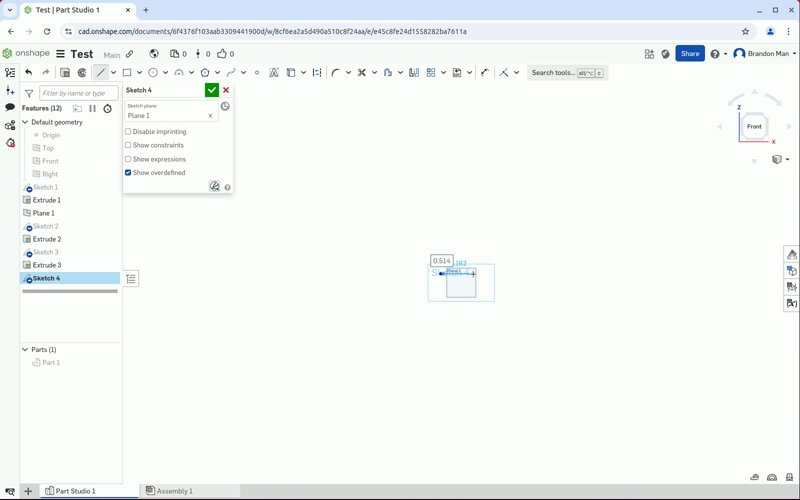
mouse_move(443, 259)
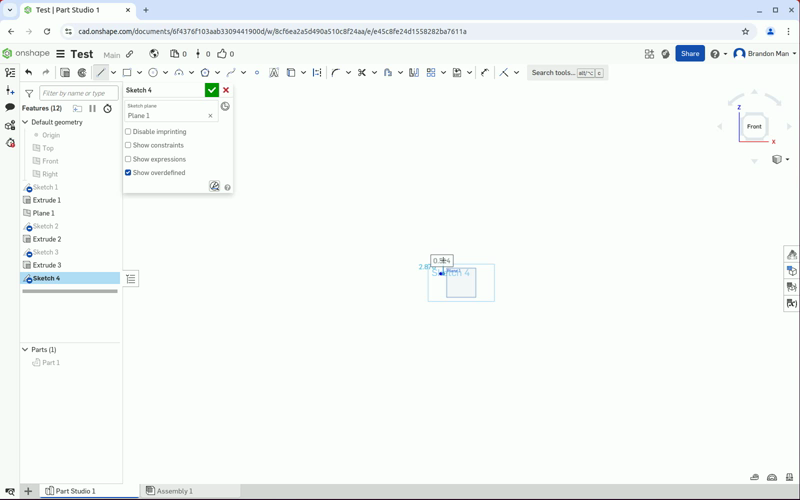
click(443, 259)
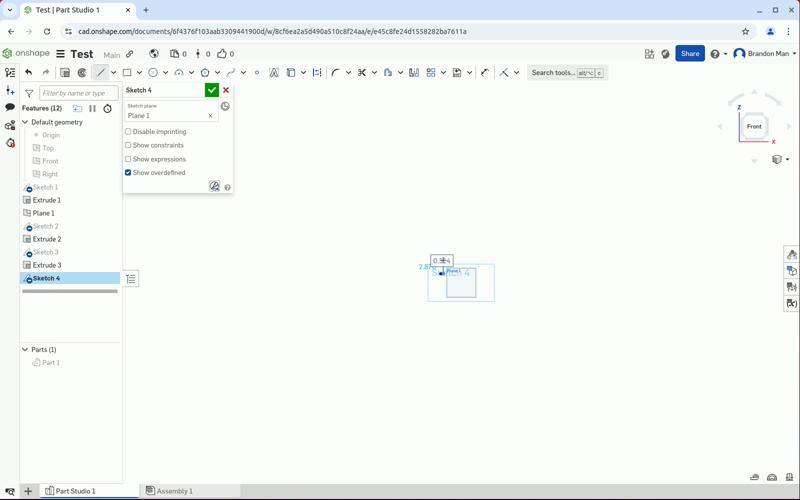
key_up(shift)
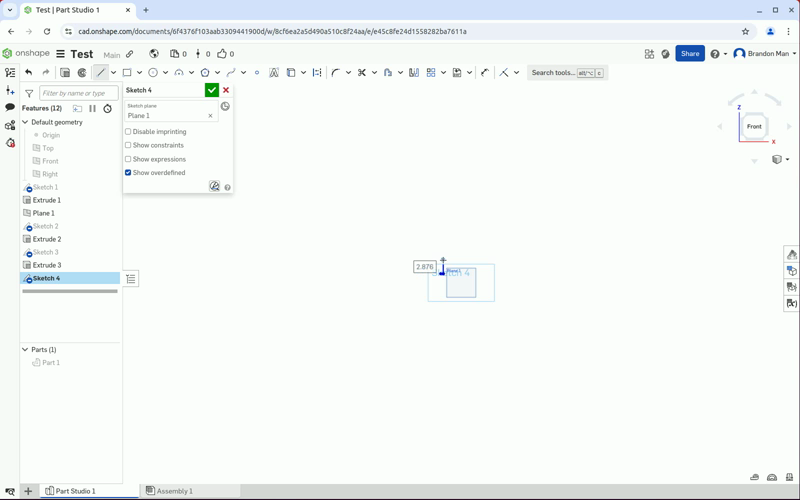
key_down(shift)
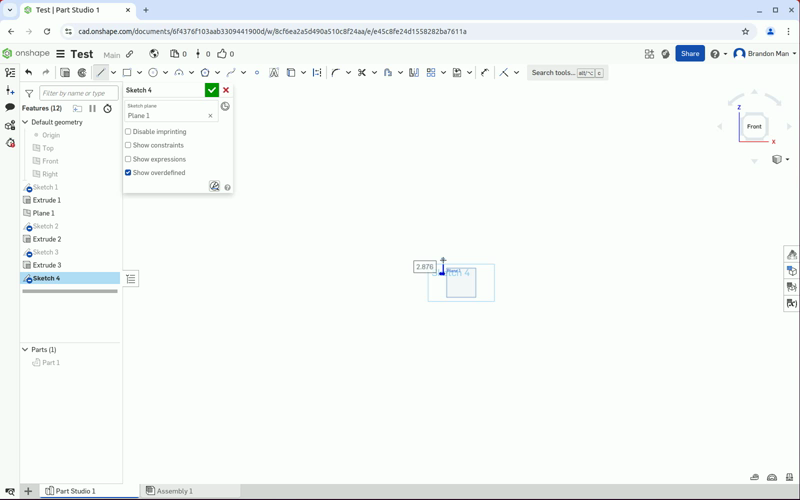
mouse_move(473, 259)
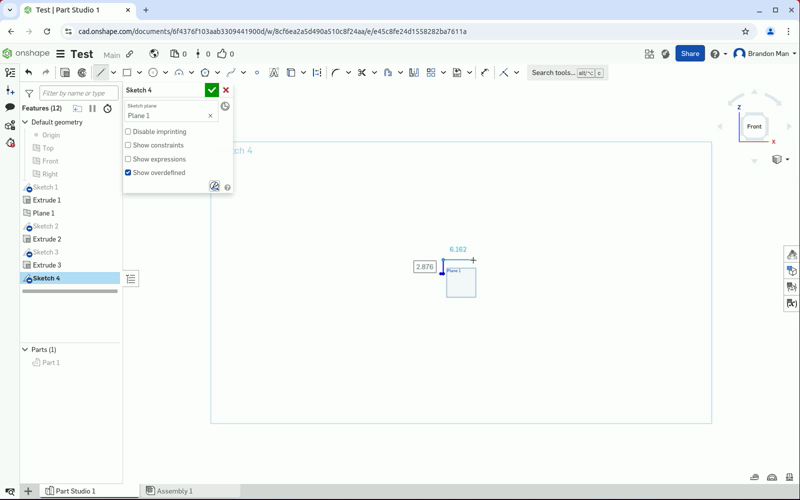
mouse_move(440, 259)
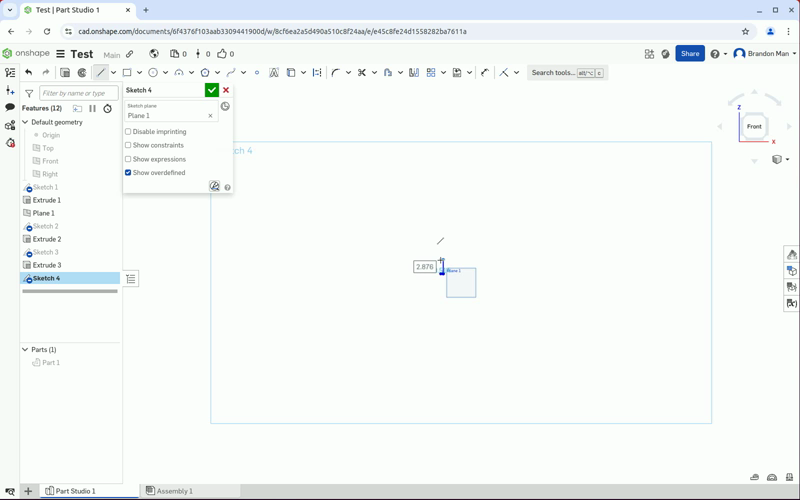
scroll(6)
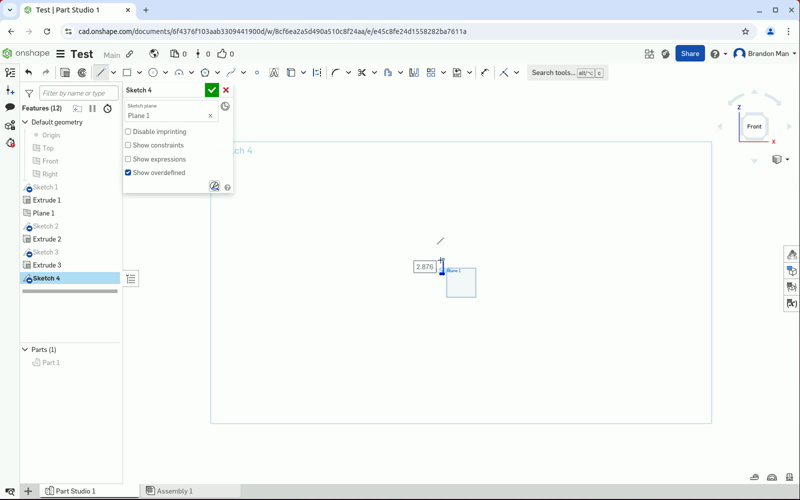
scroll(6)
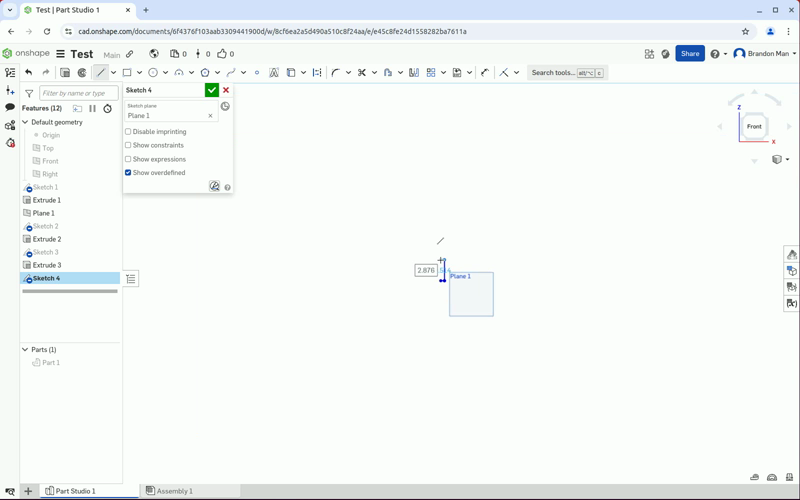
scroll(6)
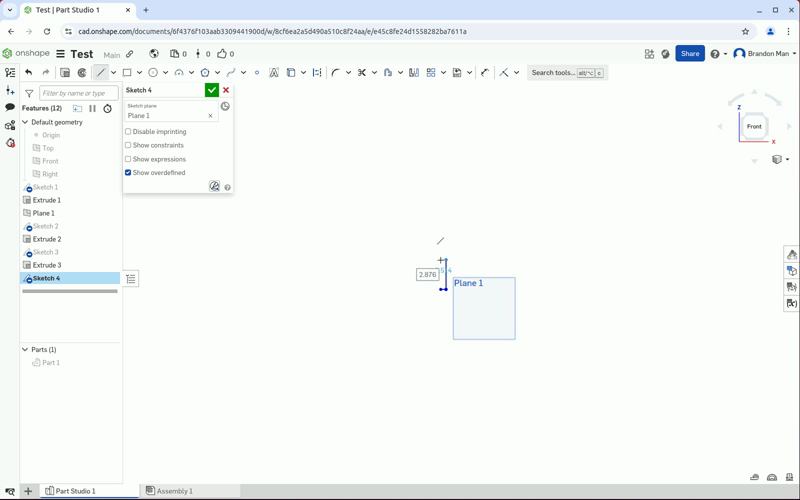
scroll(6)
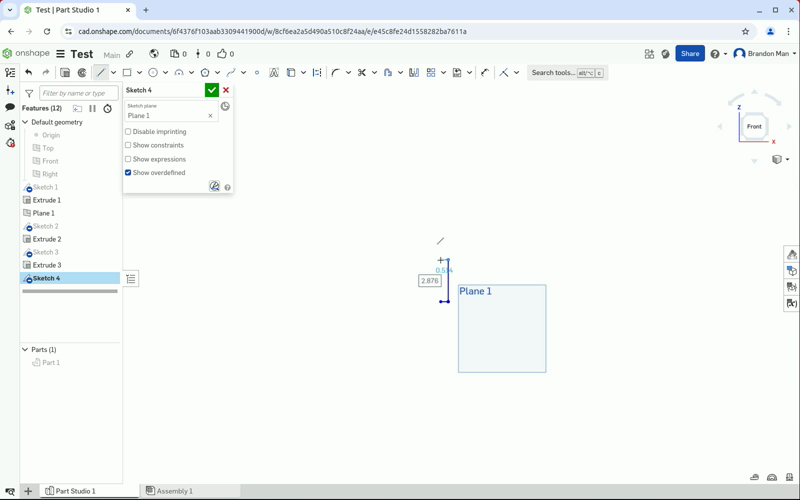
scroll(6)
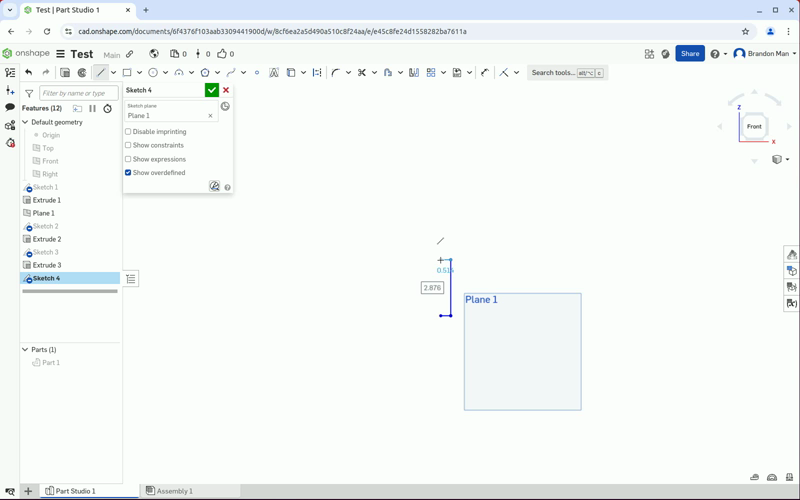
scroll(6)
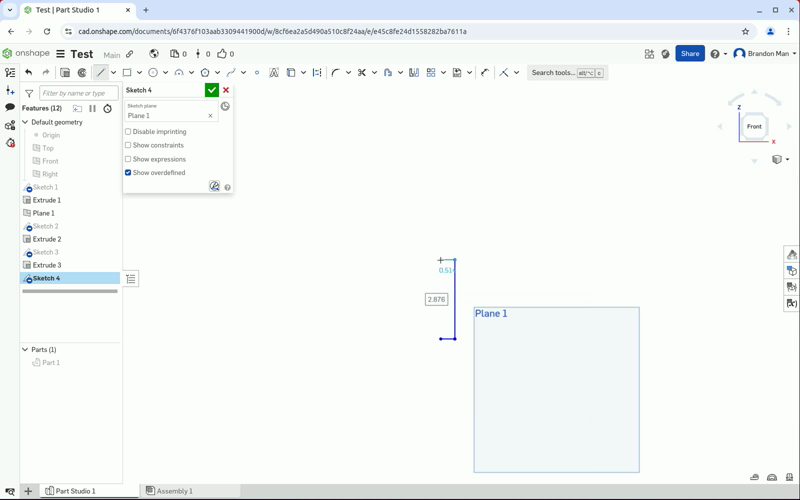
scroll(6)
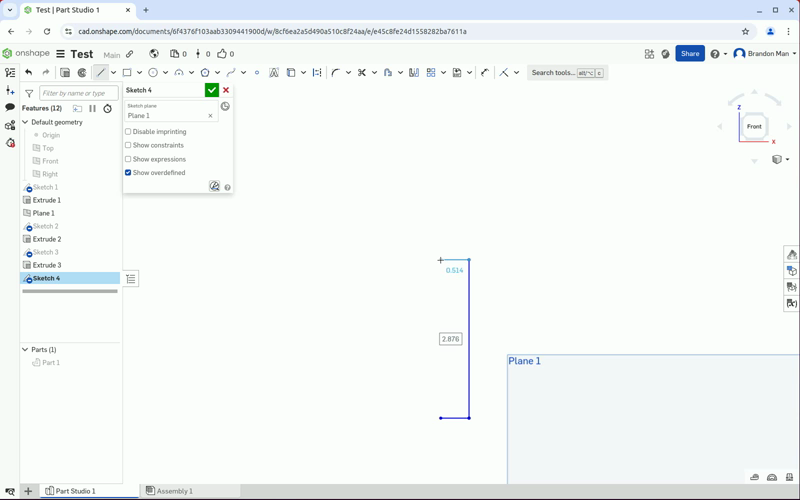
click(440, 259)
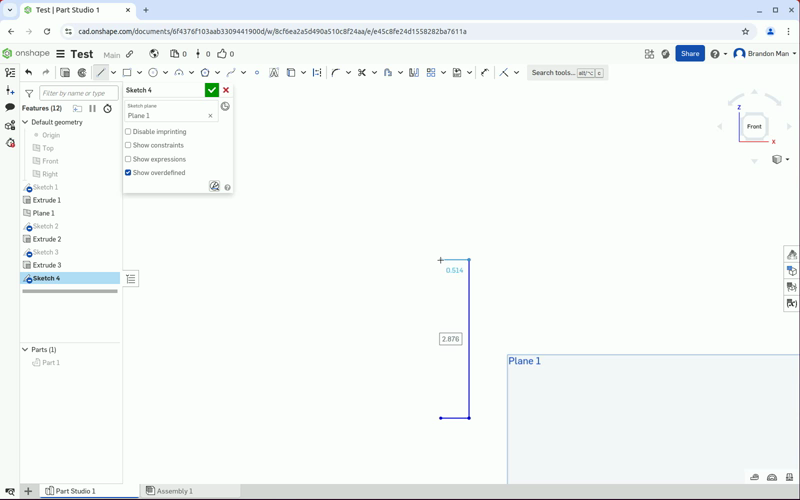
scroll(-6)
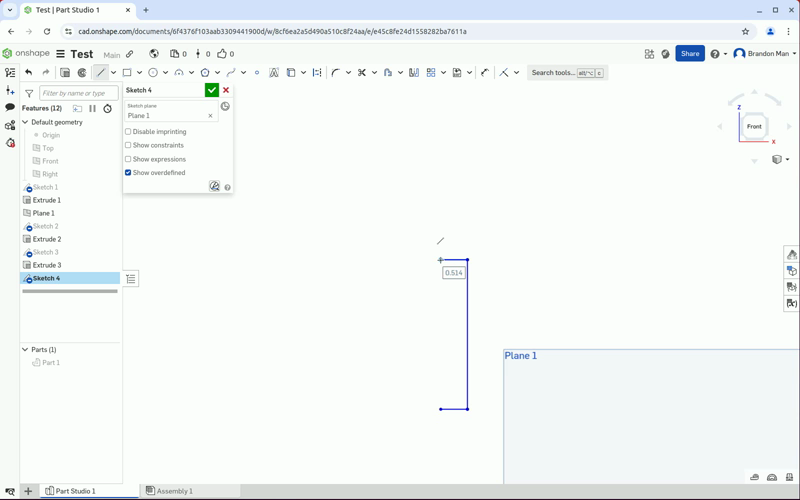
scroll(-6)
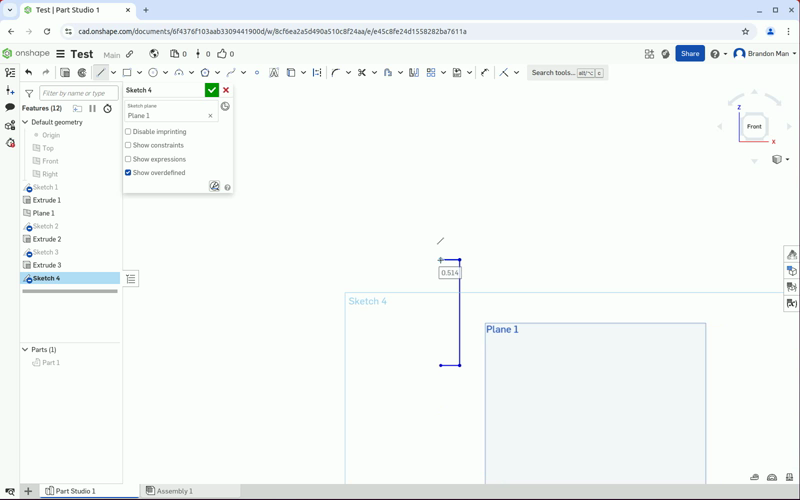
scroll(-6)
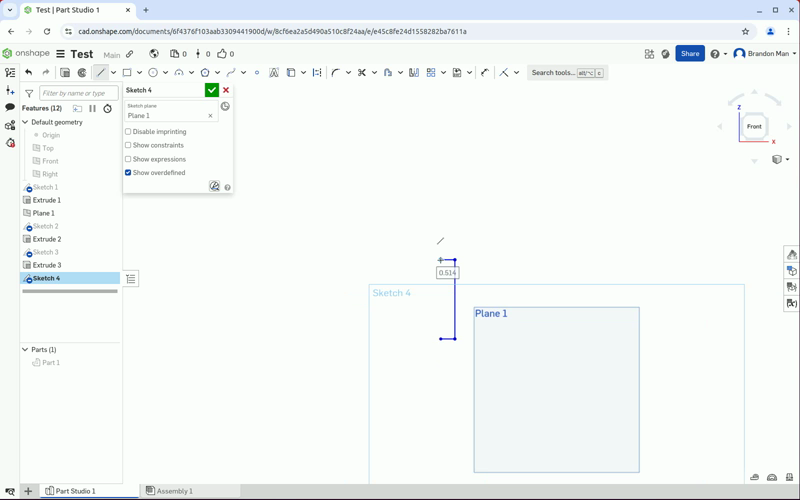
scroll(-6)
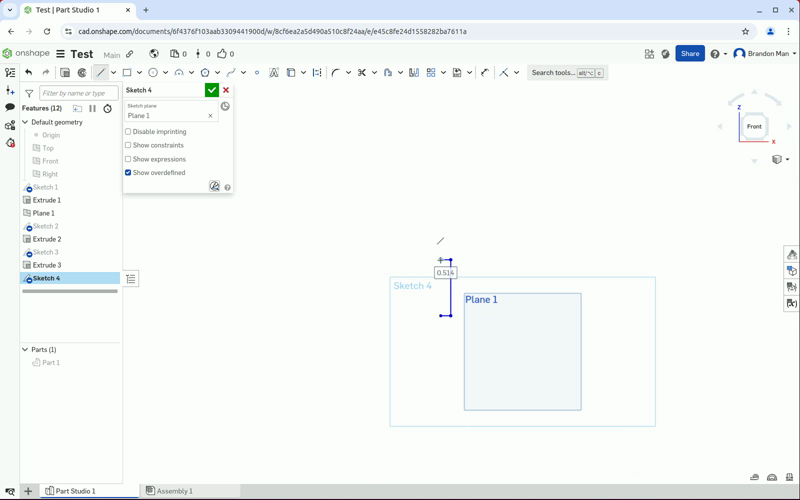
scroll(-6)
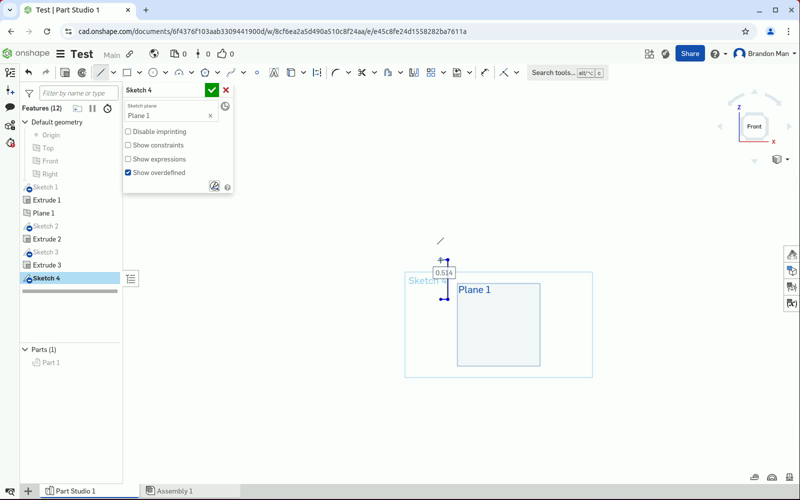
scroll(-6)
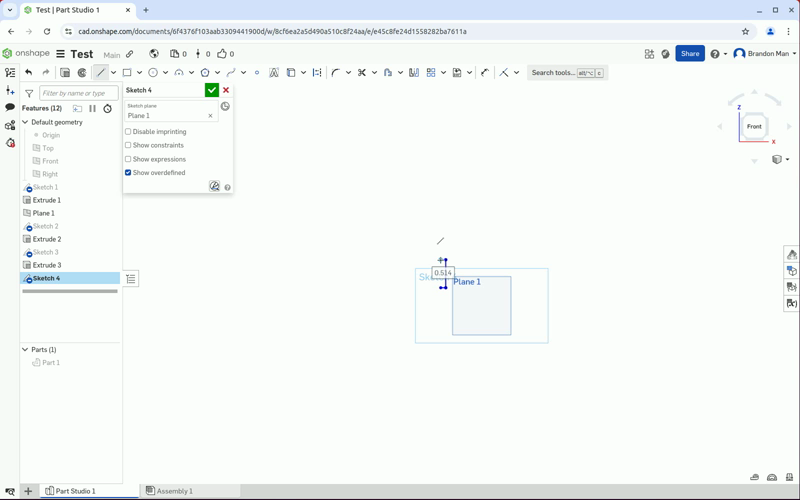
scroll(-6)
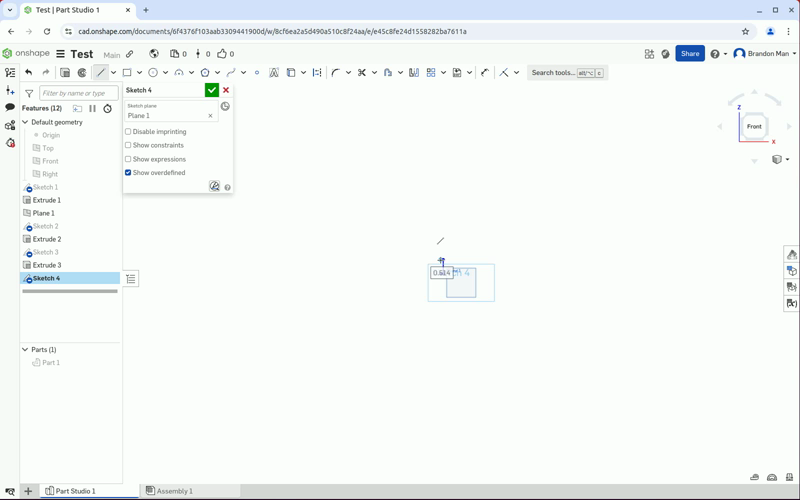
key_up(shift)
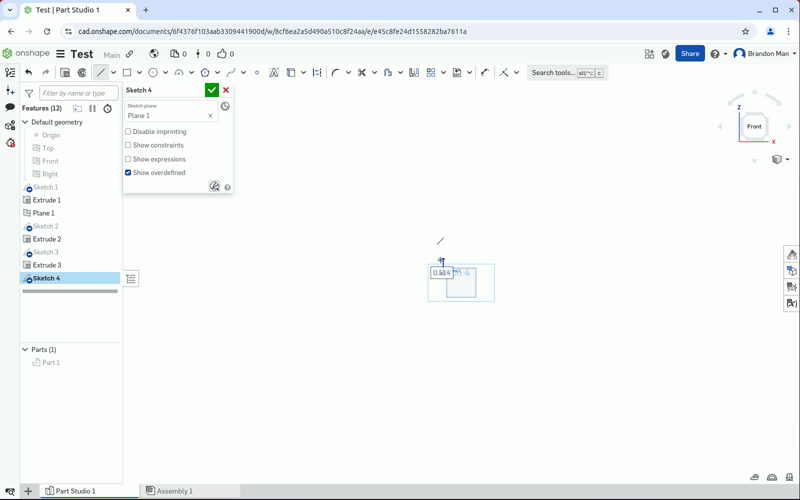
mouse_move(470, 259)
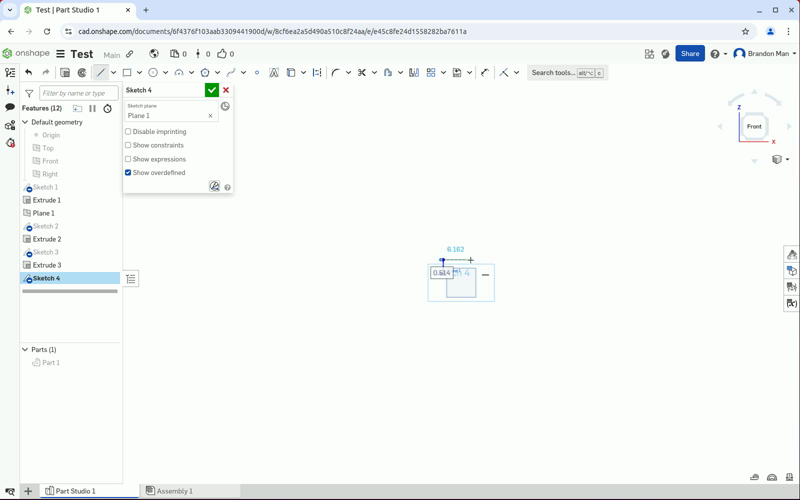
key_down(shift)
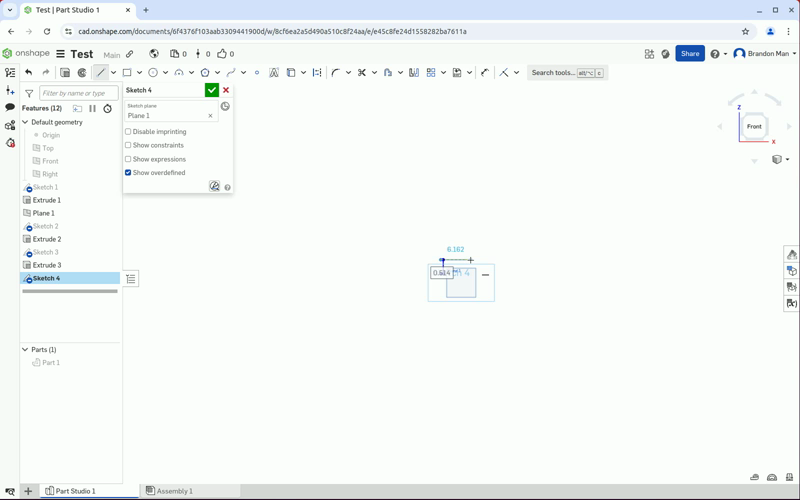
mouse_move(440, 273)
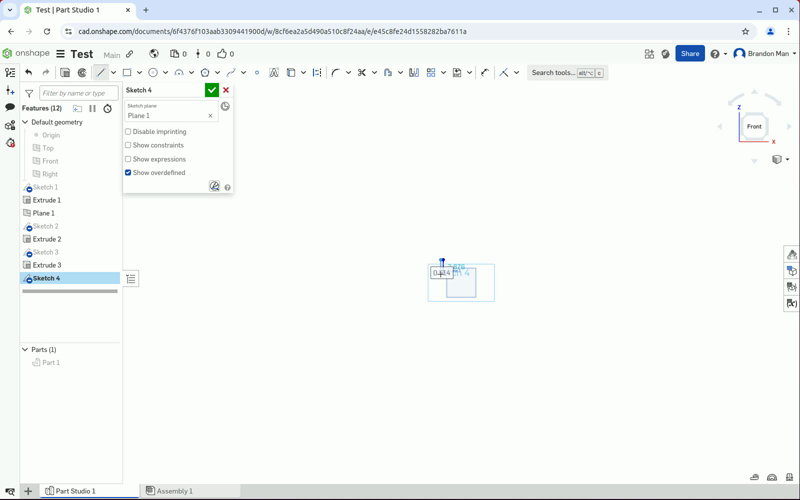
scroll(6)
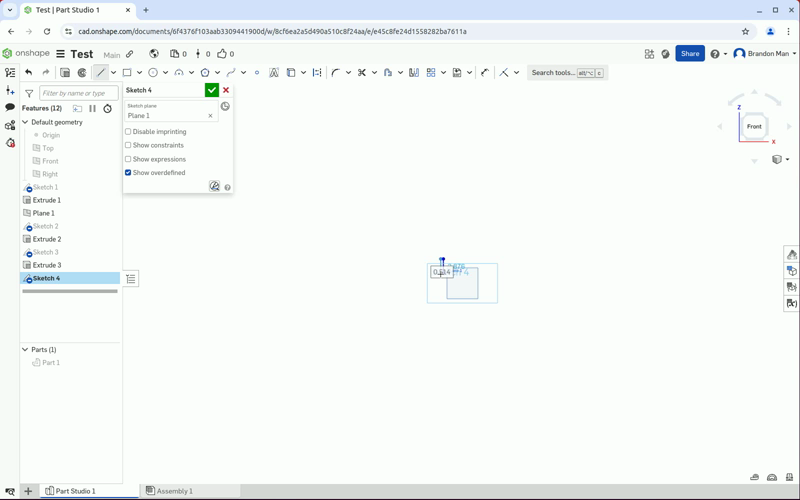
scroll(6)
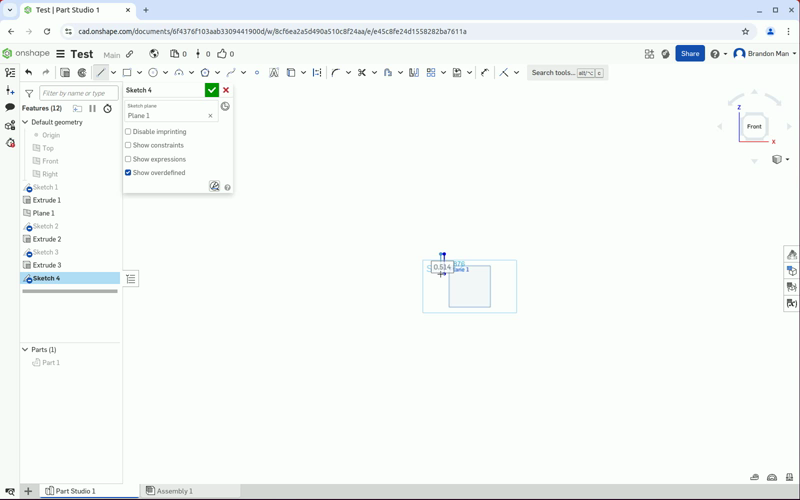
scroll(6)
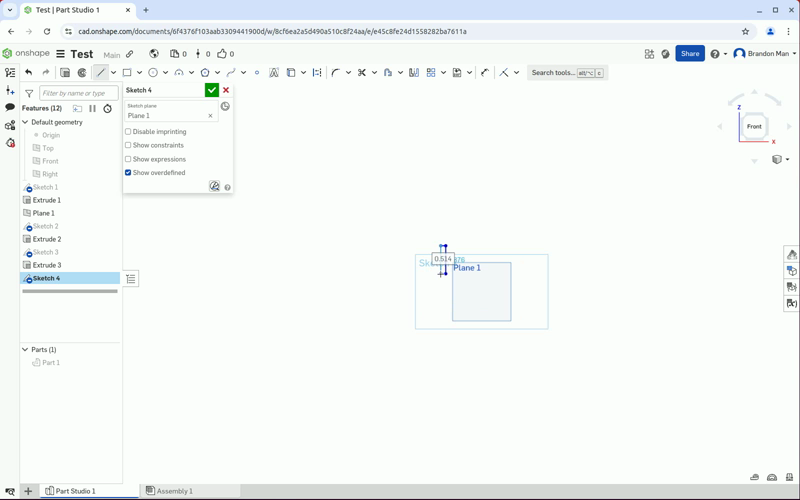
scroll(6)
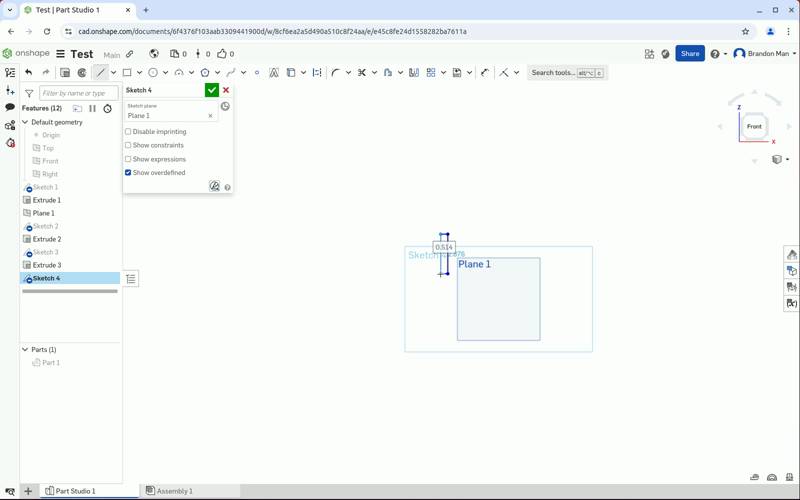
scroll(6)
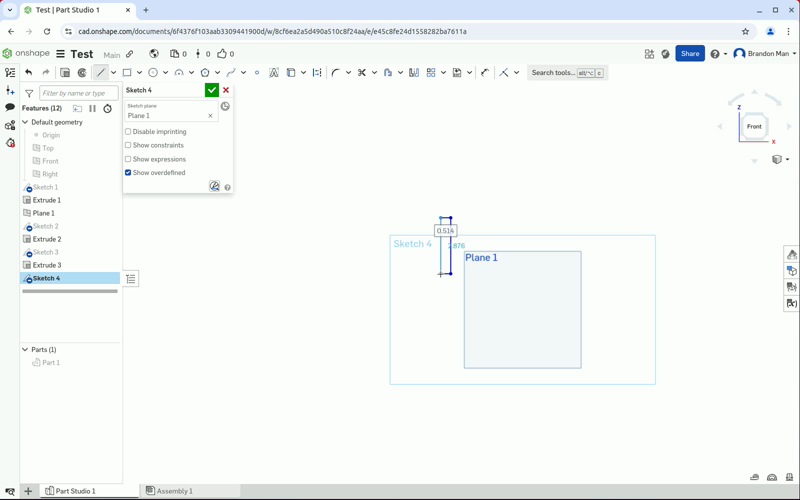
scroll(6)
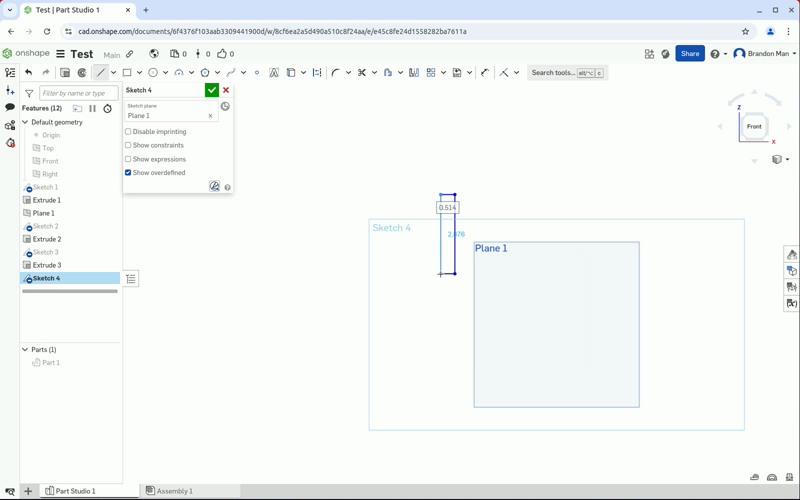
scroll(6)
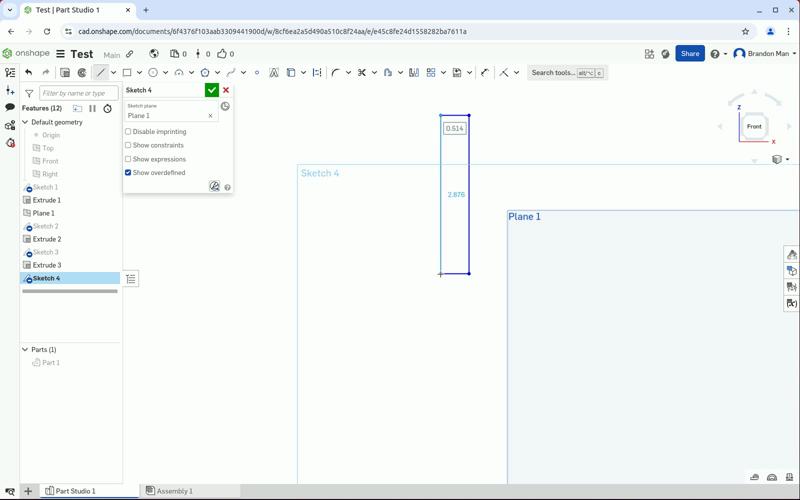
key_up(shift)
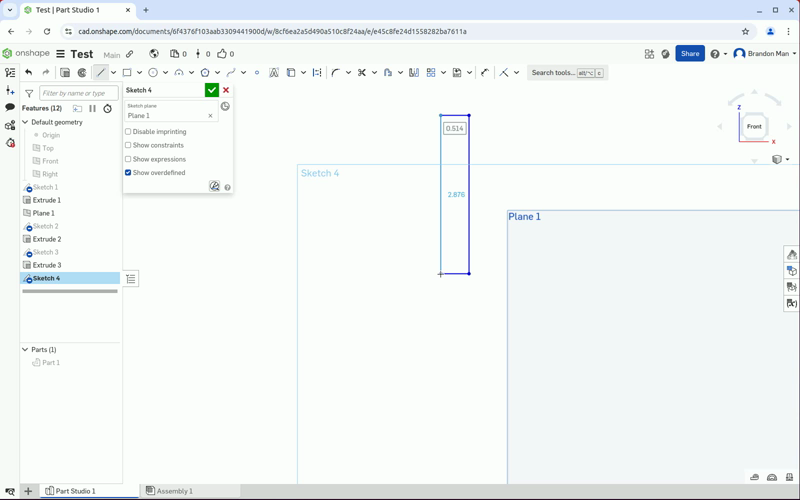
click(440, 273)
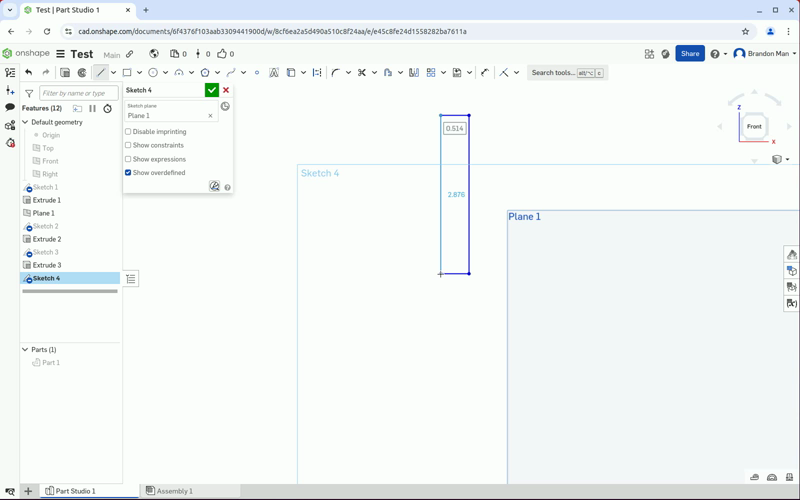
scroll(-6)
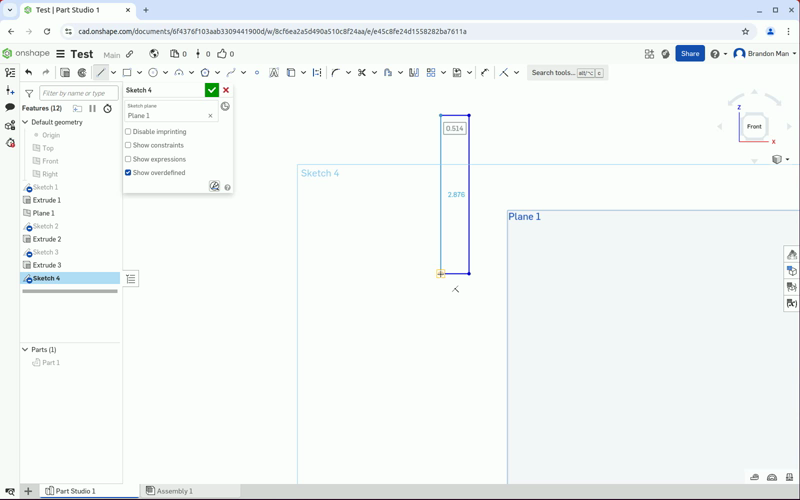
scroll(-6)
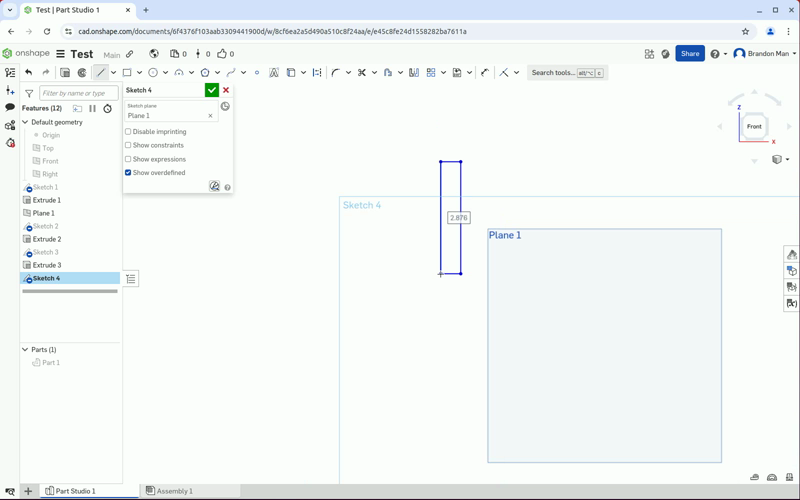
scroll(-6)
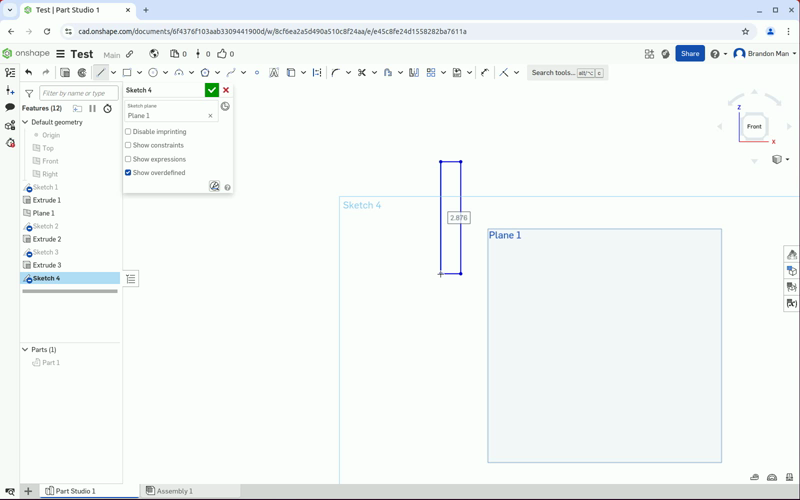
scroll(-6)
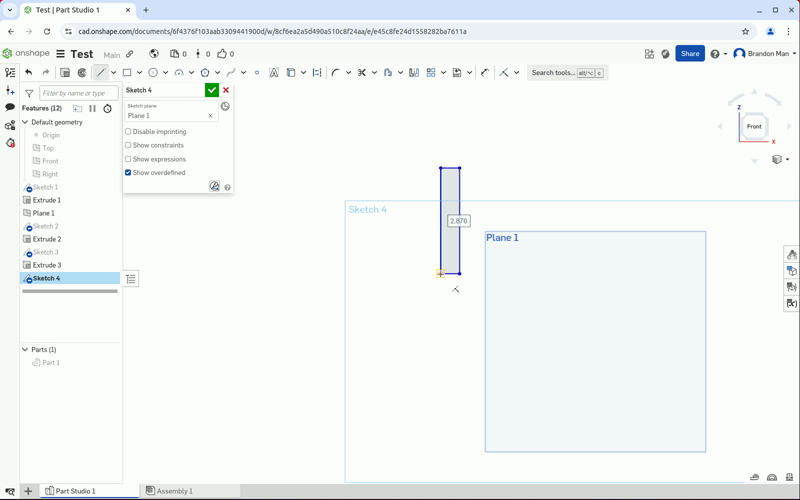
scroll(-6)
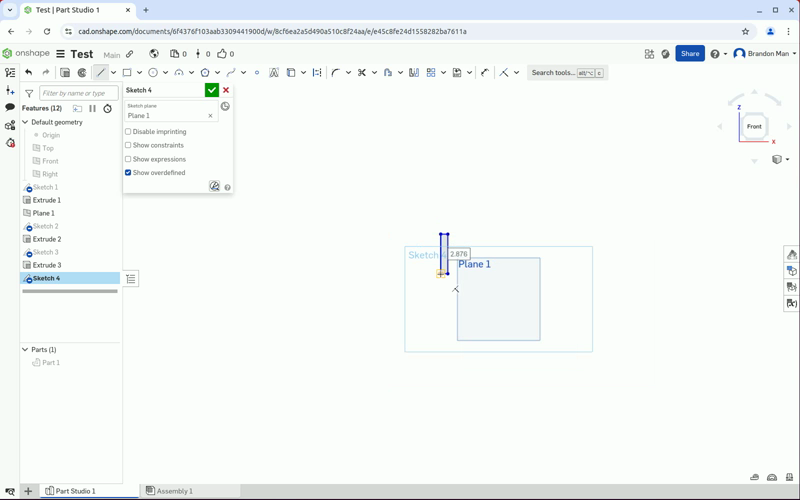
scroll(-6)
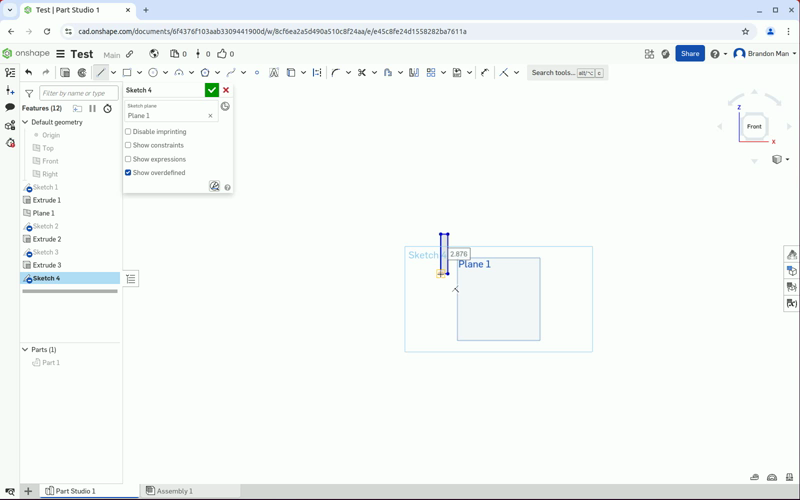
scroll(-6)
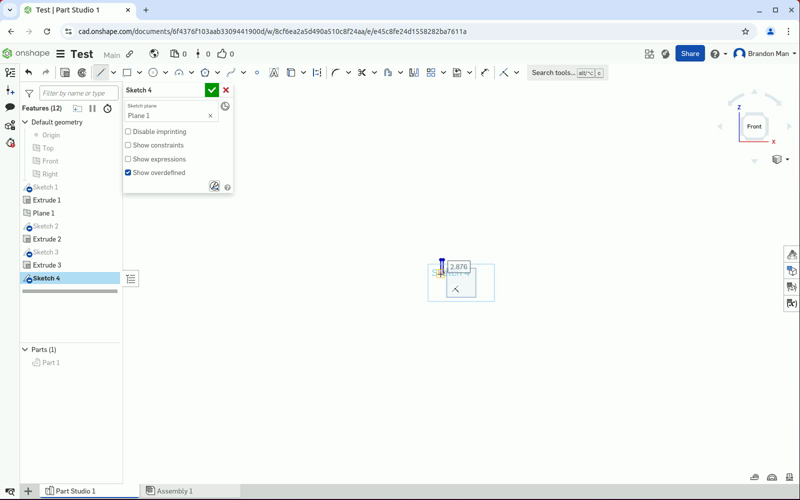
key(esc)
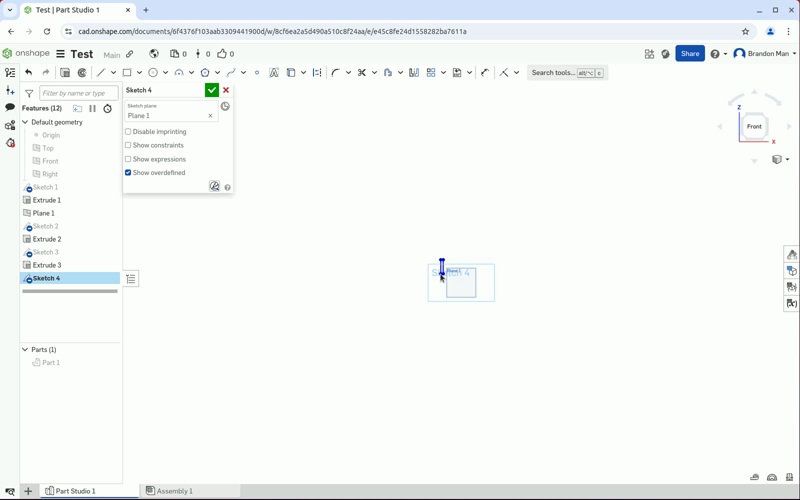
mouse_move(441, 265)
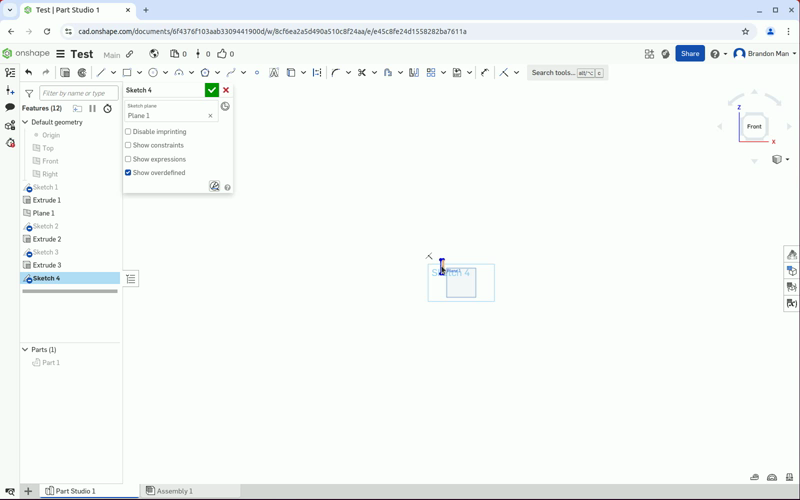
scroll(6)
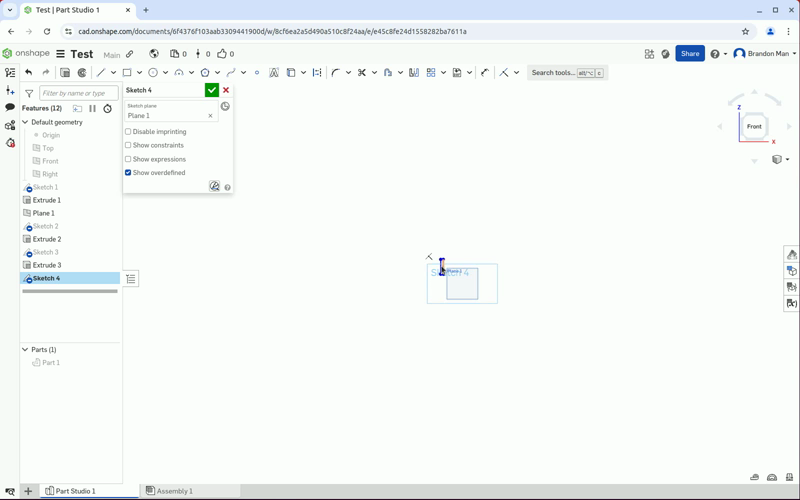
scroll(6)
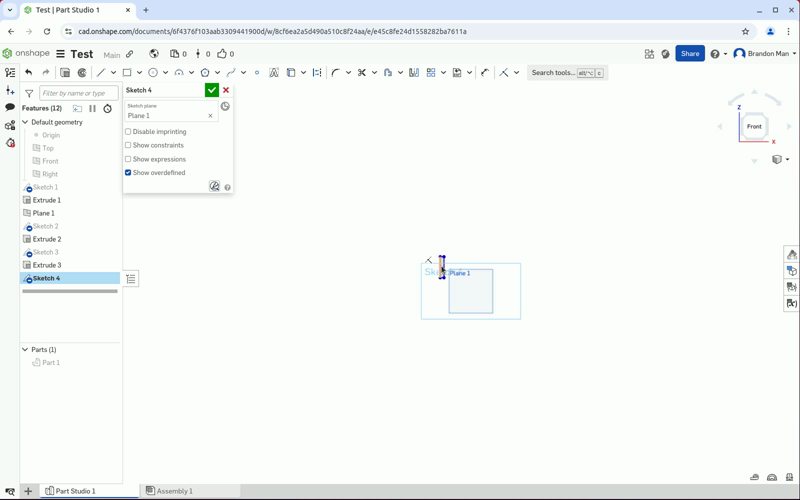
scroll(6)
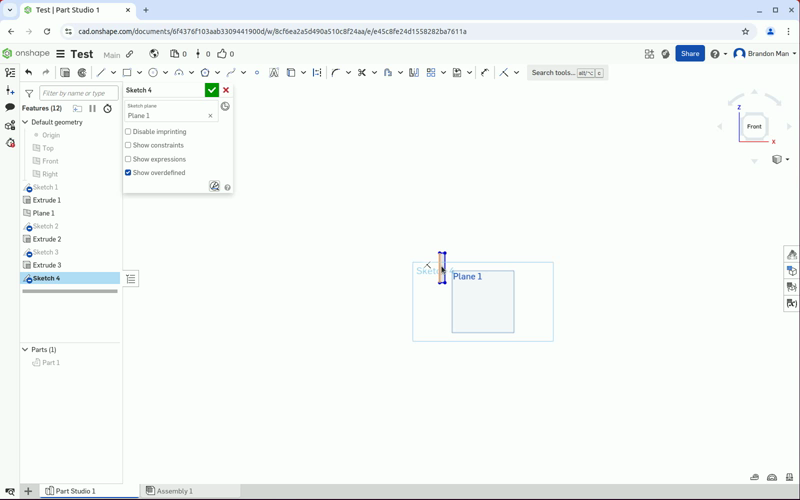
scroll(6)
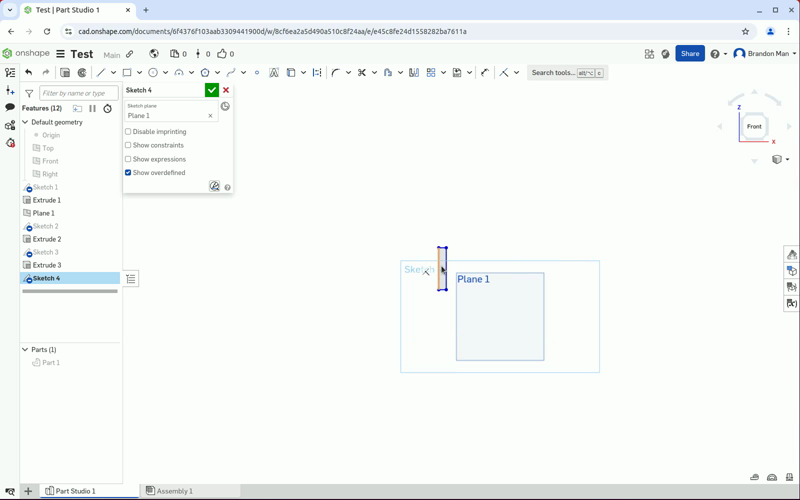
scroll(6)
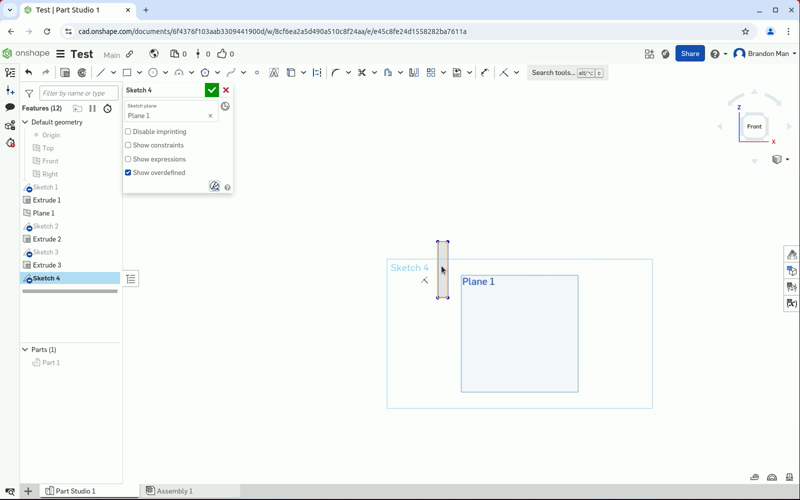
scroll(6)
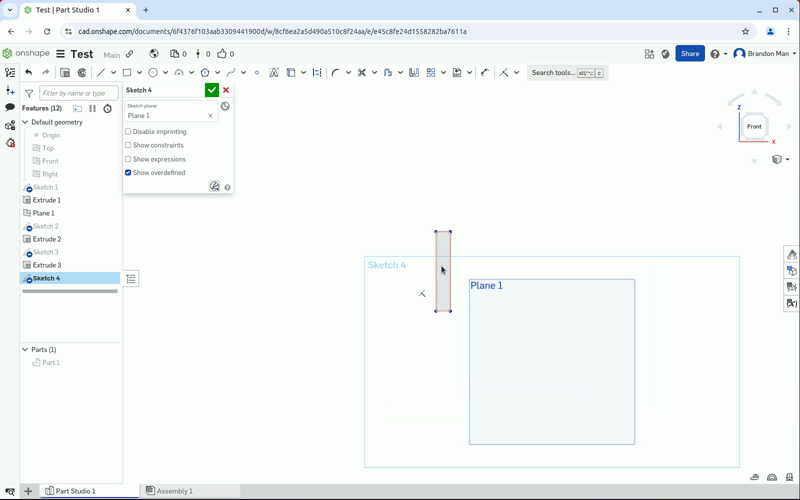
scroll(6)
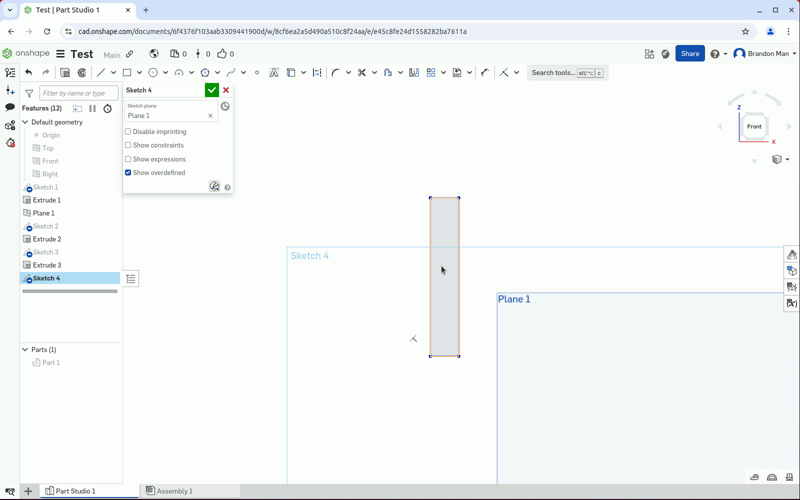
click(441, 265)
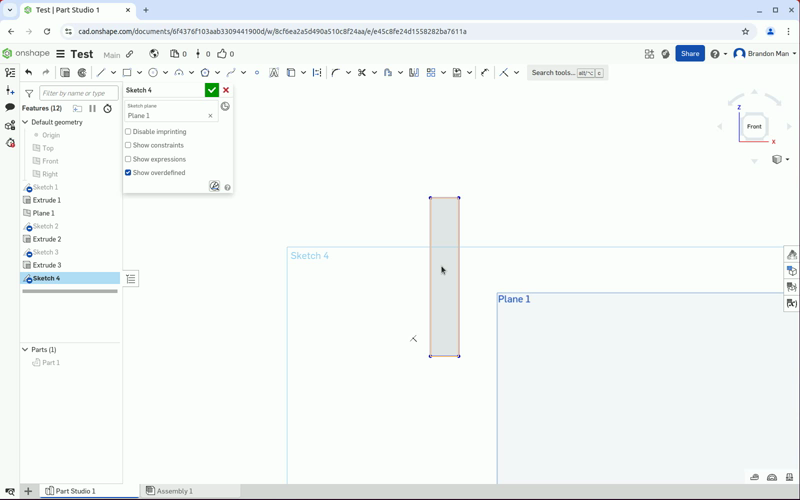
scroll(-6)
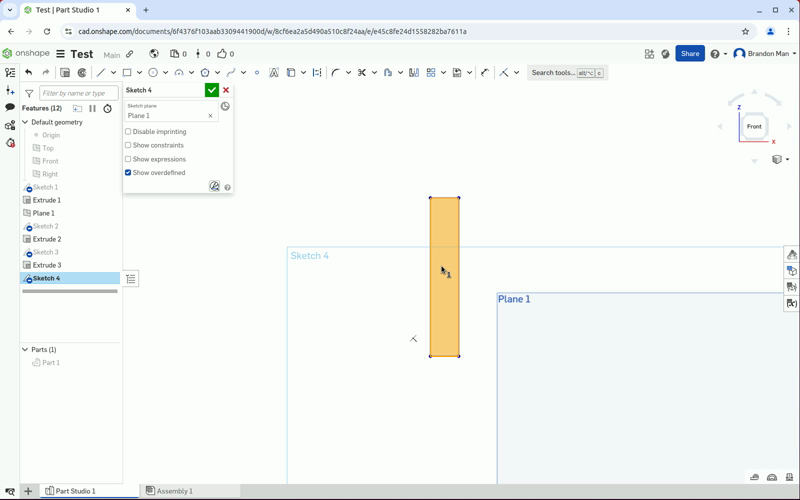
scroll(-6)
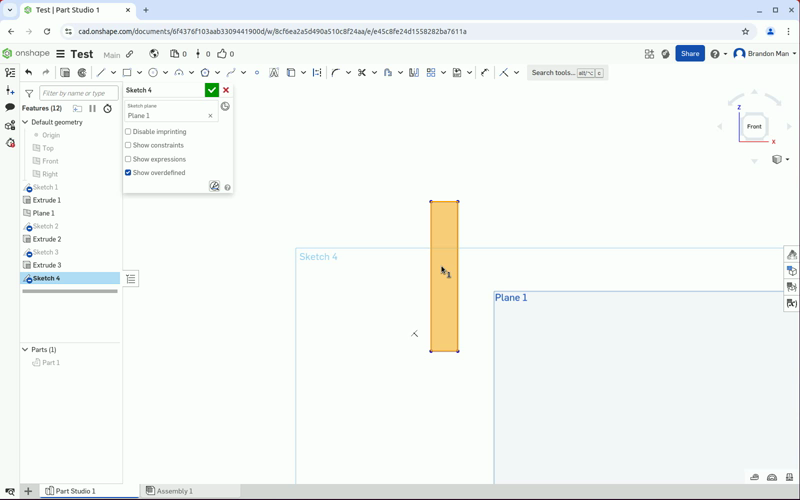
scroll(-6)
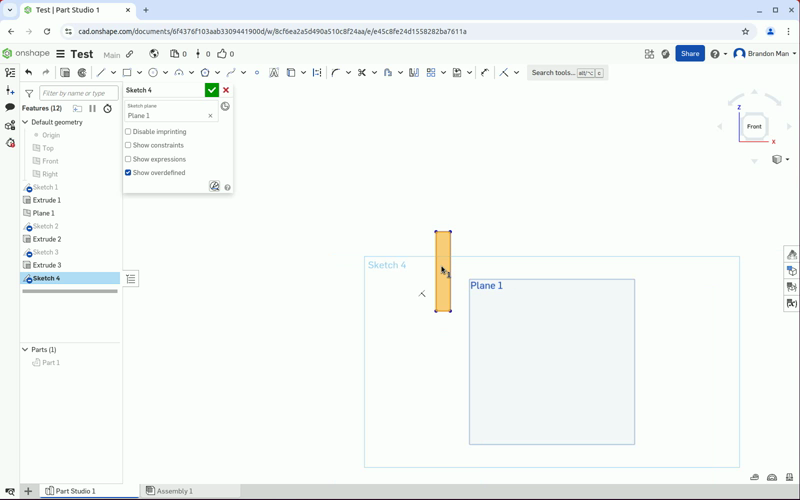
scroll(-6)
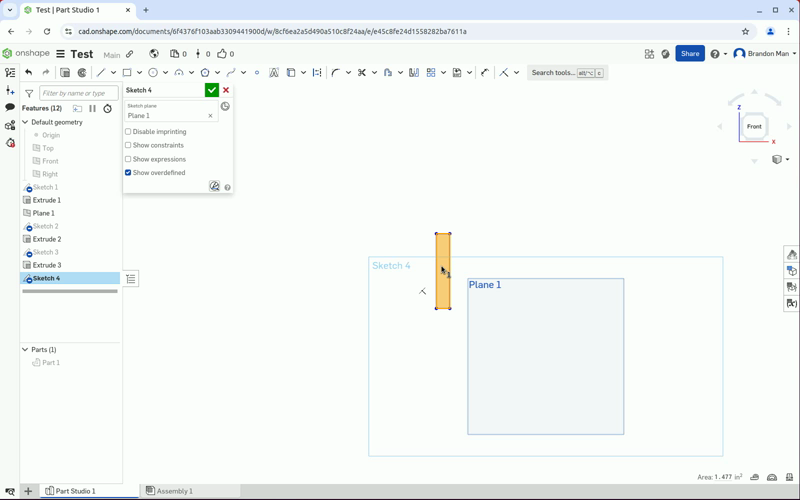
scroll(-6)
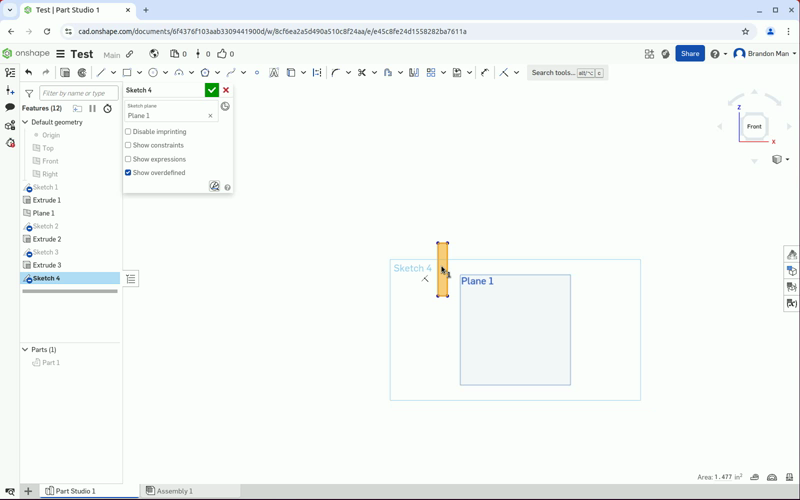
scroll(-6)
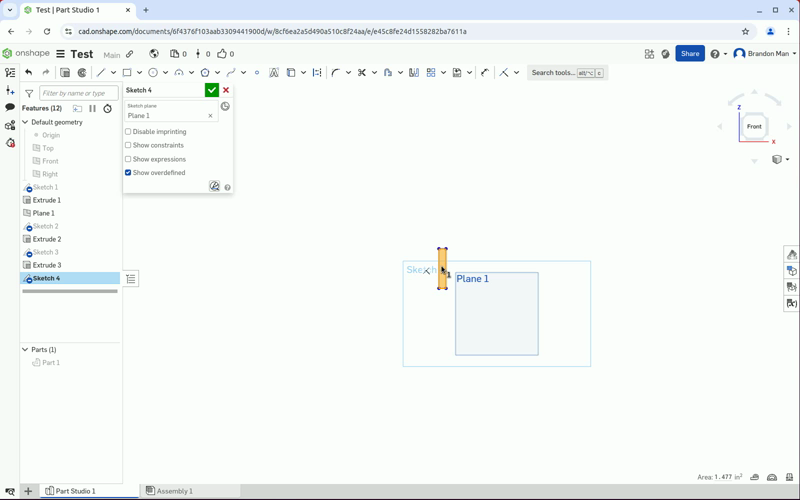
scroll(-6)
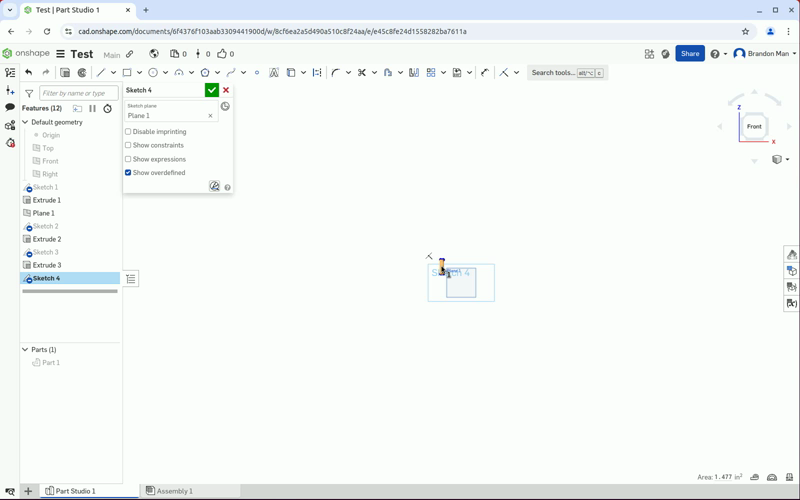
mouse_move(73, 352)
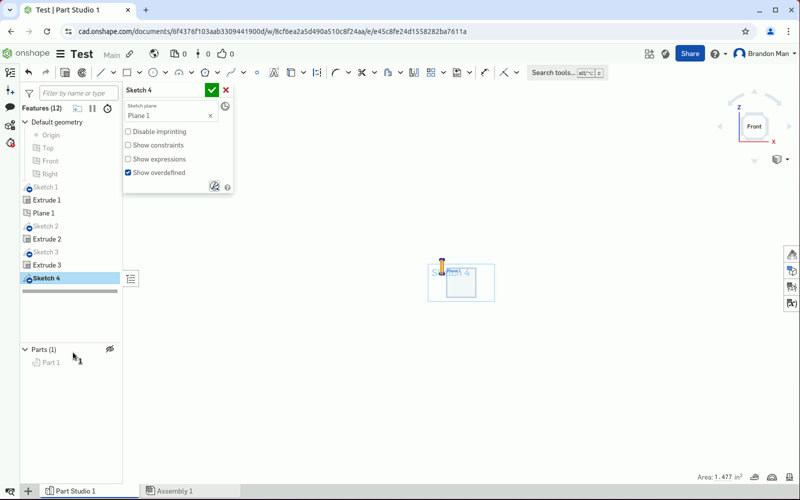
key(shift+y)
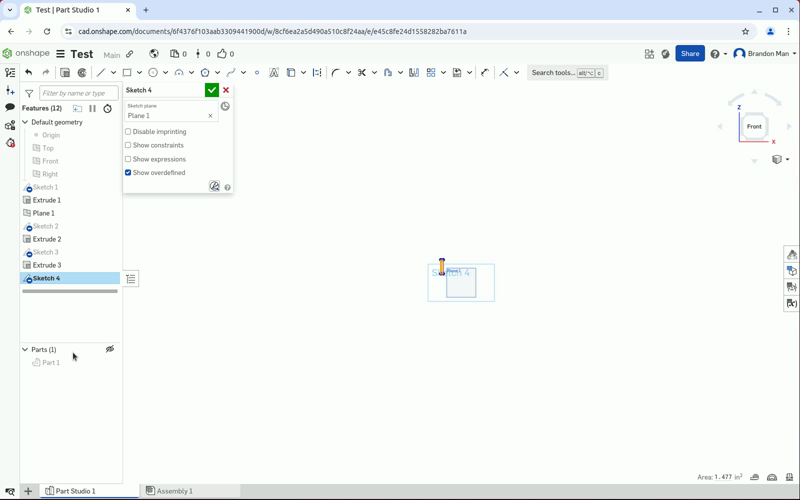
key(shift+e)
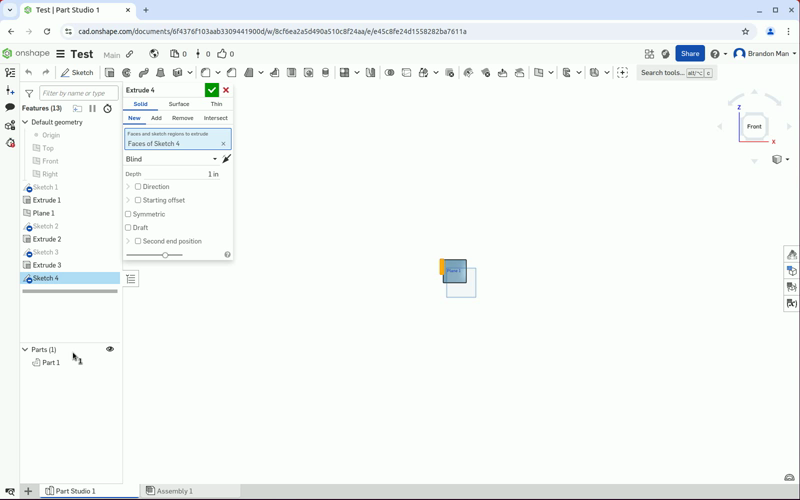
mouse_move(143, 106)
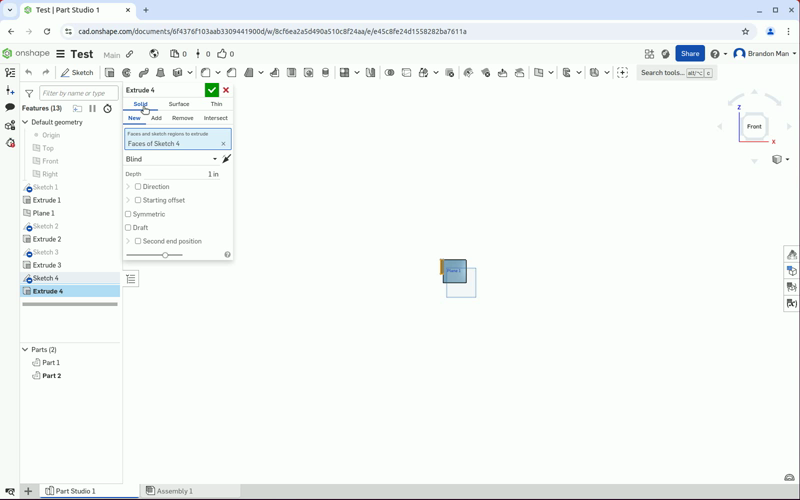
click(143, 106)
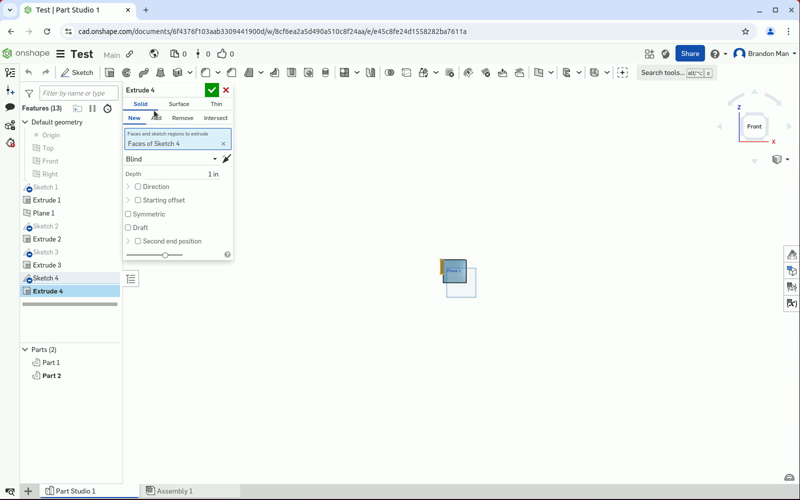
mouse_move(186, 120)
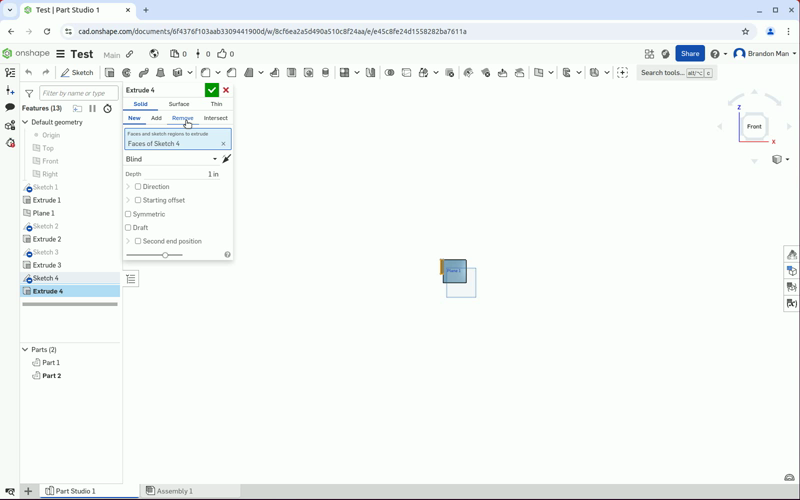
click(186, 120)
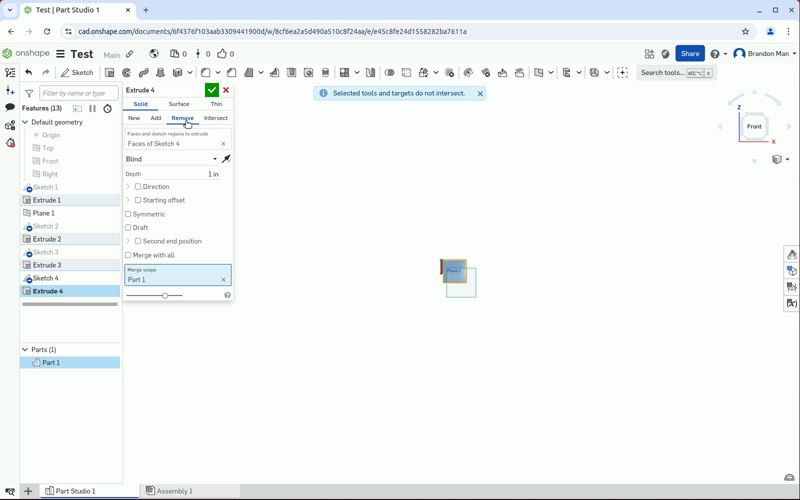
key(tab, 4)
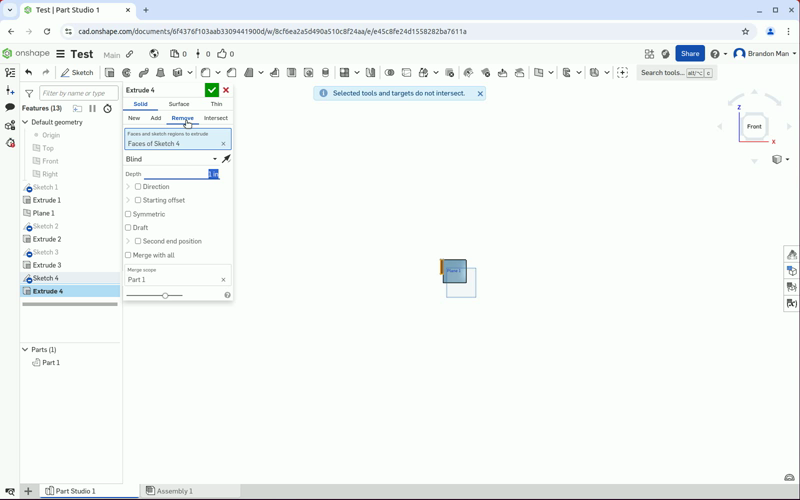
text(30.811)
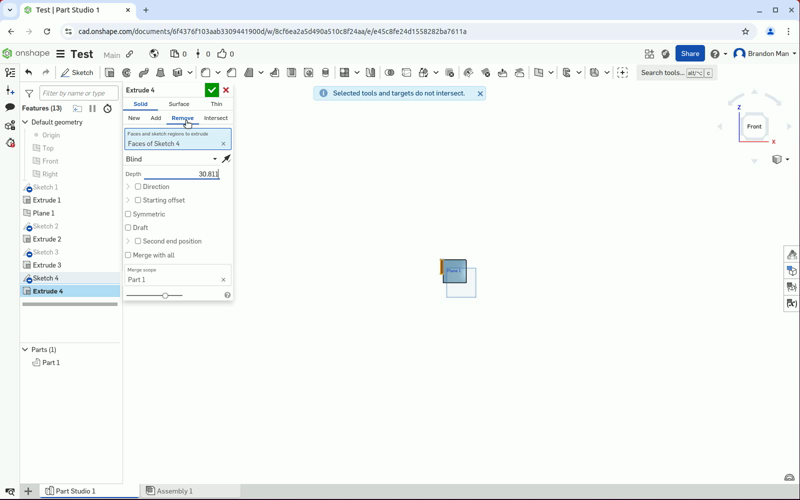
key(tab, 6)
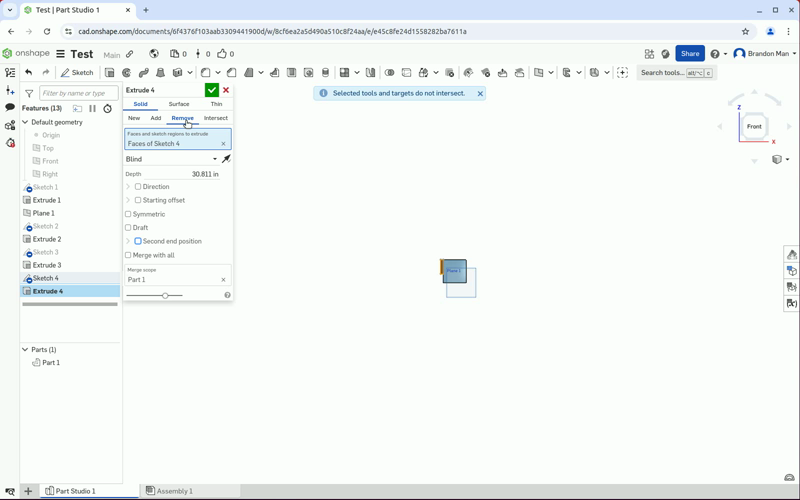
key(space)
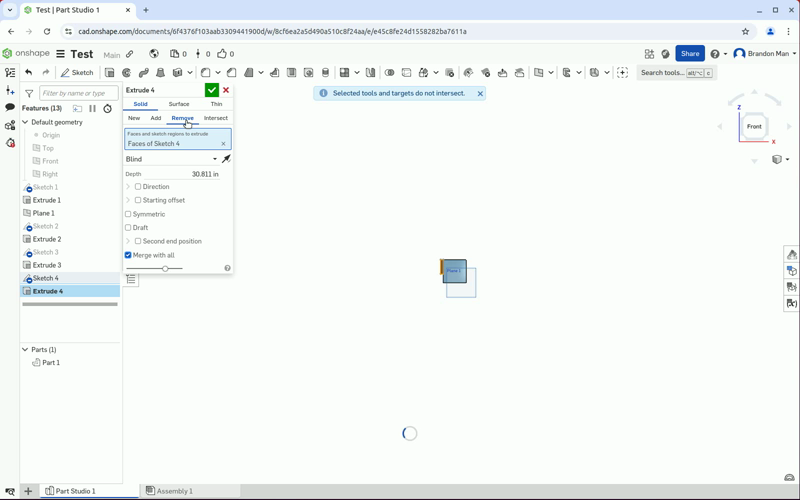
key(enter)
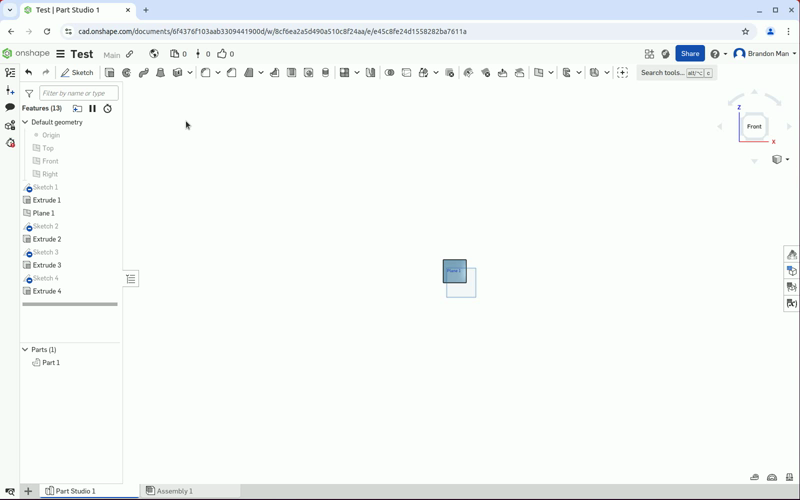
key(shift+h)
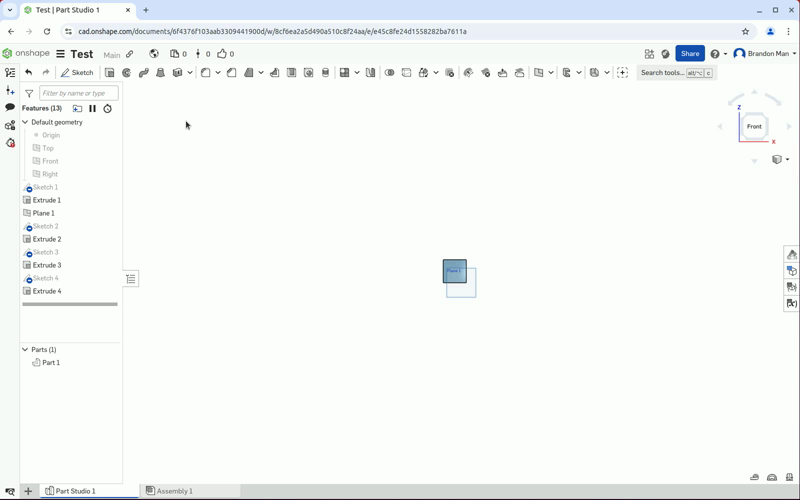
key(shift+h)
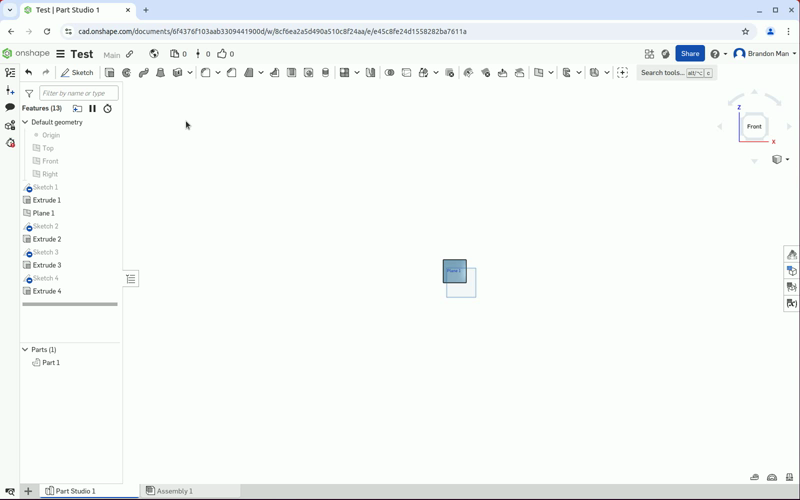
mouse_move(73, 189)
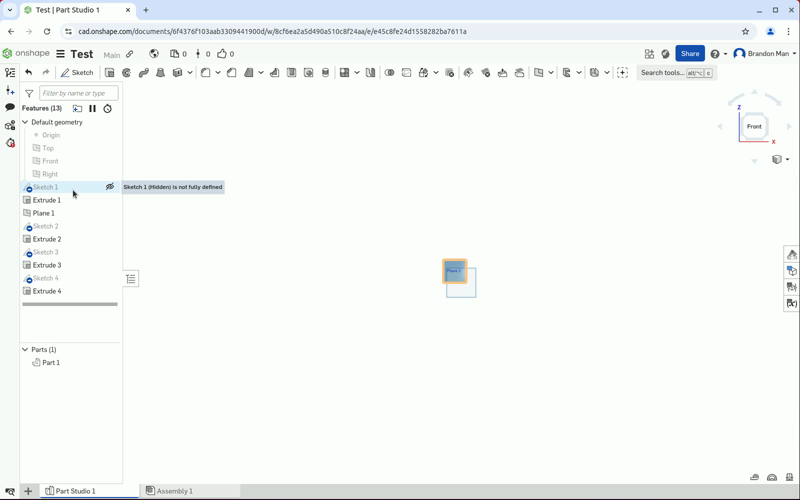
click(73, 189)
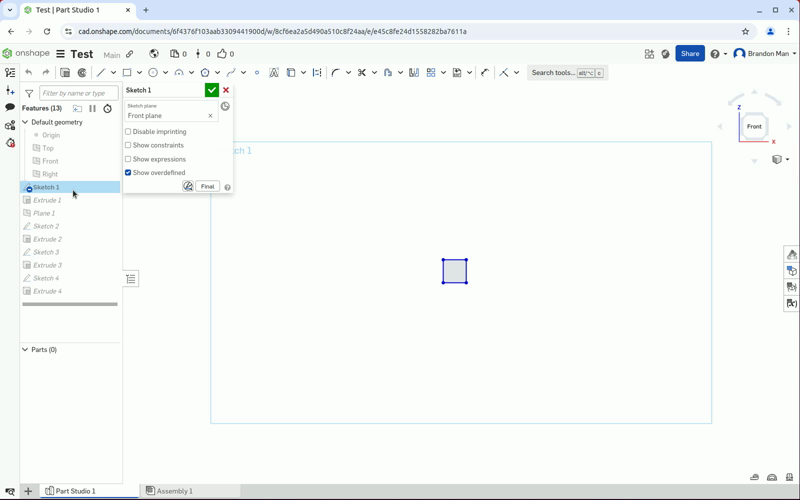
mouse_move(229, 92)
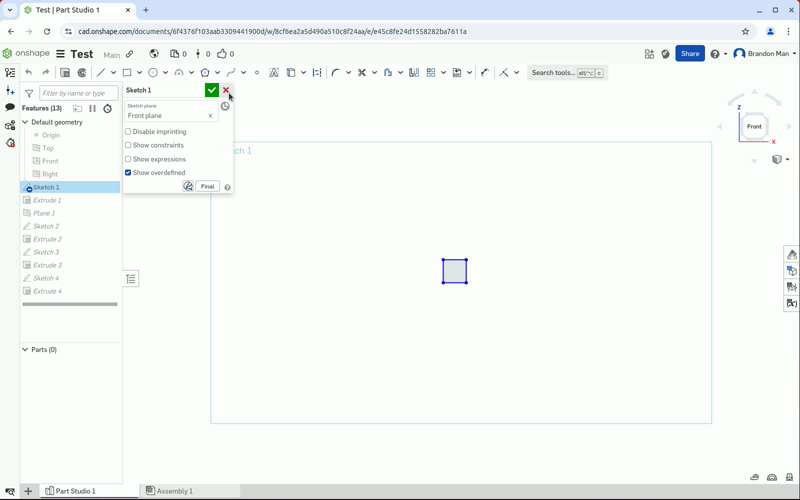
click(229, 92)
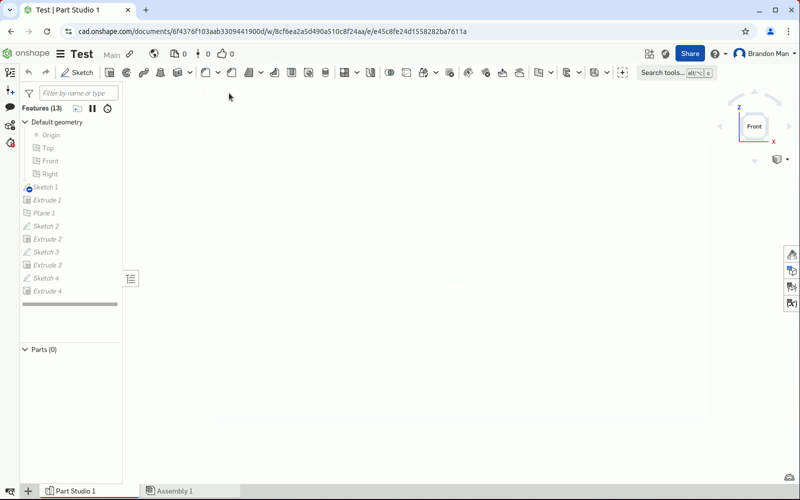
key(shift+s)
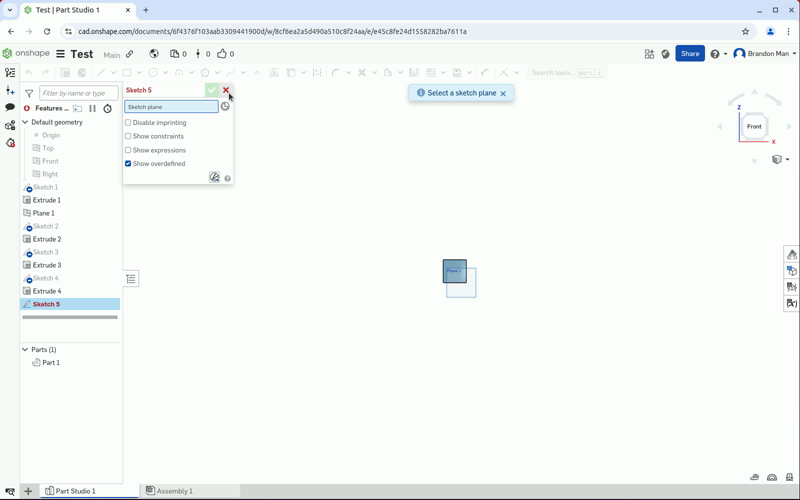
mouse_move(73, 215)
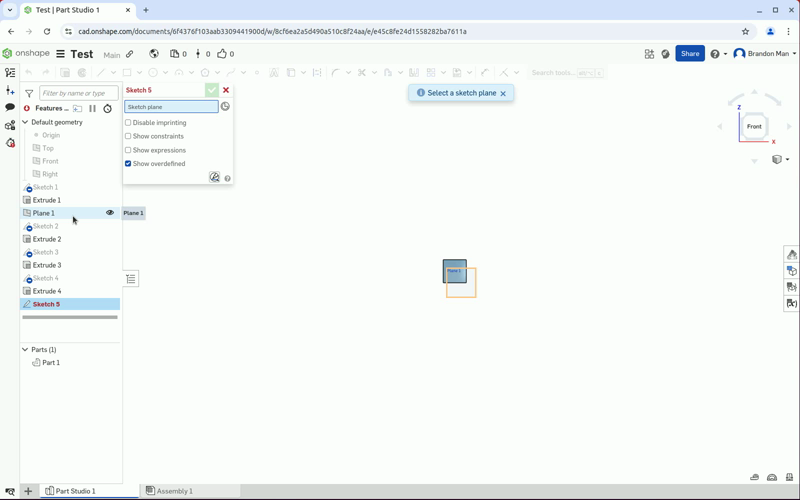
click(73, 215)
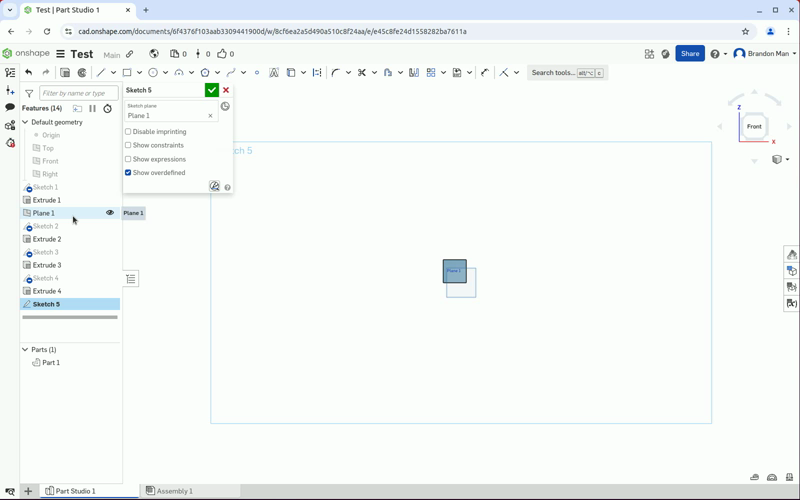
mouse_move(73, 352)
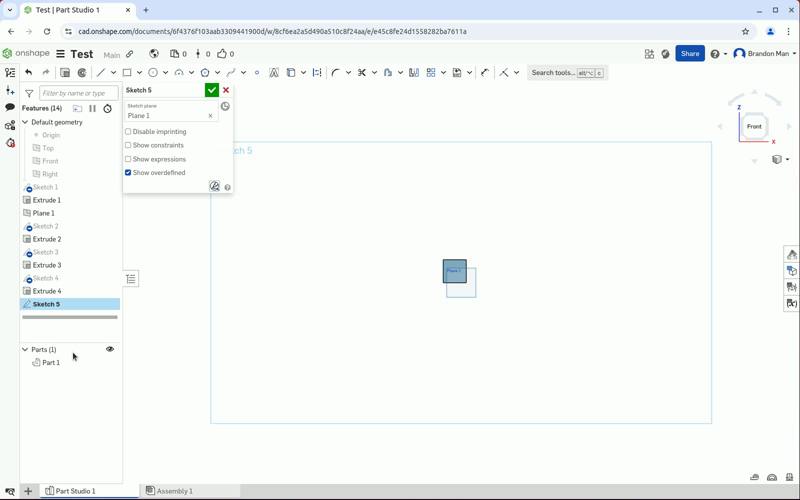
key(y)
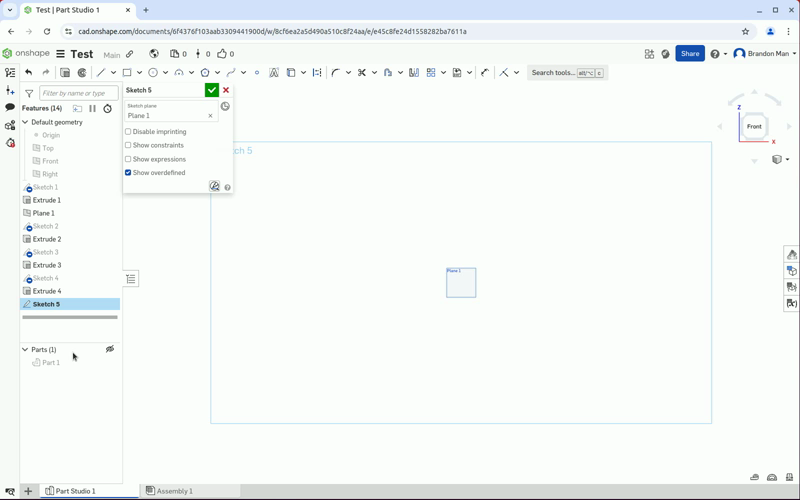
key(l)
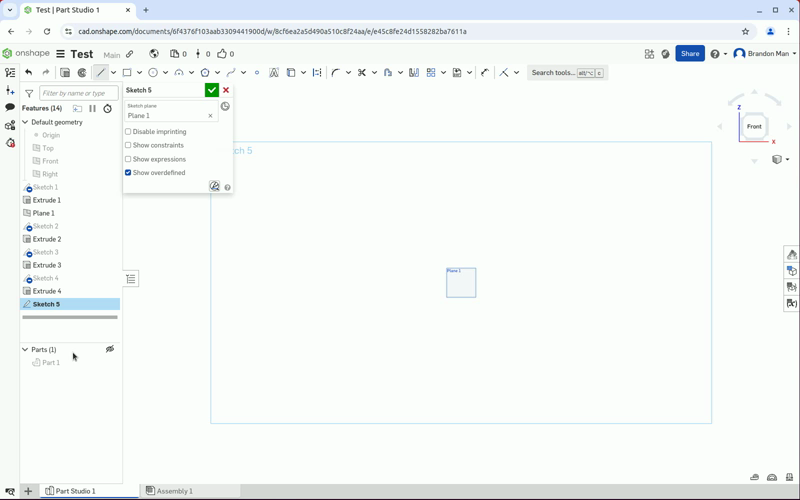
key_down(shift)
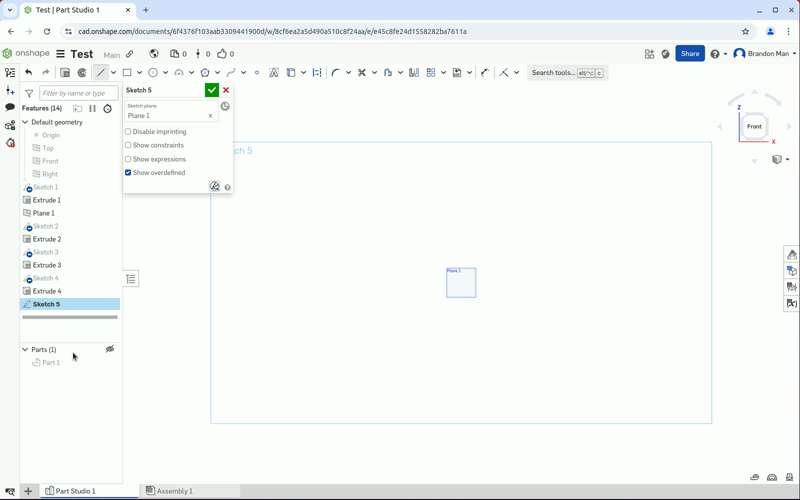
mouse_move(465, 273)
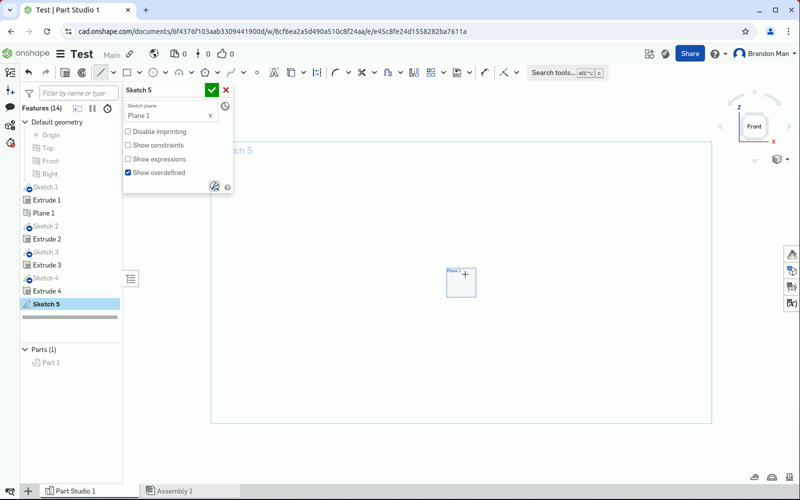
click(465, 273)
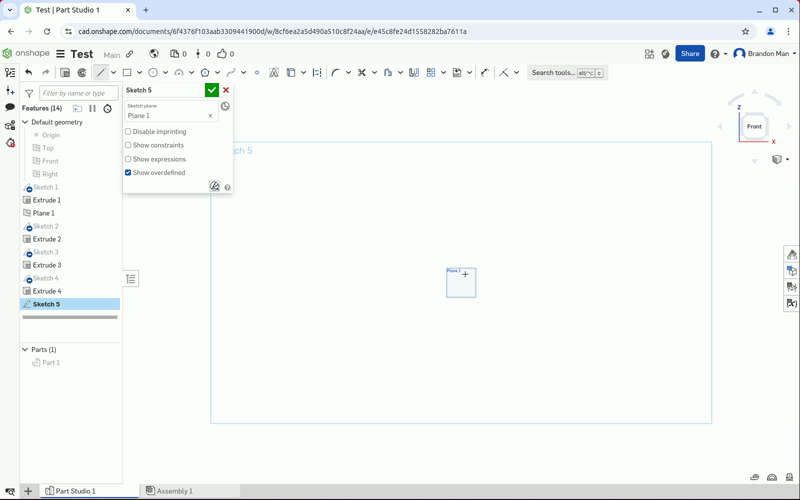
key_up(shift)
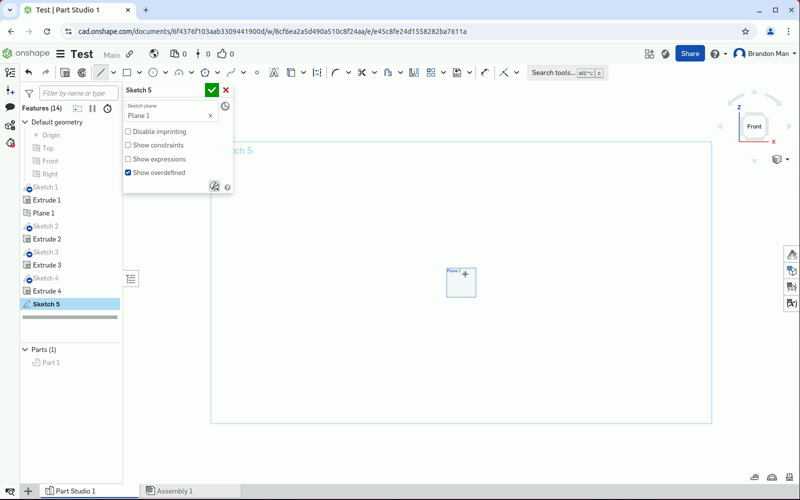
key_down(shift)
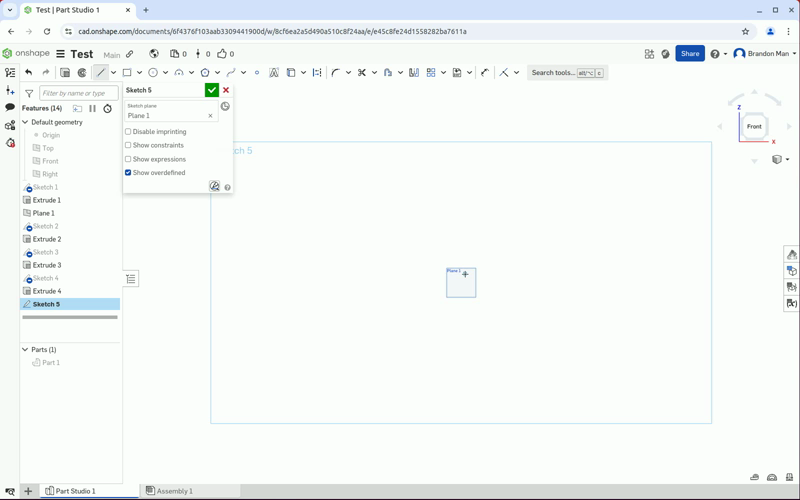
mouse_move(495, 273)
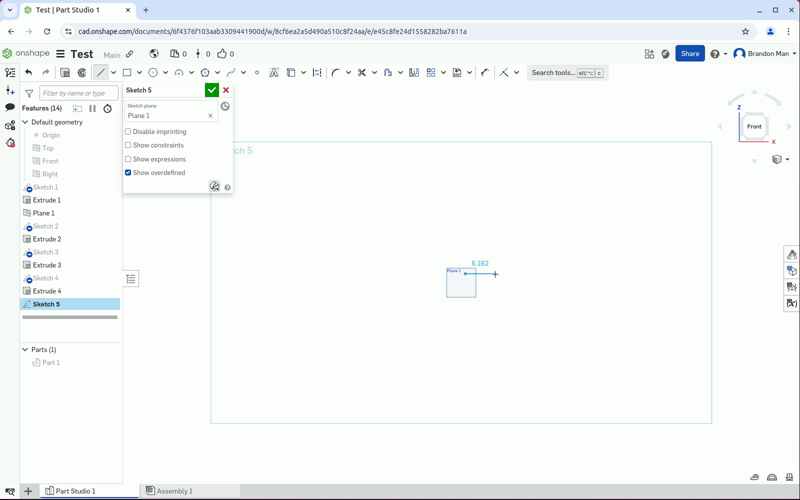
mouse_move(467, 273)
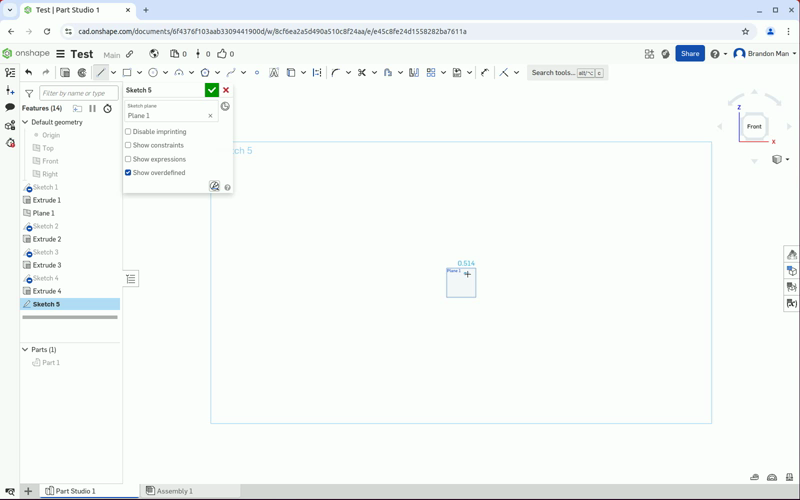
scroll(6)
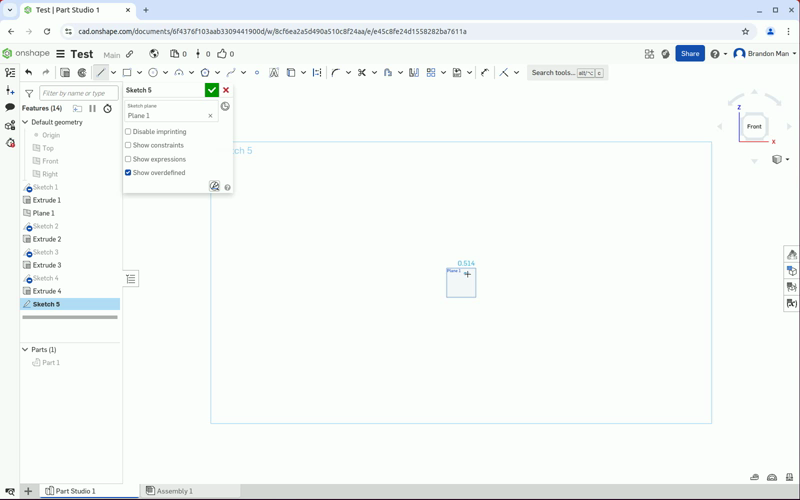
scroll(6)
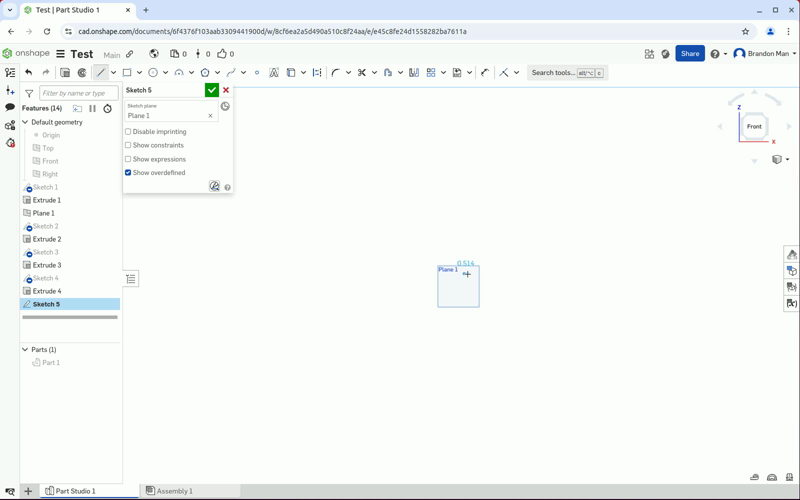
scroll(6)
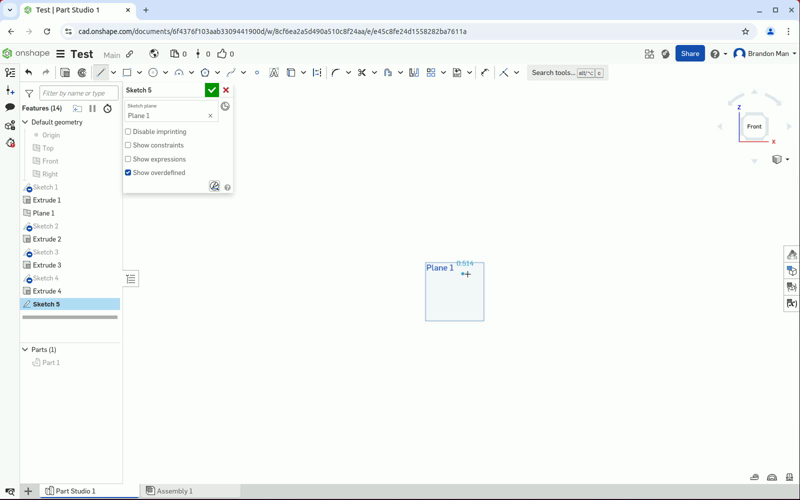
scroll(6)
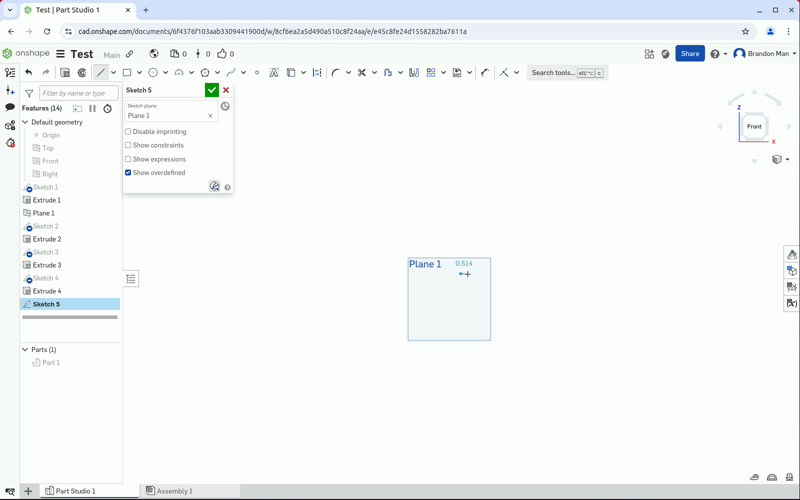
scroll(6)
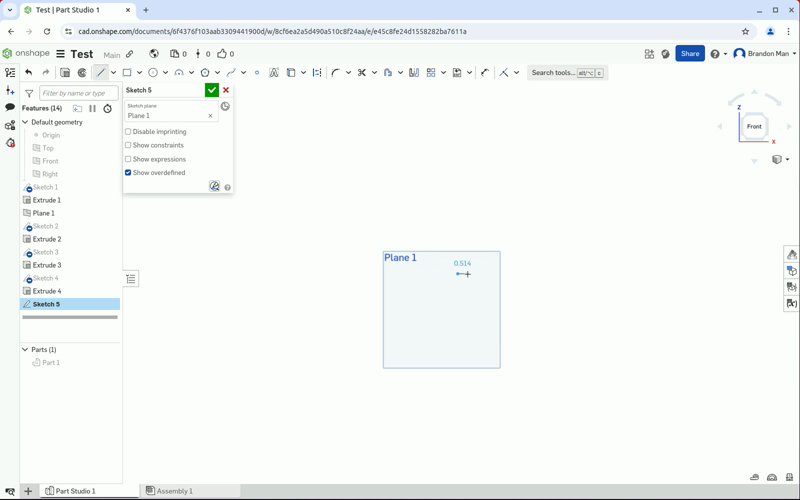
scroll(6)
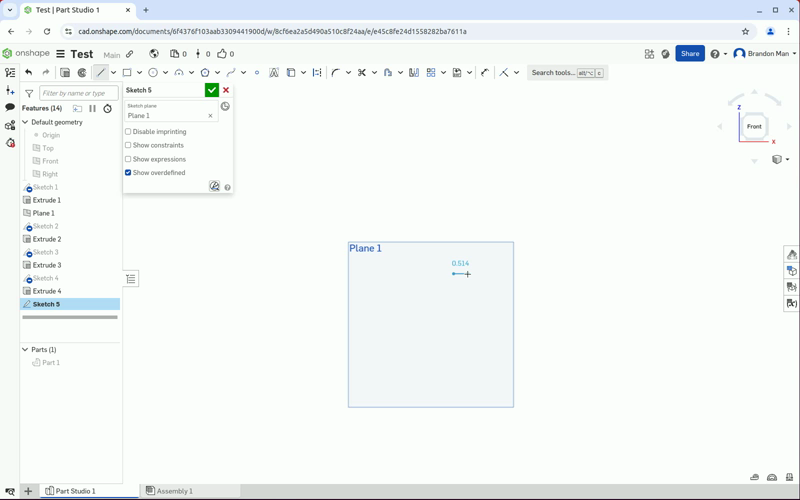
scroll(6)
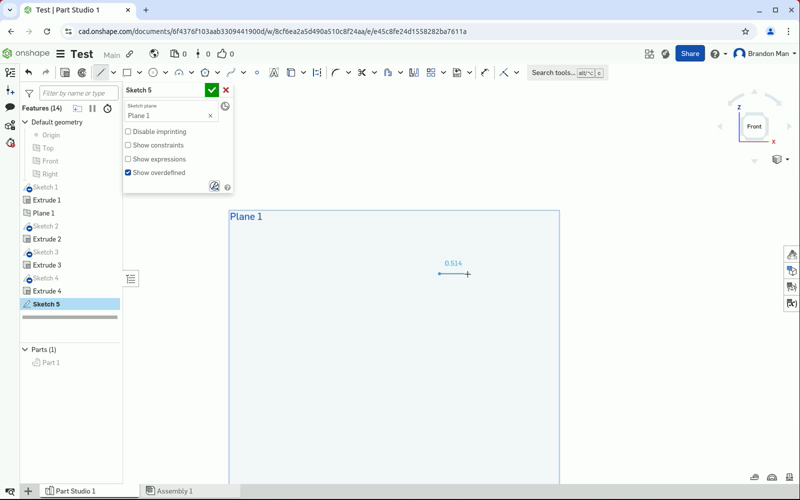
click(467, 273)
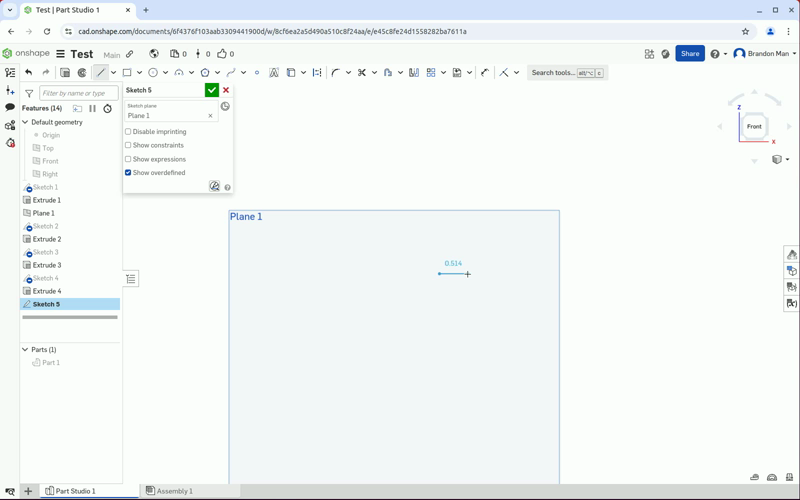
scroll(-6)
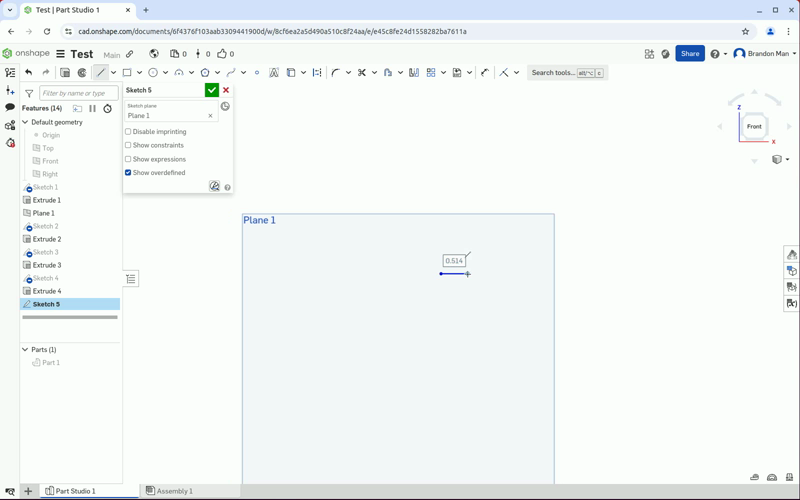
scroll(-6)
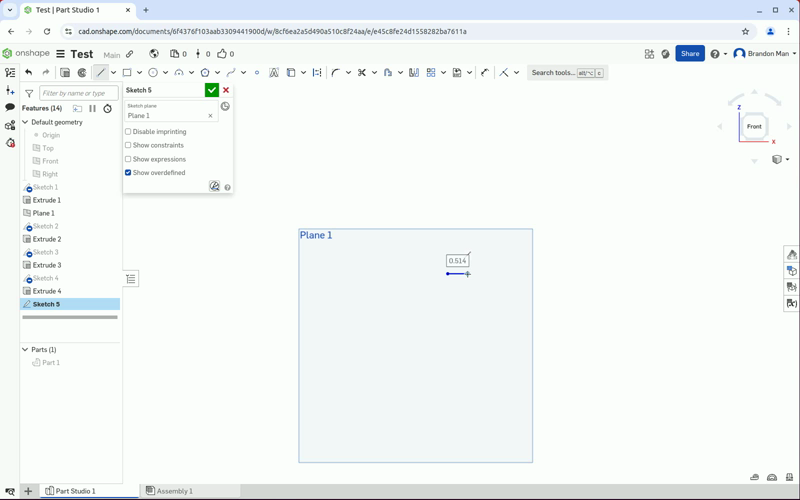
scroll(-6)
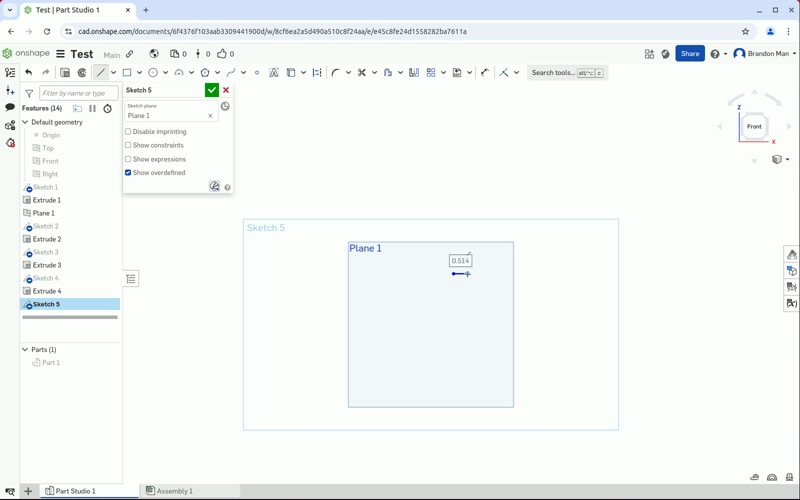
scroll(-6)
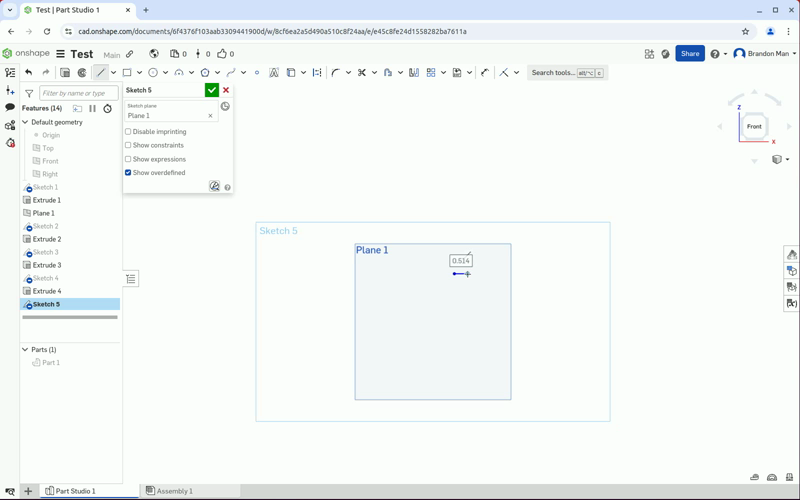
scroll(-6)
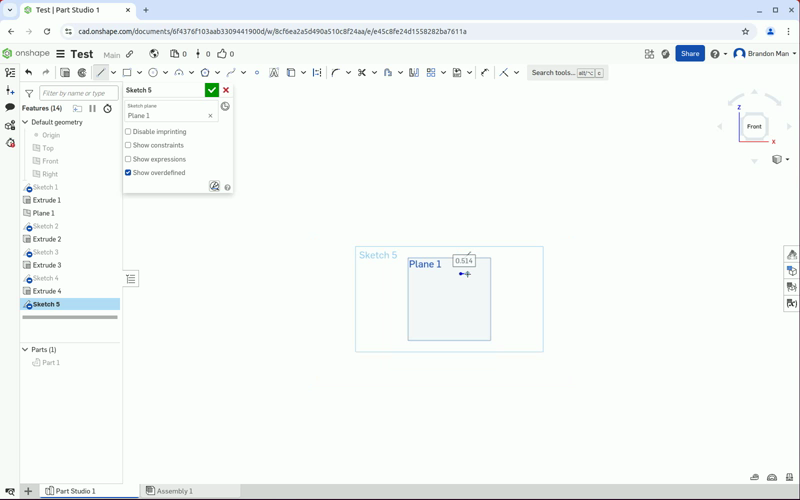
scroll(-6)
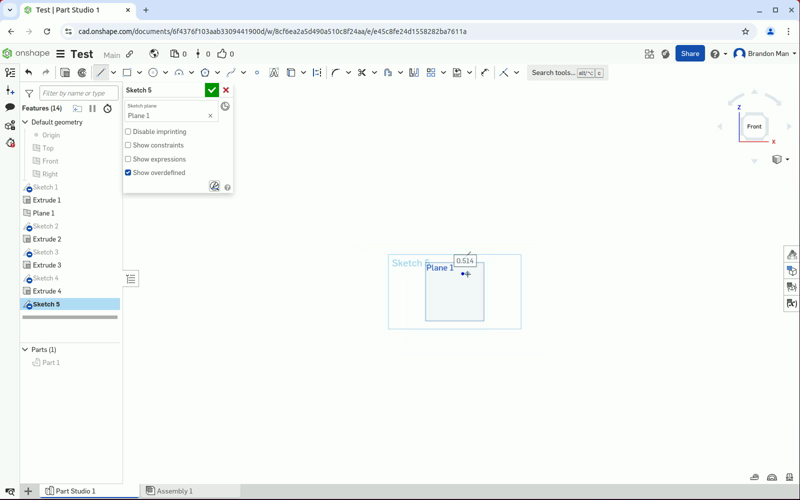
scroll(-6)
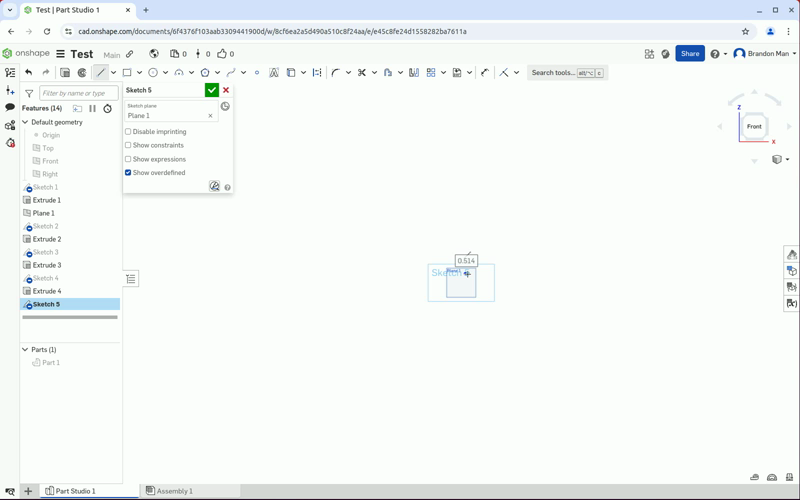
key_up(shift)
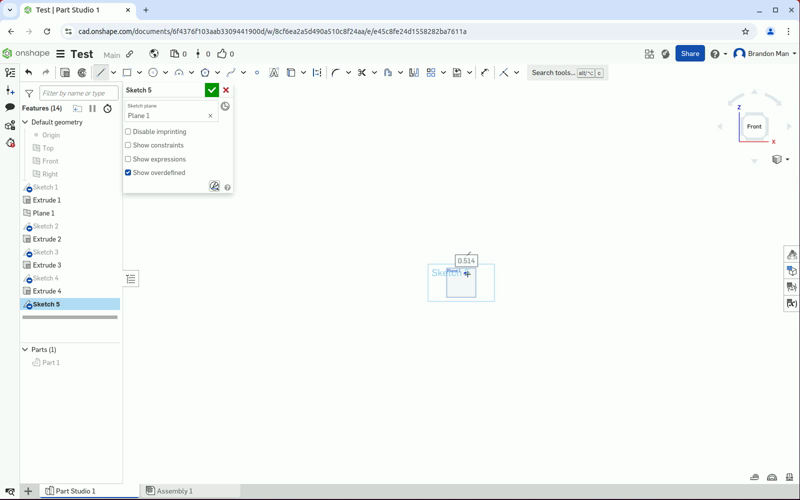
key_down(shift)
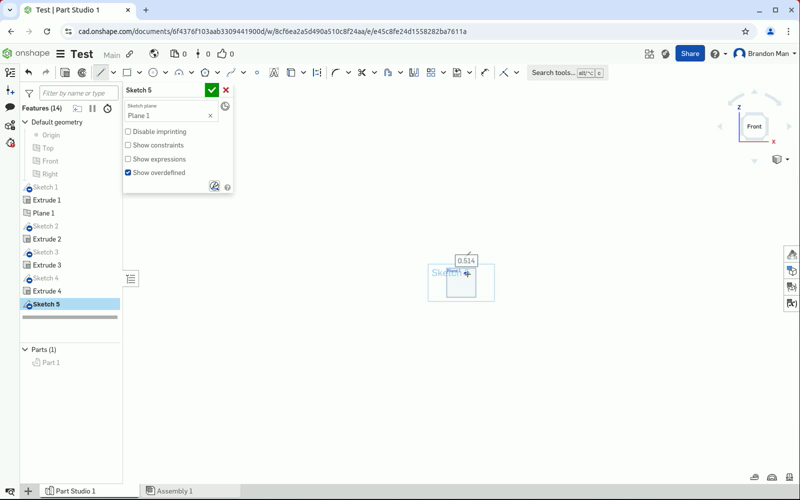
mouse_move(497, 273)
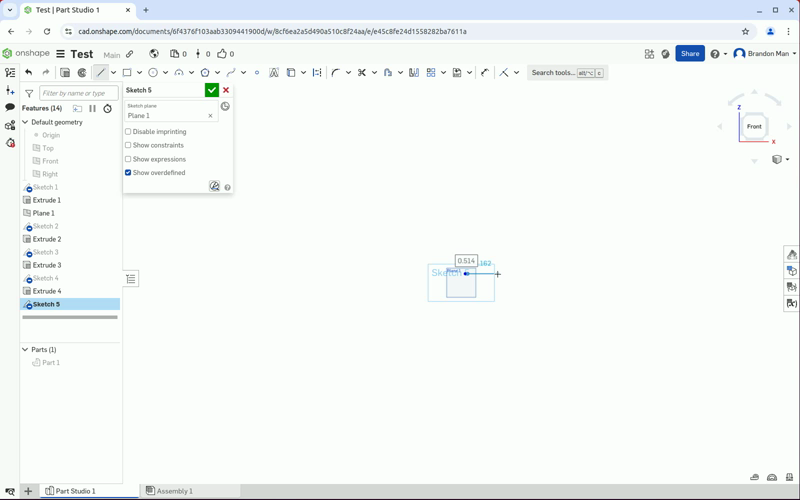
mouse_move(467, 259)
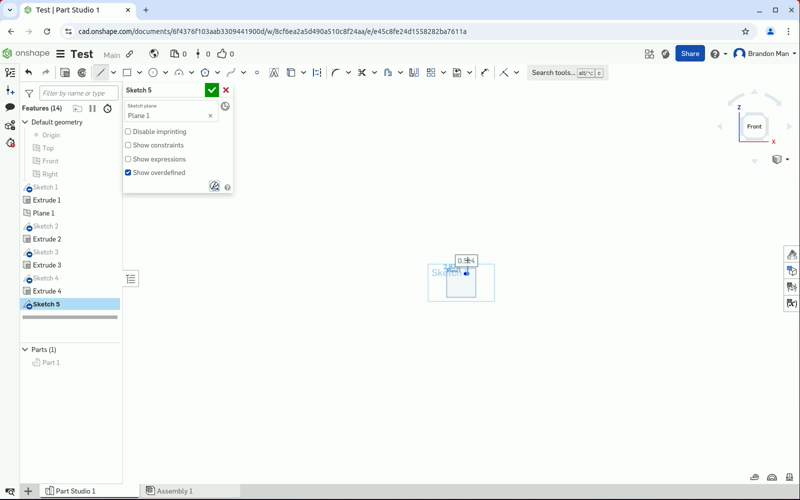
click(467, 259)
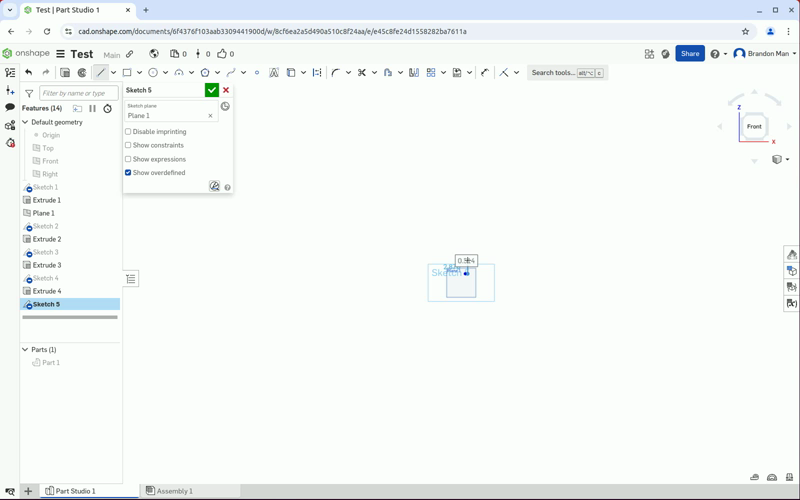
key_up(shift)
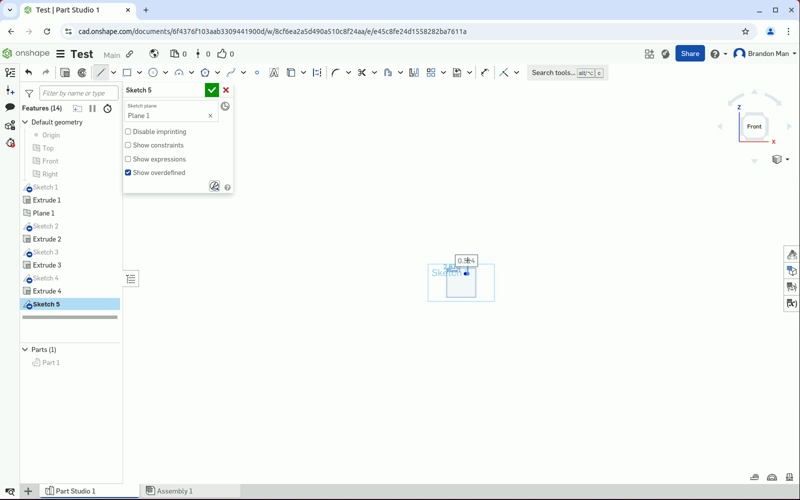
key_down(shift)
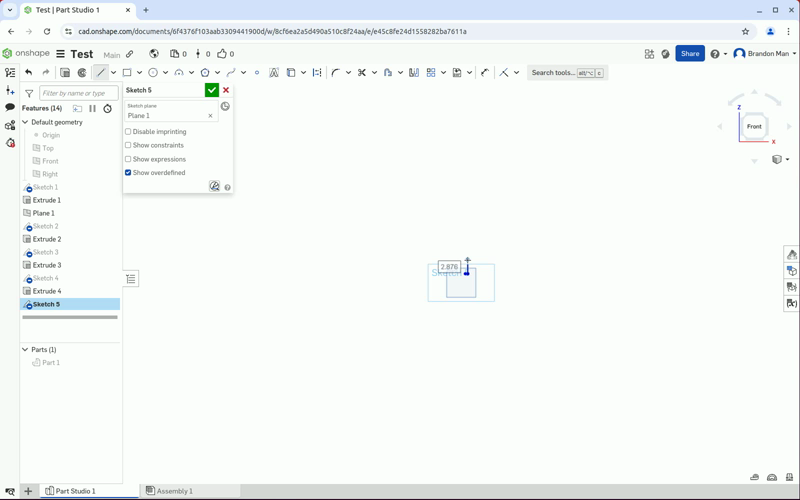
mouse_move(497, 259)
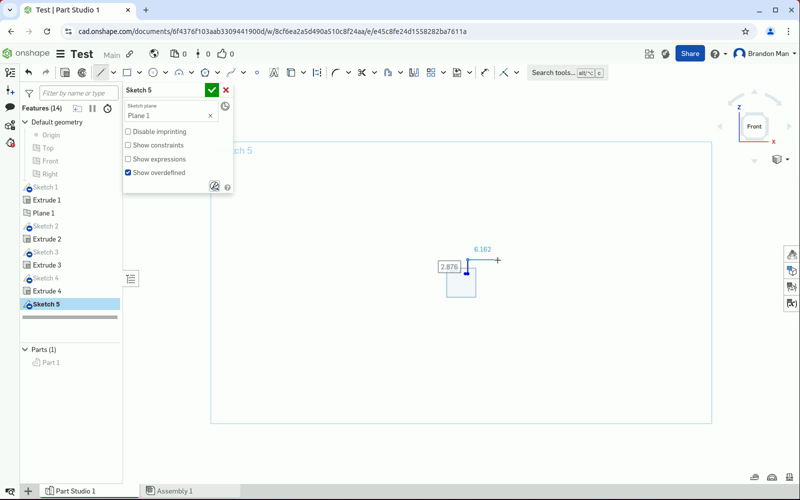
mouse_move(465, 259)
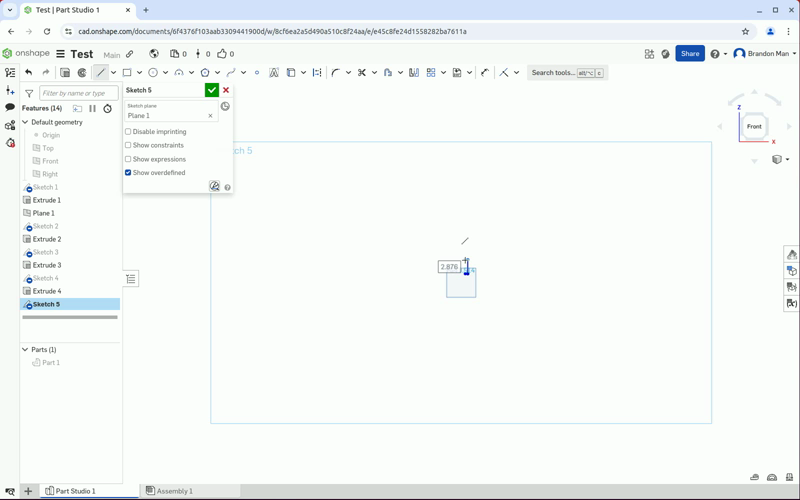
scroll(6)
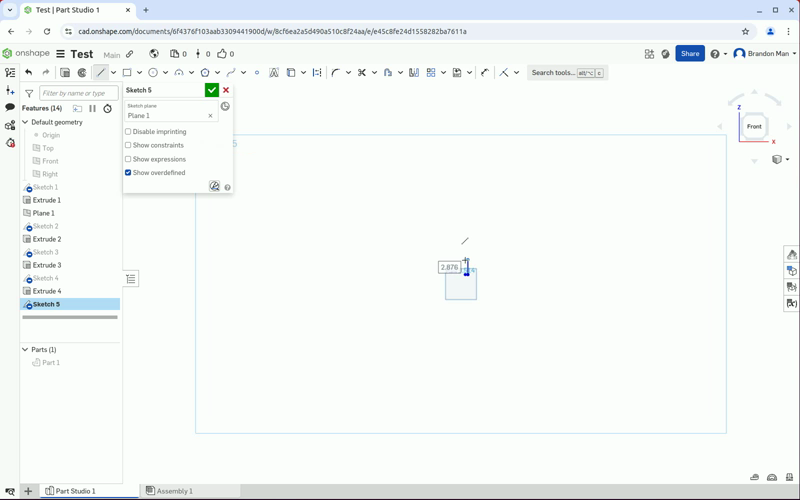
scroll(6)
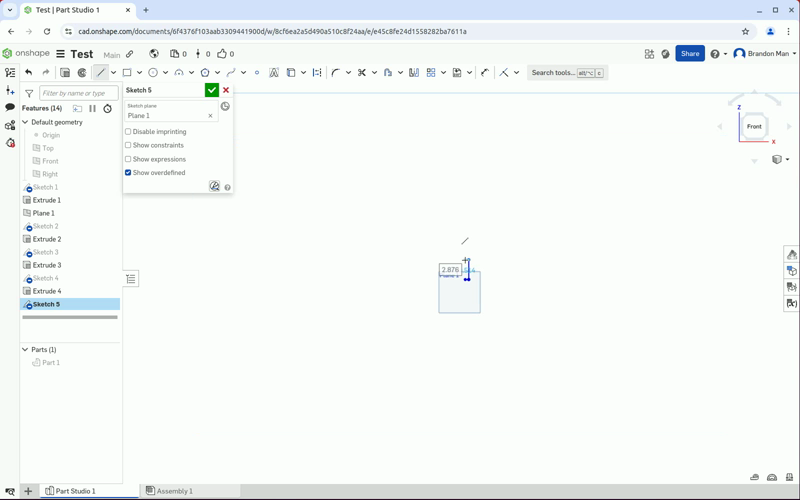
scroll(6)
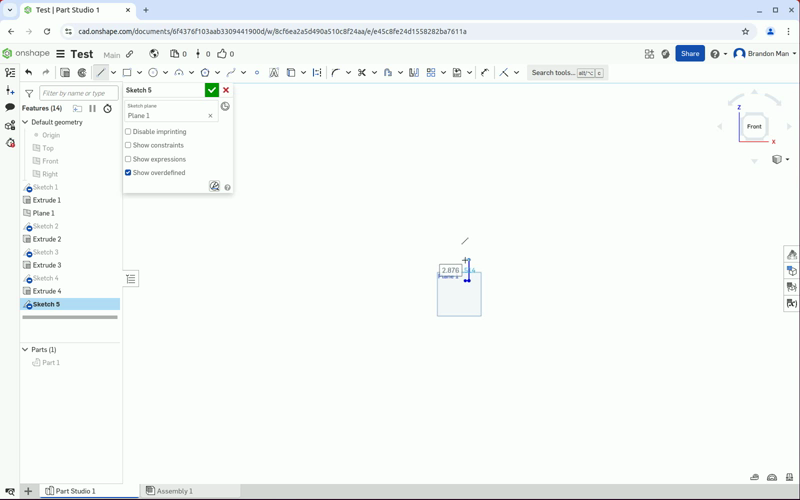
scroll(6)
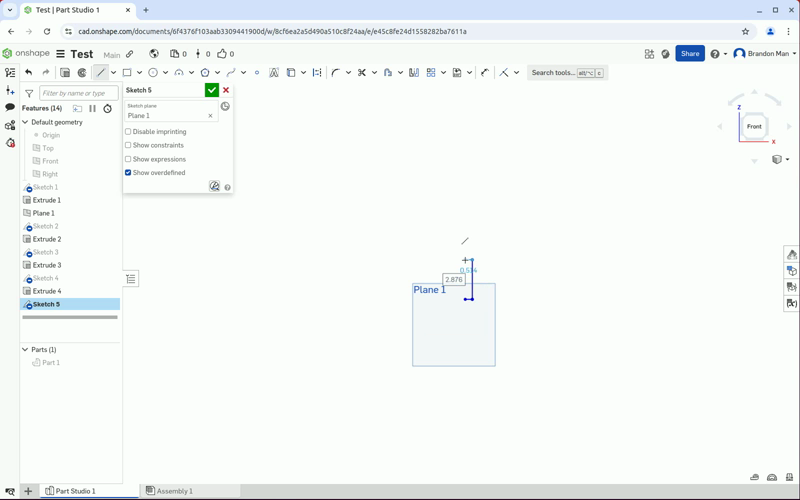
scroll(6)
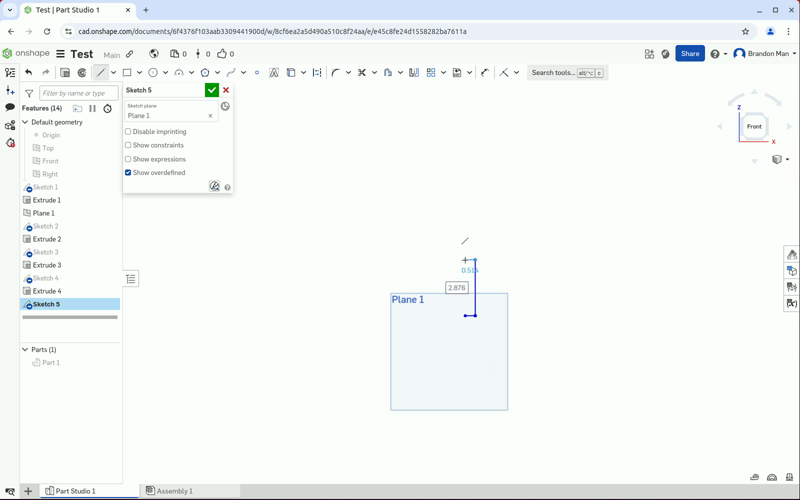
scroll(6)
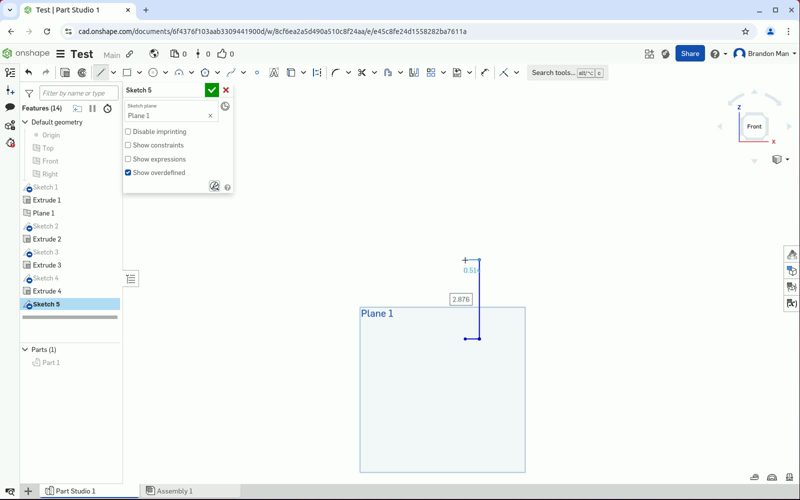
scroll(6)
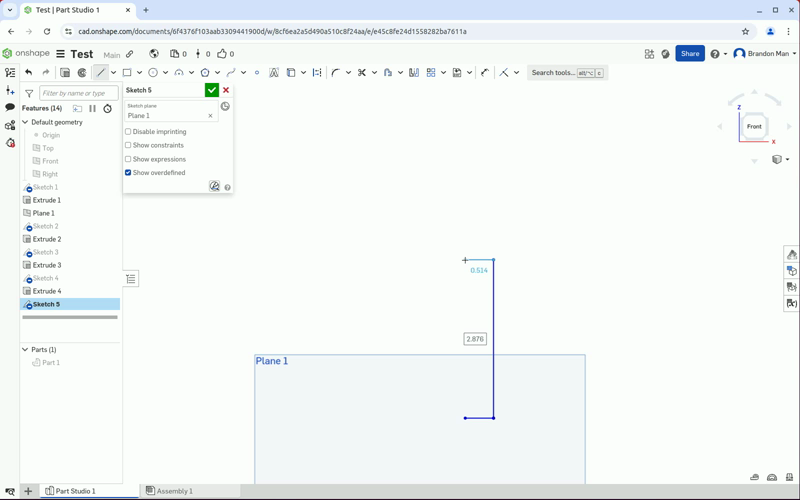
click(465, 259)
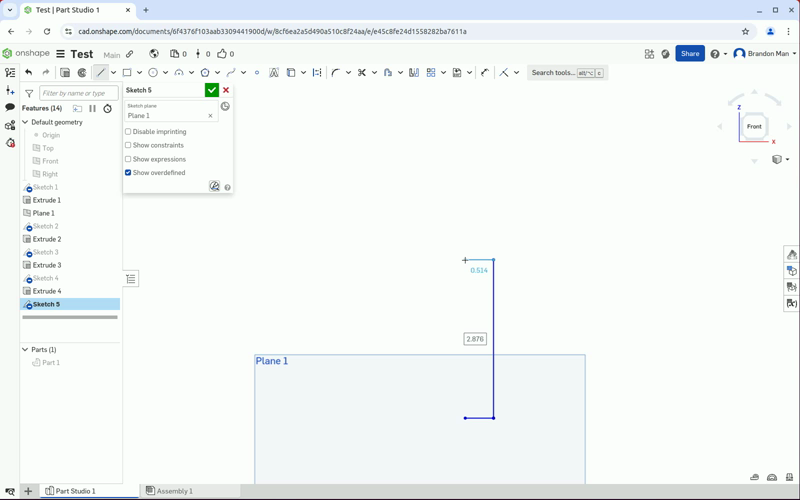
scroll(-6)
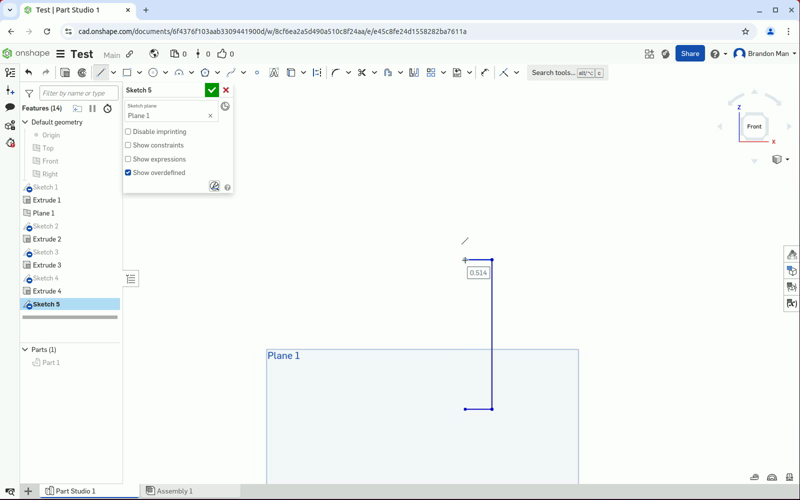
scroll(-6)
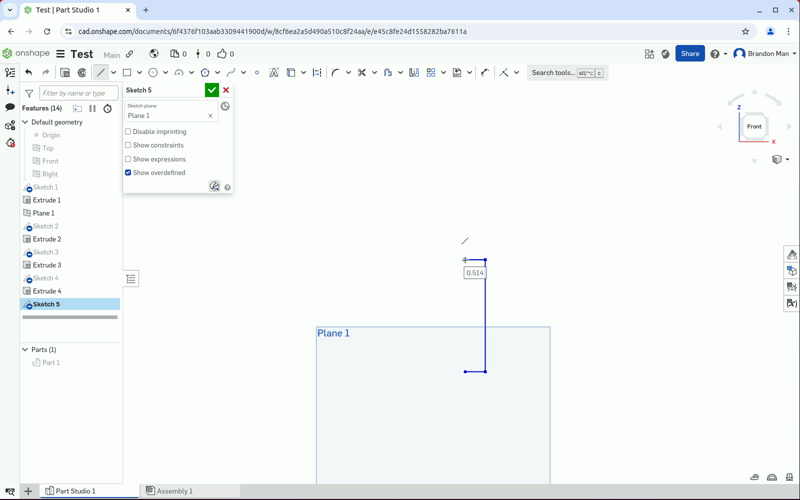
scroll(-6)
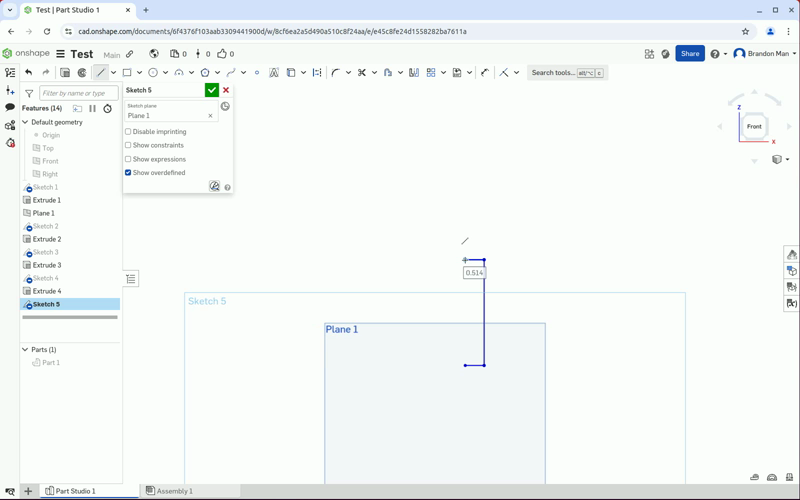
scroll(-6)
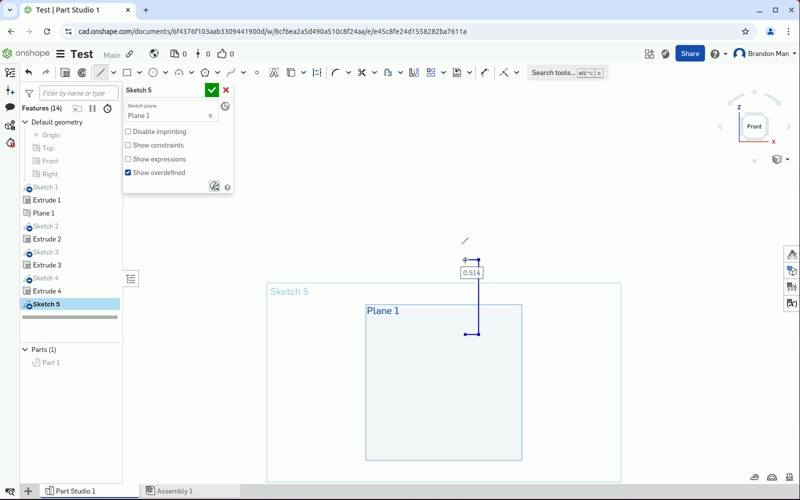
scroll(-6)
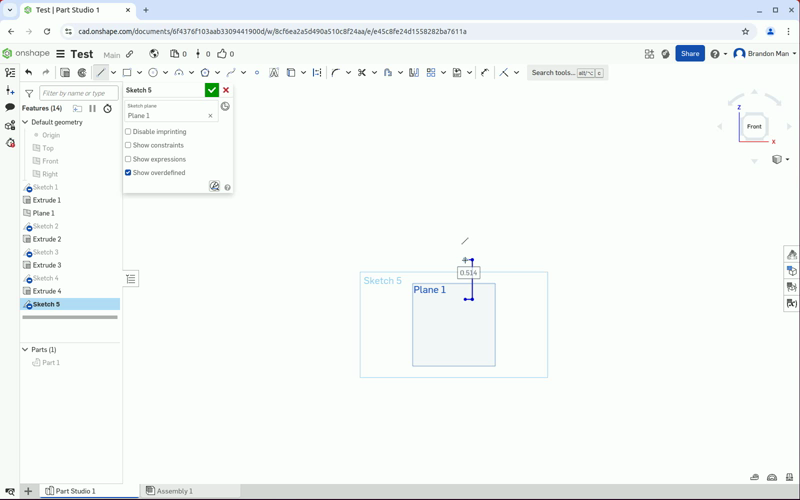
scroll(-6)
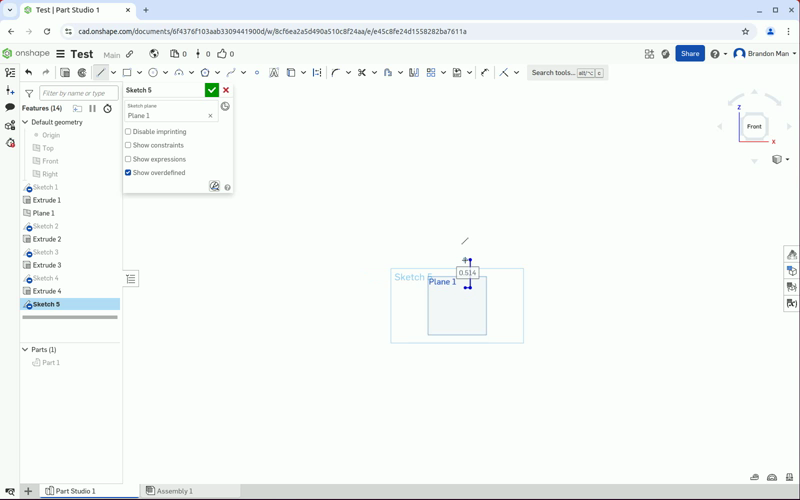
scroll(-6)
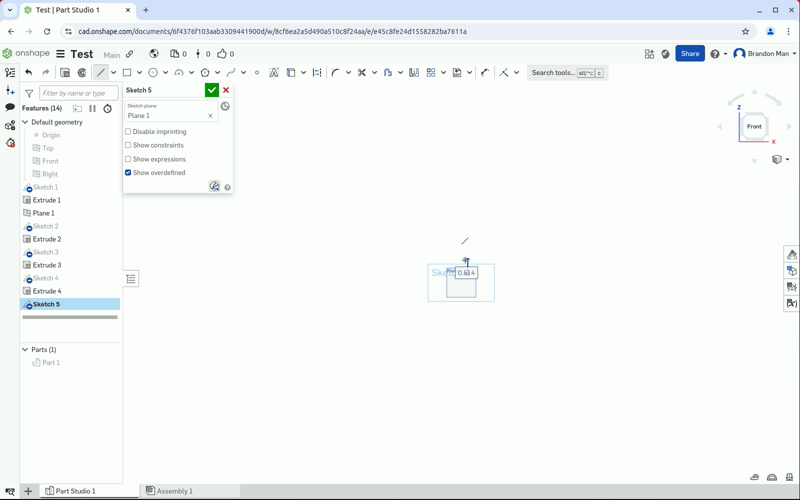
key_up(shift)
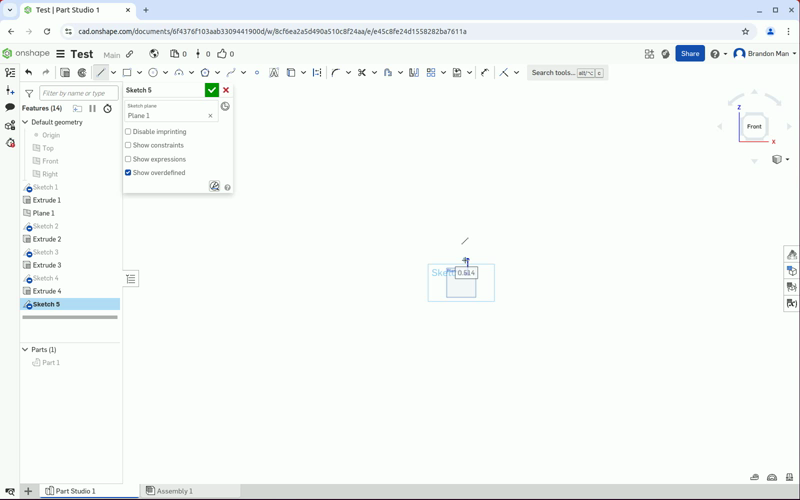
mouse_move(495, 259)
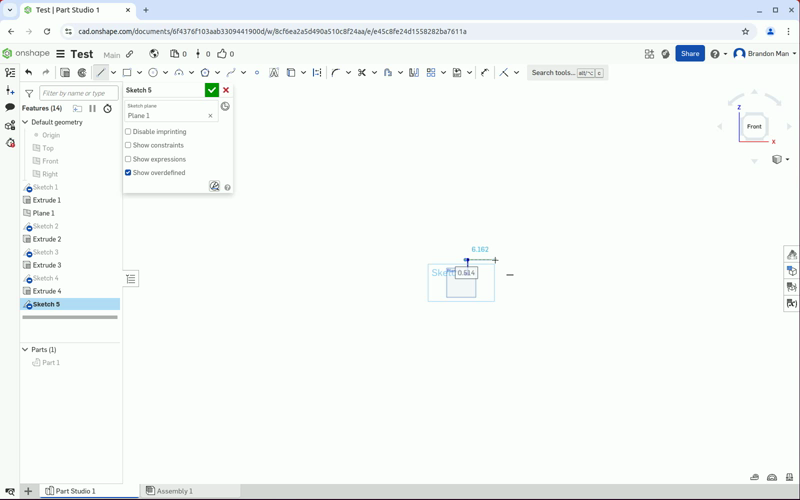
key_down(shift)
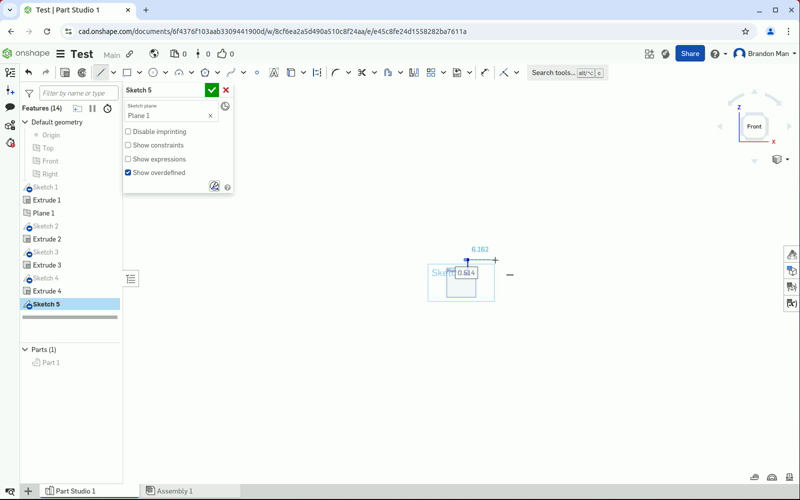
mouse_move(465, 273)
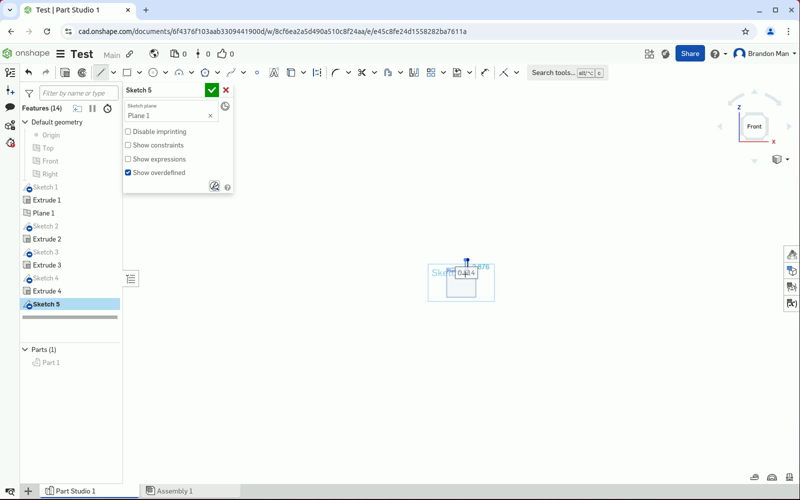
scroll(6)
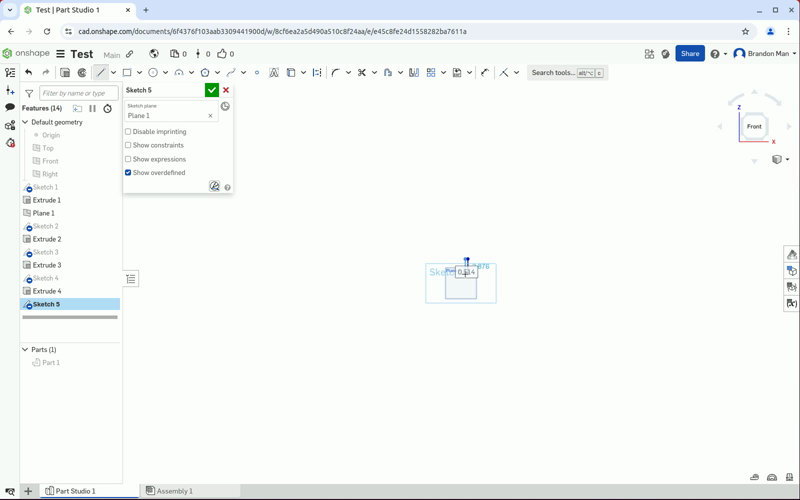
scroll(6)
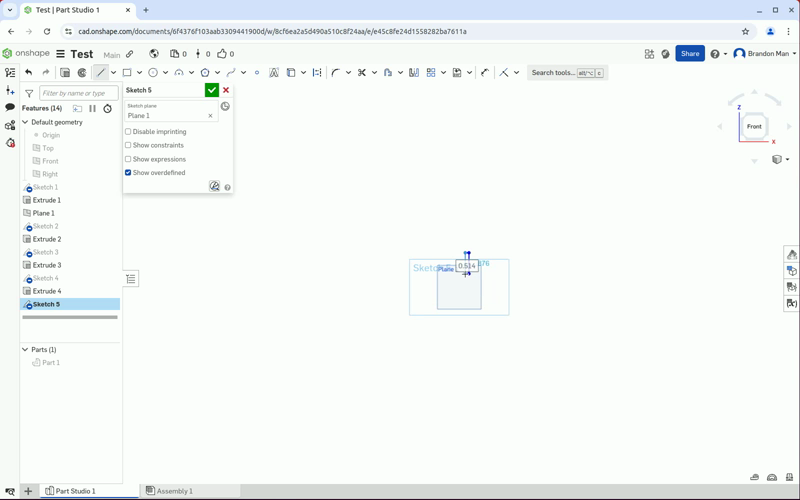
scroll(6)
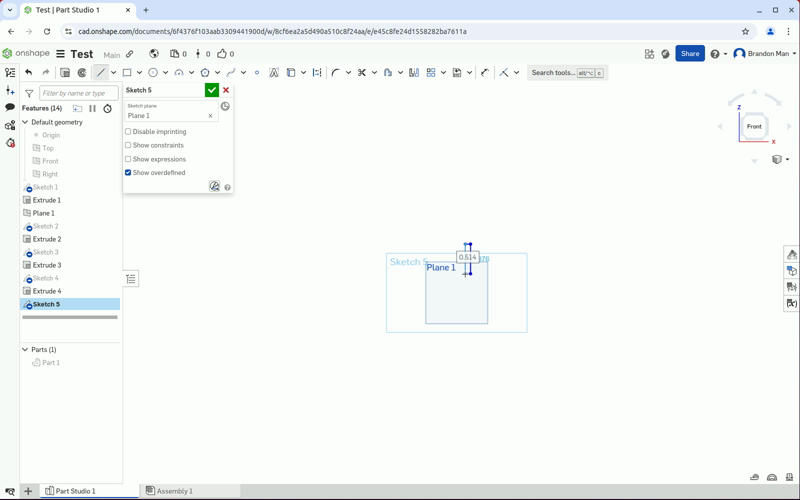
scroll(6)
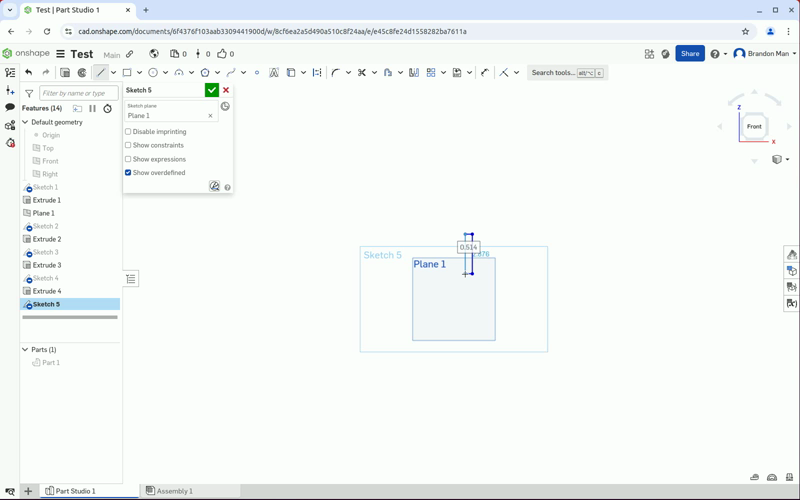
scroll(6)
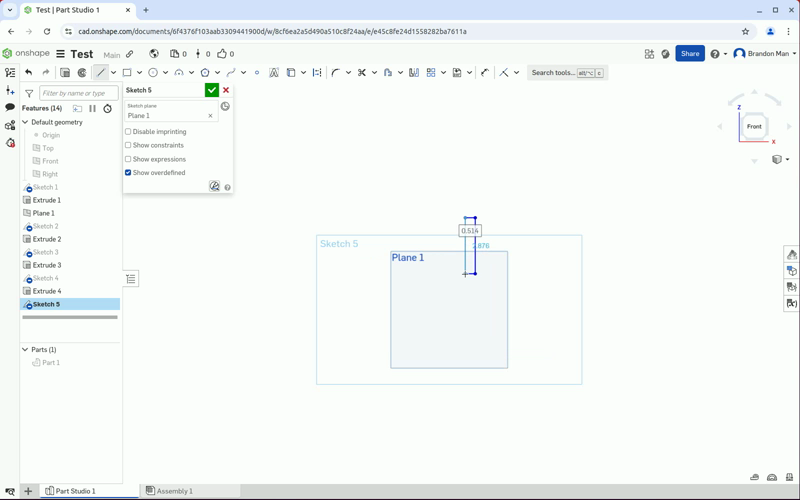
scroll(6)
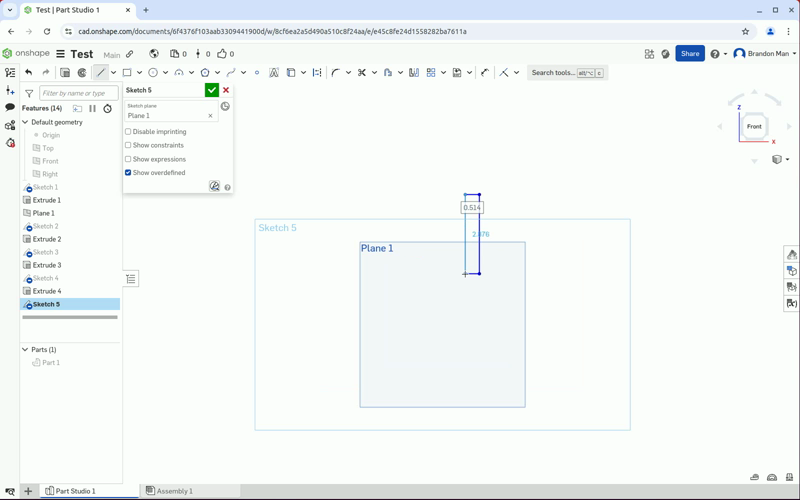
scroll(6)
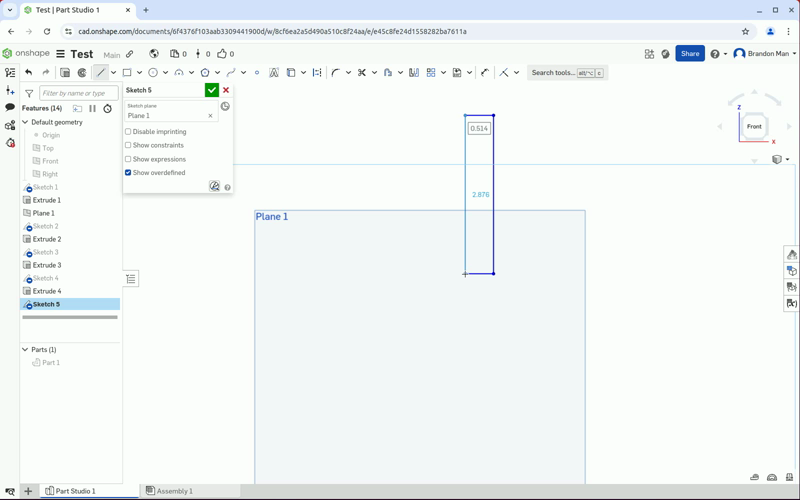
key_up(shift)
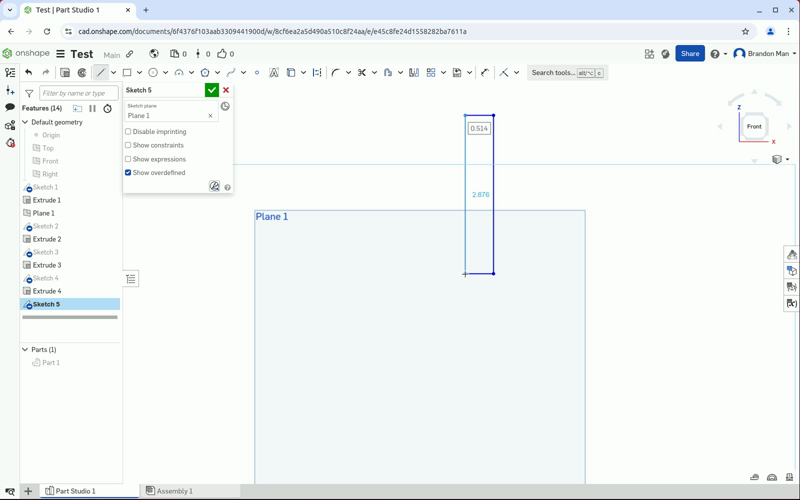
click(465, 273)
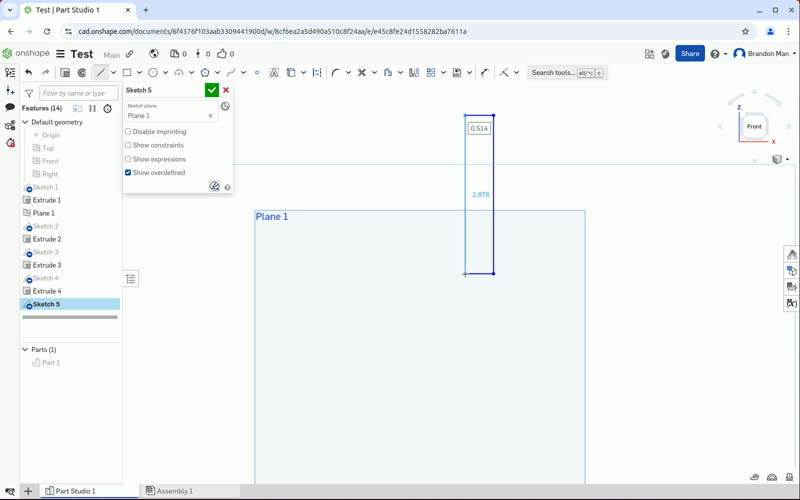
scroll(-6)
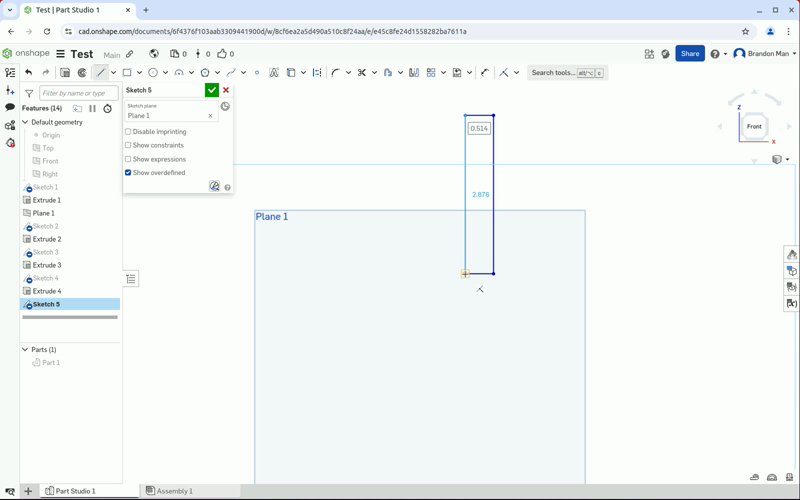
scroll(-6)
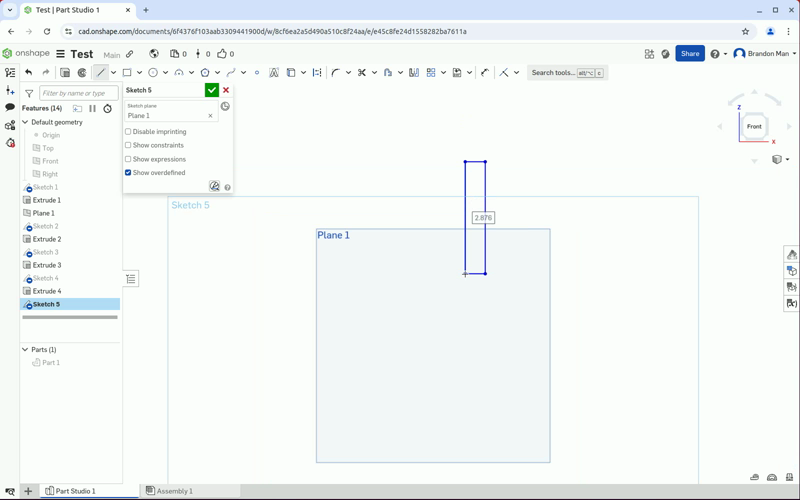
scroll(-6)
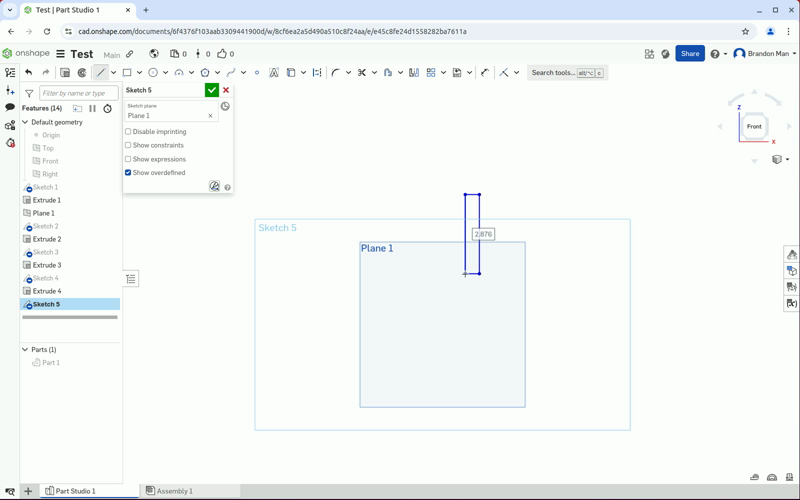
scroll(-6)
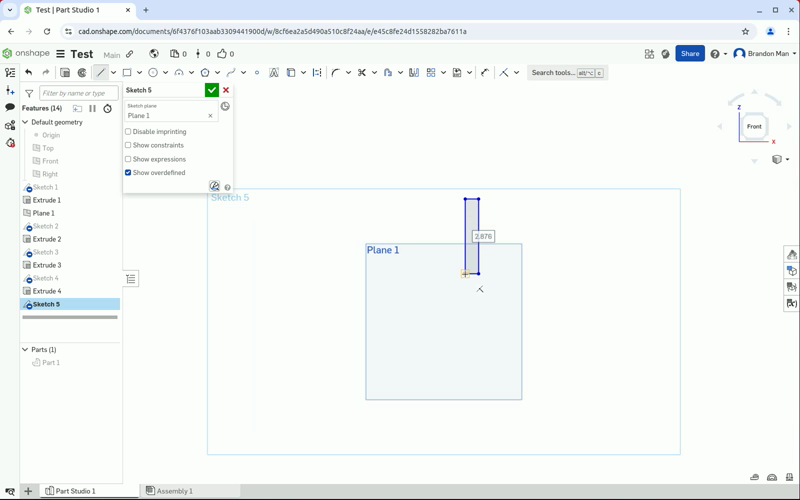
scroll(-6)
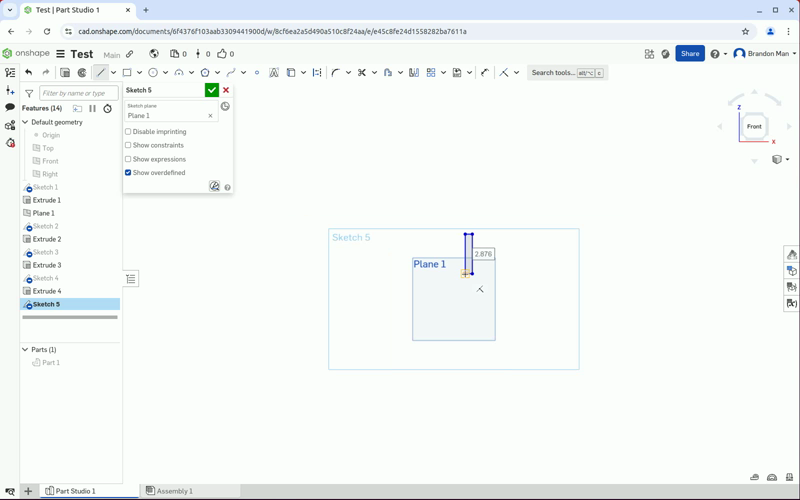
scroll(-6)
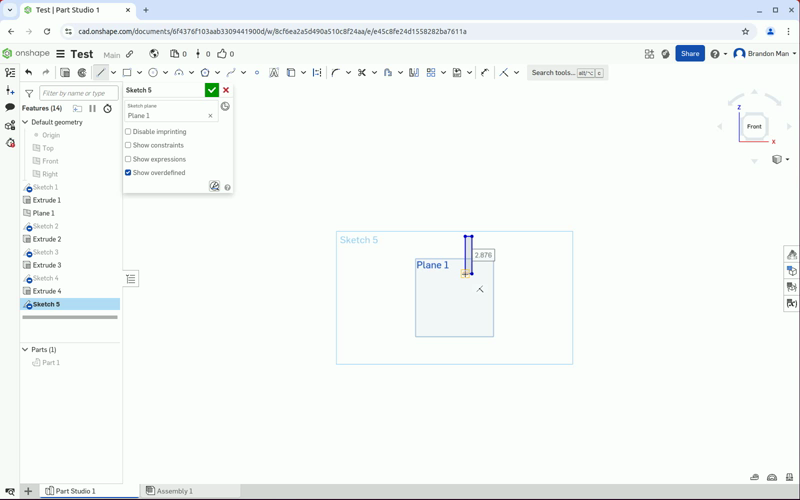
scroll(-6)
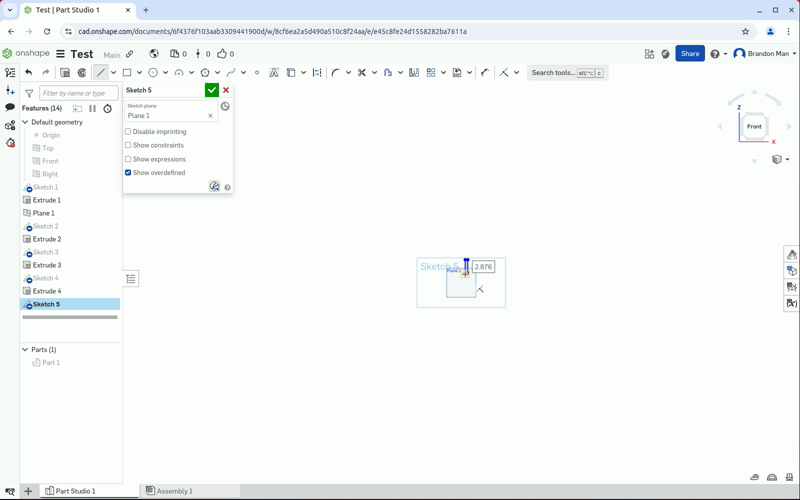
key(esc)
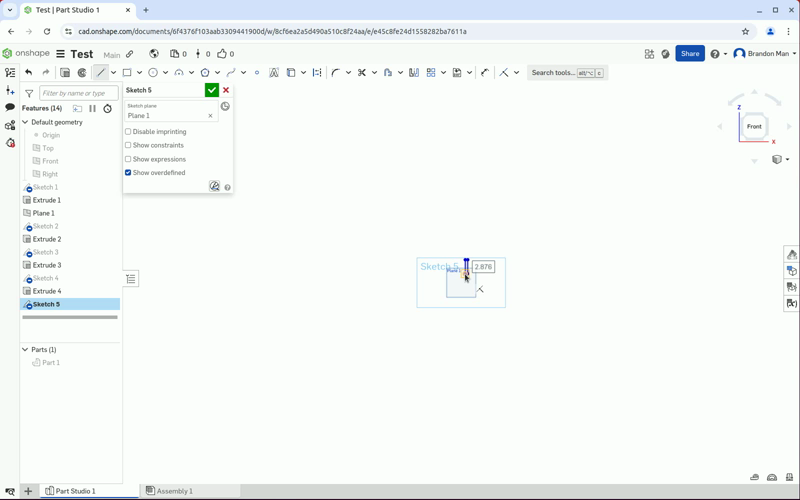
mouse_move(465, 263)
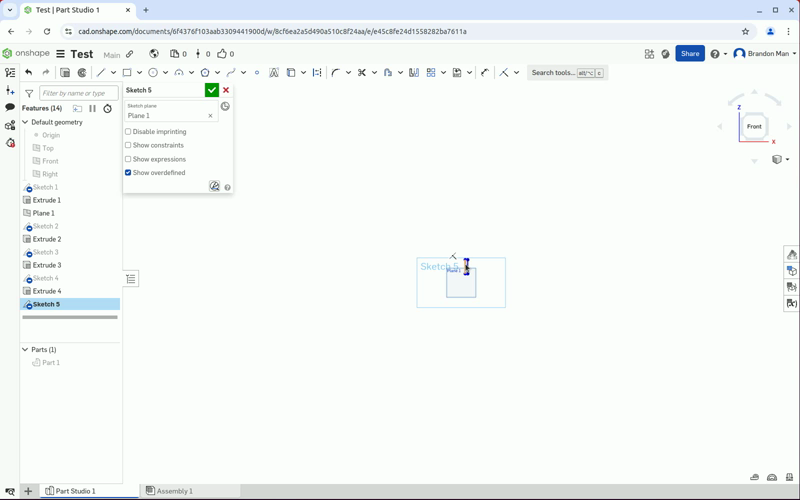
scroll(6)
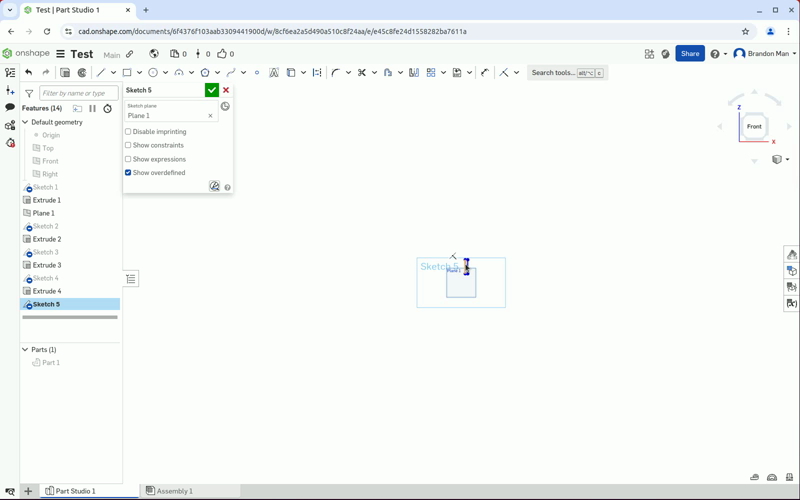
scroll(6)
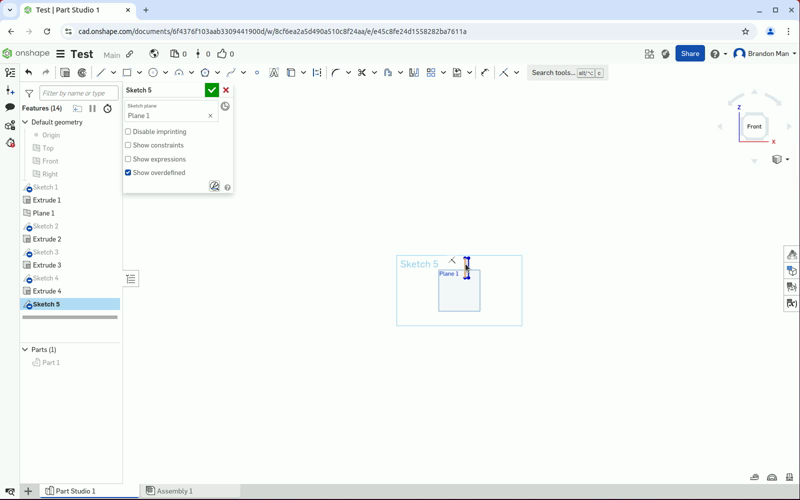
scroll(6)
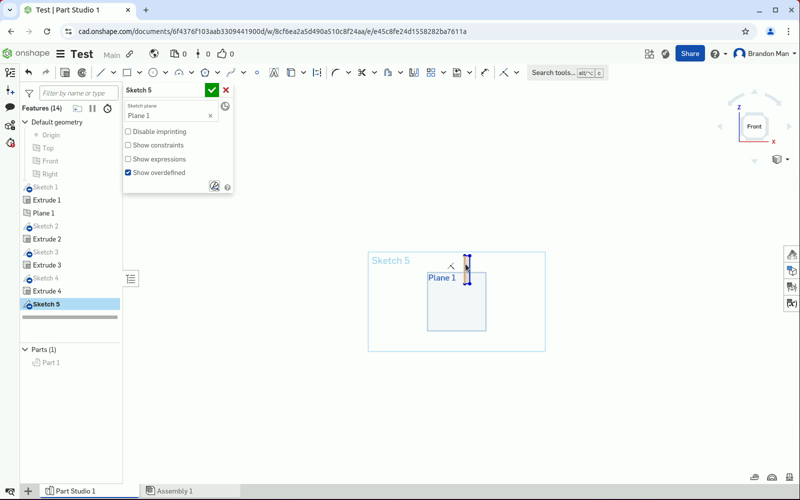
scroll(6)
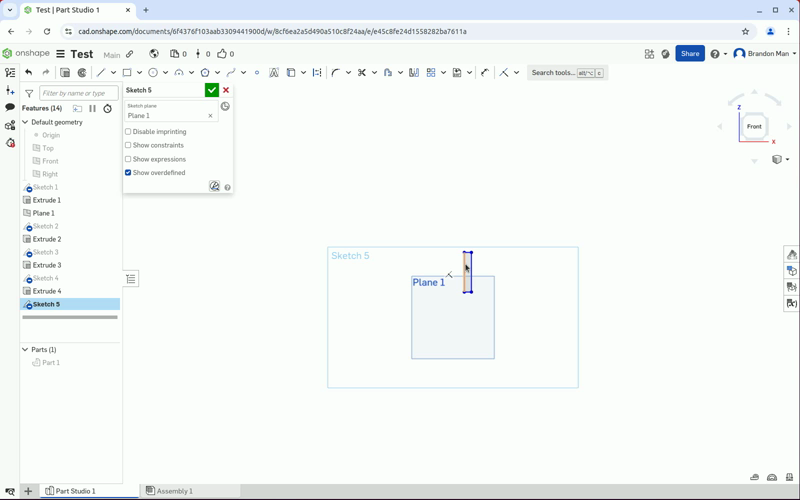
scroll(6)
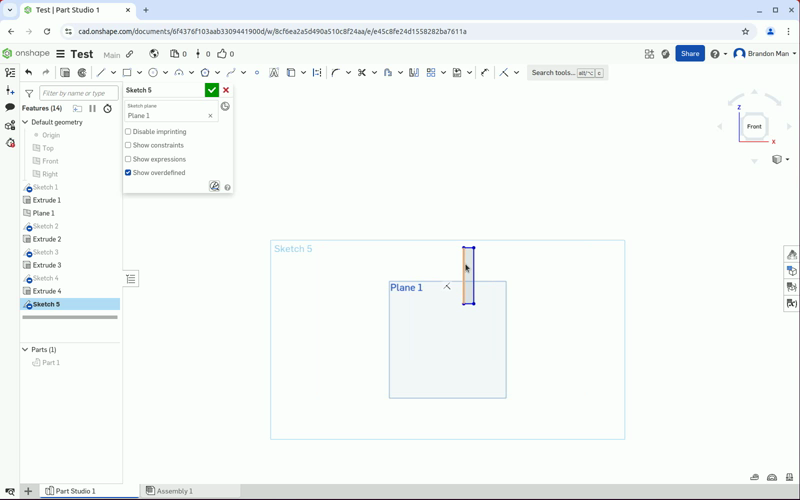
scroll(6)
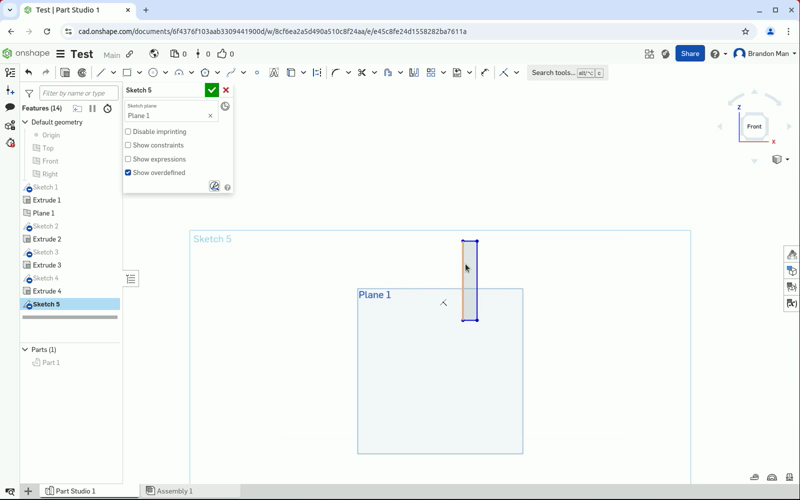
scroll(6)
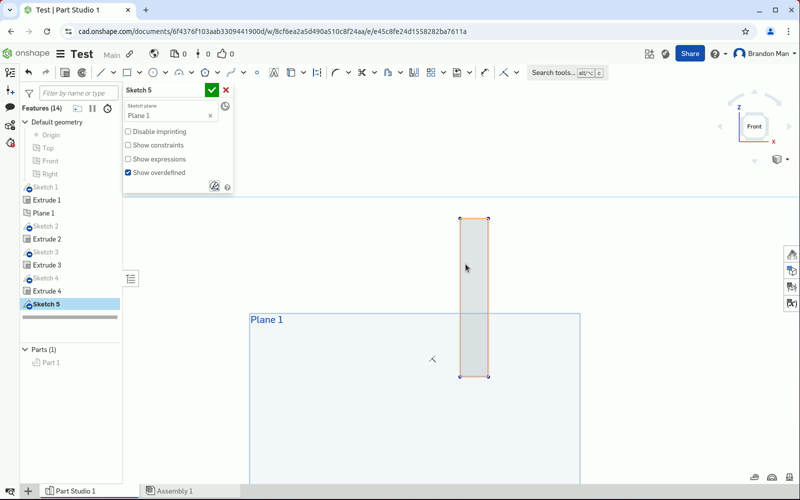
click(465, 263)
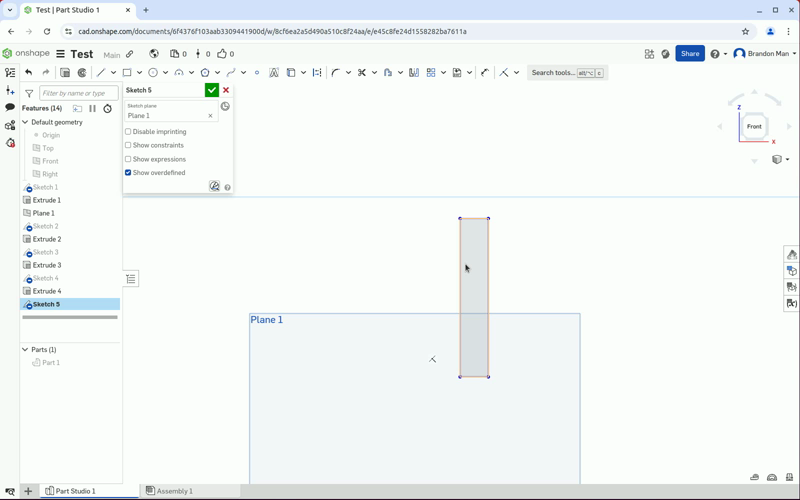
scroll(-6)
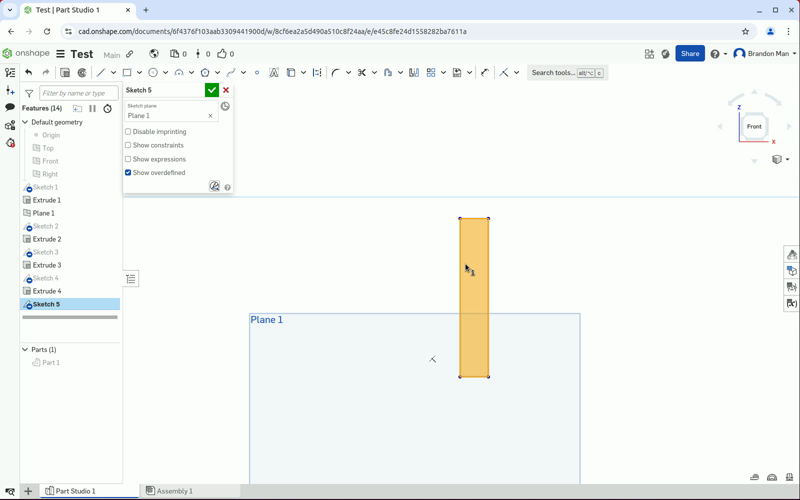
scroll(-6)
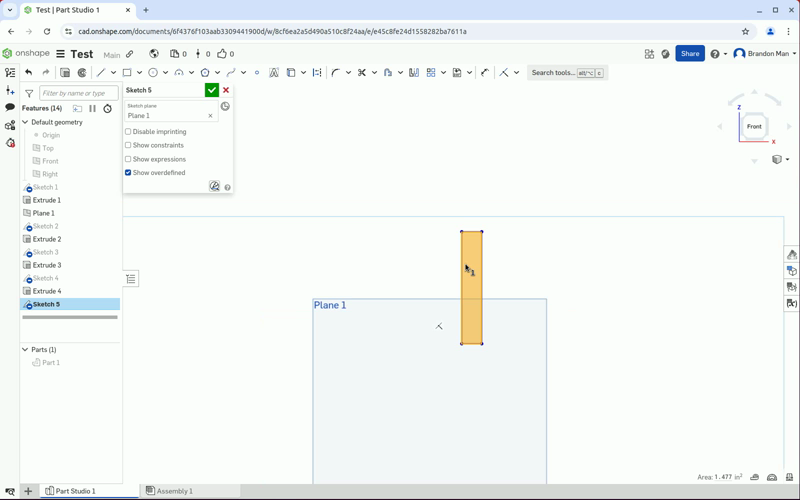
scroll(-6)
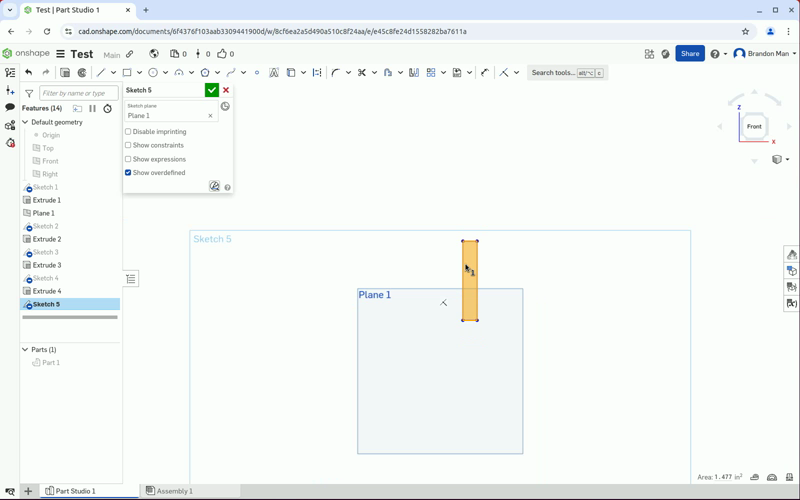
scroll(-6)
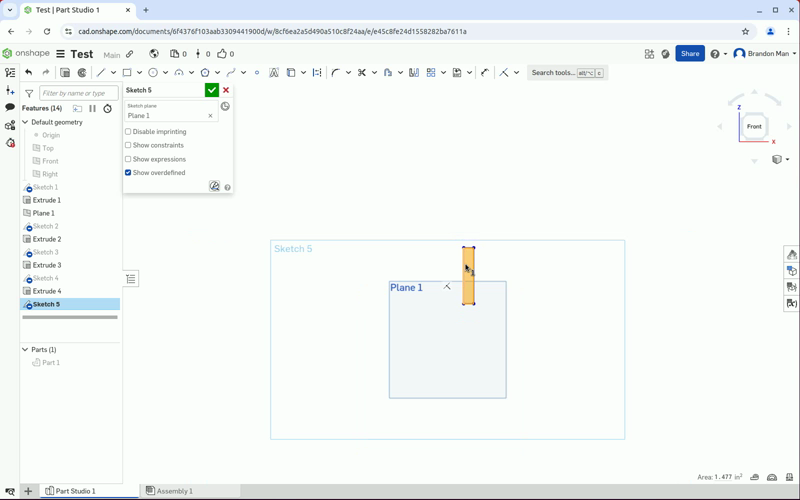
scroll(-6)
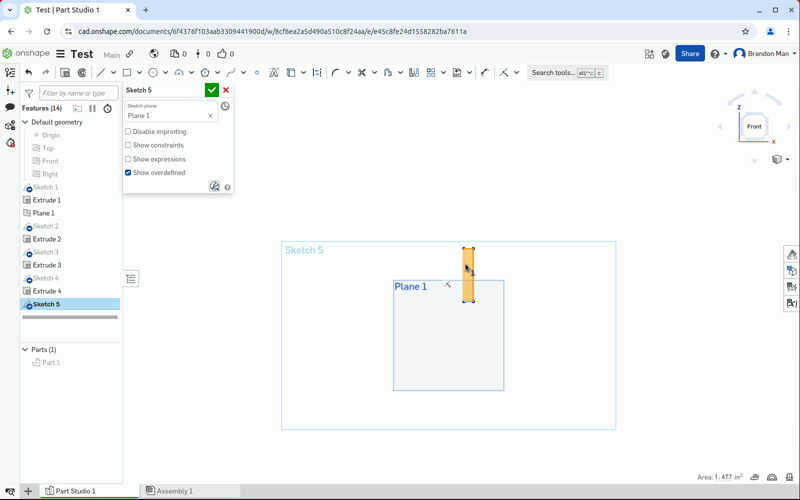
scroll(-6)
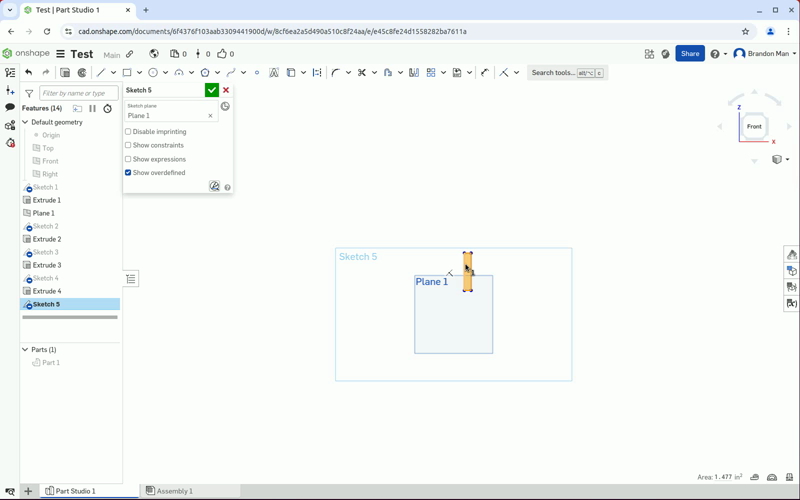
scroll(-6)
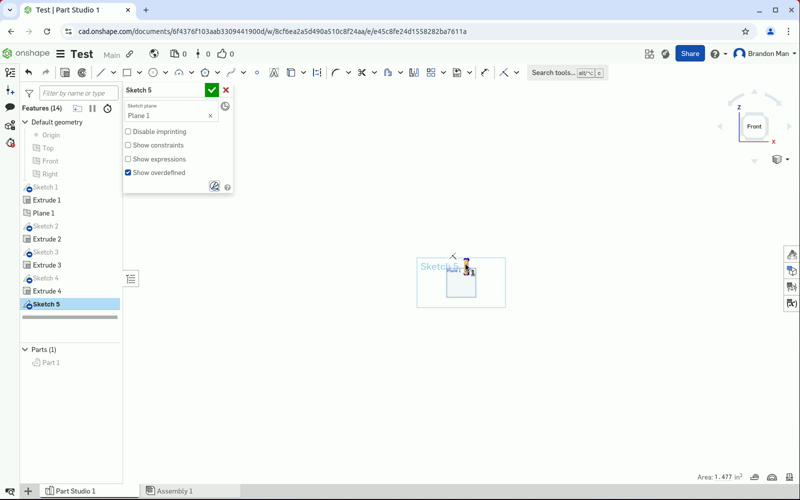
mouse_move(73, 352)
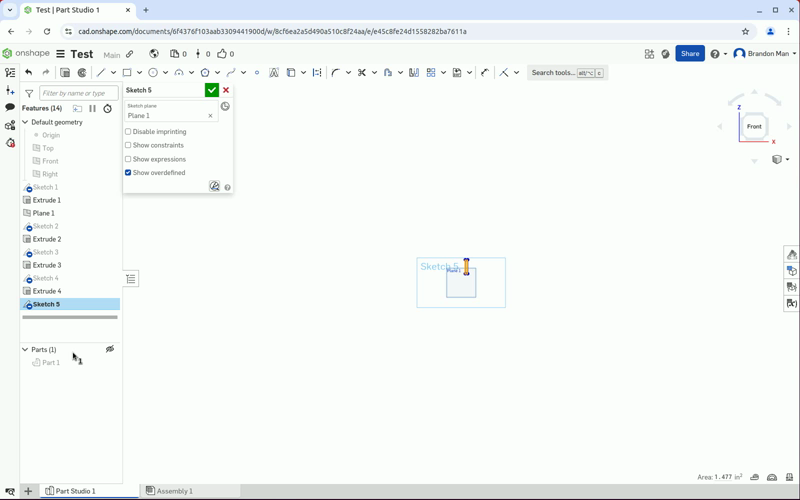
key(shift+y)
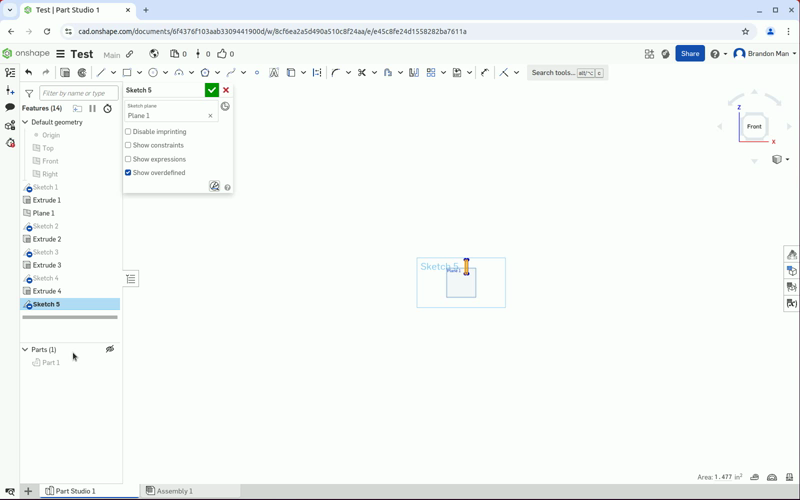
key(shift+e)
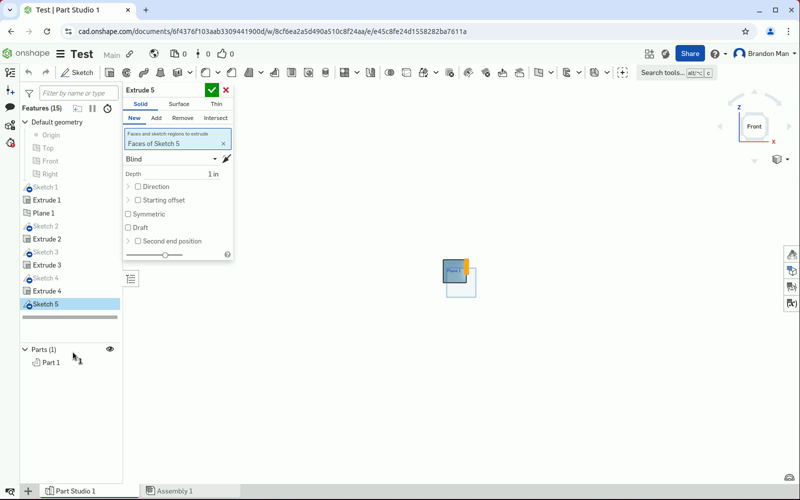
mouse_move(143, 106)
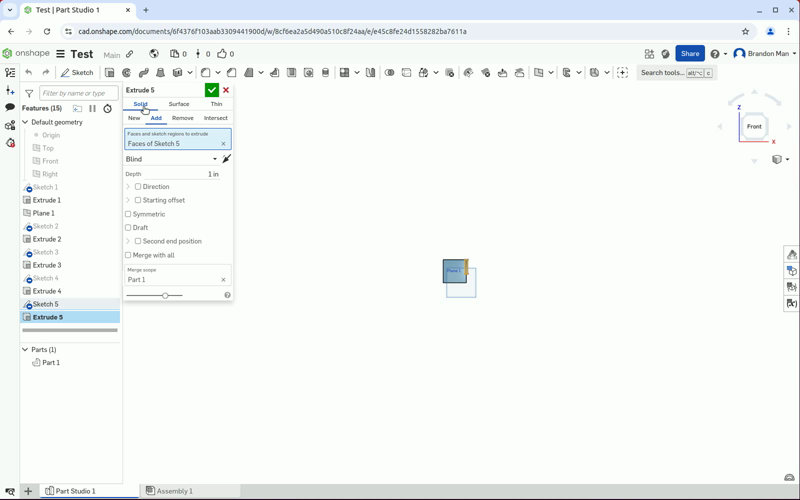
click(143, 106)
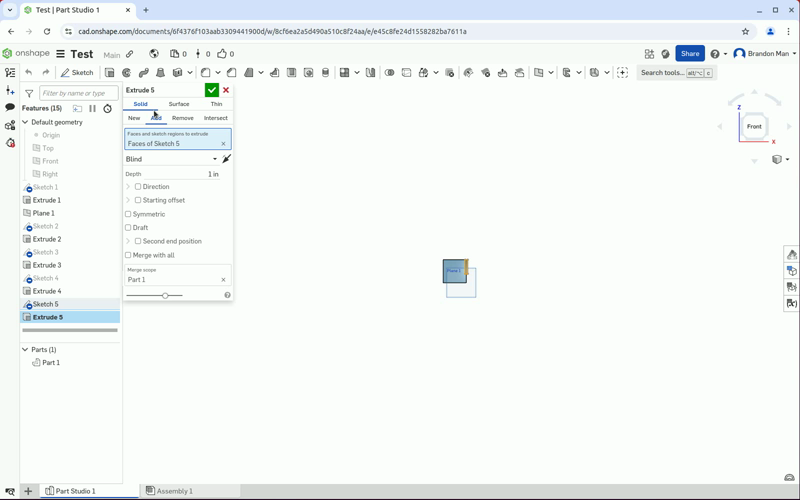
mouse_move(186, 120)
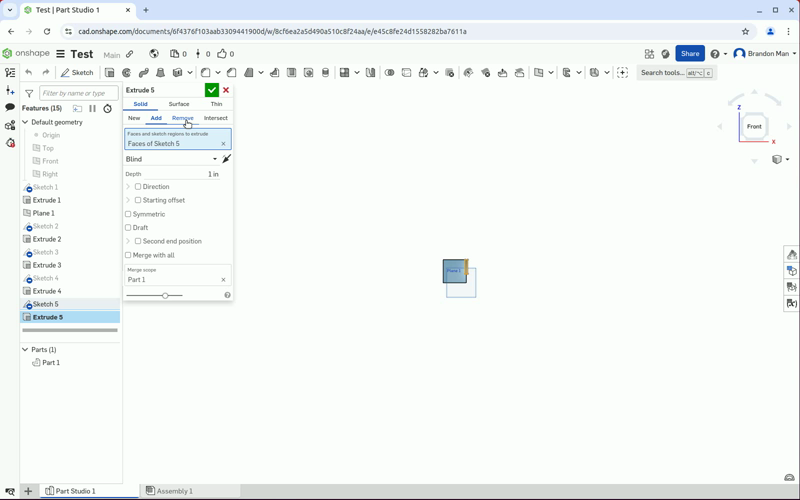
click(186, 120)
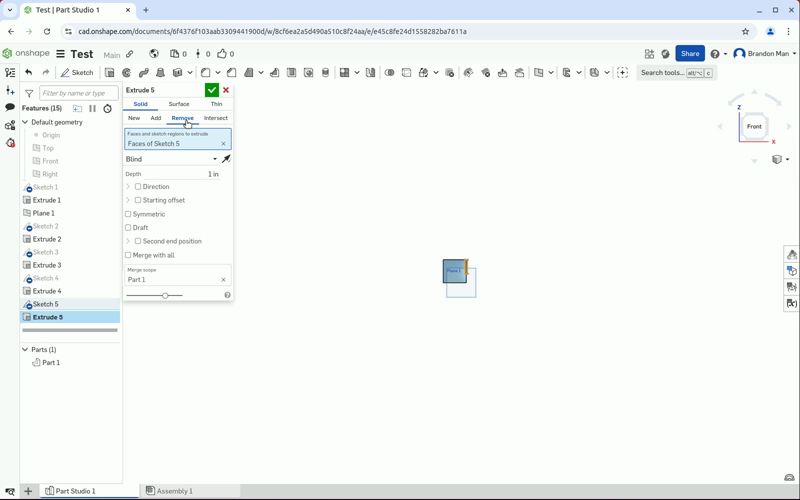
key(tab, 4)
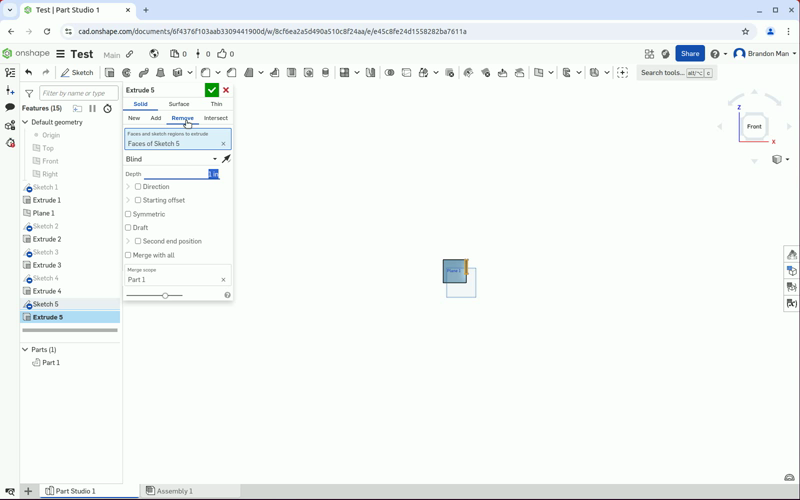
text(30.811)
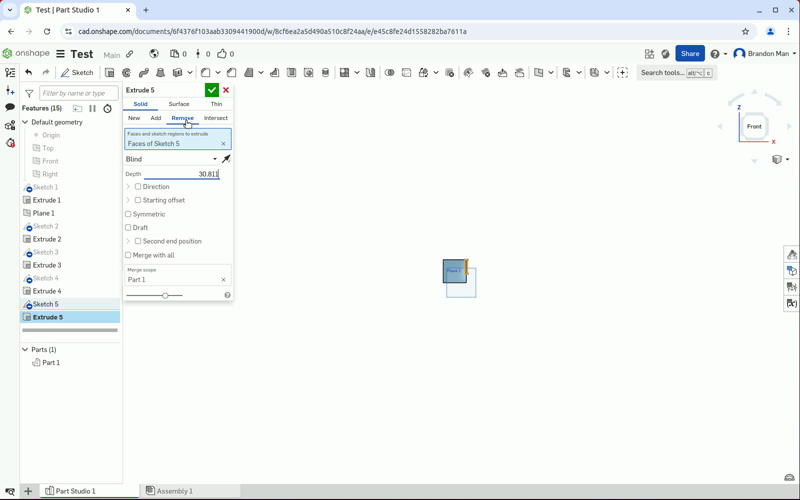
key(tab, 6)
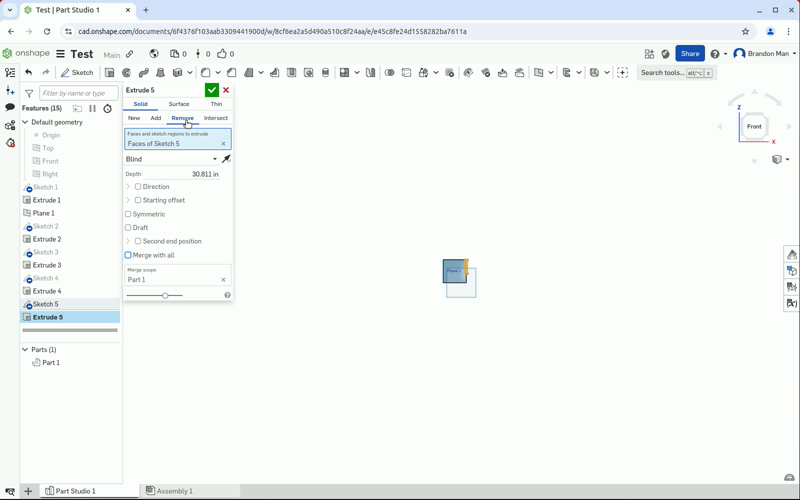
key(space)
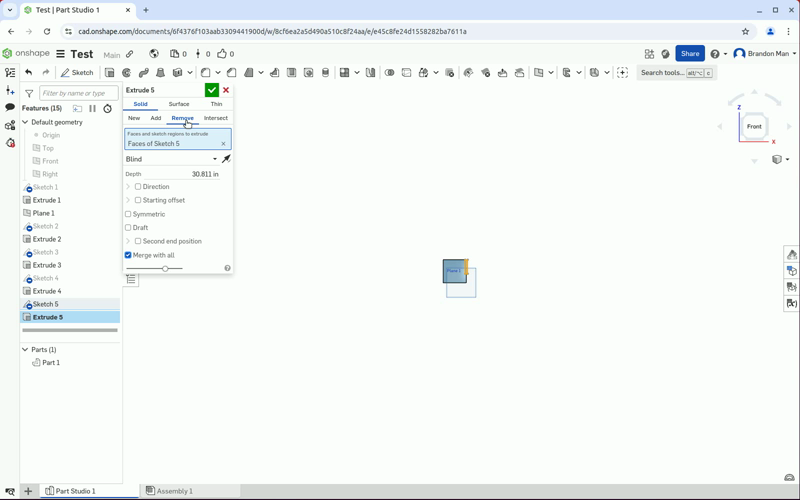
key(enter)
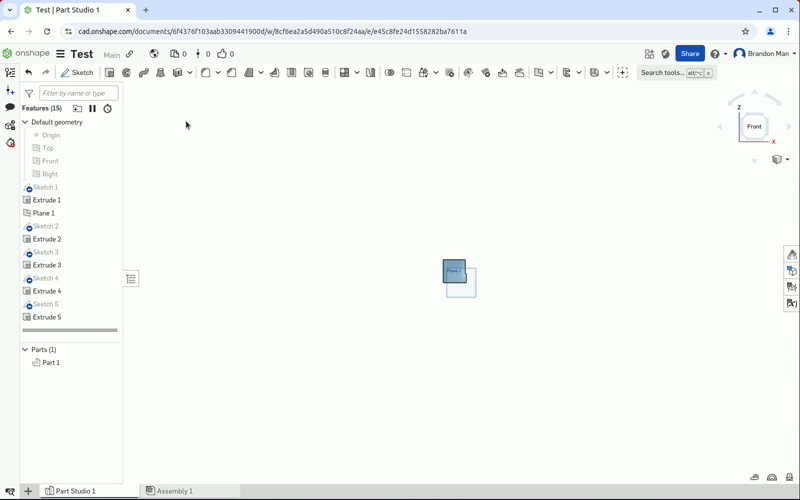
key(shift+h)
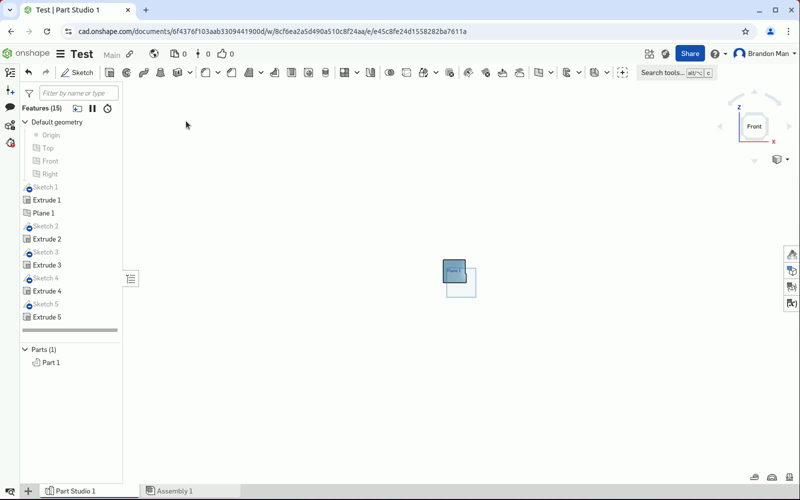
key(shift+h)
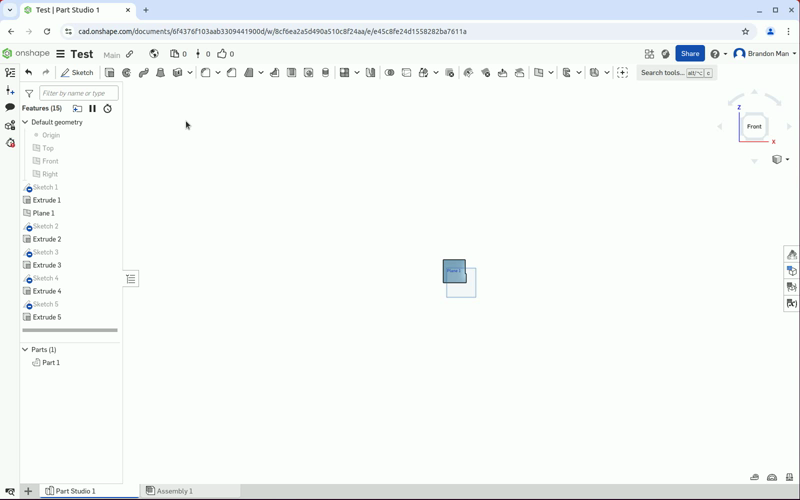
mouse_move(73, 189)
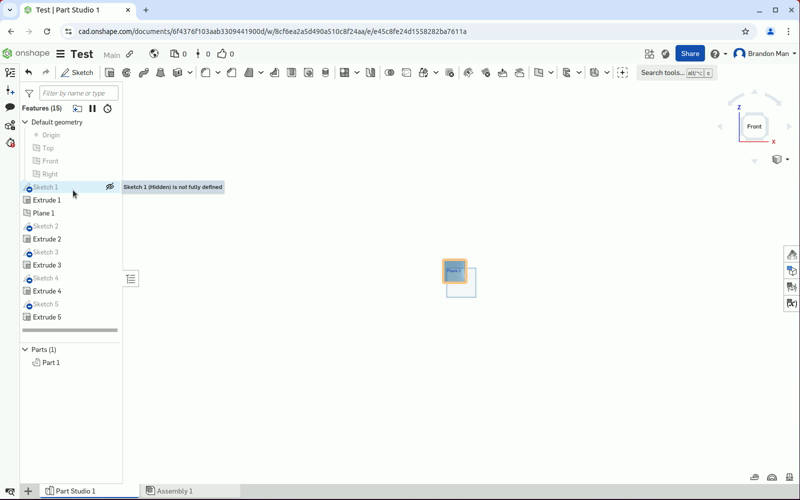
click(73, 189)
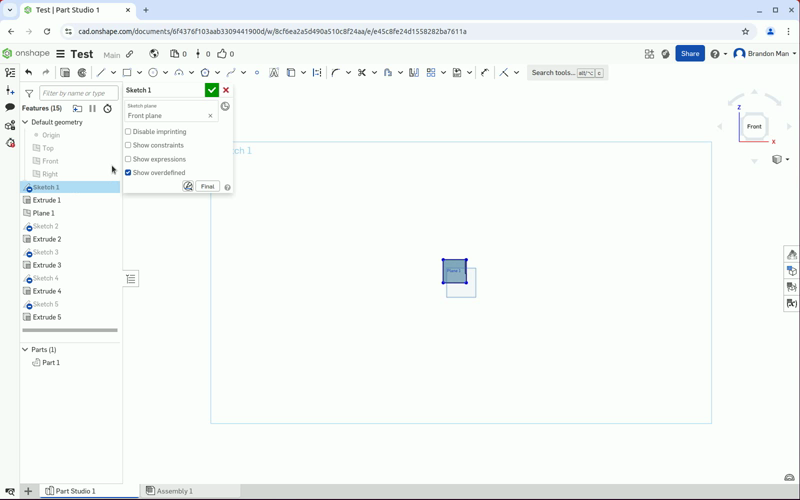
mouse_move(229, 92)
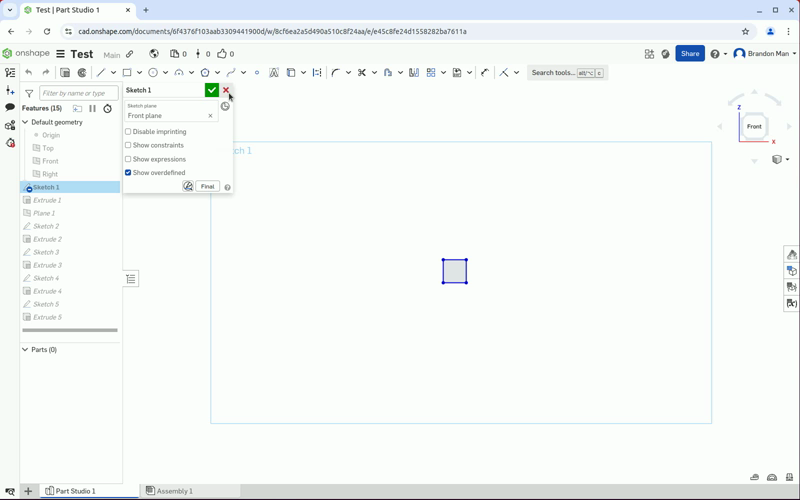
click(229, 92)
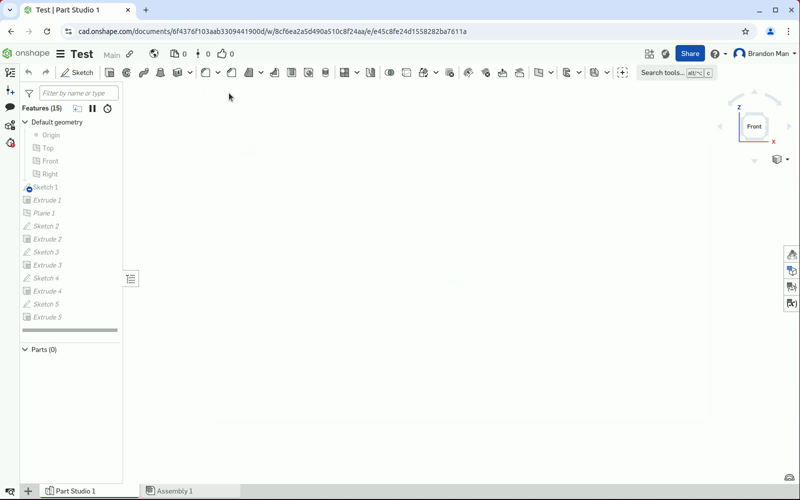
key(shift+s)
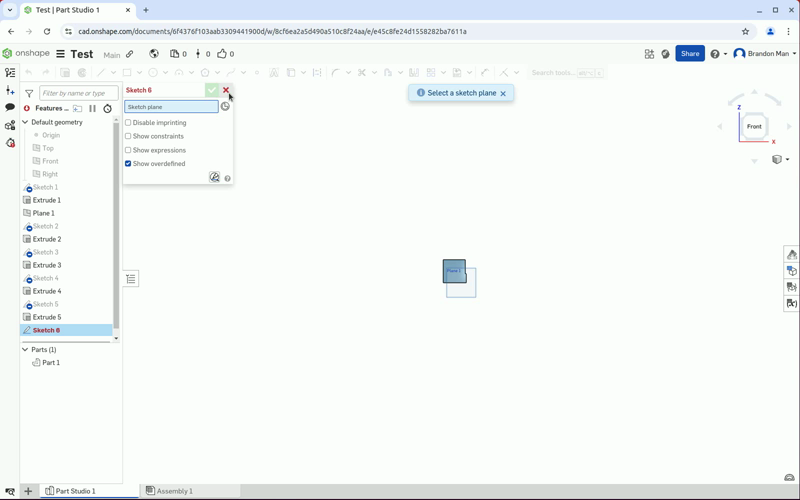
mouse_move(69, 215)
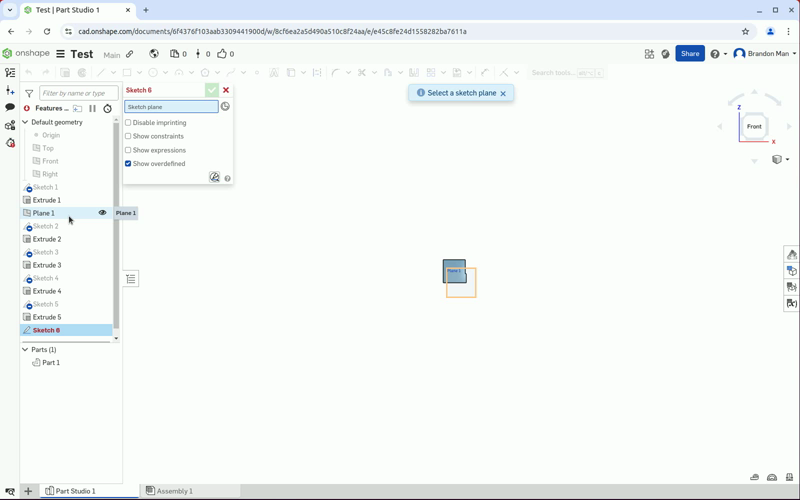
click(69, 215)
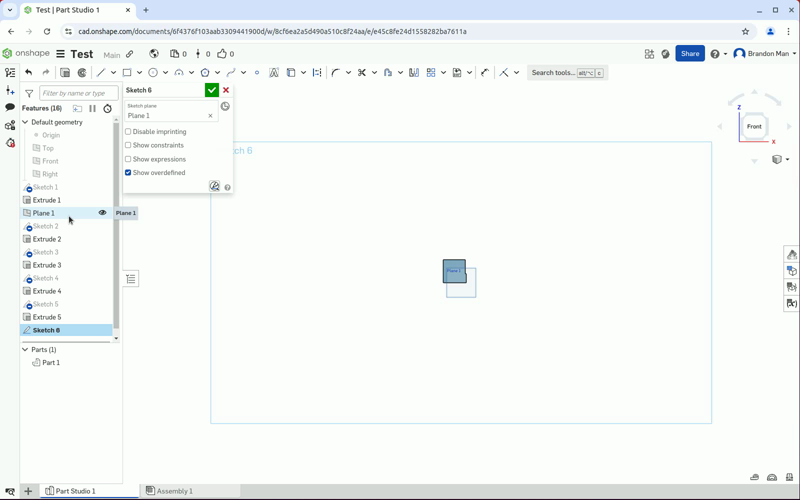
mouse_move(73, 352)
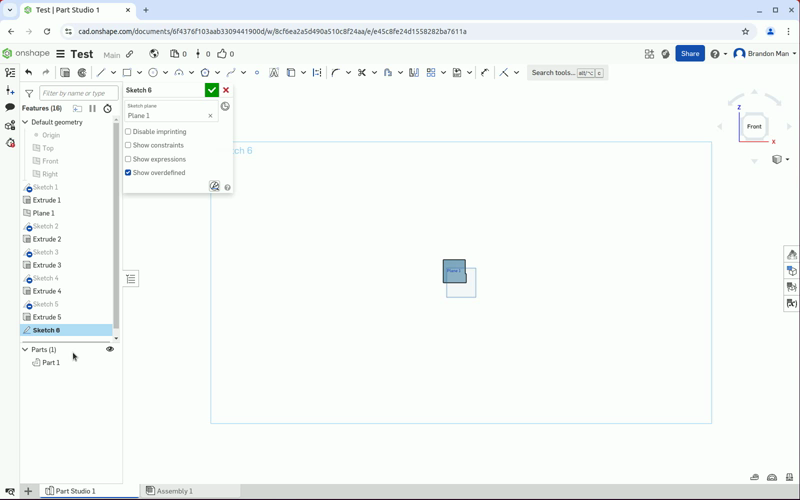
key(y)
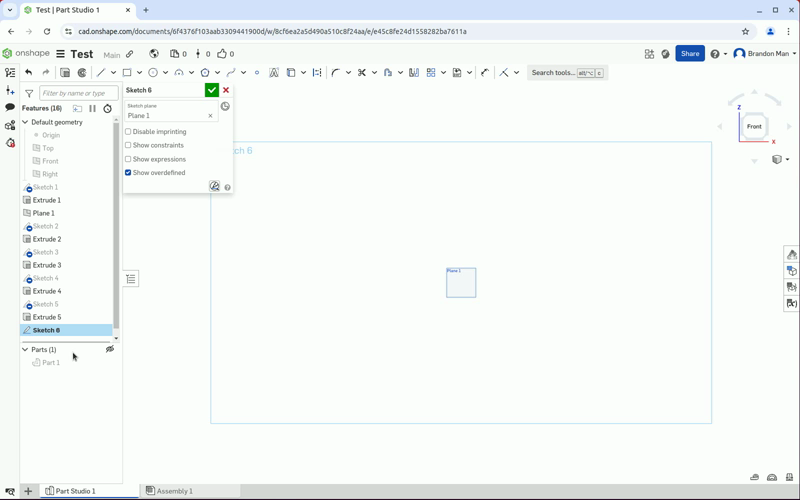
key(l)
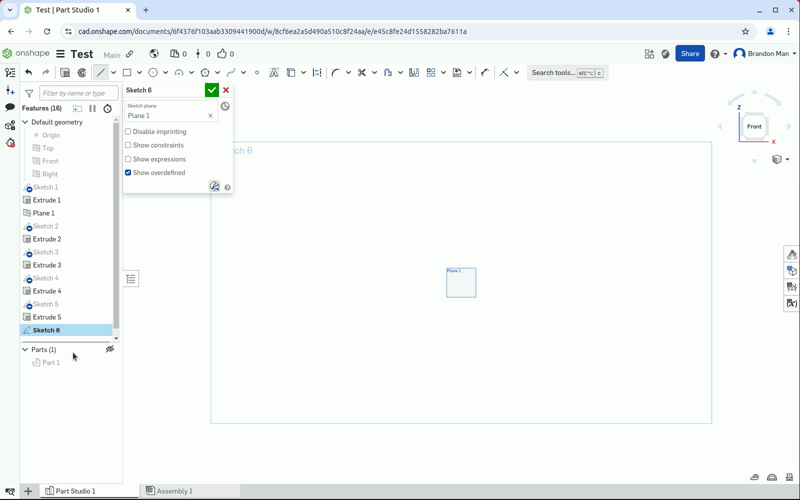
key_down(shift)
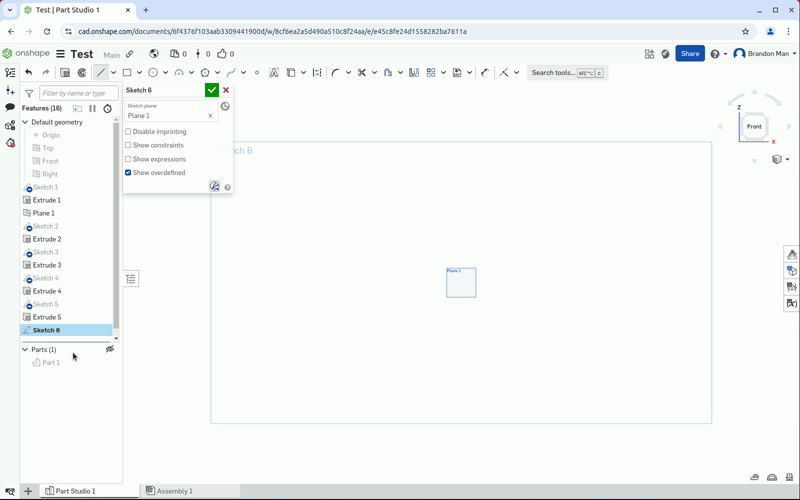
mouse_move(443, 273)
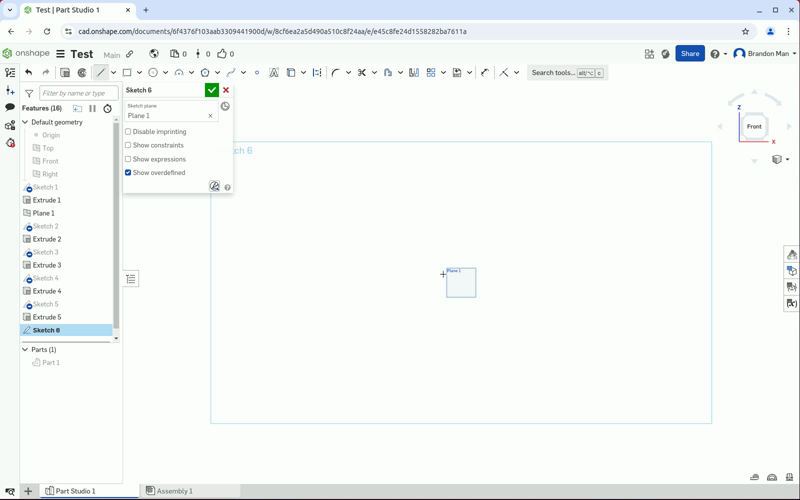
click(443, 273)
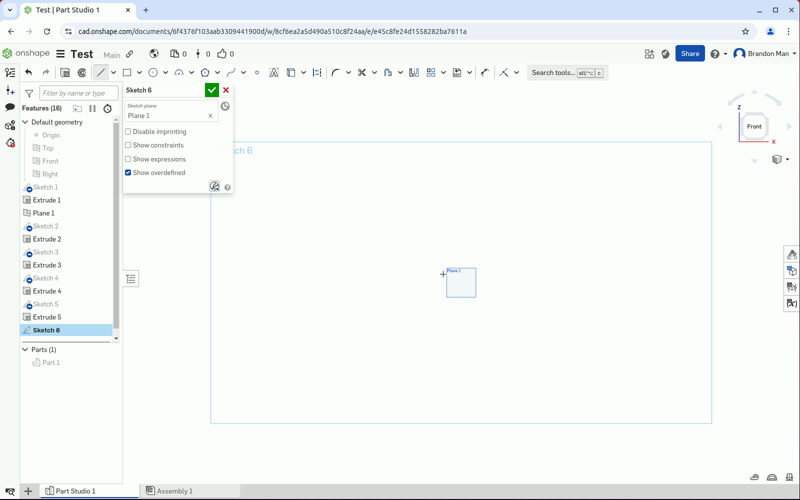
key_up(shift)
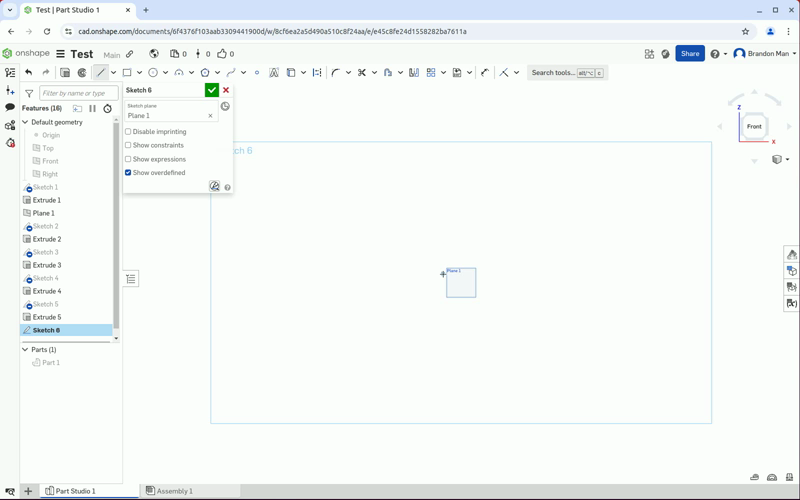
key_down(shift)
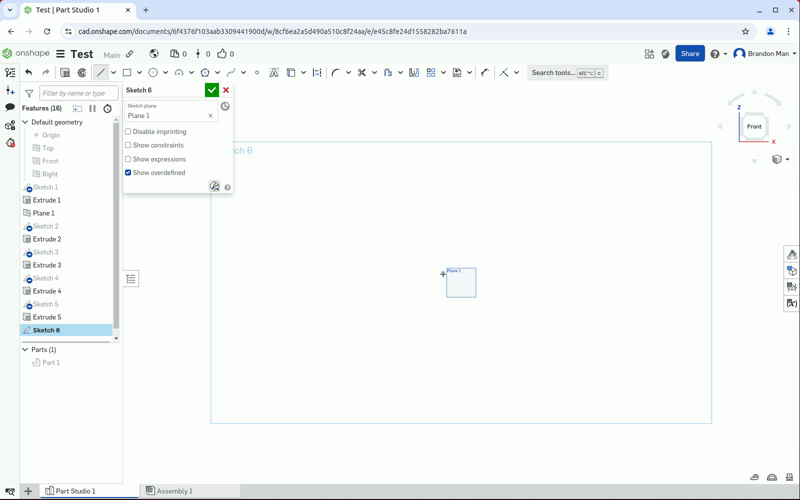
mouse_move(473, 273)
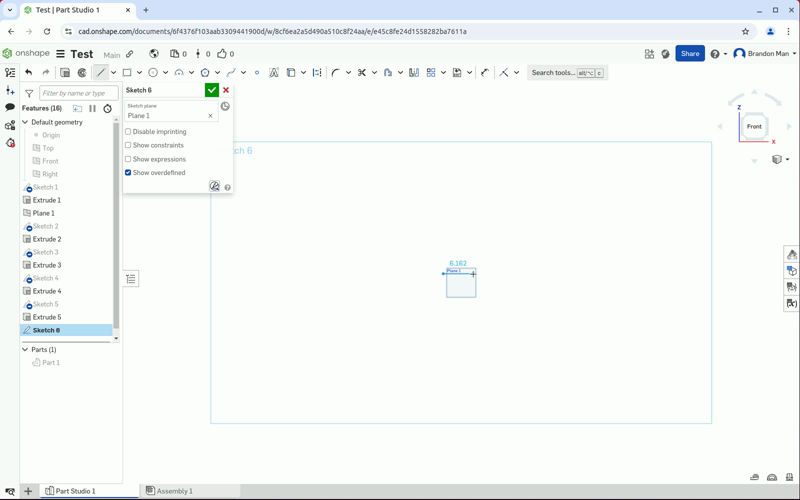
mouse_move(466, 273)
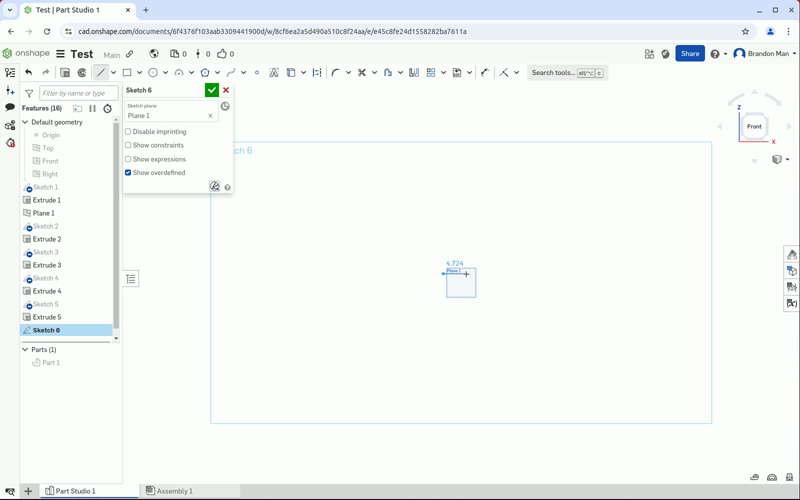
click(466, 273)
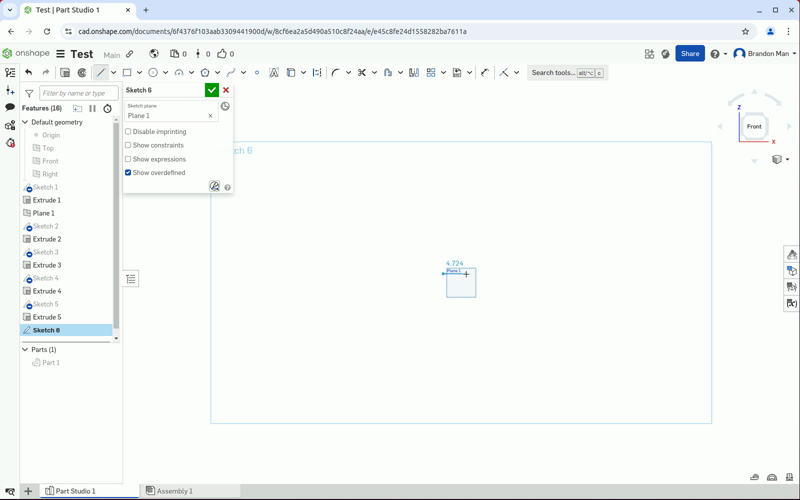
key_up(shift)
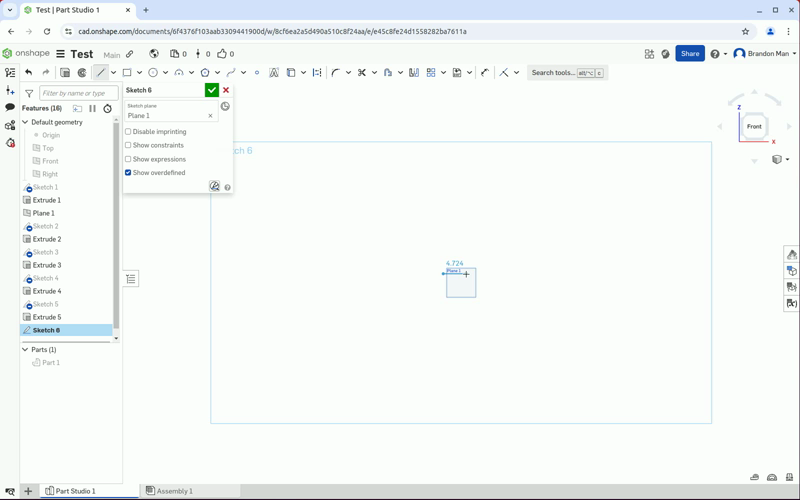
key_down(shift)
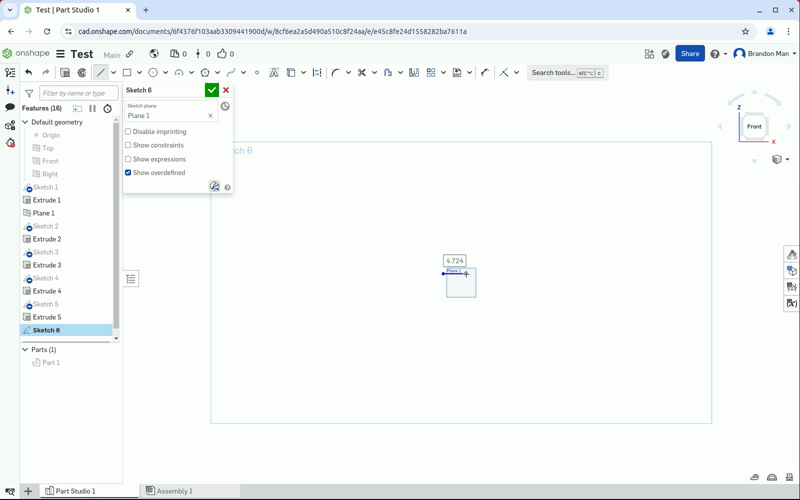
mouse_move(496, 273)
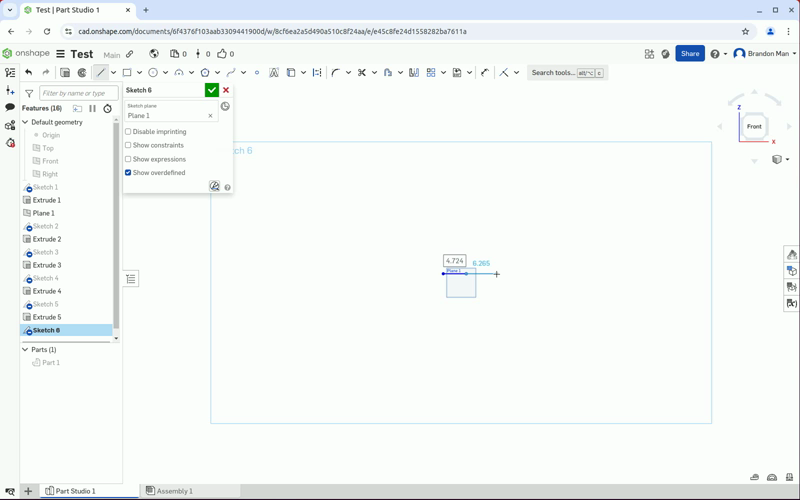
mouse_move(466, 260)
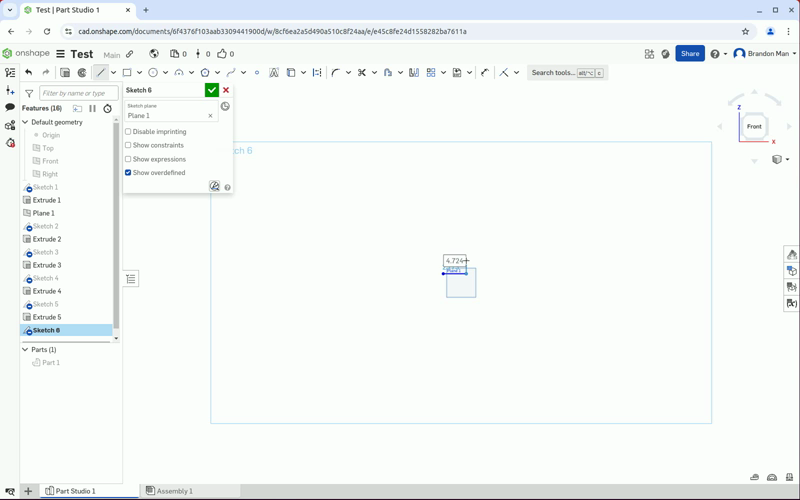
click(466, 260)
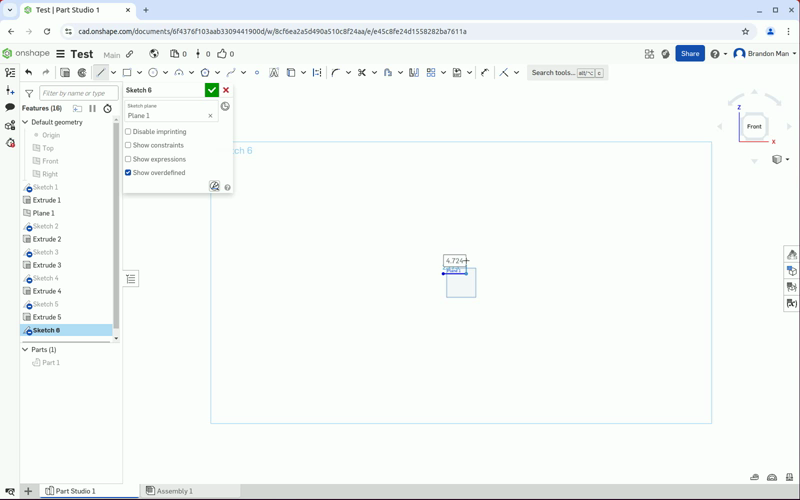
key_up(shift)
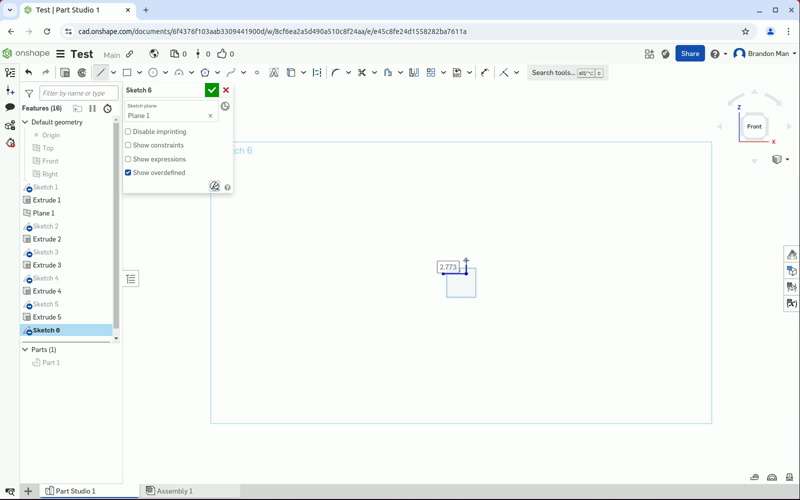
key_down(shift)
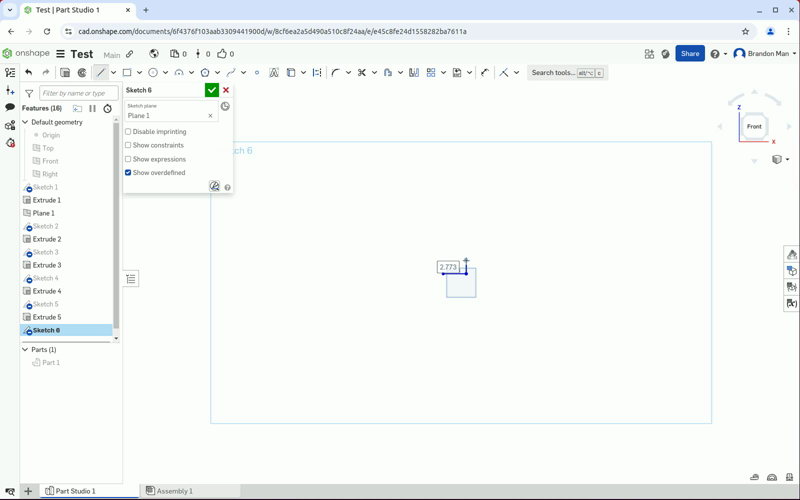
mouse_move(496, 260)
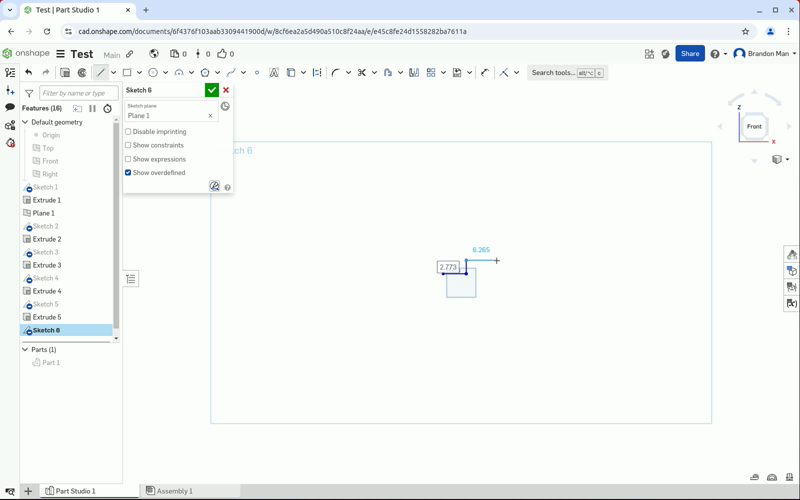
mouse_move(443, 260)
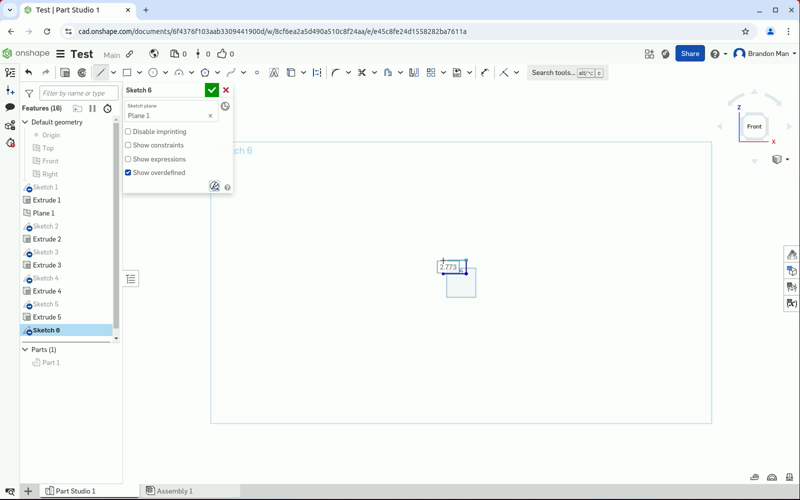
click(443, 260)
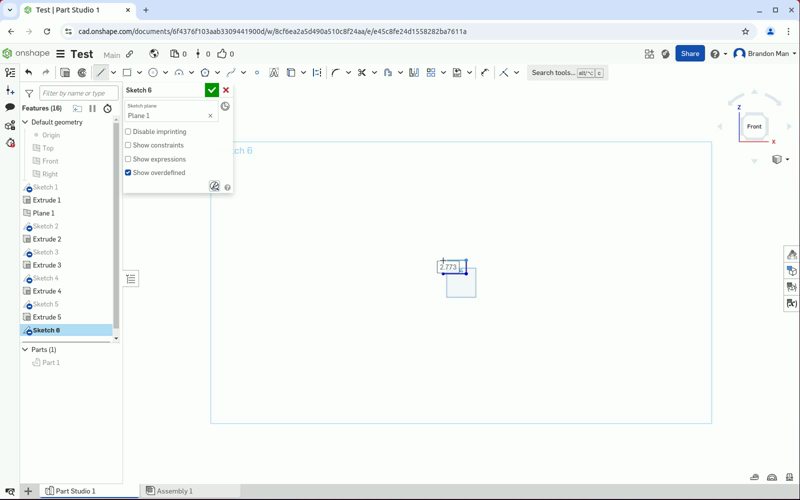
key_up(shift)
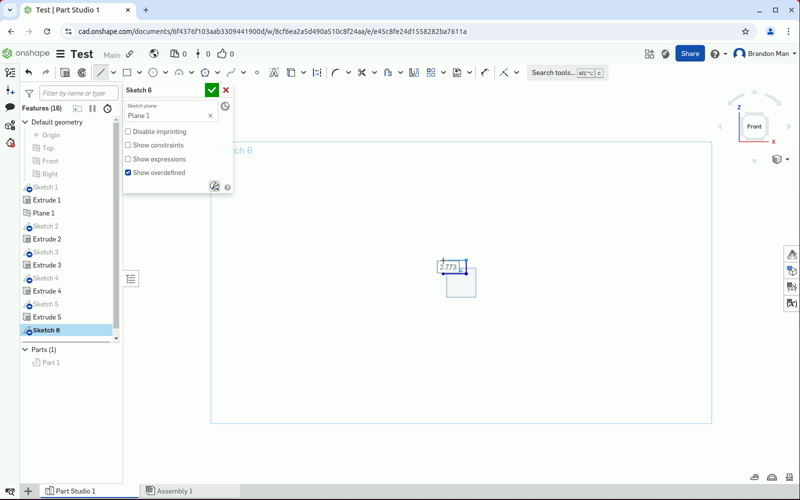
mouse_move(473, 260)
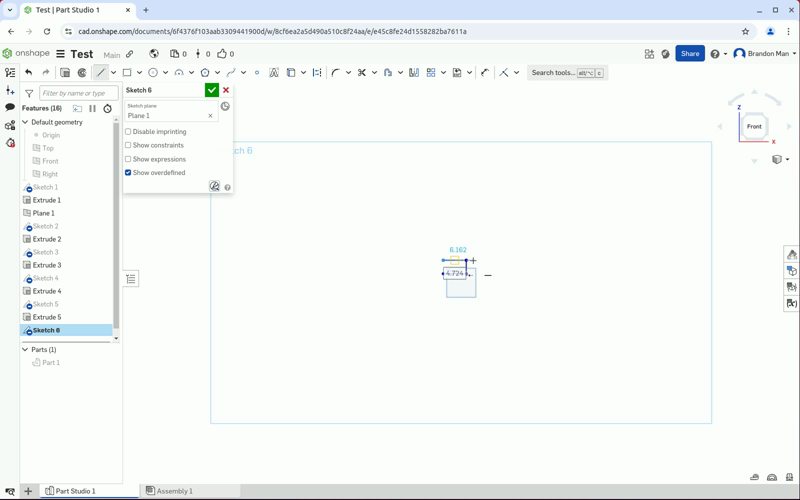
key_down(shift)
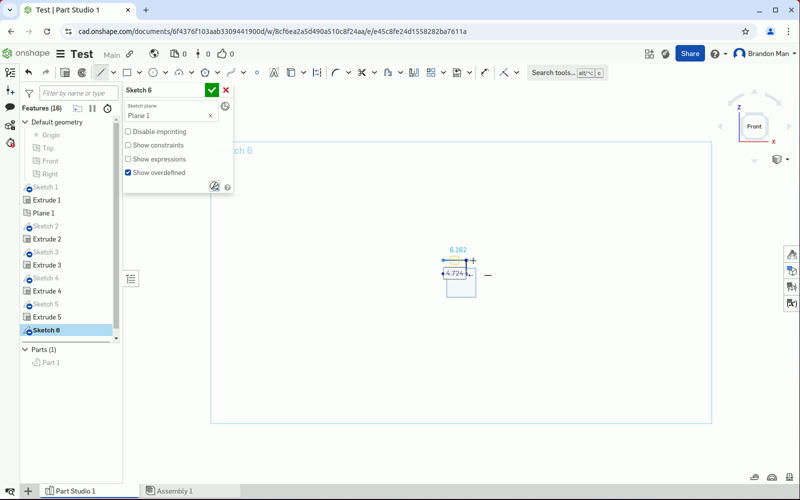
mouse_move(443, 273)
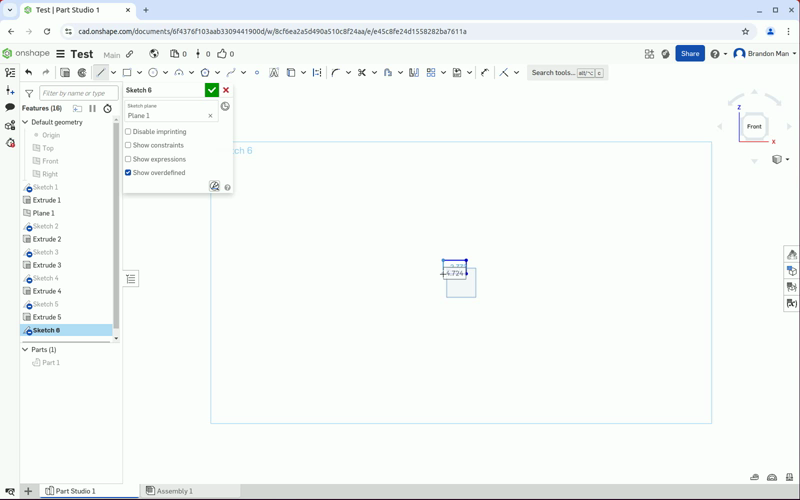
key_up(shift)
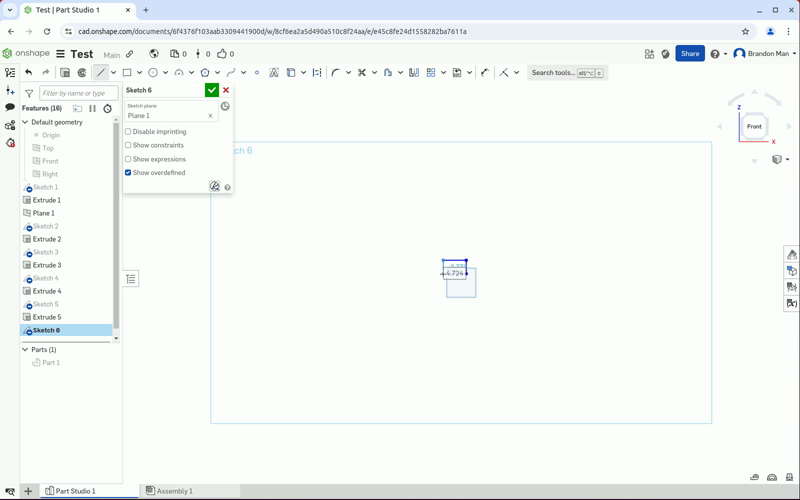
click(443, 273)
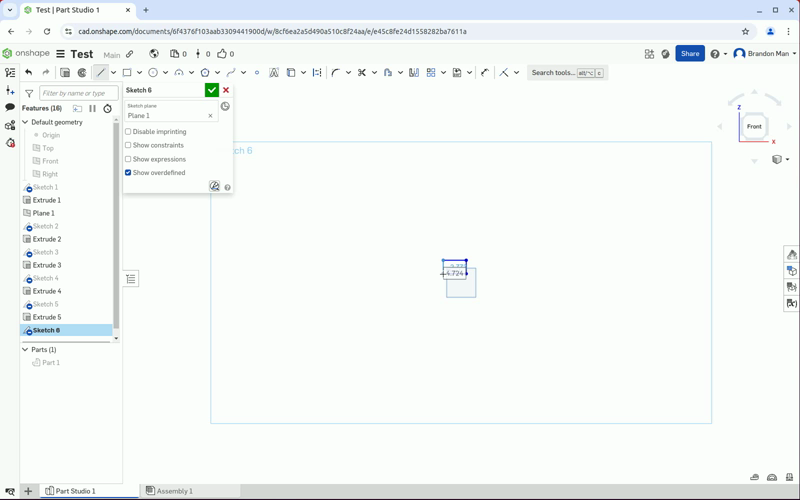
key(esc)
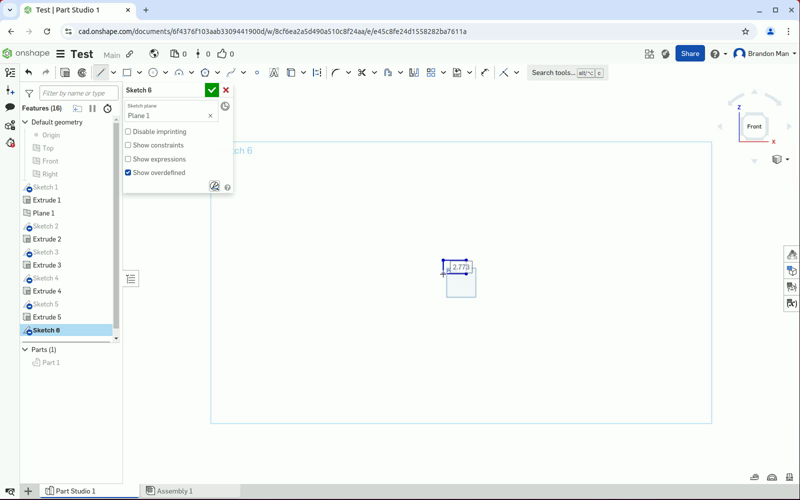
mouse_move(450, 265)
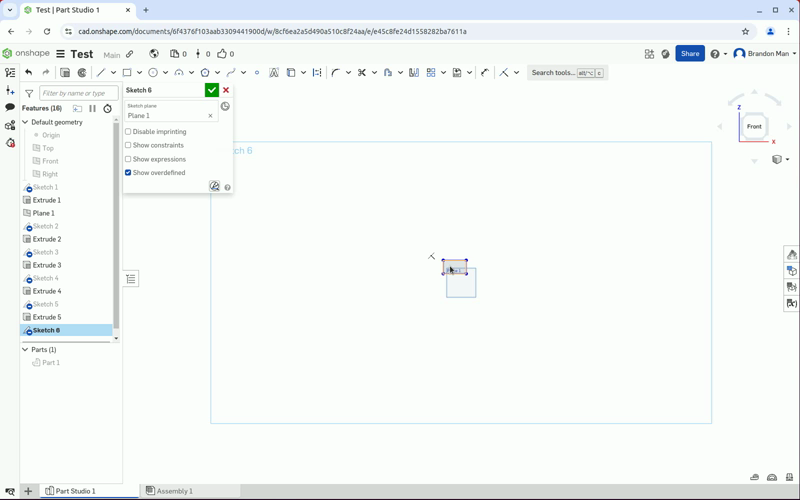
scroll(6)
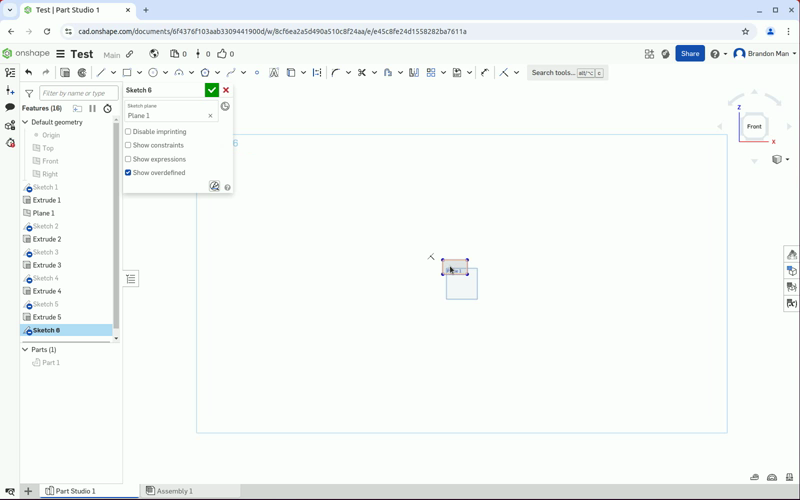
scroll(6)
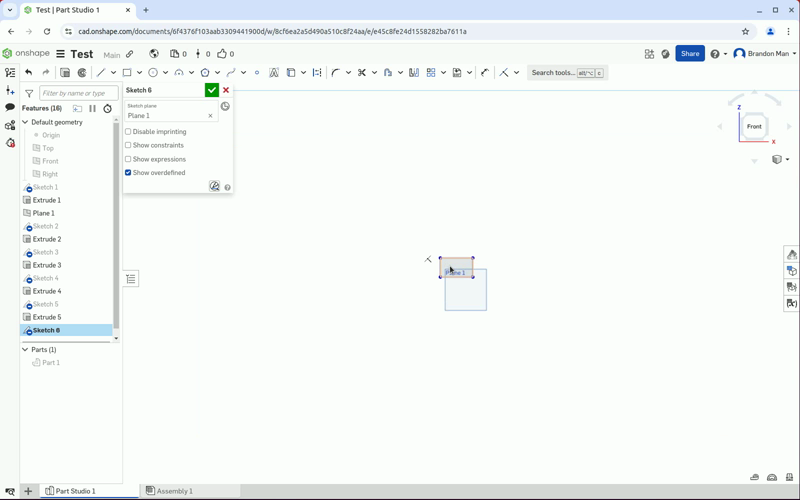
scroll(6)
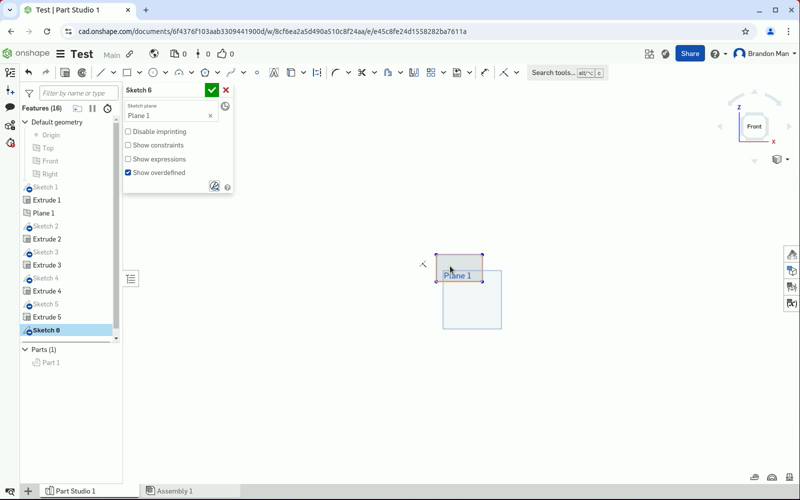
scroll(6)
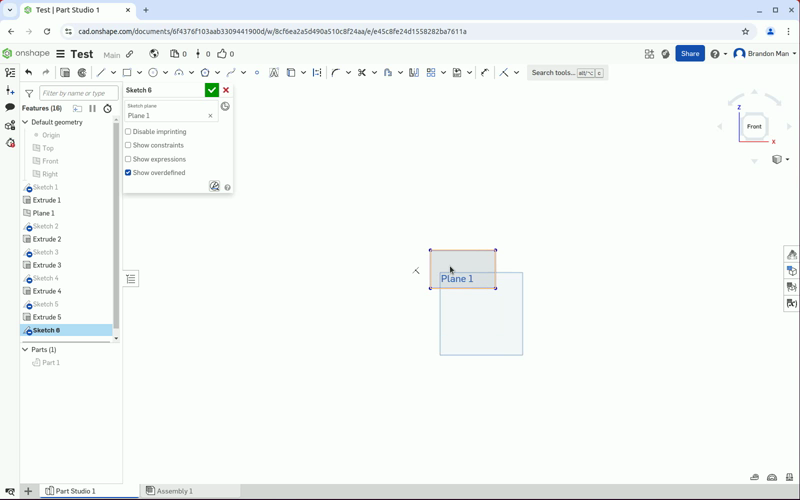
scroll(6)
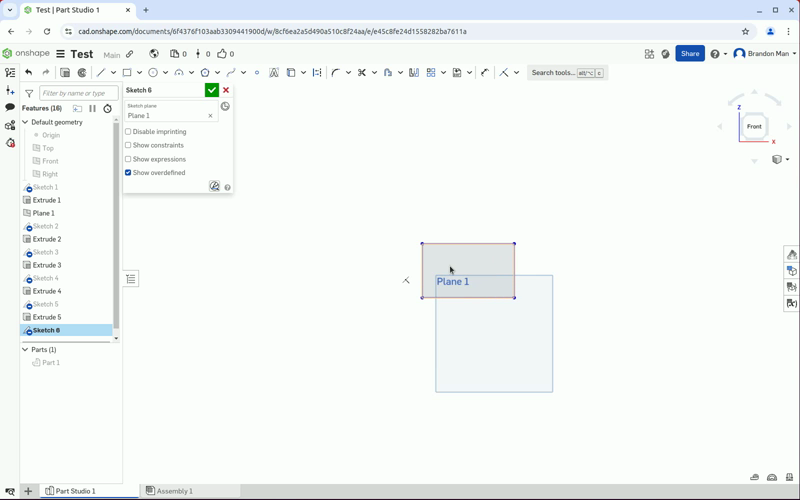
scroll(6)
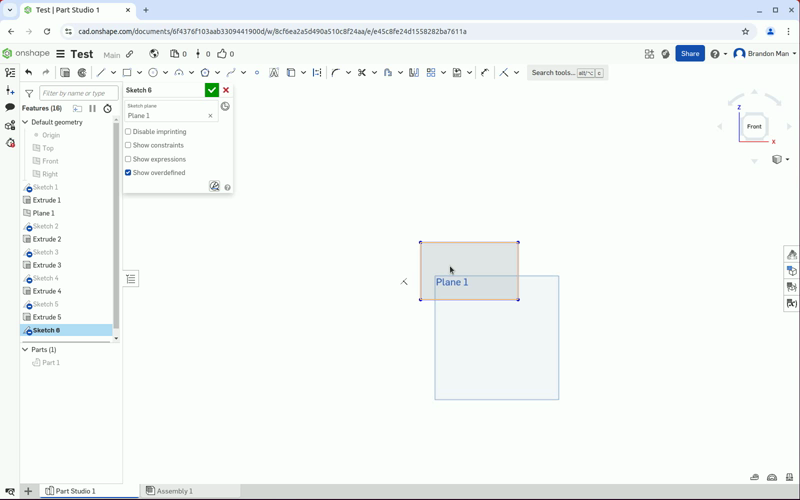
scroll(6)
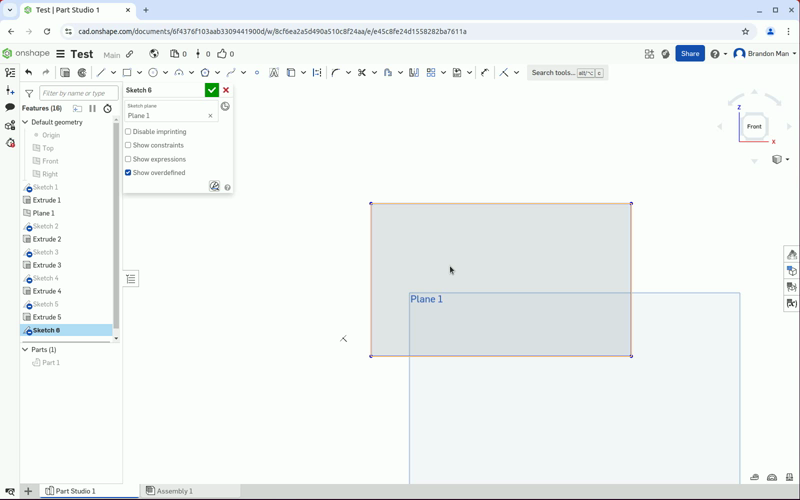
click(450, 265)
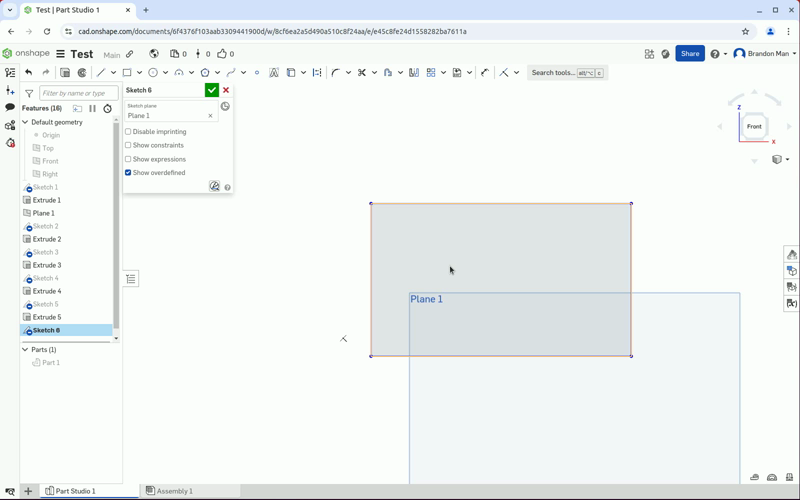
scroll(-6)
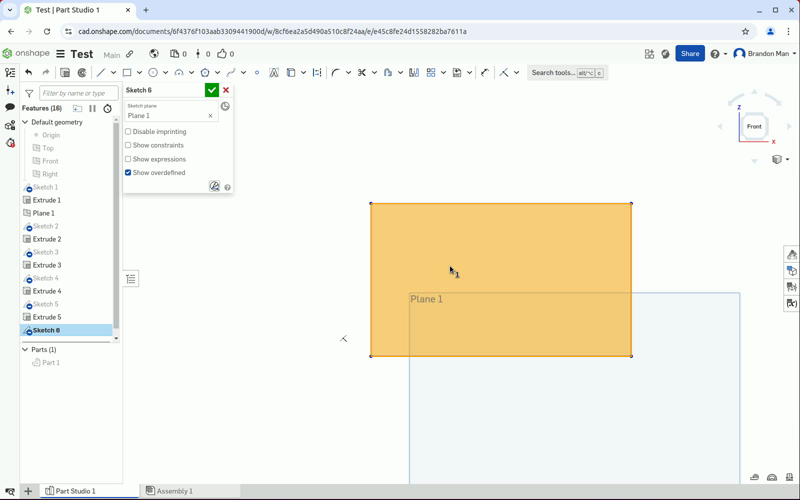
scroll(-6)
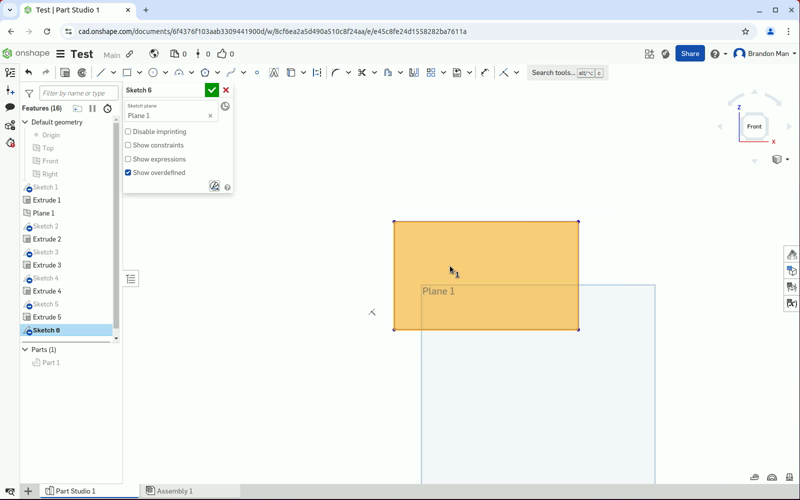
scroll(-6)
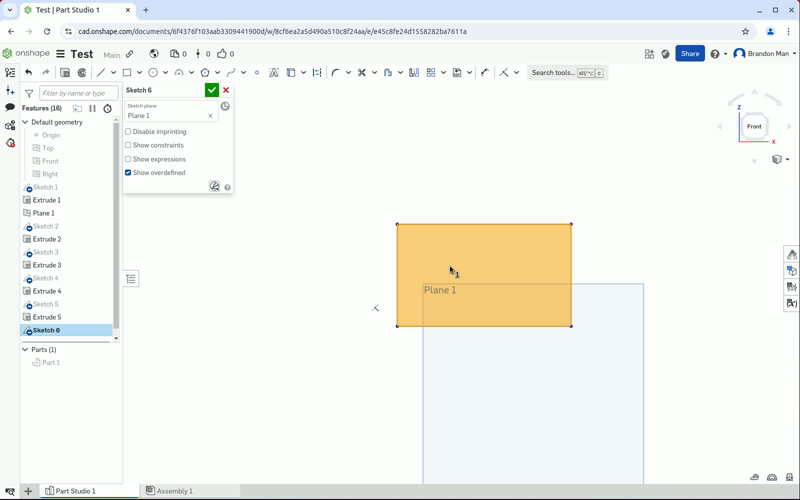
scroll(-6)
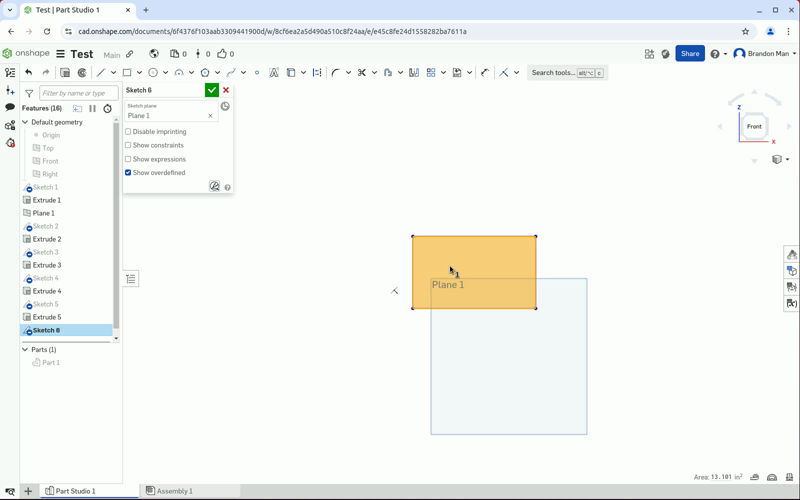
scroll(-6)
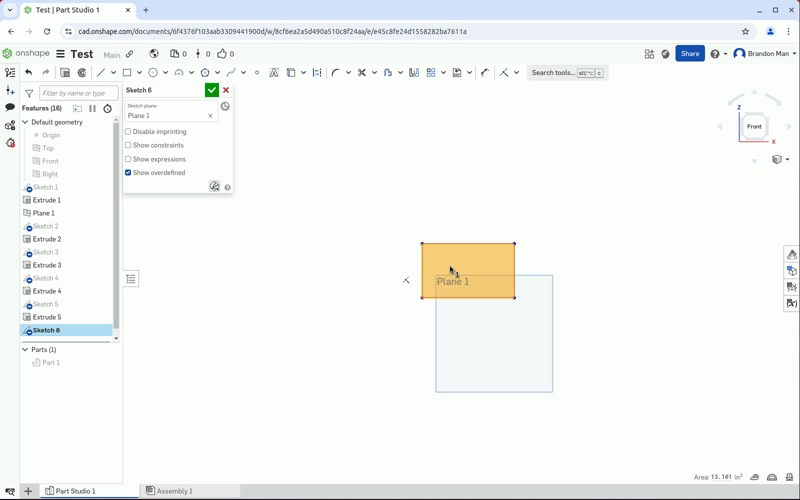
scroll(-6)
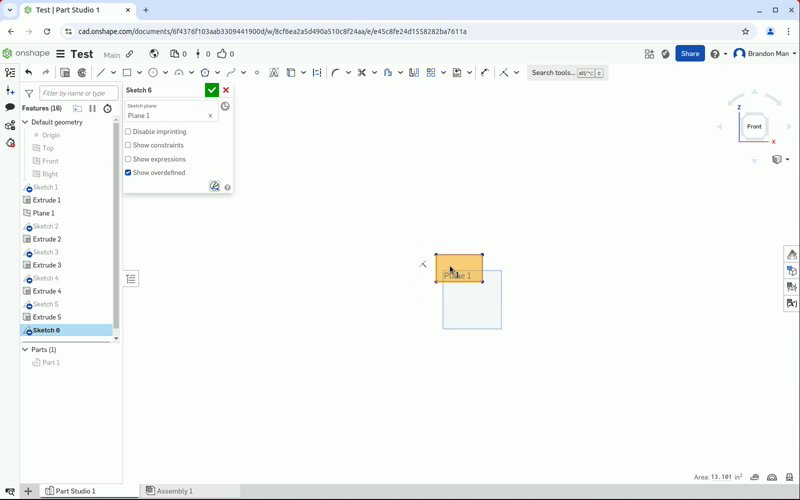
scroll(-6)
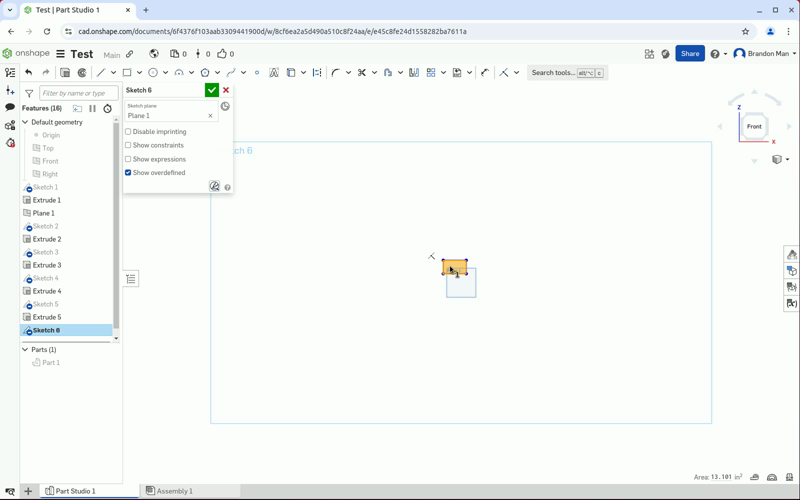
mouse_move(73, 352)
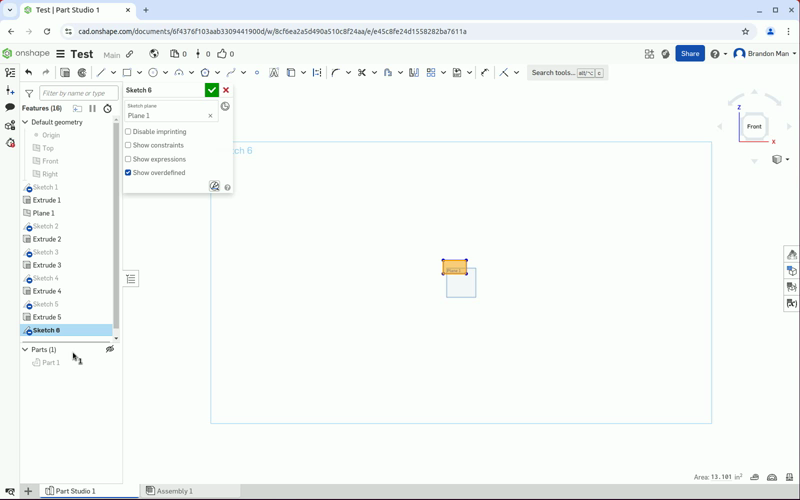
key(shift+y)
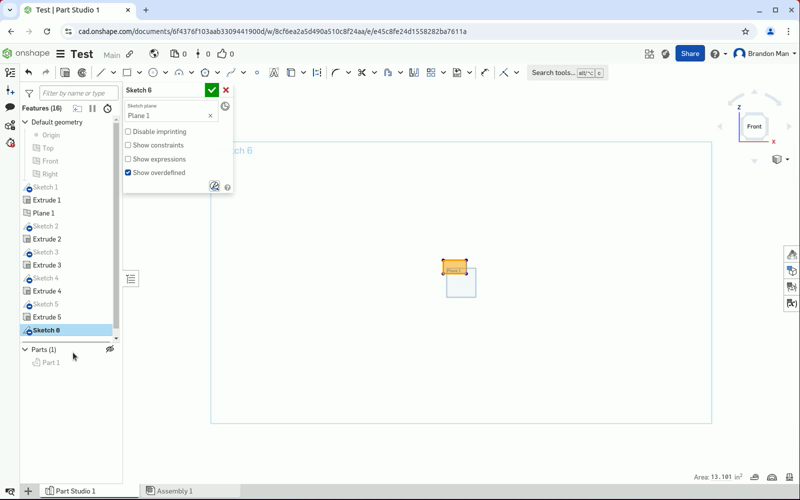
key(shift+e)
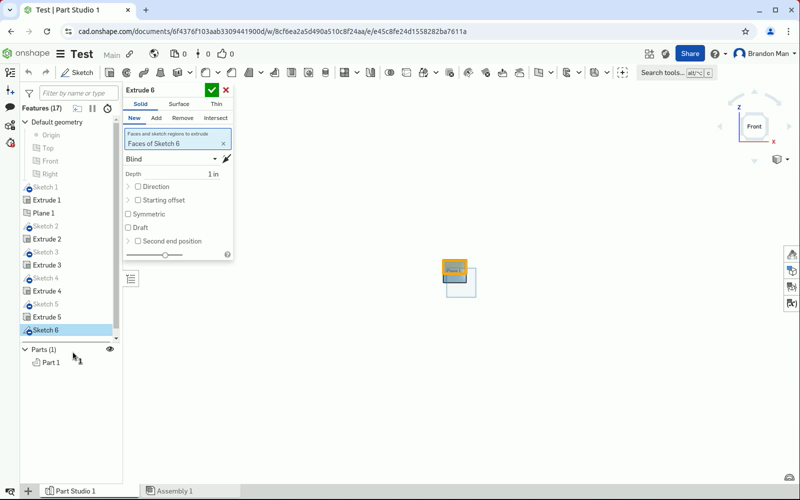
mouse_move(143, 106)
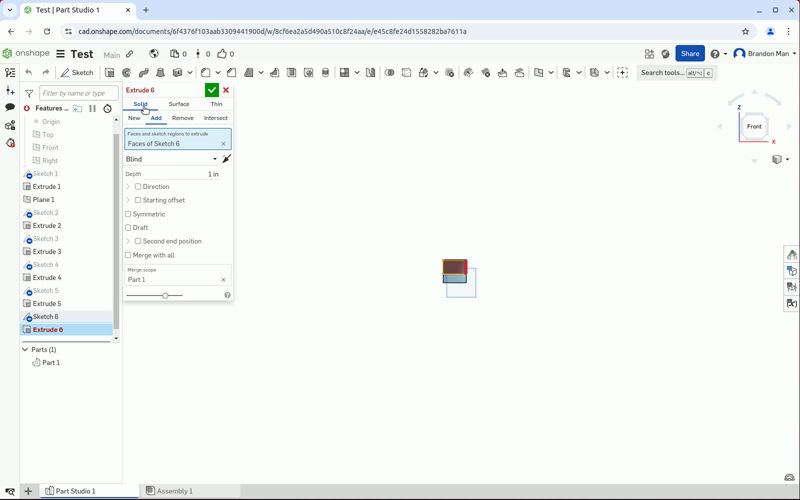
click(143, 106)
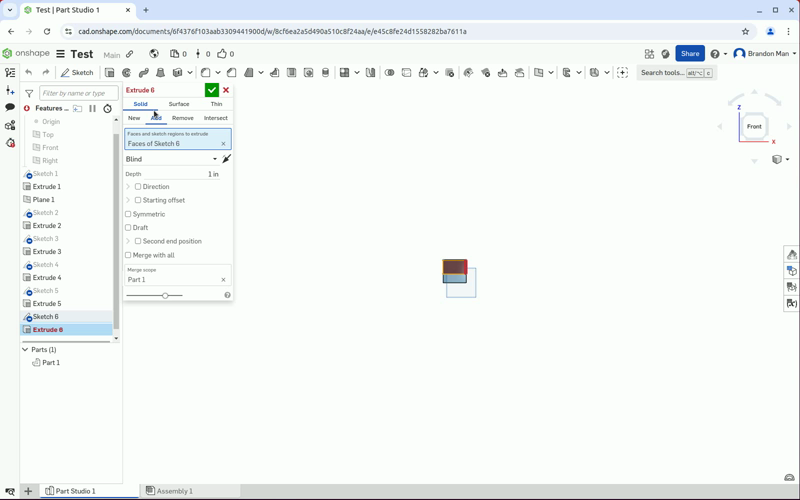
mouse_move(186, 120)
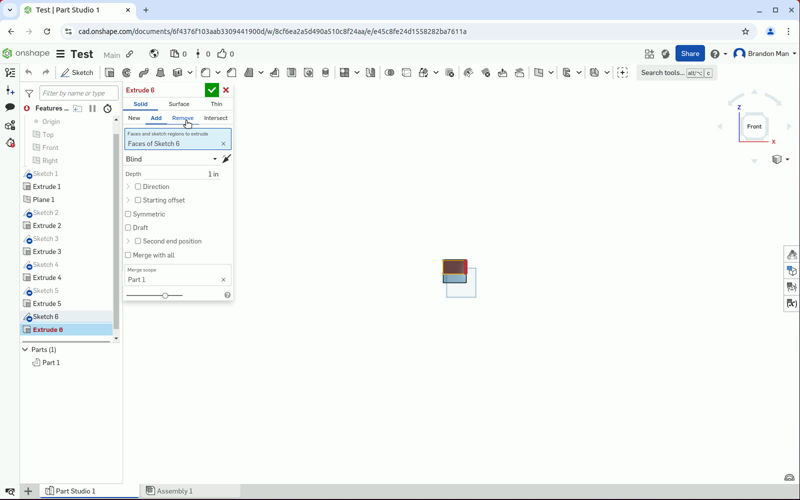
click(186, 120)
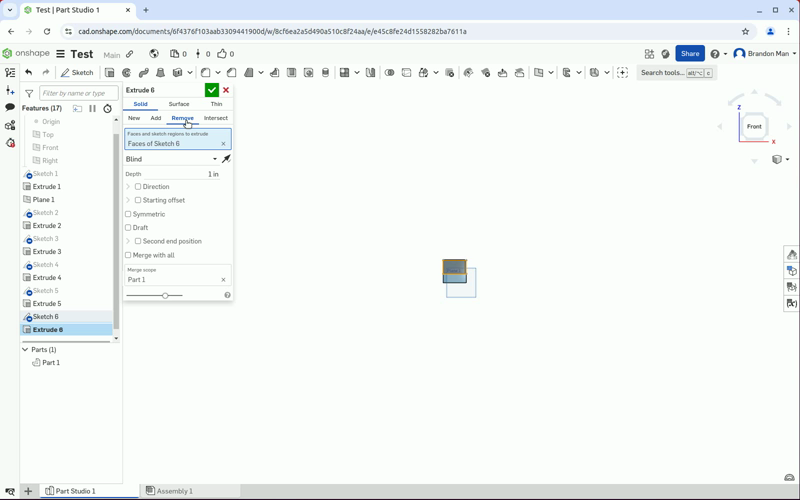
key(tab, 4)
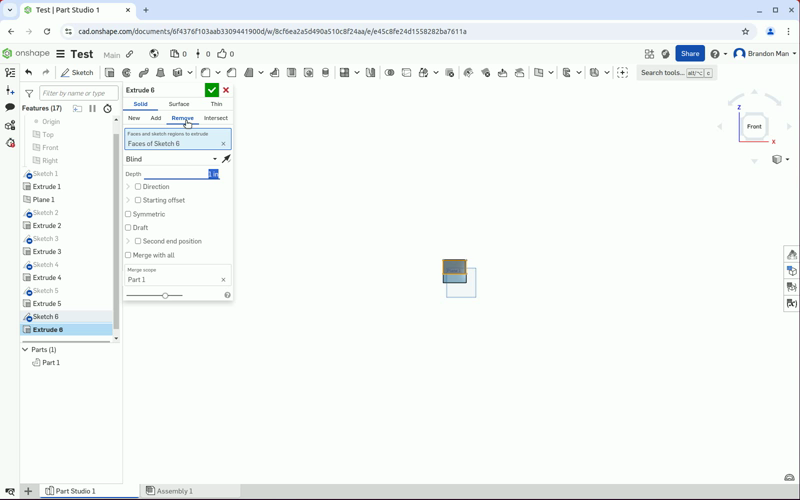
text(30.811)
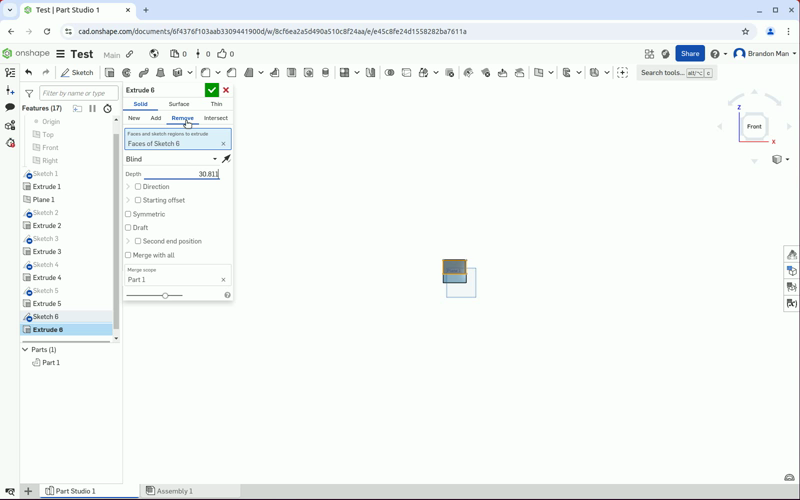
key(tab, 6)
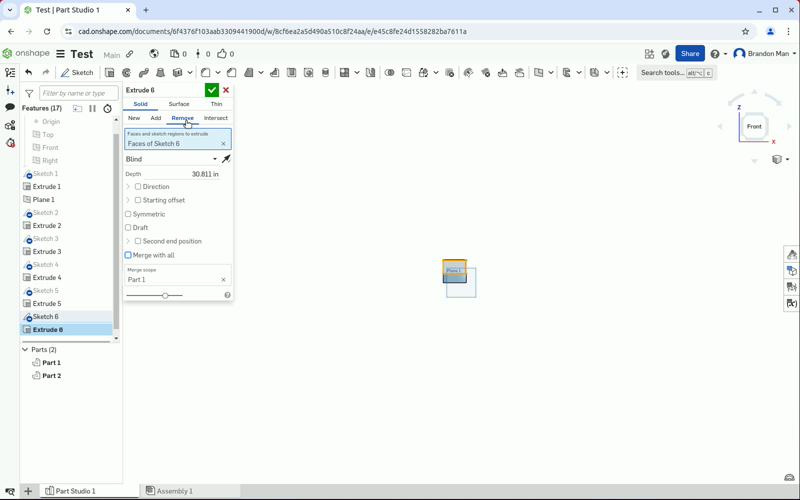
key(space)
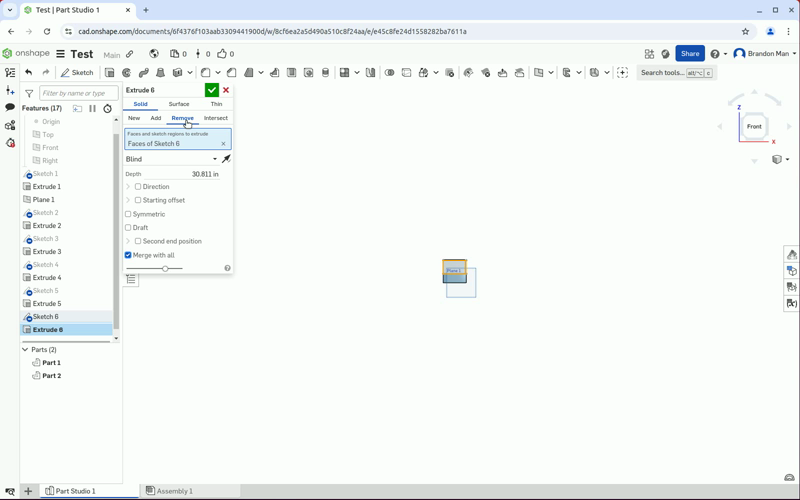
key(enter)
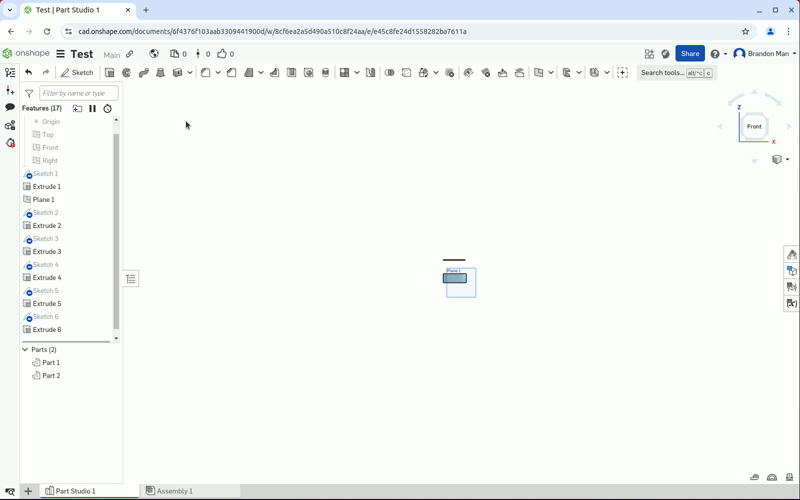
key(shift+h)
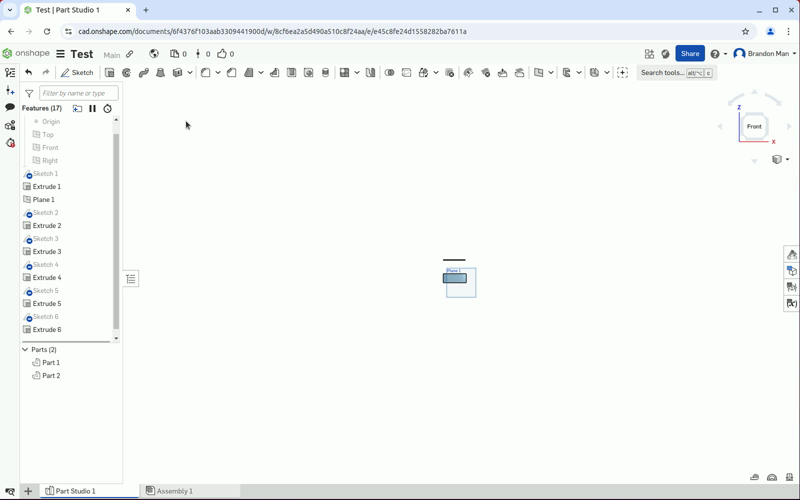
key(shift+h)
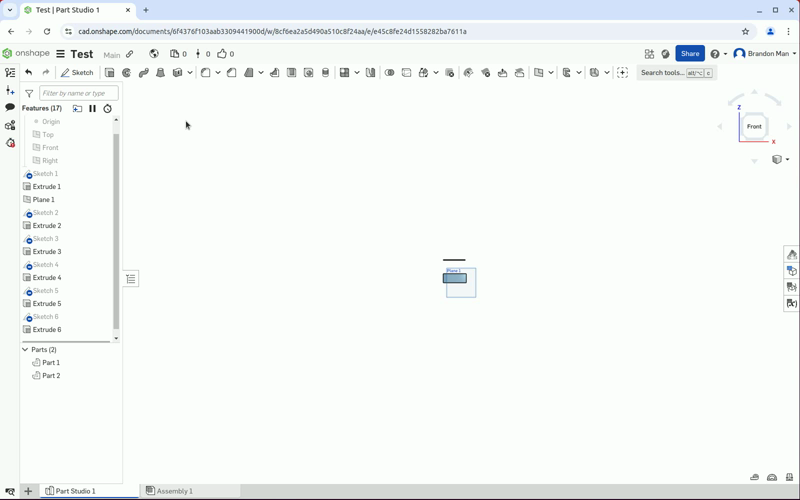
mouse_move(69, 176)
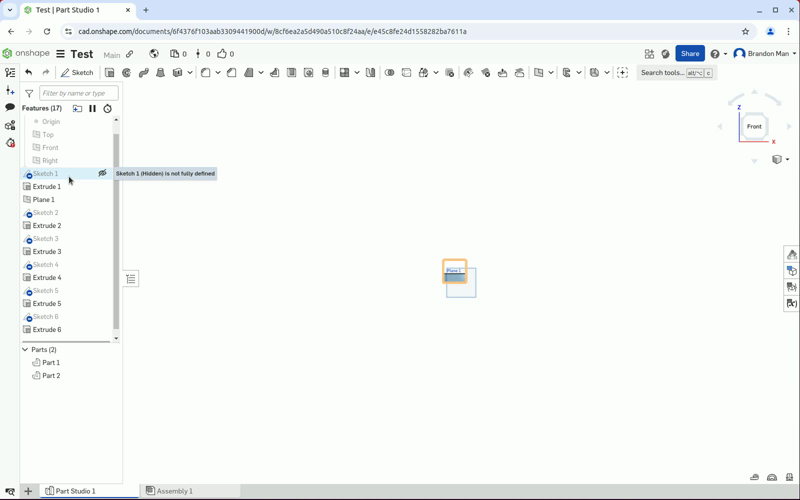
click(69, 176)
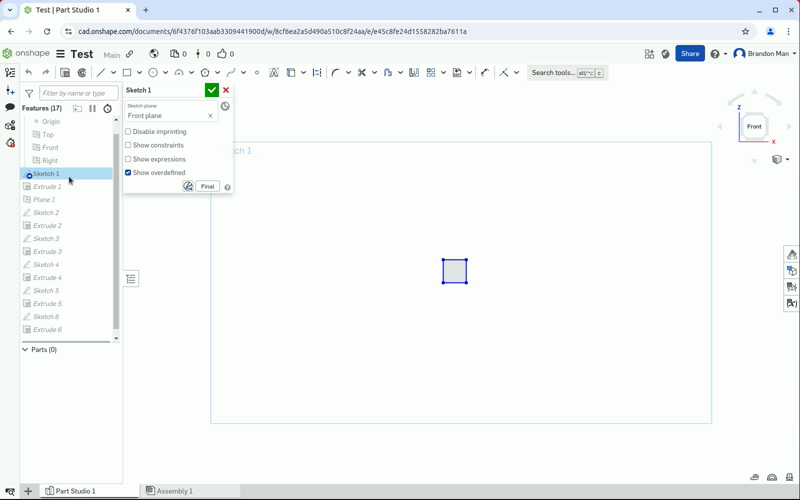
mouse_move(229, 92)
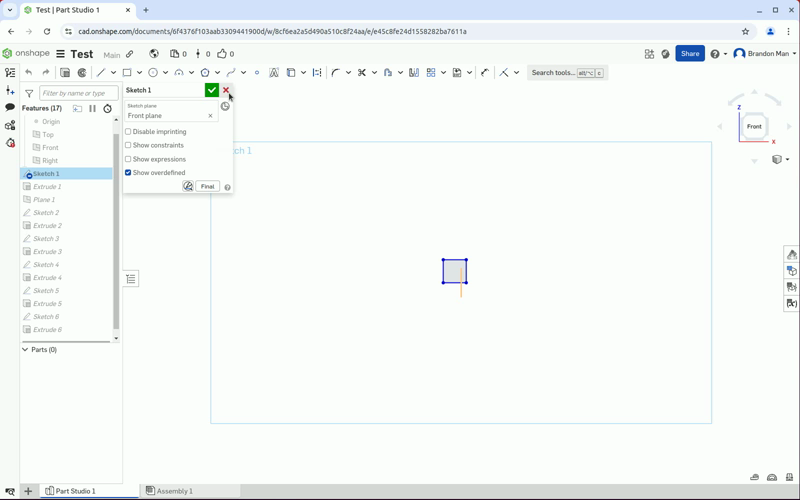
click(229, 92)
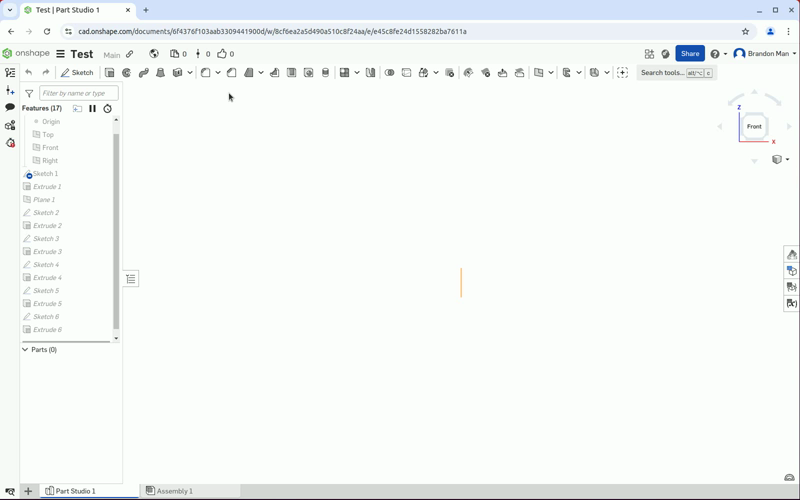
key(shift+s)
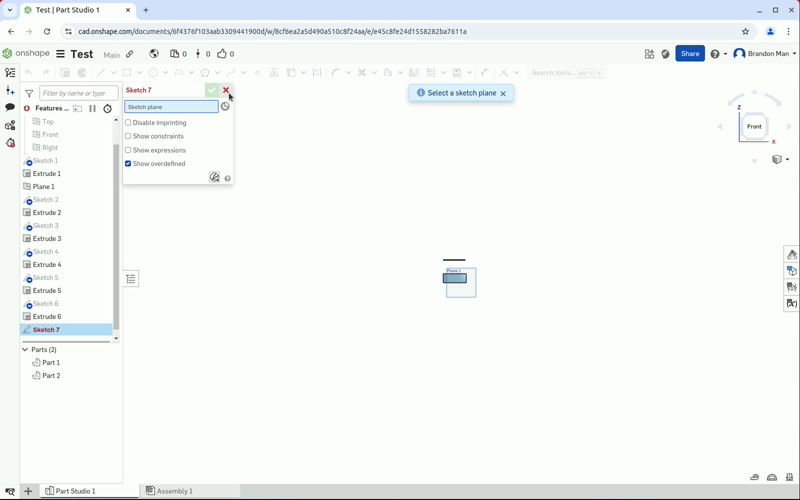
mouse_move(69, 189)
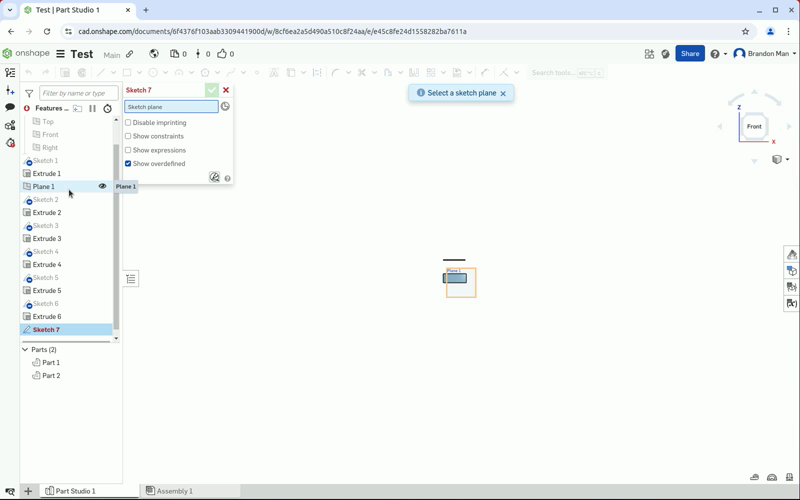
click(69, 189)
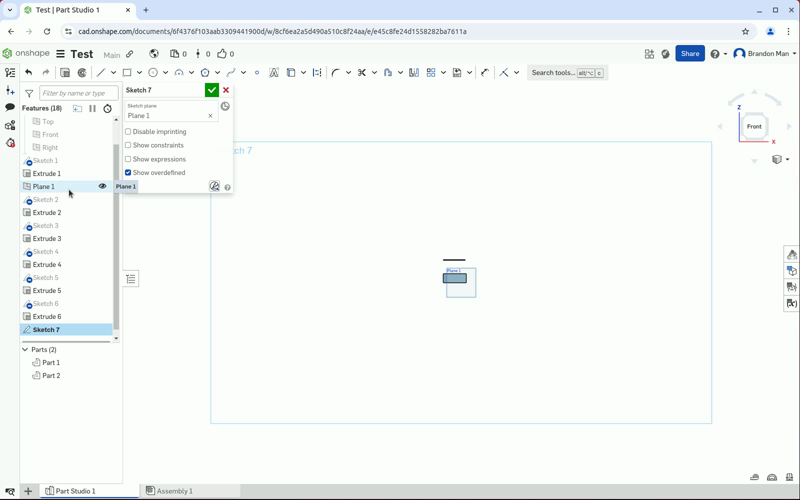
mouse_move(73, 352)
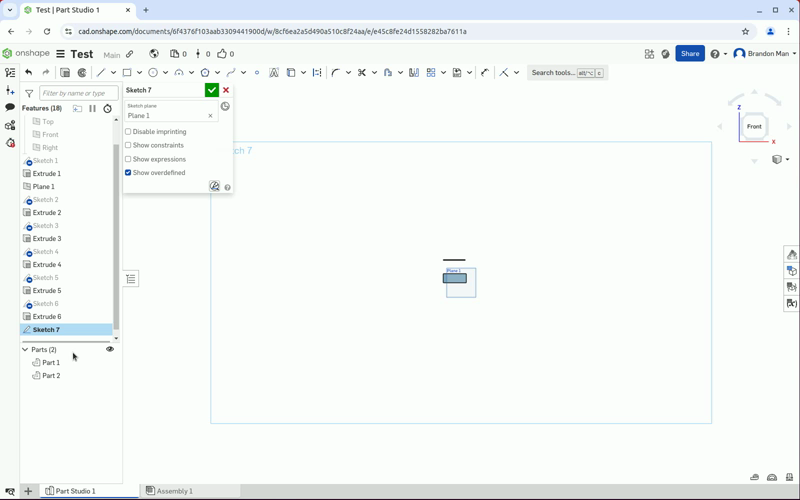
key(y)
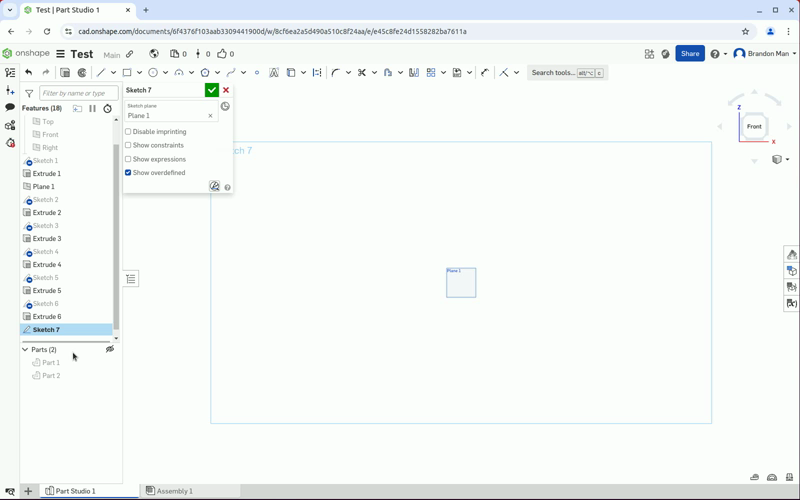
key(l)
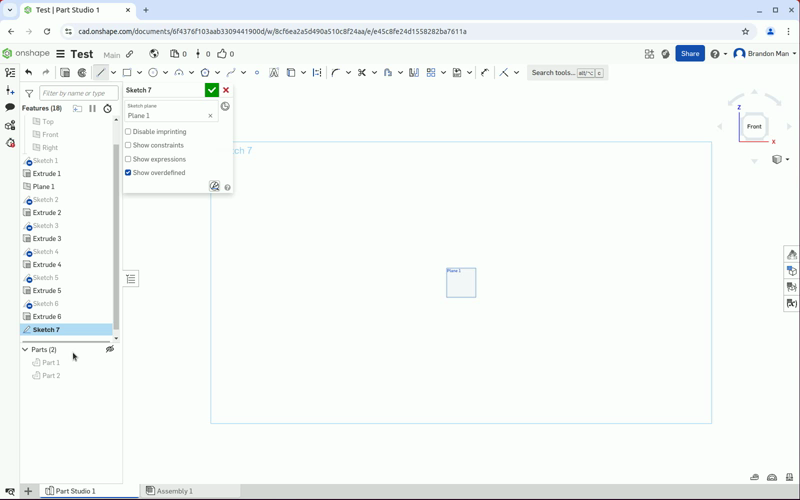
key_down(shift)
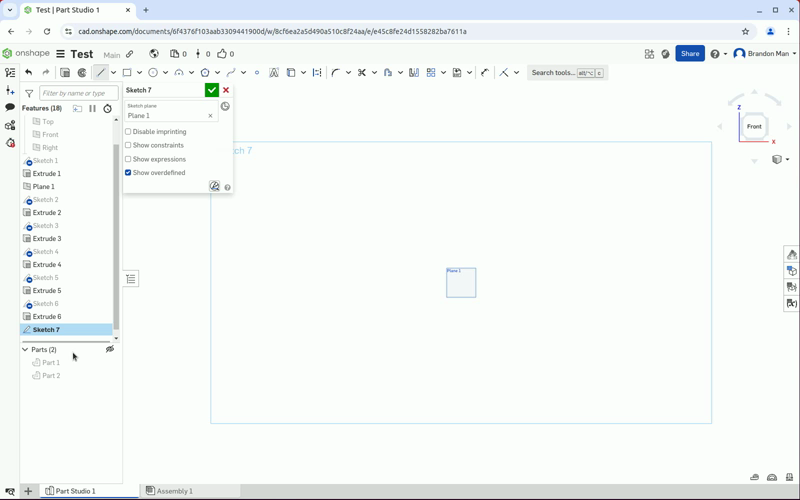
mouse_move(465, 273)
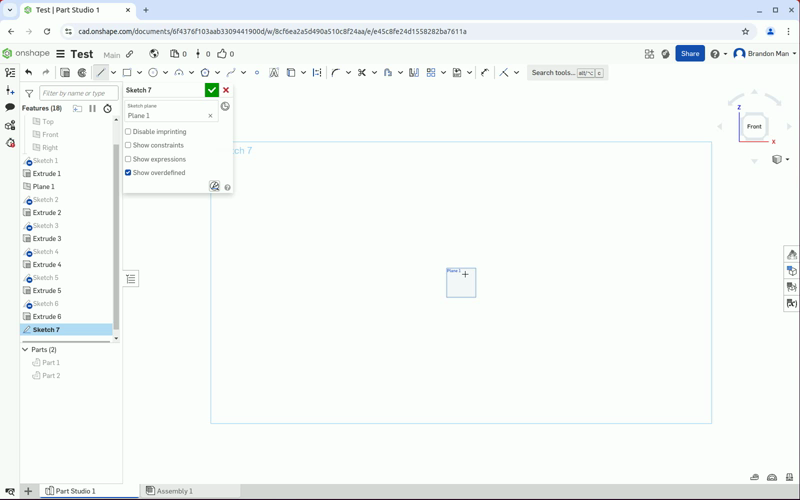
click(465, 273)
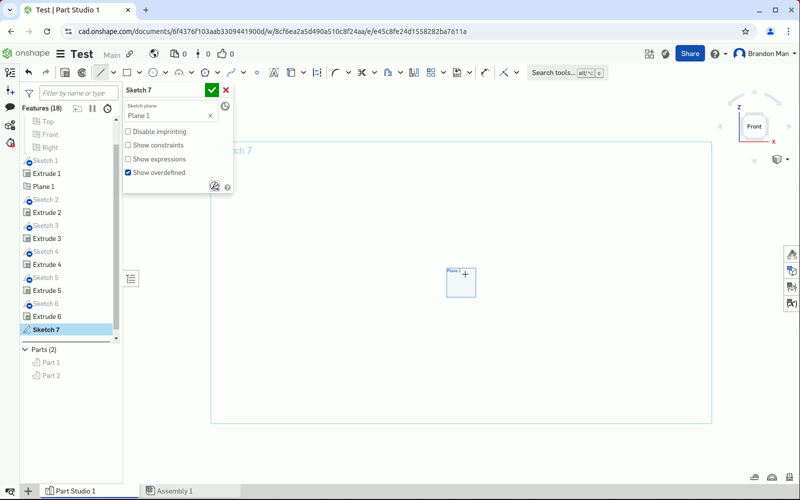
key_up(shift)
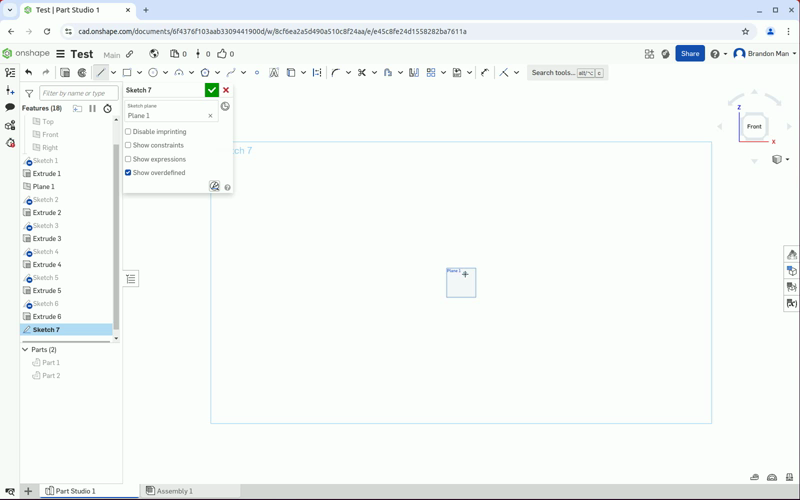
key_down(shift)
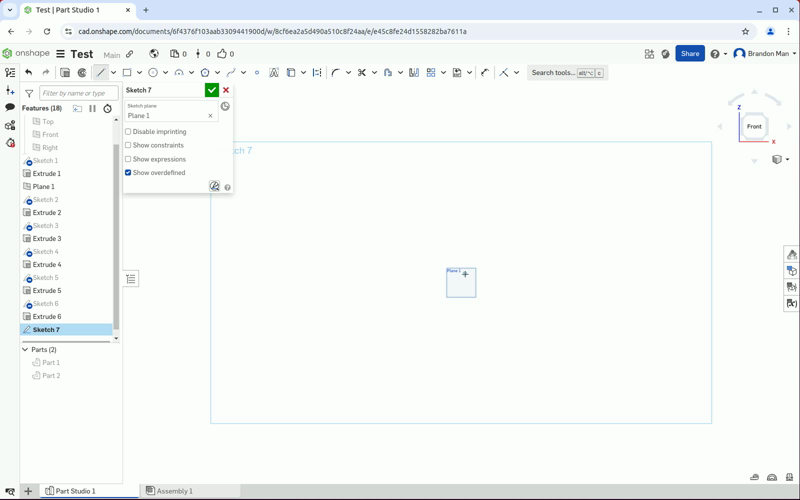
mouse_move(495, 273)
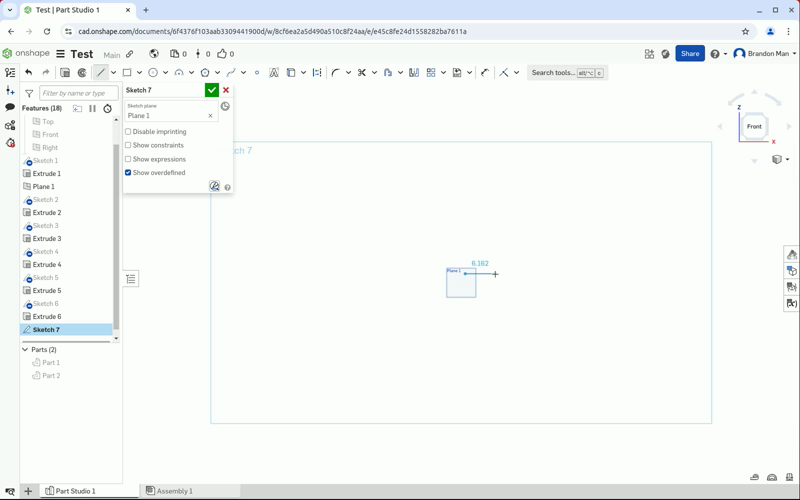
mouse_move(467, 273)
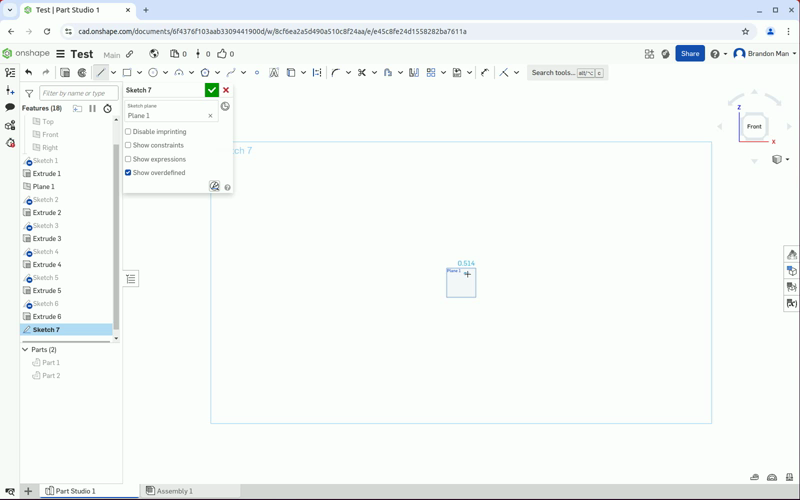
scroll(6)
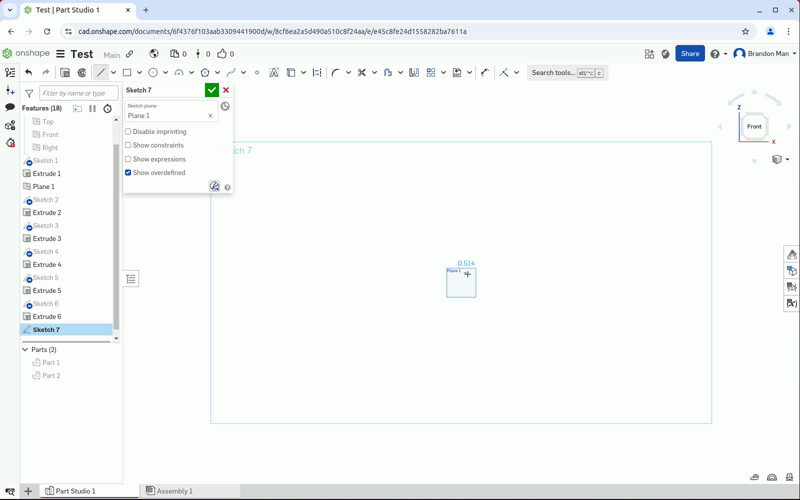
scroll(6)
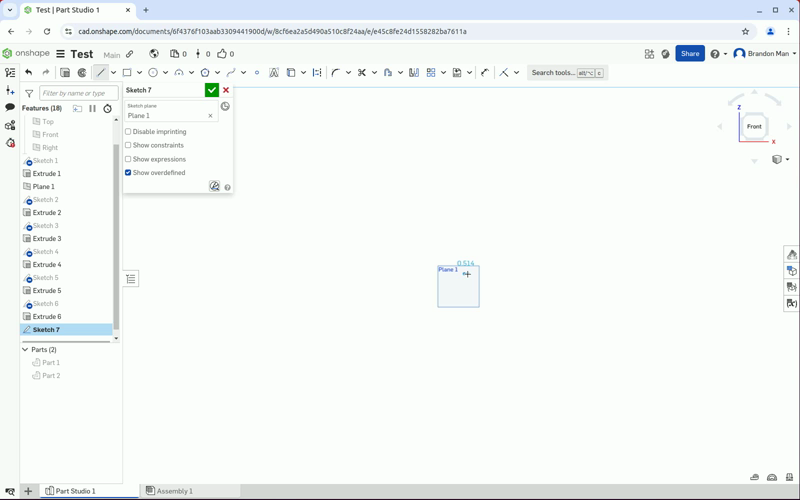
scroll(6)
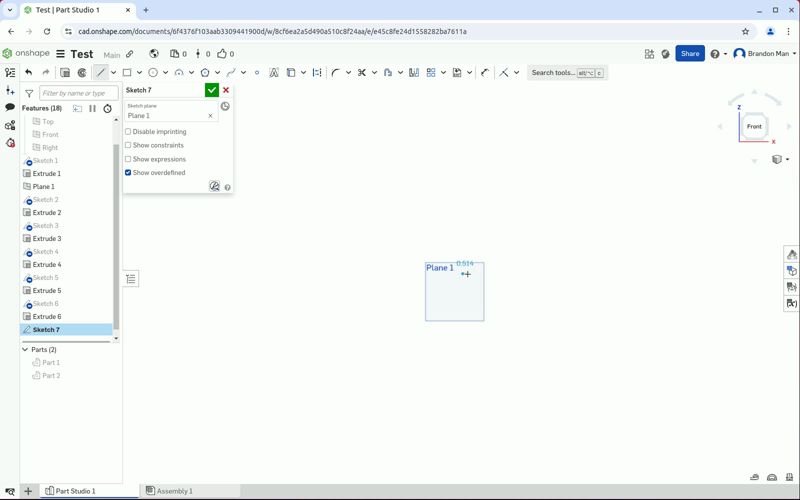
scroll(6)
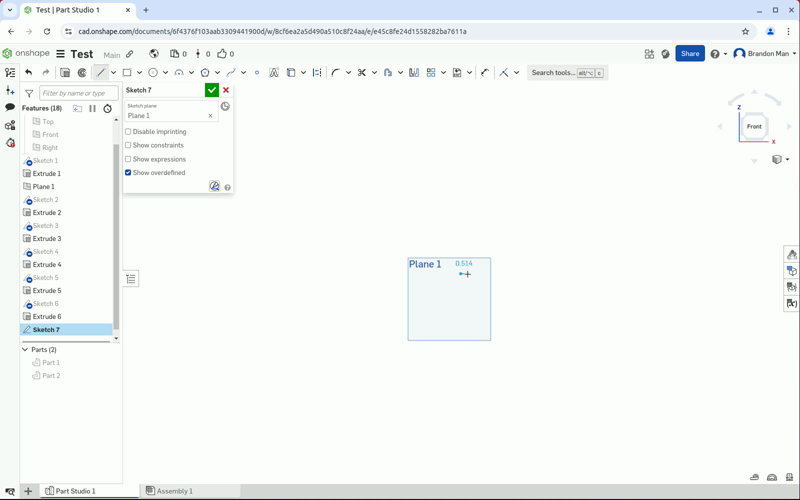
scroll(6)
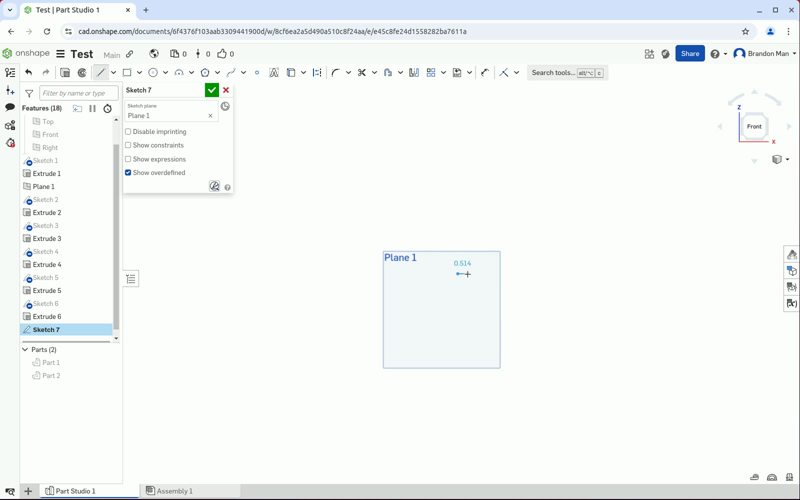
scroll(6)
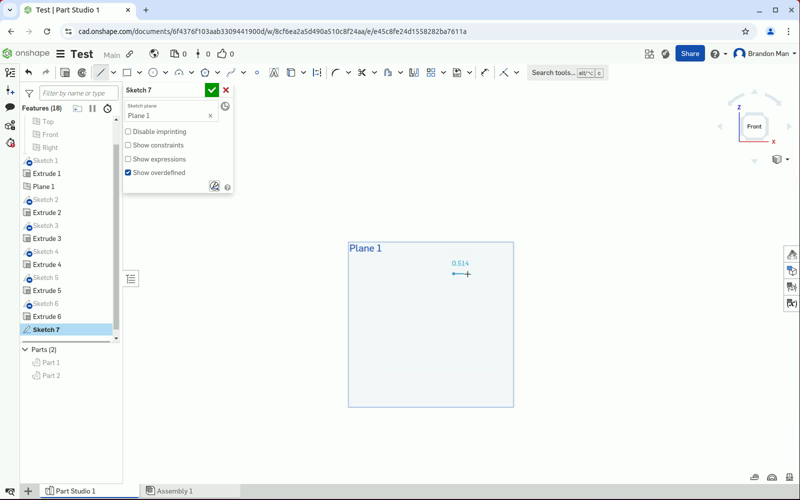
scroll(6)
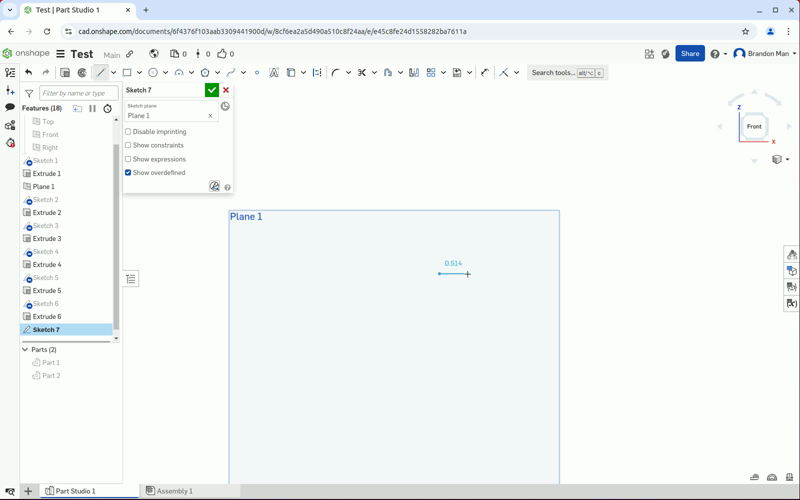
click(467, 273)
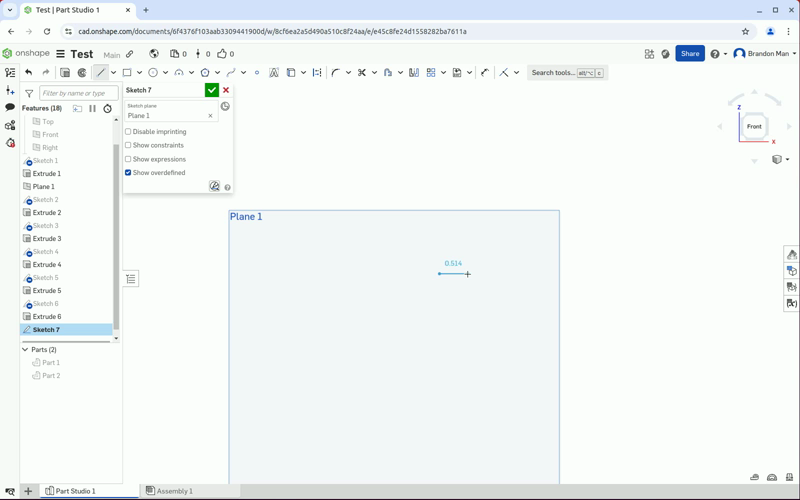
scroll(-6)
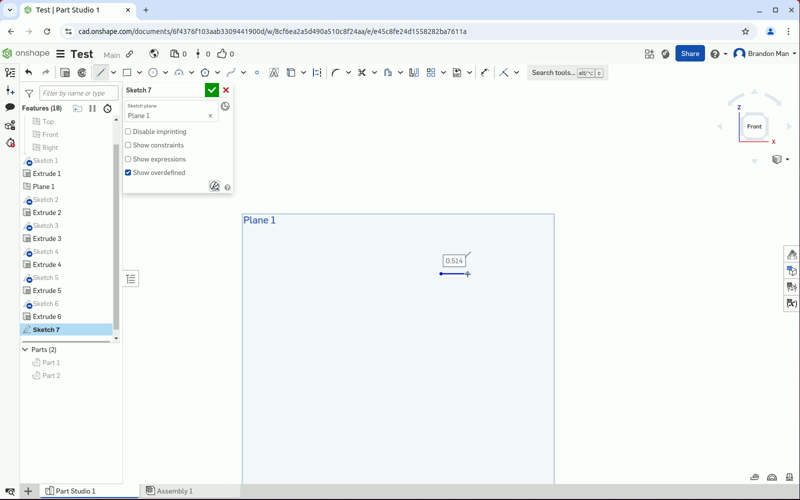
scroll(-6)
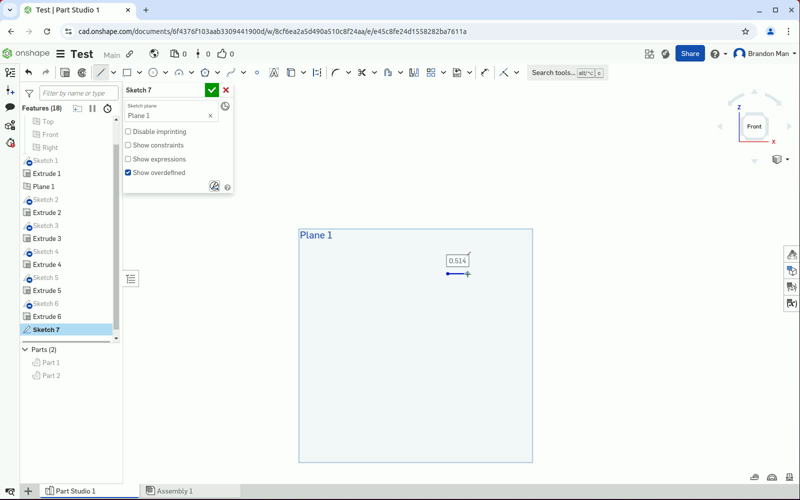
scroll(-6)
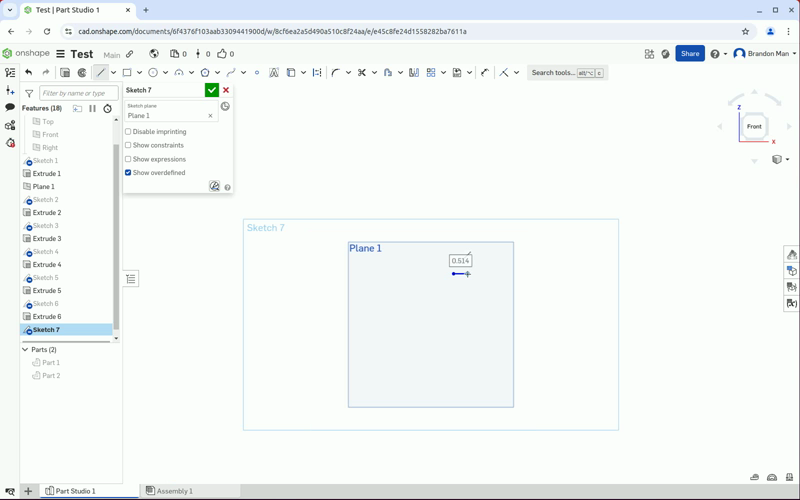
scroll(-6)
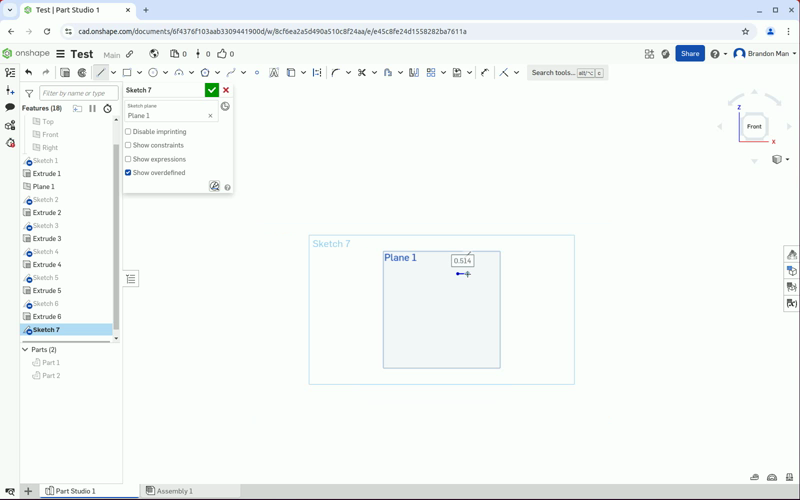
scroll(-6)
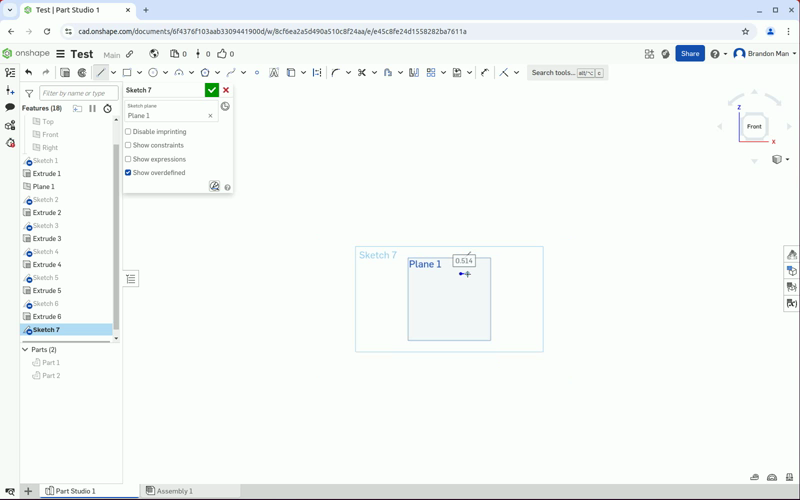
scroll(-6)
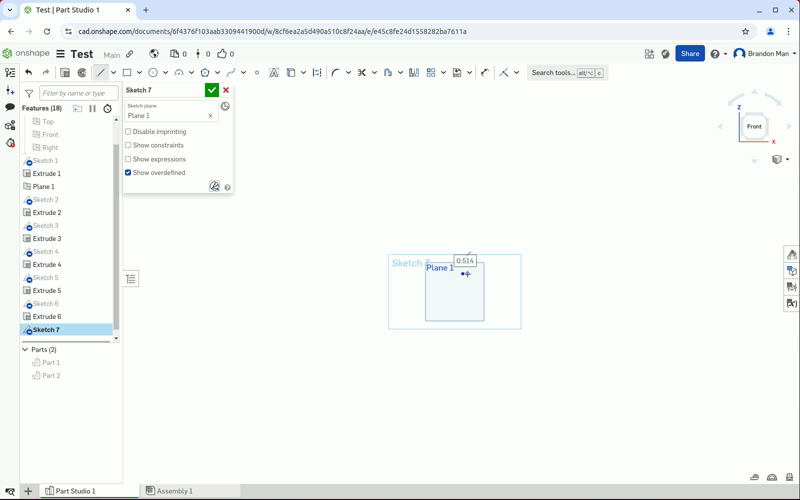
scroll(-6)
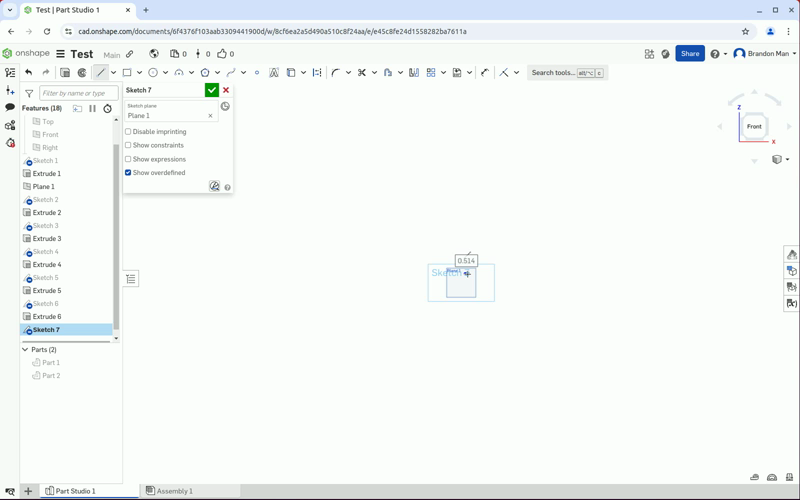
key_up(shift)
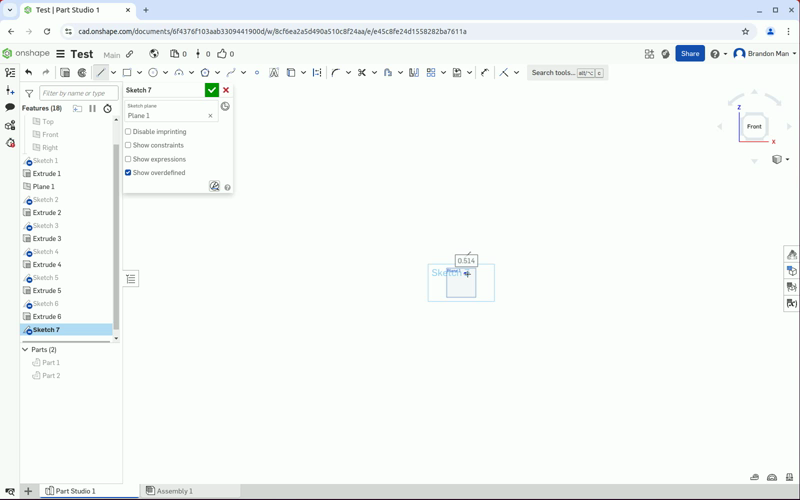
key_down(shift)
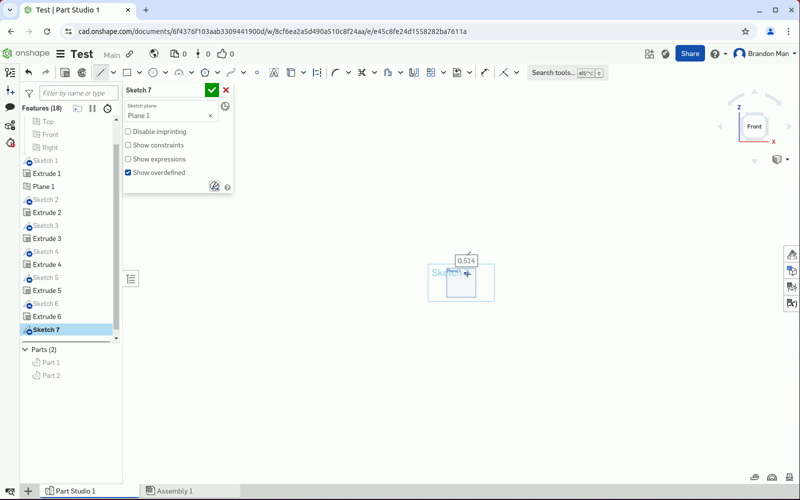
mouse_move(497, 273)
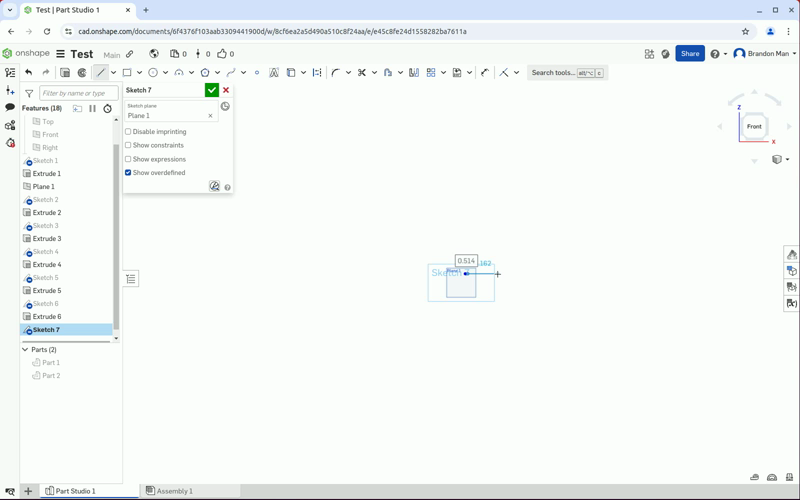
mouse_move(467, 259)
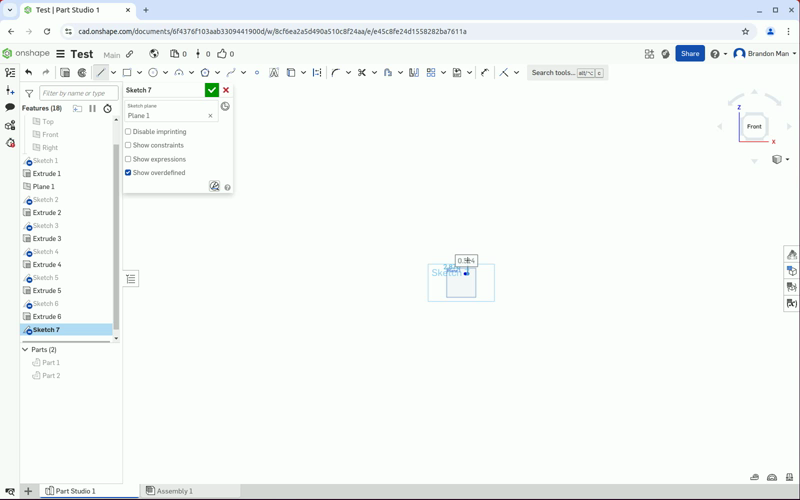
click(467, 259)
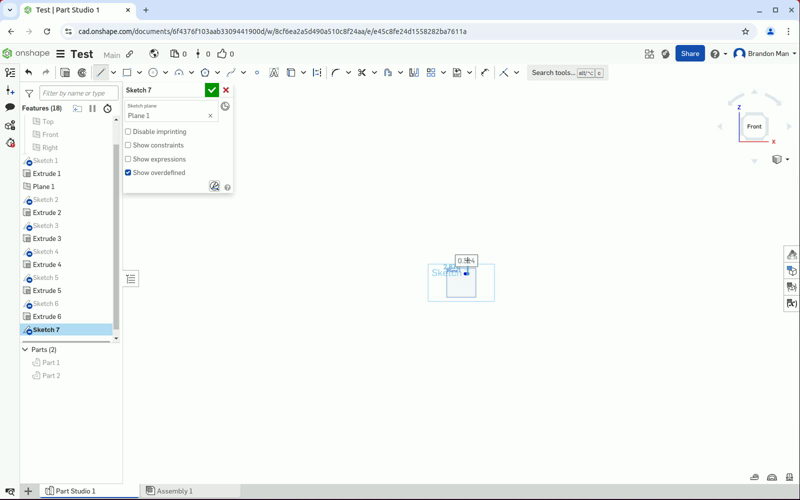
key_up(shift)
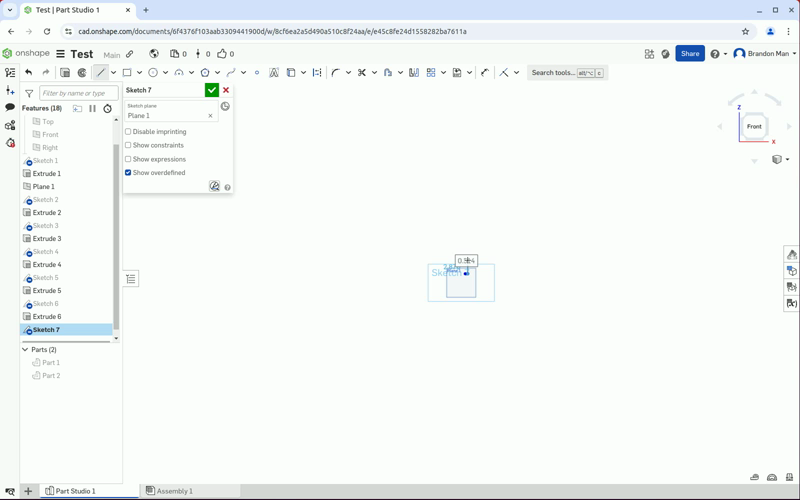
key_down(shift)
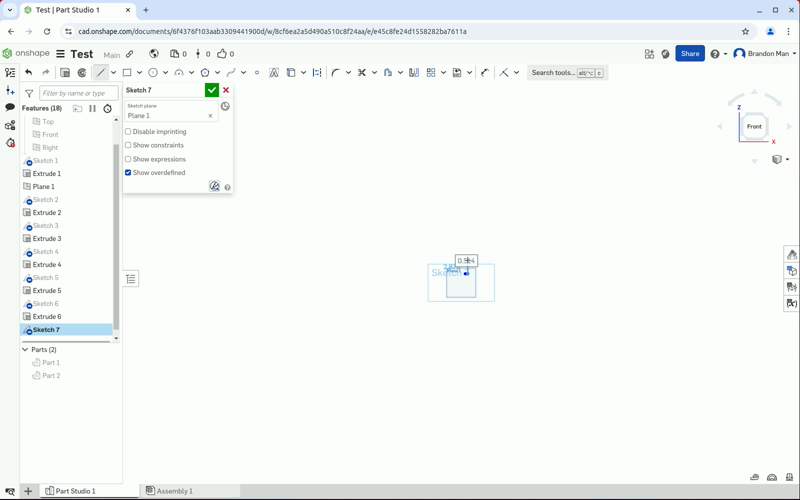
mouse_move(497, 259)
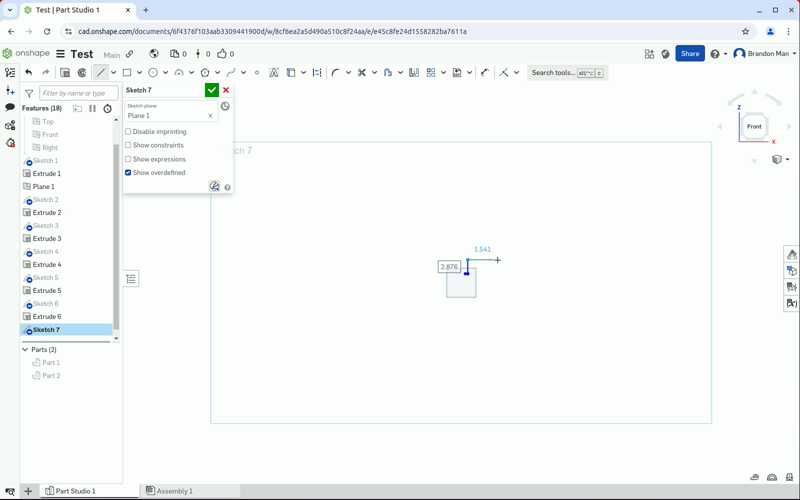
mouse_move(465, 259)
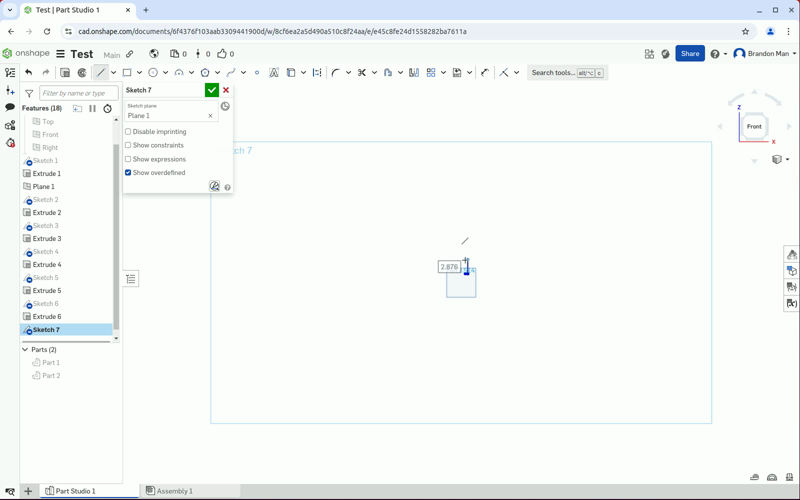
scroll(6)
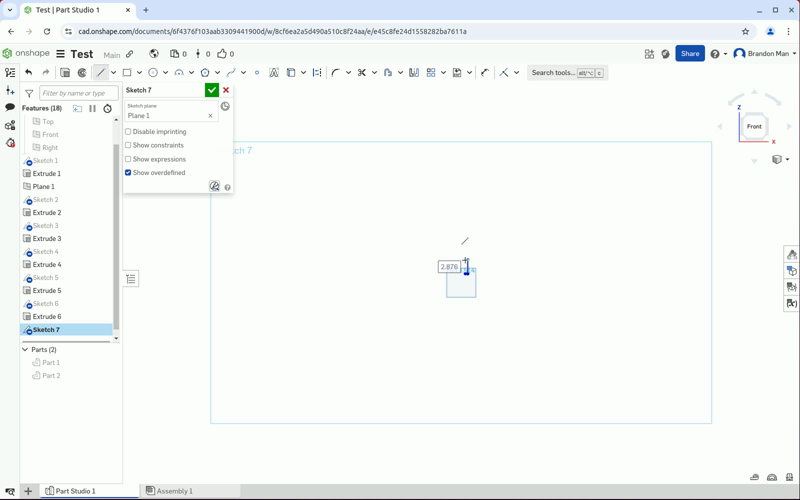
scroll(6)
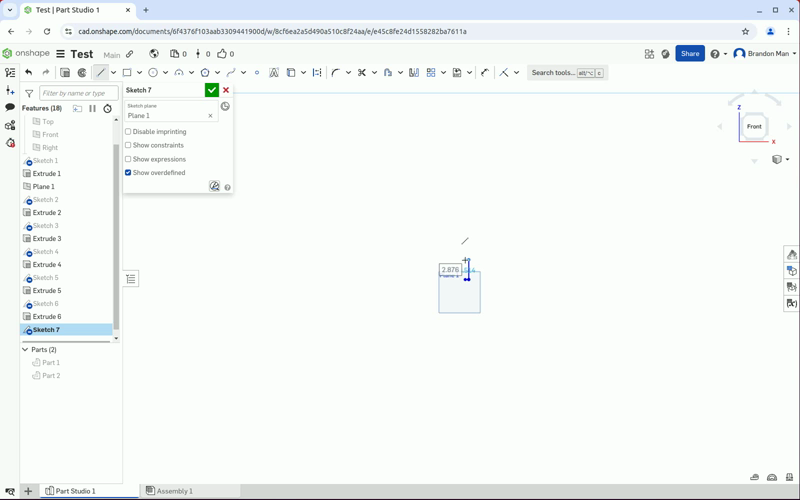
scroll(6)
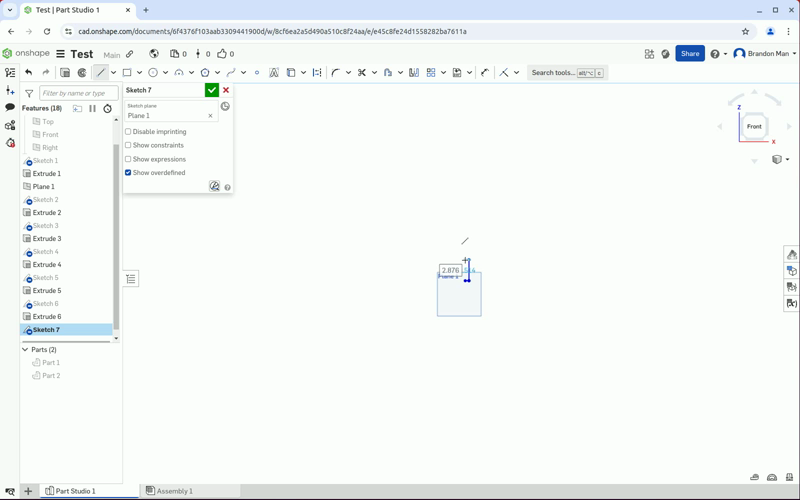
scroll(6)
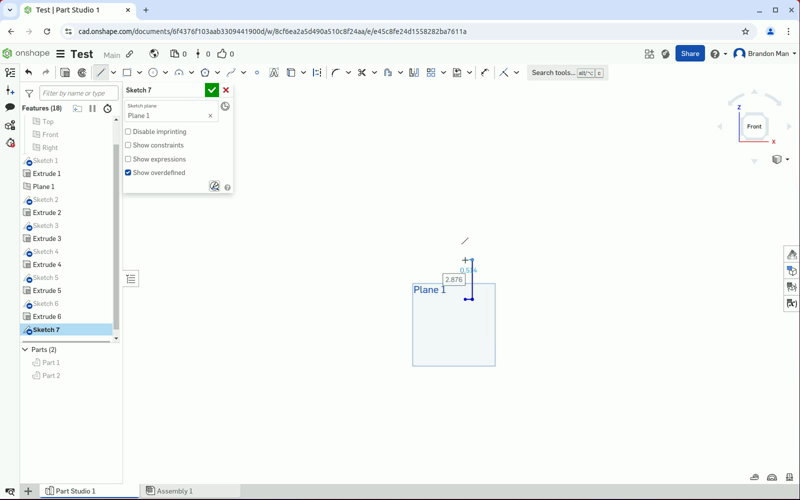
scroll(6)
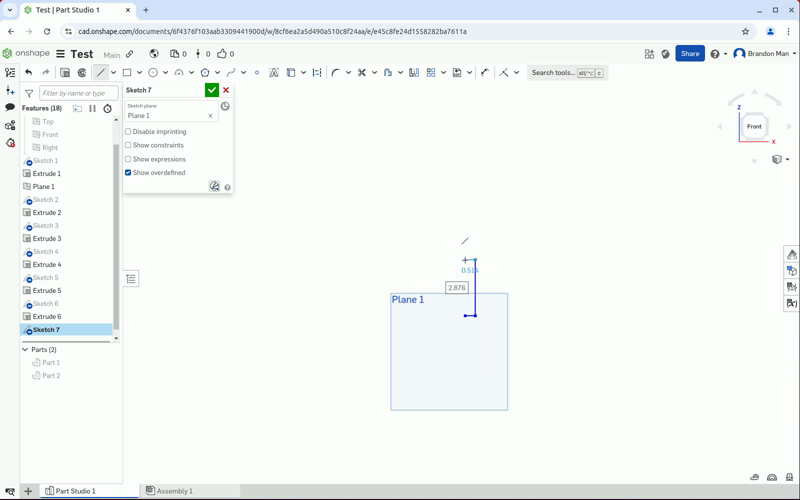
scroll(6)
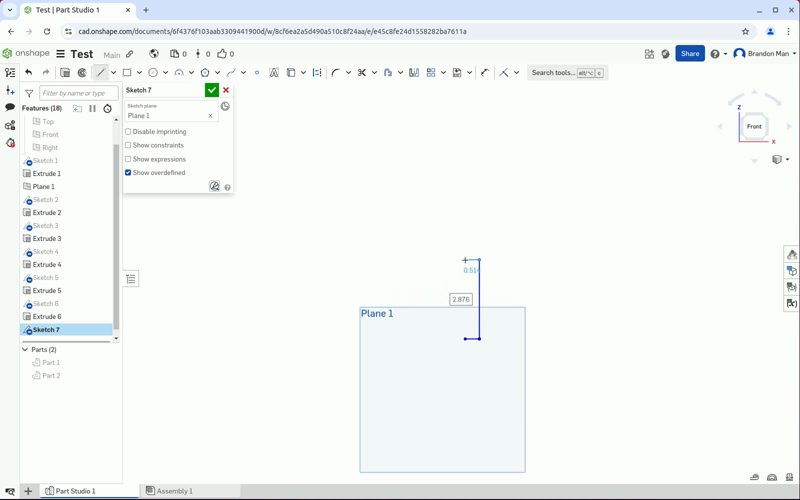
scroll(6)
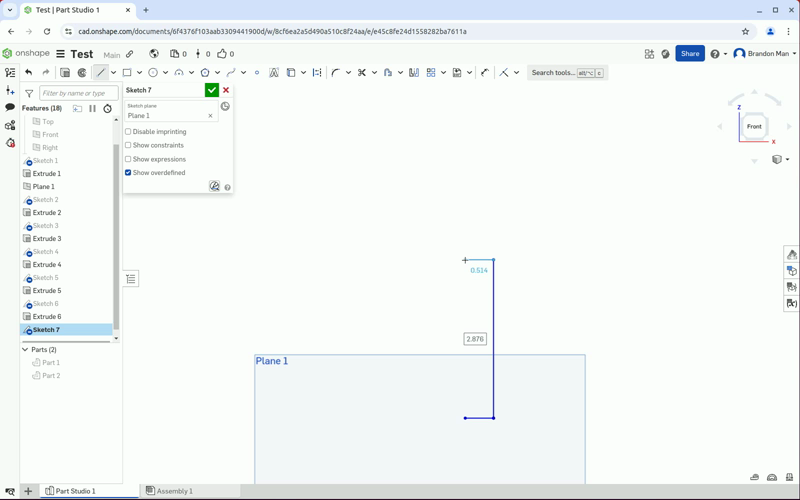
click(465, 259)
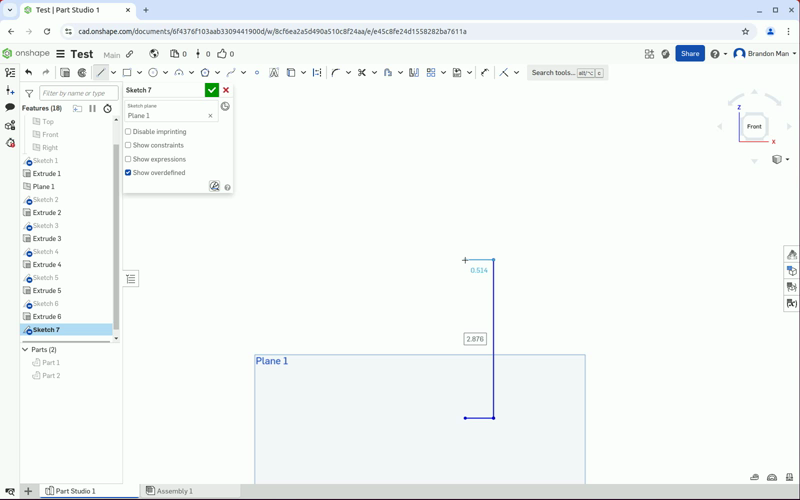
scroll(-6)
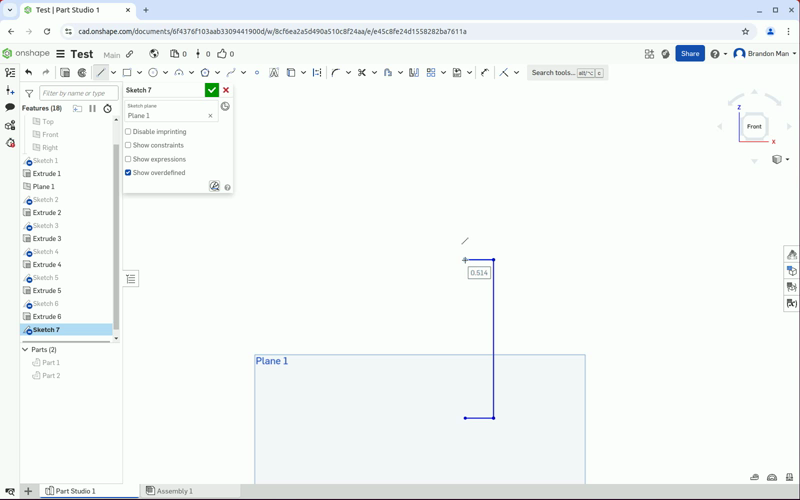
scroll(-6)
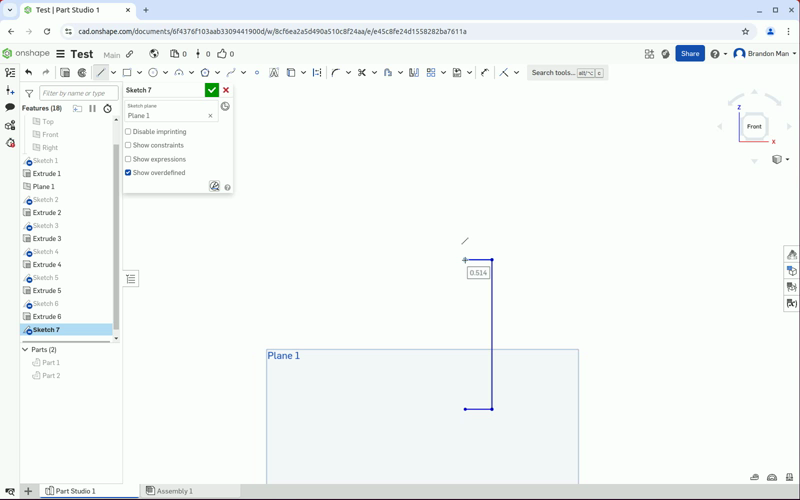
scroll(-6)
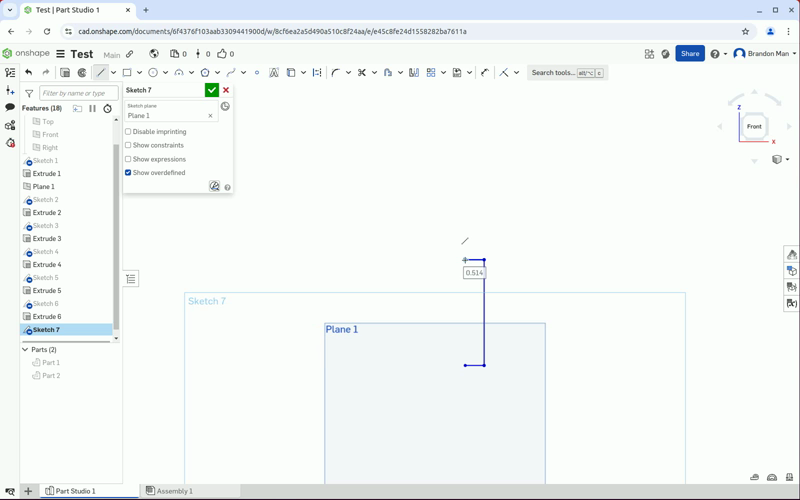
scroll(-6)
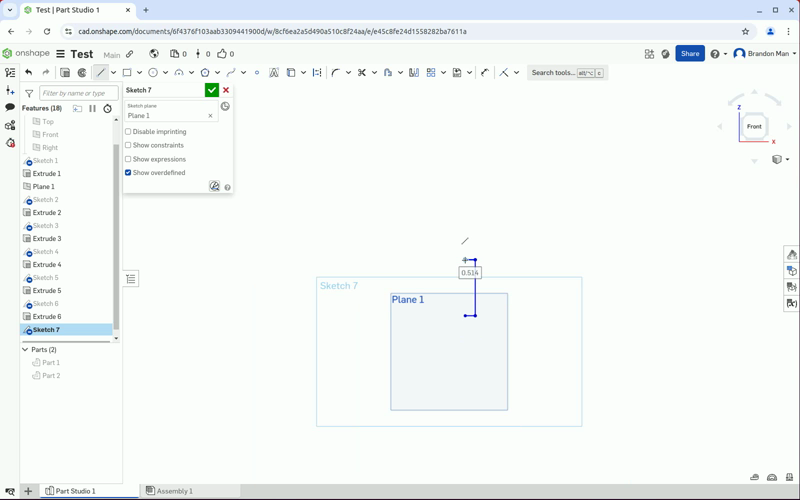
scroll(-6)
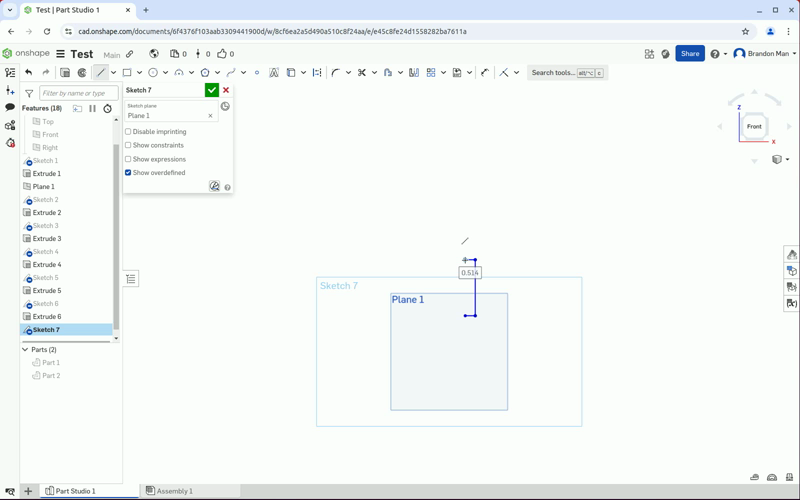
scroll(-6)
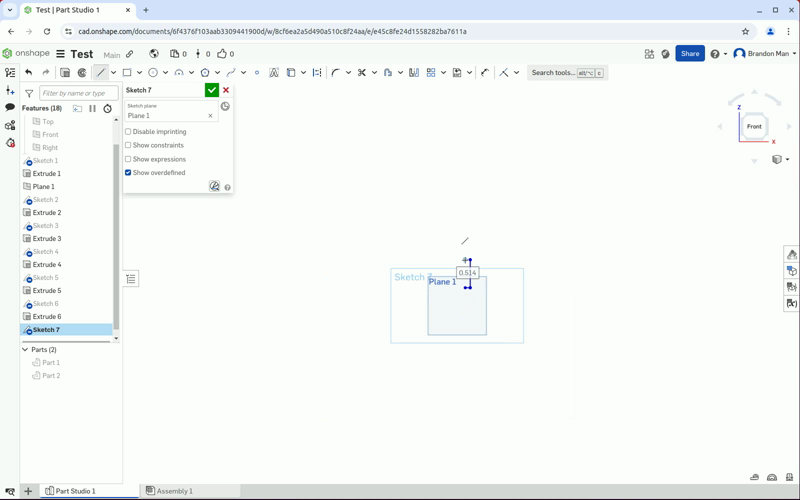
scroll(-6)
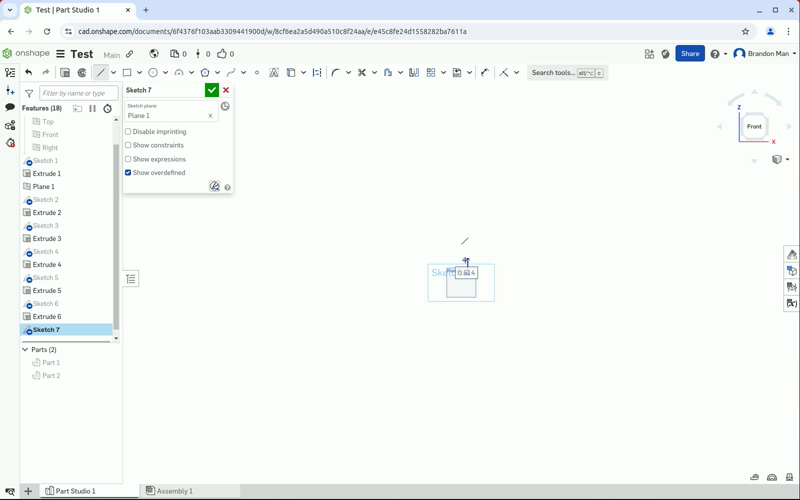
key_up(shift)
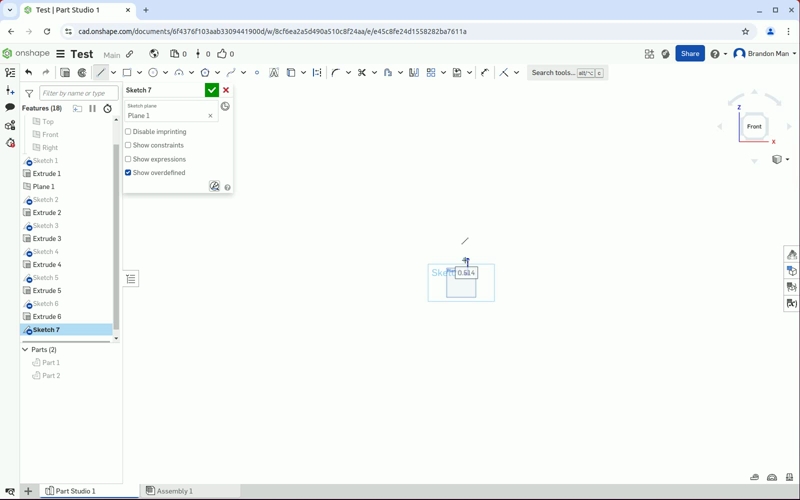
mouse_move(495, 259)
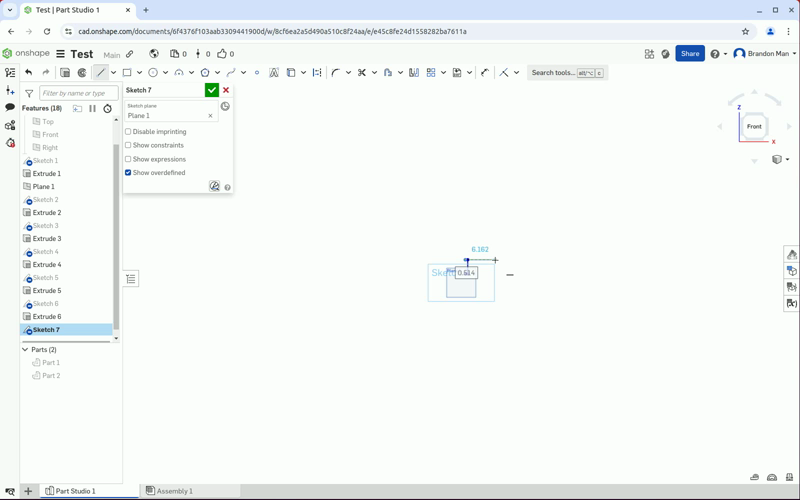
key_down(shift)
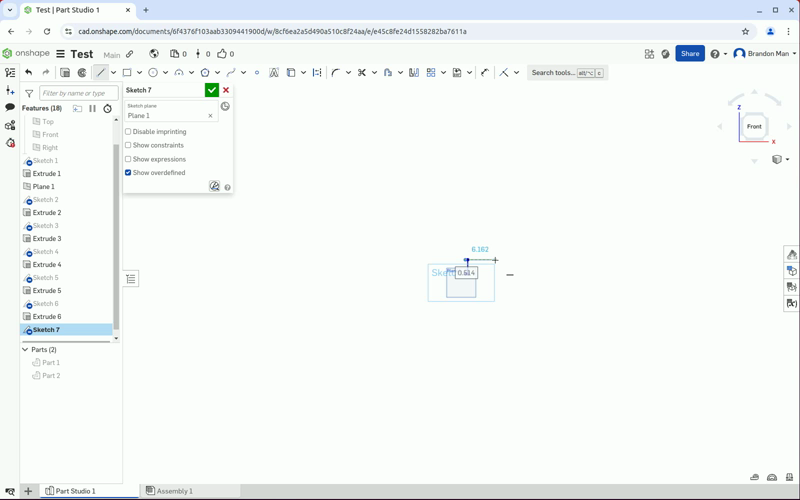
mouse_move(465, 273)
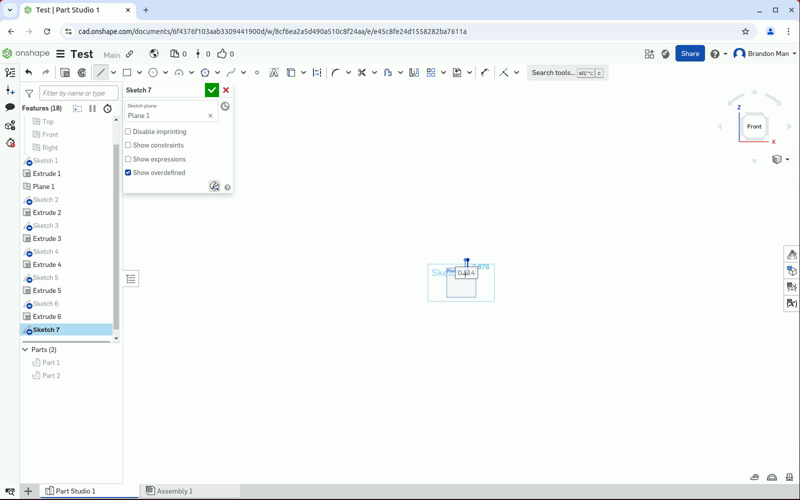
scroll(6)
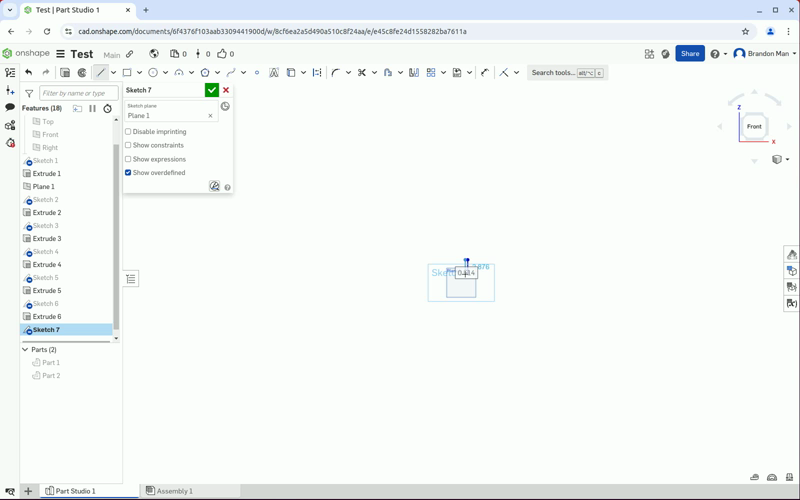
scroll(6)
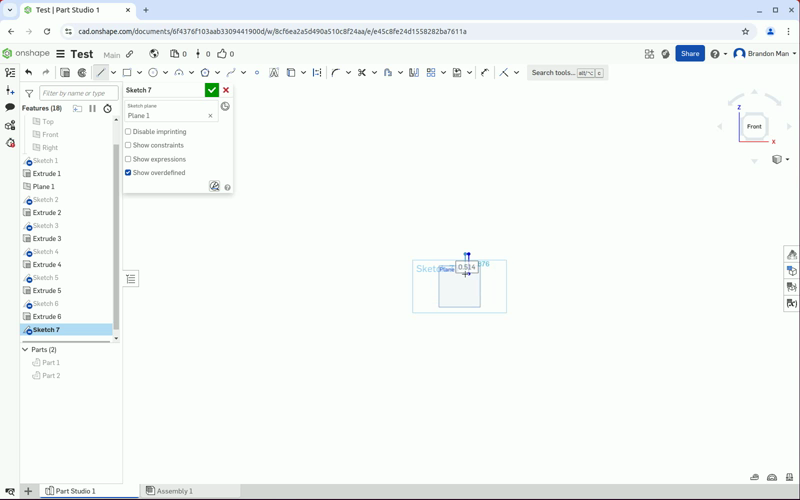
scroll(6)
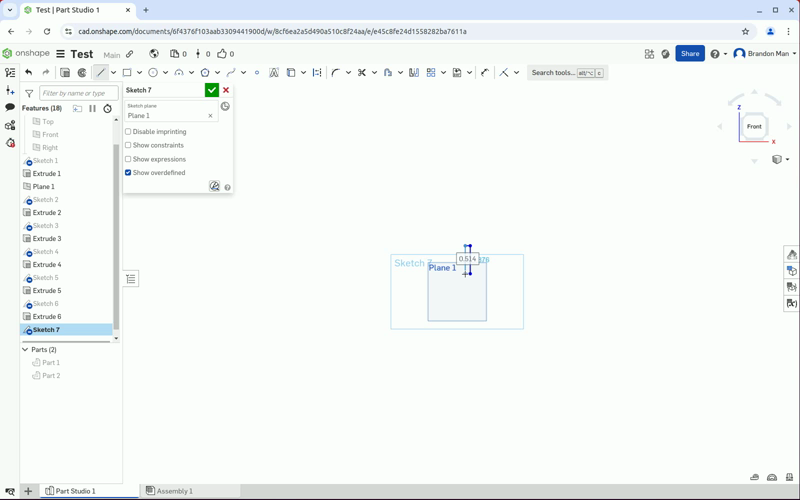
scroll(6)
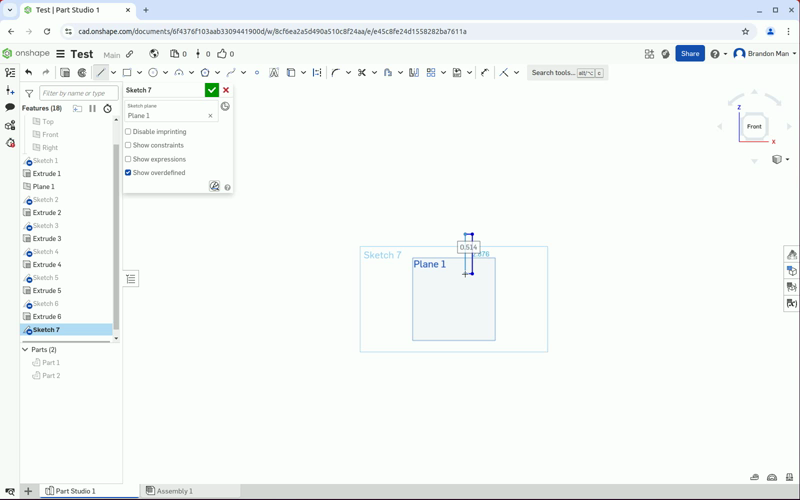
scroll(6)
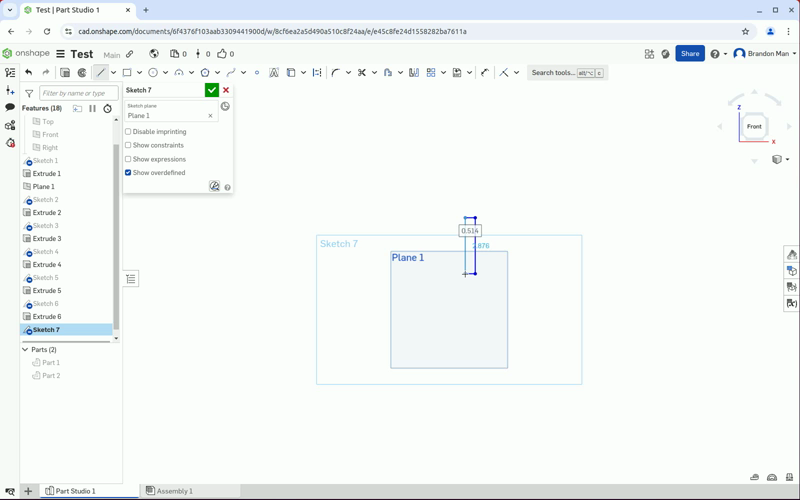
scroll(6)
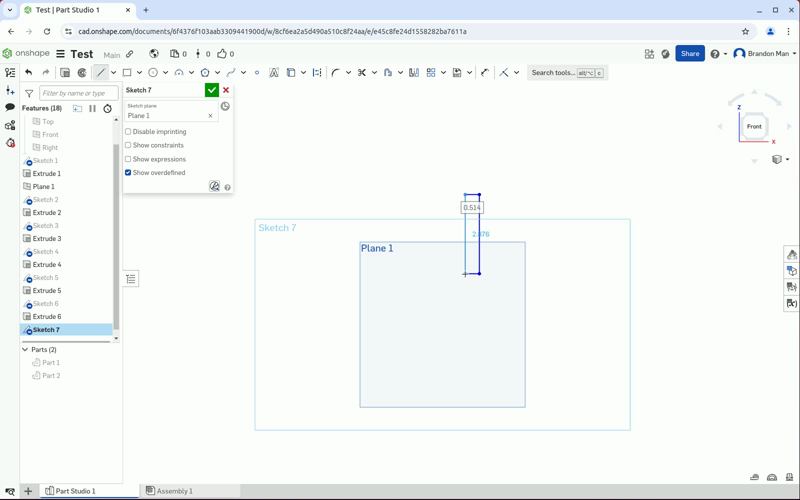
scroll(6)
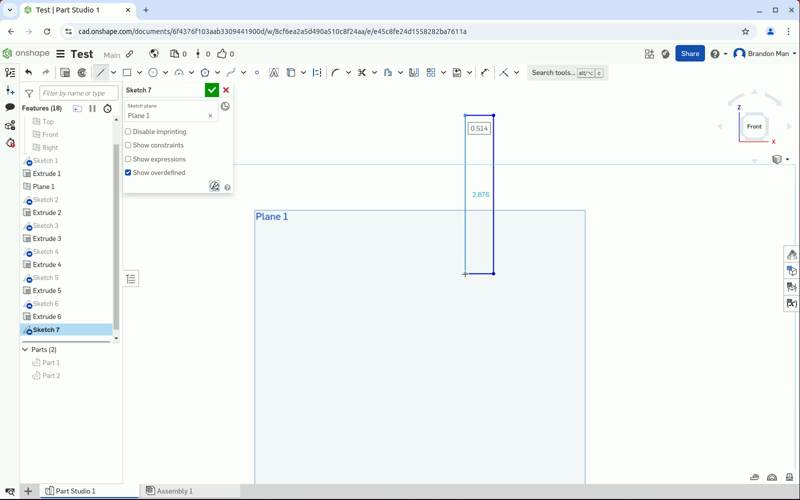
key_up(shift)
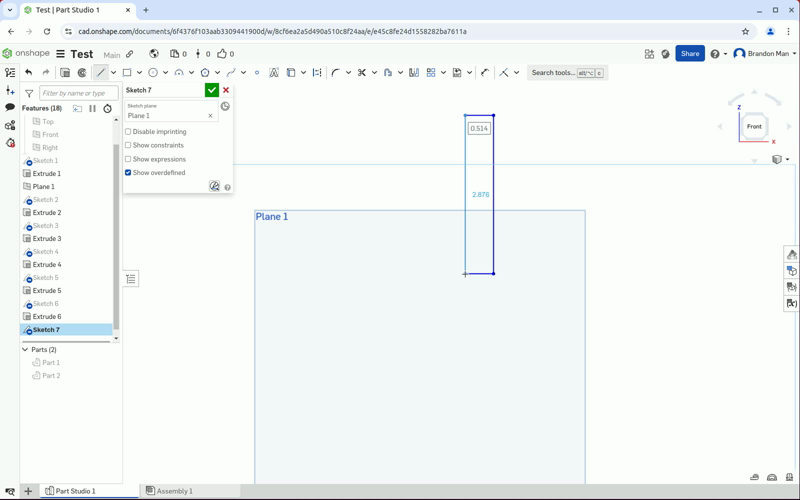
click(465, 273)
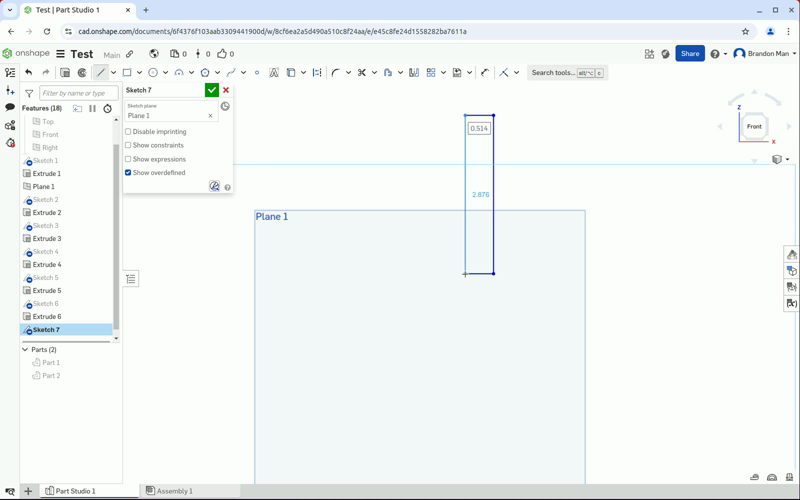
scroll(-6)
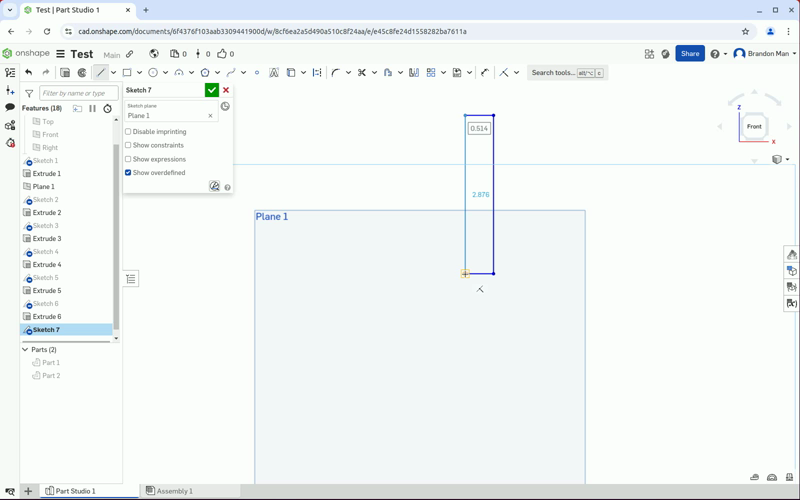
scroll(-6)
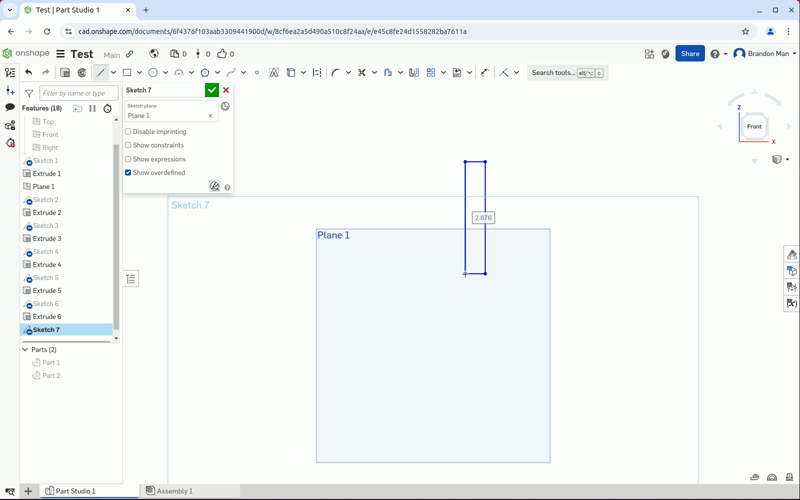
scroll(-6)
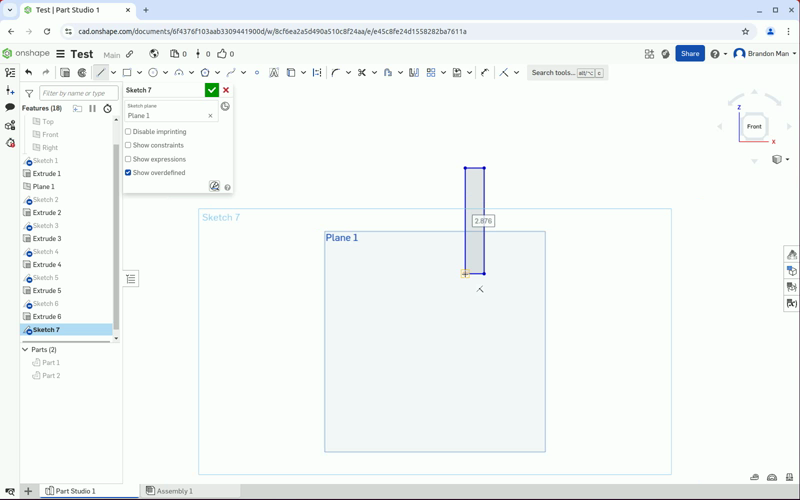
scroll(-6)
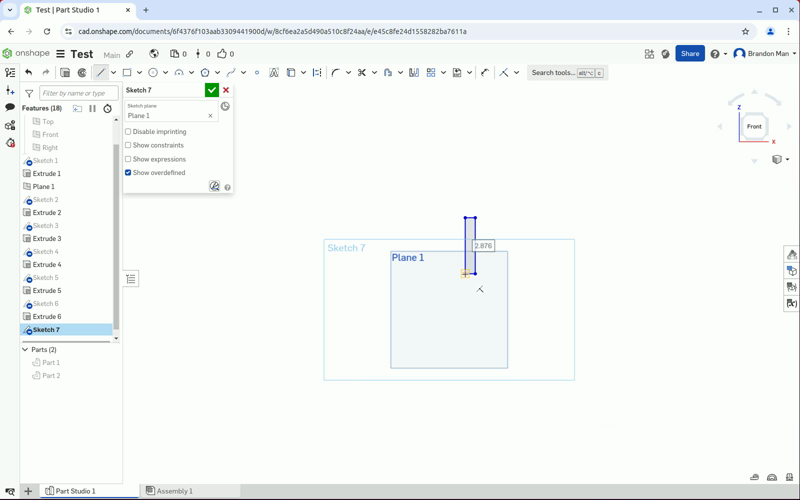
scroll(-6)
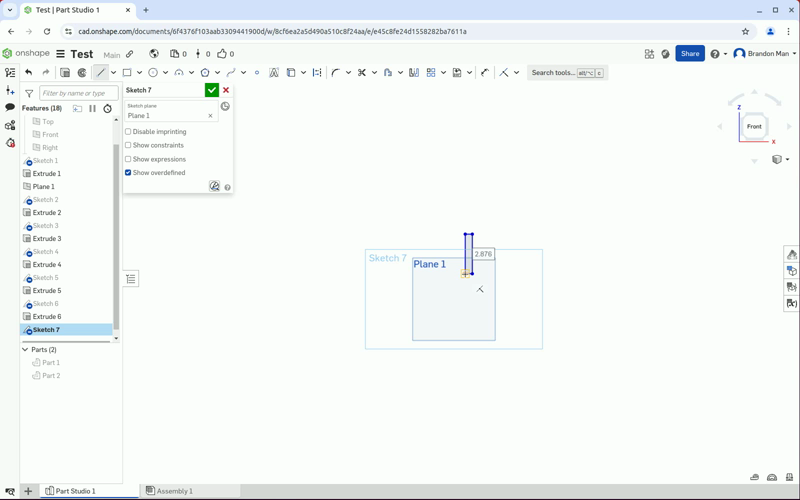
scroll(-6)
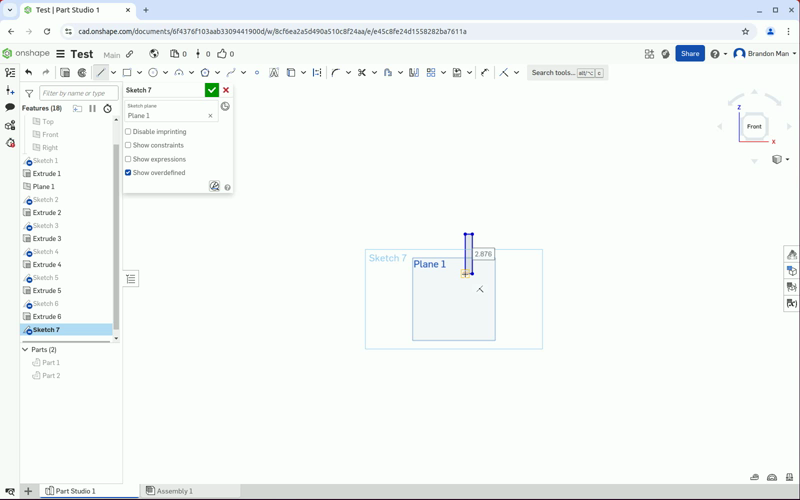
scroll(-6)
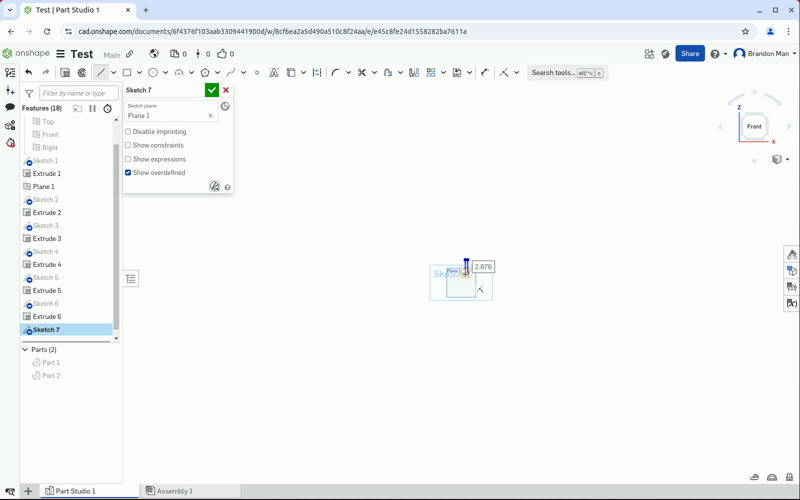
key(esc)
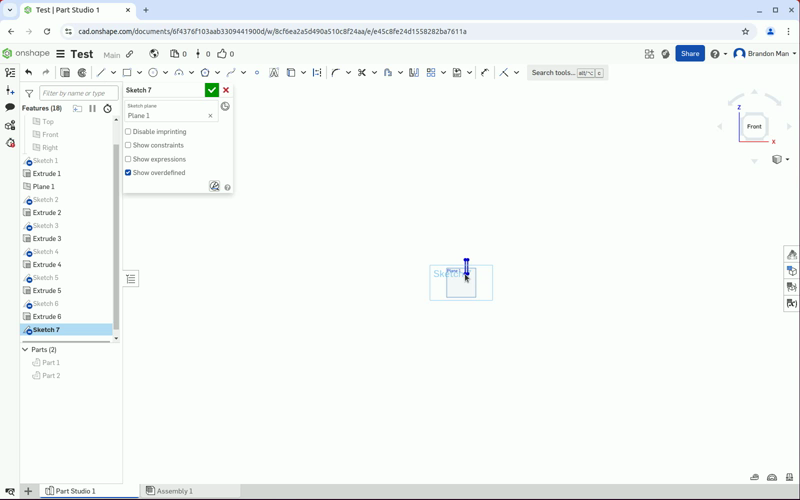
mouse_move(467, 267)
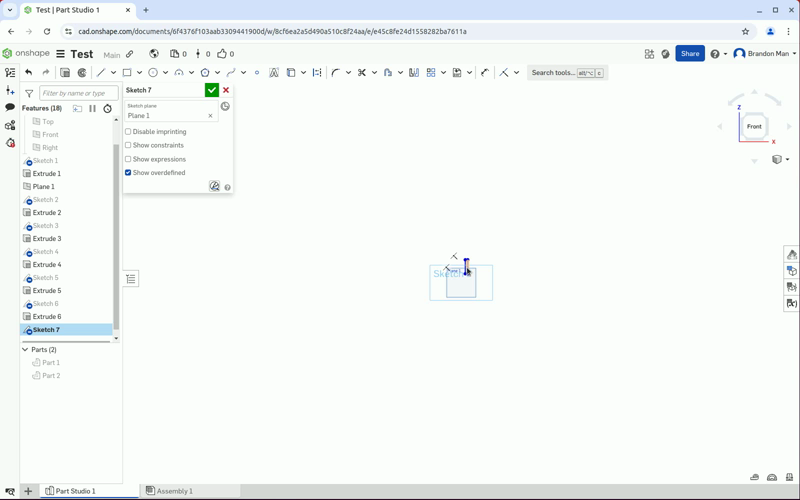
scroll(6)
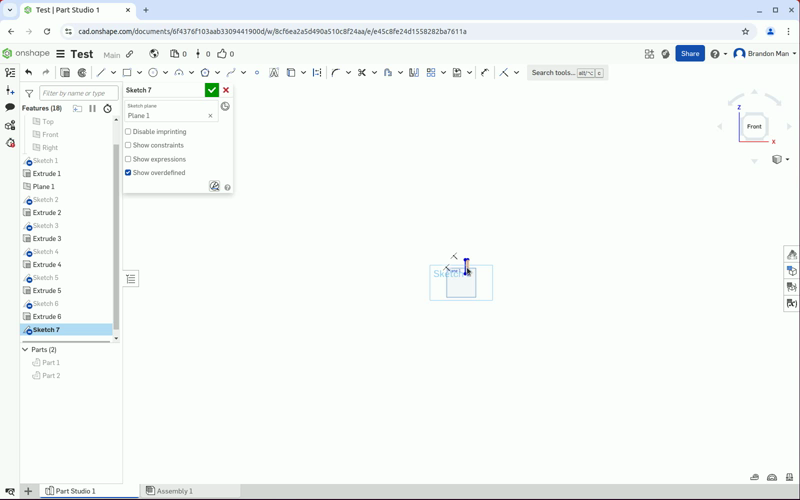
scroll(6)
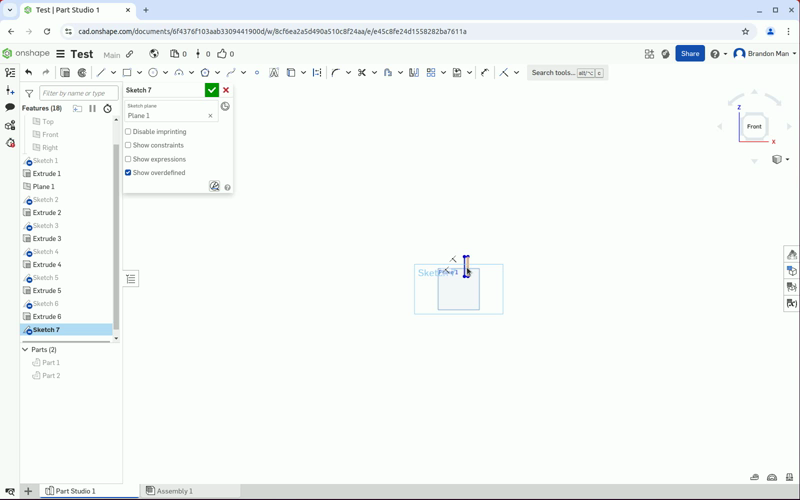
scroll(6)
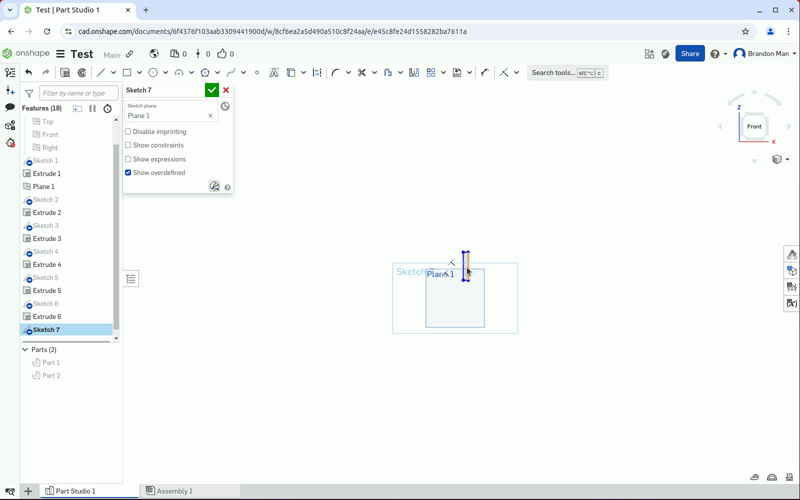
scroll(6)
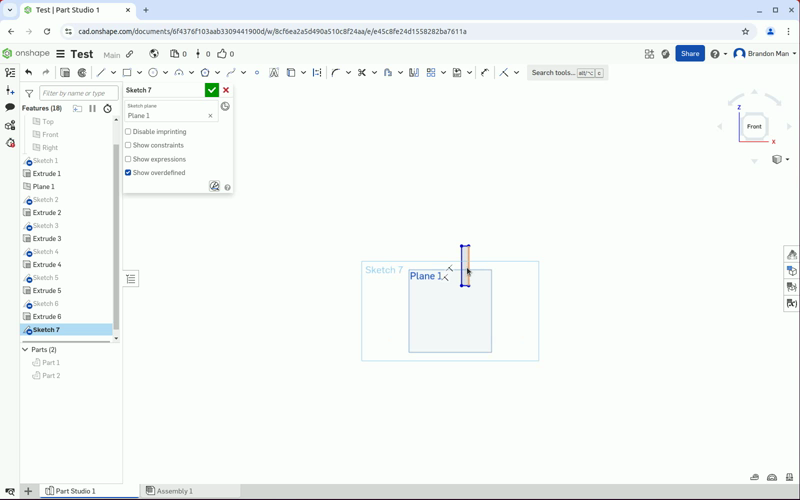
scroll(6)
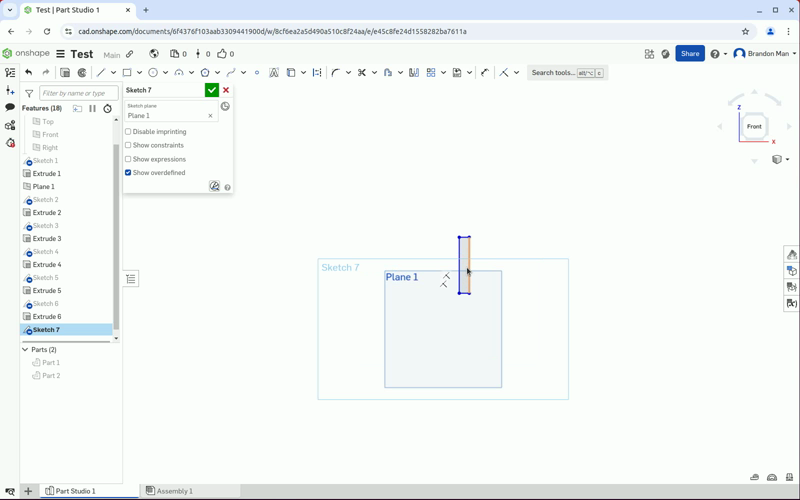
scroll(6)
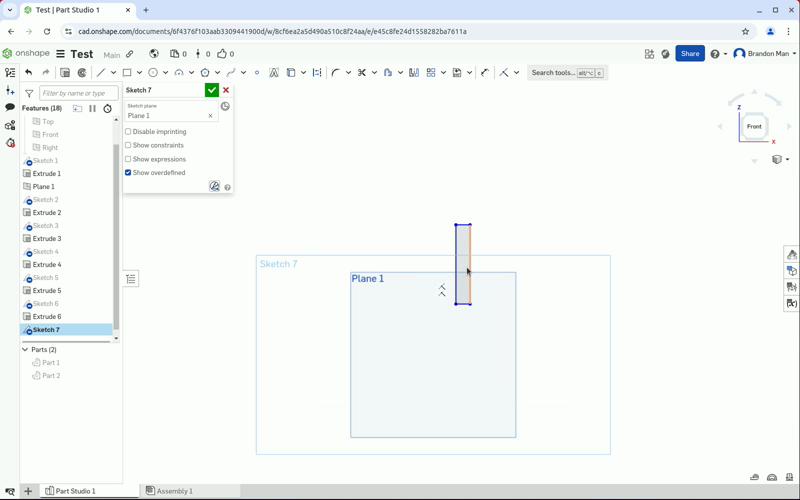
scroll(6)
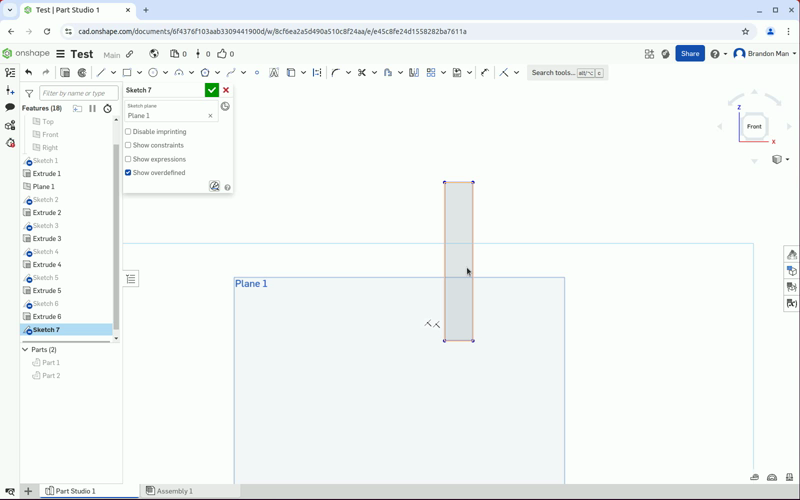
click(467, 267)
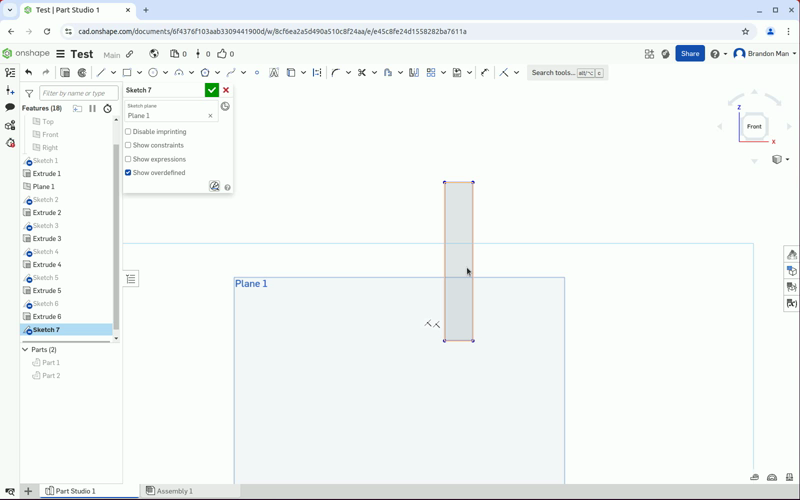
scroll(-6)
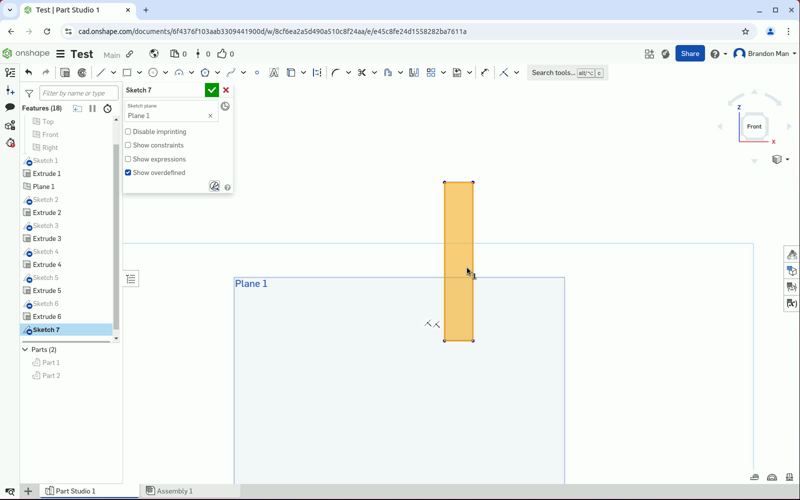
scroll(-6)
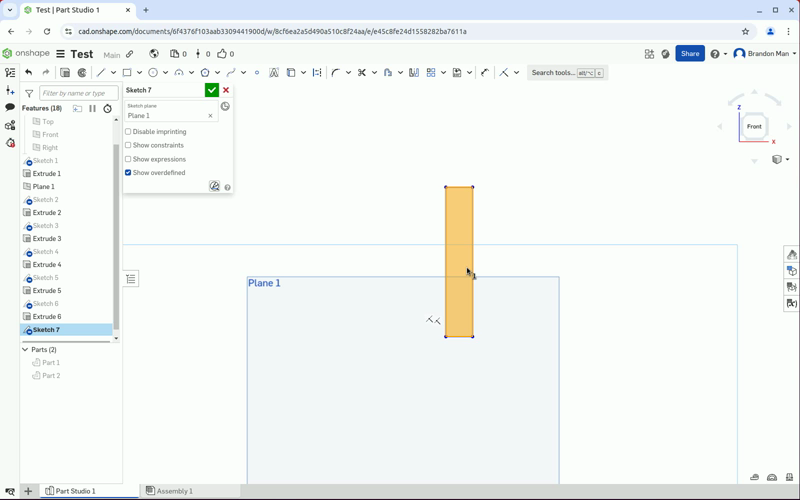
scroll(-6)
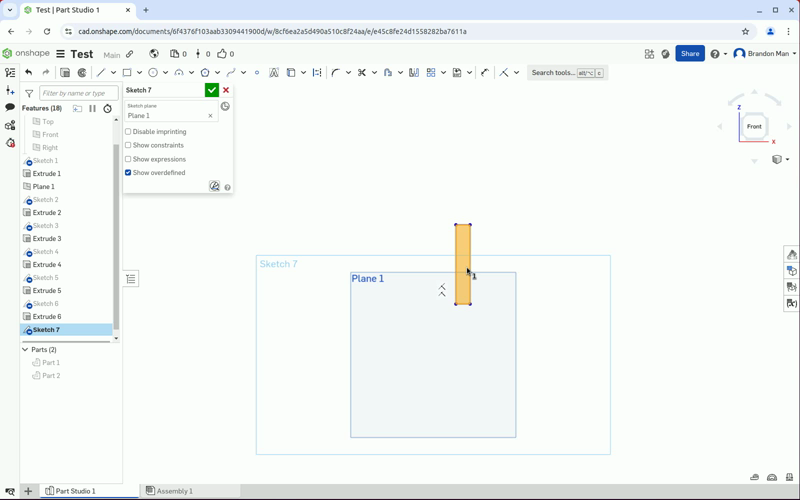
scroll(-6)
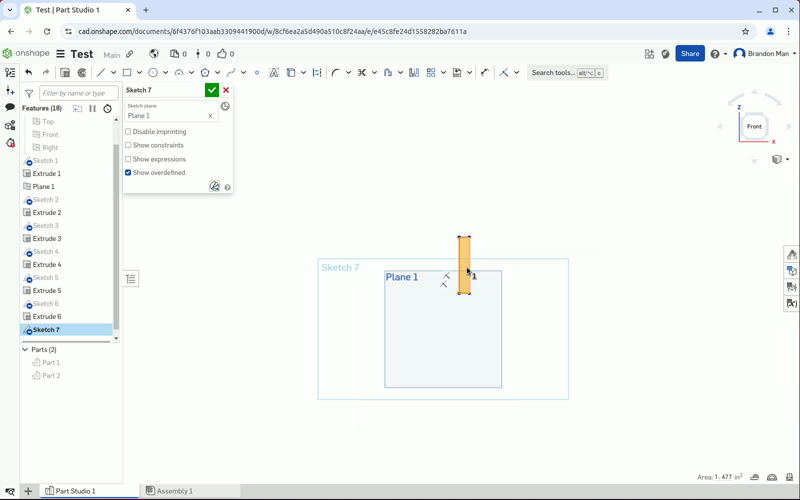
scroll(-6)
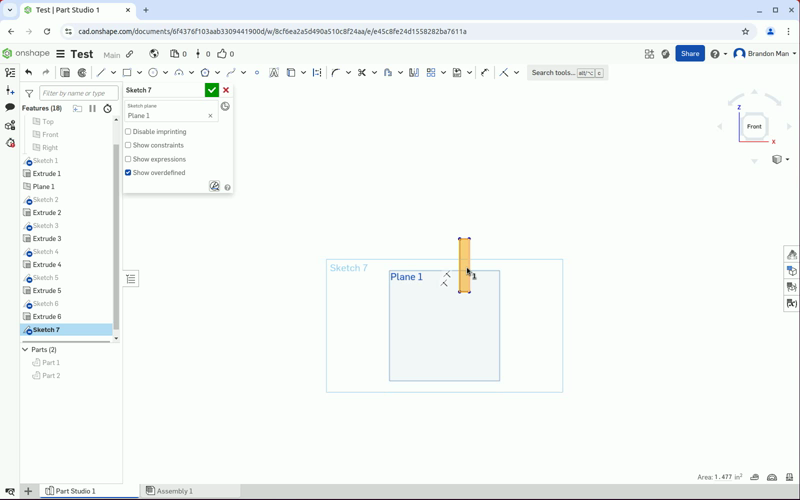
scroll(-6)
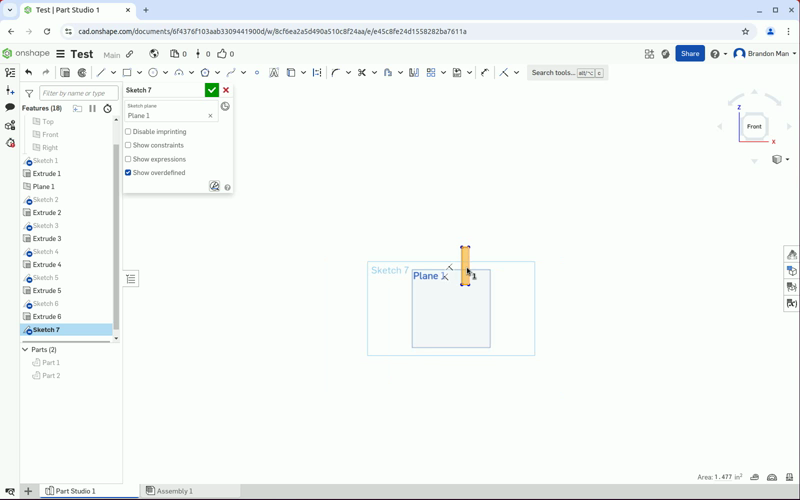
scroll(-6)
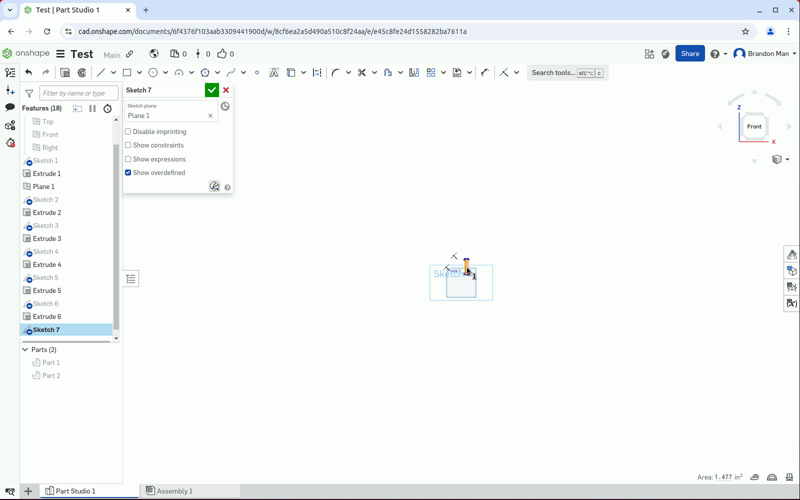
mouse_move(73, 352)
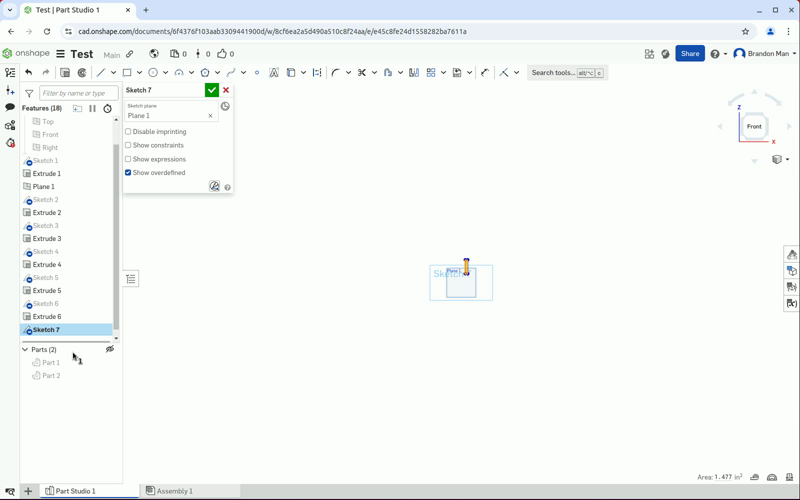
key(shift+y)
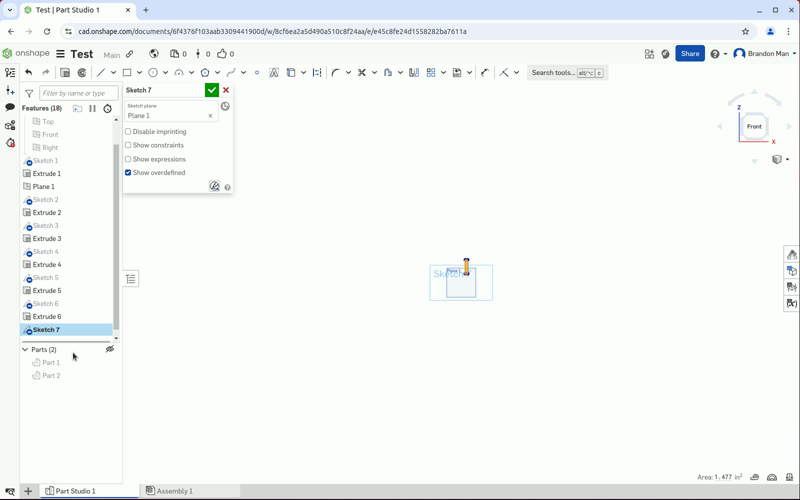
key(shift+e)
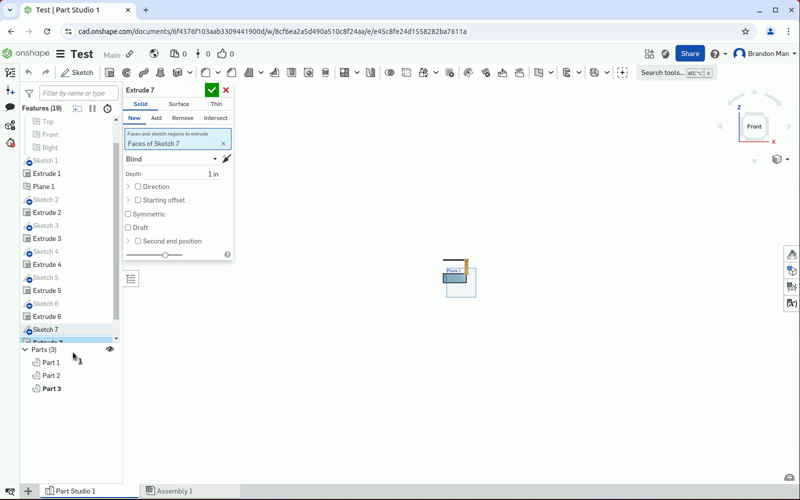
mouse_move(143, 106)
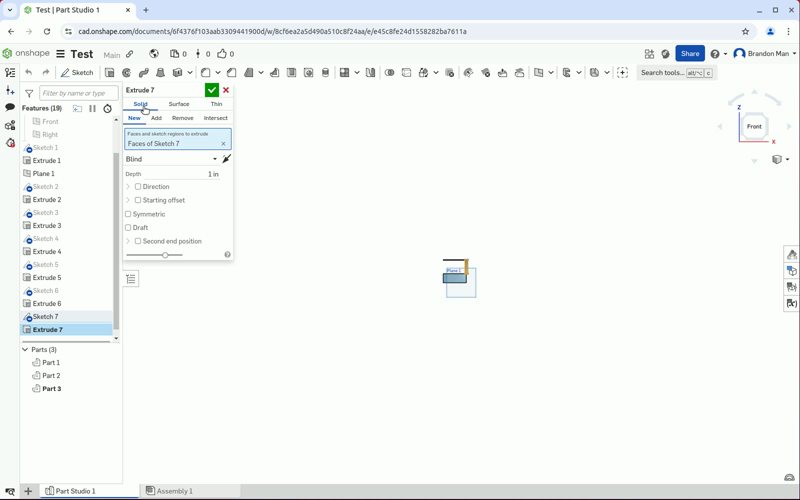
click(143, 106)
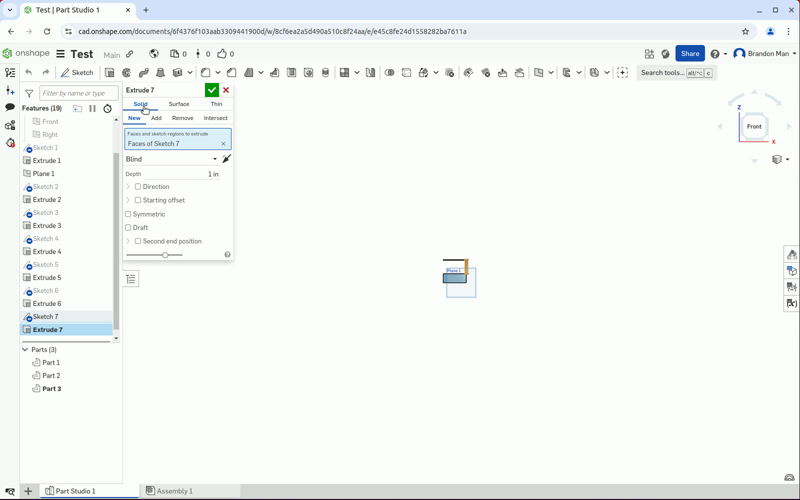
mouse_move(186, 120)
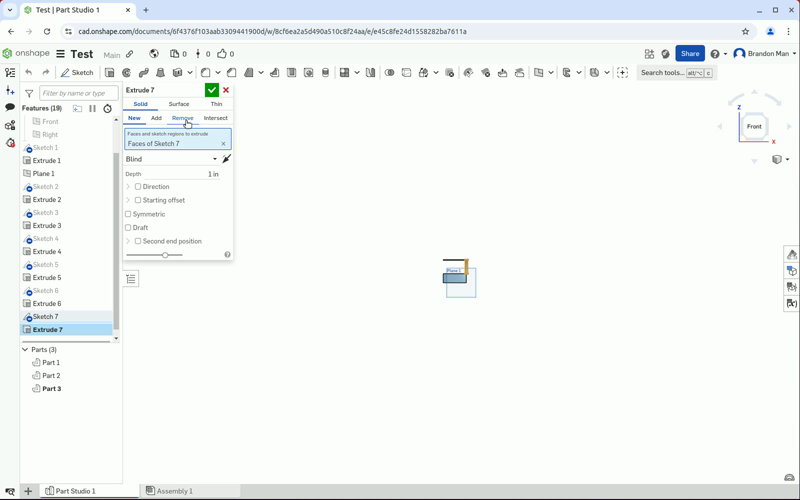
click(186, 120)
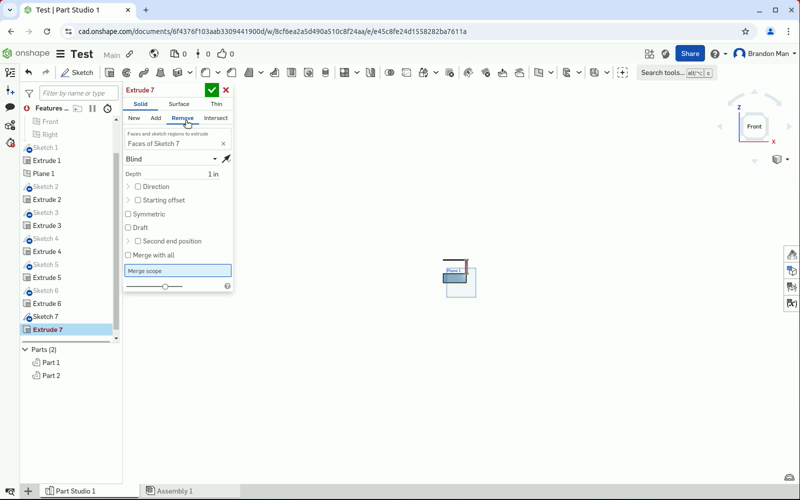
key(tab, 4)
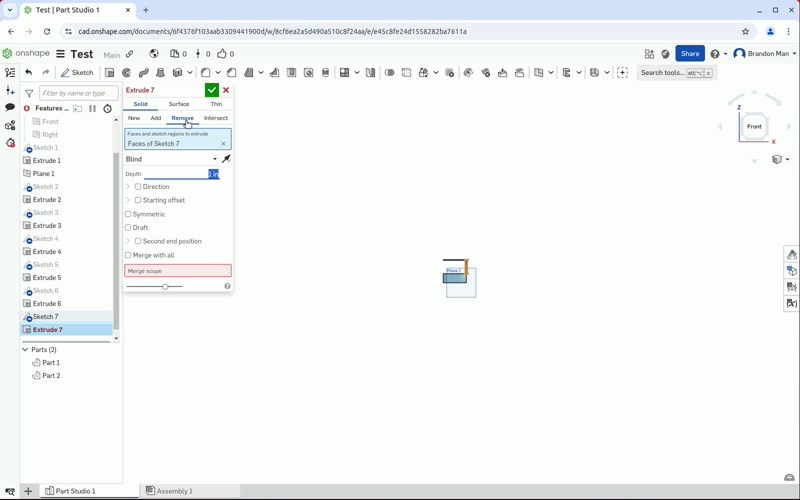
text(30.811)
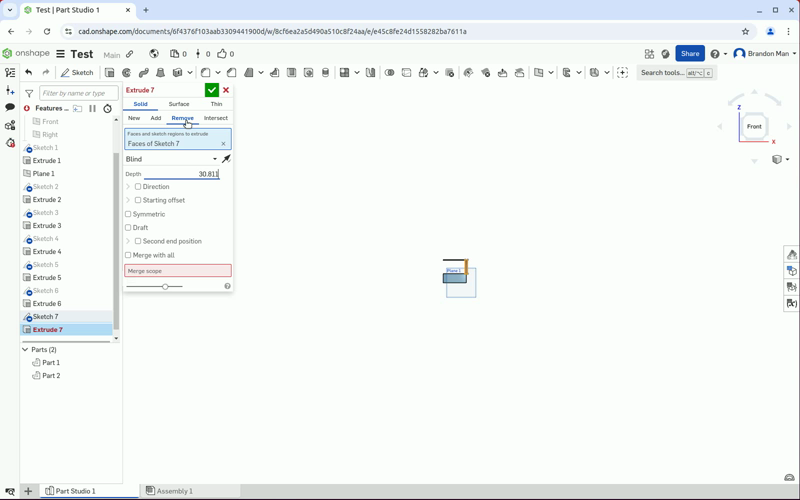
key(tab, 6)
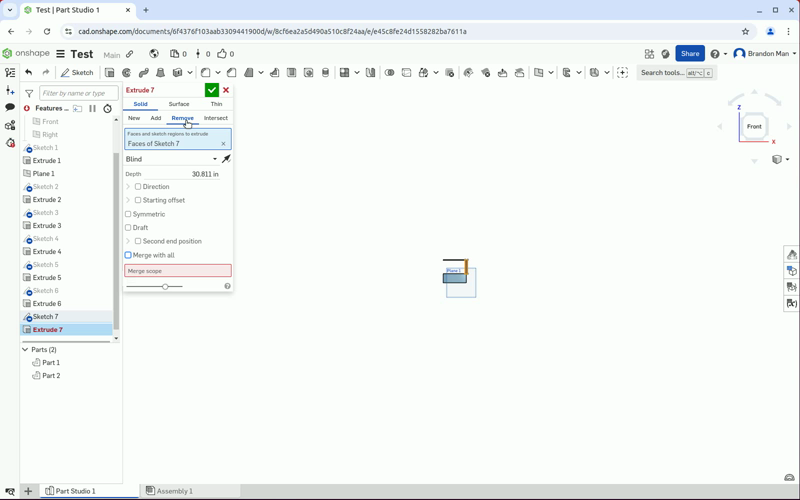
key(space)
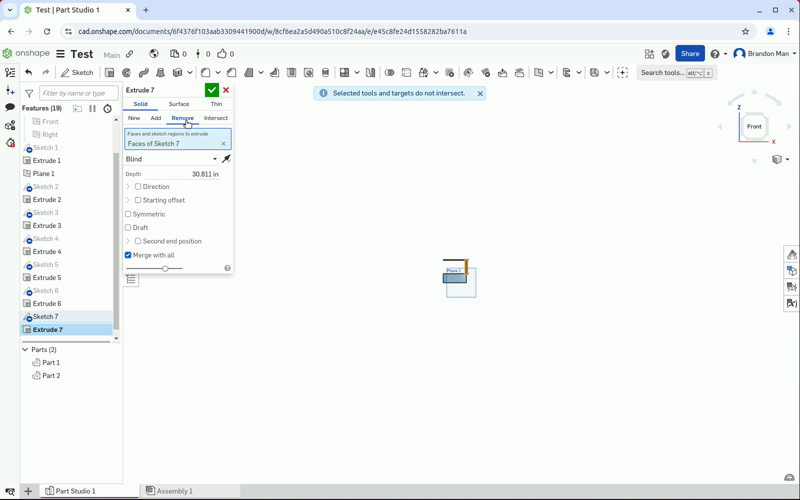
key(enter)
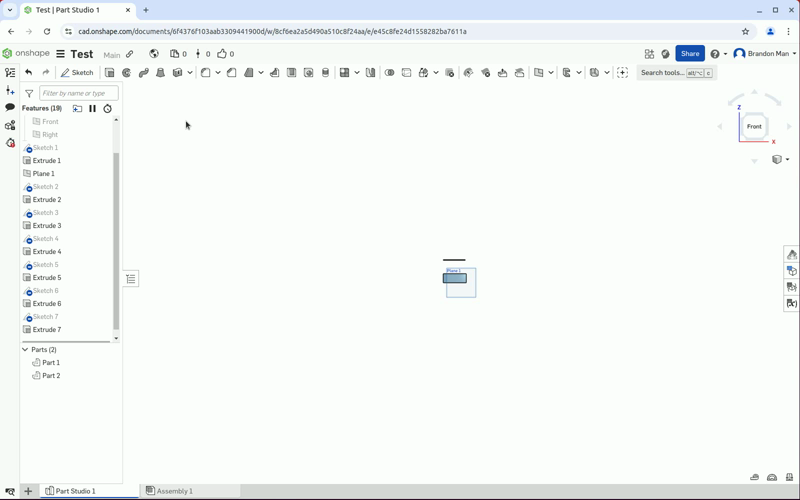
key(shift+h)
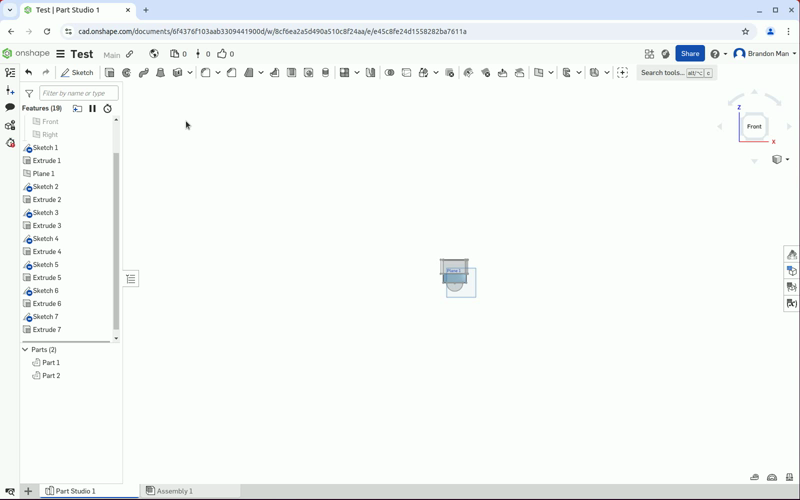
key(shift+h)
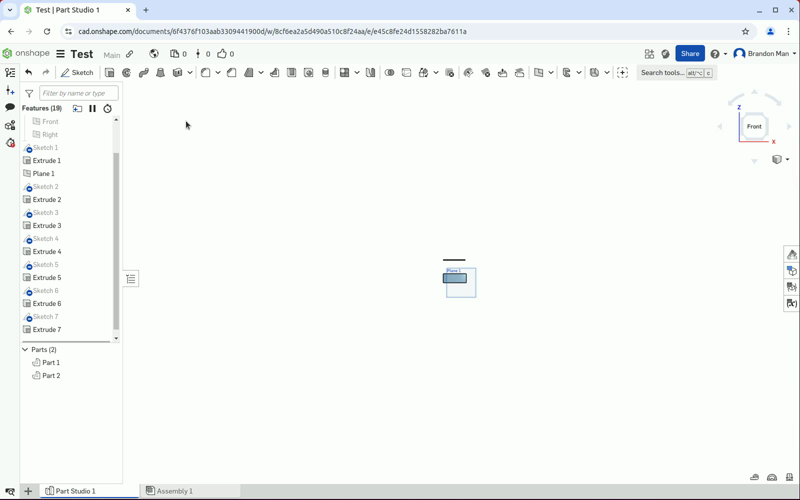
mouse_move(69, 150)
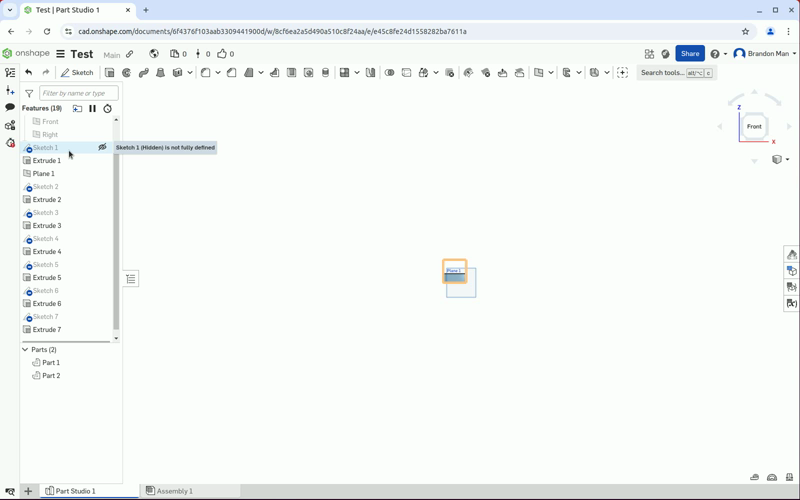
click(69, 150)
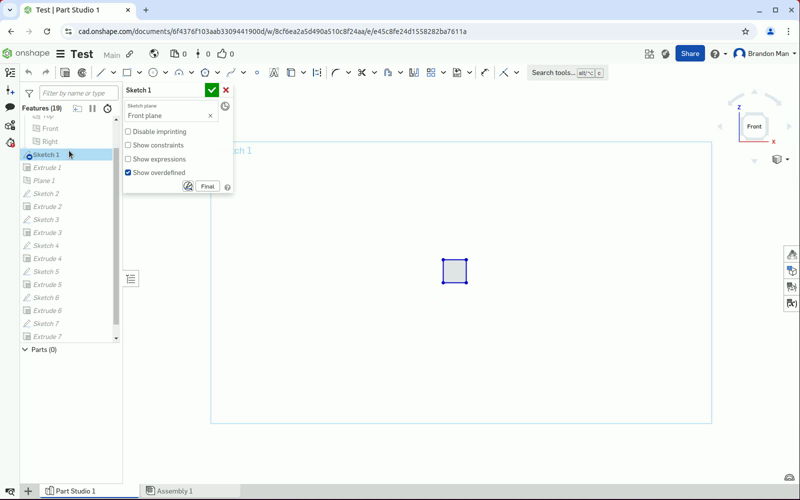
mouse_move(229, 92)
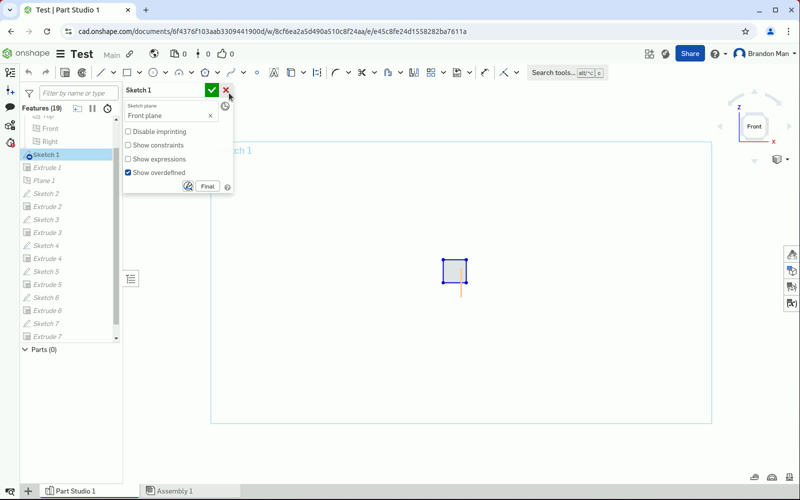
click(229, 92)
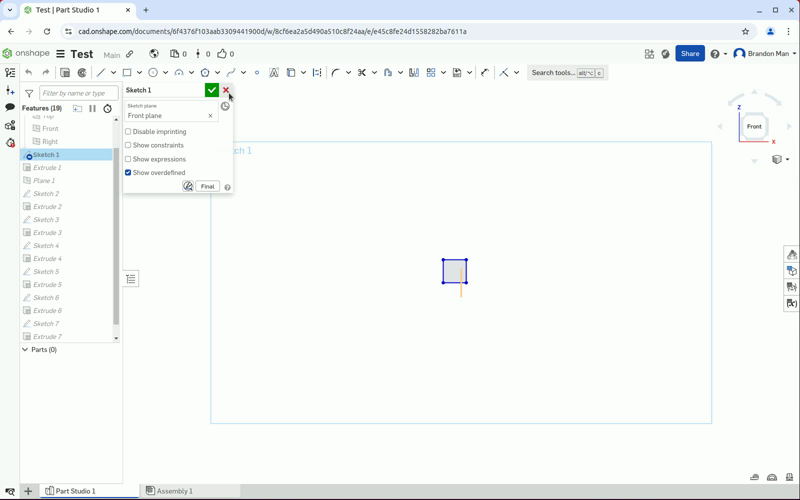
key(shift+s)
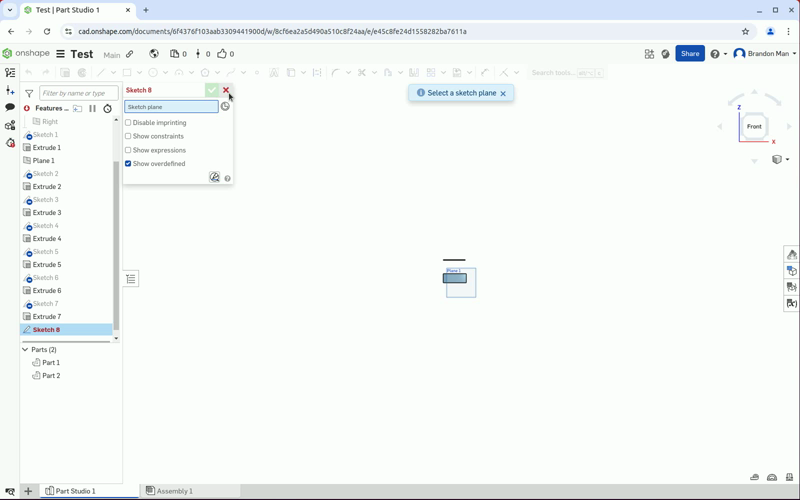
mouse_move(69, 163)
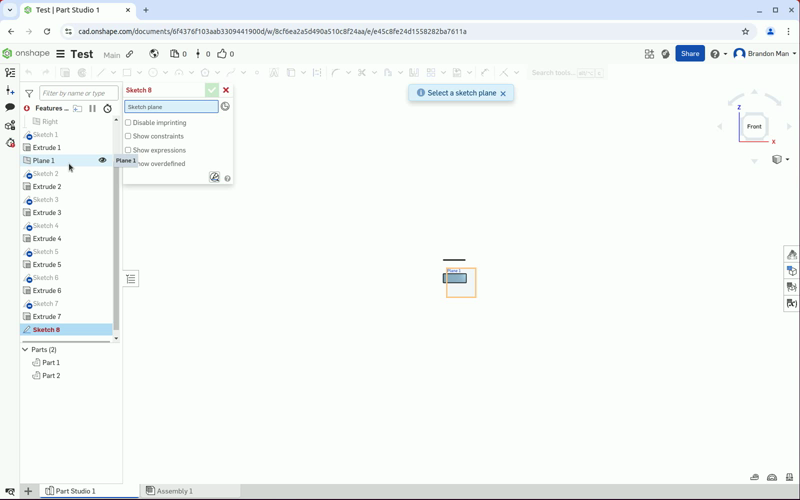
click(69, 163)
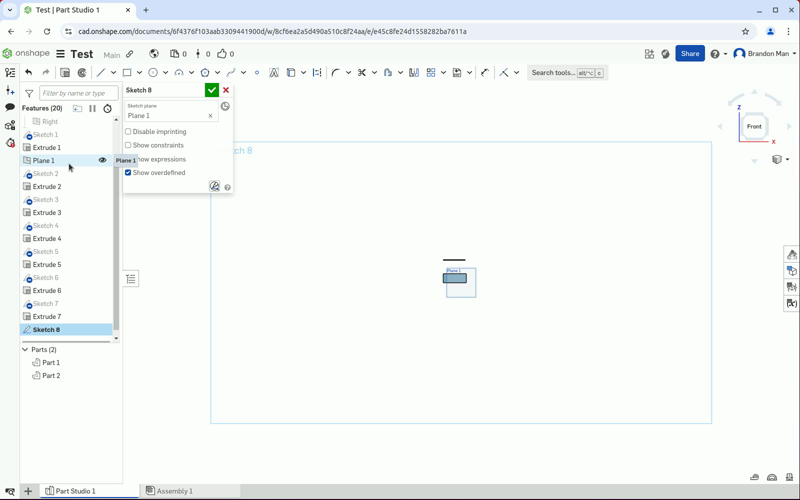
mouse_move(73, 352)
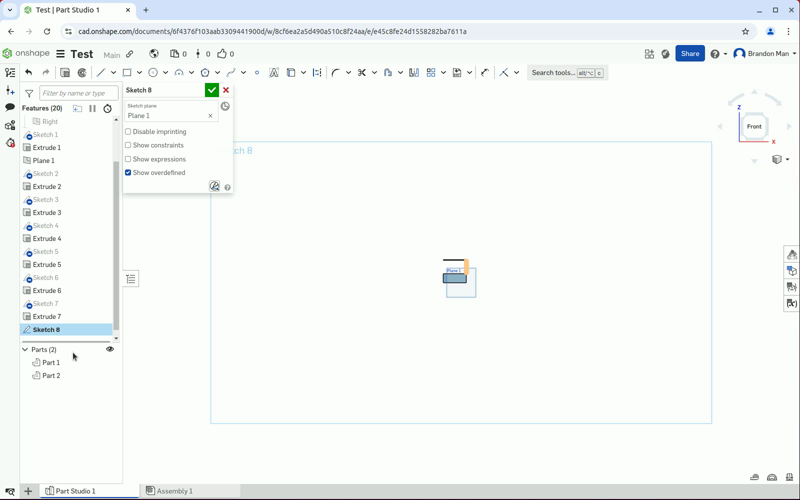
key(y)
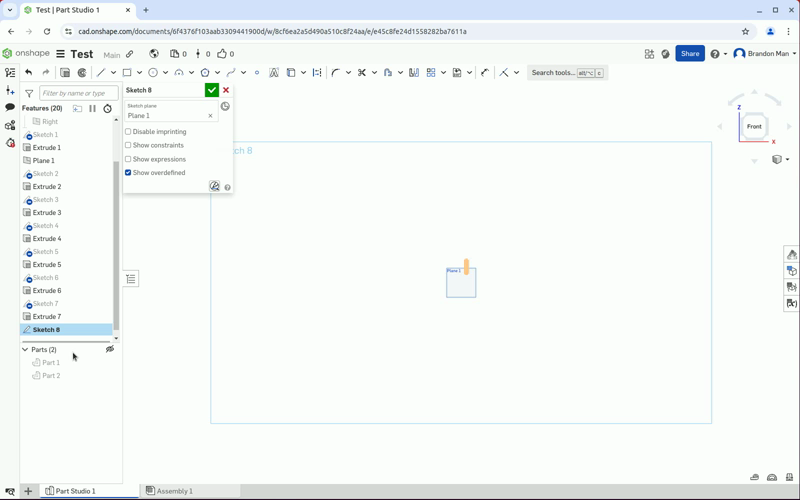
key(l)
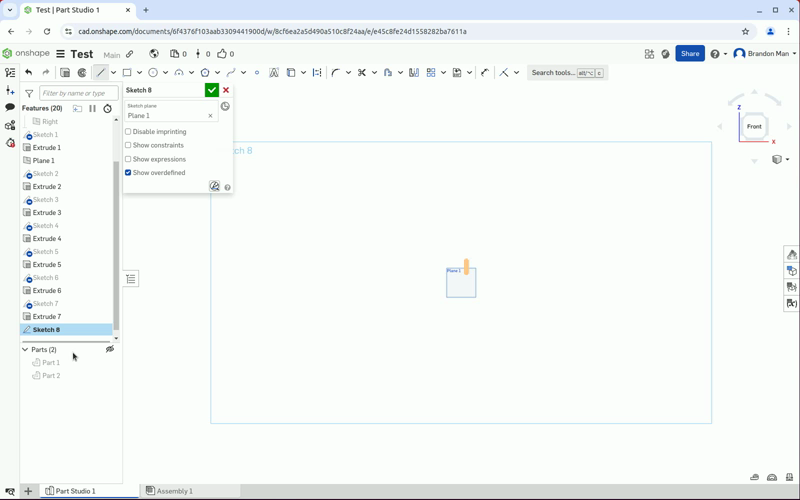
key_down(shift)
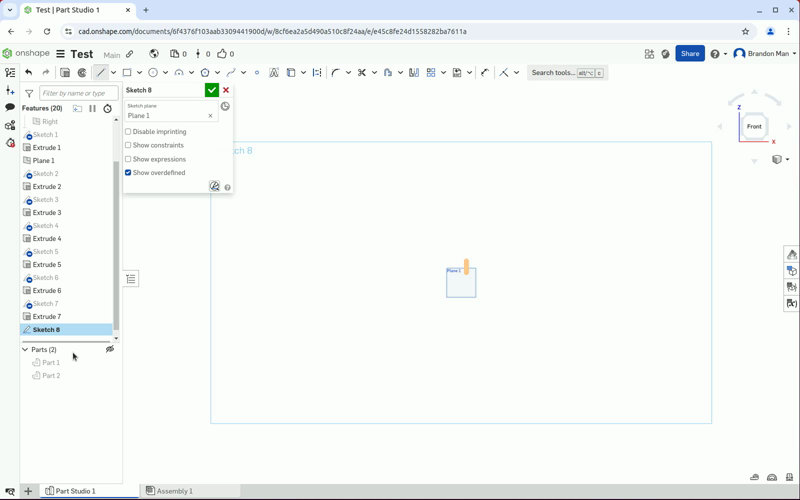
mouse_move(440, 273)
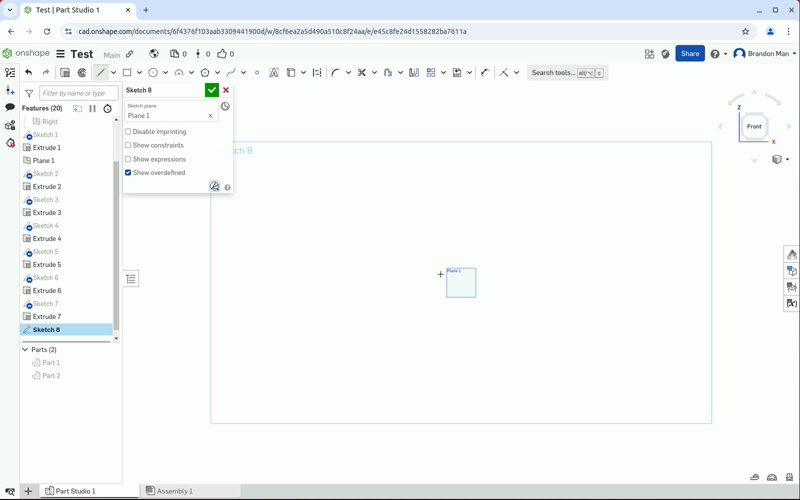
click(440, 273)
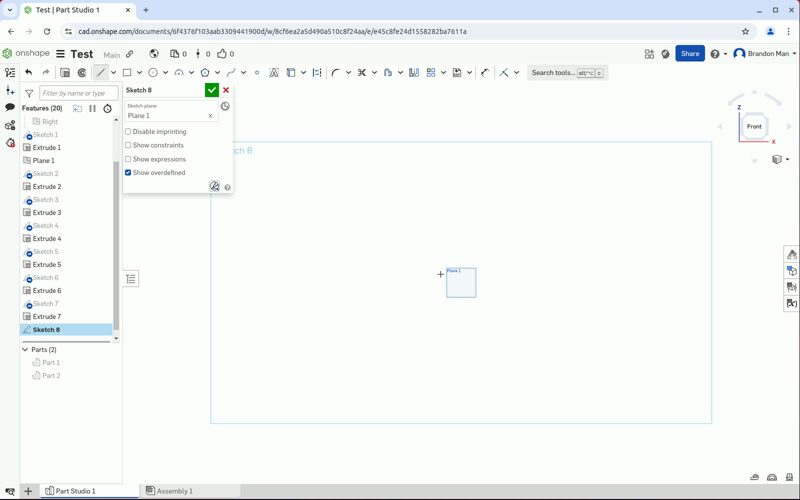
key_up(shift)
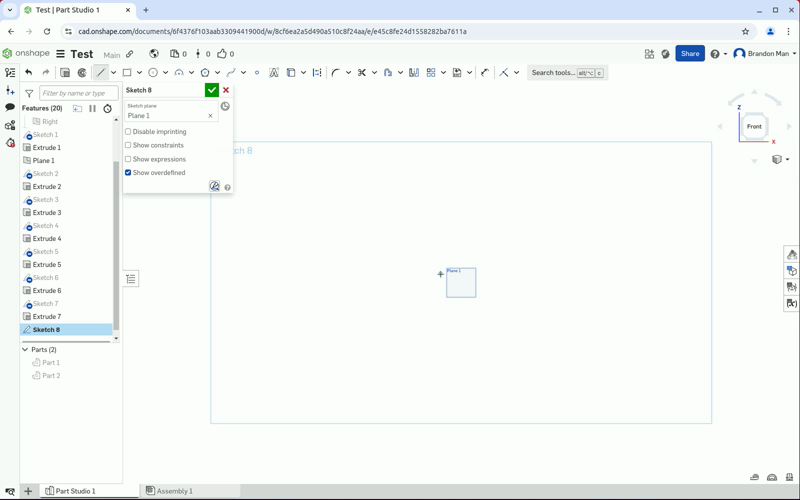
key_down(shift)
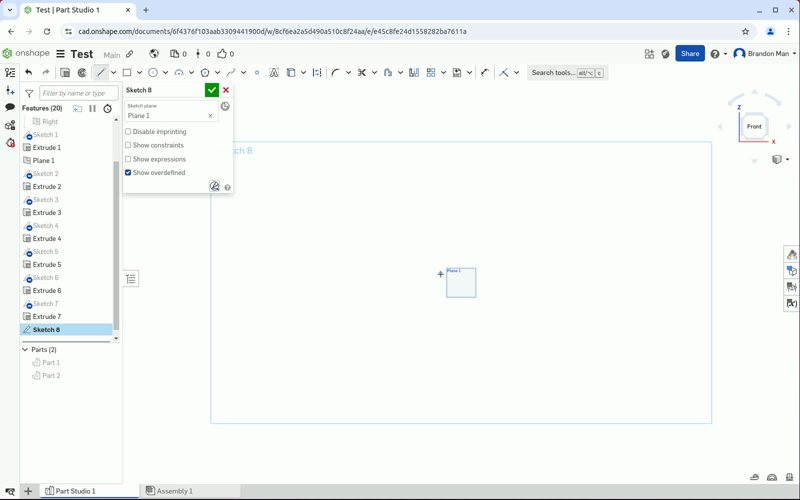
mouse_move(470, 273)
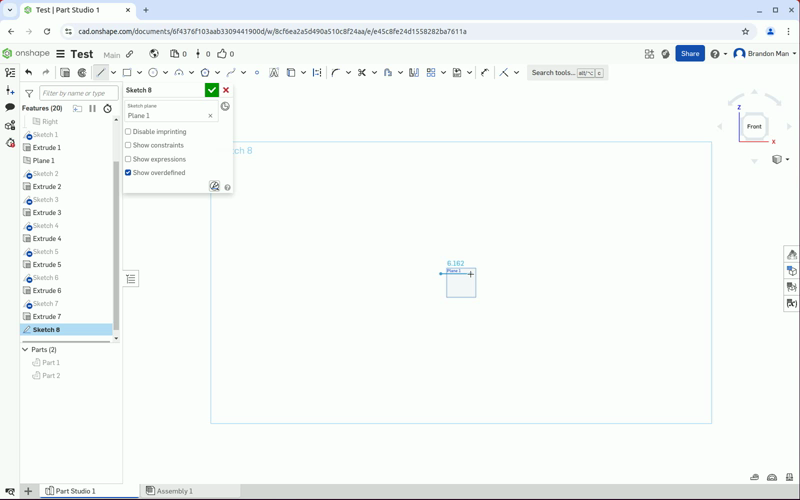
mouse_move(443, 273)
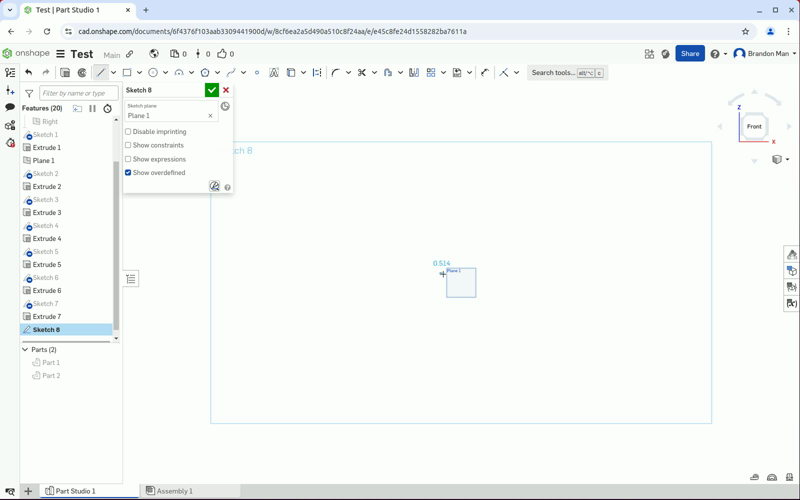
scroll(6)
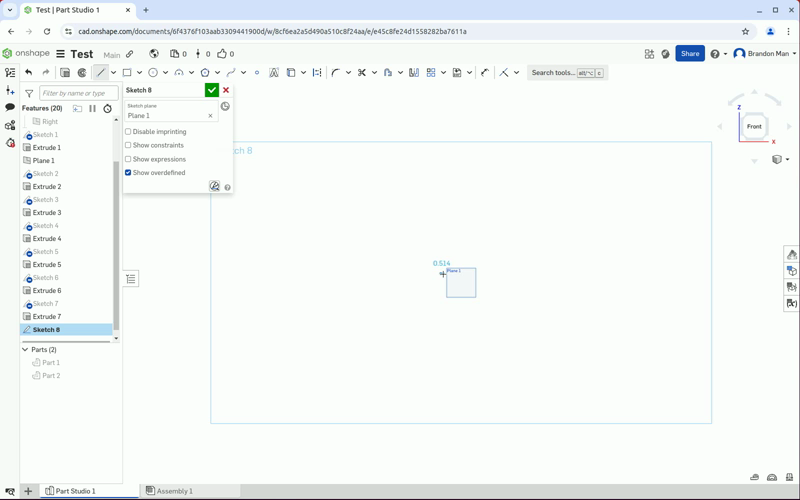
scroll(6)
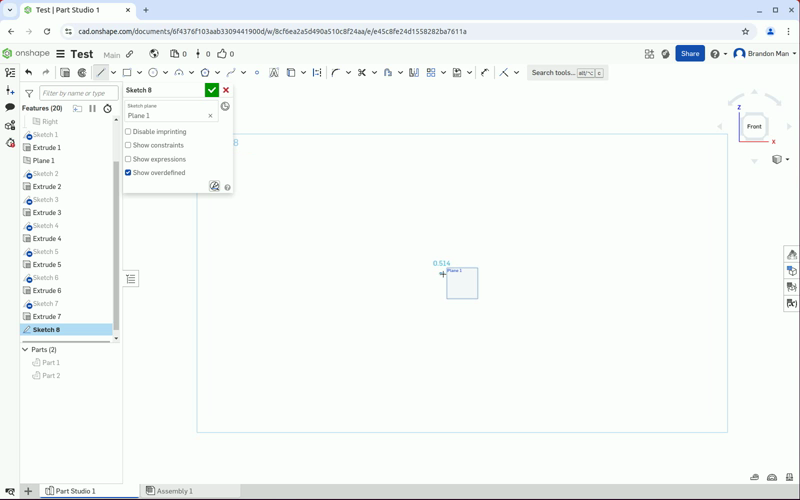
scroll(6)
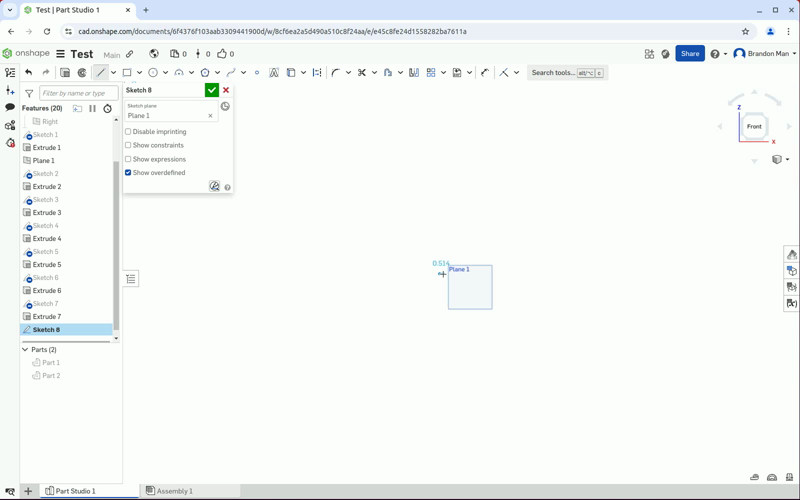
scroll(6)
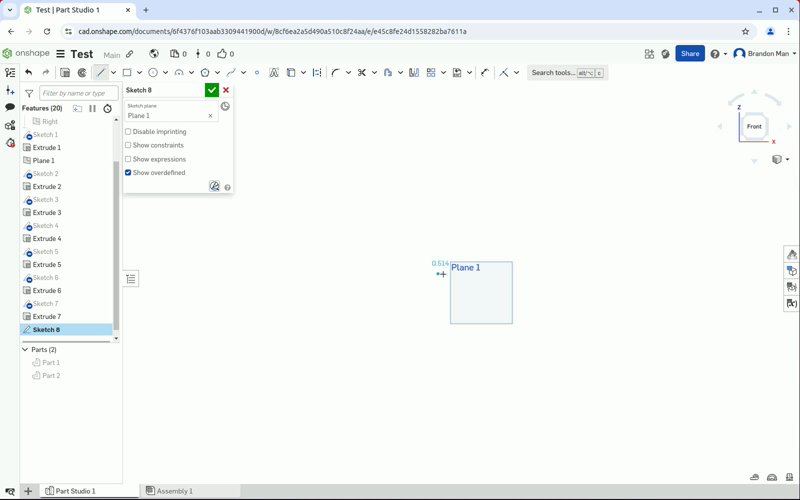
scroll(6)
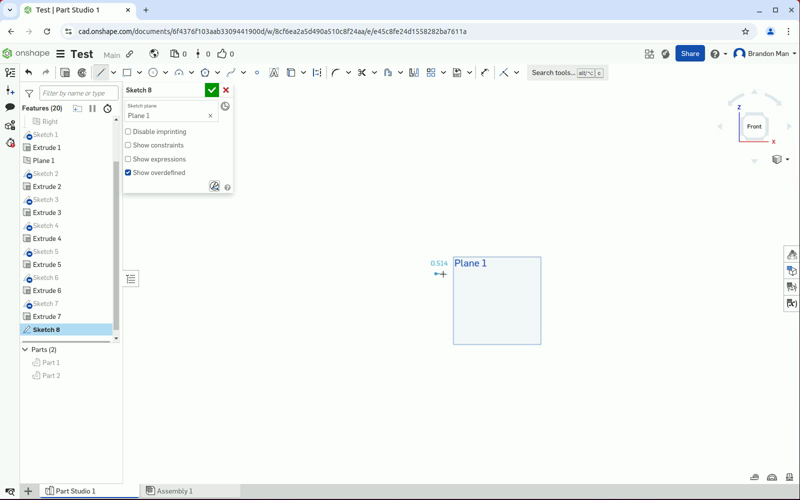
scroll(6)
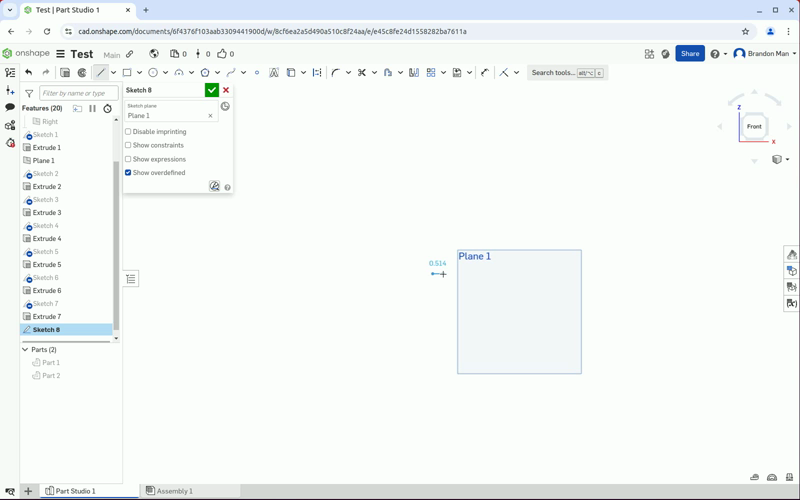
scroll(6)
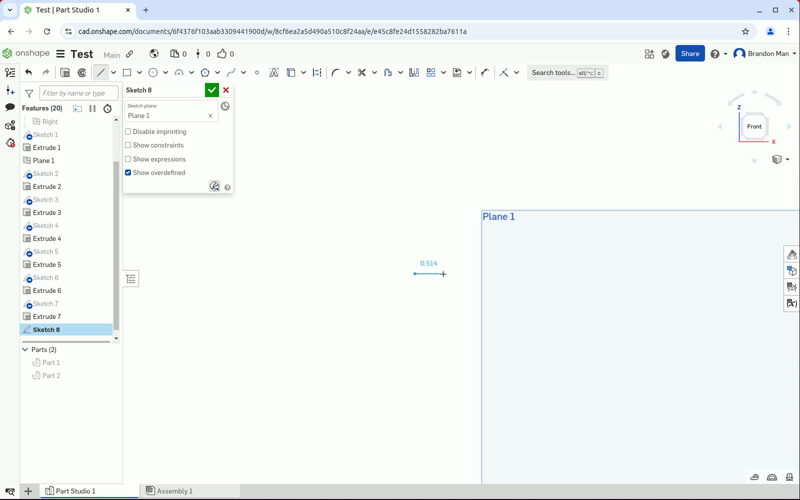
click(443, 273)
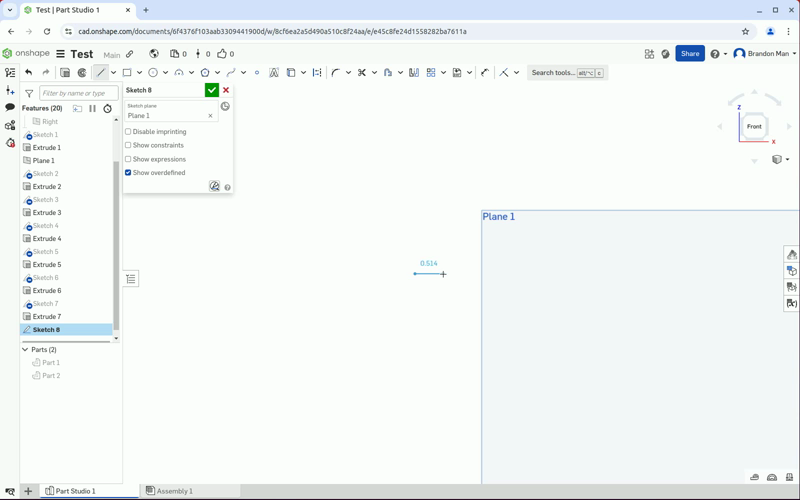
scroll(-6)
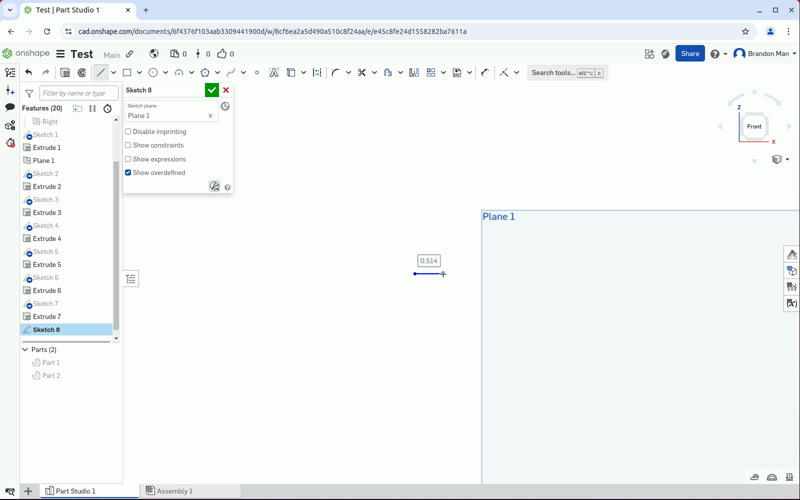
scroll(-6)
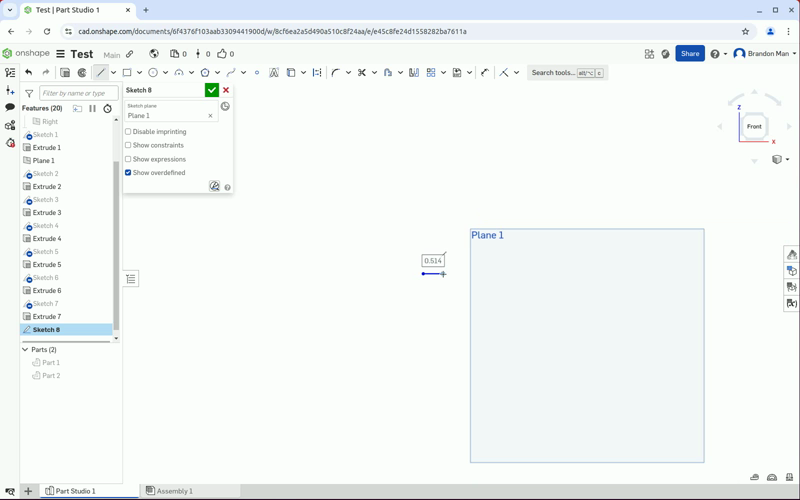
scroll(-6)
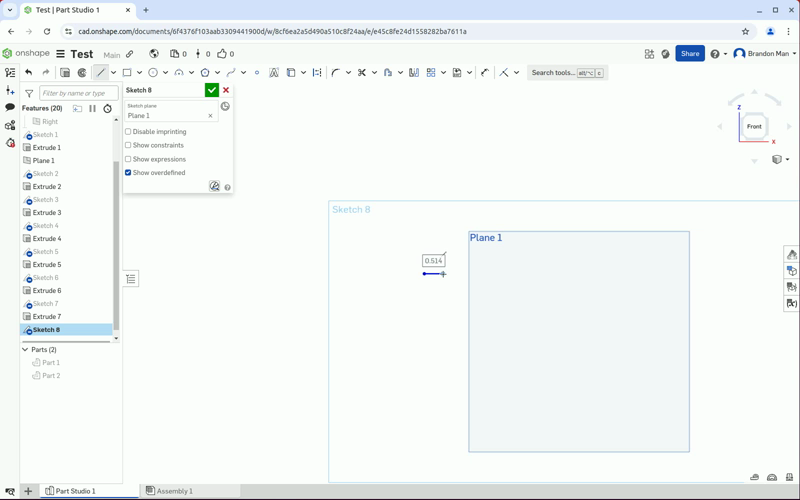
scroll(-6)
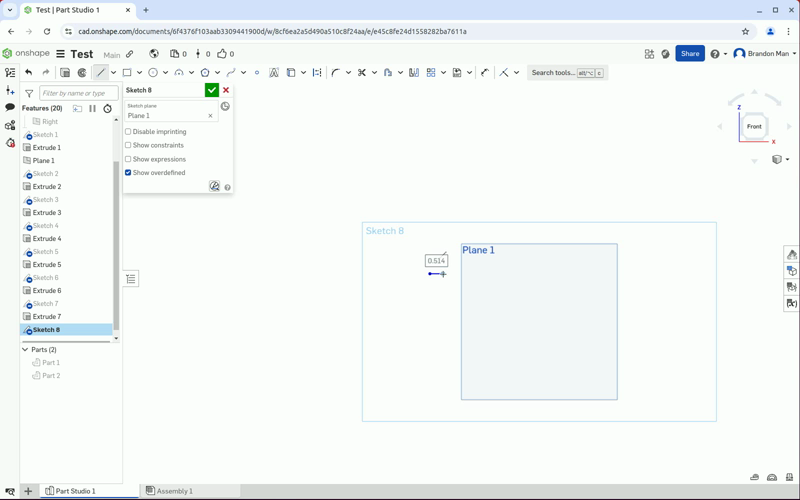
scroll(-6)
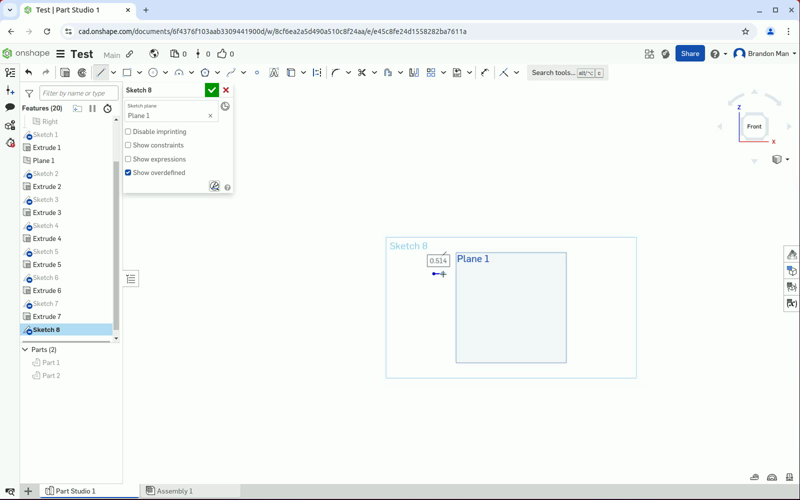
scroll(-6)
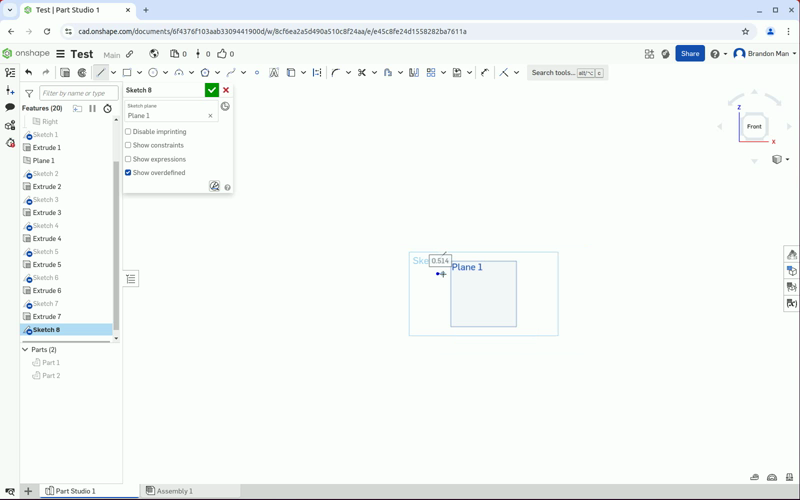
scroll(-6)
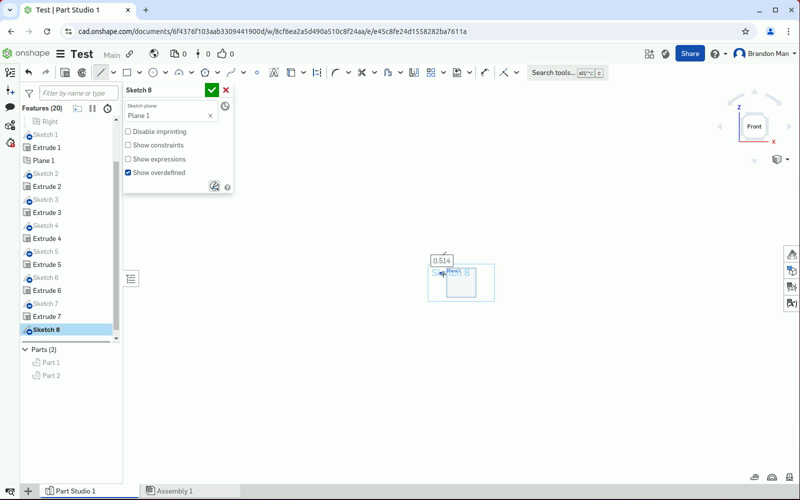
key_up(shift)
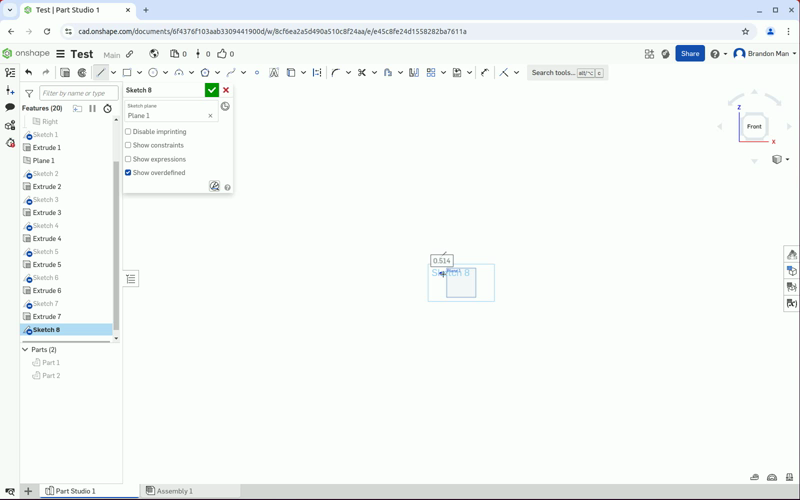
key_down(shift)
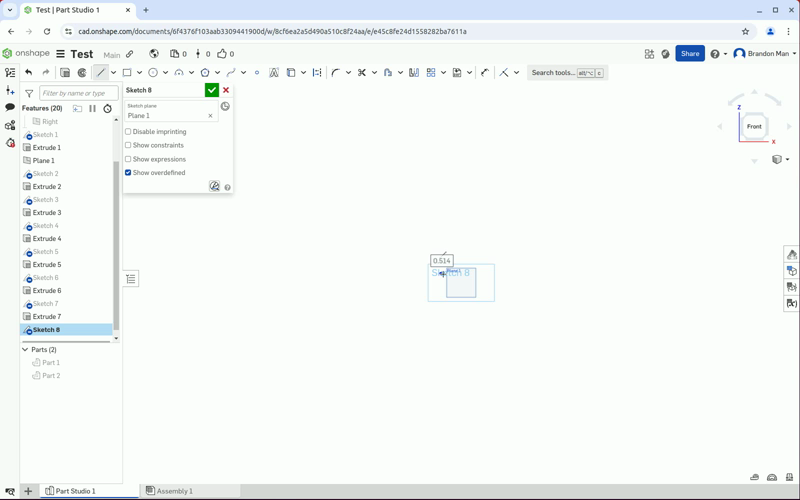
mouse_move(473, 273)
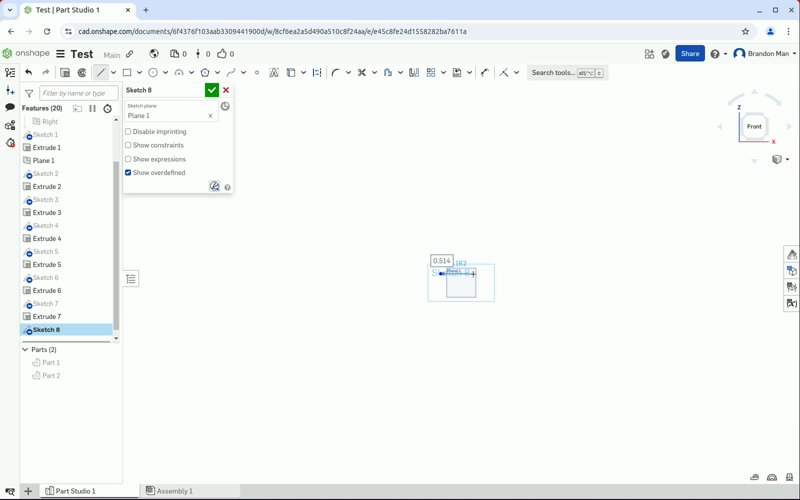
mouse_move(443, 259)
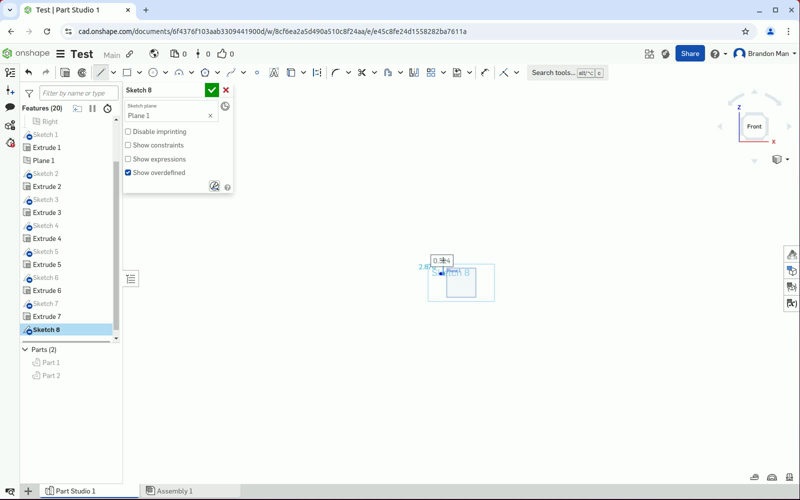
click(443, 259)
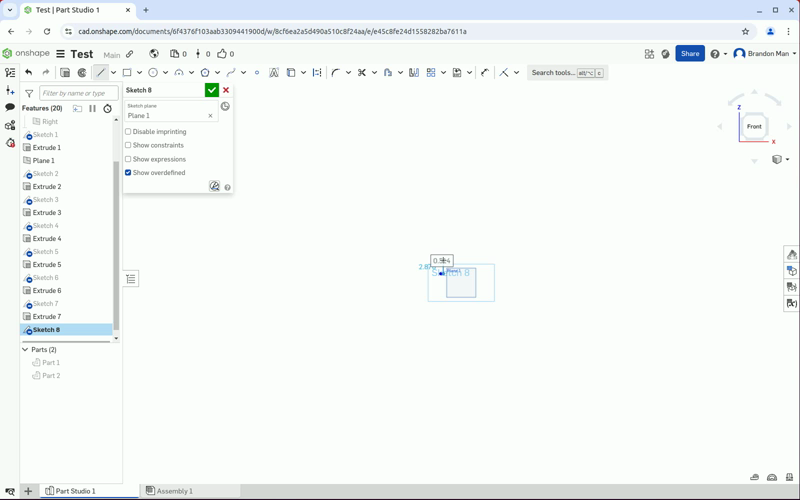
key_up(shift)
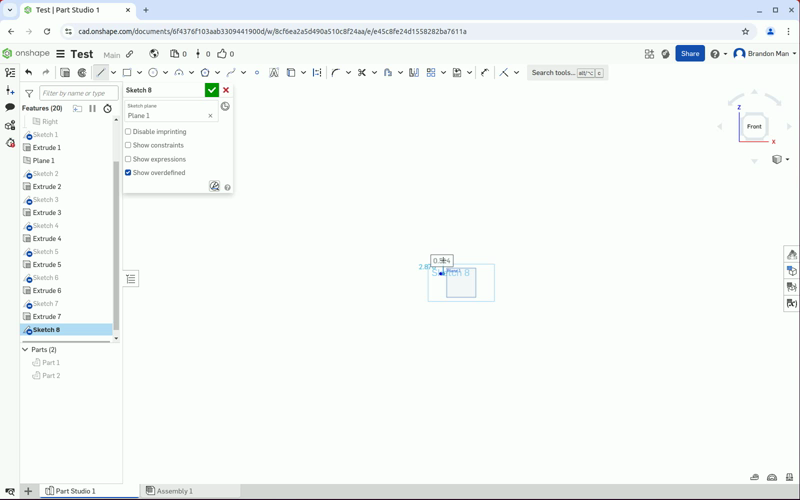
key_down(shift)
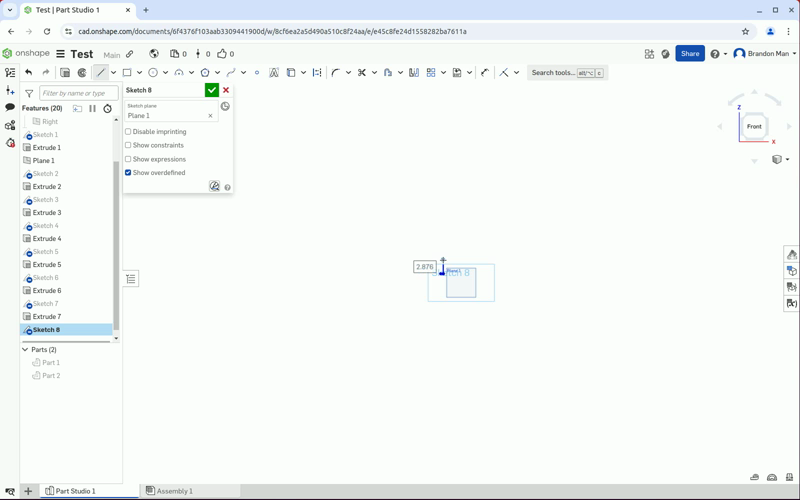
mouse_move(473, 259)
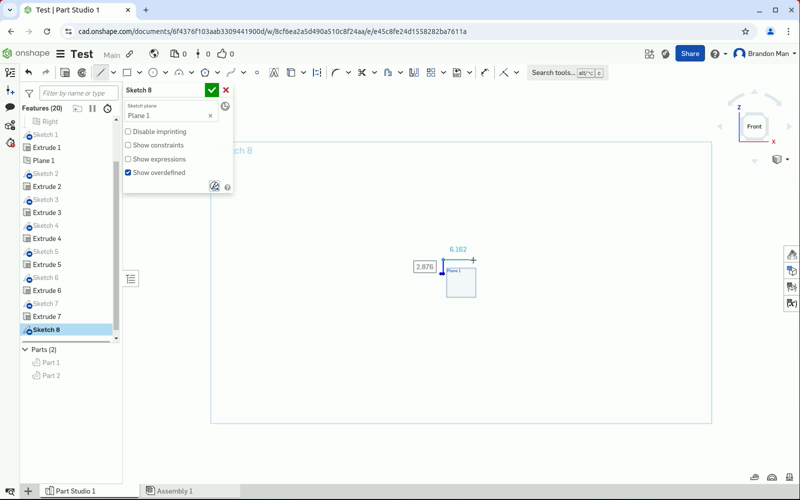
mouse_move(440, 259)
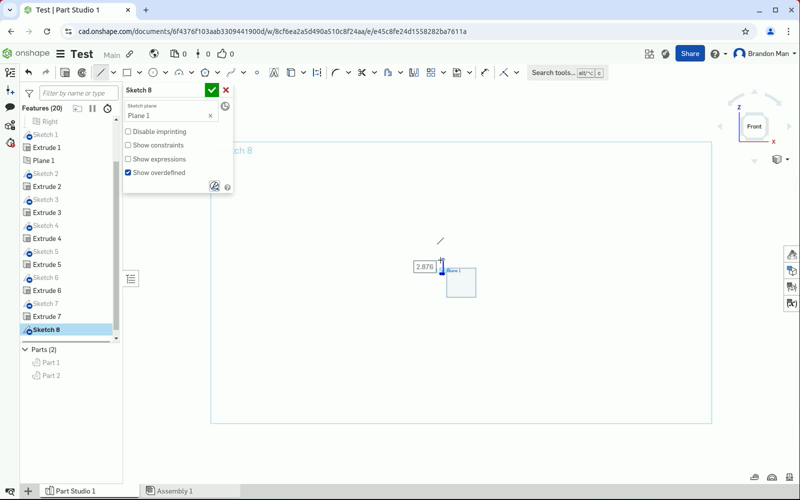
scroll(6)
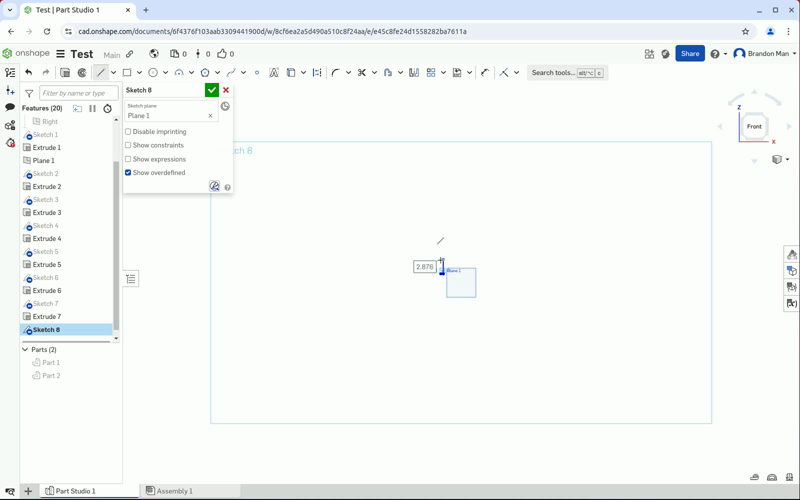
scroll(6)
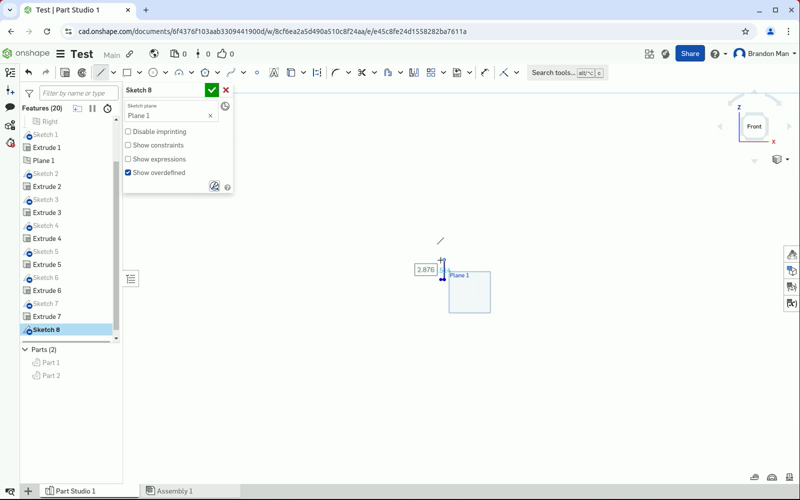
scroll(6)
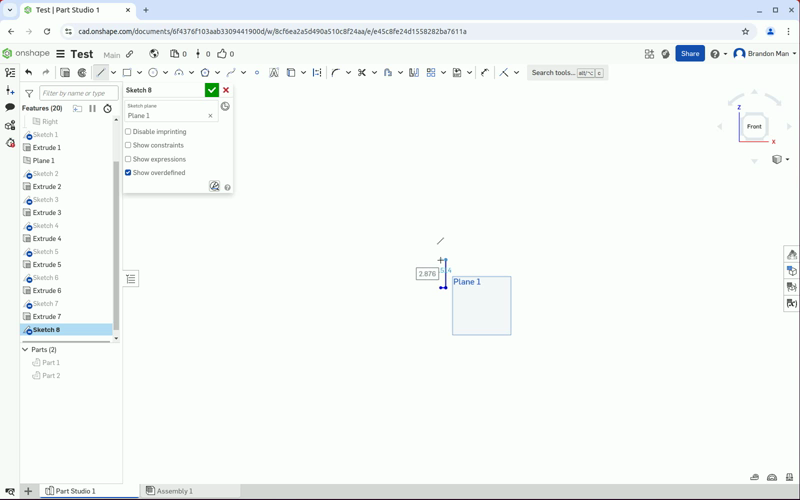
scroll(6)
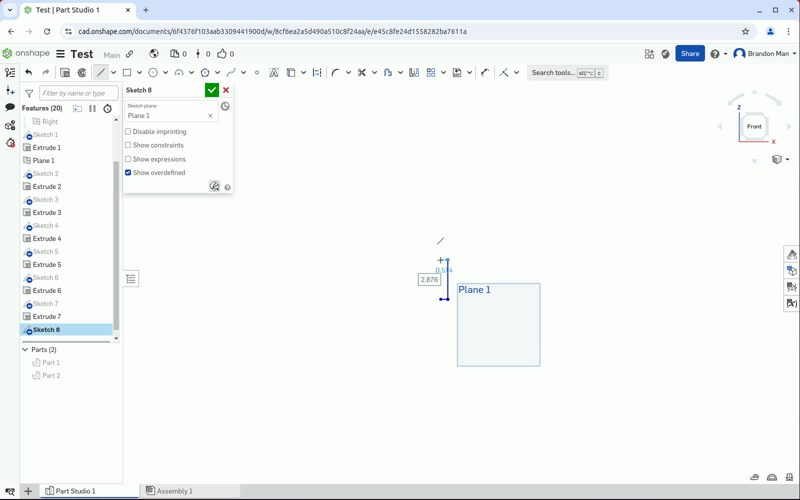
scroll(6)
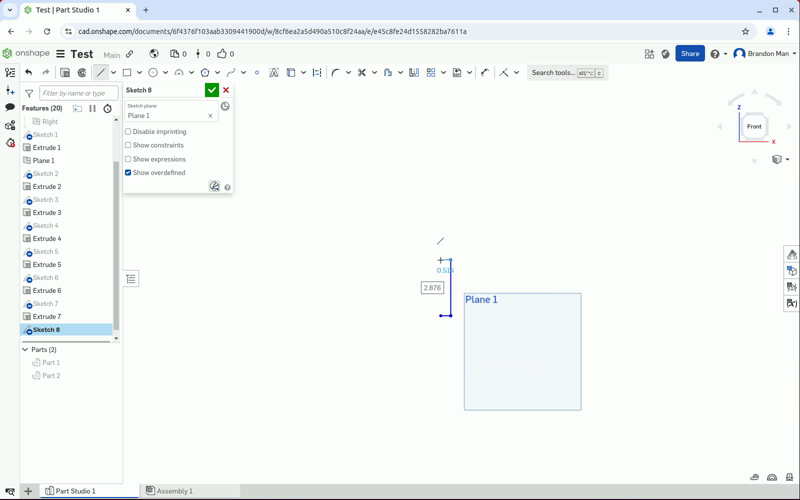
scroll(6)
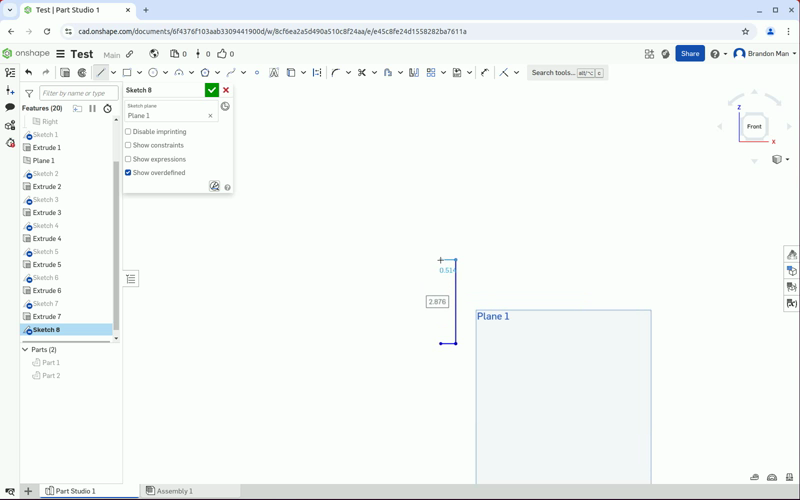
scroll(6)
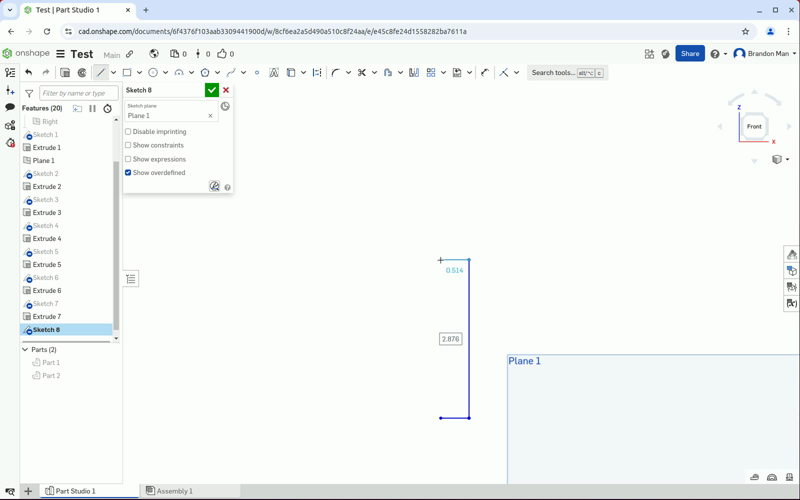
click(440, 259)
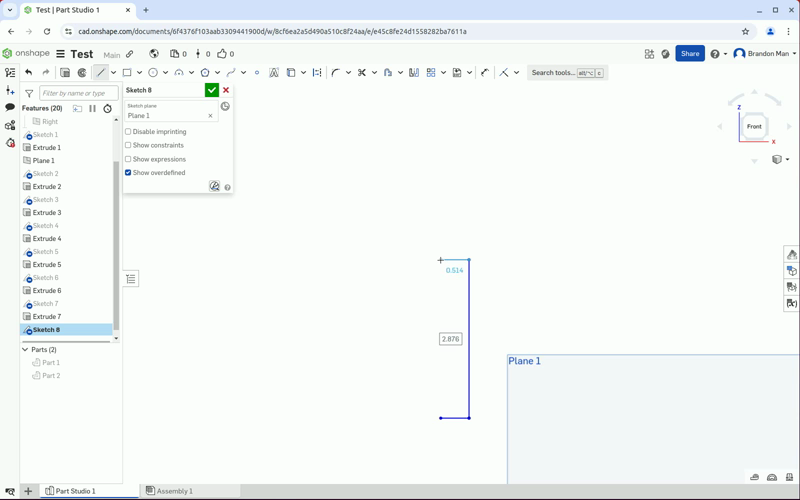
scroll(-6)
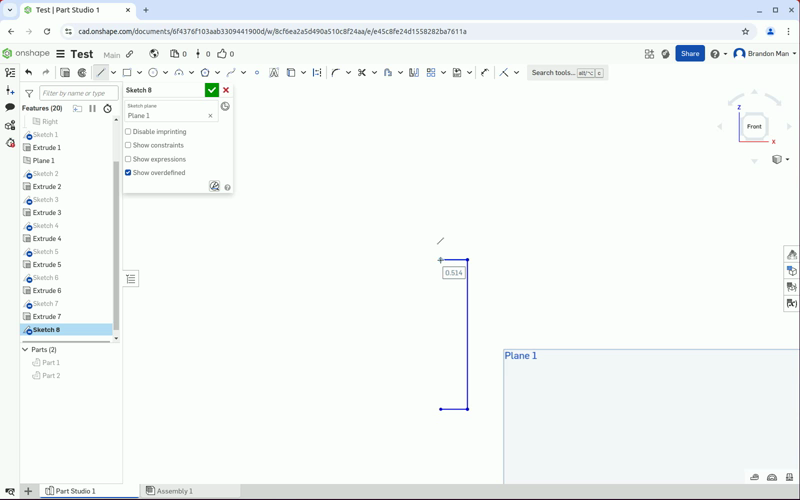
scroll(-6)
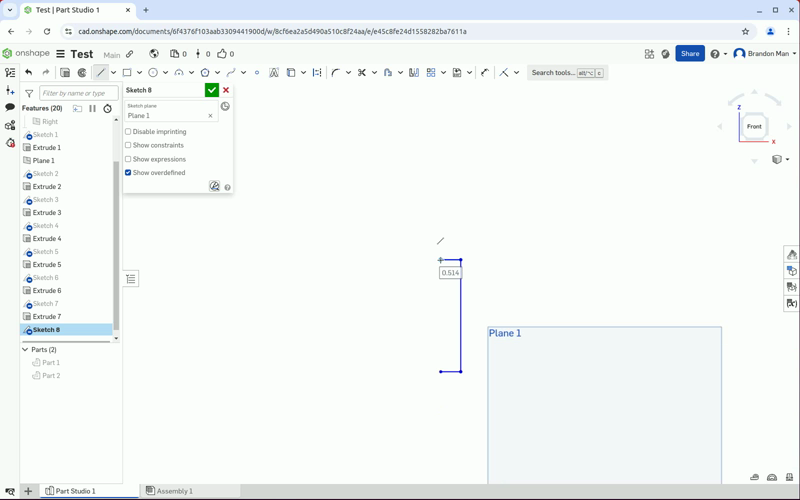
scroll(-6)
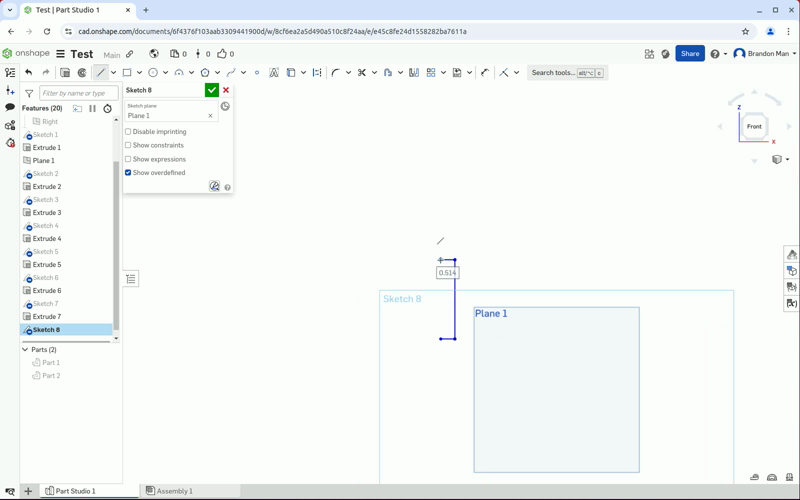
scroll(-6)
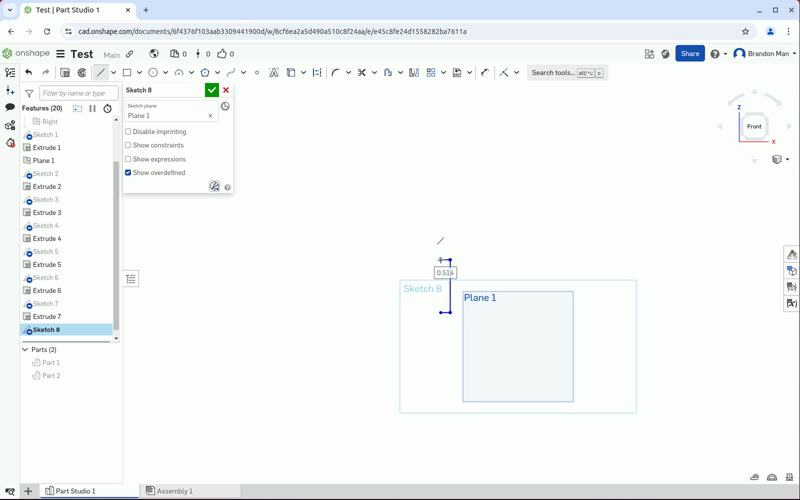
scroll(-6)
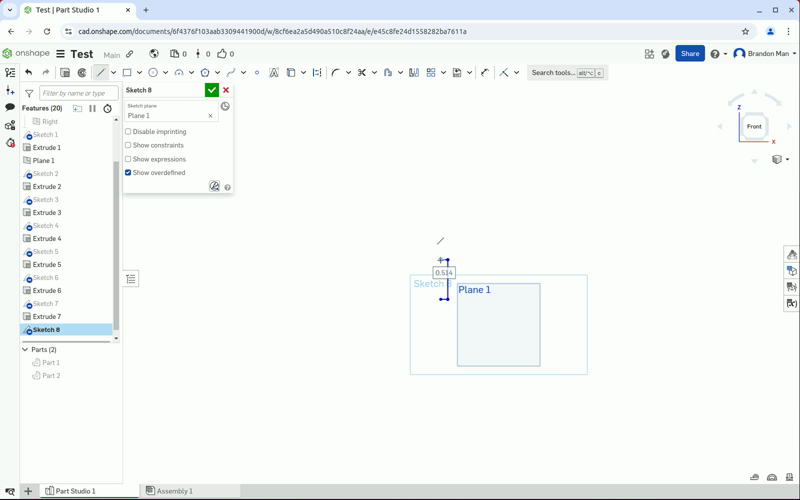
scroll(-6)
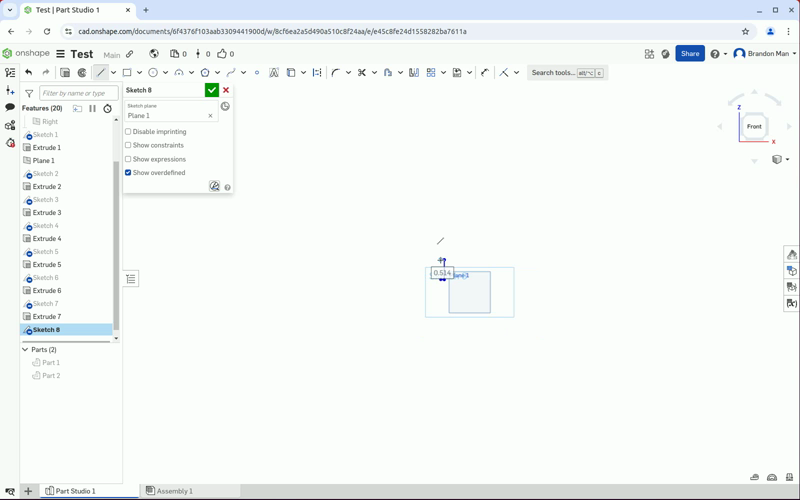
scroll(-6)
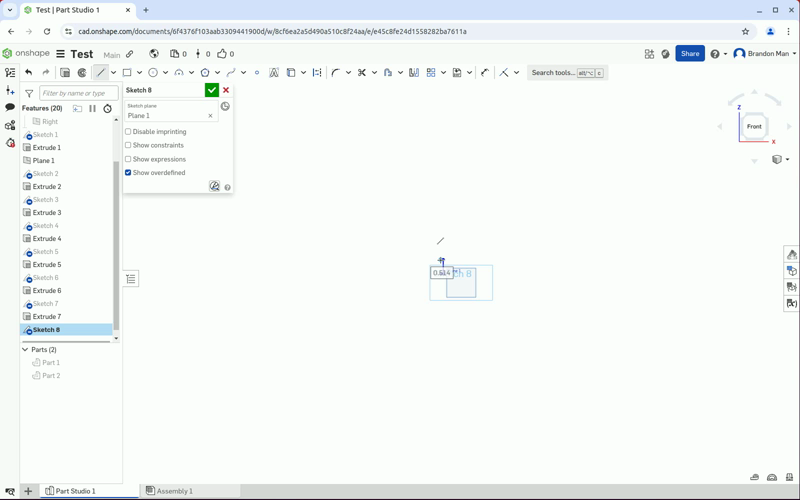
key_up(shift)
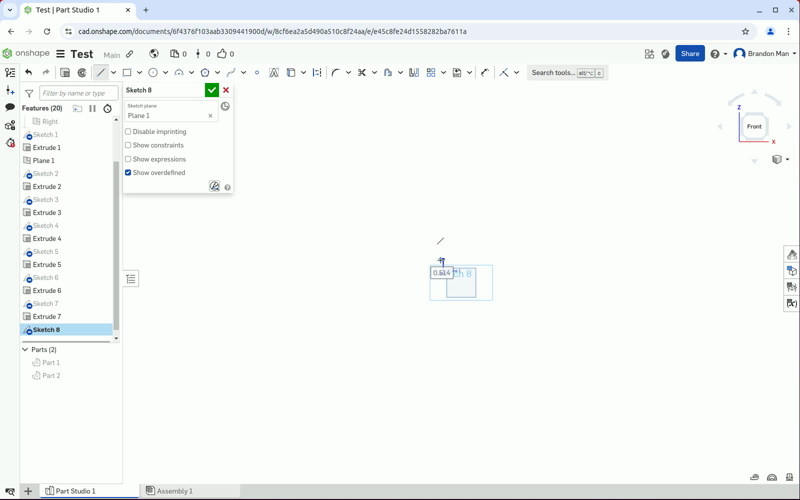
mouse_move(470, 259)
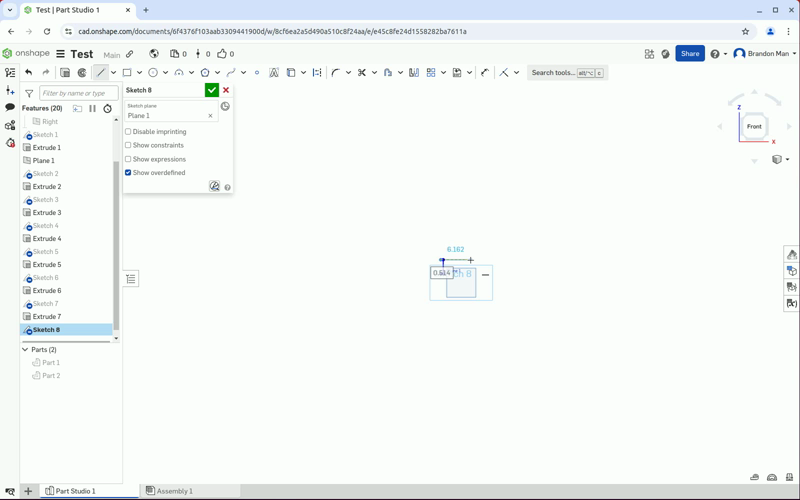
key_down(shift)
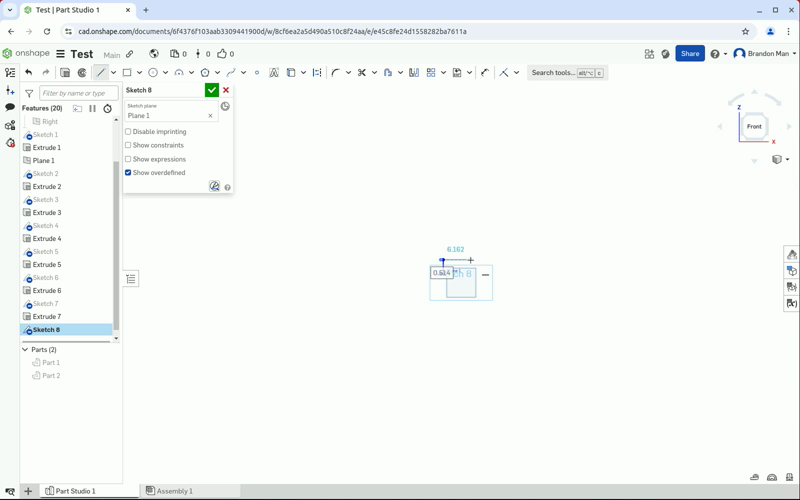
mouse_move(440, 273)
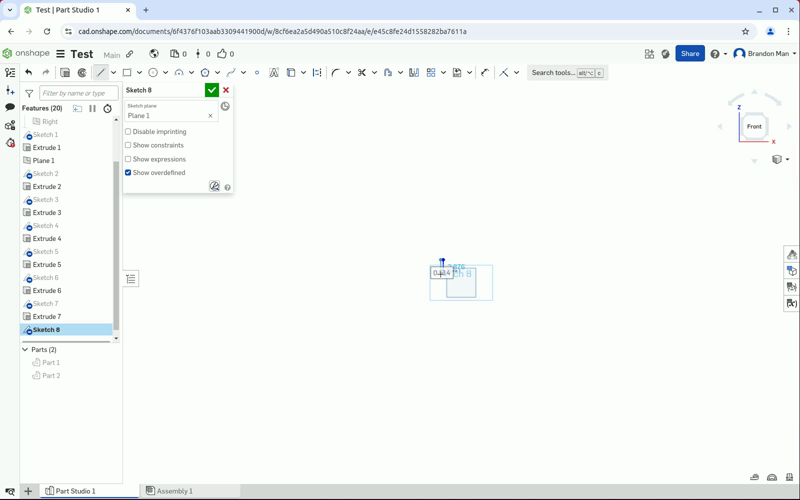
scroll(6)
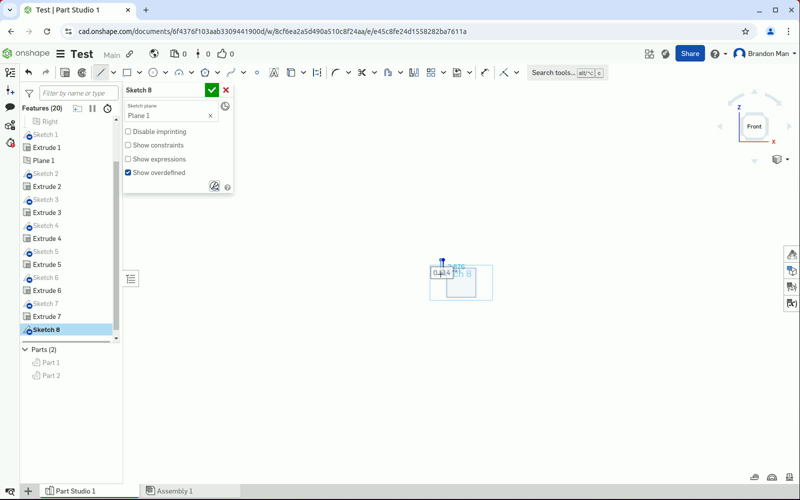
scroll(6)
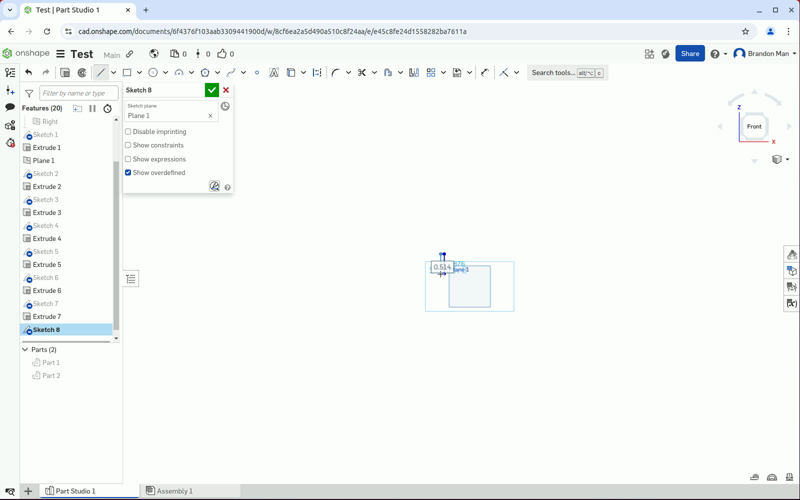
scroll(6)
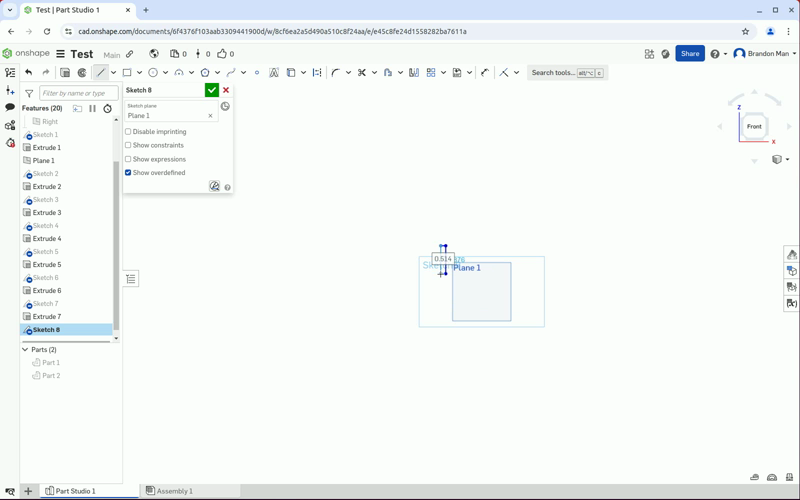
scroll(6)
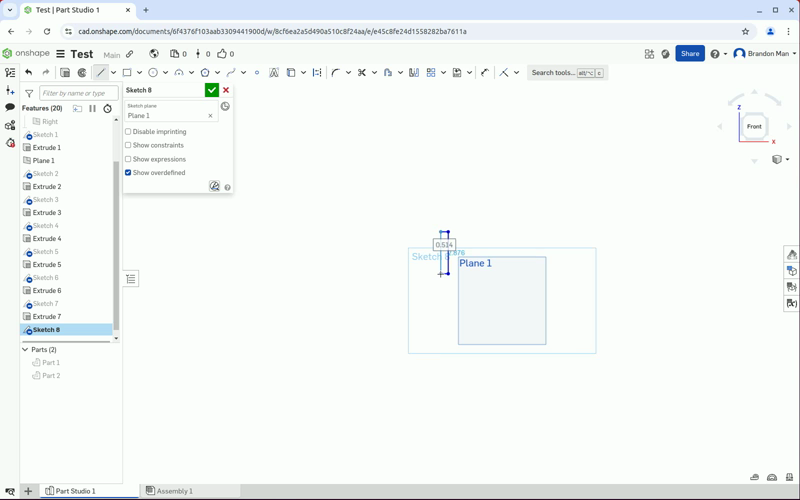
scroll(6)
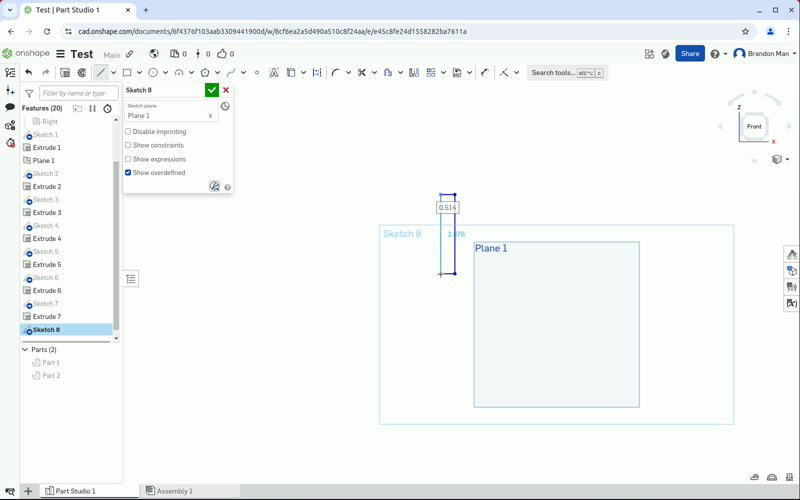
scroll(6)
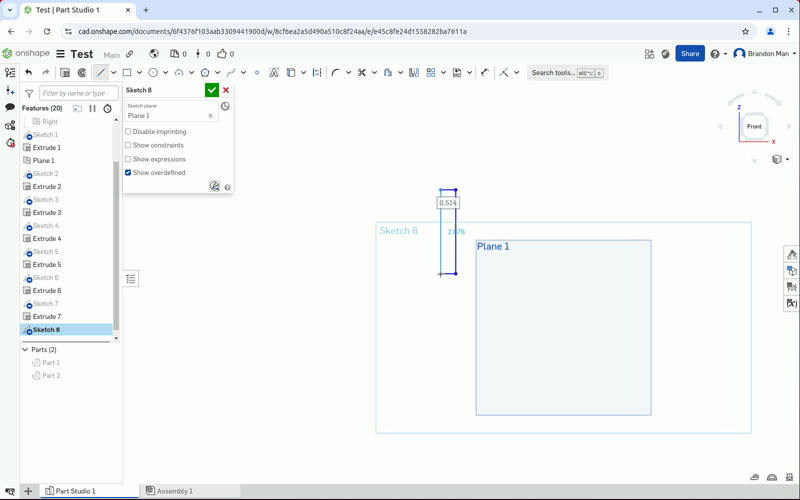
scroll(6)
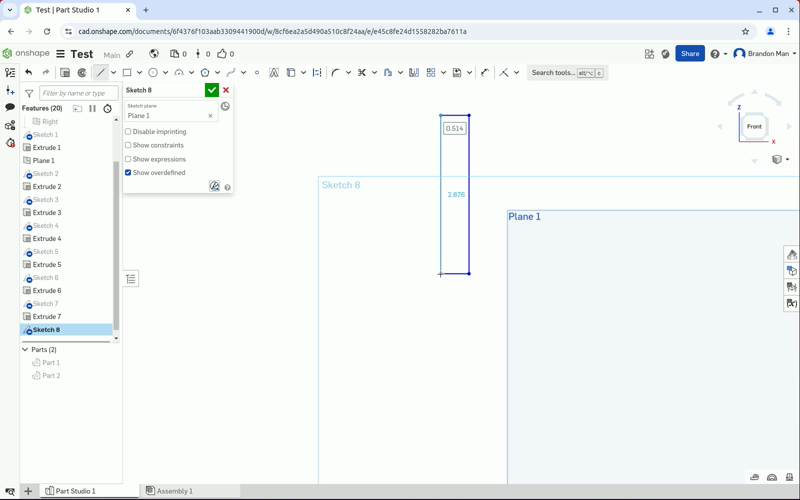
key_up(shift)
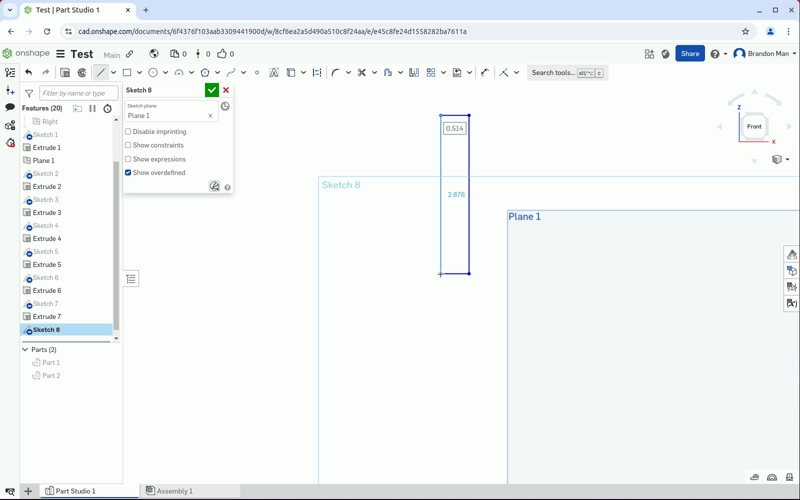
click(440, 273)
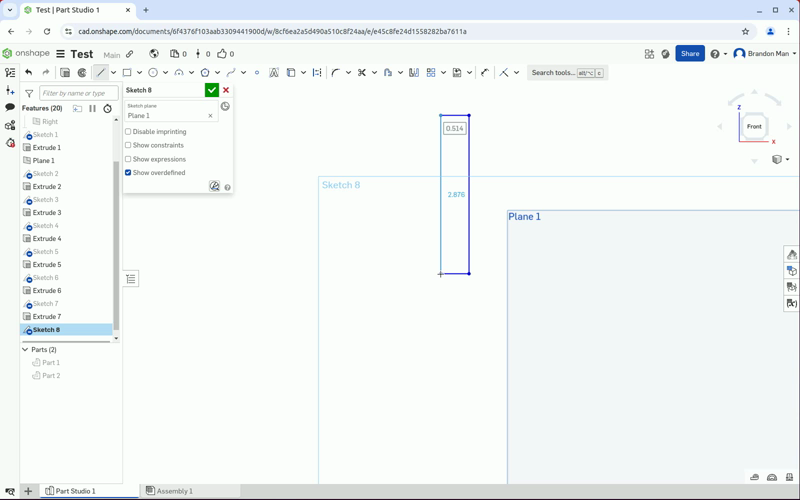
scroll(-6)
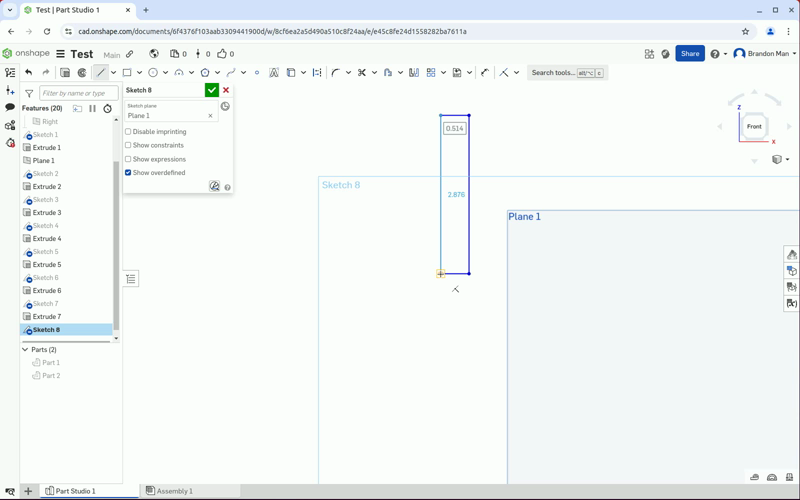
scroll(-6)
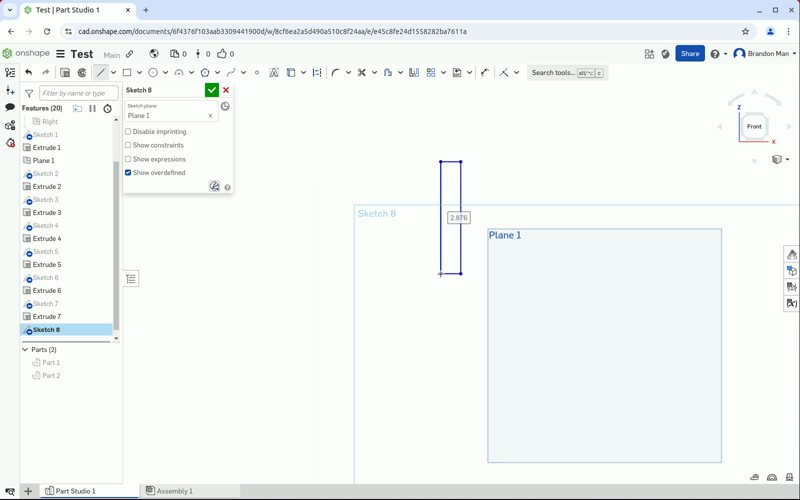
scroll(-6)
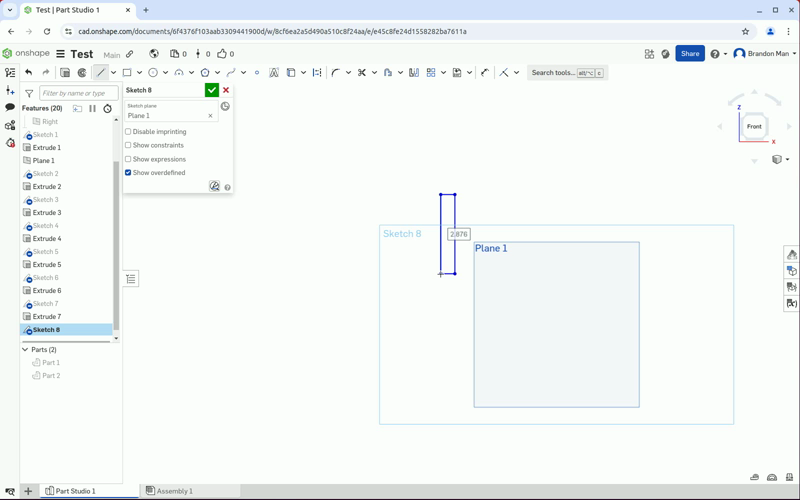
scroll(-6)
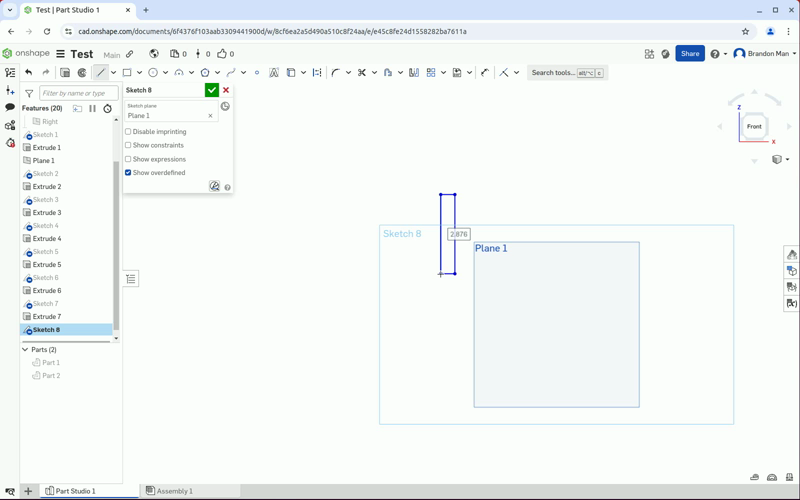
scroll(-6)
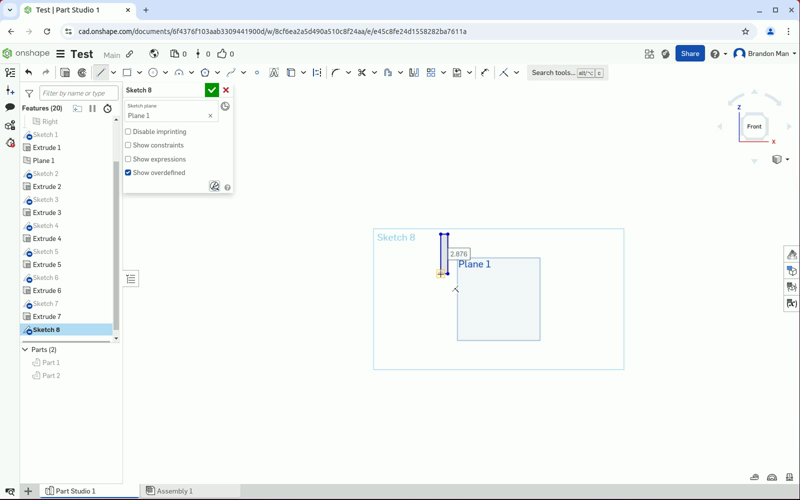
scroll(-6)
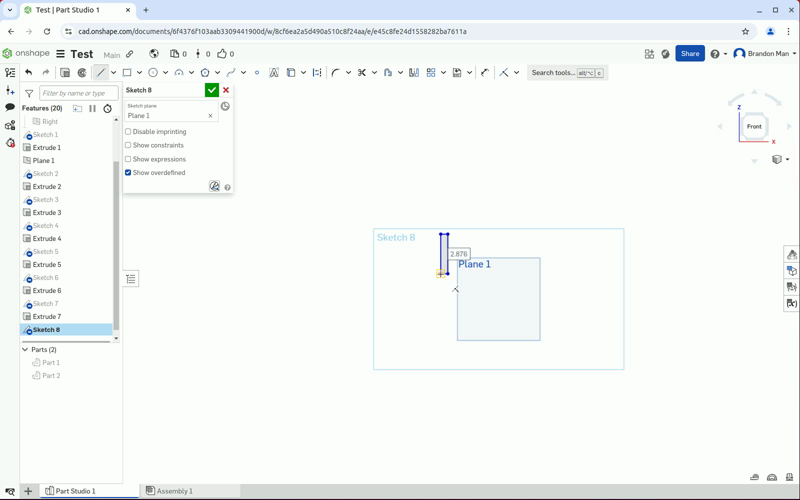
scroll(-6)
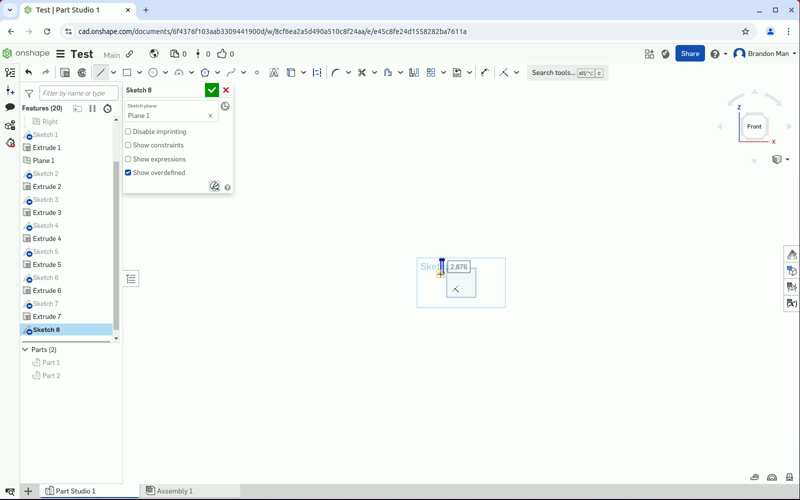
key(esc)
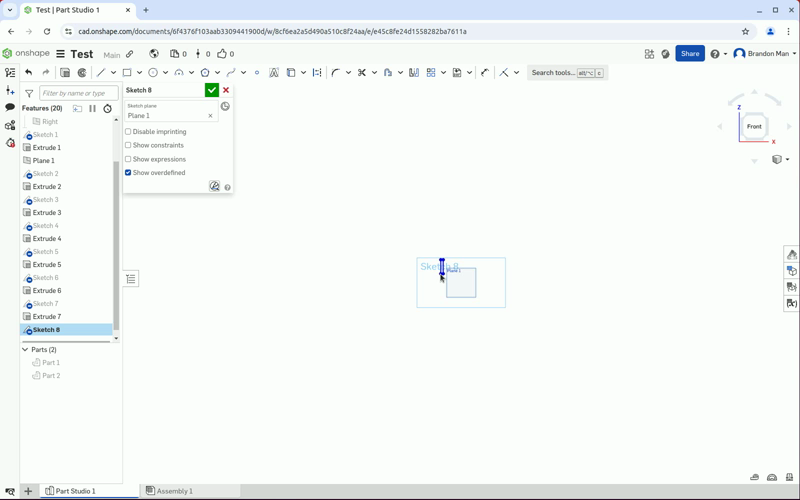
mouse_move(441, 266)
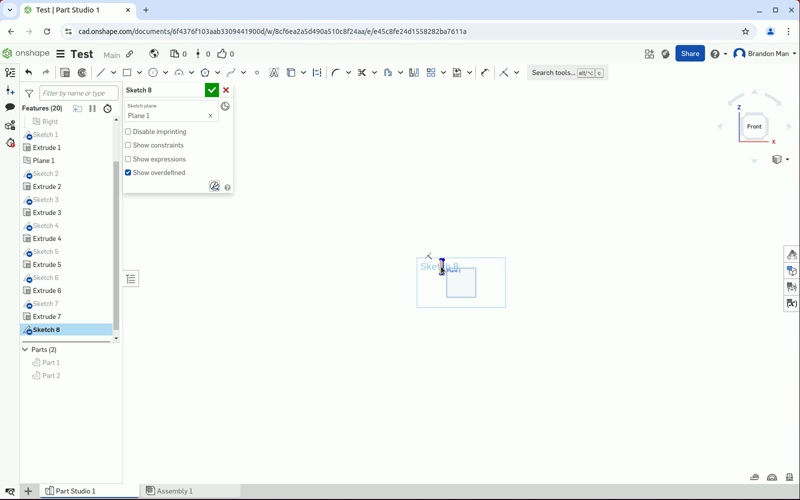
scroll(6)
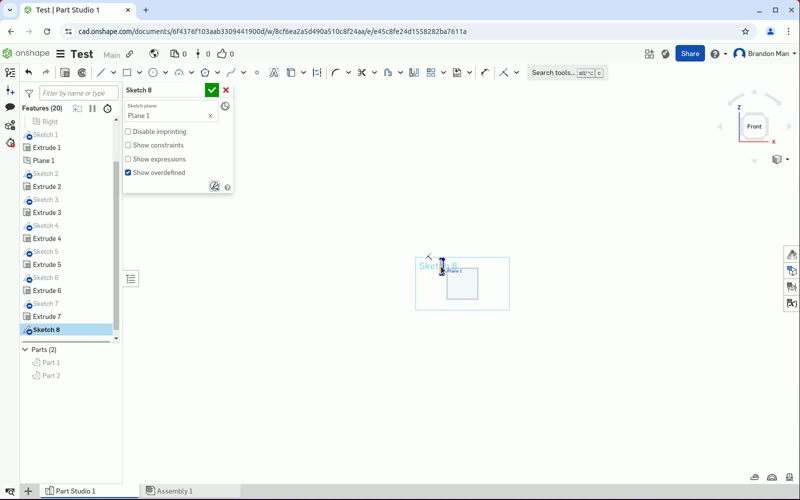
scroll(6)
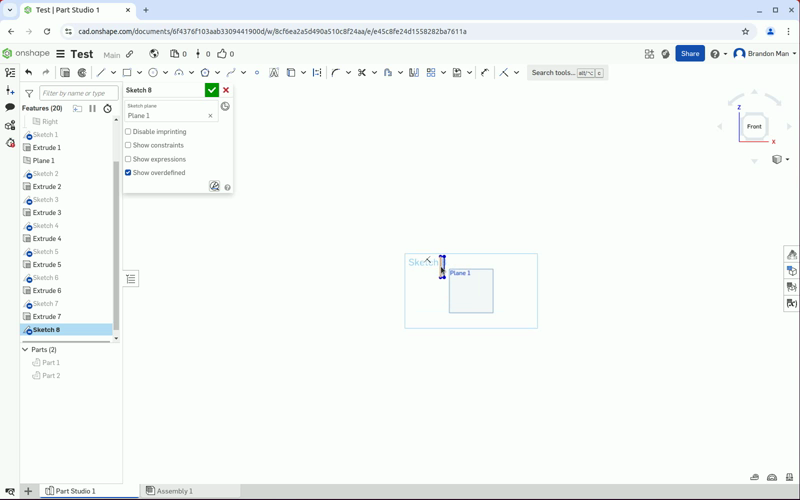
scroll(6)
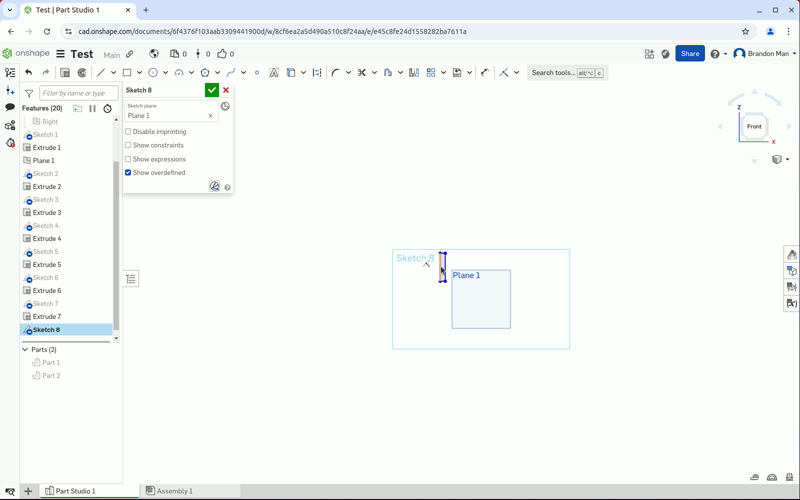
scroll(6)
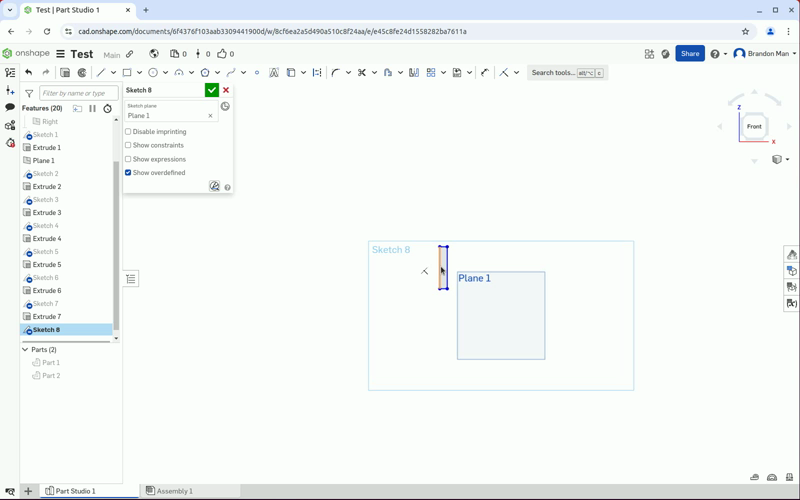
scroll(6)
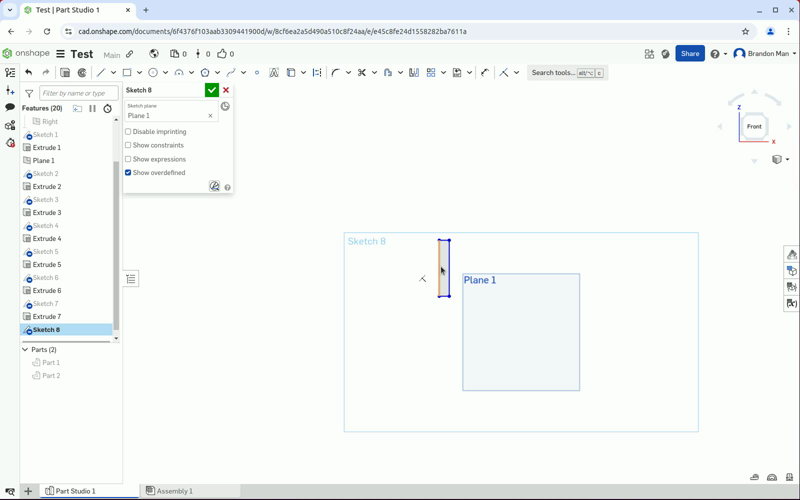
scroll(6)
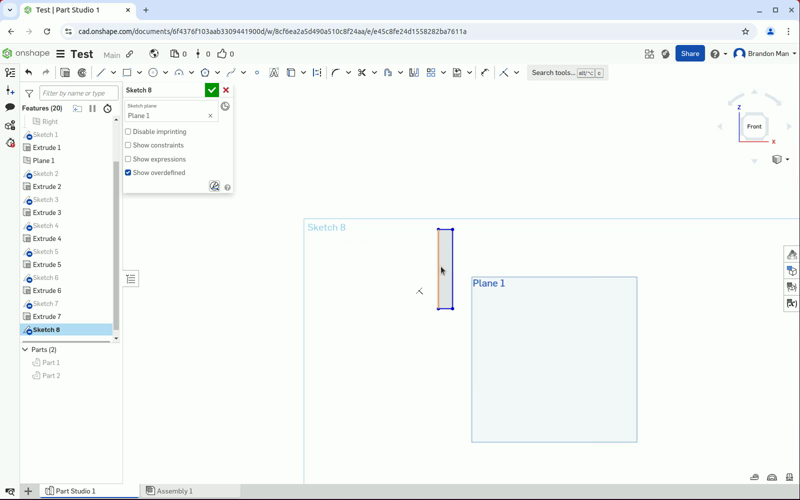
scroll(6)
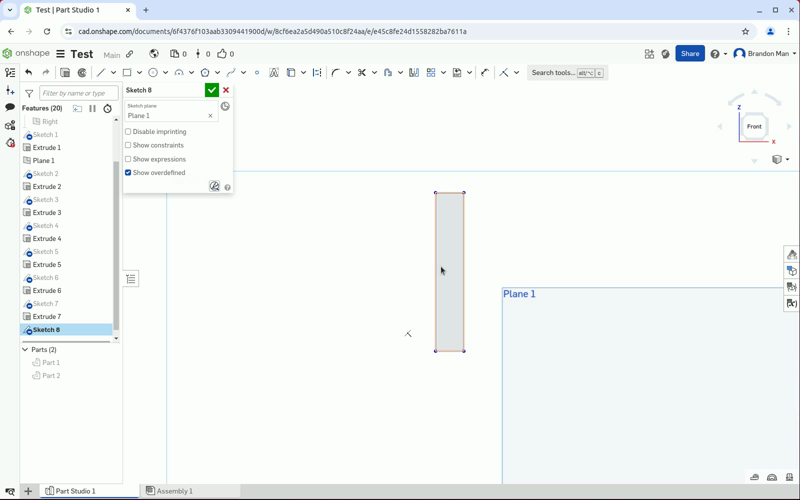
click(441, 266)
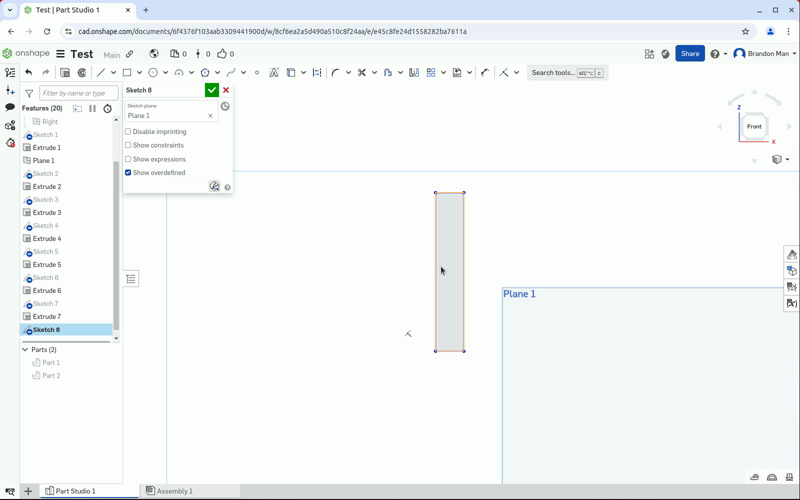
scroll(-6)
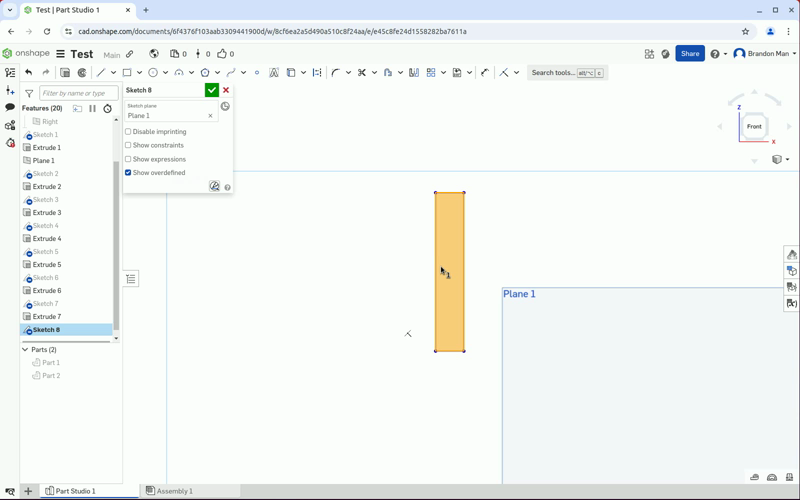
scroll(-6)
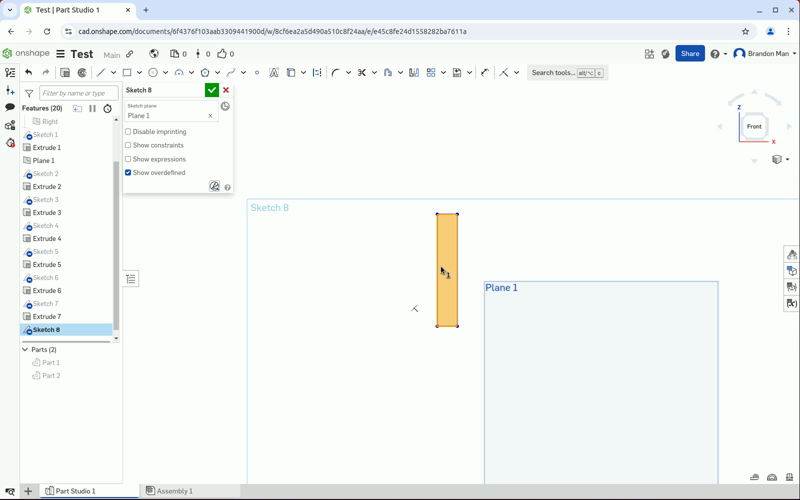
scroll(-6)
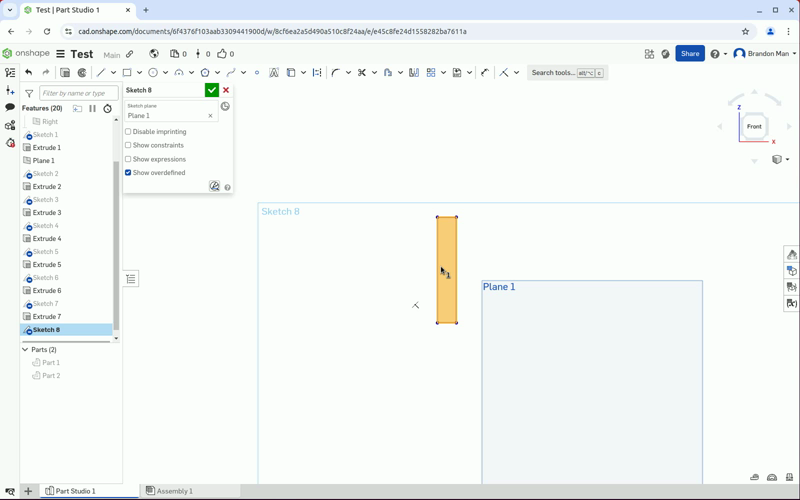
scroll(-6)
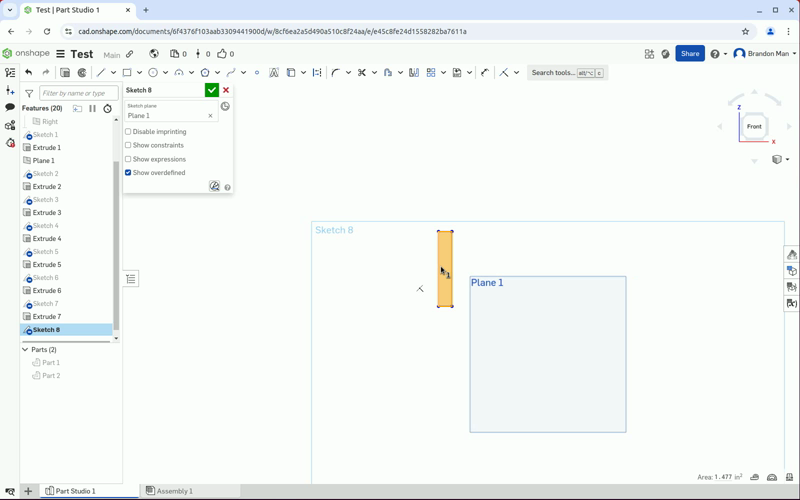
scroll(-6)
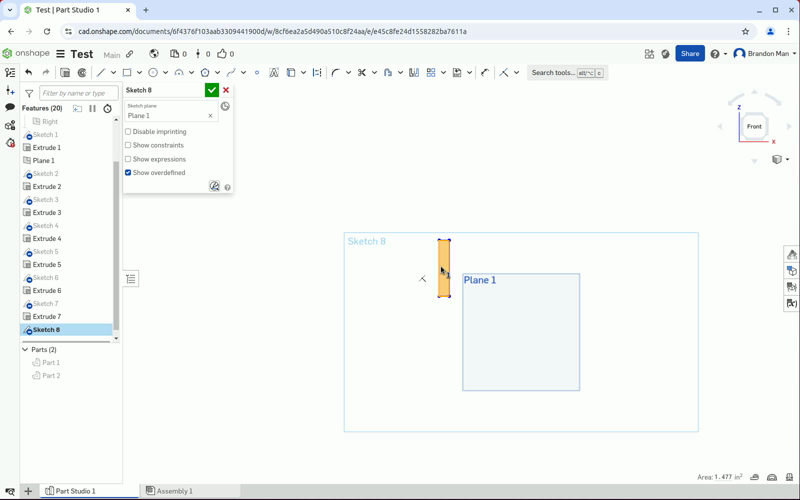
scroll(-6)
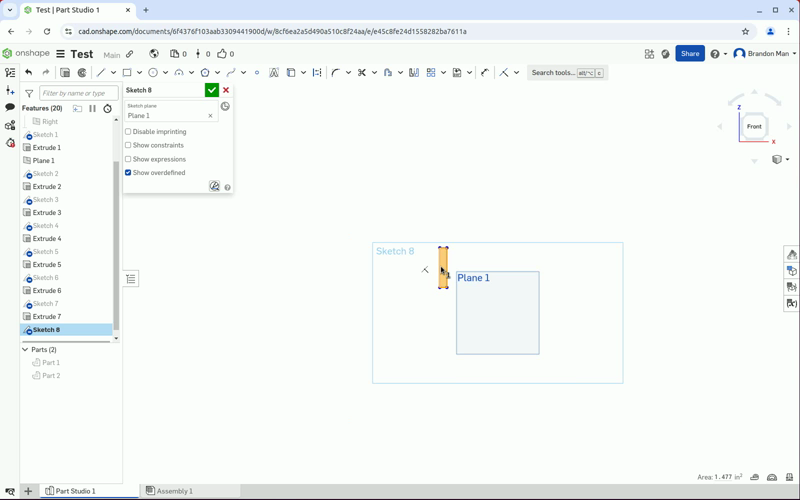
scroll(-6)
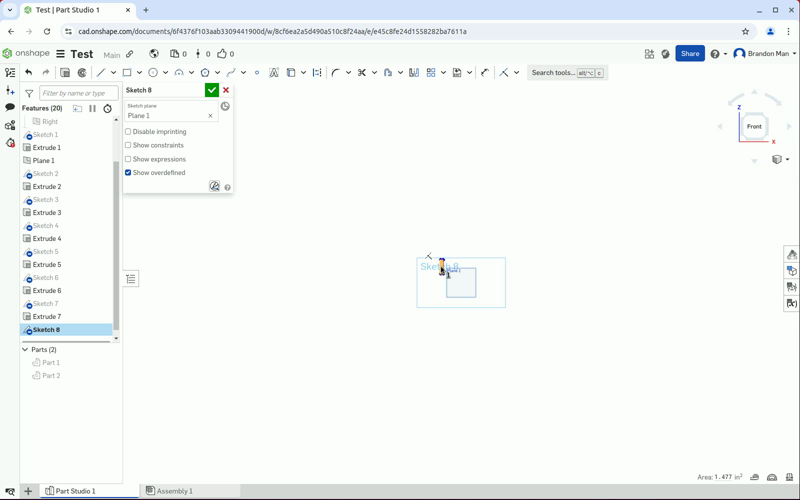
mouse_move(73, 352)
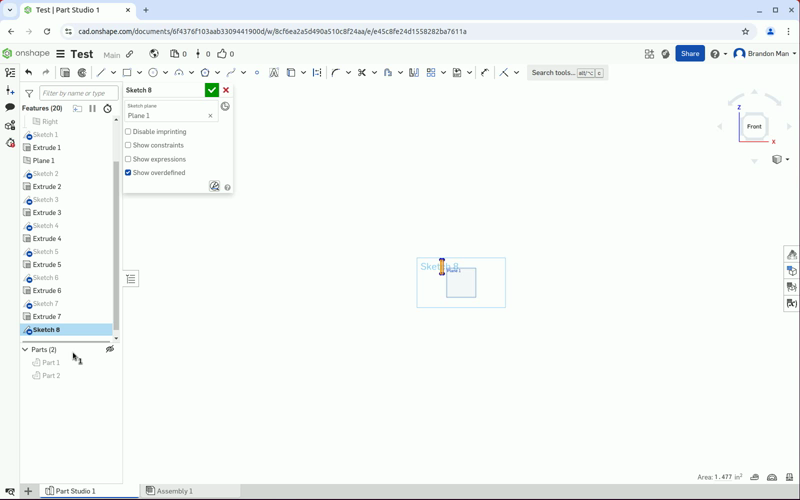
key(shift+y)
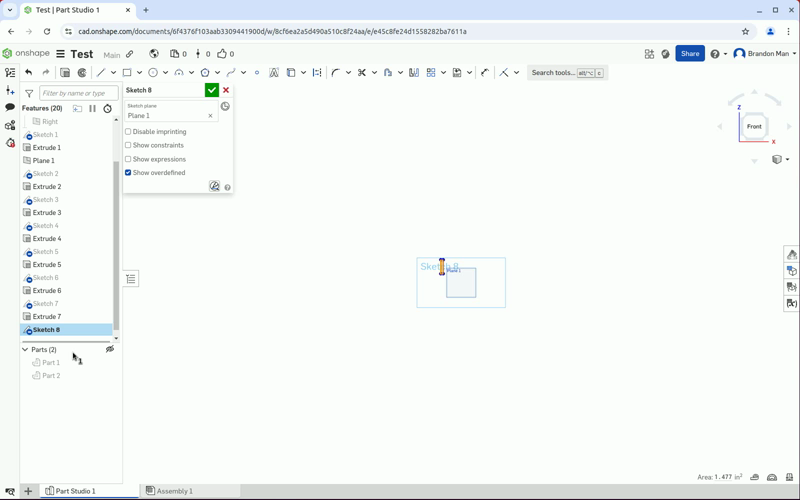
key(shift+e)
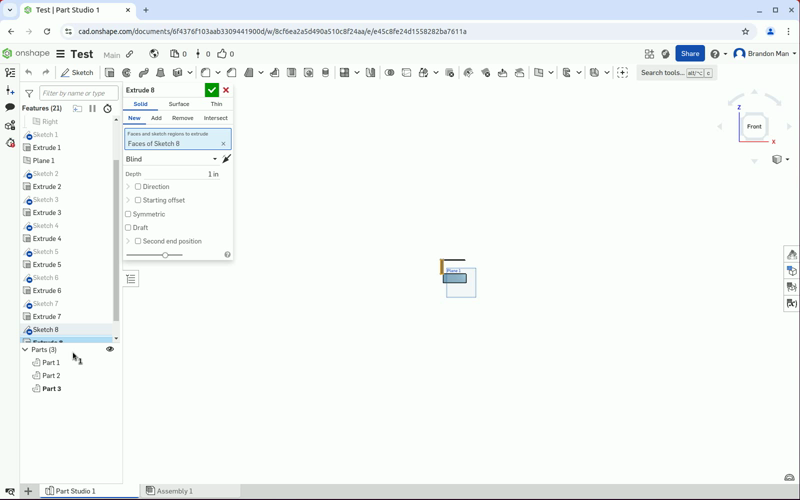
mouse_move(143, 106)
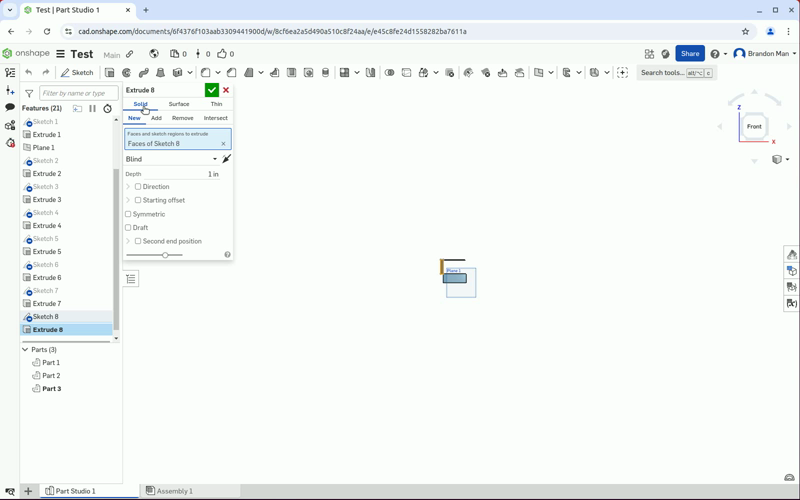
click(143, 106)
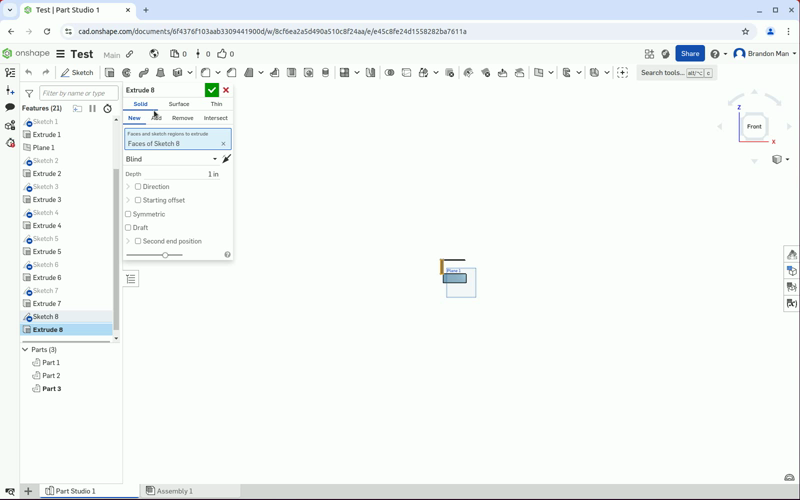
mouse_move(186, 120)
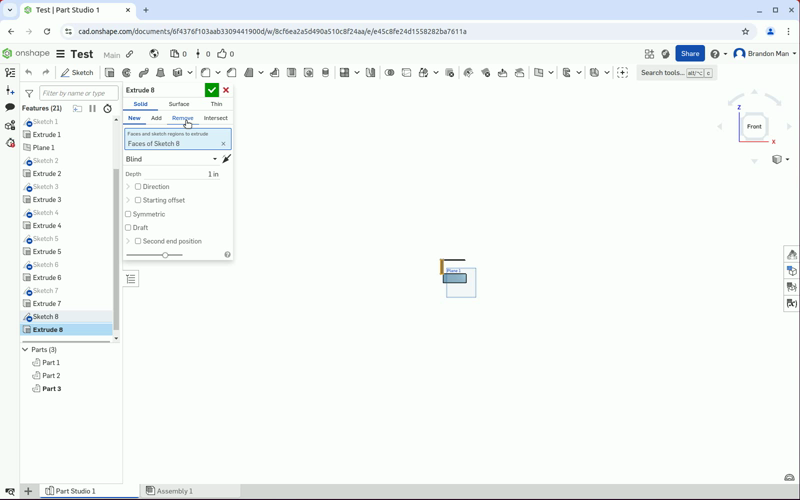
click(186, 120)
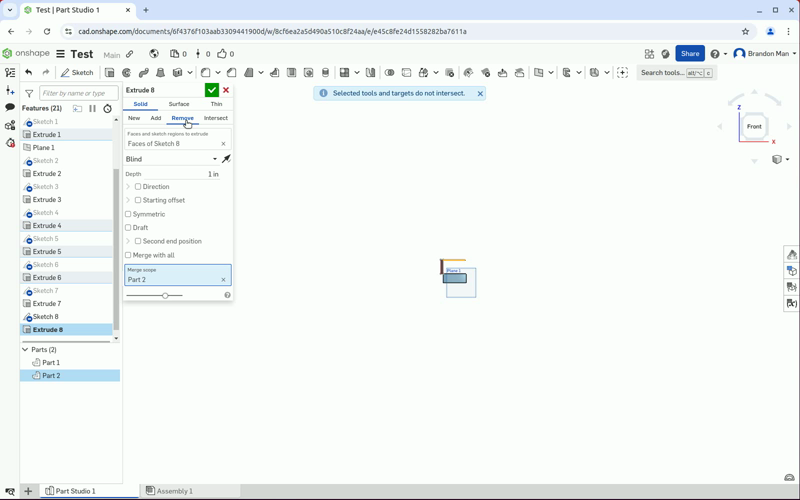
key(tab, 4)
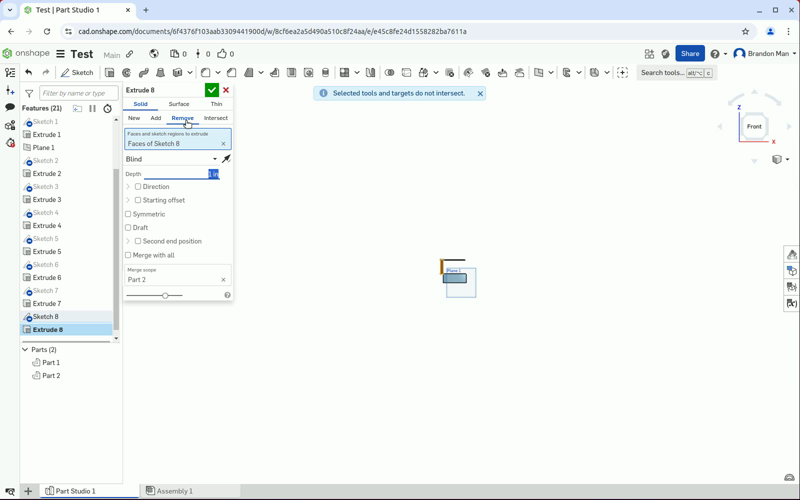
text(30.811)
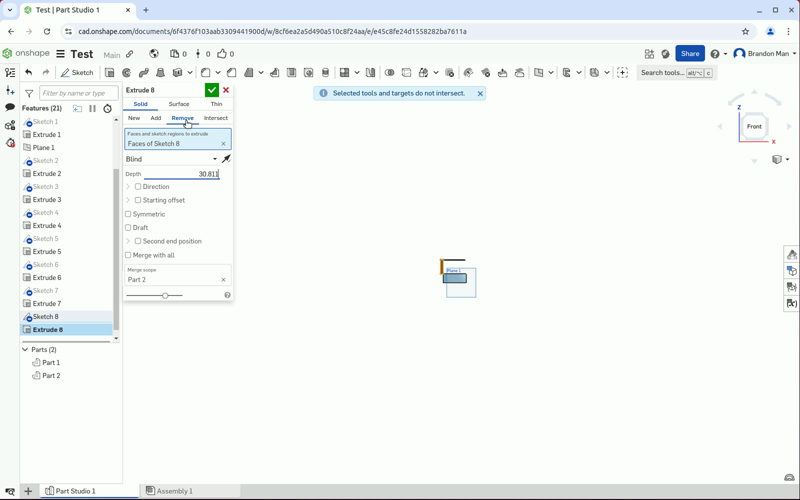
key(tab, 6)
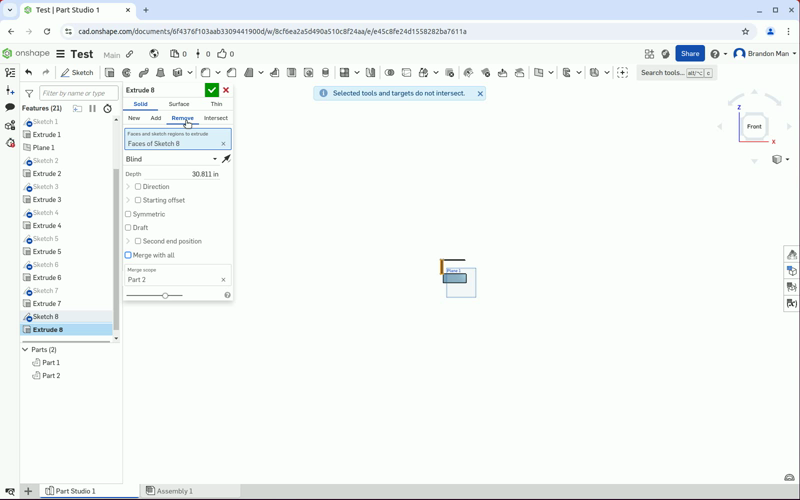
key(space)
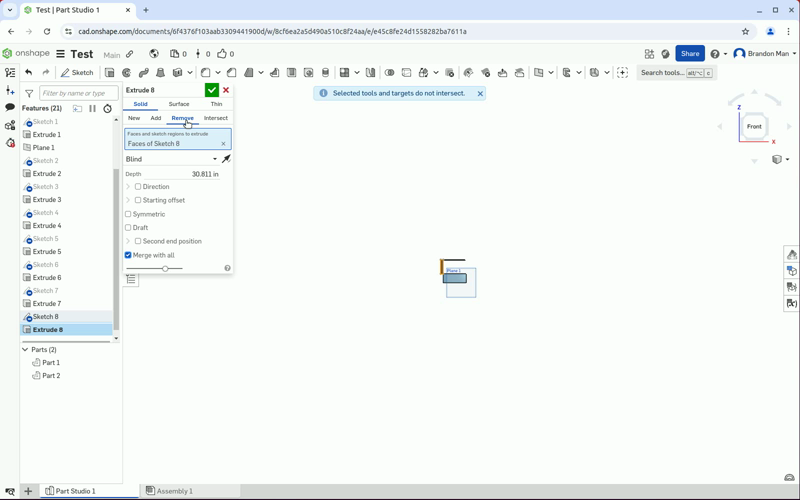
key(enter)
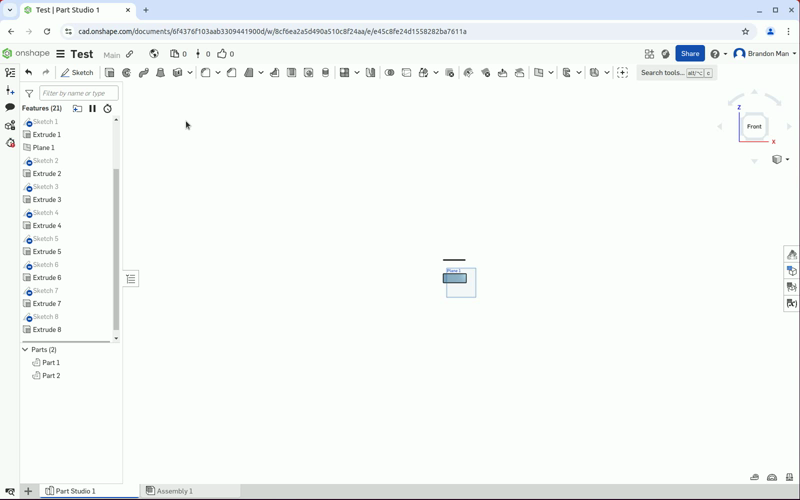
key(shift+h)
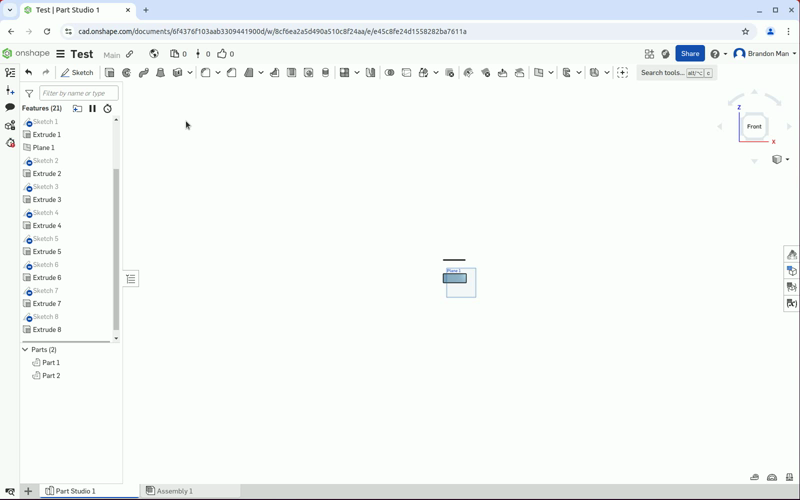
key(shift+h)
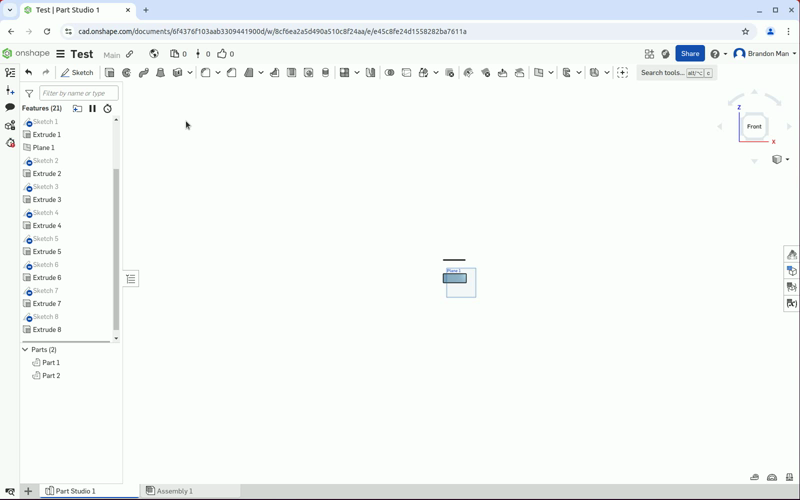
mouse_move(69, 124)
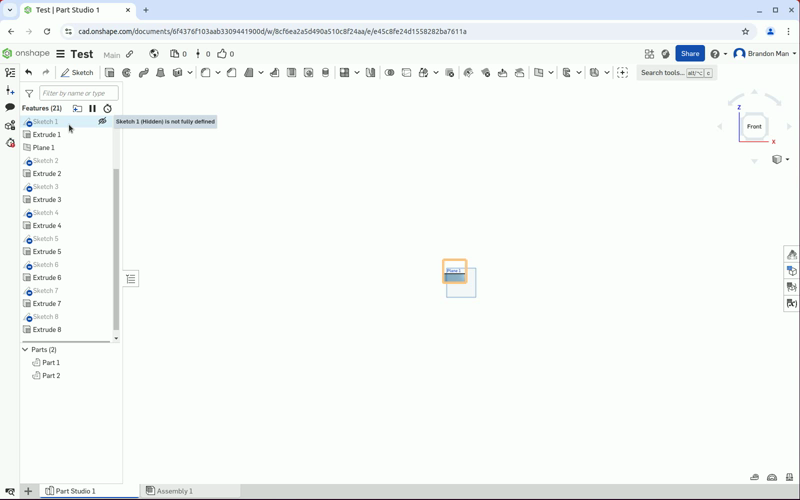
click(69, 124)
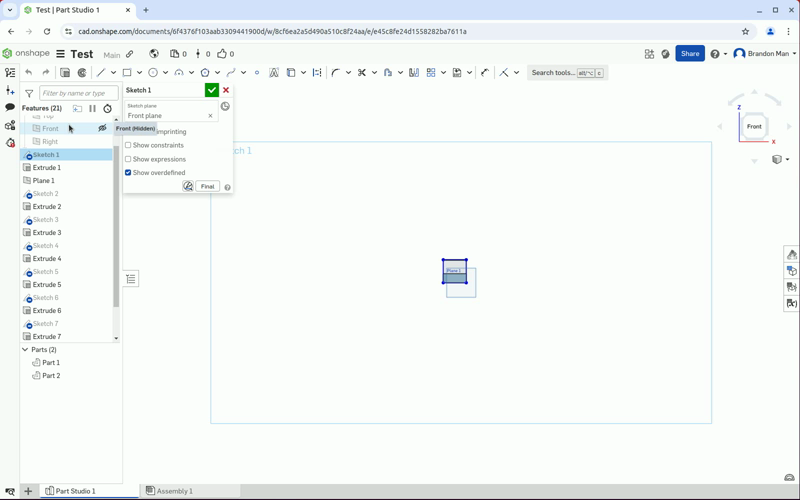
mouse_move(229, 92)
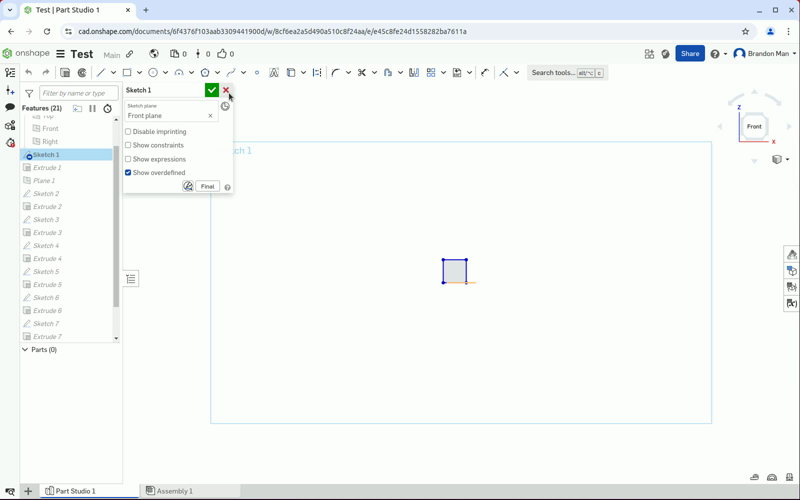
click(229, 92)
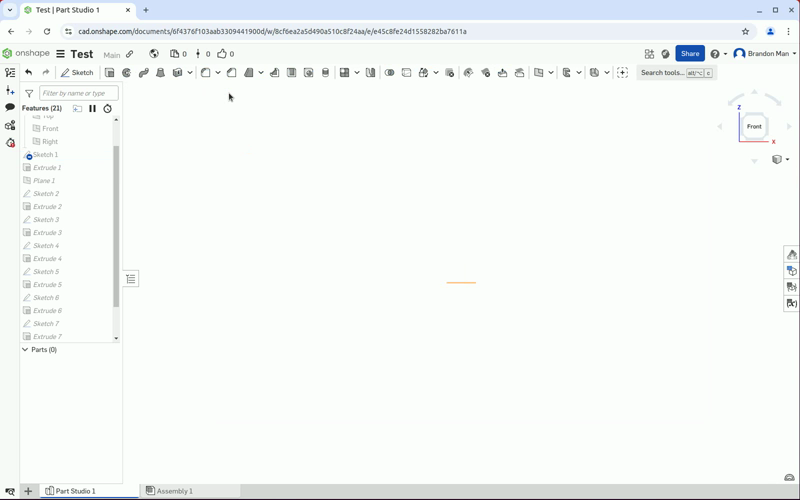
key(shift+s)
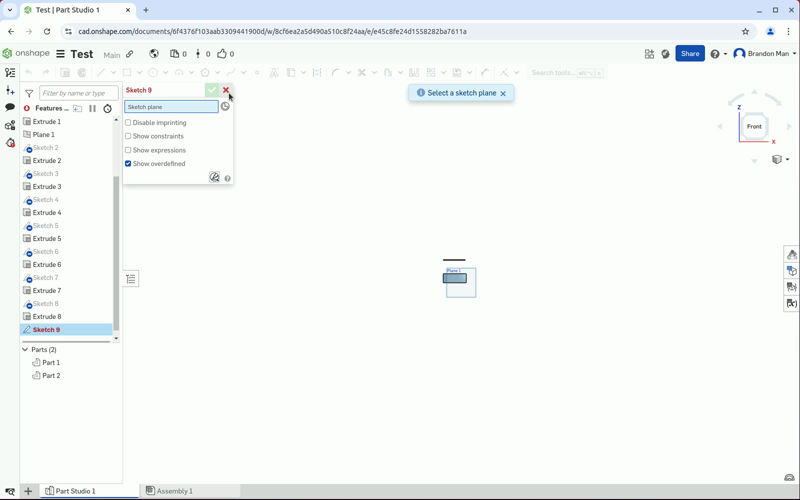
mouse_move(69, 137)
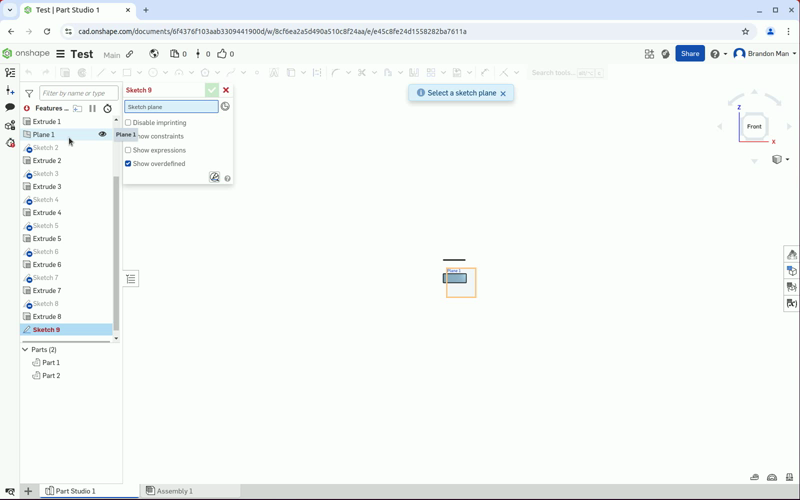
click(69, 137)
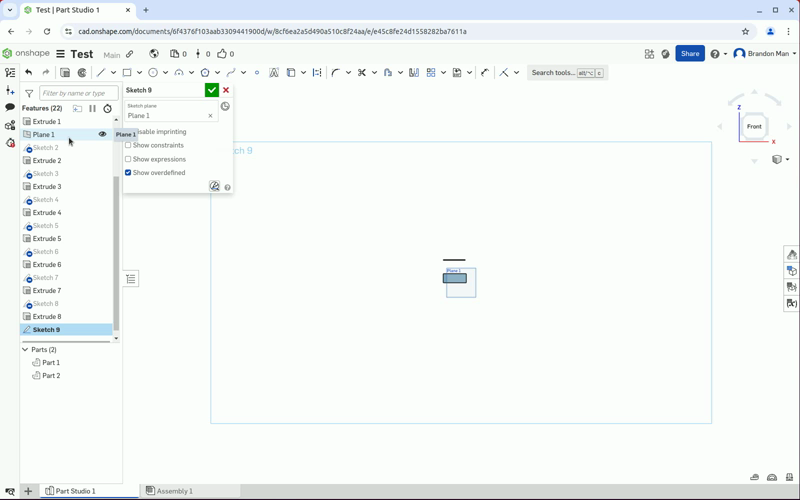
mouse_move(73, 352)
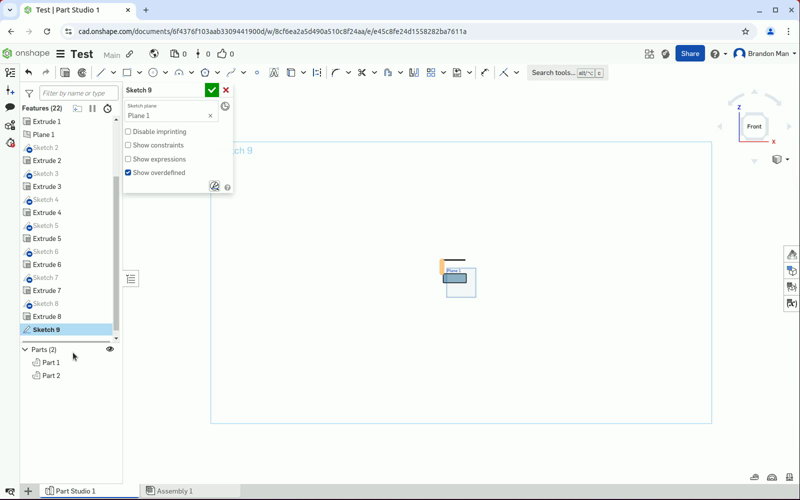
key(y)
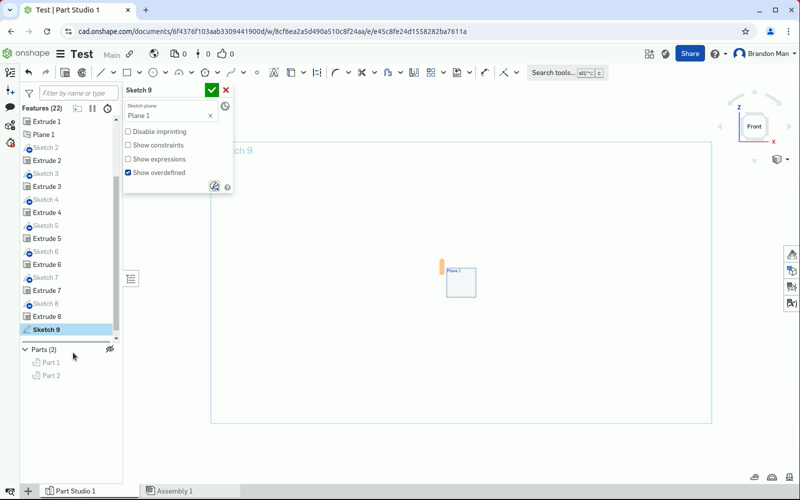
key(l)
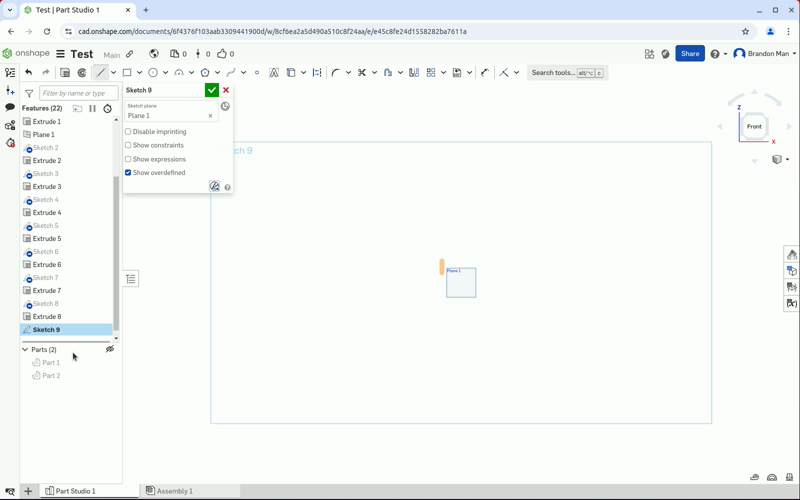
key_down(shift)
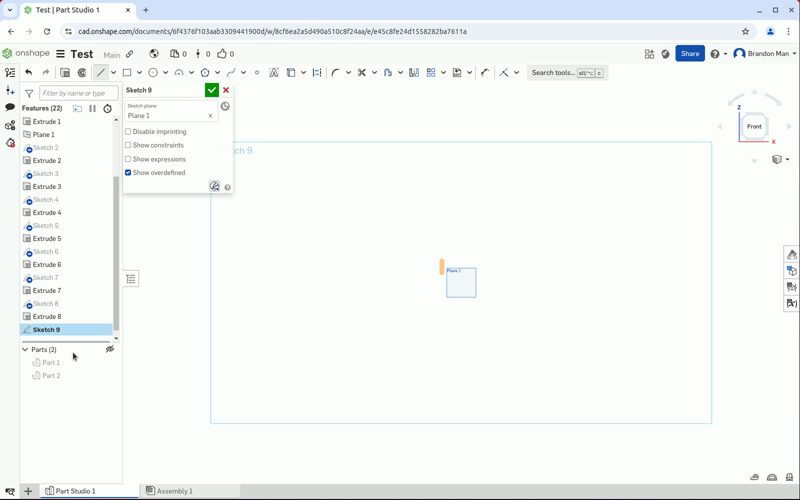
mouse_move(443, 273)
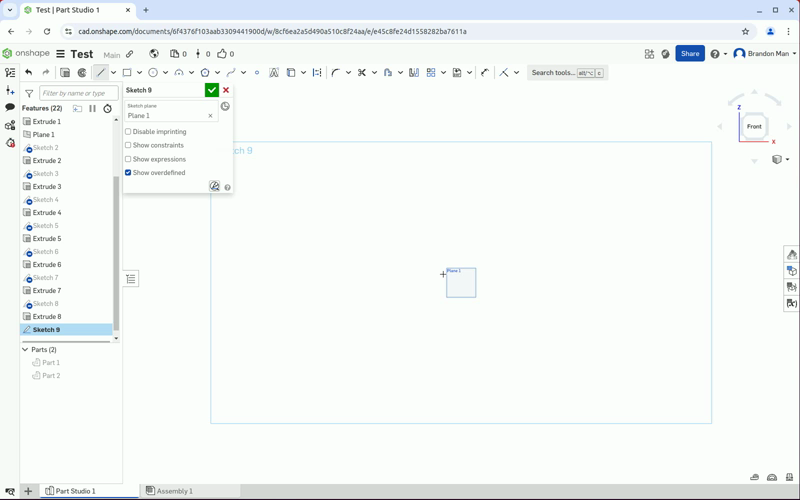
click(443, 273)
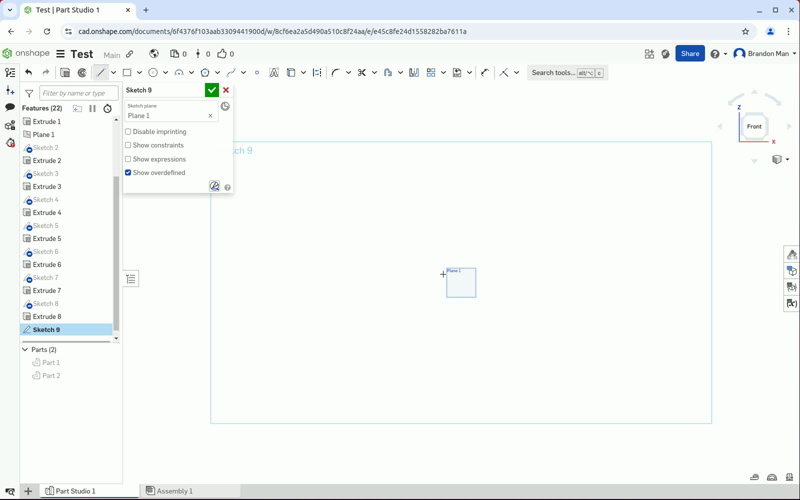
key_up(shift)
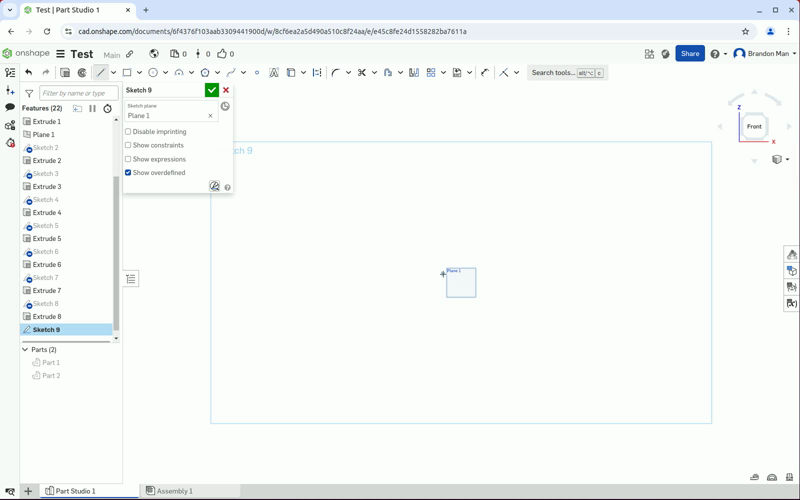
key_down(shift)
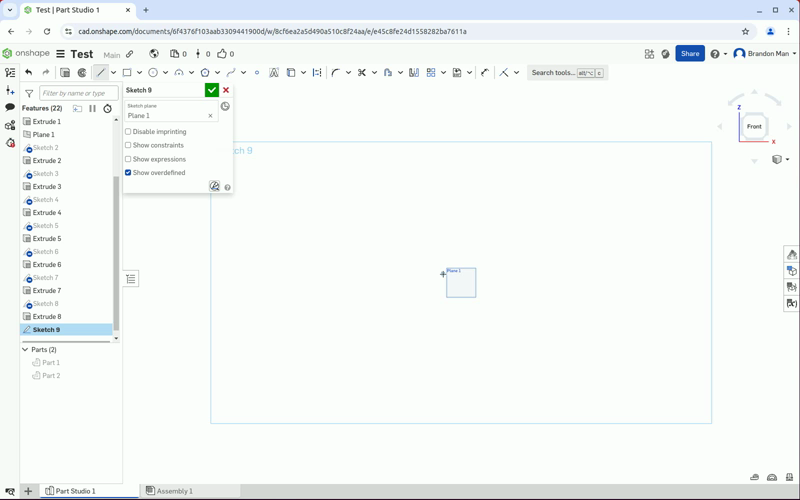
mouse_move(473, 273)
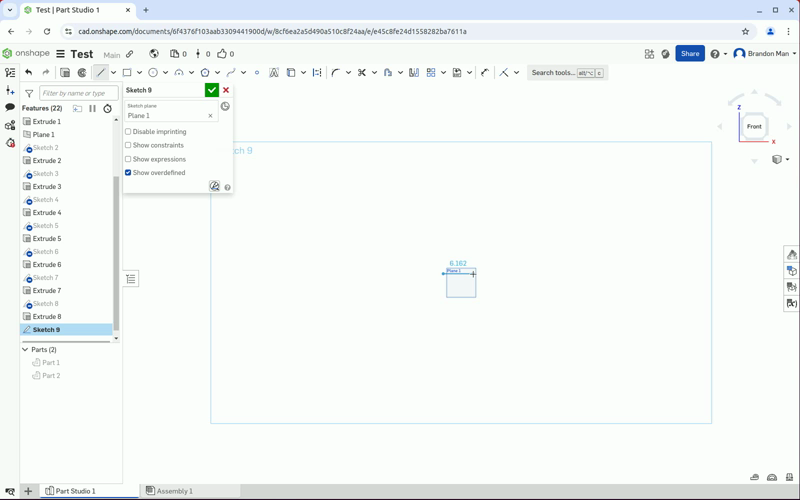
mouse_move(466, 273)
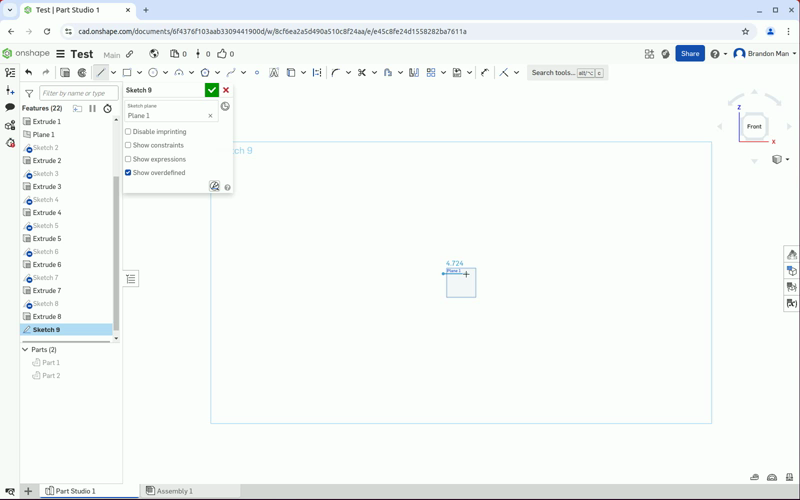
click(466, 273)
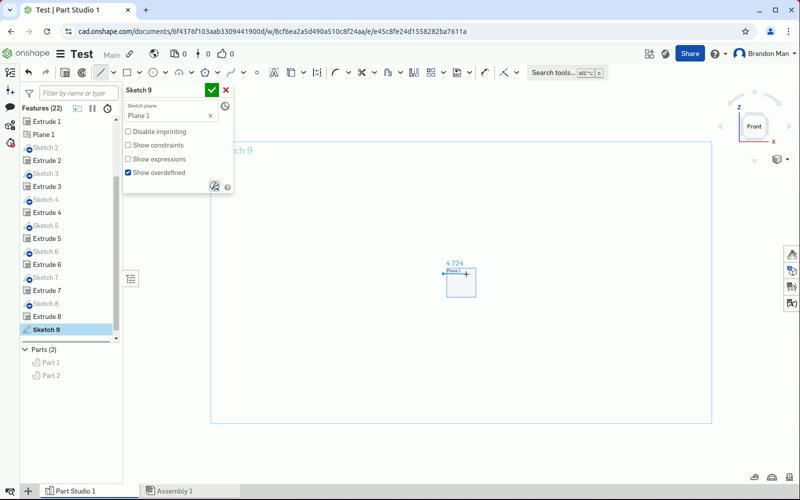
key_up(shift)
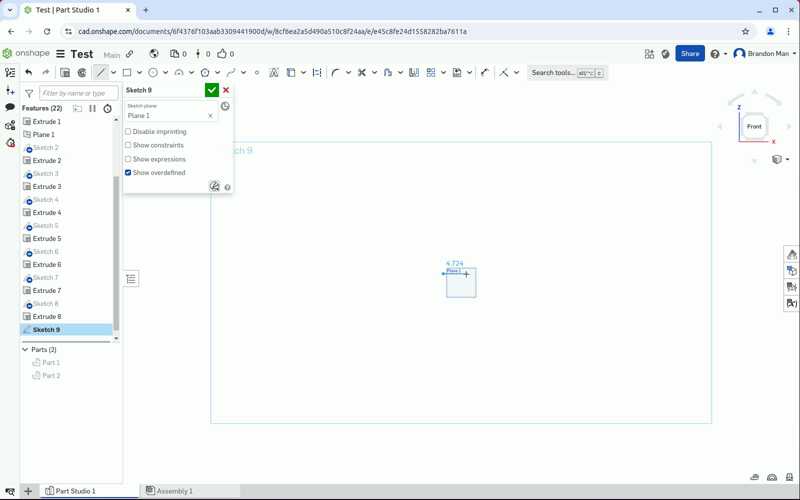
key_down(shift)
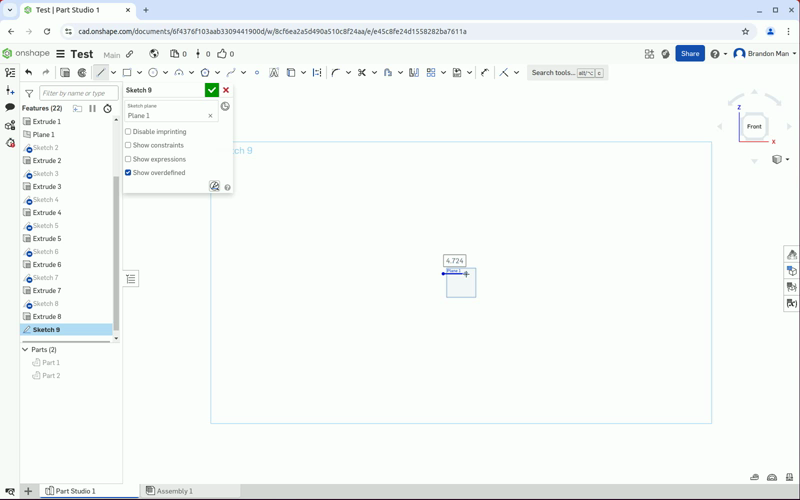
mouse_move(496, 273)
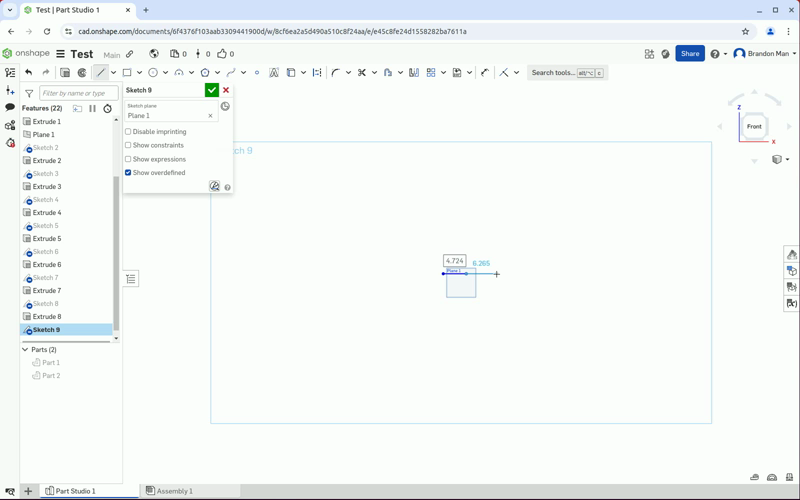
mouse_move(466, 260)
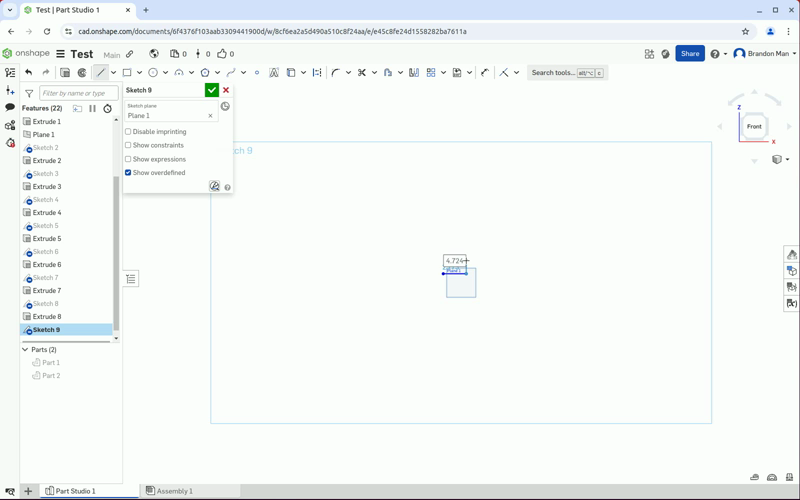
click(466, 260)
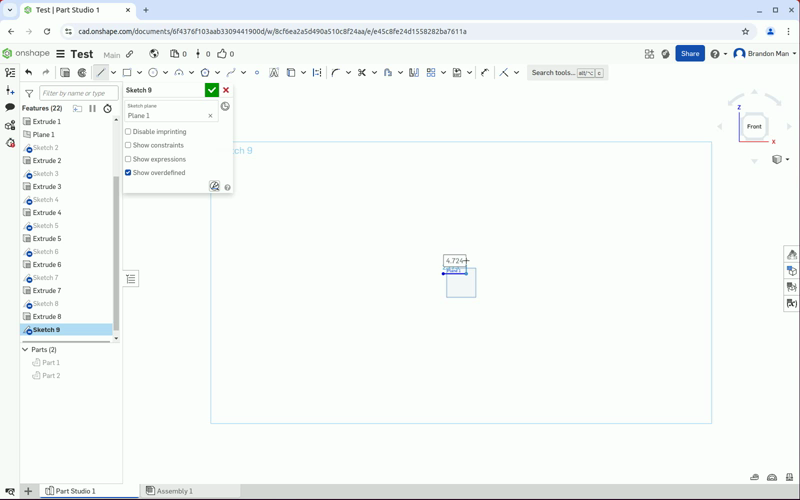
key_up(shift)
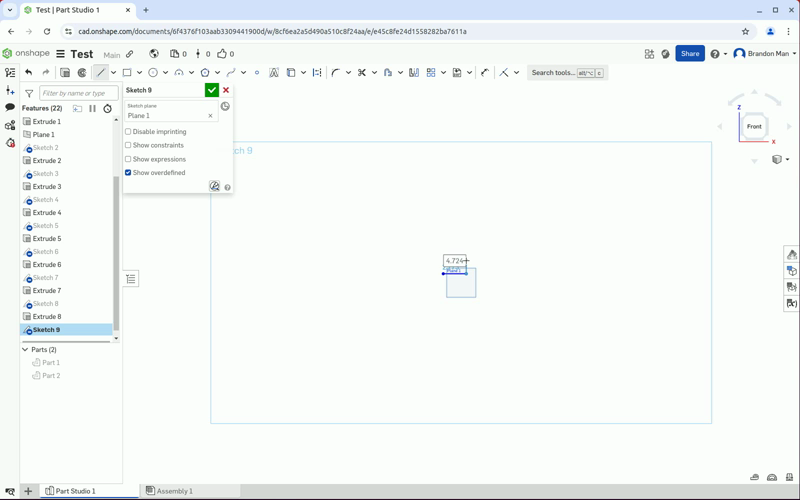
key_down(shift)
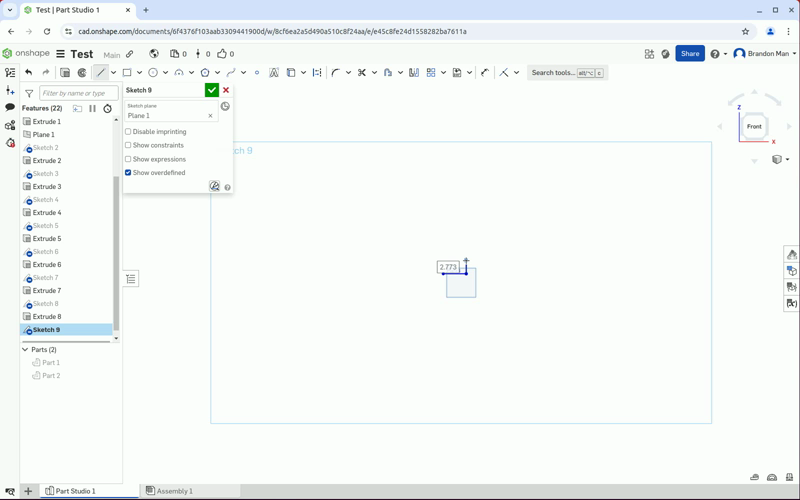
mouse_move(496, 260)
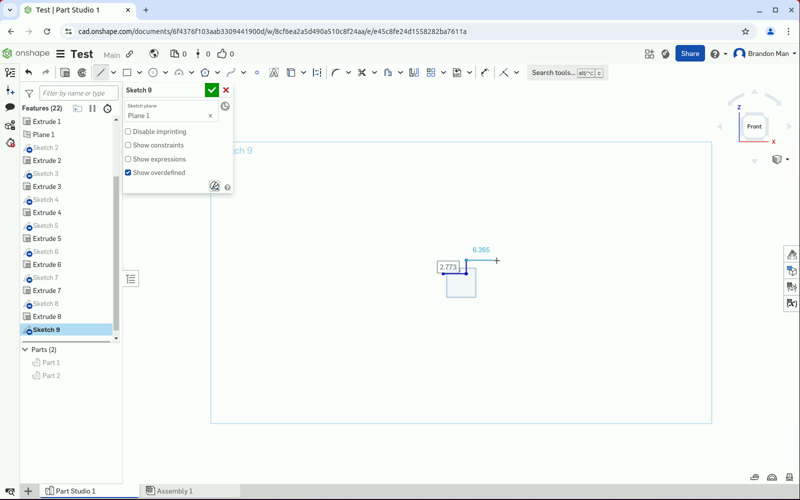
mouse_move(443, 260)
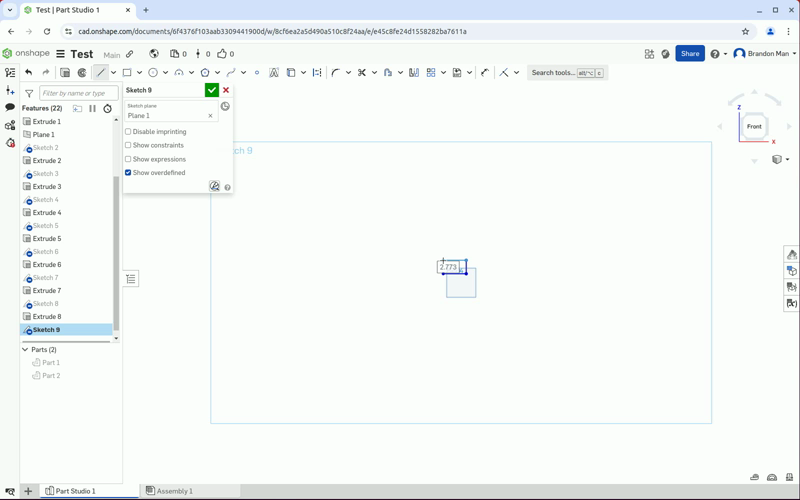
click(443, 260)
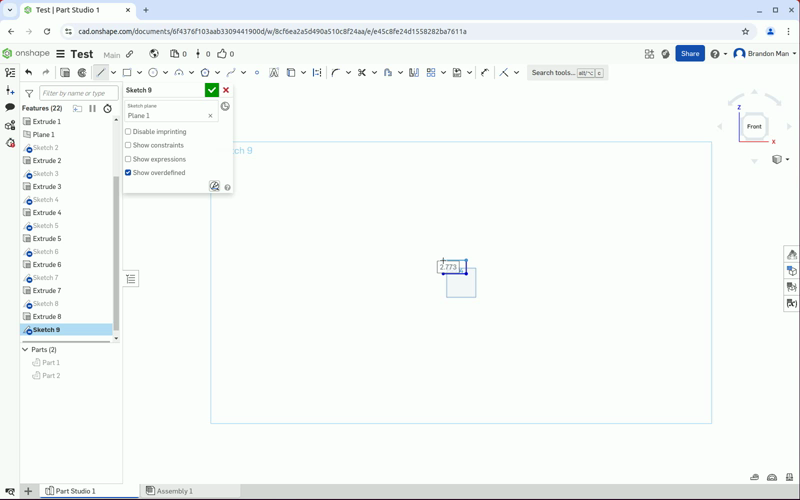
key_up(shift)
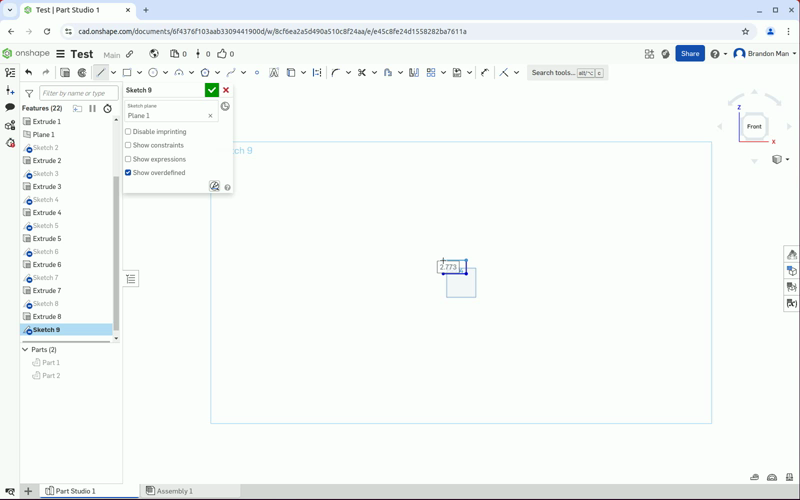
mouse_move(473, 260)
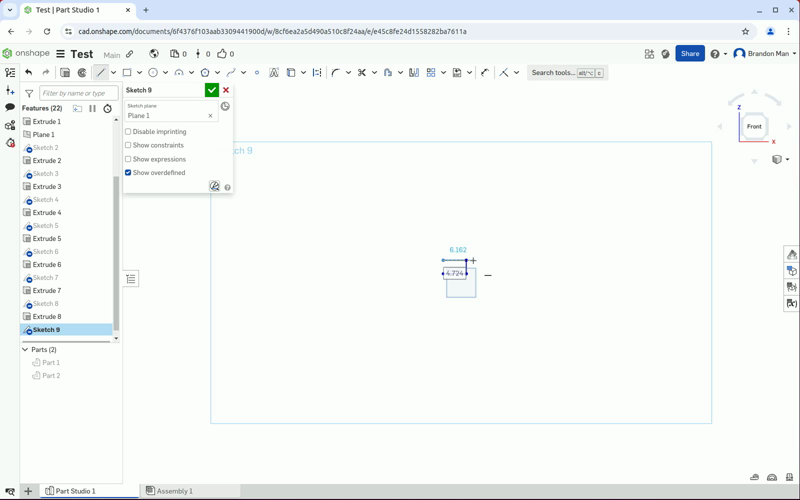
key_down(shift)
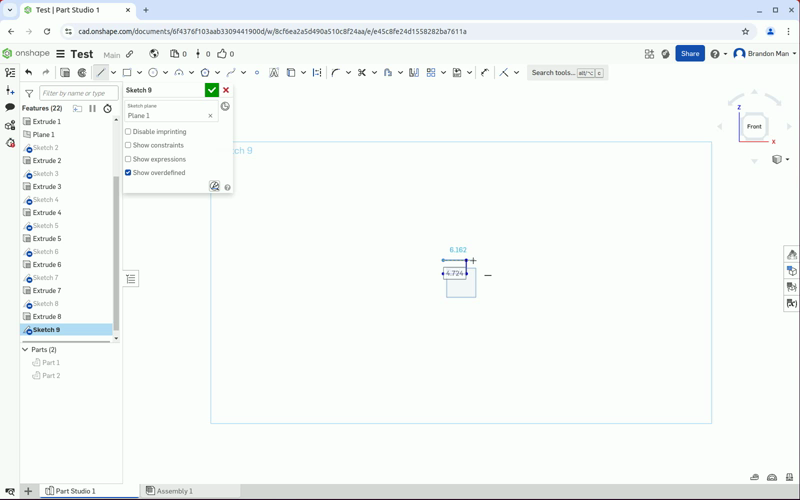
mouse_move(443, 273)
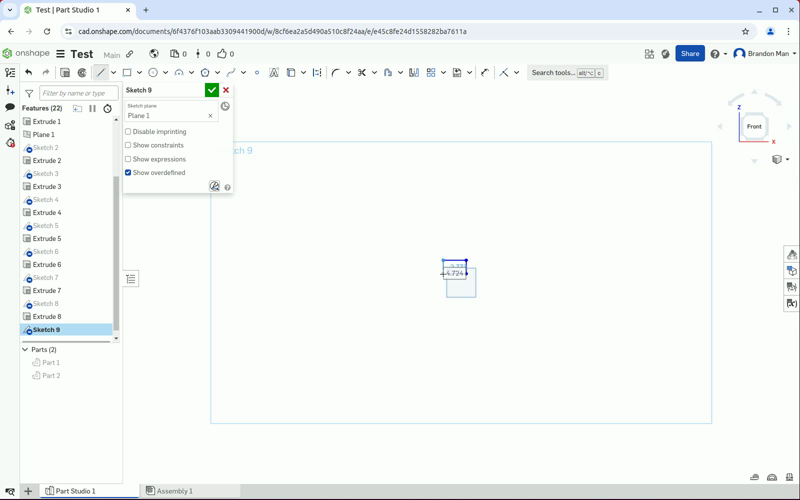
key_up(shift)
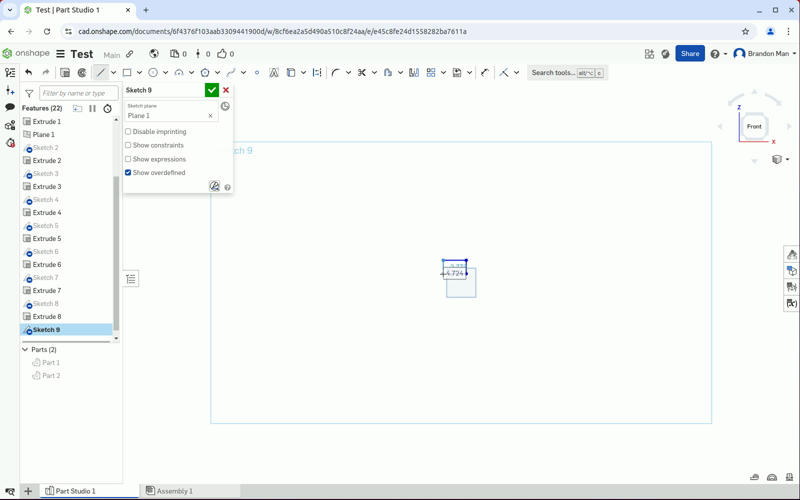
click(443, 273)
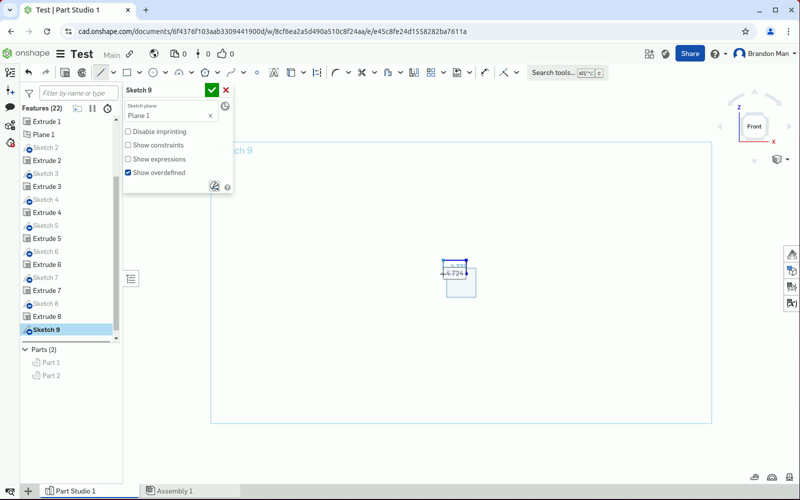
key(esc)
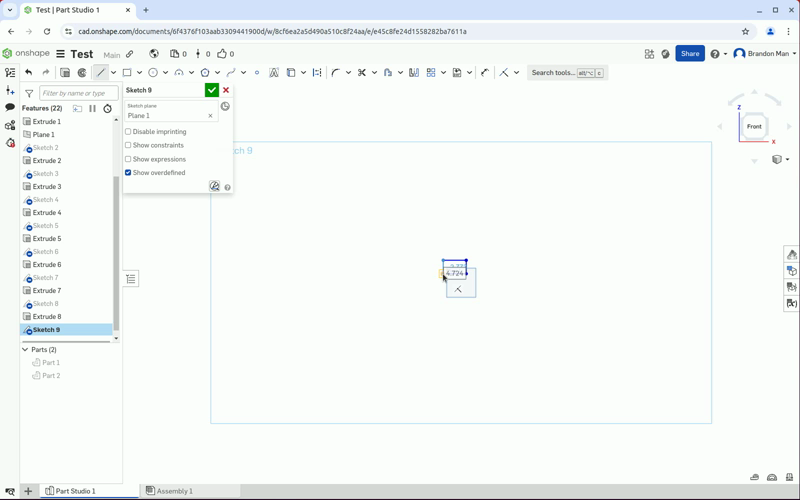
mouse_move(446, 267)
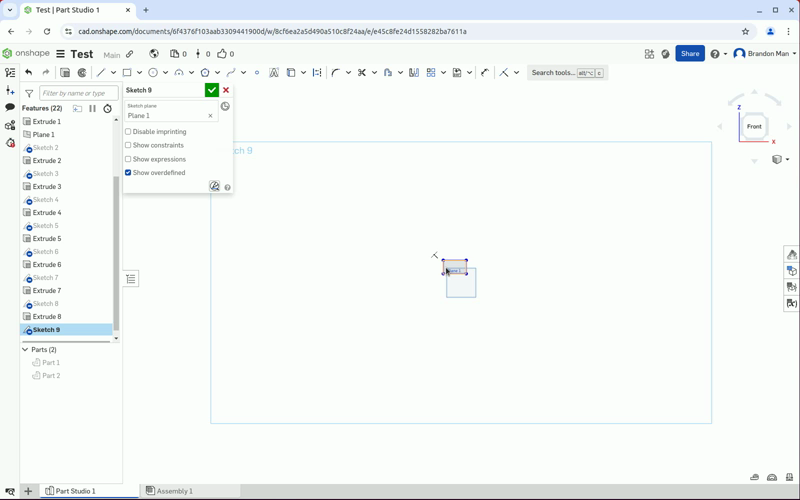
scroll(6)
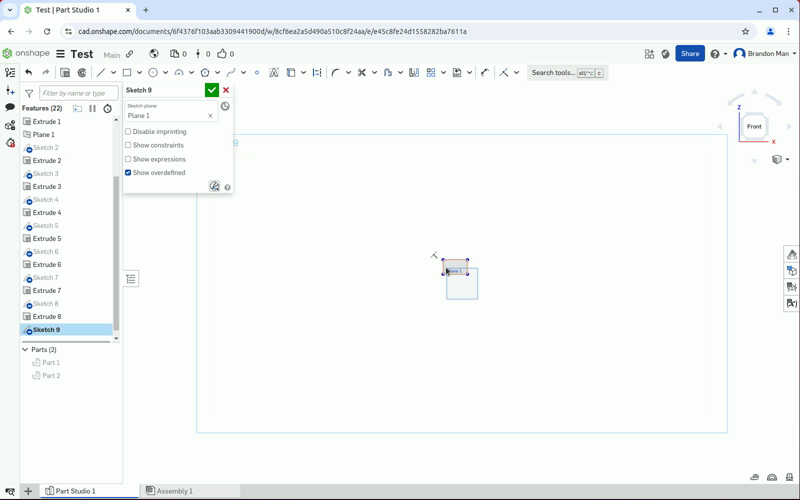
scroll(6)
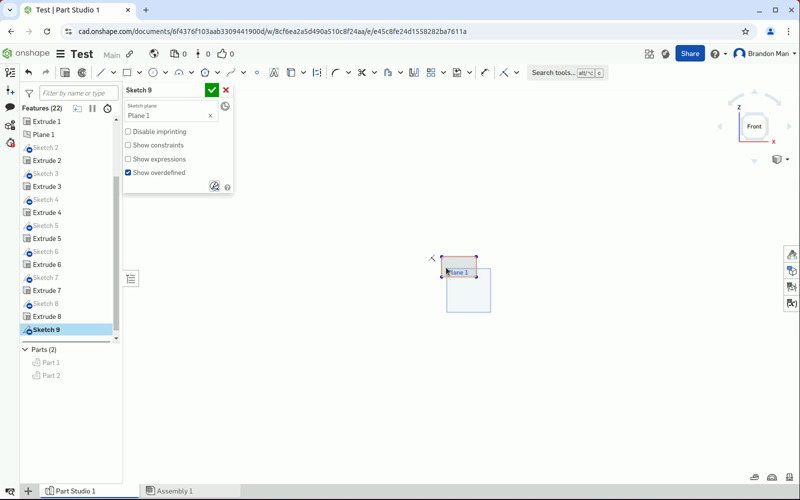
scroll(6)
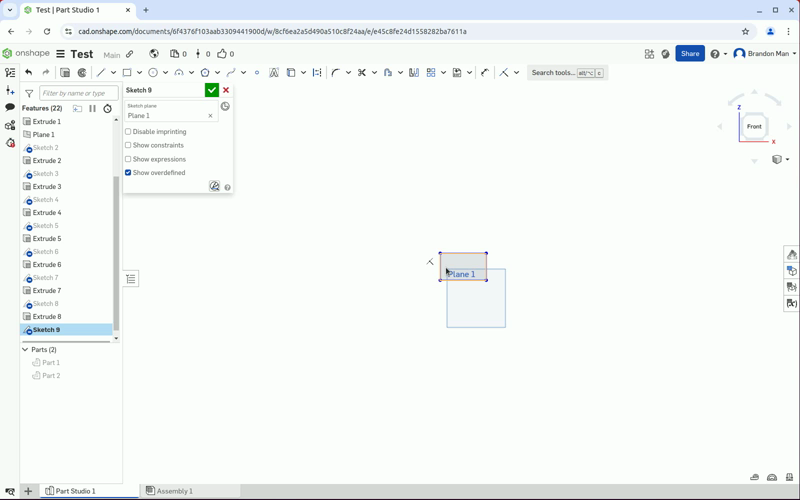
scroll(6)
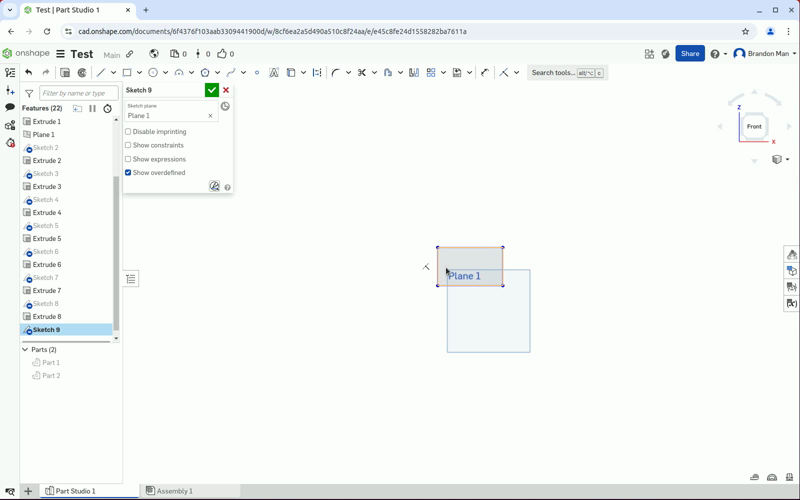
scroll(6)
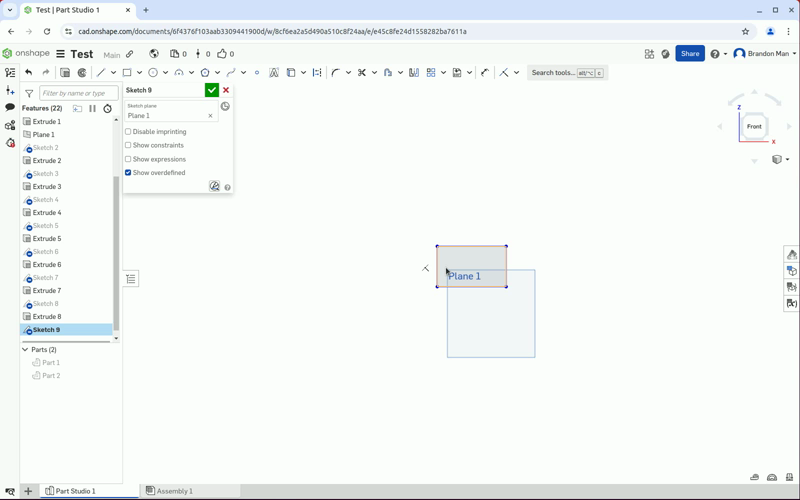
scroll(6)
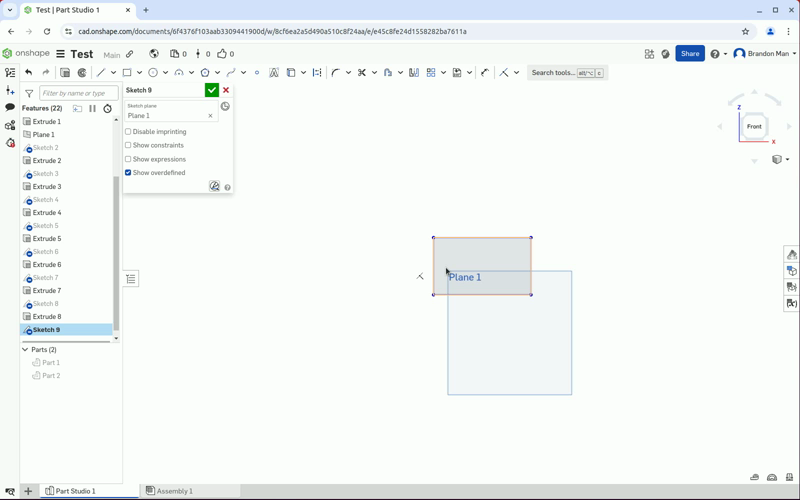
scroll(6)
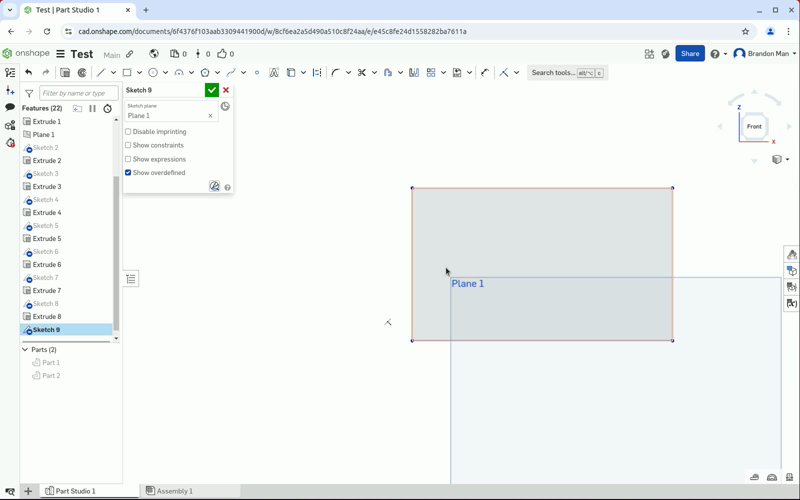
click(446, 267)
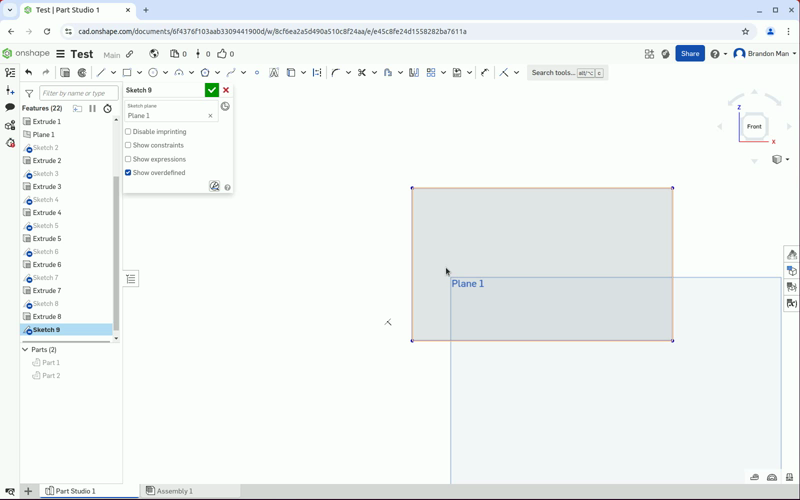
scroll(-6)
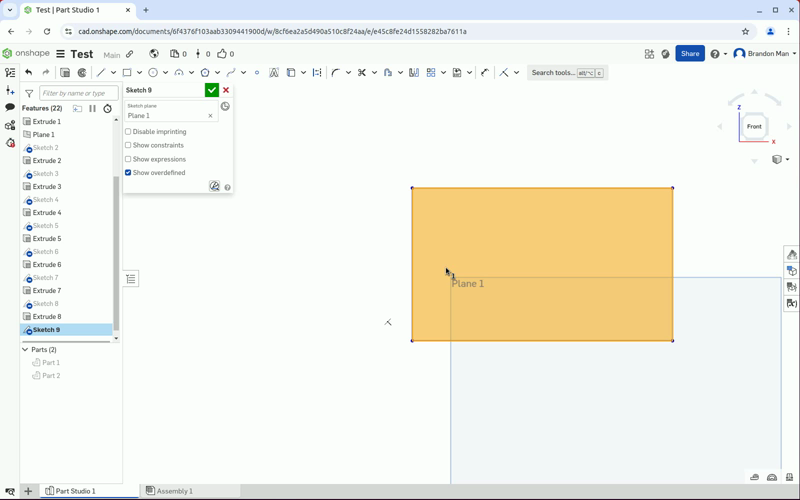
scroll(-6)
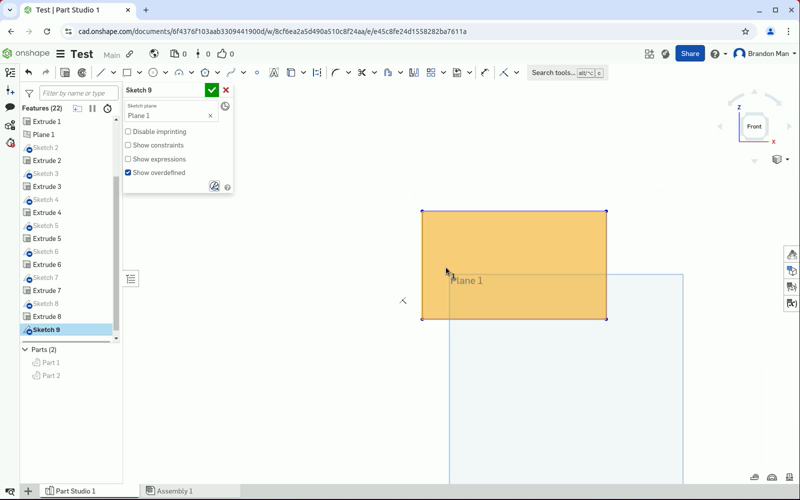
scroll(-6)
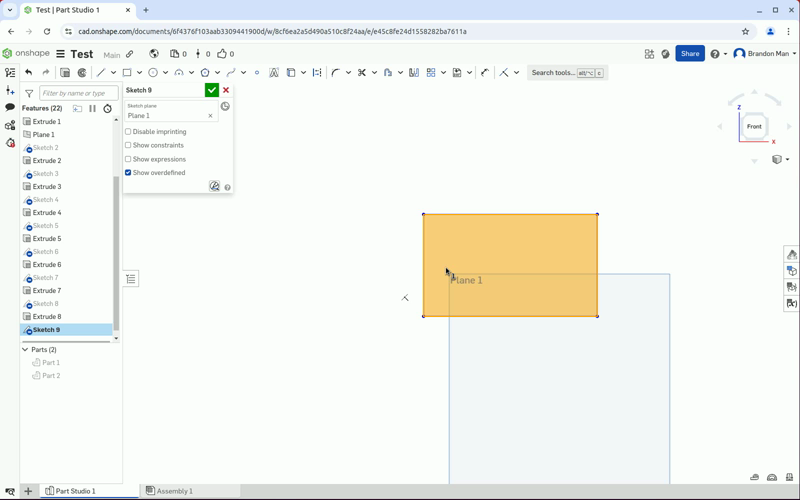
scroll(-6)
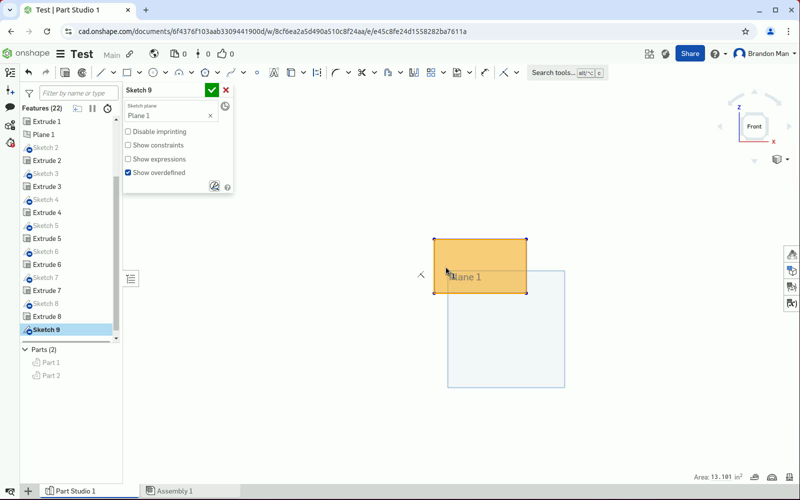
scroll(-6)
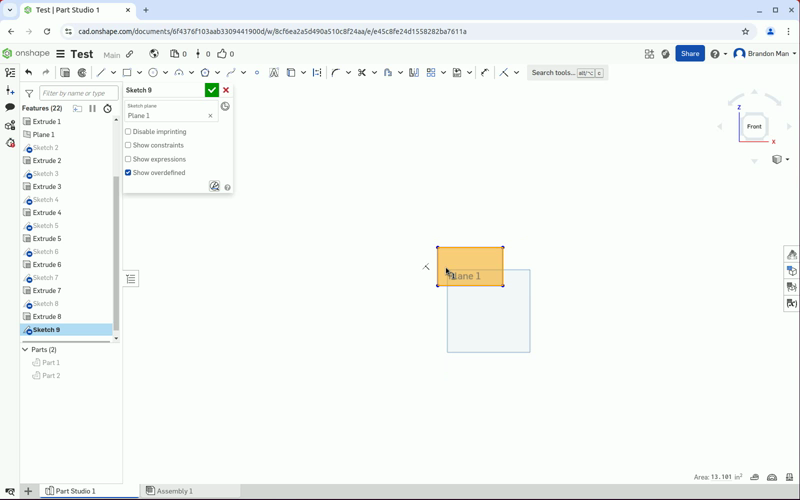
scroll(-6)
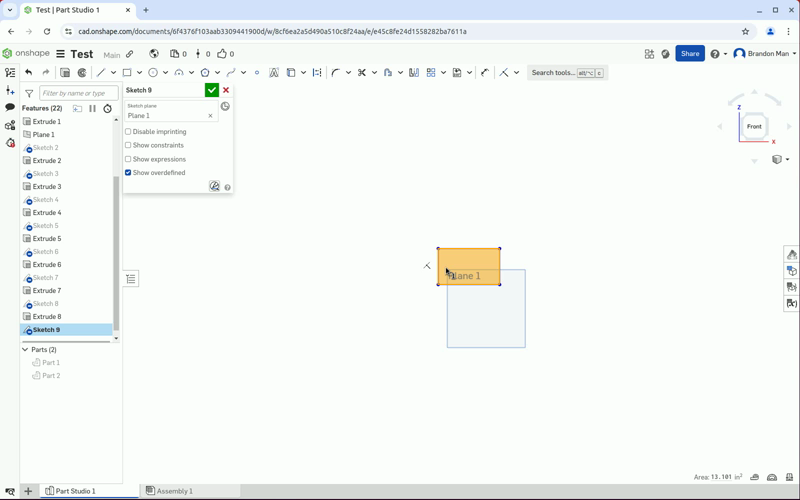
scroll(-6)
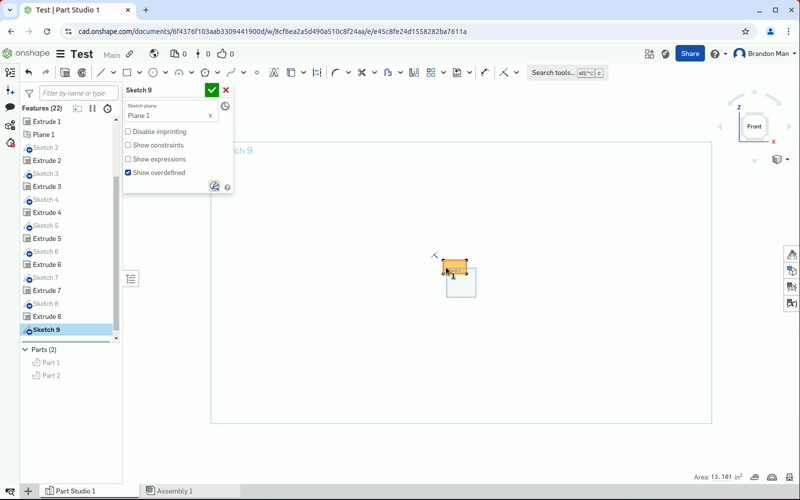
mouse_move(73, 352)
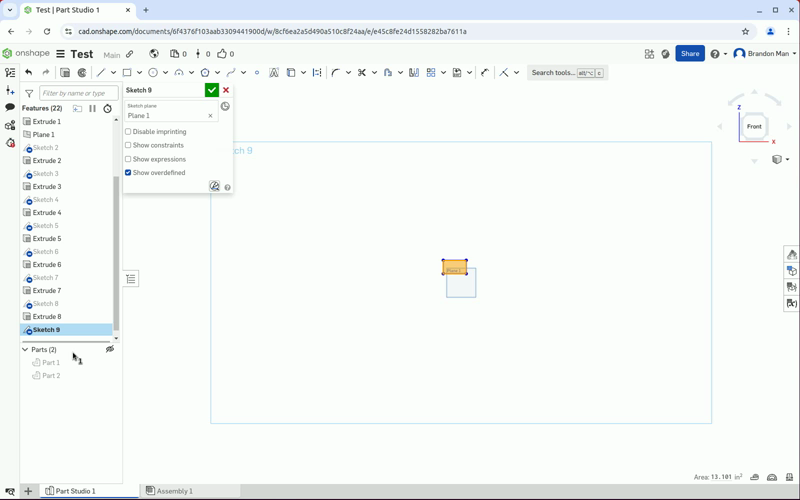
key(shift+y)
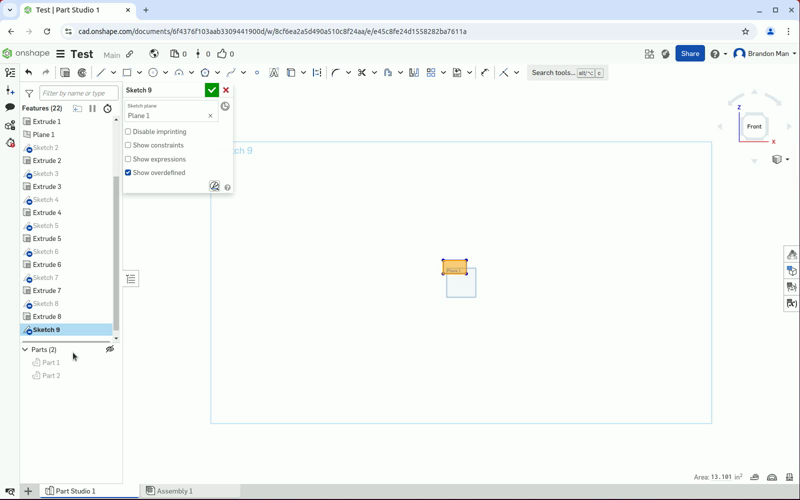
key(shift+e)
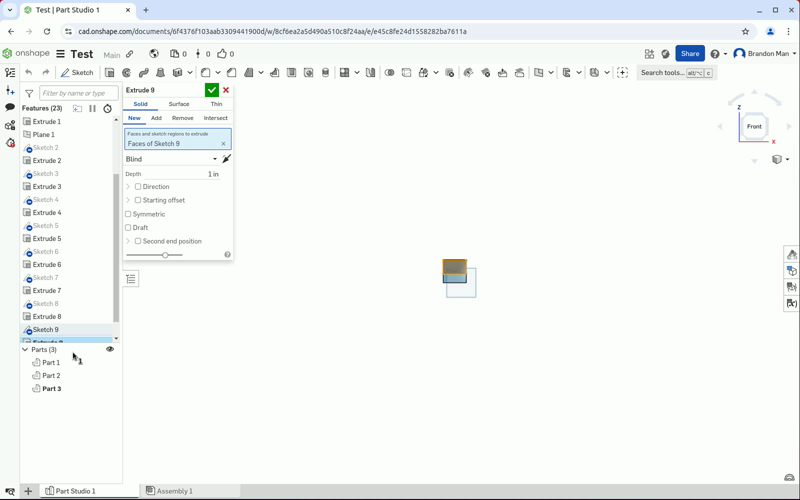
mouse_move(143, 106)
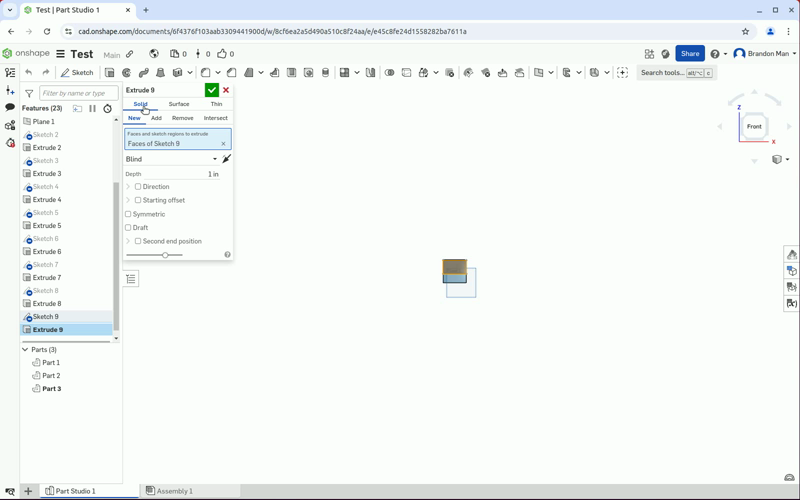
click(143, 106)
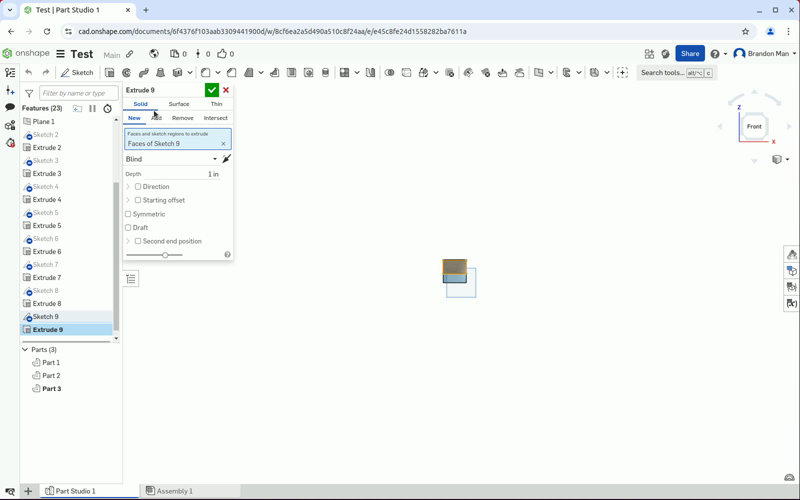
mouse_move(186, 120)
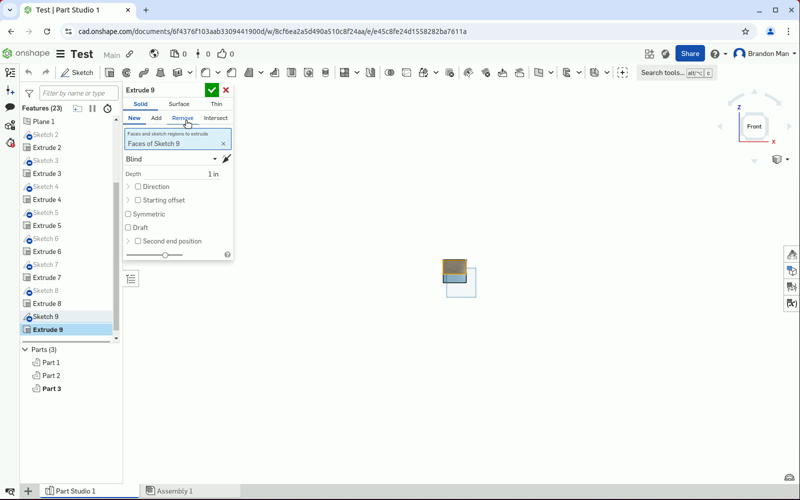
click(186, 120)
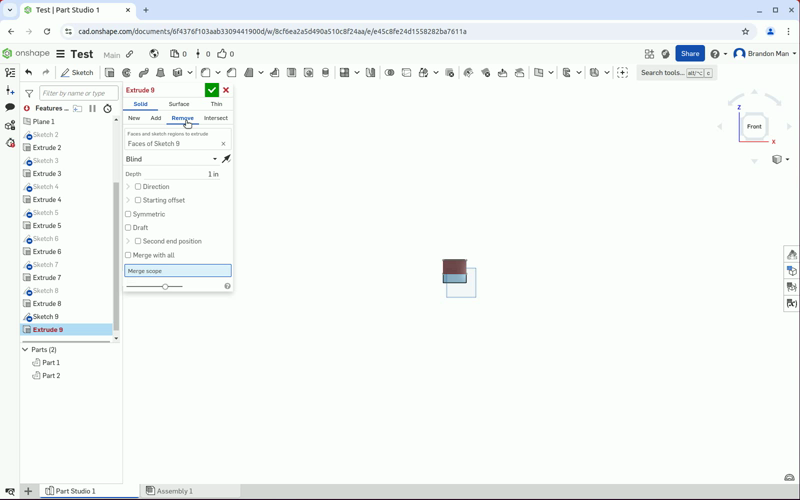
key(tab, 4)
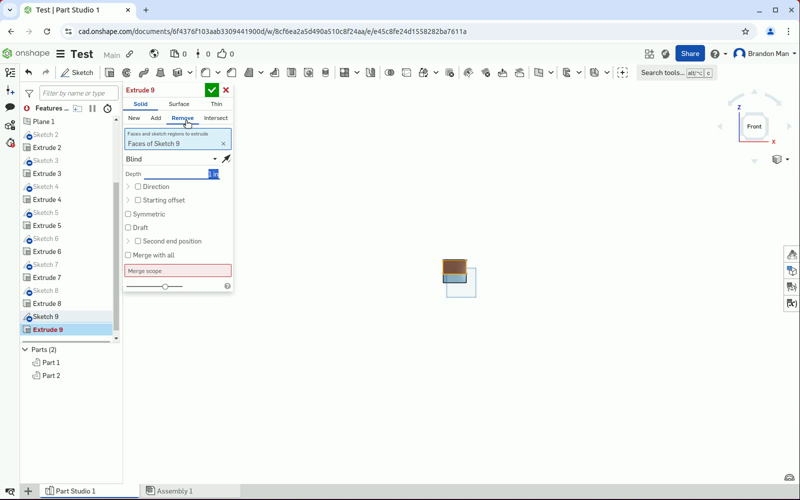
text(30.811)
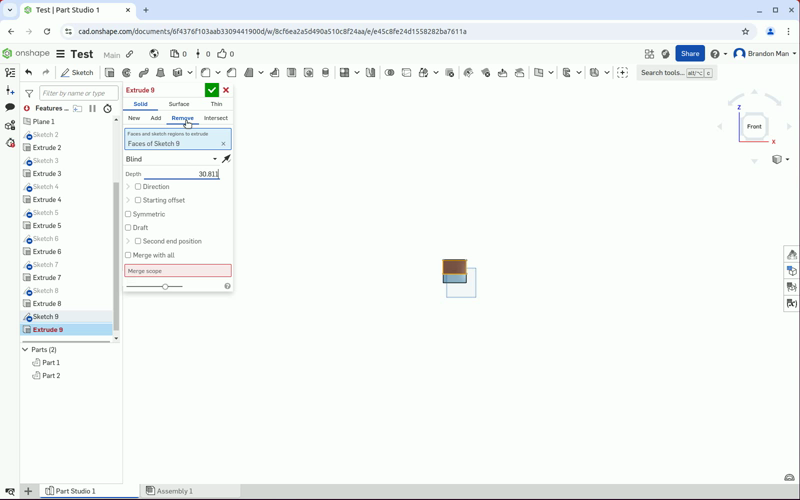
key(tab, 6)
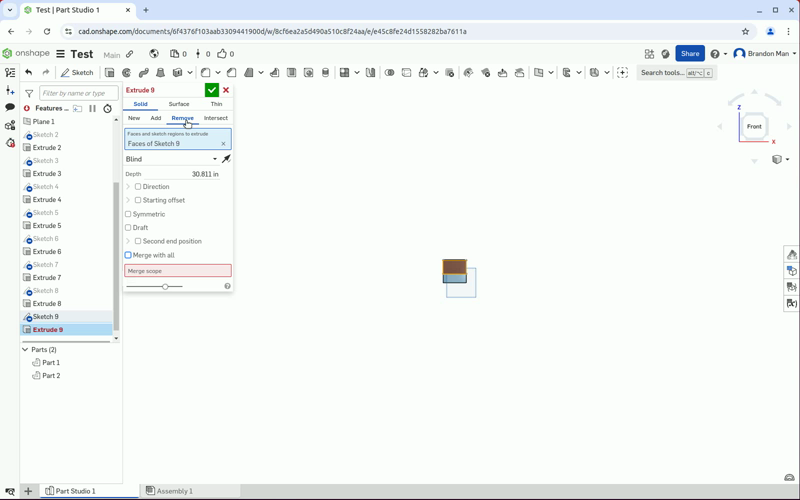
key(space)
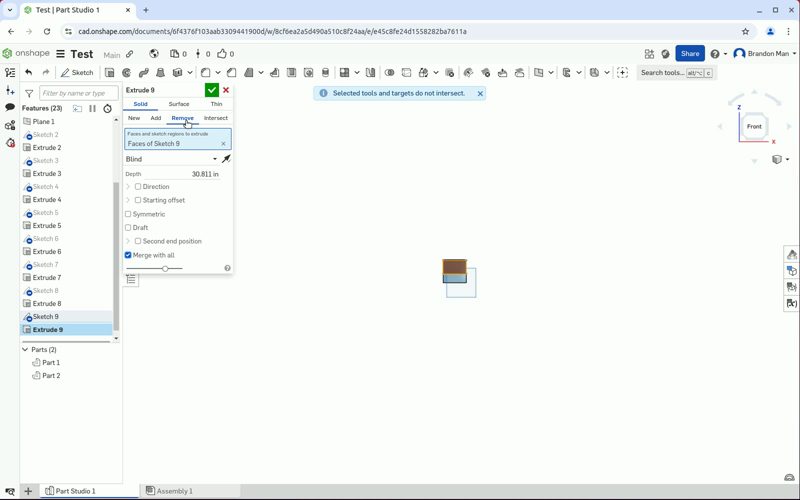
key(enter)
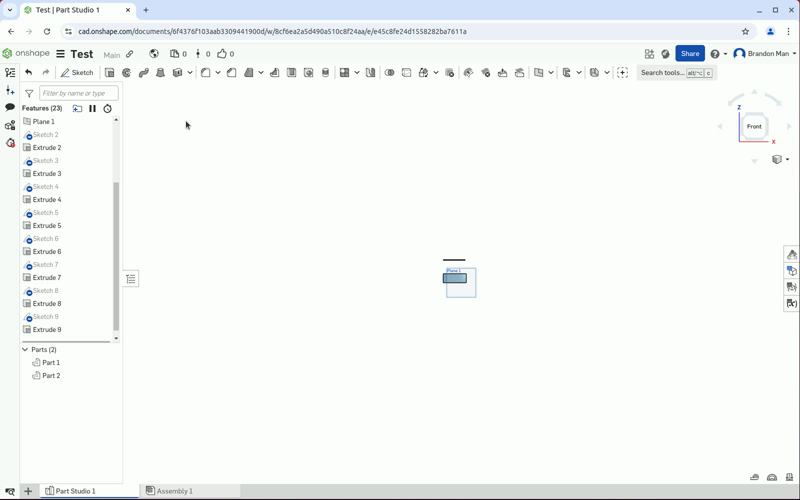
key(shift+h)
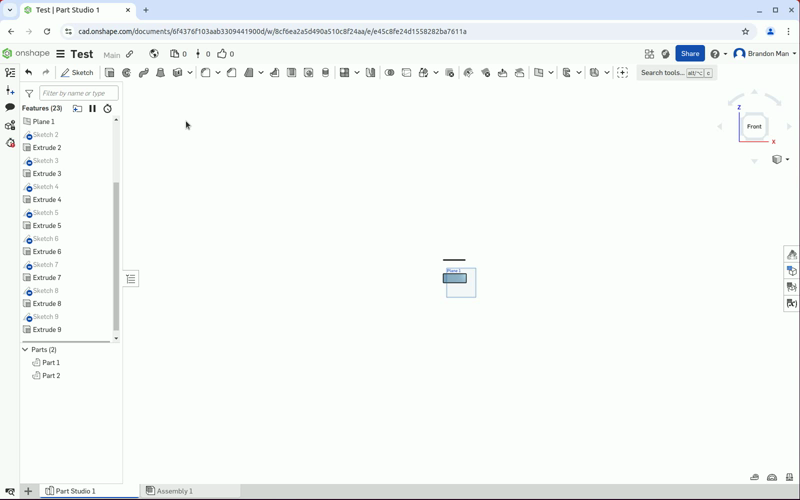
key(shift+h)
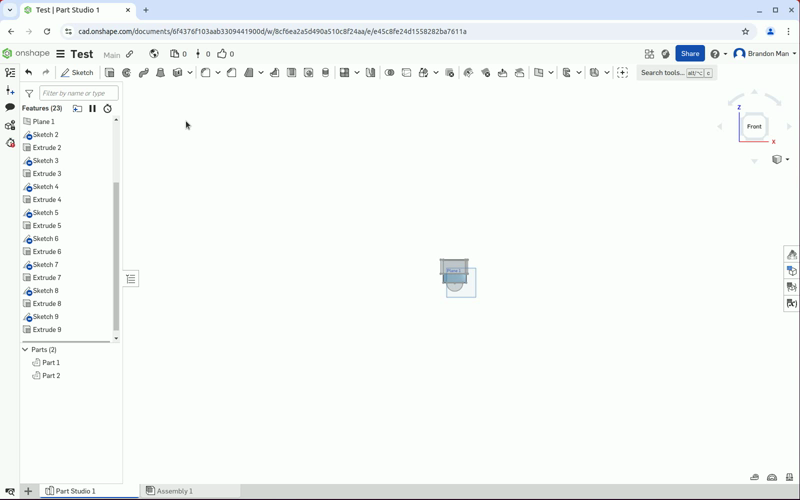
key(shift+7)
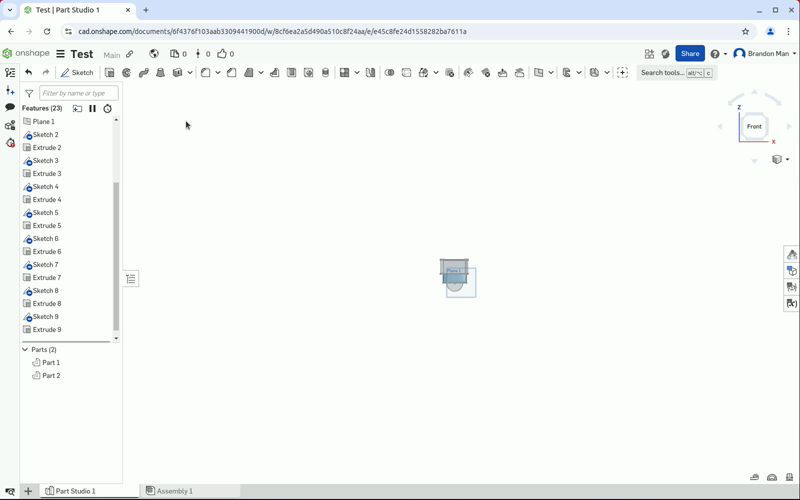
key(left, 2)
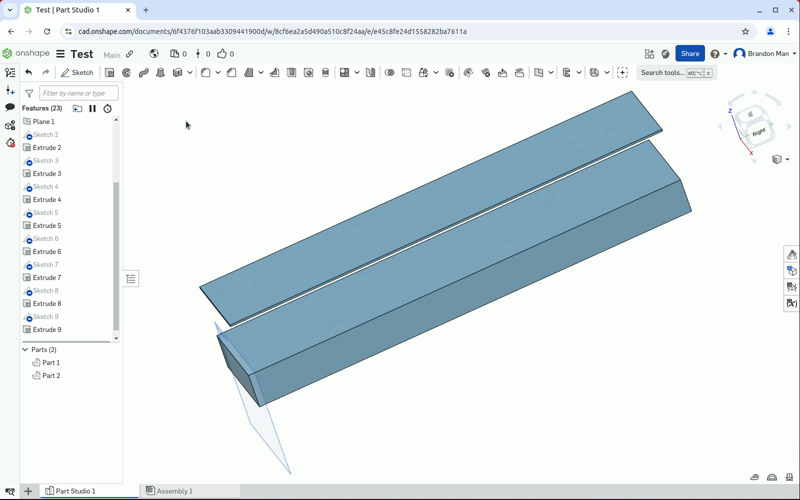
key(down, 2)
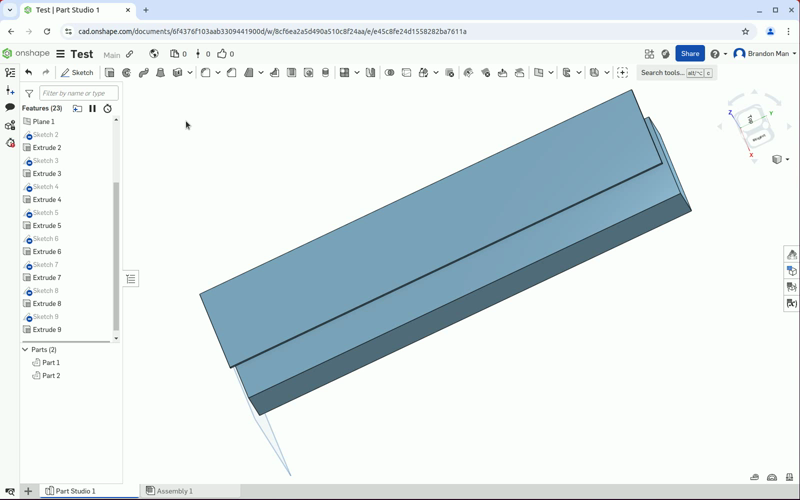
key(up, 2)
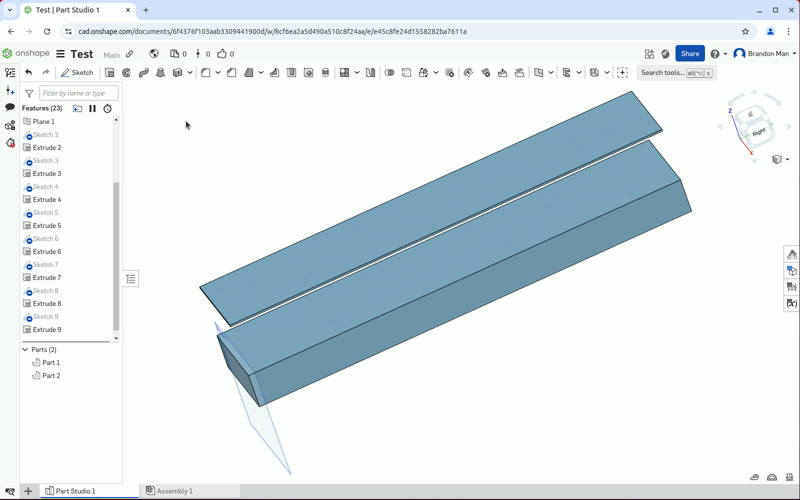
key(right, 2)
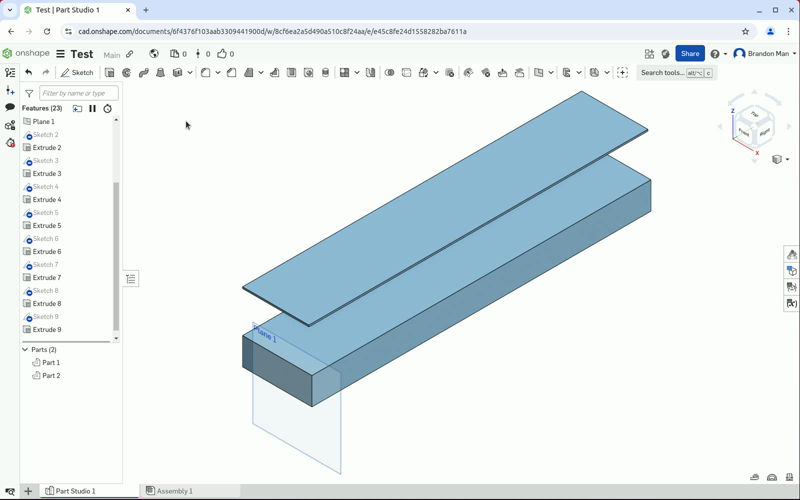
mouse_move(69, 98)
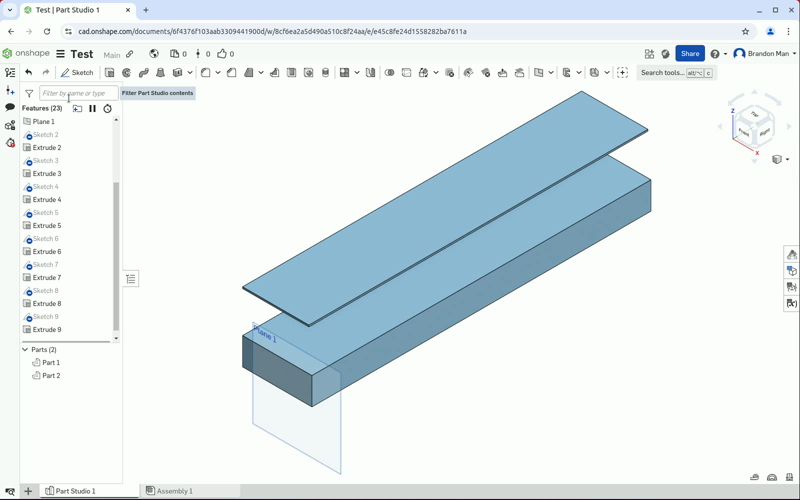
click(69, 98)